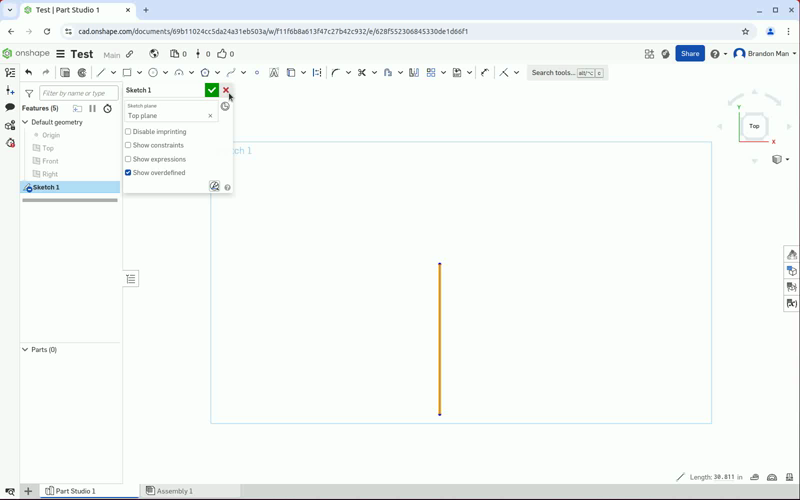
key(shift+h)
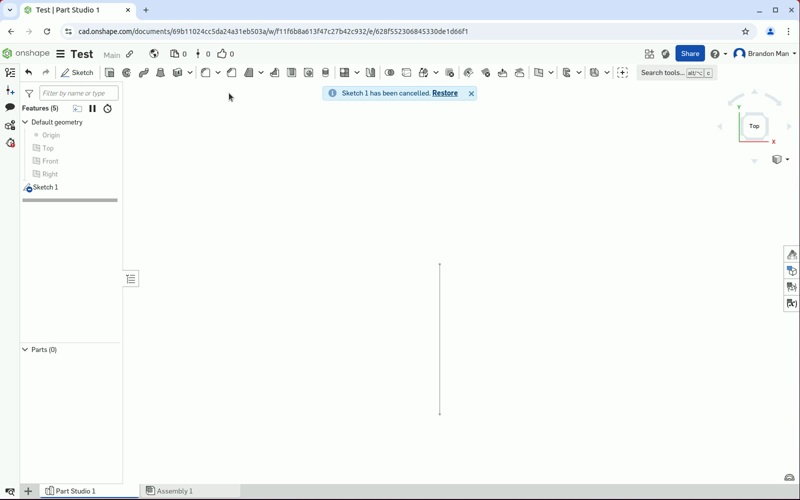
mouse_move(73, 352)
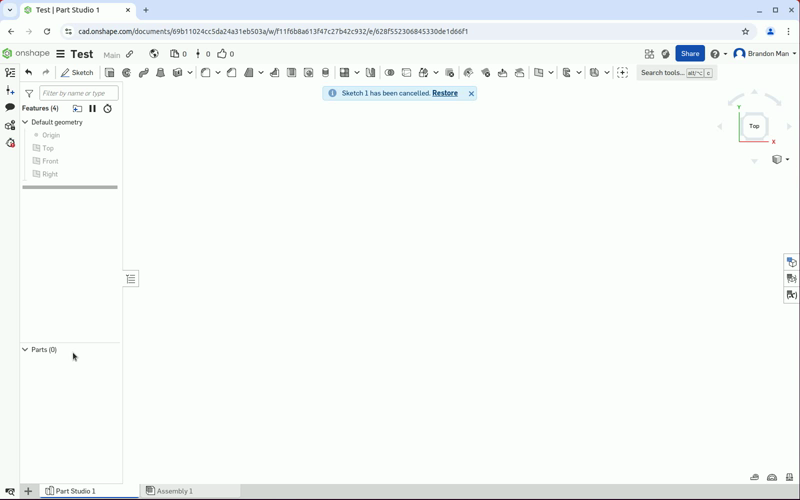
key(y)
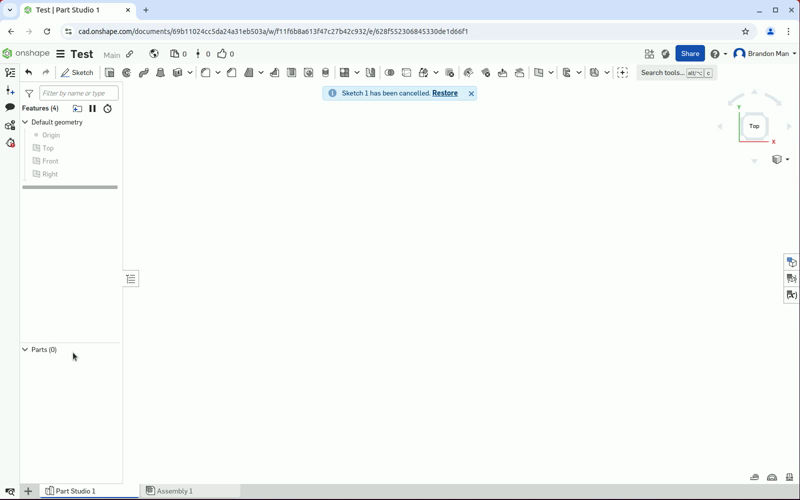
key(shift+p)
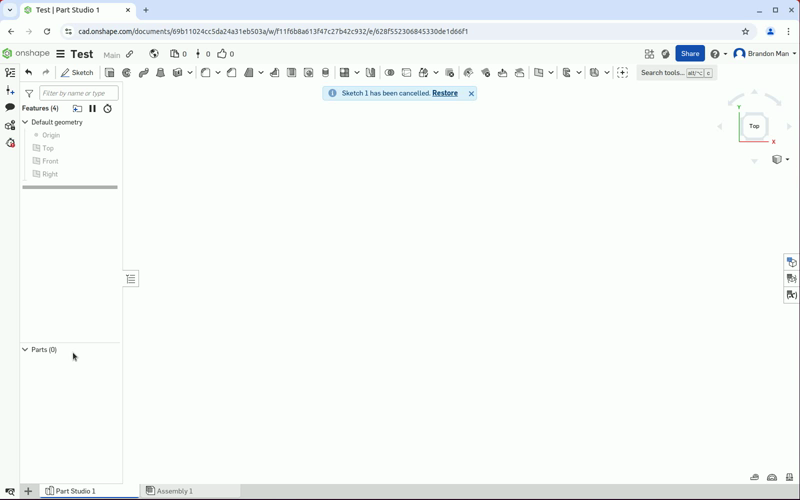
key(space)
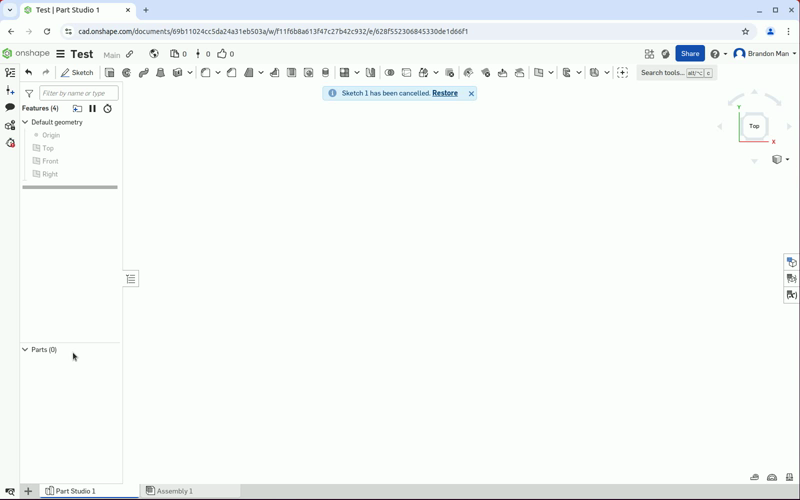
key_down(shift)
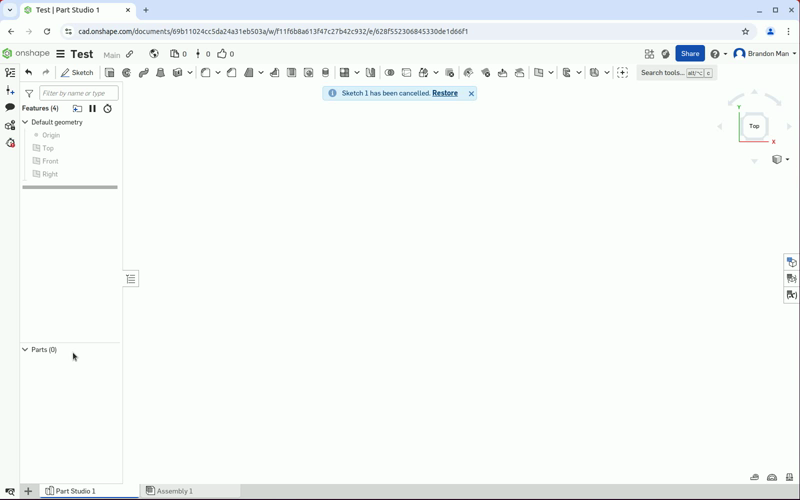
key(up)
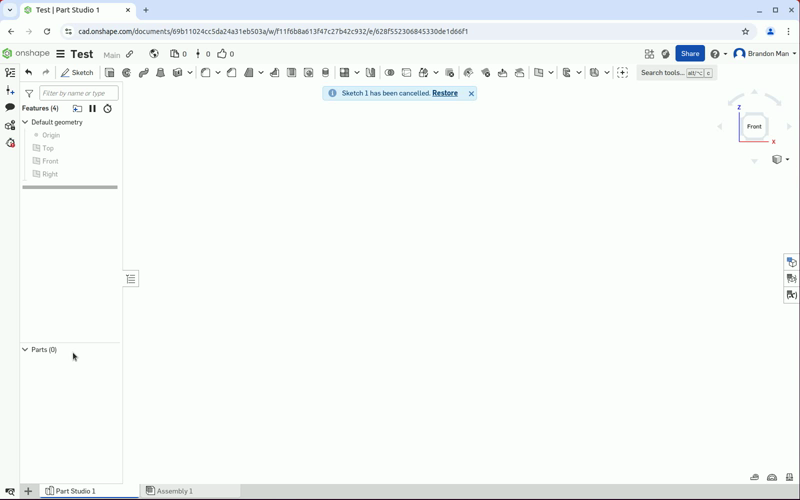
key_up(shift)
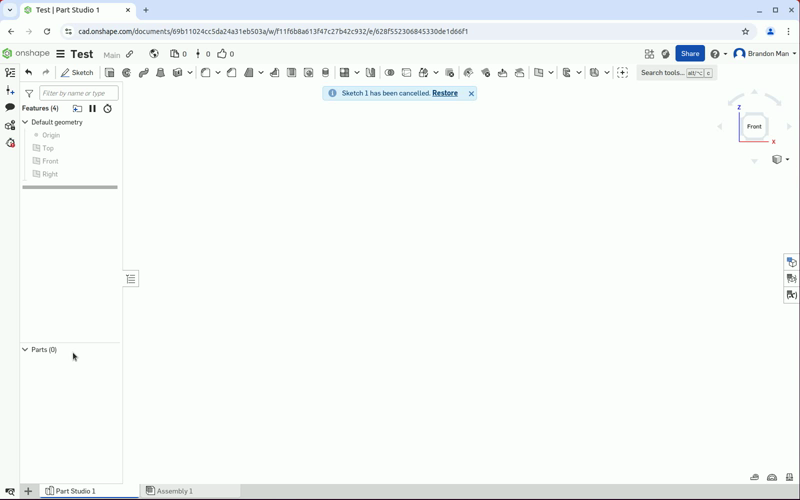
key(space)
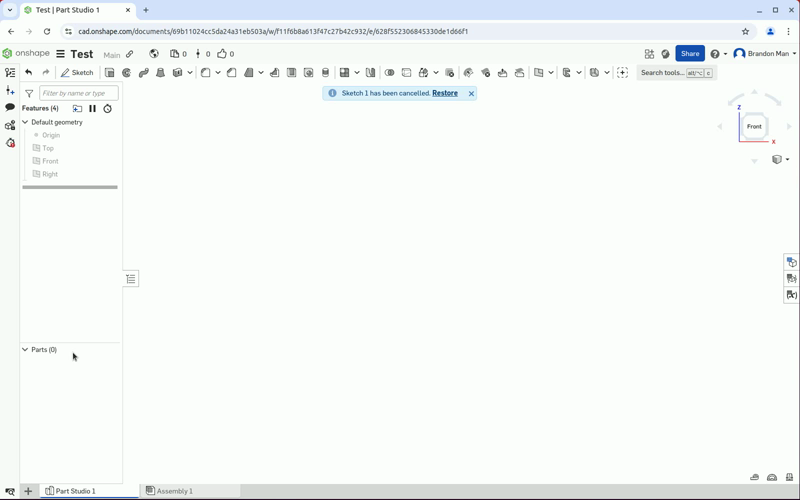
key_down(shift)
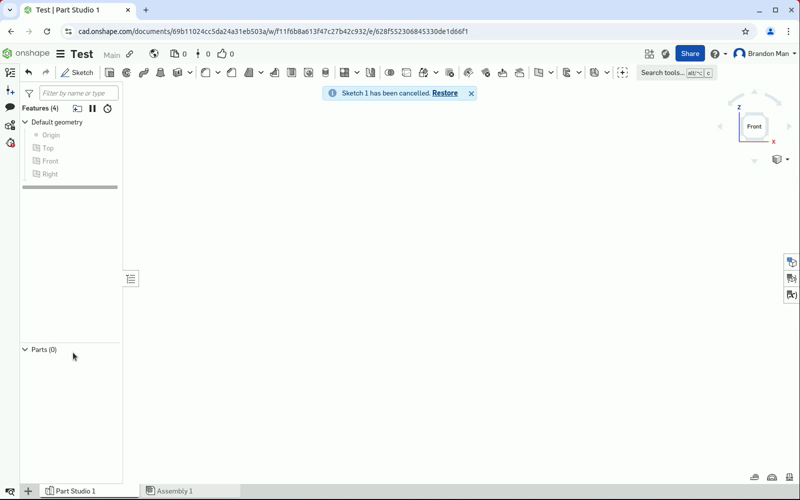
key(left)
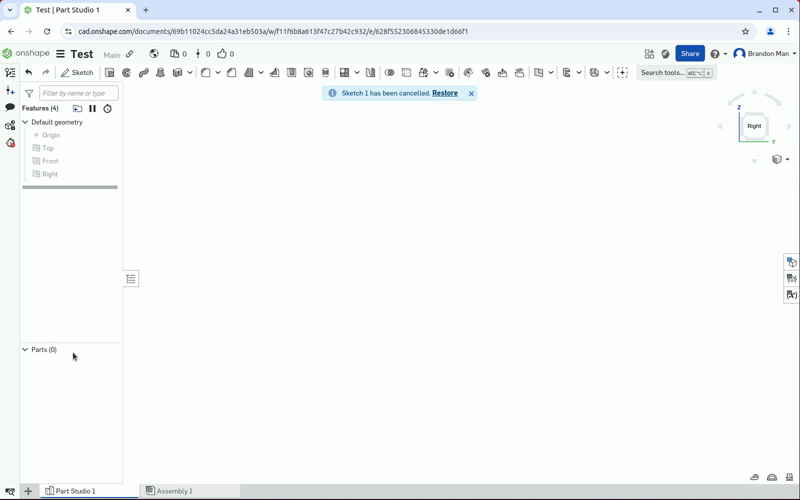
key_up(shift)
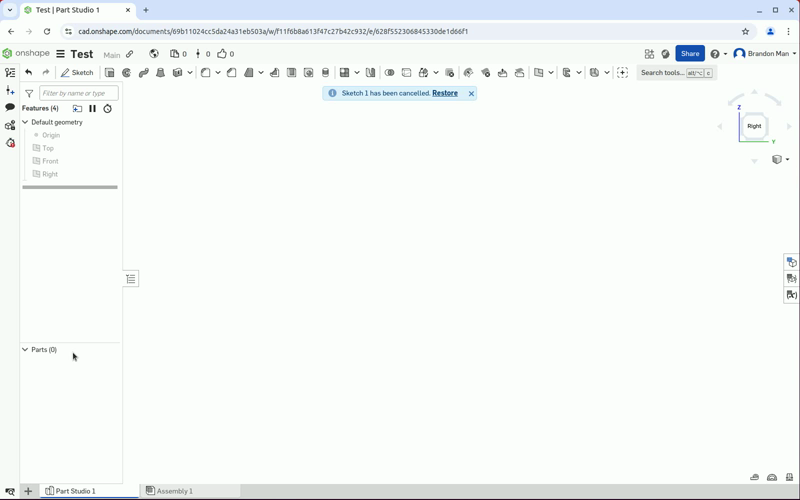
mouse_move(73, 352)
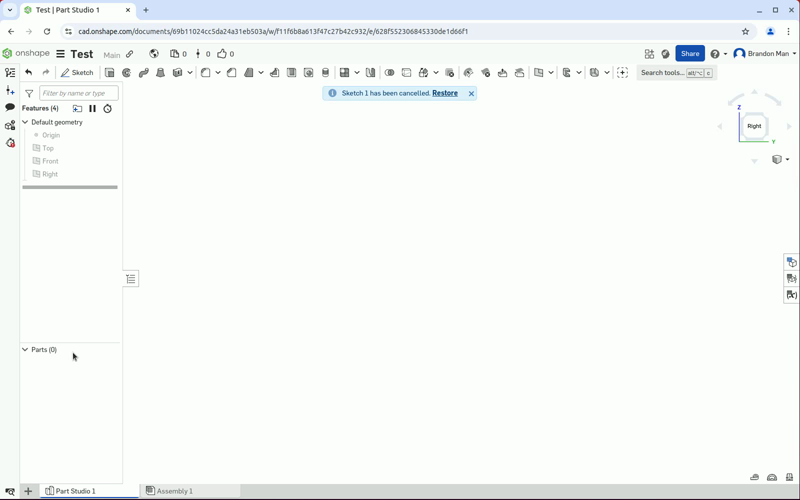
key(shift+y)
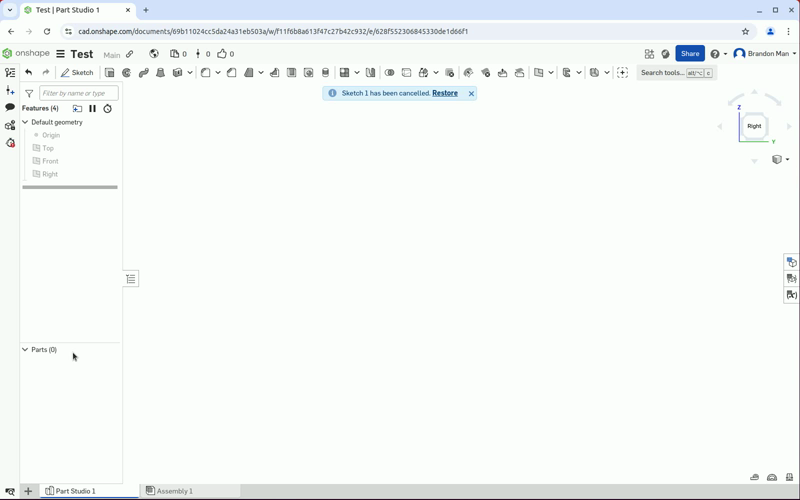
key(shift+s)
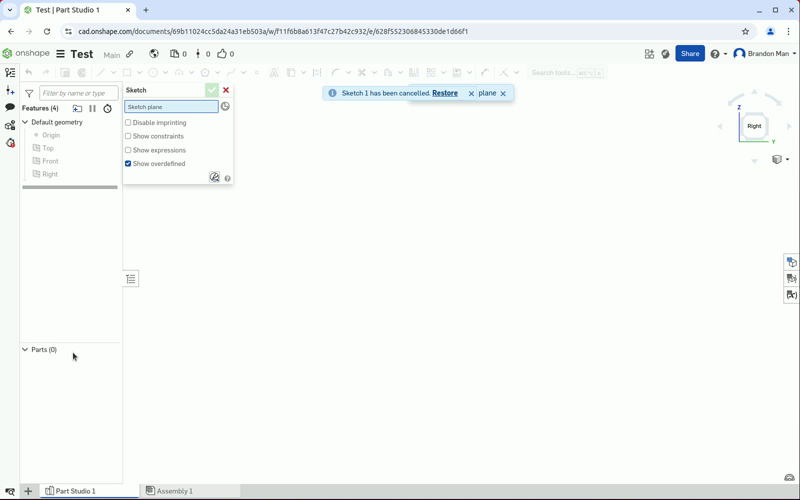
mouse_move(73, 176)
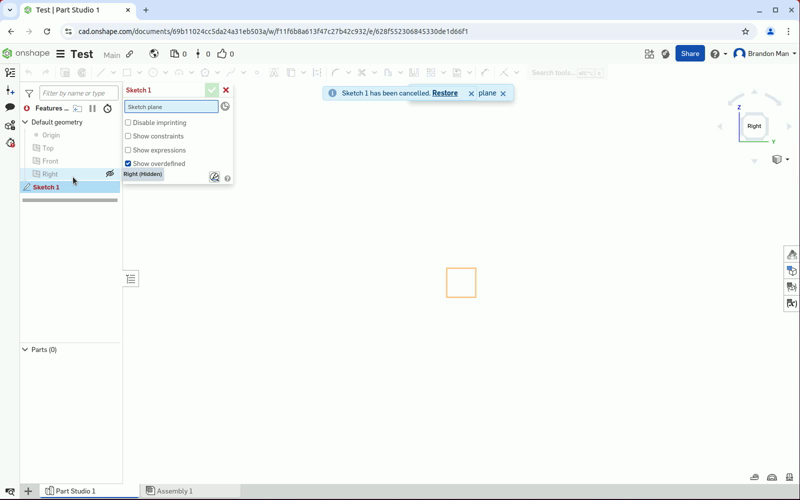
click(73, 176)
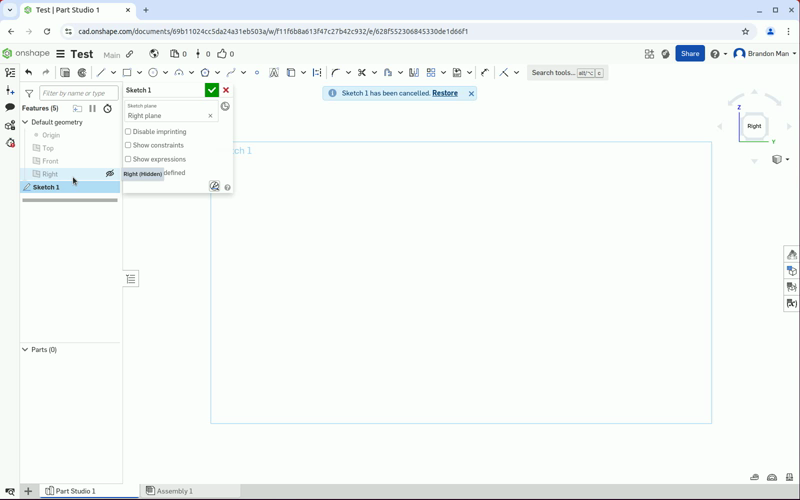
mouse_move(73, 352)
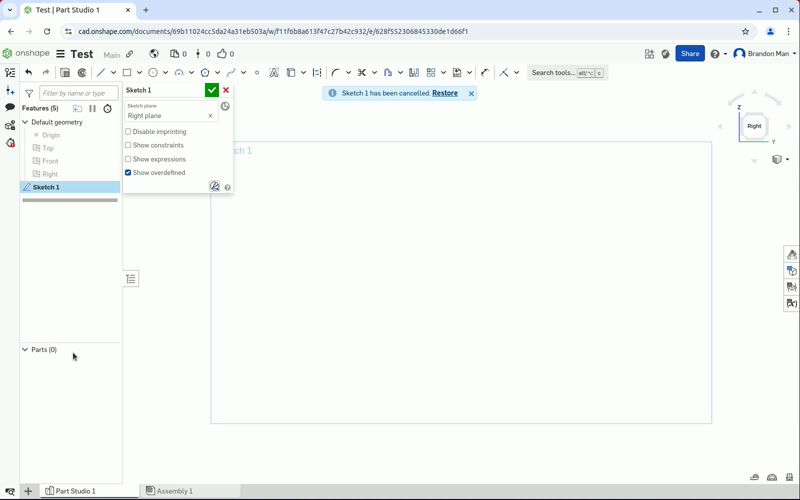
key(y)
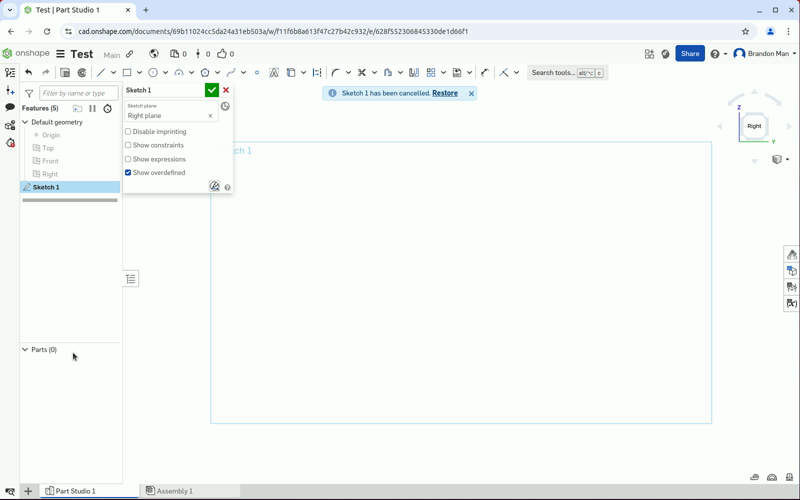
key(a)
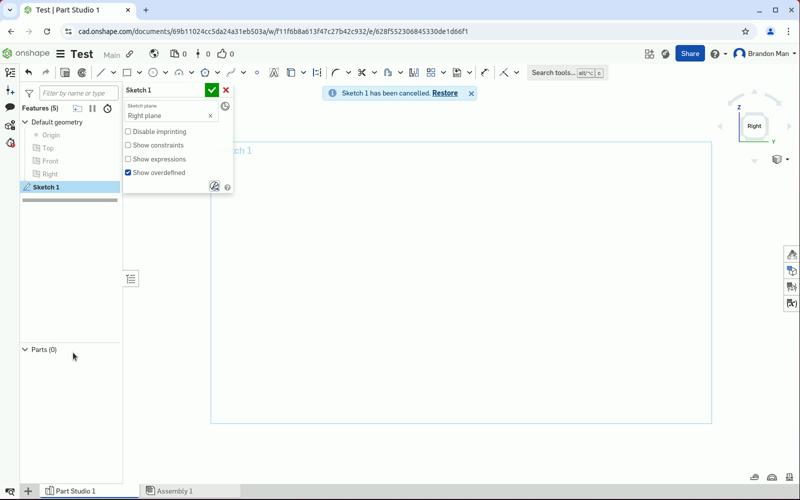
key_down(shift)
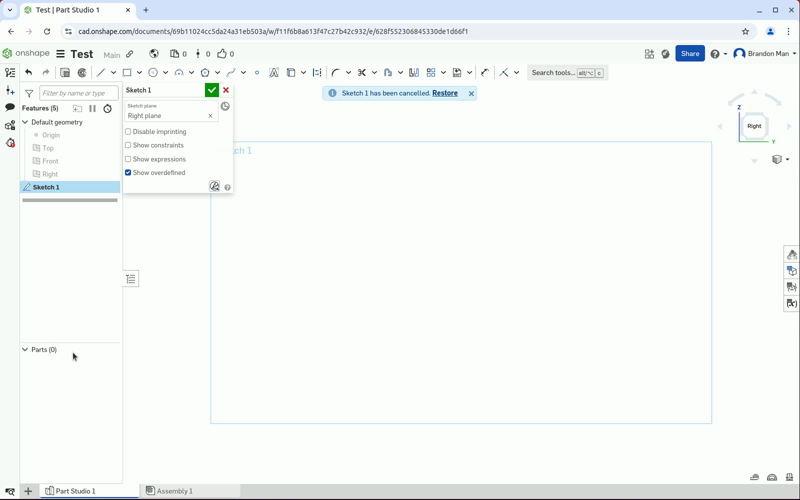
mouse_move(436, 386)
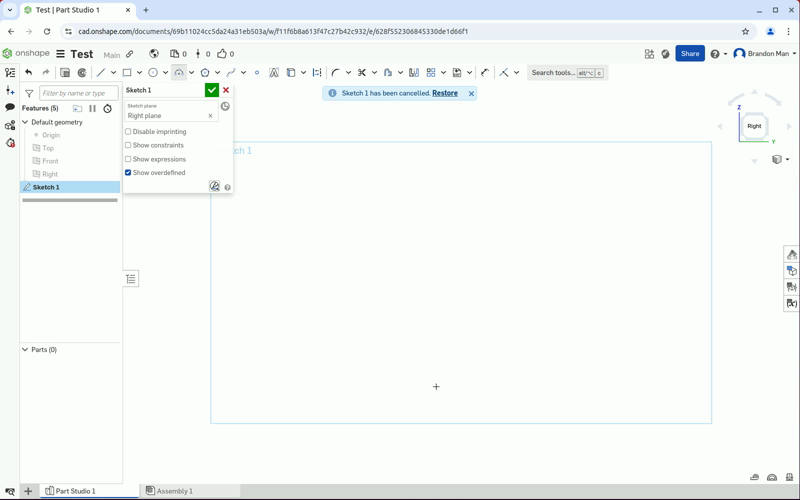
click(436, 386)
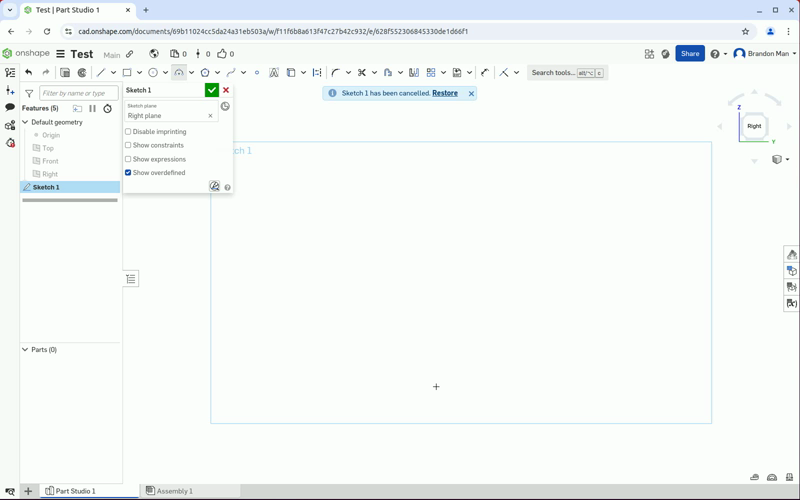
key_up(shift)
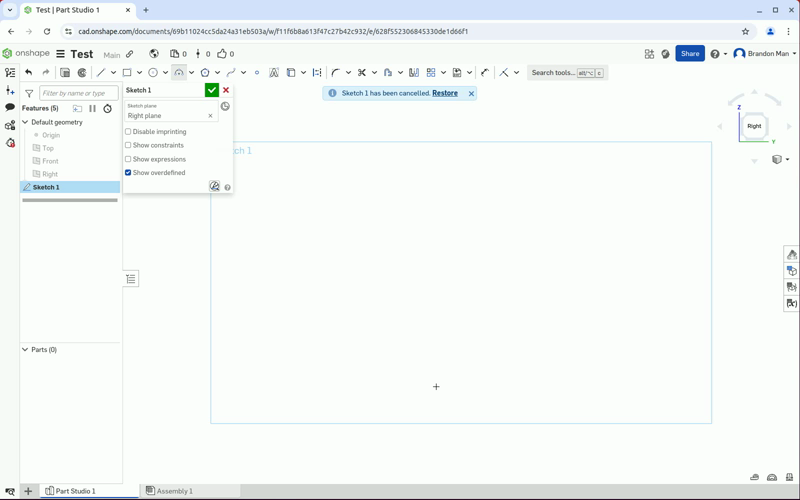
key_down(shift)
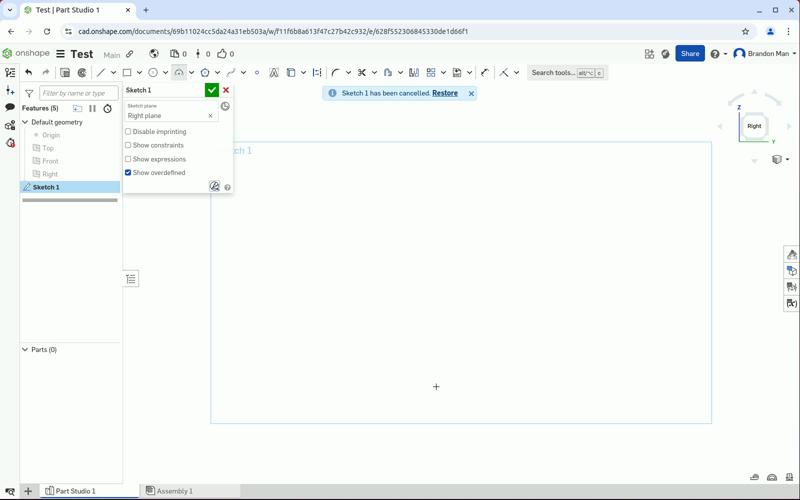
mouse_move(453, 386)
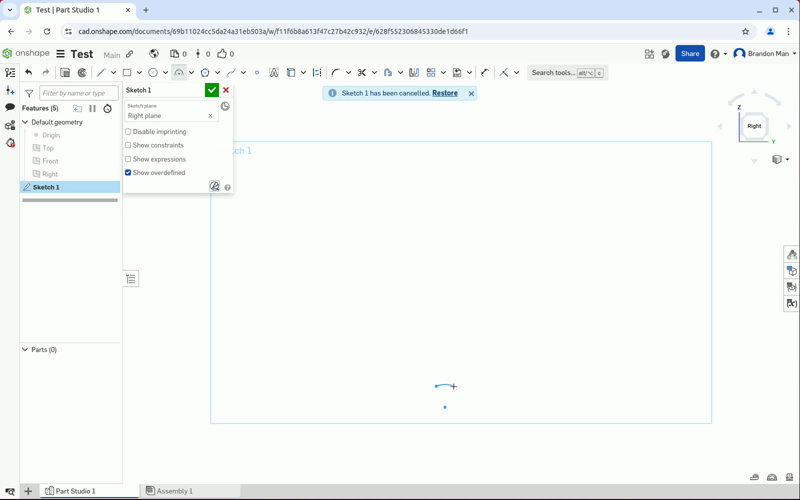
click(453, 386)
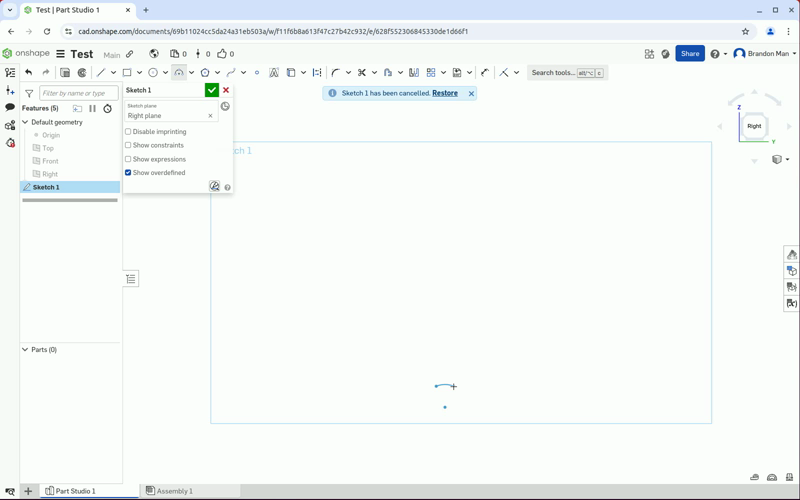
mouse_move(444, 388)
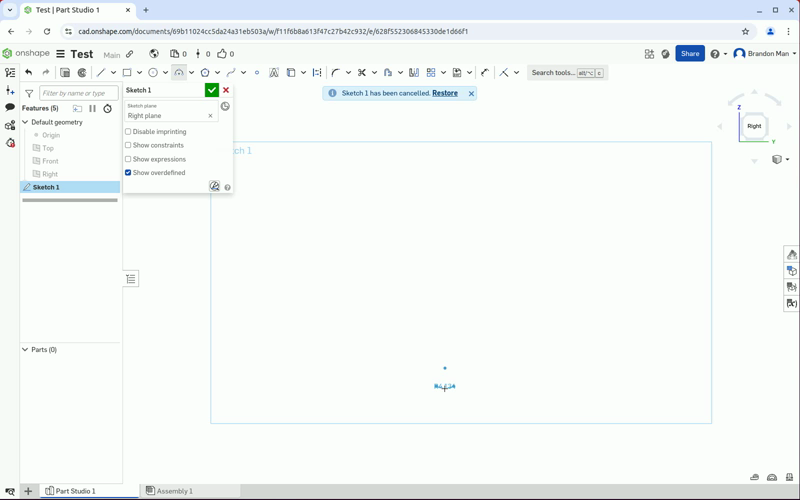
click(444, 388)
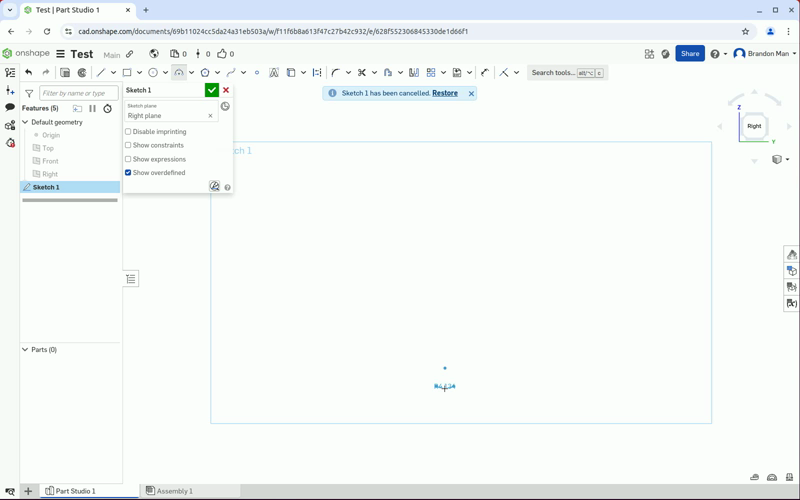
key_up(shift)
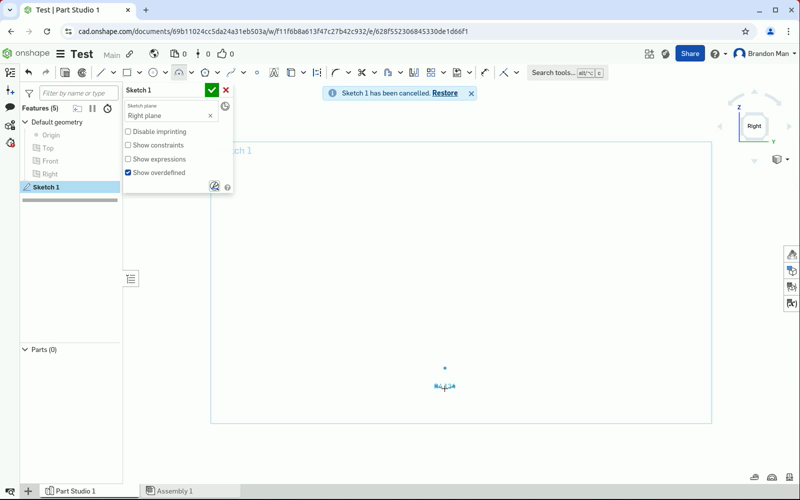
key(esc)
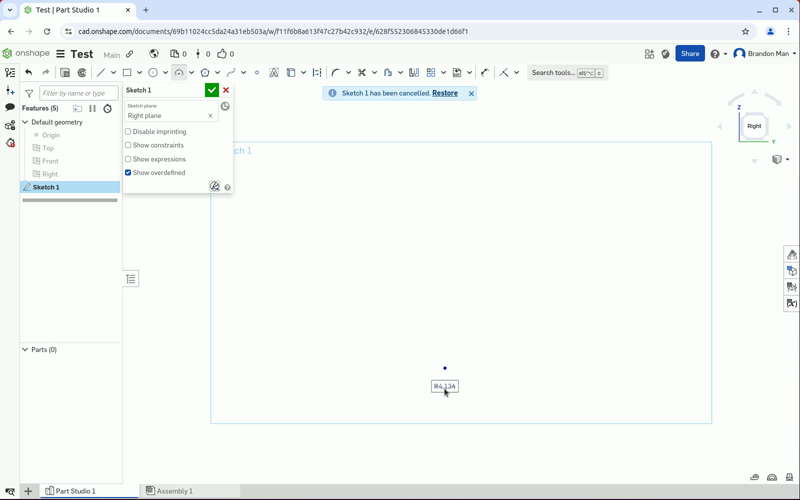
key(l)
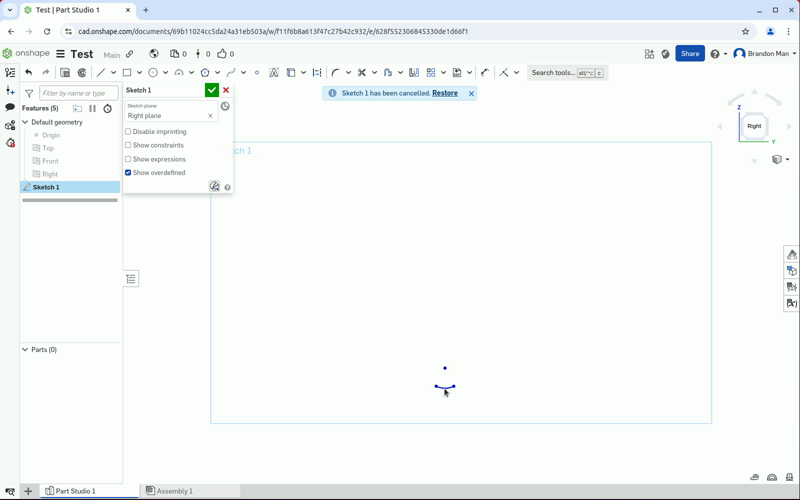
mouse_move(453, 386)
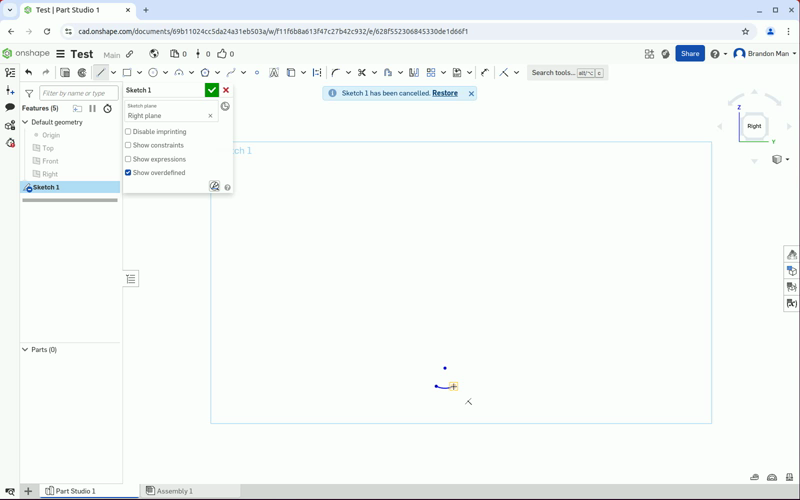
click(453, 386)
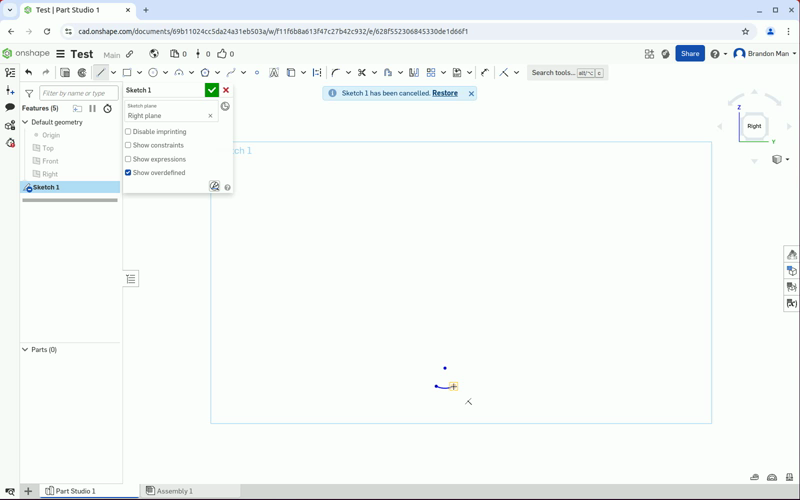
mouse_move(483, 386)
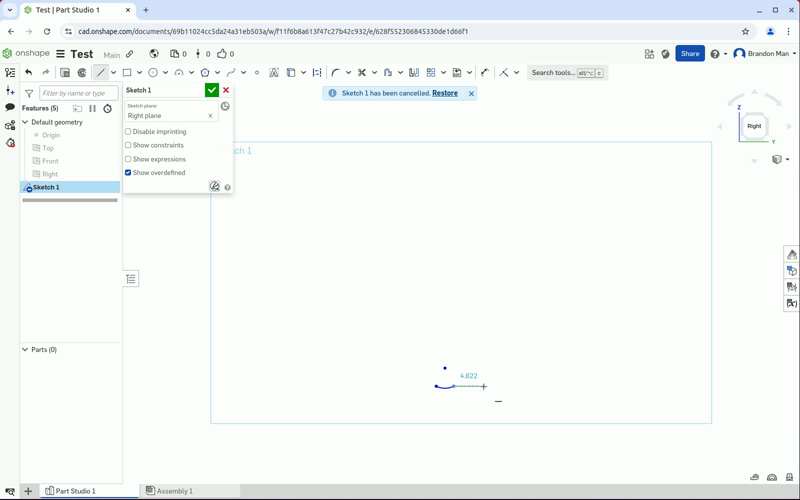
key_down(shift)
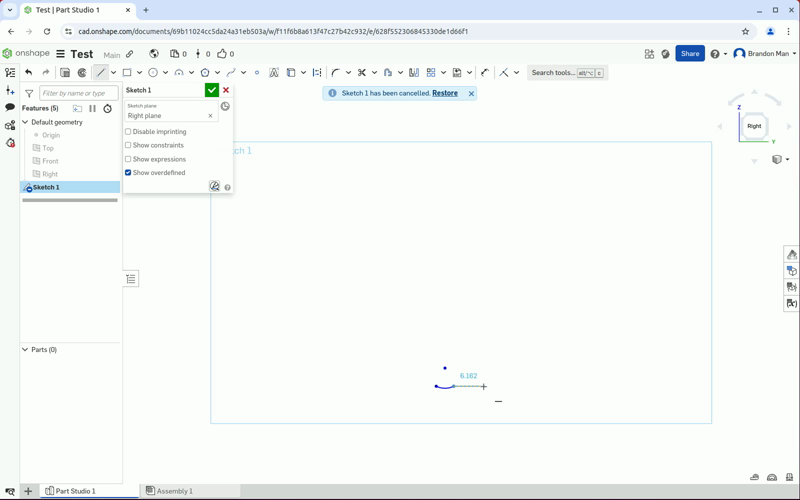
mouse_move(436, 386)
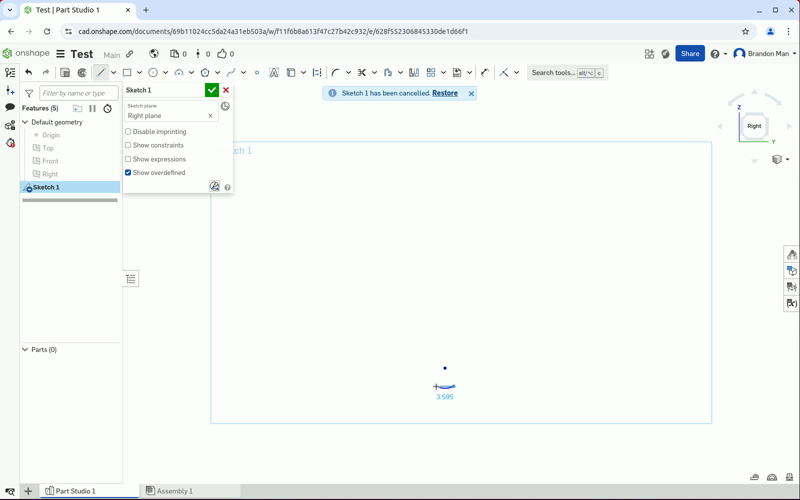
key_up(shift)
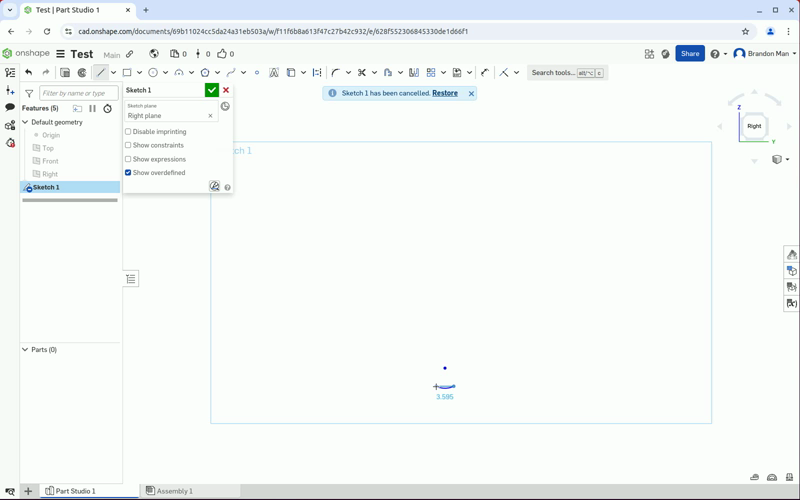
click(436, 386)
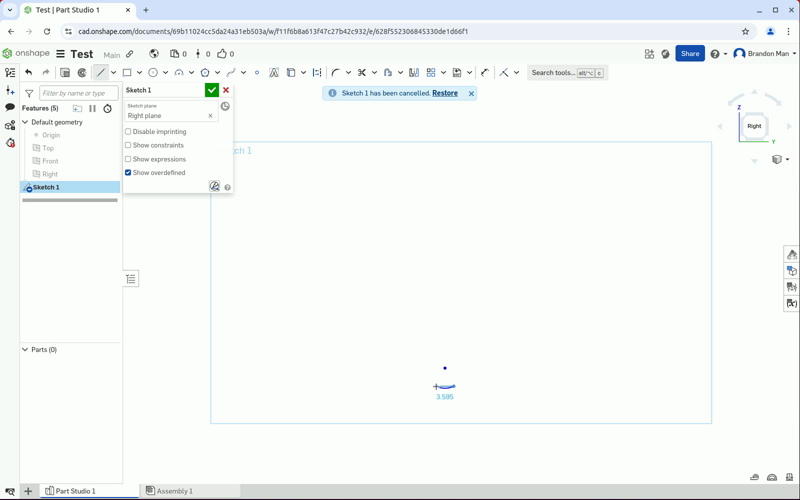
key(esc)
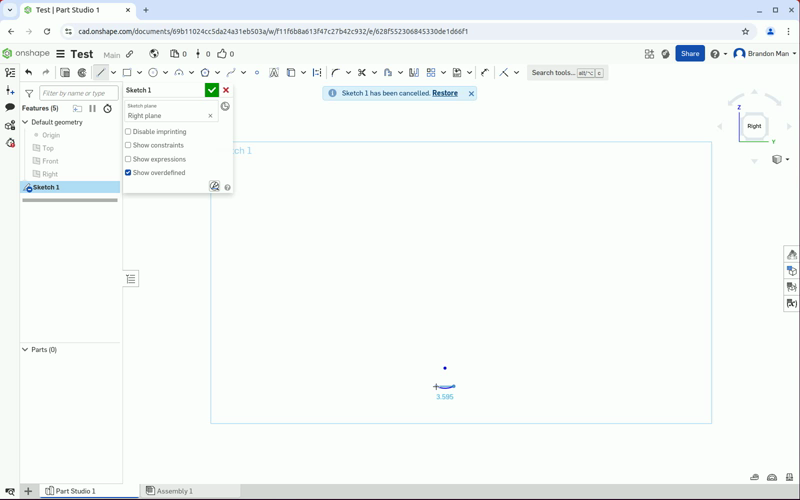
mouse_move(446, 386)
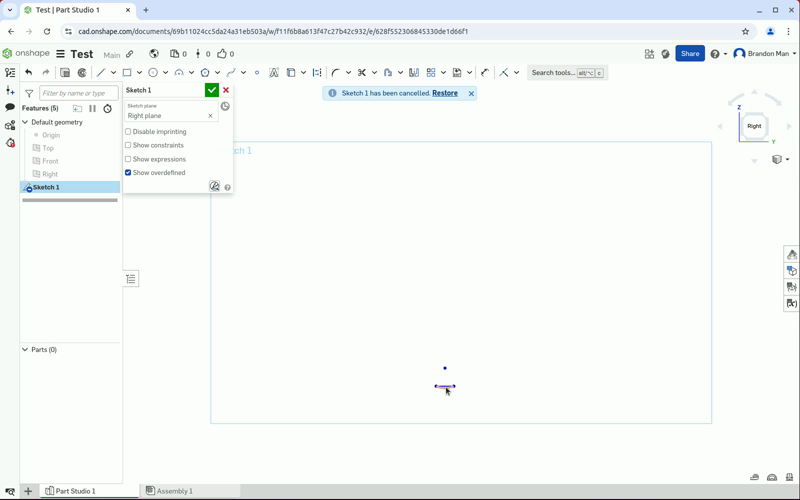
scroll(6)
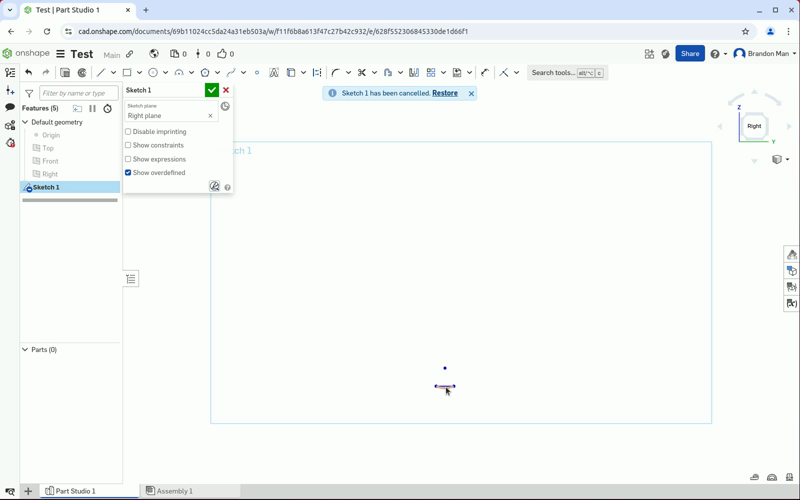
scroll(6)
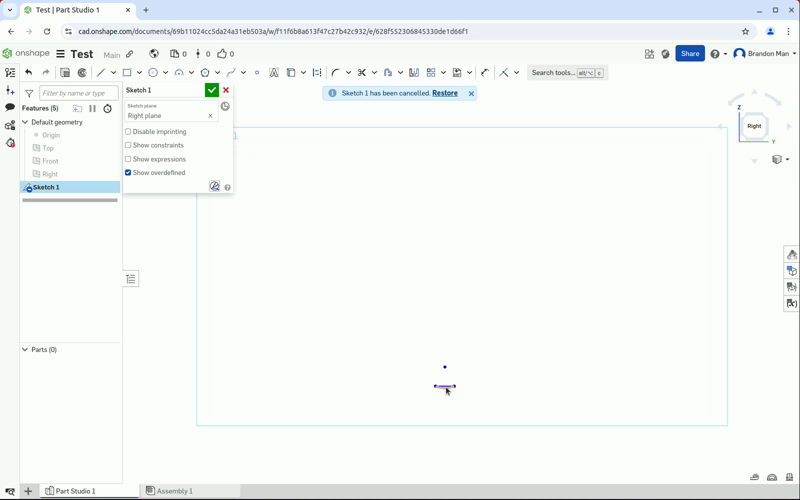
scroll(6)
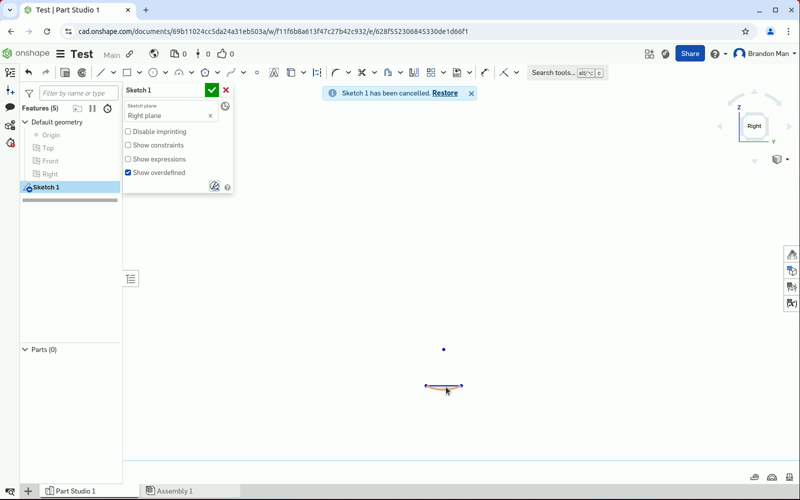
scroll(6)
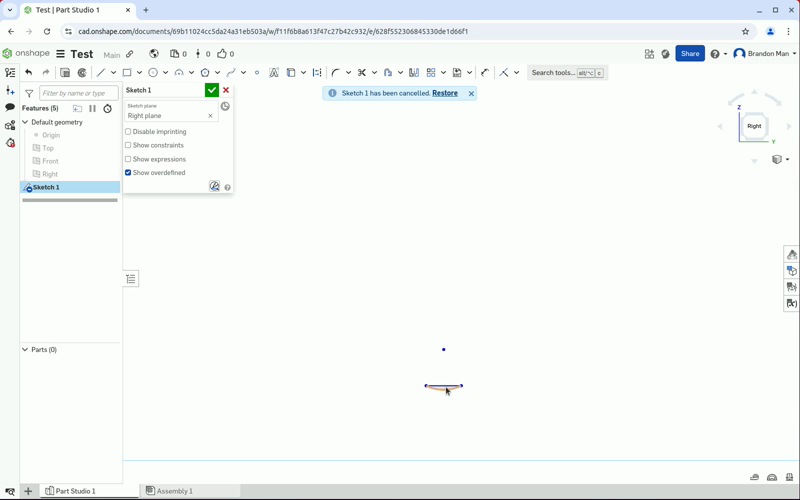
scroll(6)
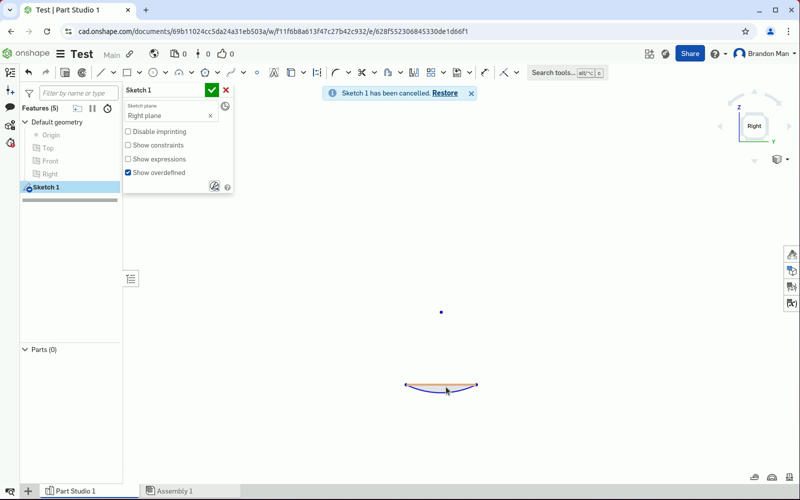
scroll(6)
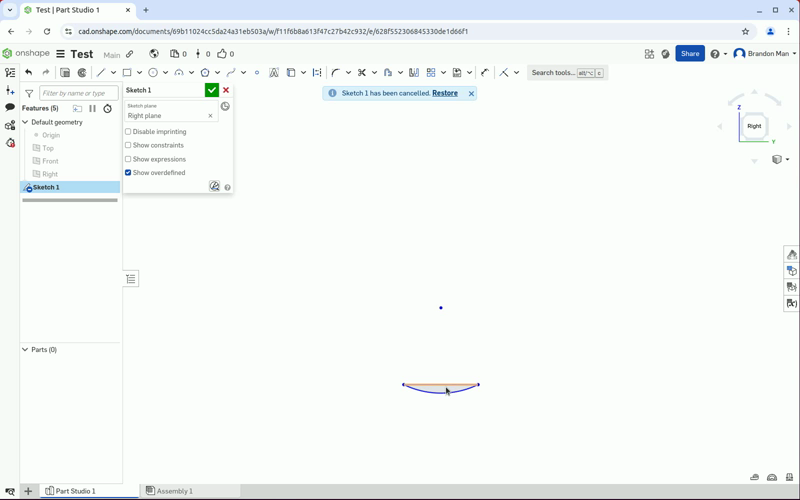
scroll(6)
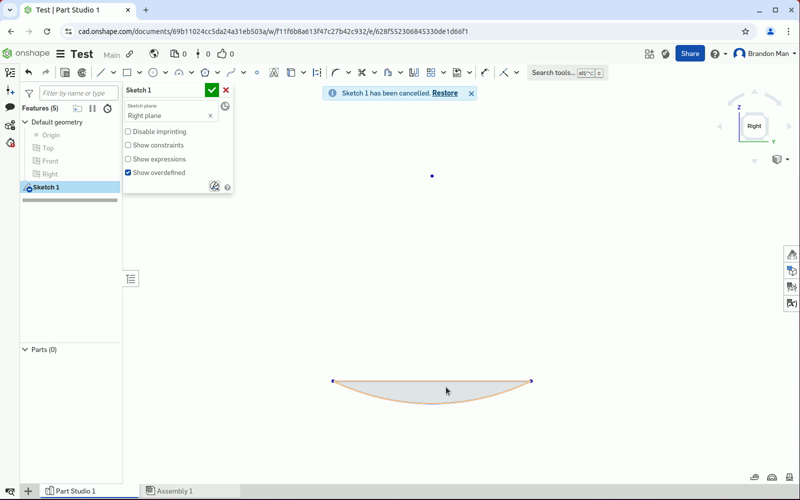
click(446, 386)
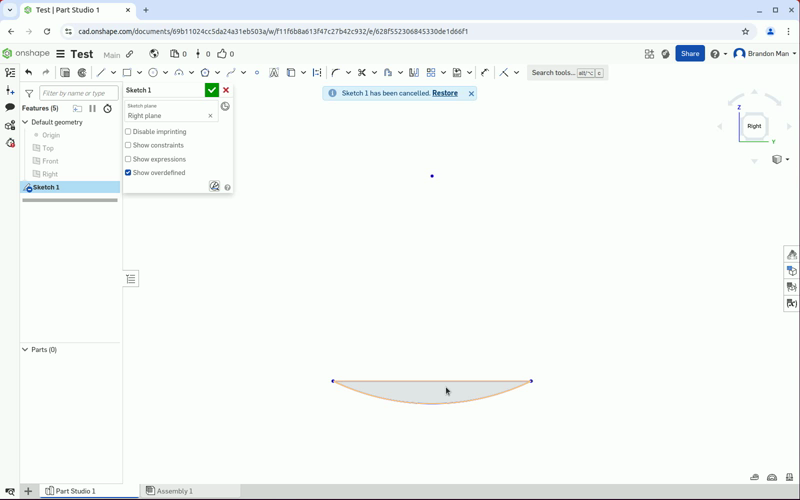
scroll(-6)
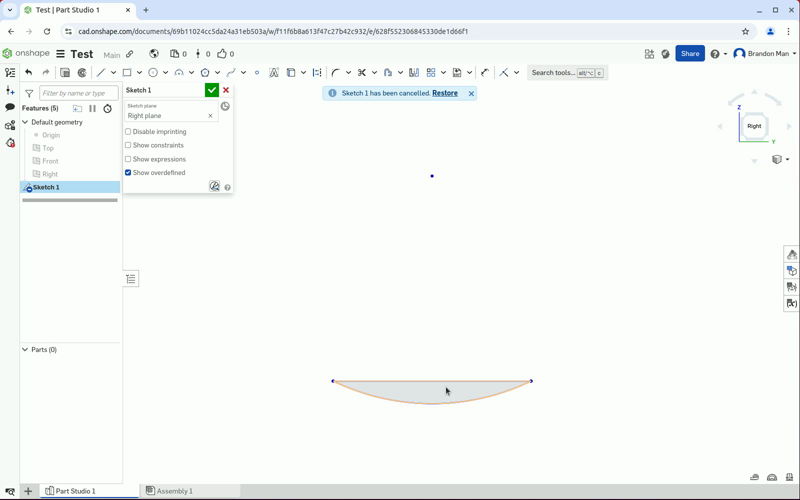
scroll(-6)
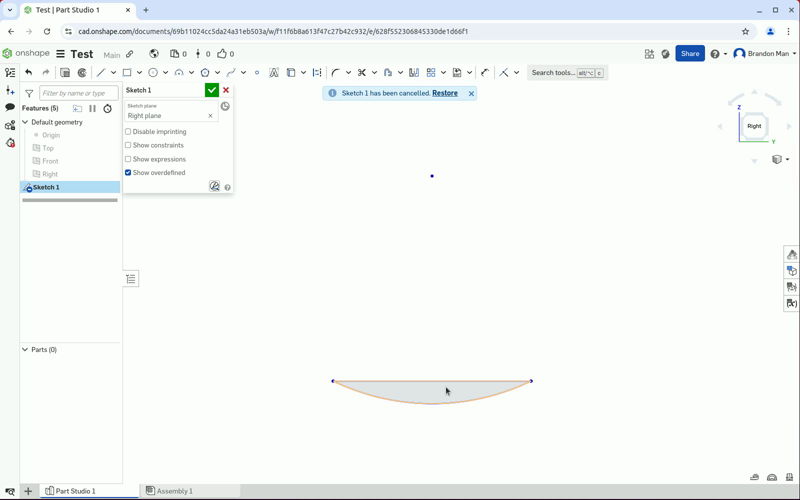
scroll(-6)
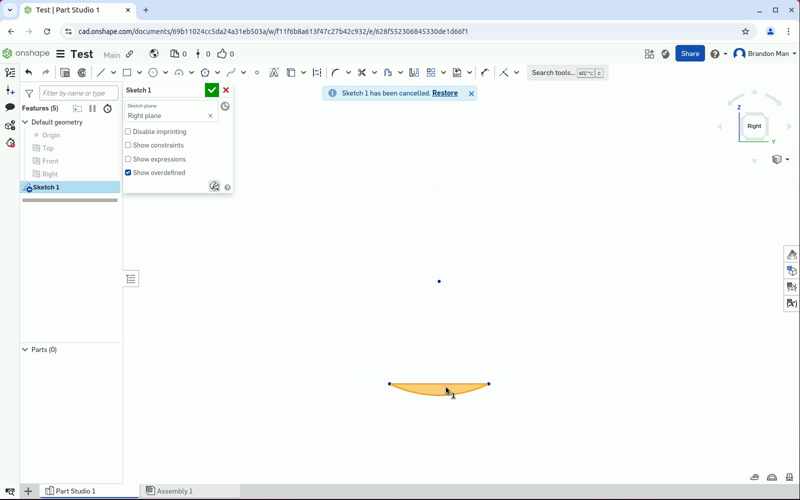
scroll(-6)
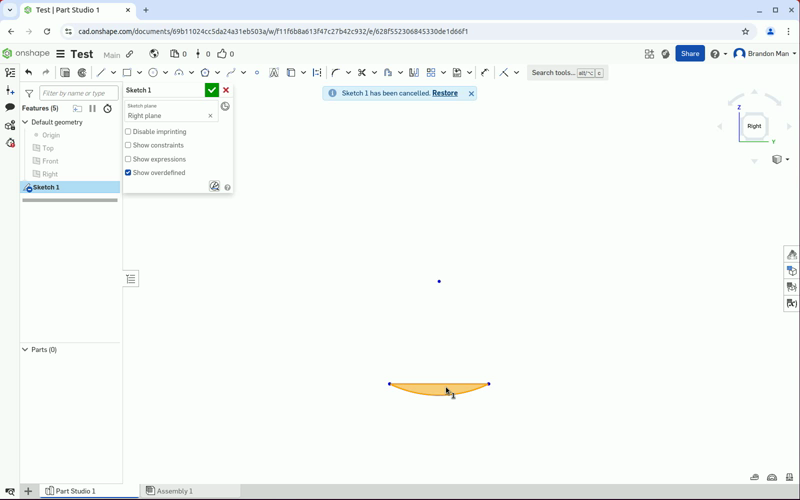
scroll(-6)
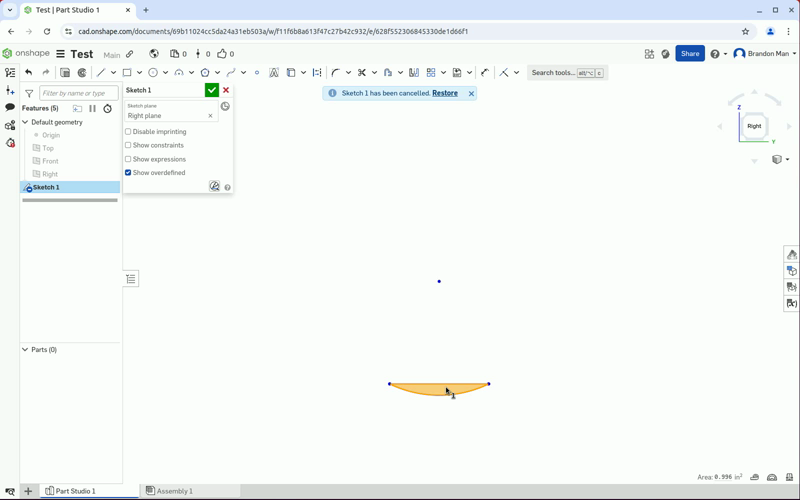
scroll(-6)
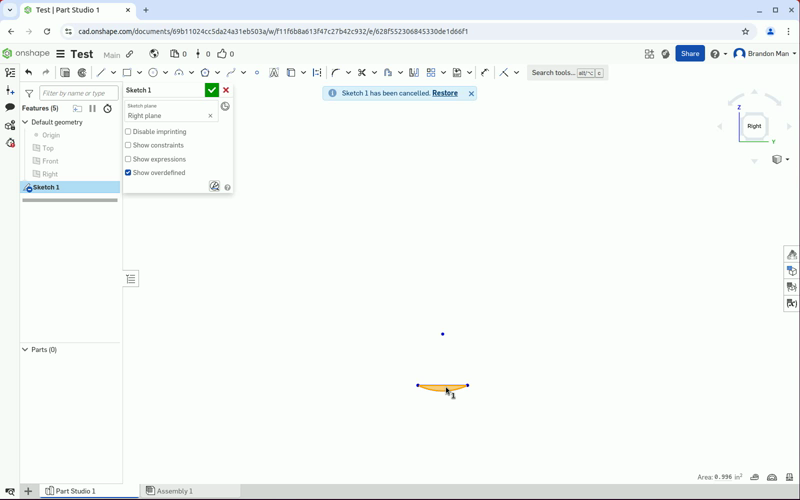
scroll(-6)
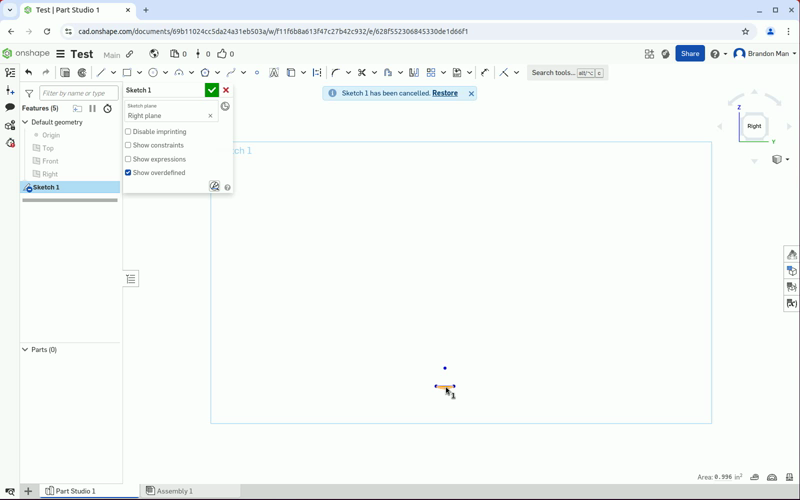
mouse_move(73, 352)
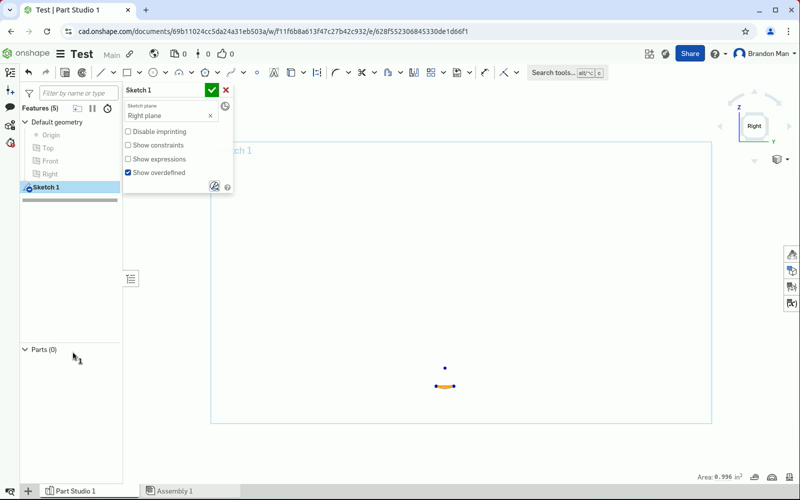
key(shift+y)
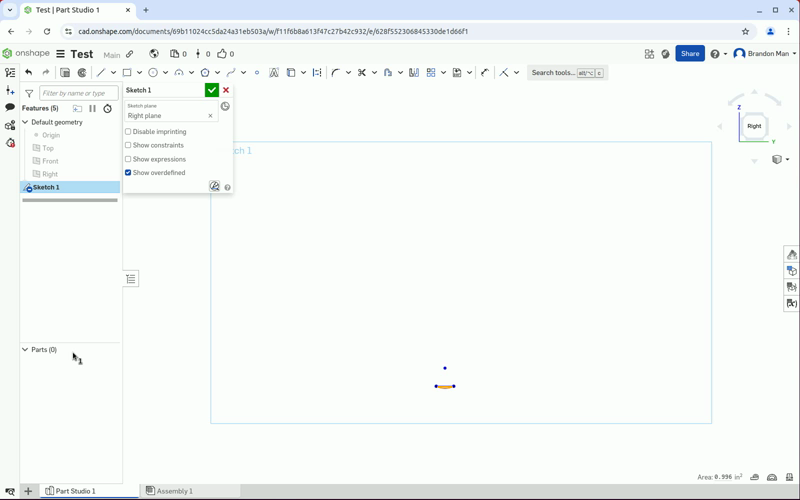
key(shift+e)
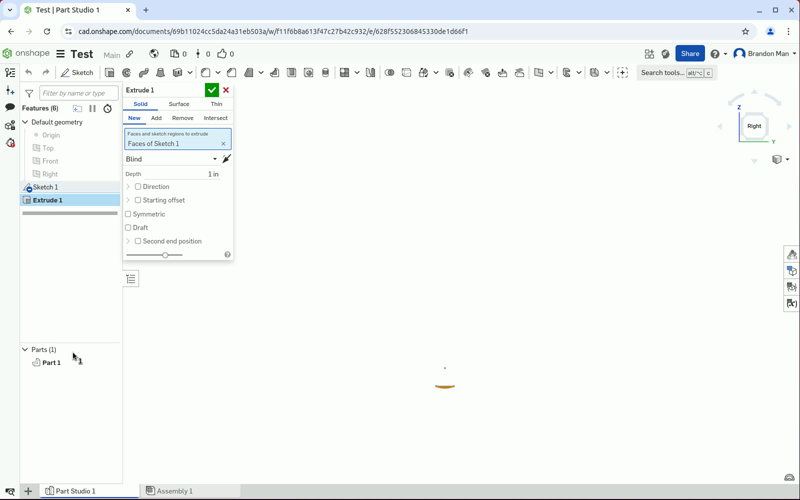
mouse_move(143, 106)
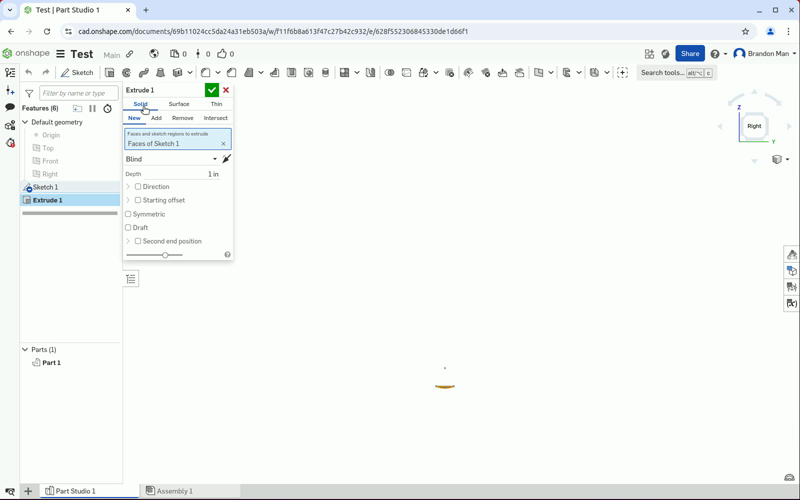
click(143, 106)
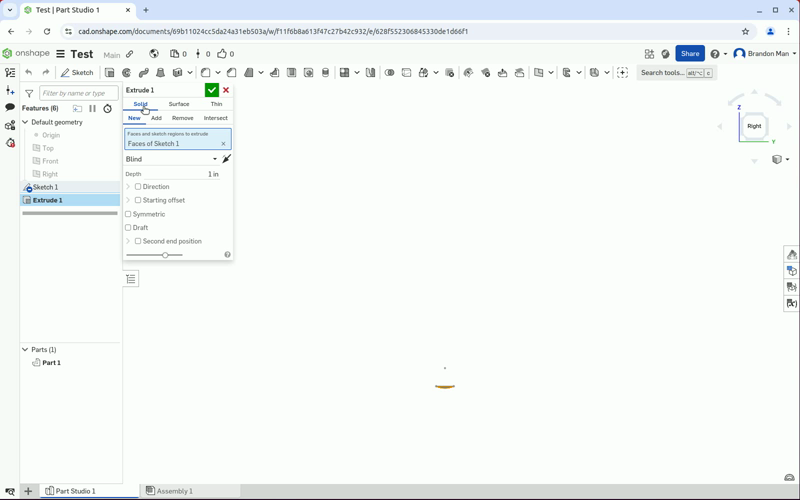
mouse_move(137, 120)
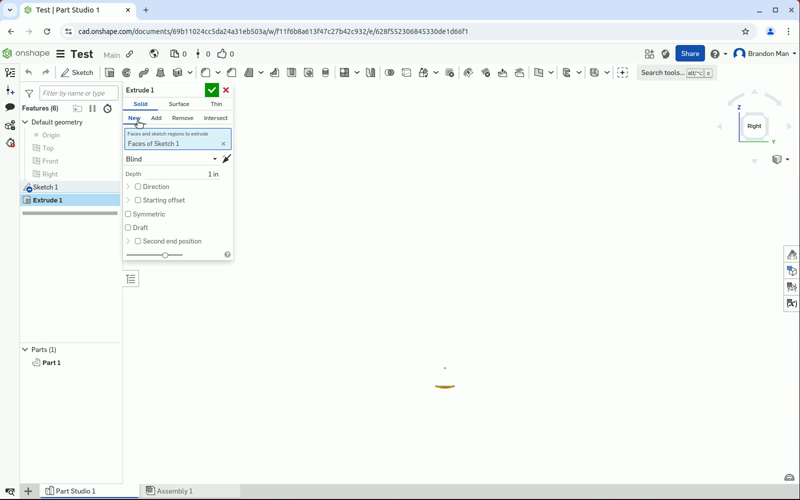
click(137, 120)
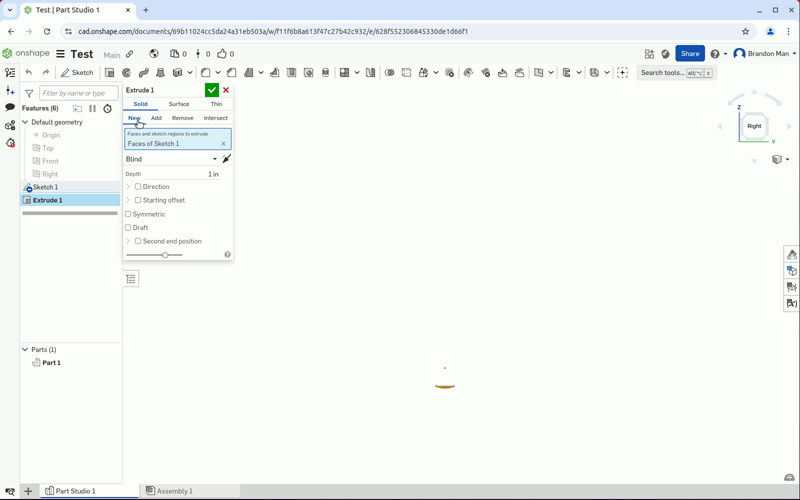
key(tab, 4)
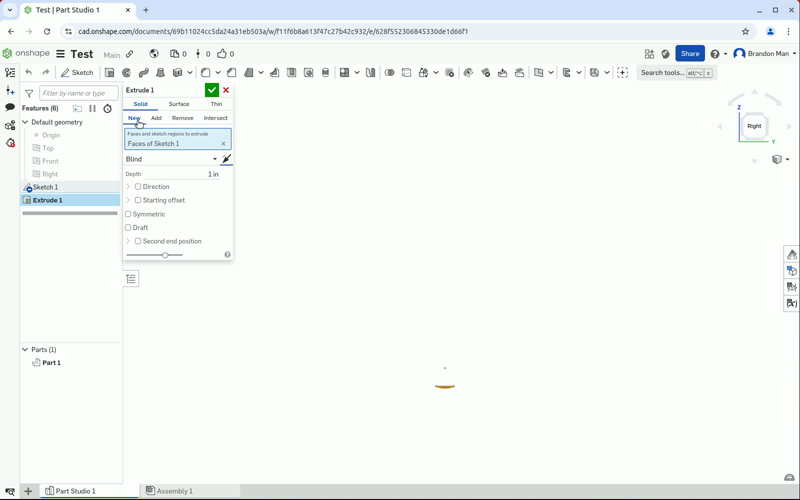
text(0.481)
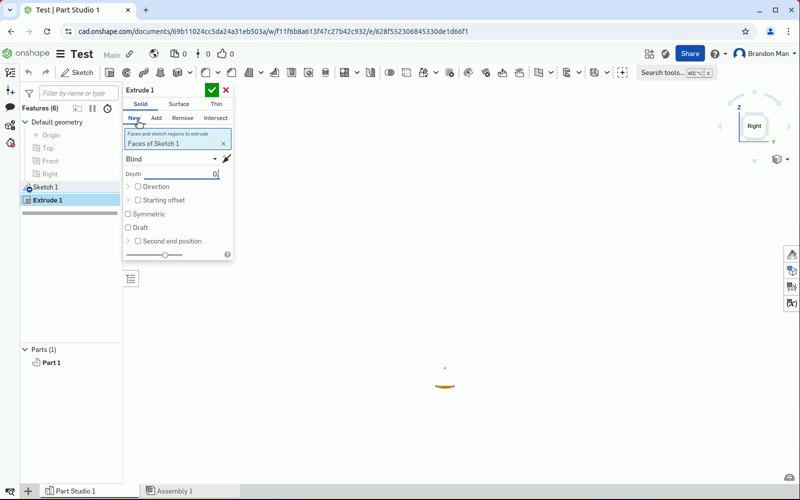
key(enter)
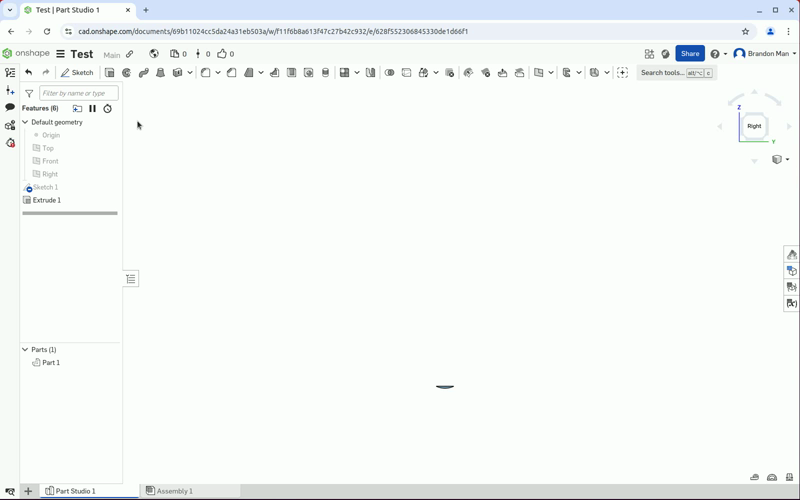
key(shift+h)
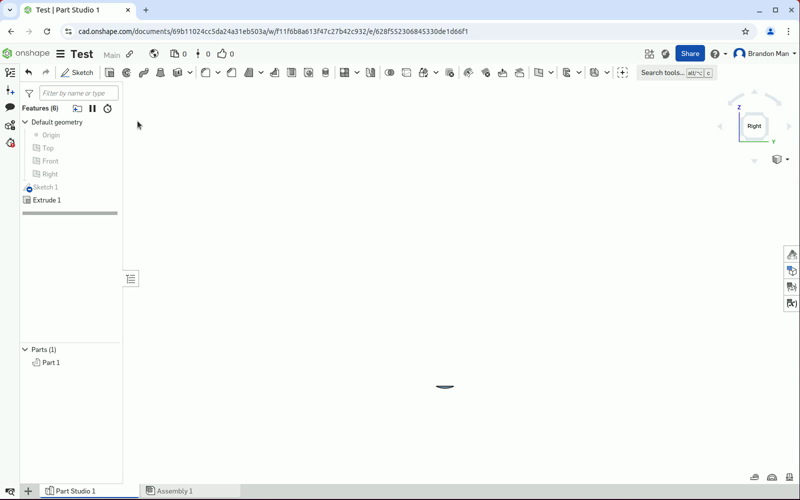
key(shift+h)
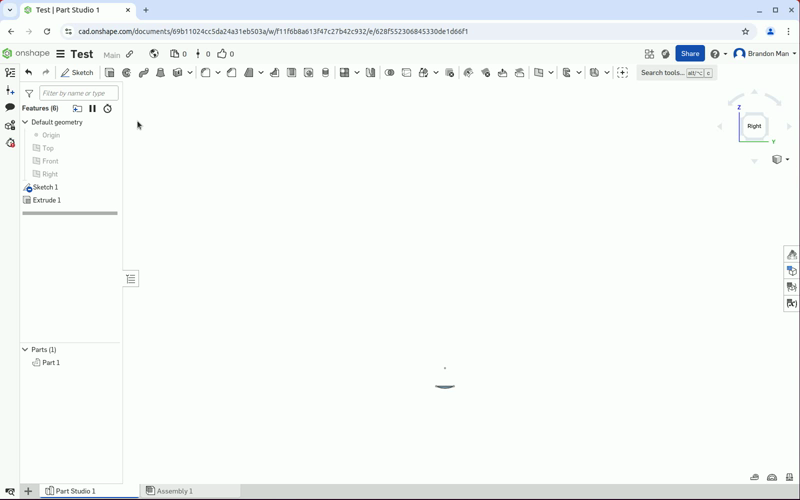
mouse_move(73, 189)
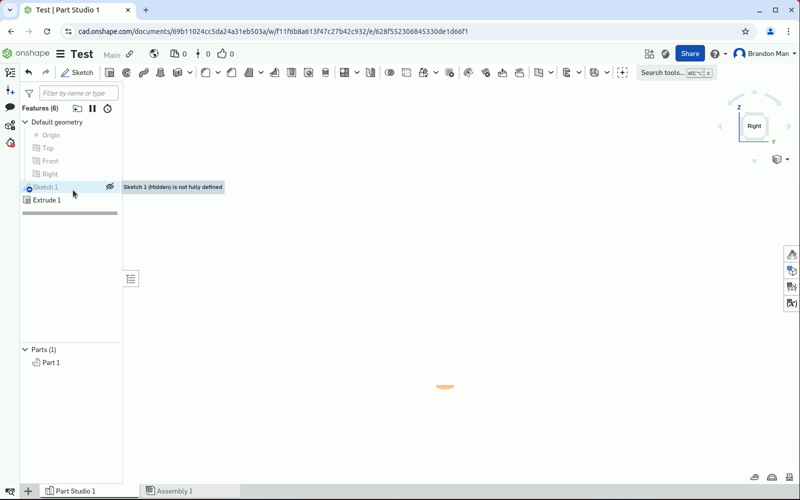
click(73, 189)
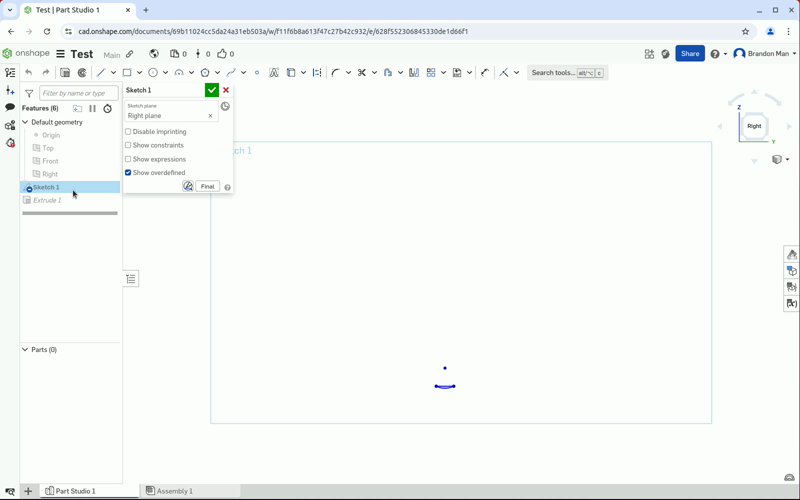
mouse_move(229, 92)
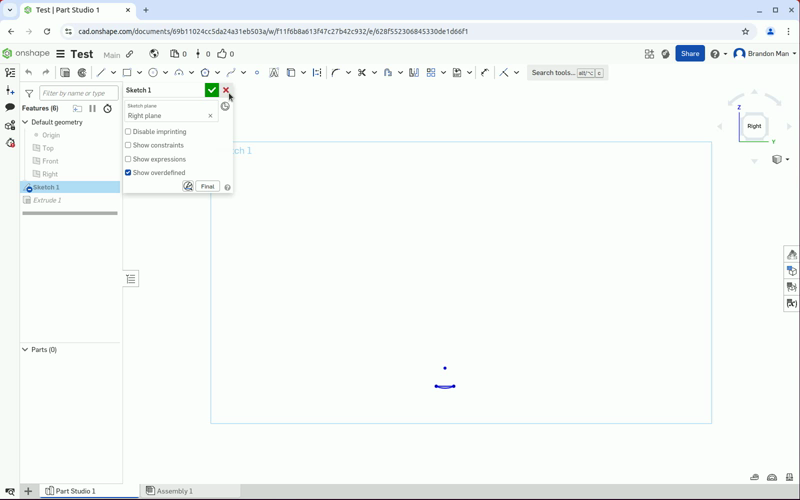
click(229, 92)
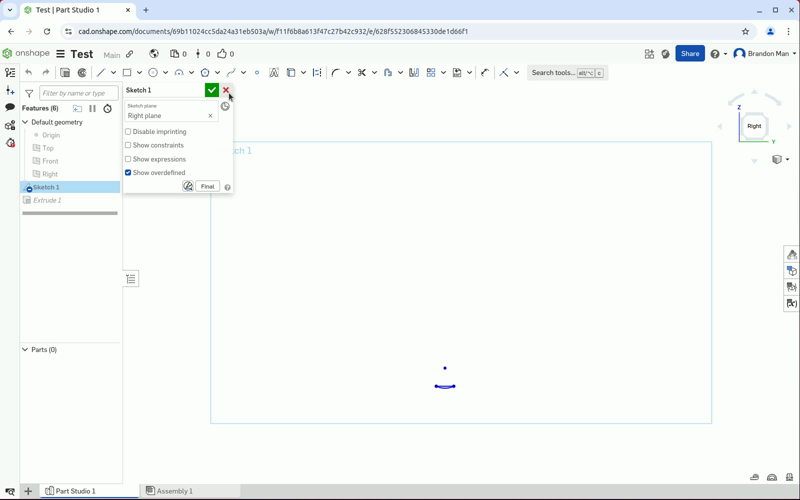
key(shift+s)
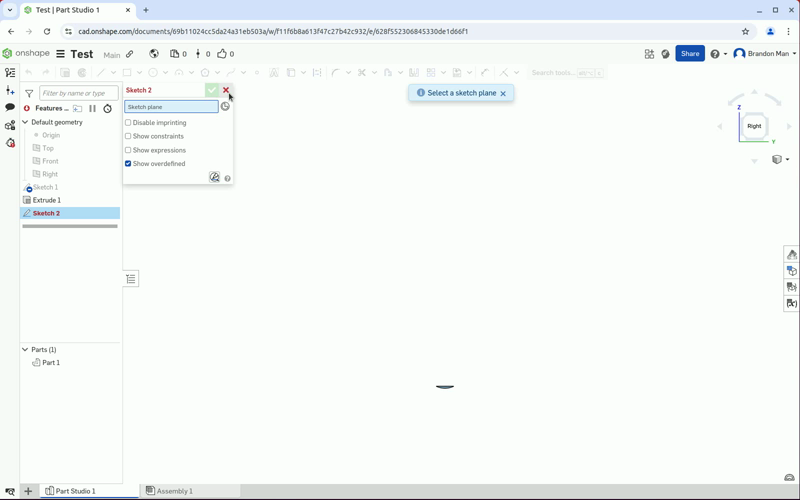
mouse_move(73, 176)
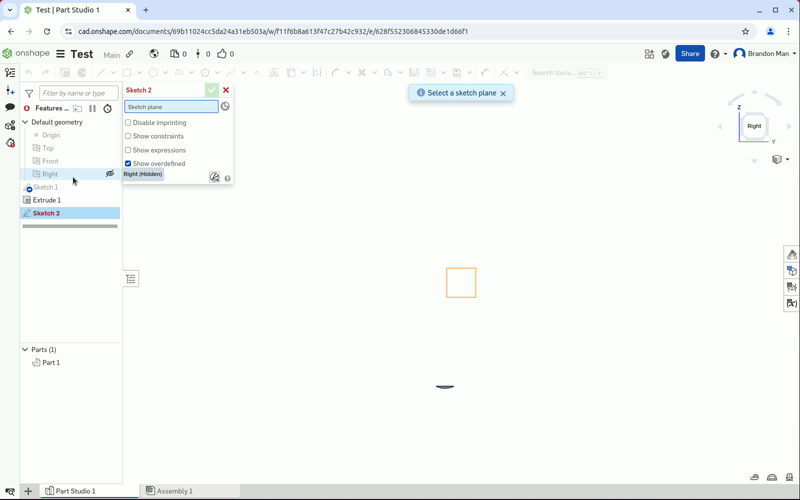
click(73, 176)
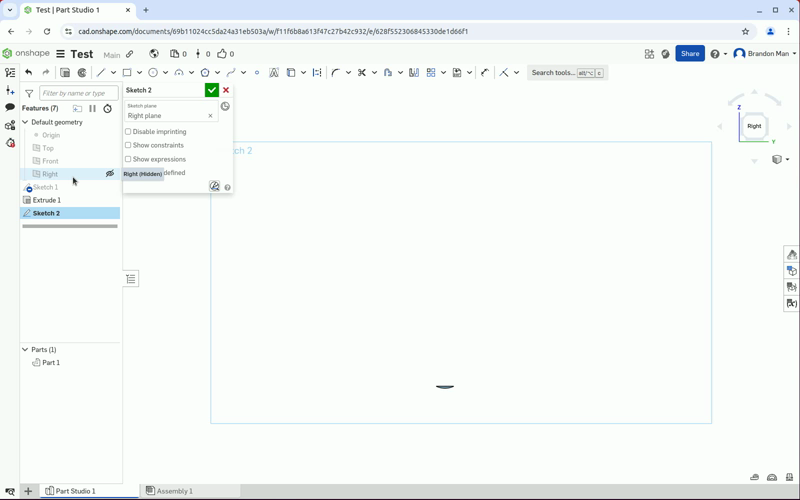
mouse_move(73, 352)
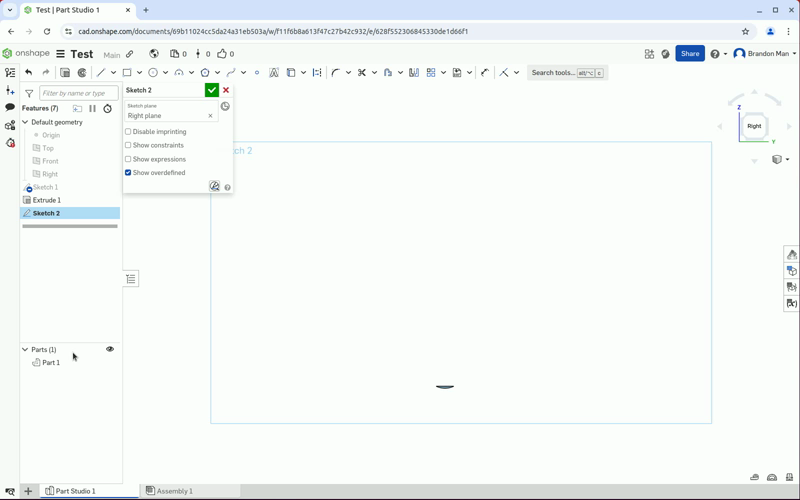
key(y)
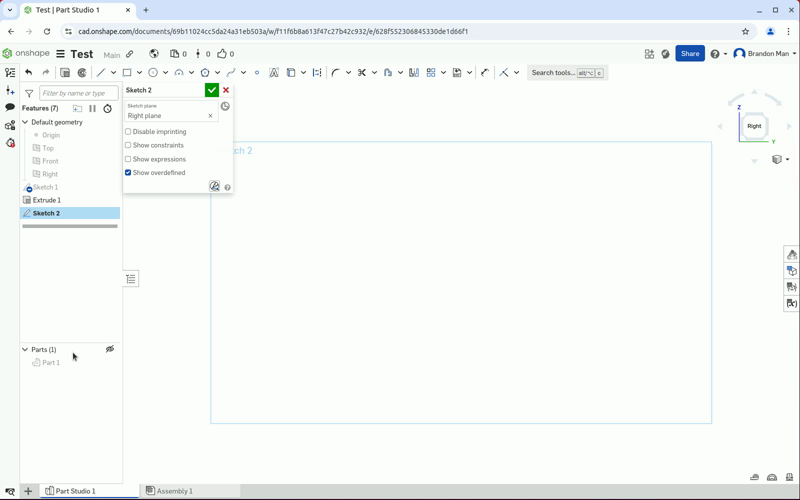
key(l)
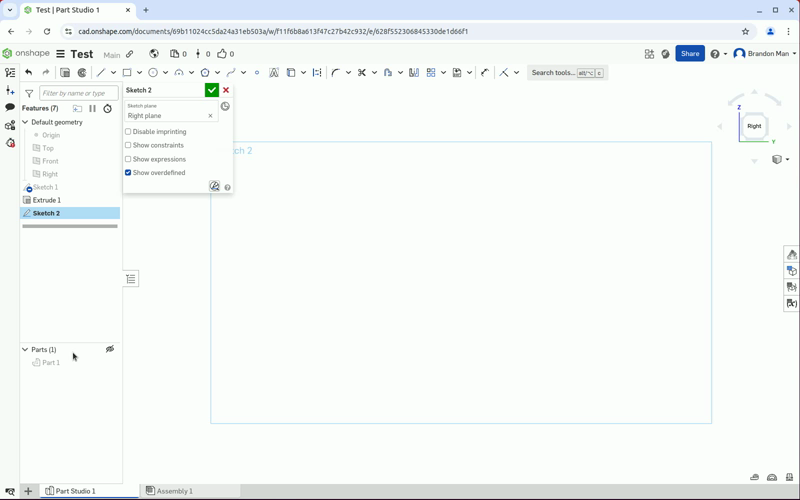
key_down(shift)
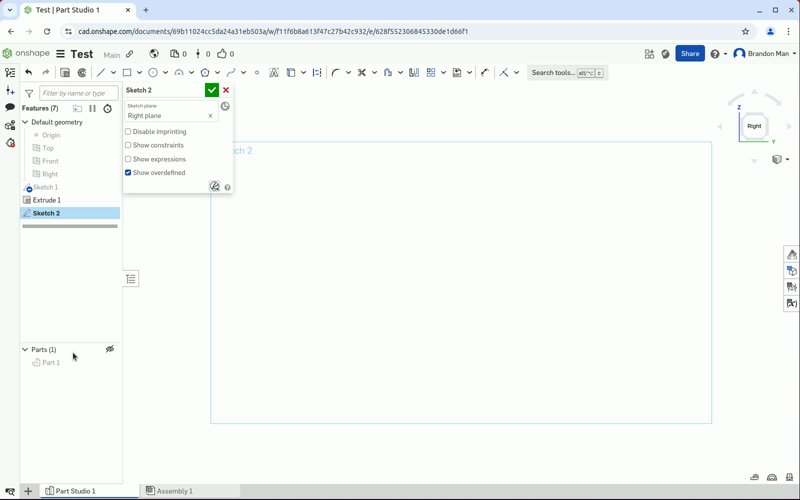
mouse_move(436, 395)
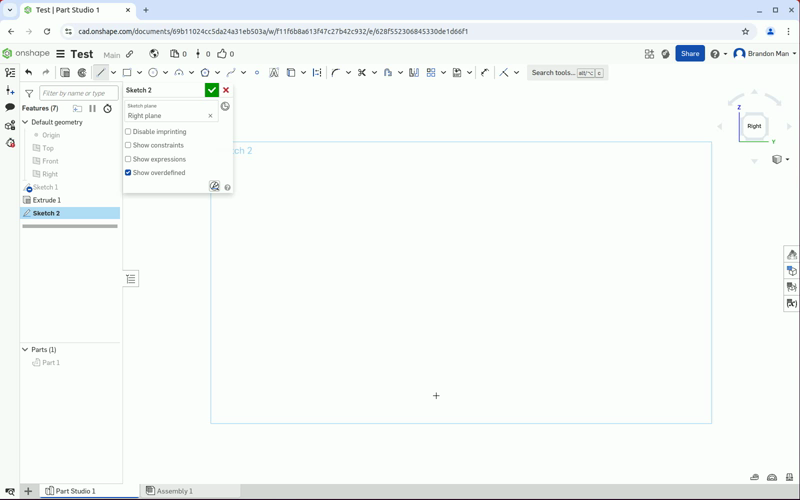
click(436, 395)
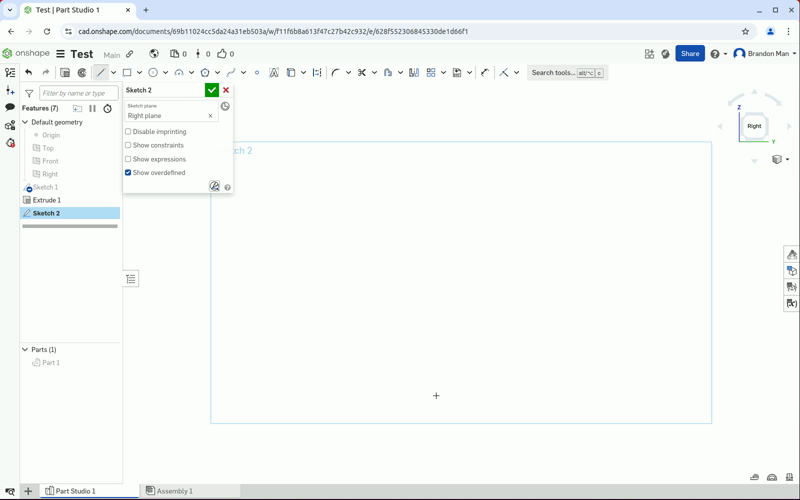
key_up(shift)
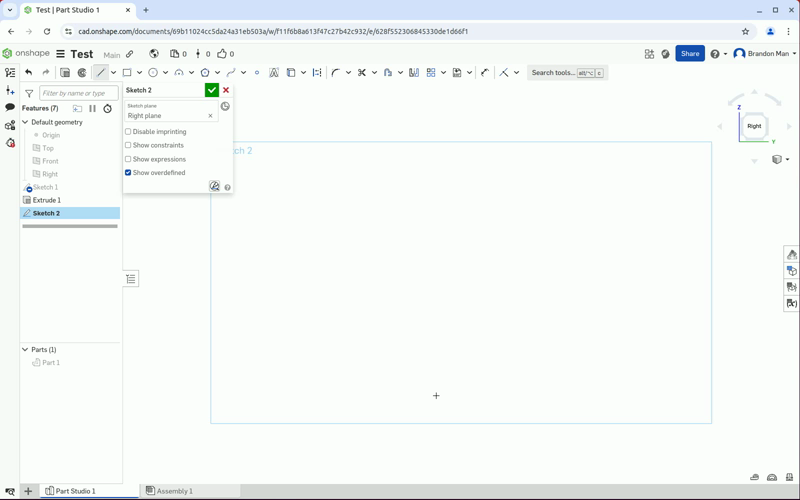
key_down(shift)
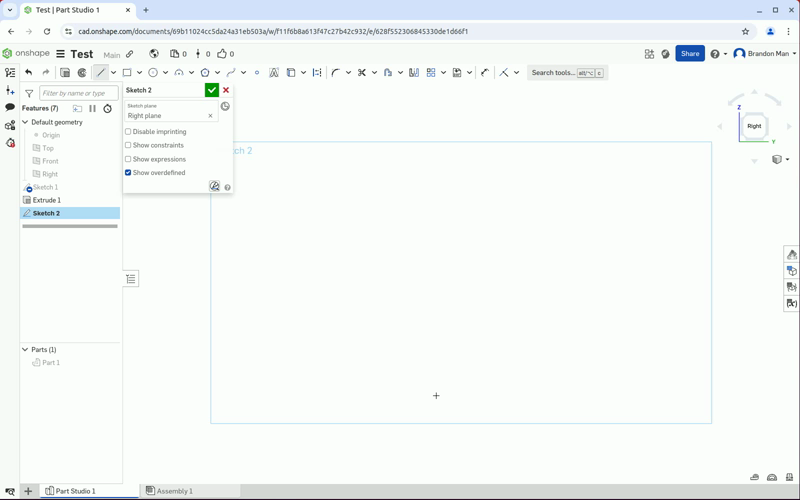
mouse_move(466, 395)
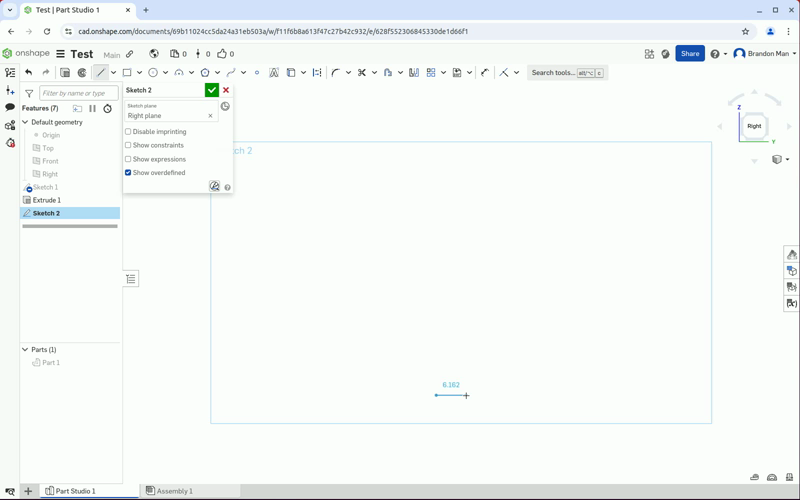
mouse_move(453, 395)
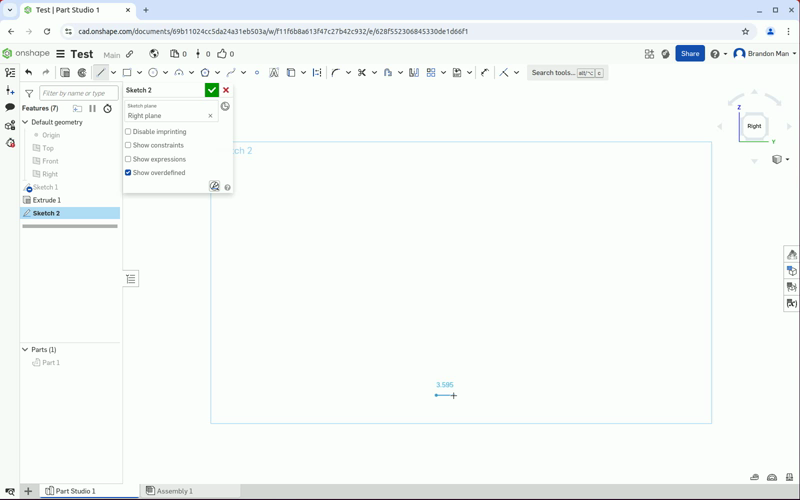
click(453, 395)
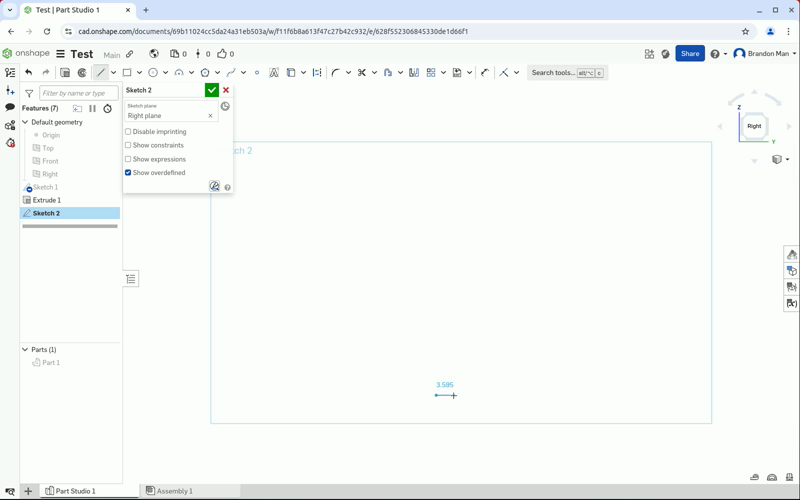
key_up(shift)
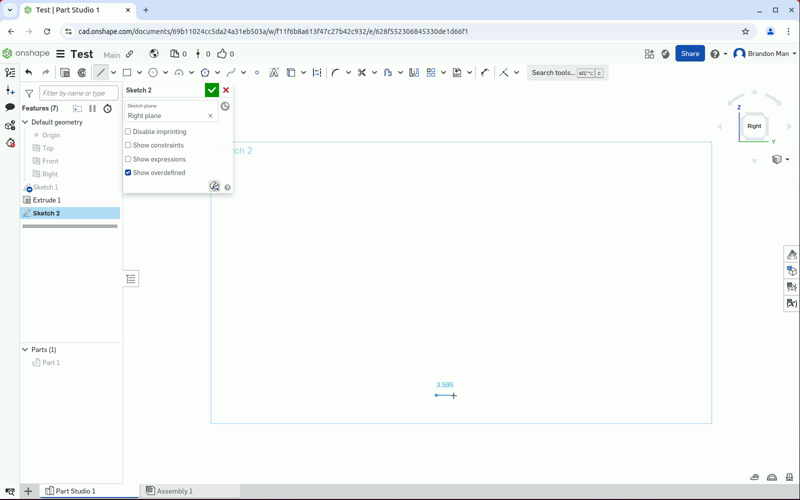
key_down(shift)
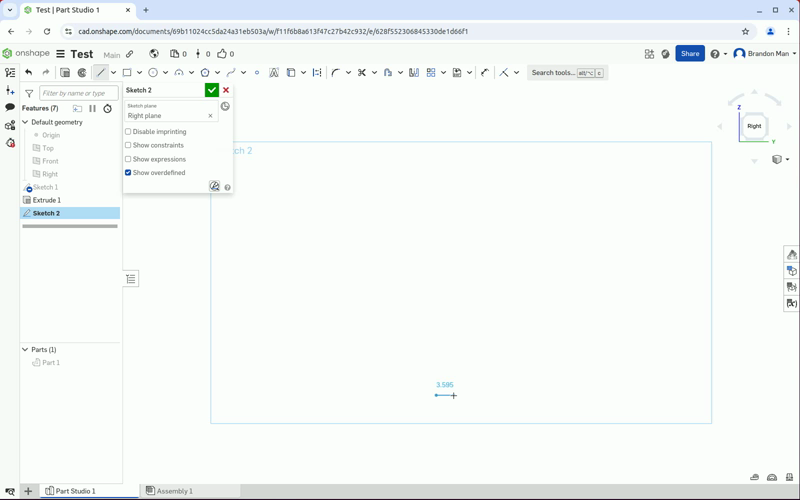
mouse_move(483, 395)
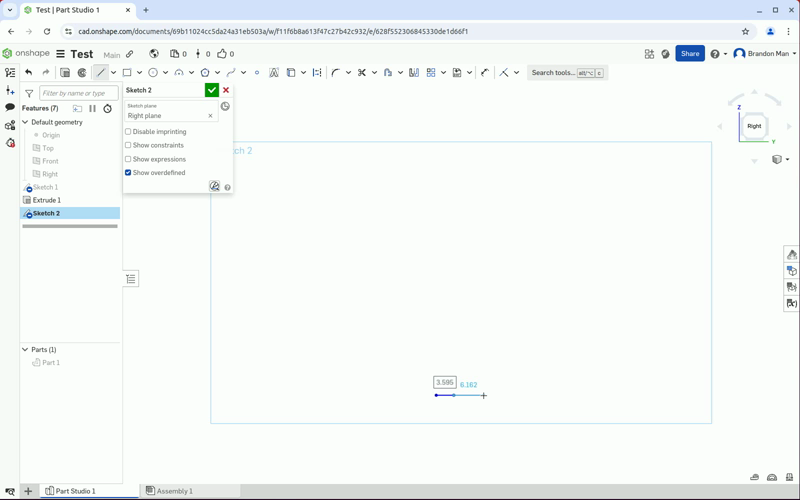
mouse_move(453, 389)
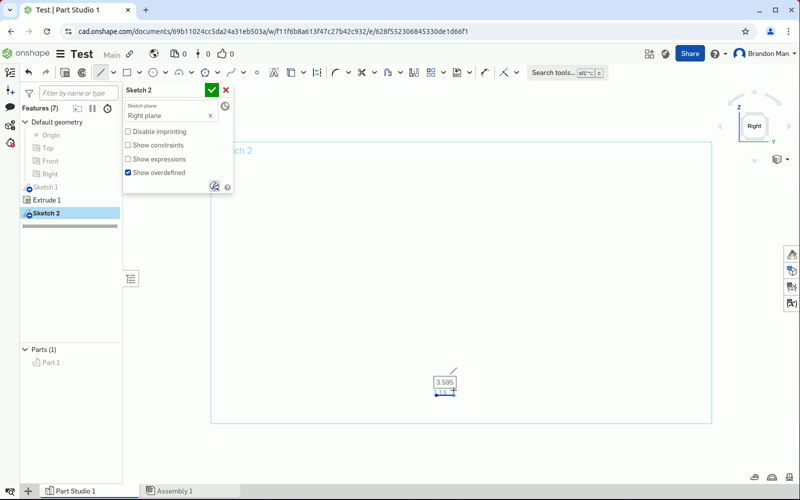
scroll(6)
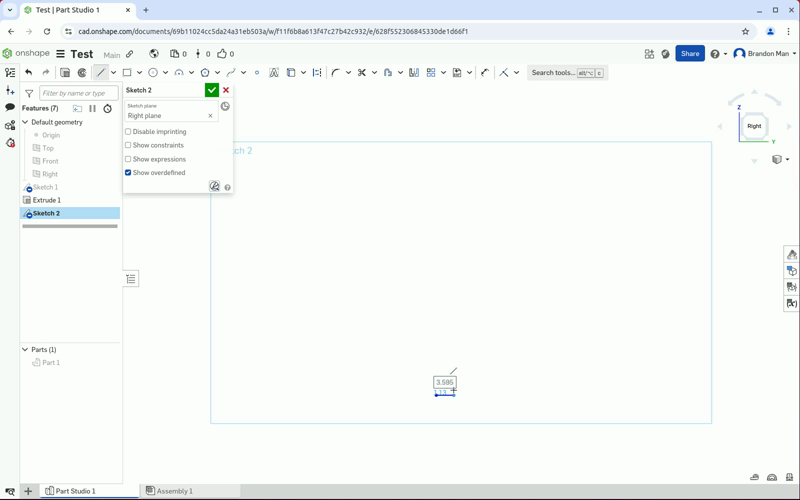
scroll(6)
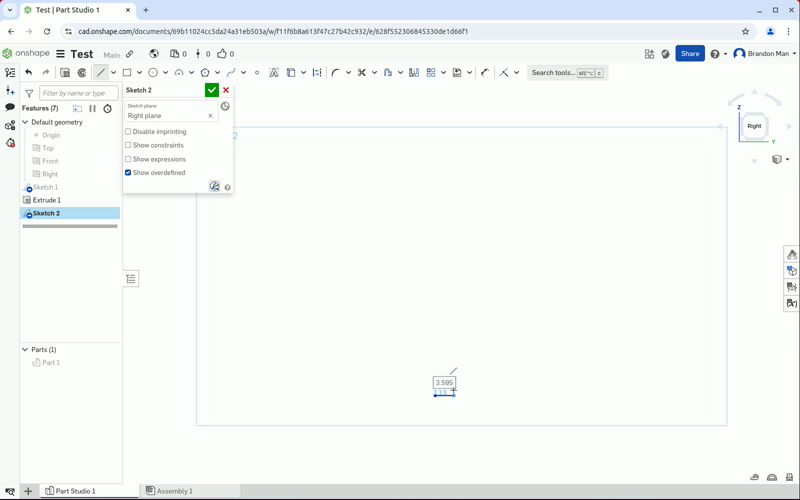
scroll(6)
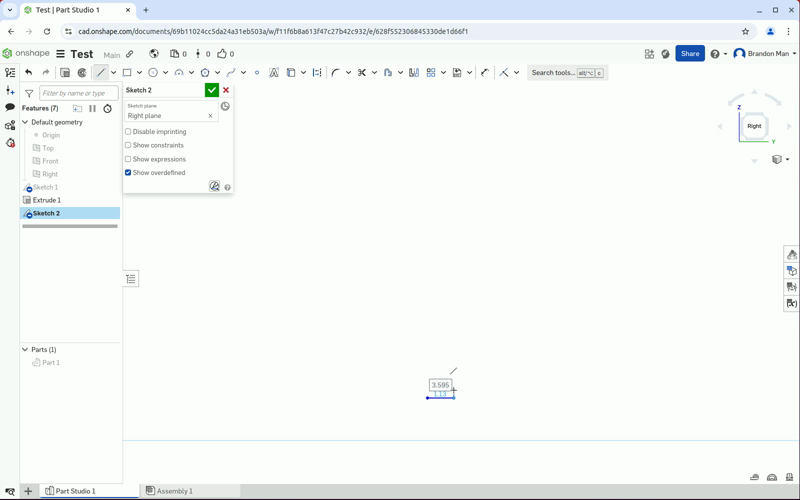
scroll(6)
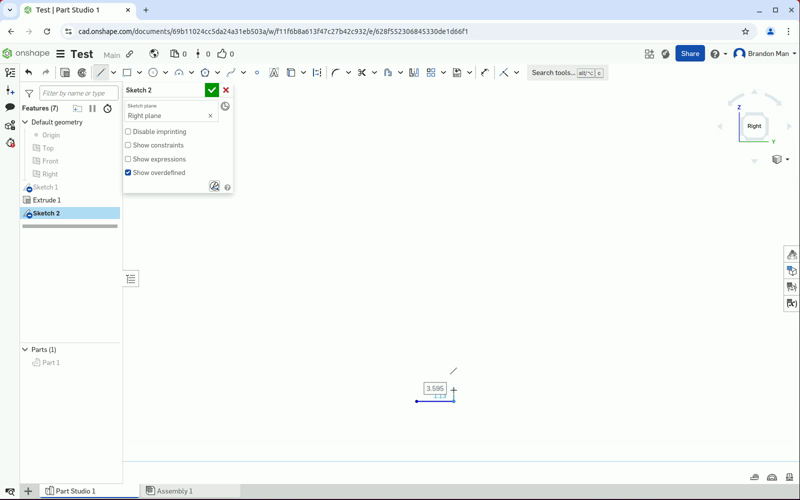
scroll(6)
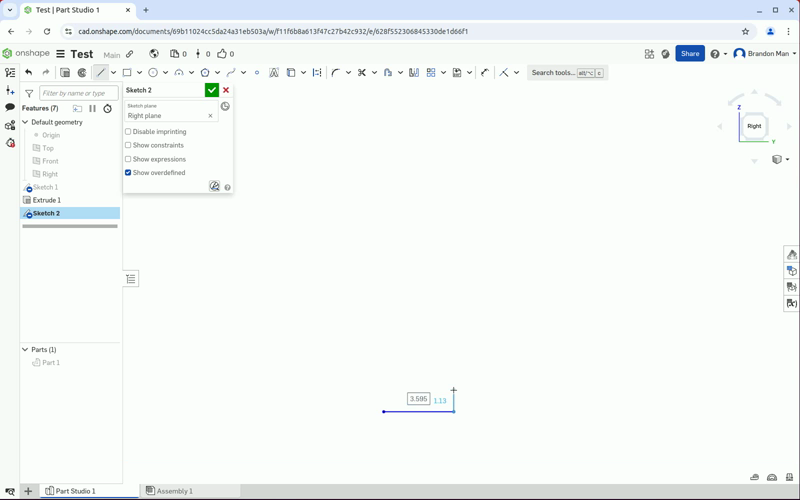
scroll(6)
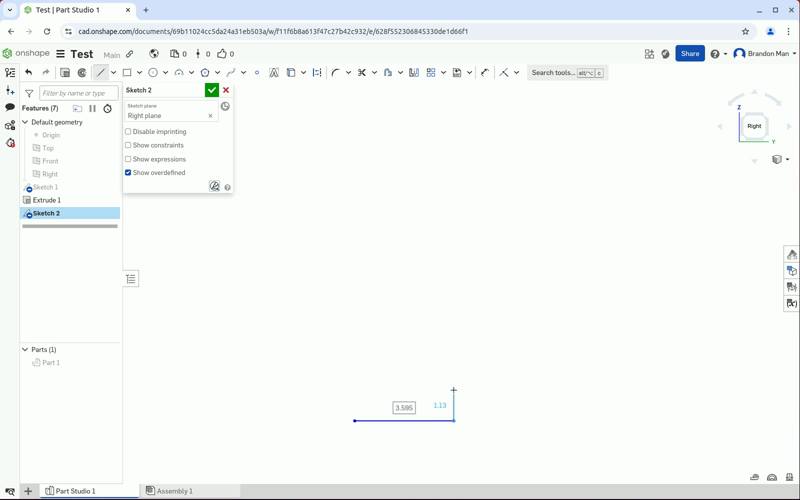
scroll(6)
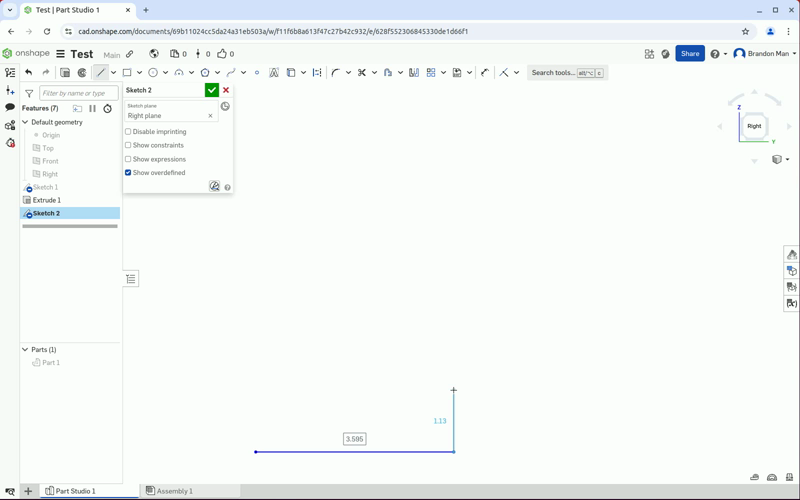
click(453, 389)
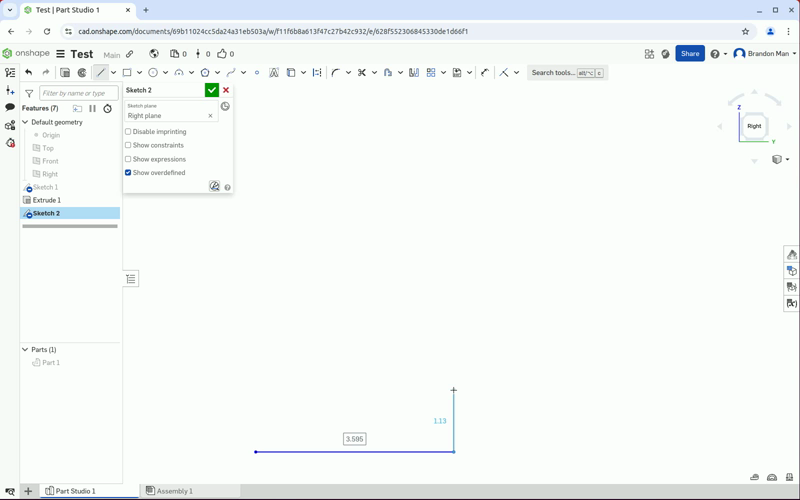
scroll(-6)
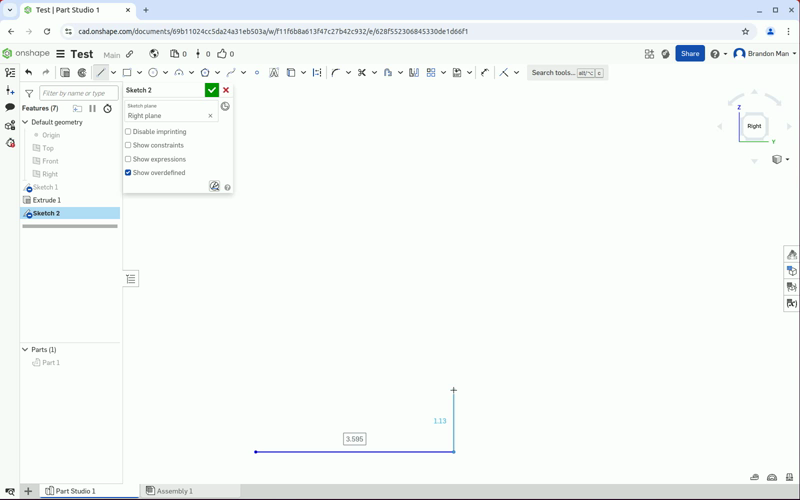
scroll(-6)
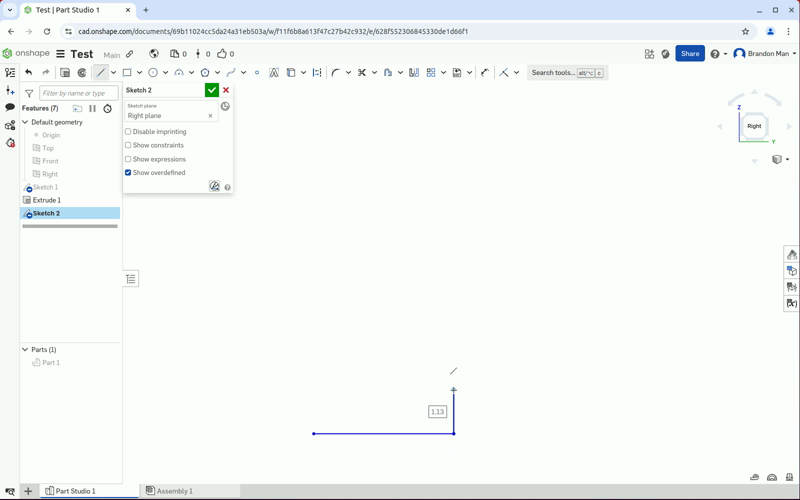
scroll(-6)
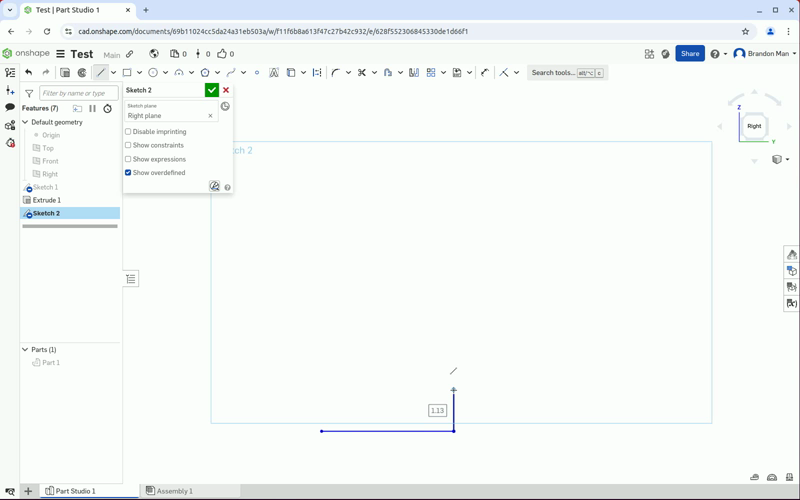
scroll(-6)
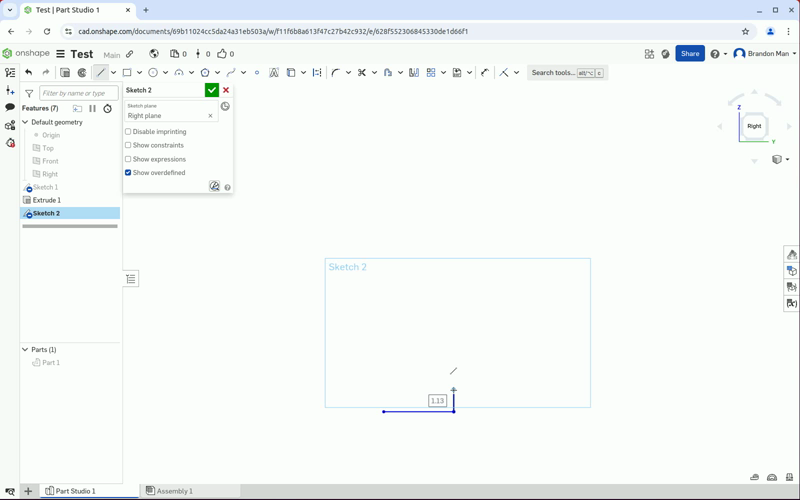
scroll(-6)
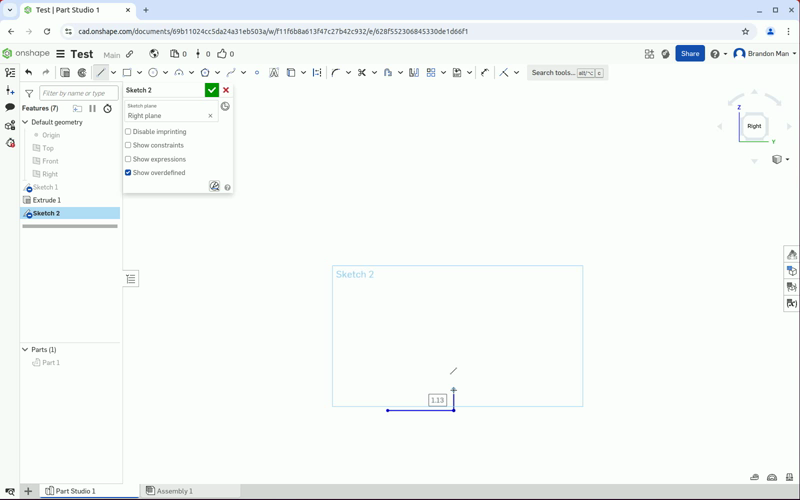
scroll(-6)
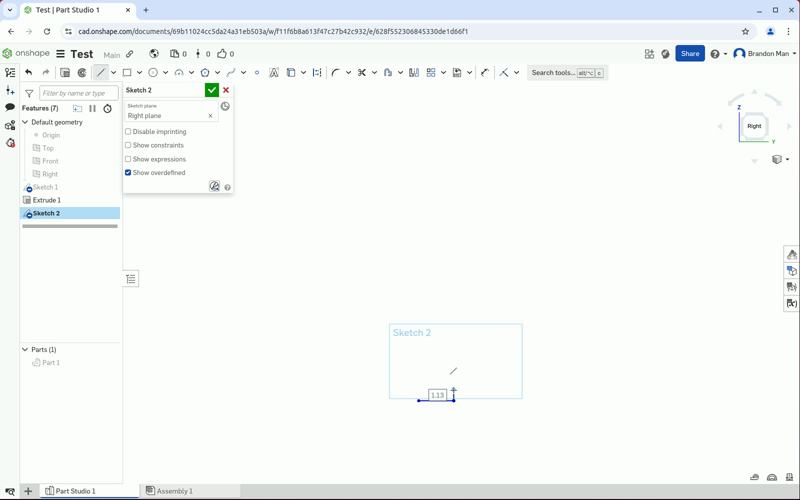
scroll(-6)
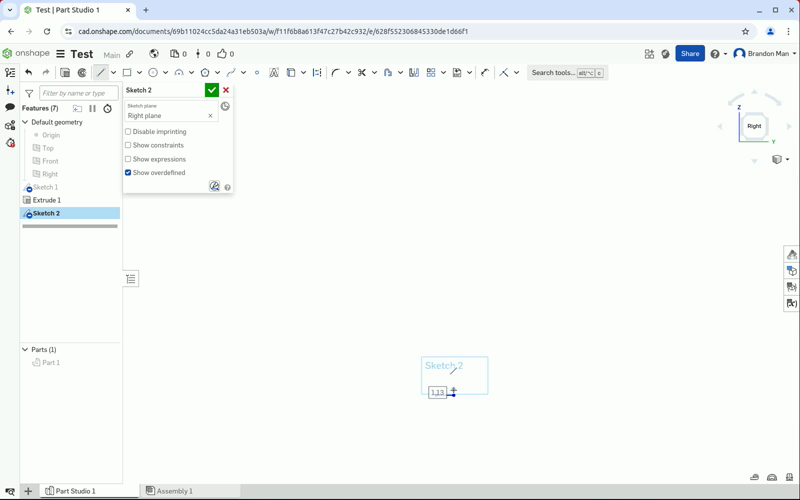
key_up(shift)
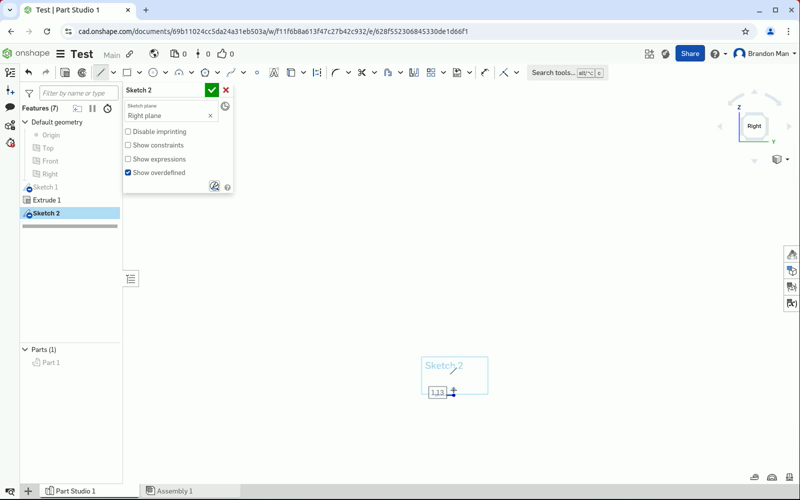
key_down(shift)
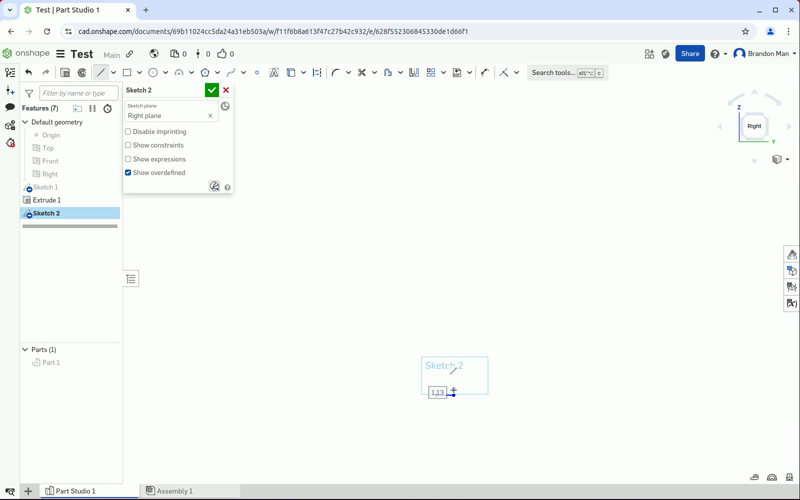
mouse_move(483, 389)
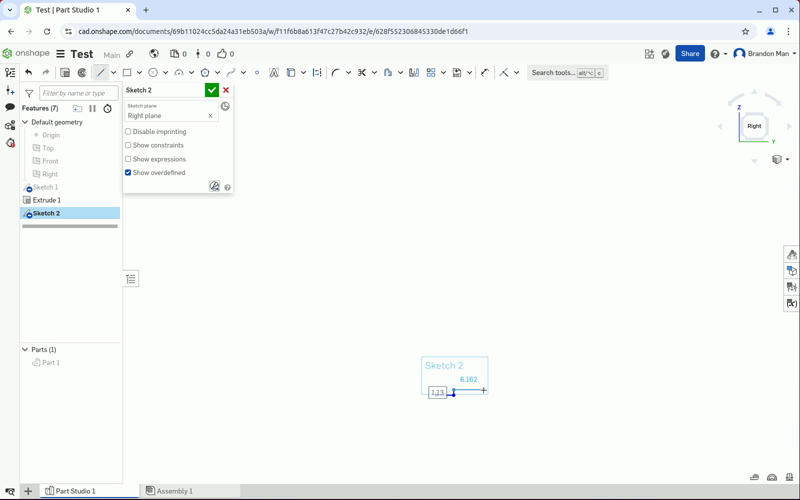
mouse_move(436, 389)
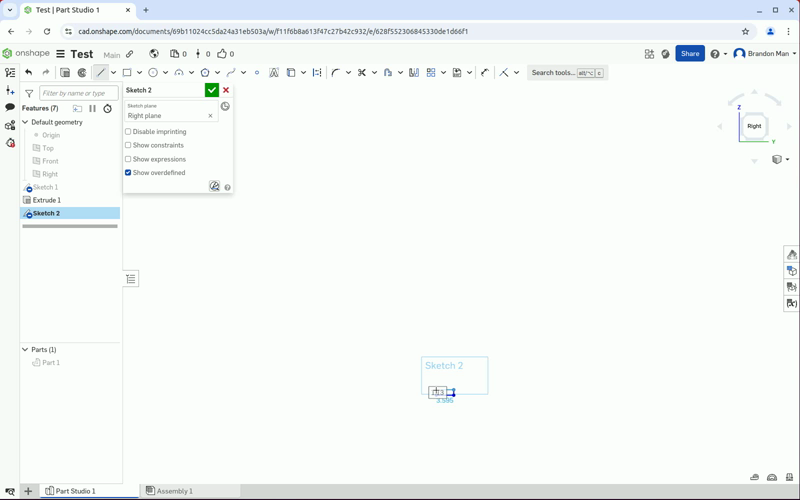
click(436, 389)
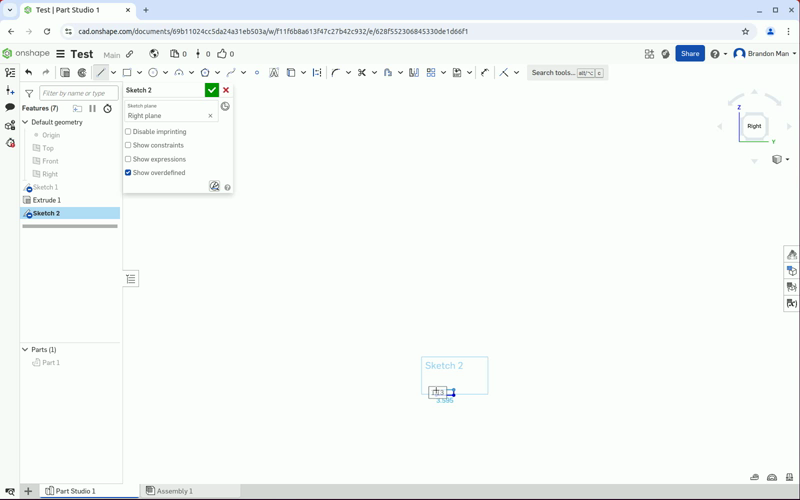
key_up(shift)
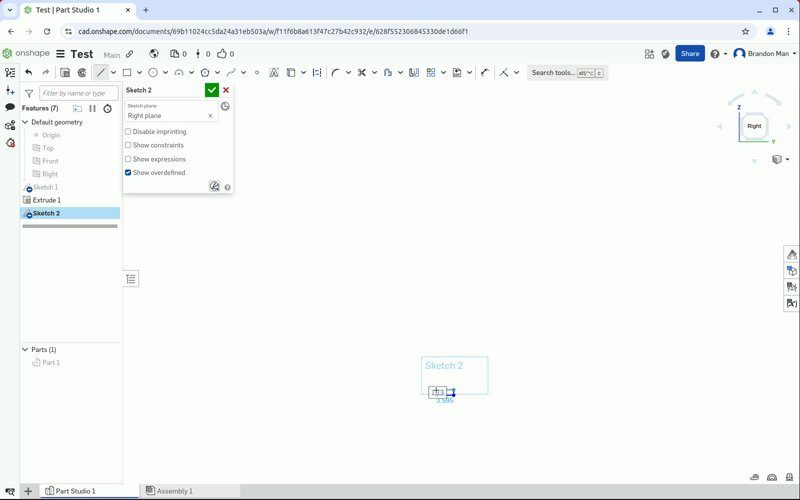
mouse_move(466, 389)
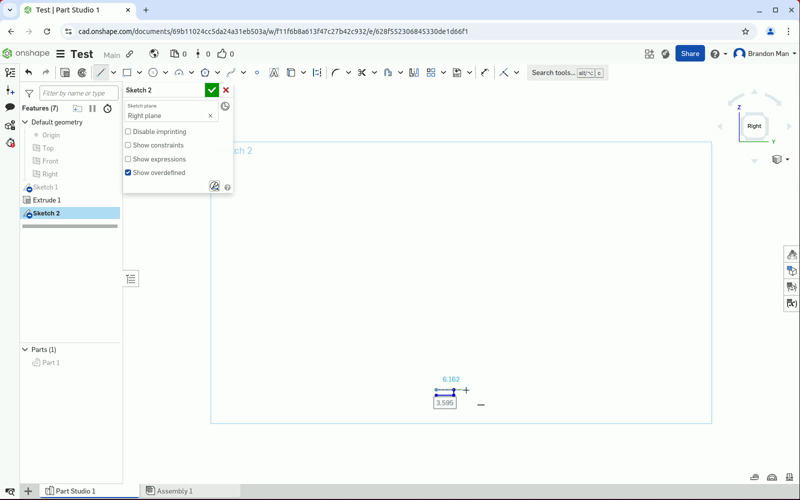
key_down(shift)
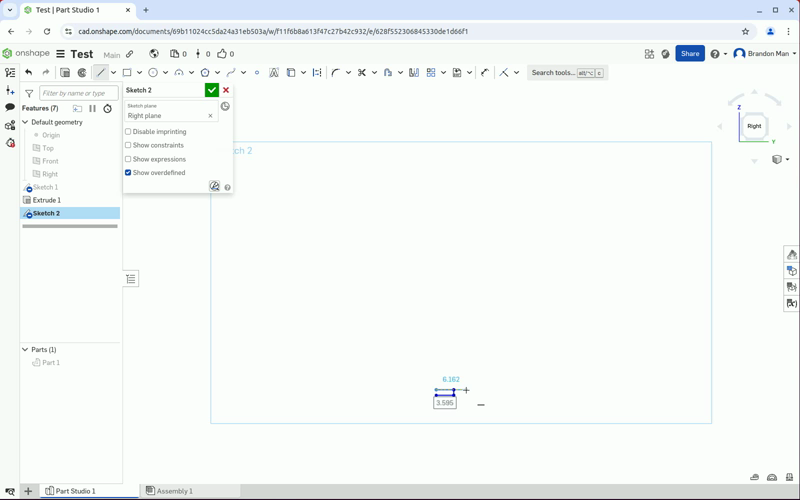
mouse_move(436, 395)
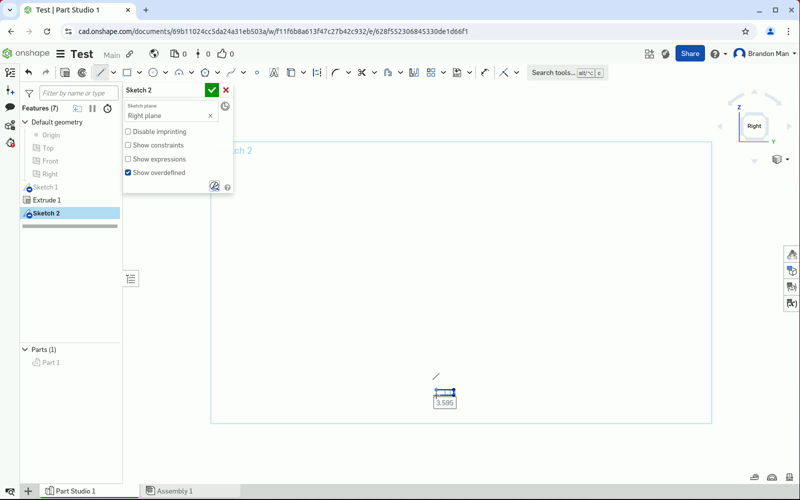
scroll(6)
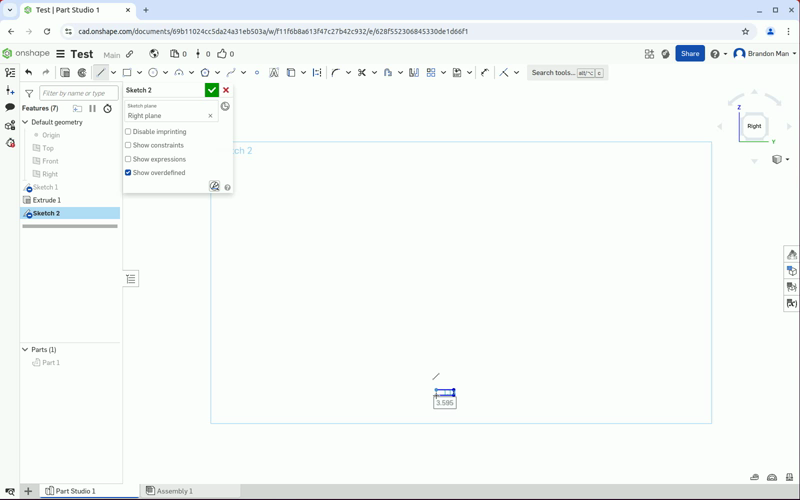
scroll(6)
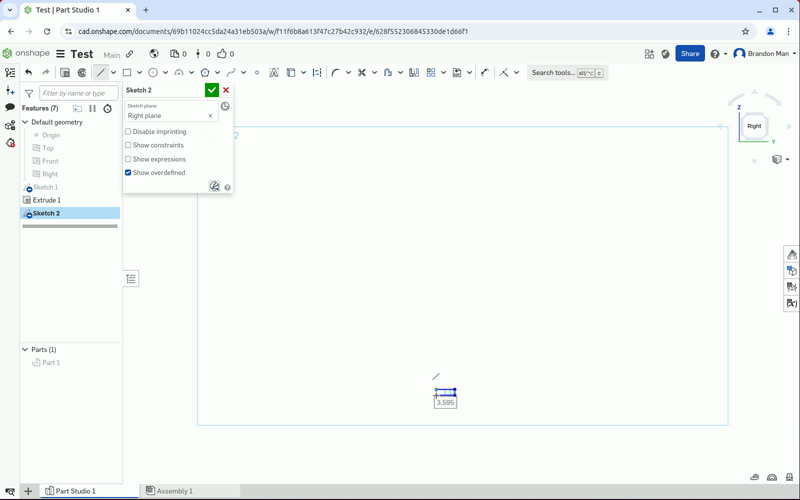
scroll(6)
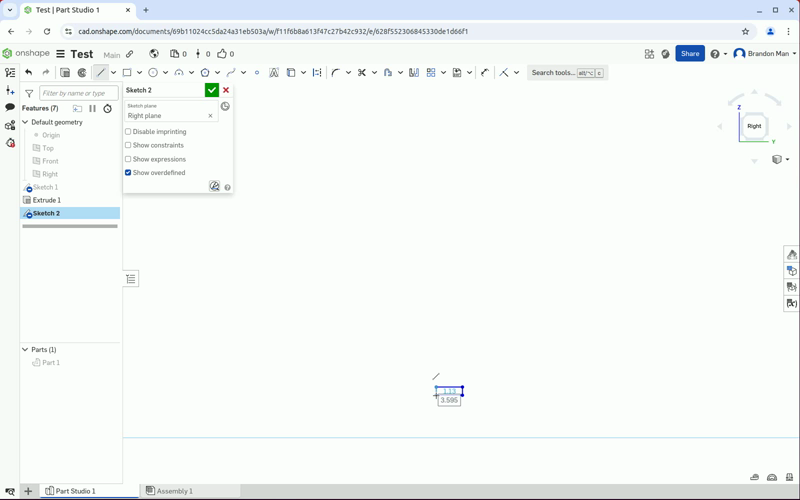
scroll(6)
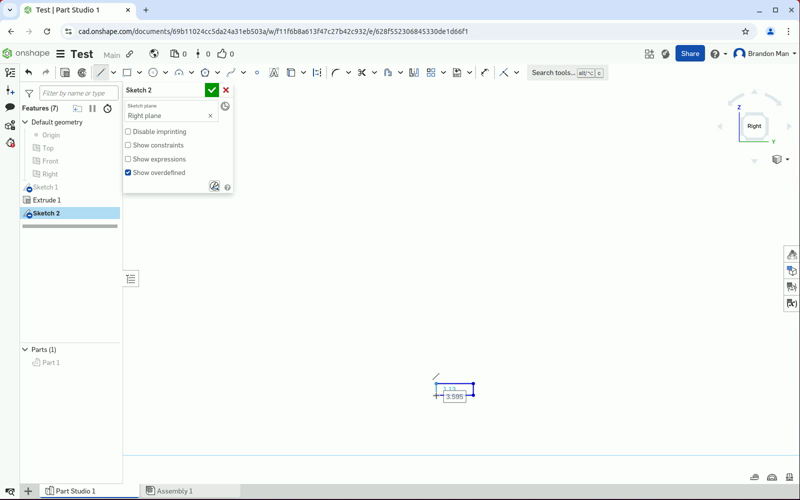
scroll(6)
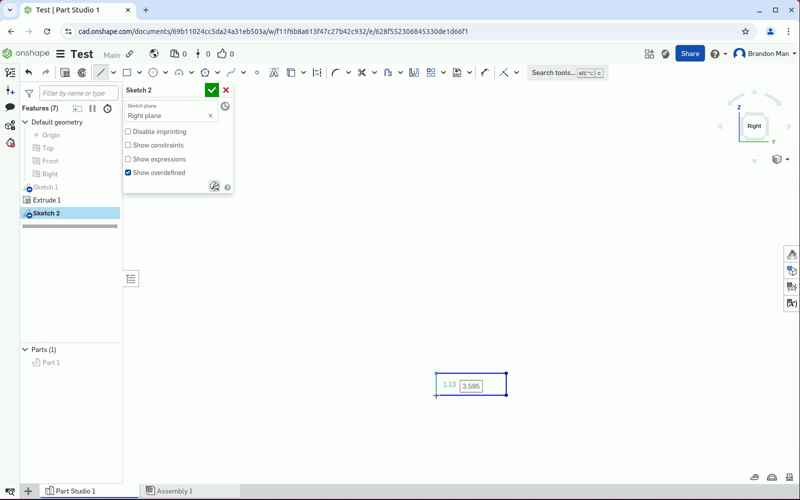
scroll(6)
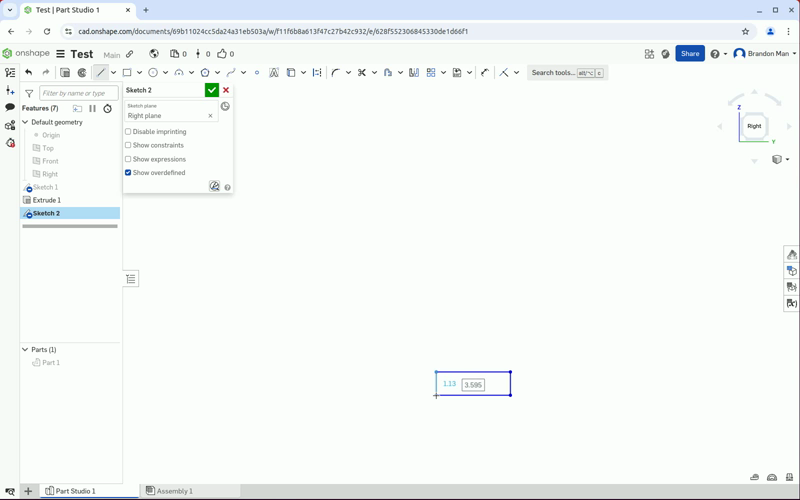
scroll(6)
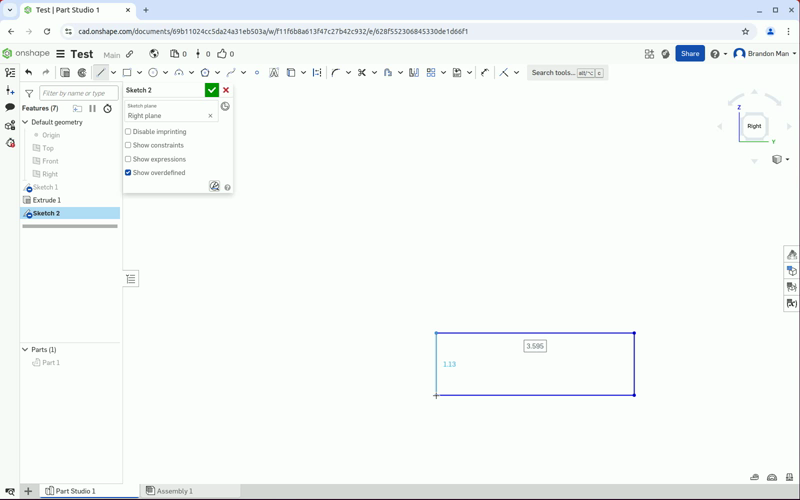
key_up(shift)
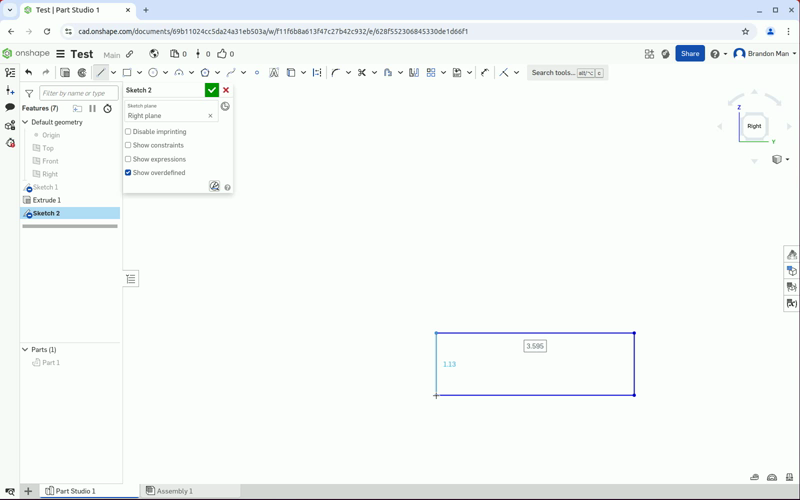
click(436, 395)
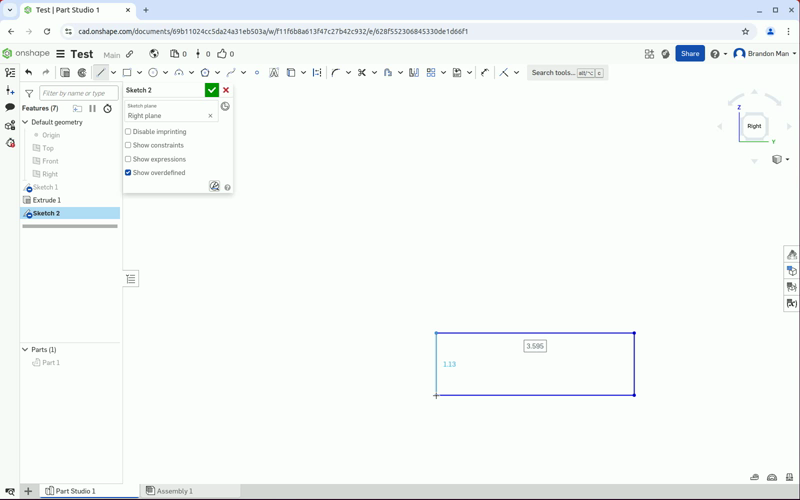
scroll(-6)
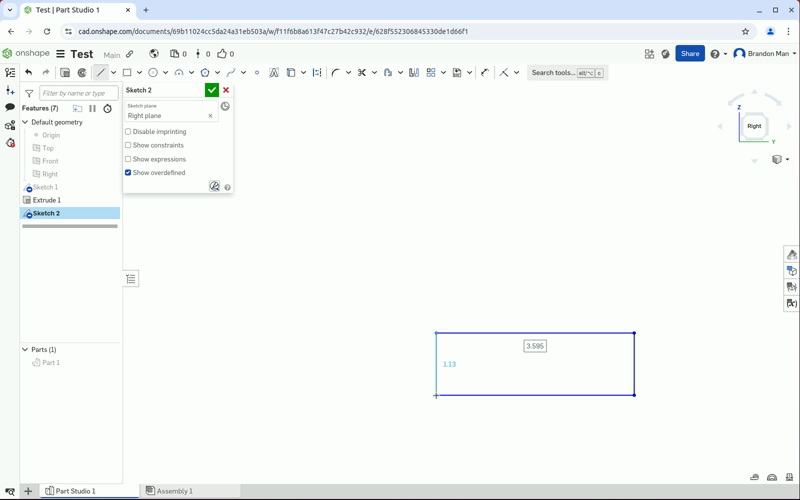
scroll(-6)
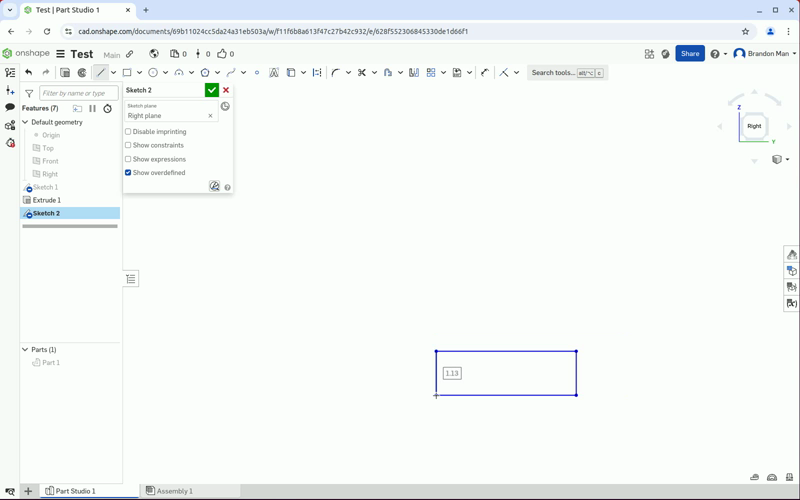
scroll(-6)
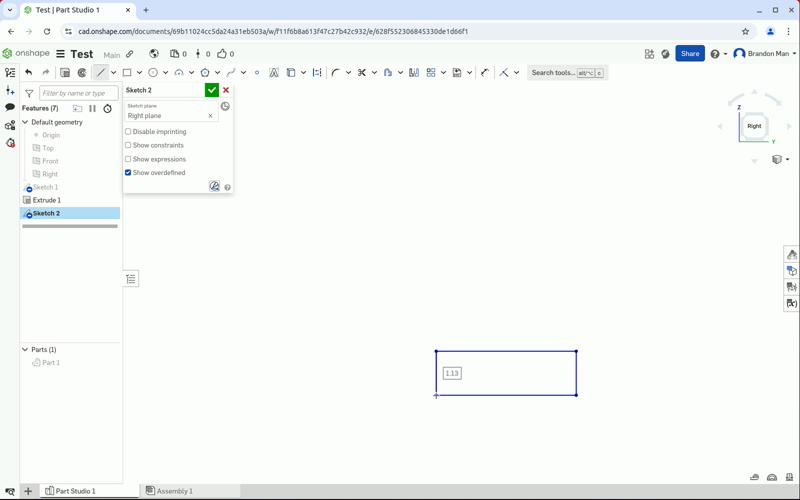
scroll(-6)
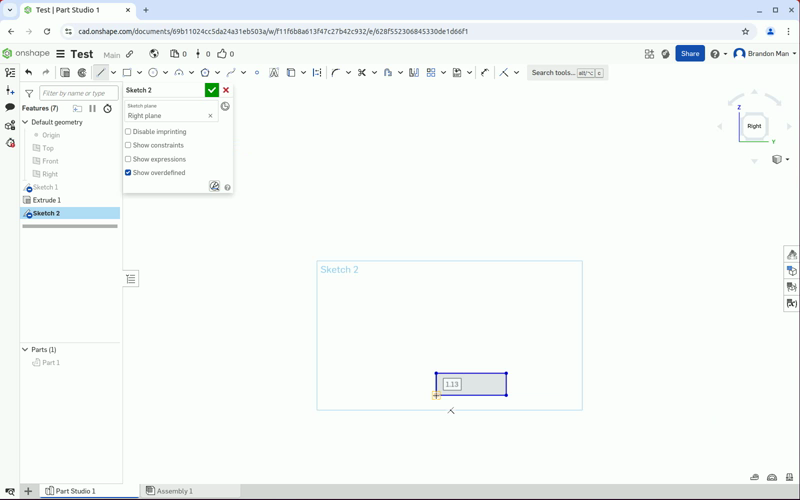
scroll(-6)
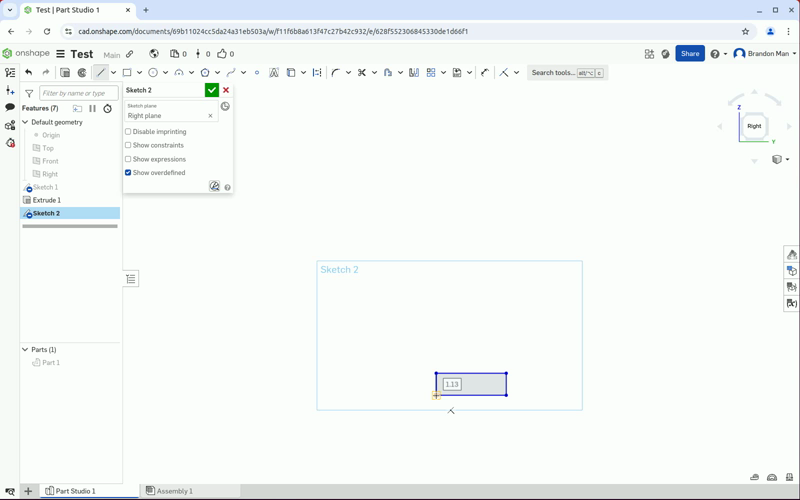
scroll(-6)
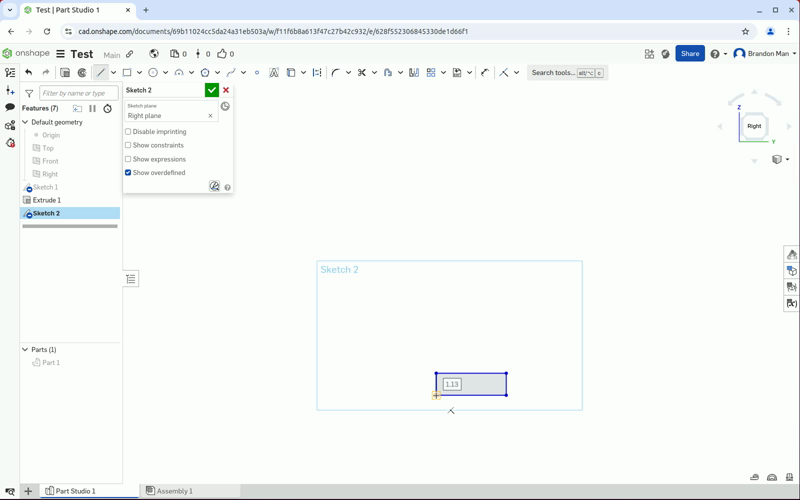
scroll(-6)
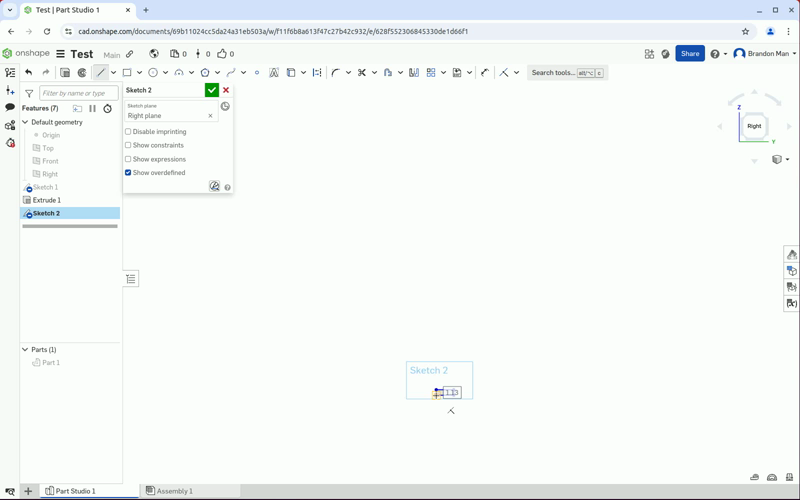
key(esc)
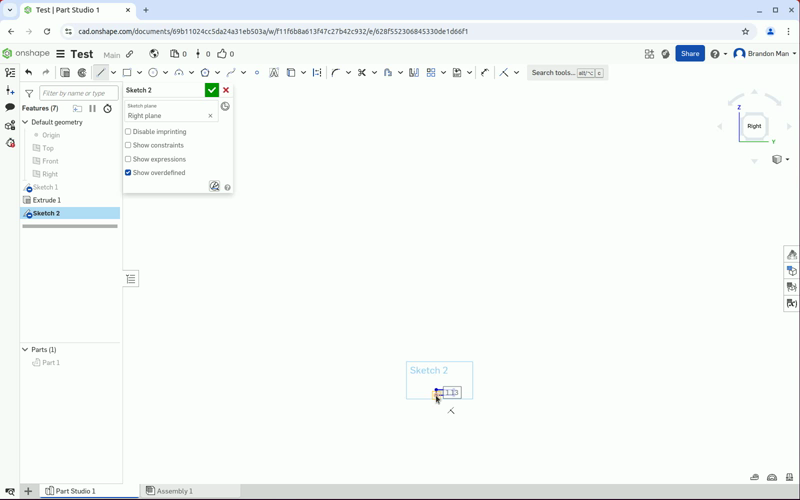
mouse_move(440, 393)
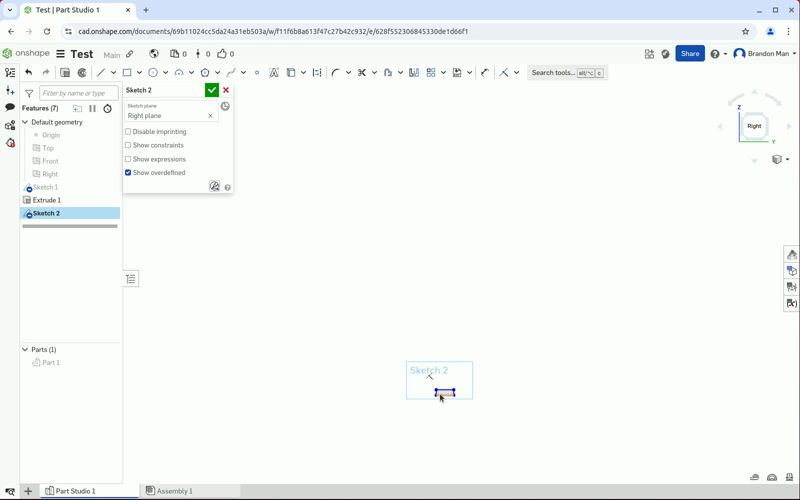
scroll(6)
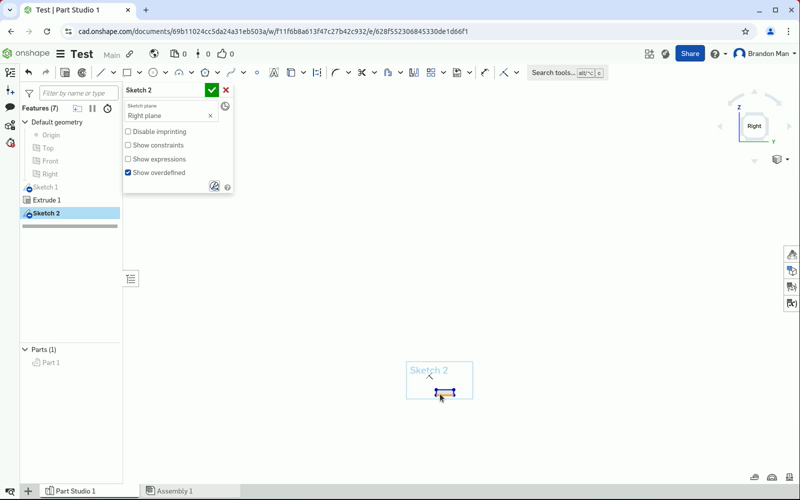
scroll(6)
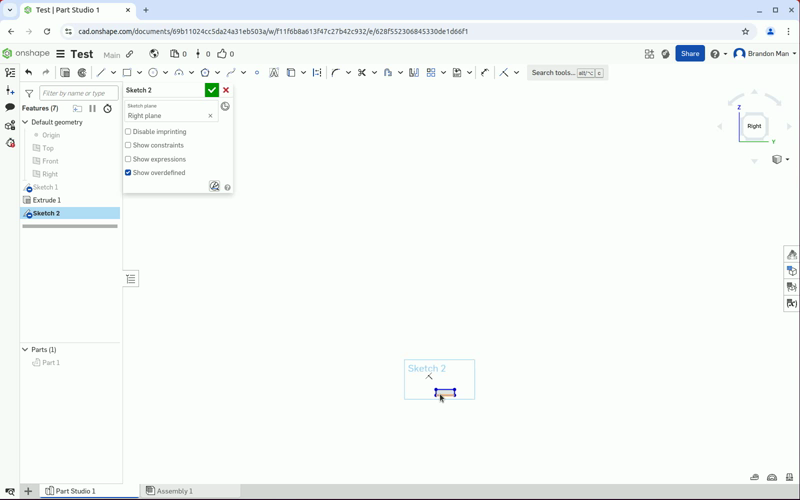
scroll(6)
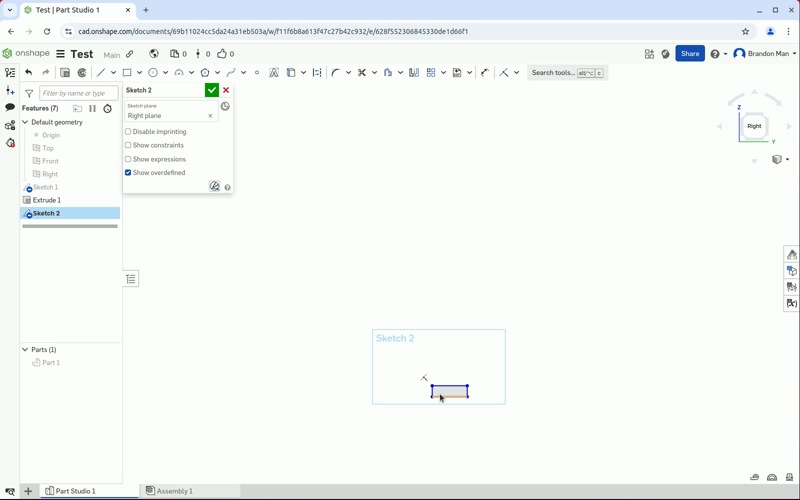
scroll(6)
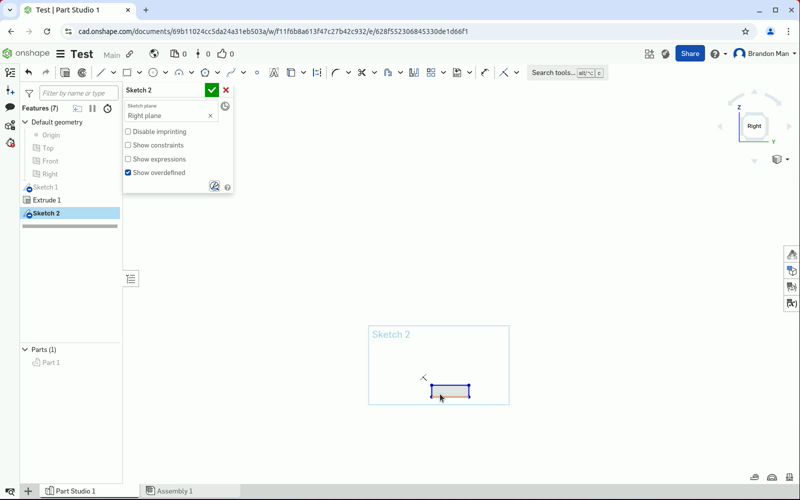
scroll(6)
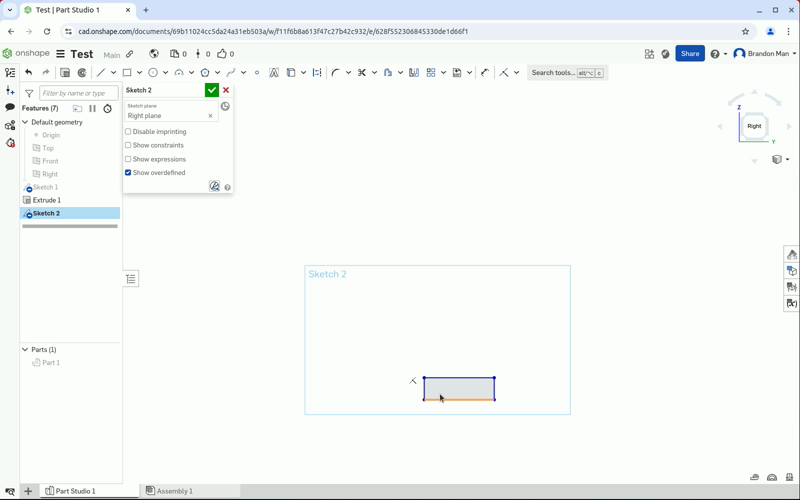
scroll(6)
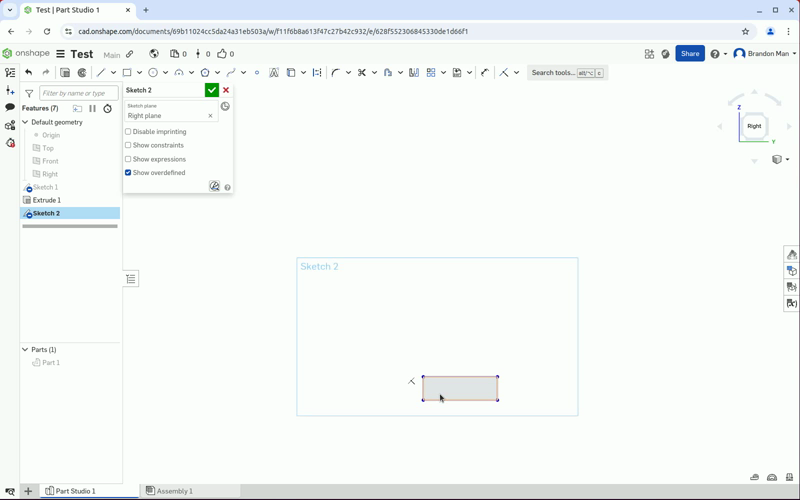
scroll(6)
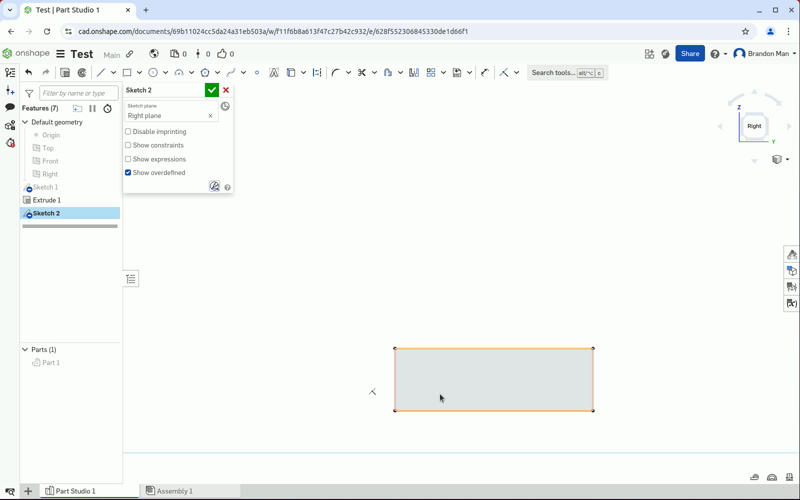
click(440, 393)
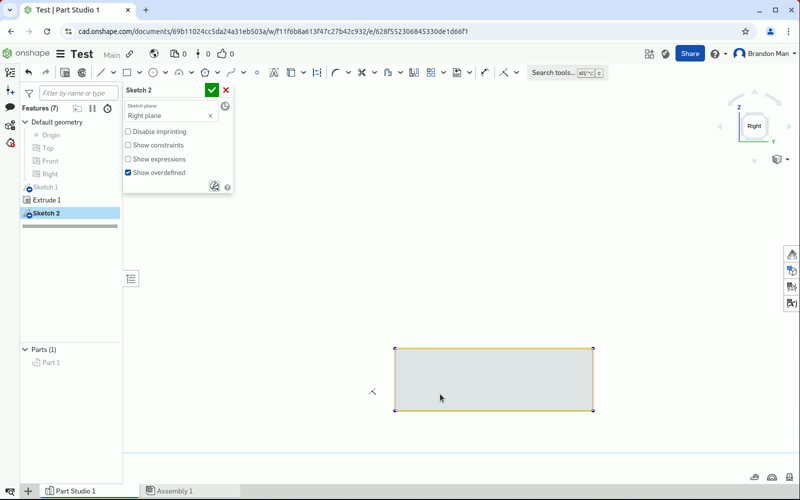
scroll(-6)
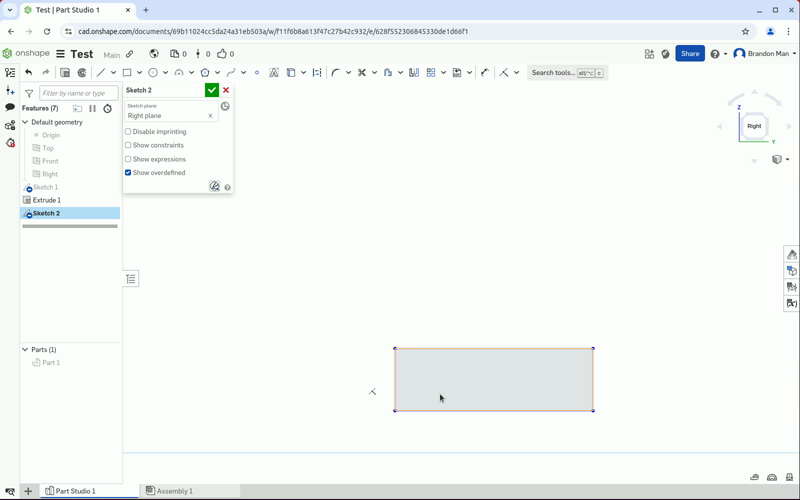
scroll(-6)
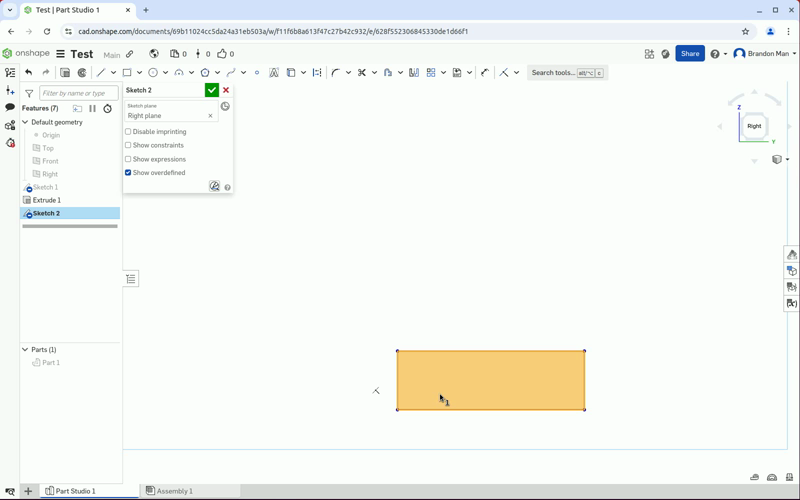
scroll(-6)
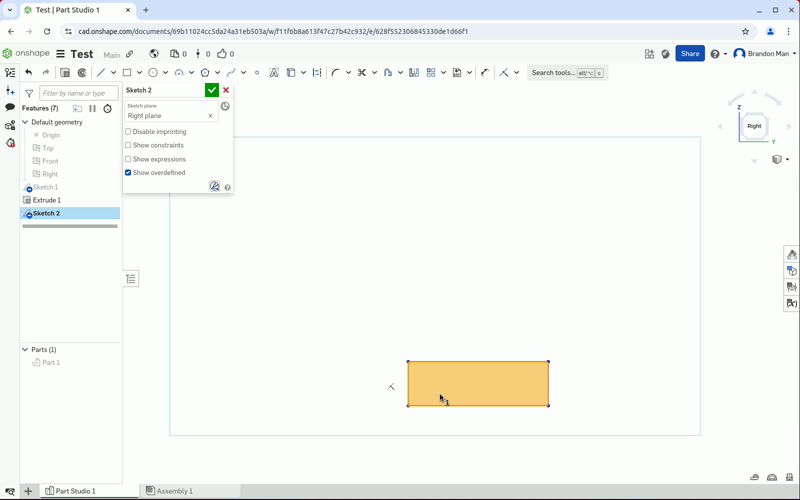
scroll(-6)
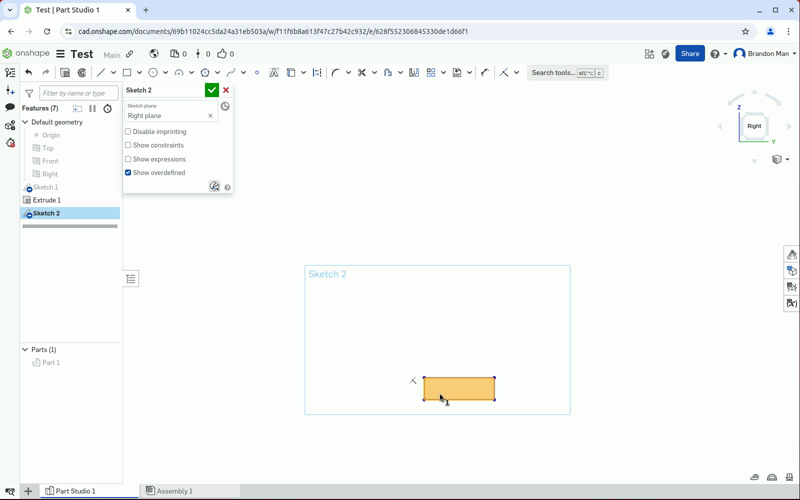
scroll(-6)
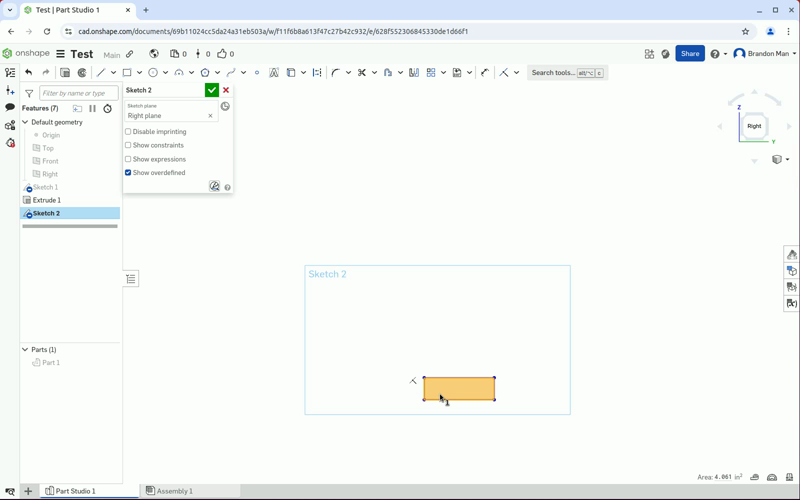
scroll(-6)
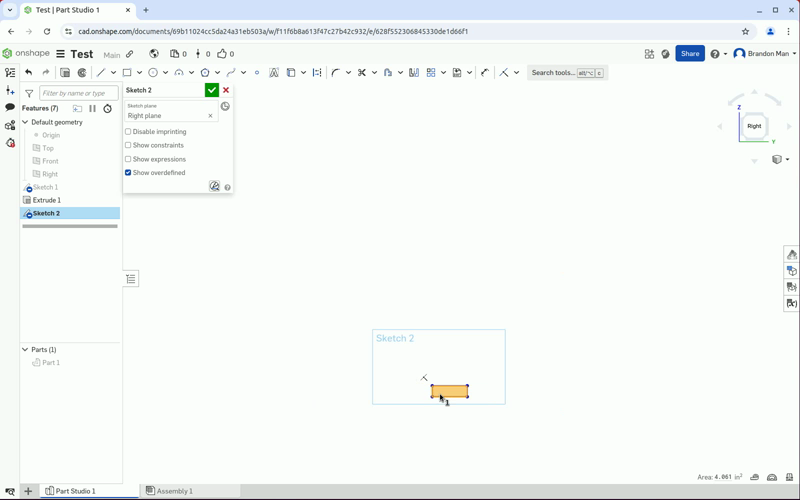
scroll(-6)
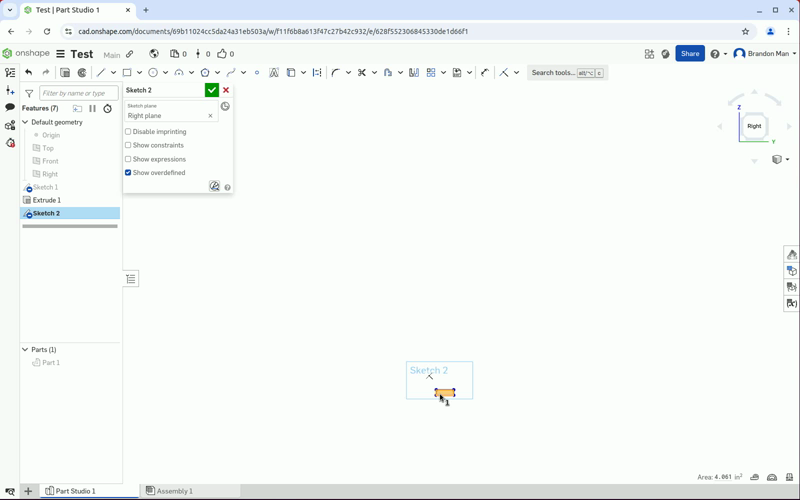
mouse_move(73, 352)
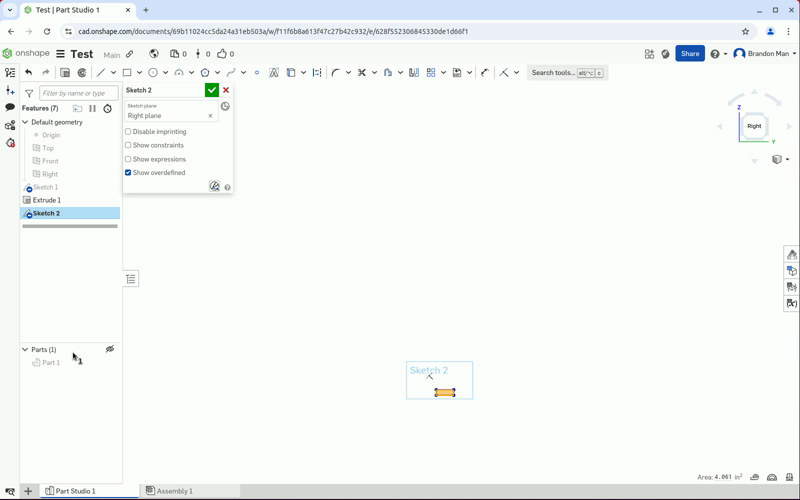
key(shift+y)
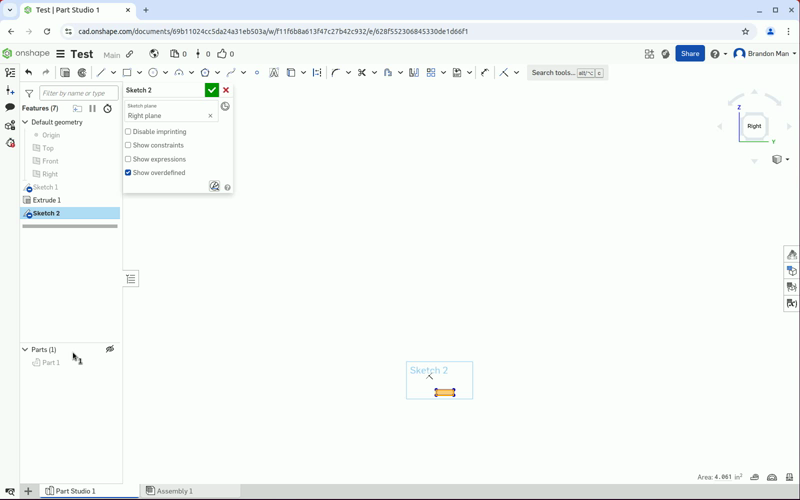
key(shift+e)
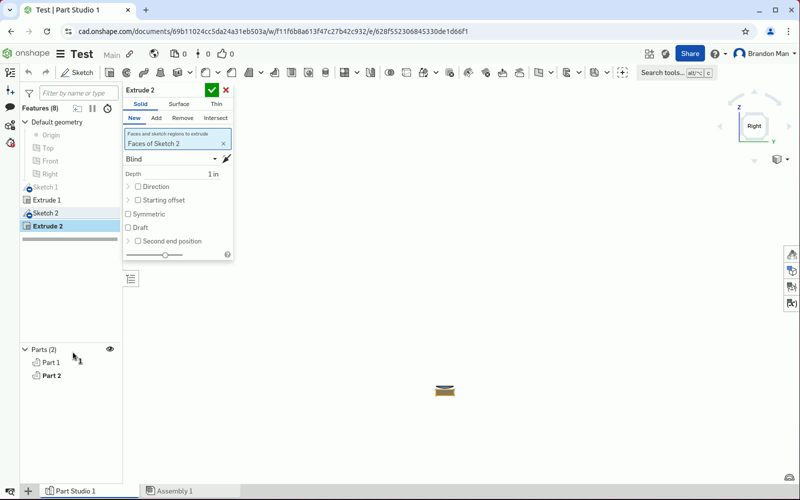
mouse_move(143, 106)
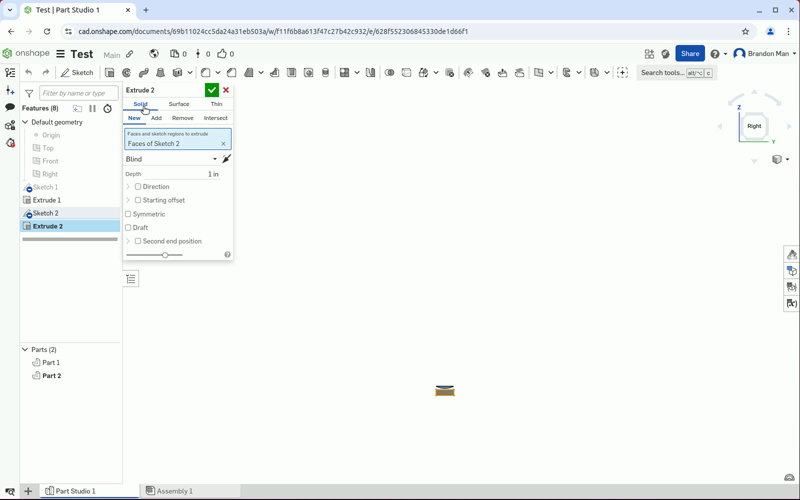
click(143, 106)
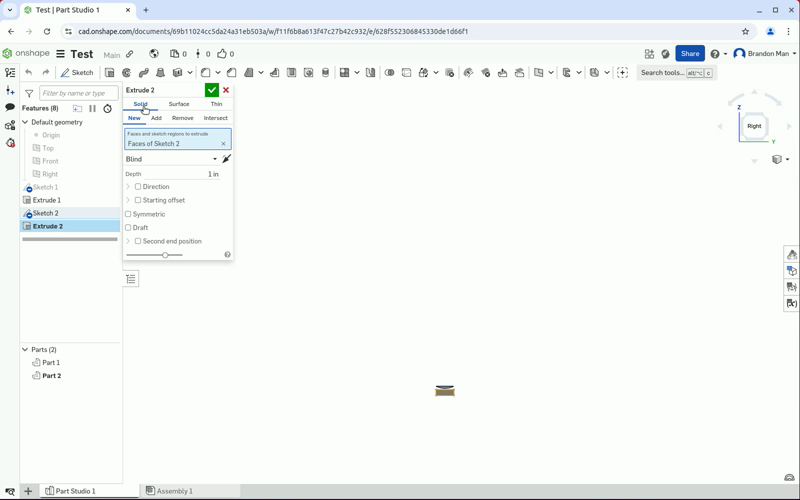
mouse_move(137, 120)
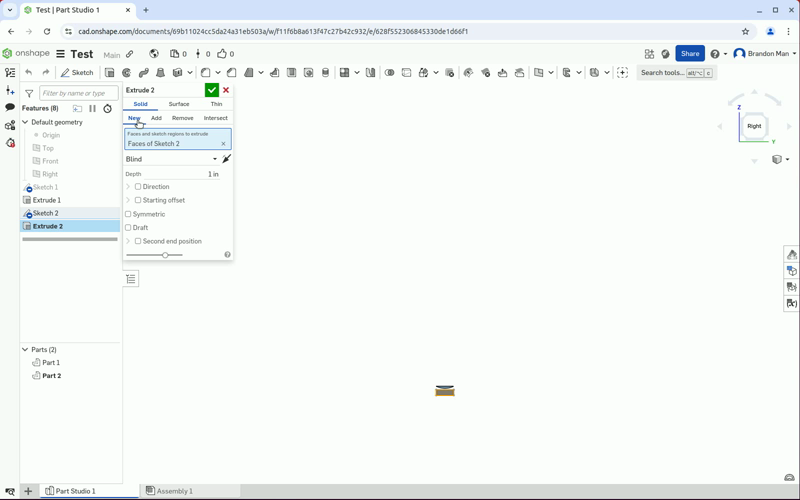
click(137, 120)
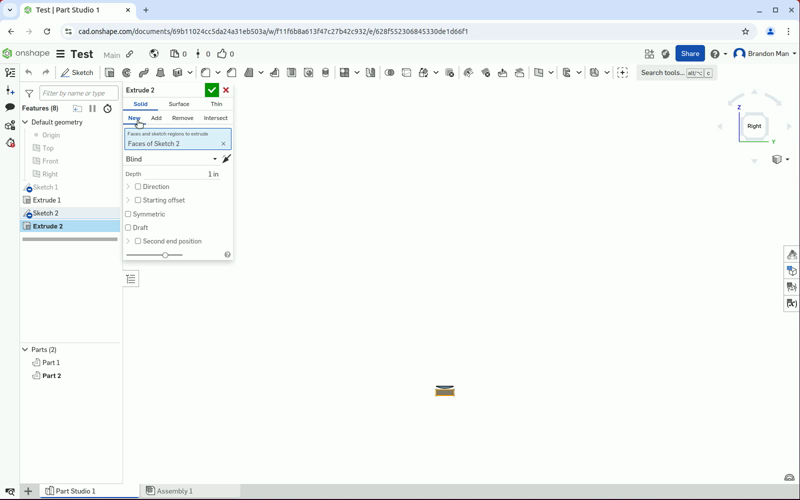
key(tab, 4)
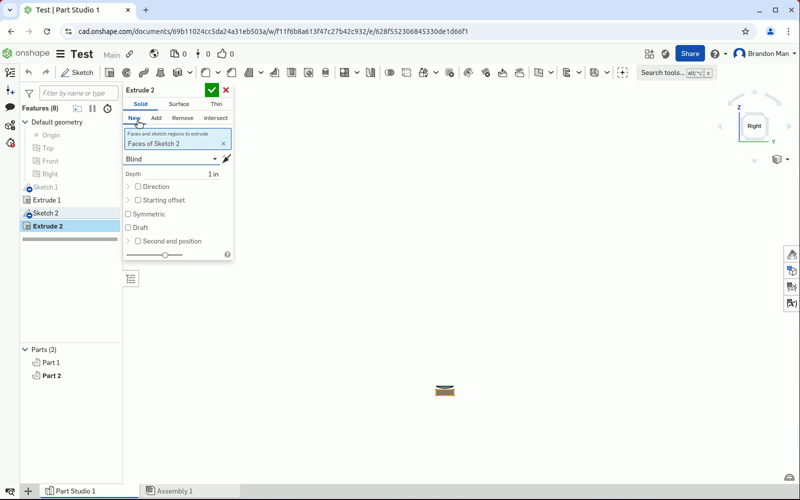
text(0.481)
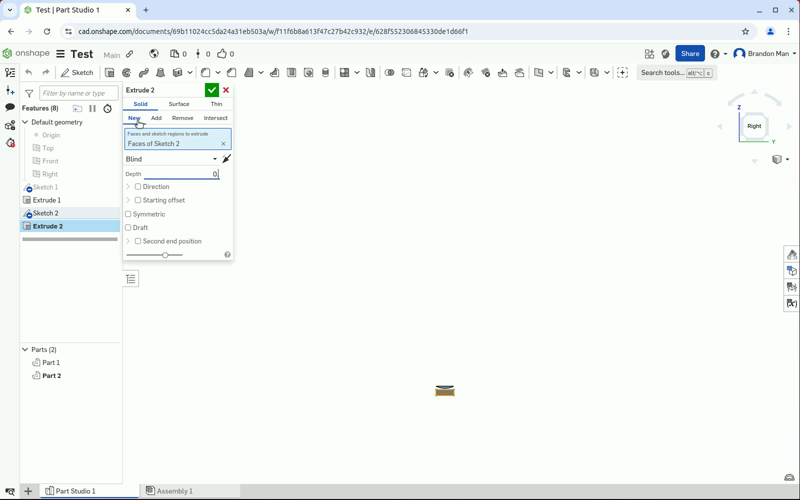
key(enter)
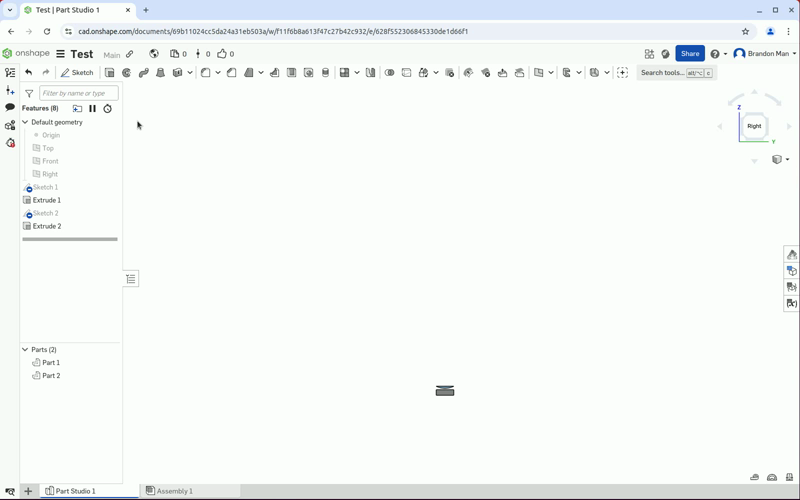
key(shift+h)
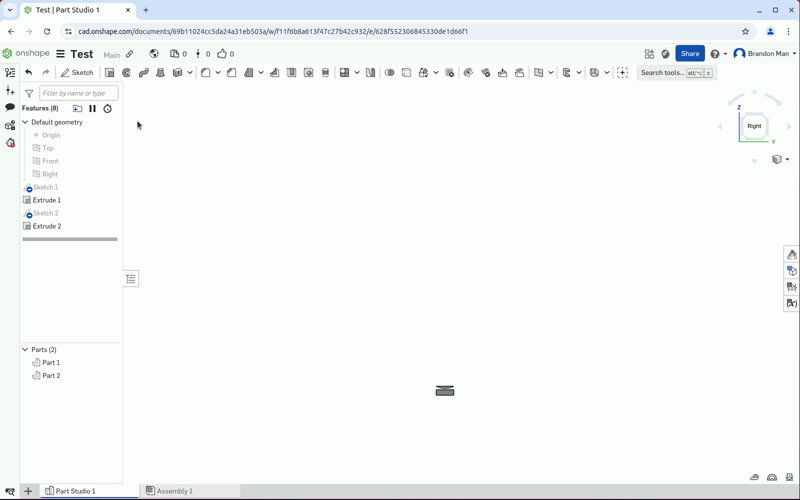
key(shift+h)
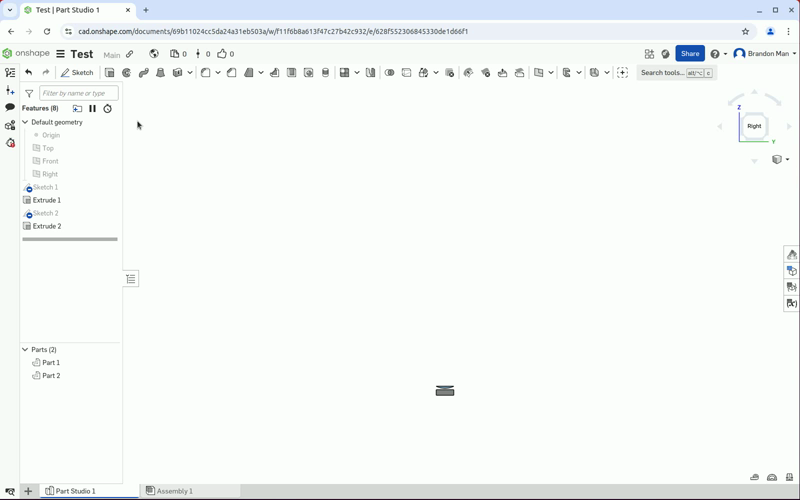
mouse_move(73, 189)
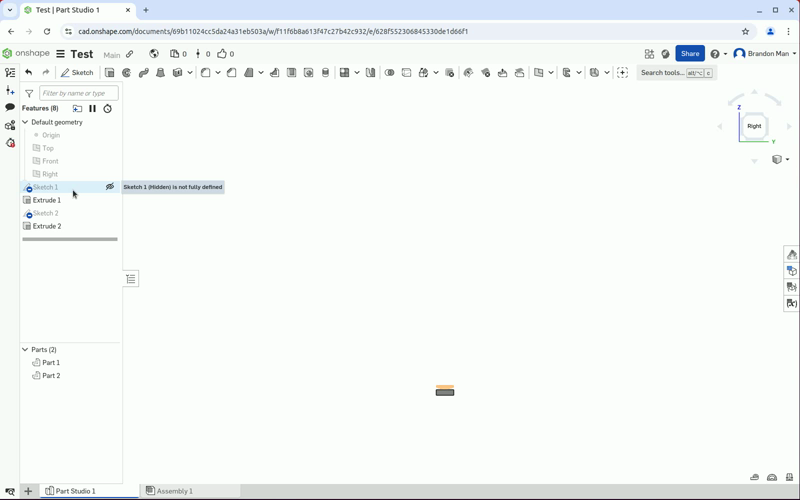
click(73, 189)
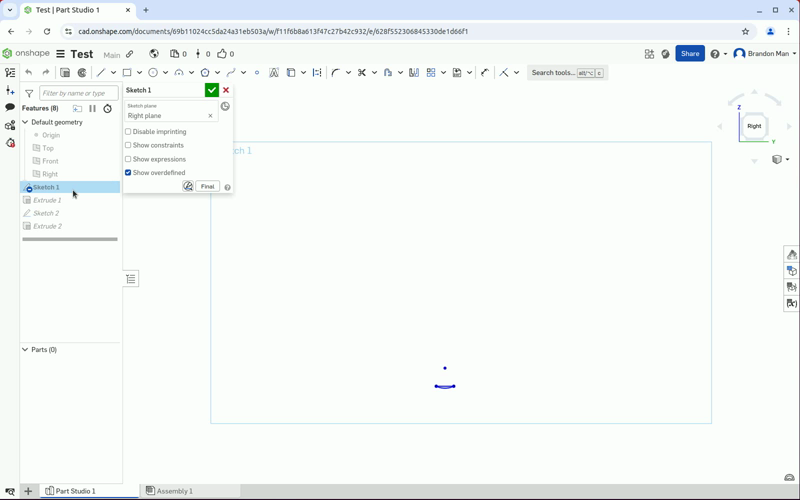
mouse_move(229, 92)
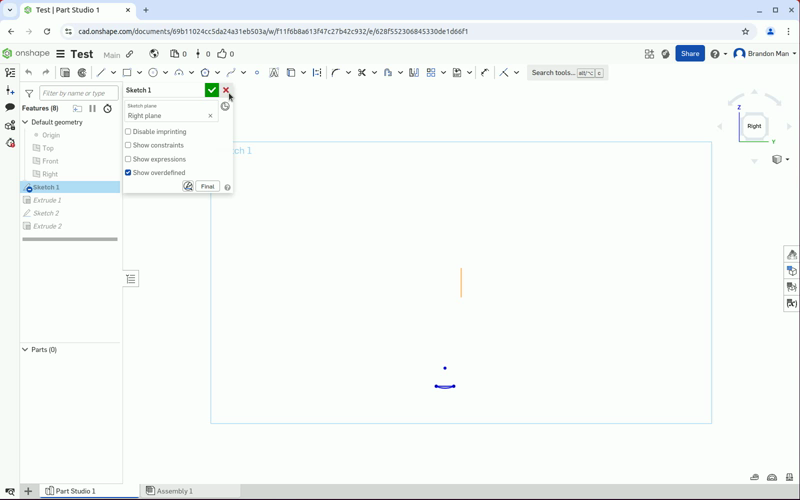
click(229, 92)
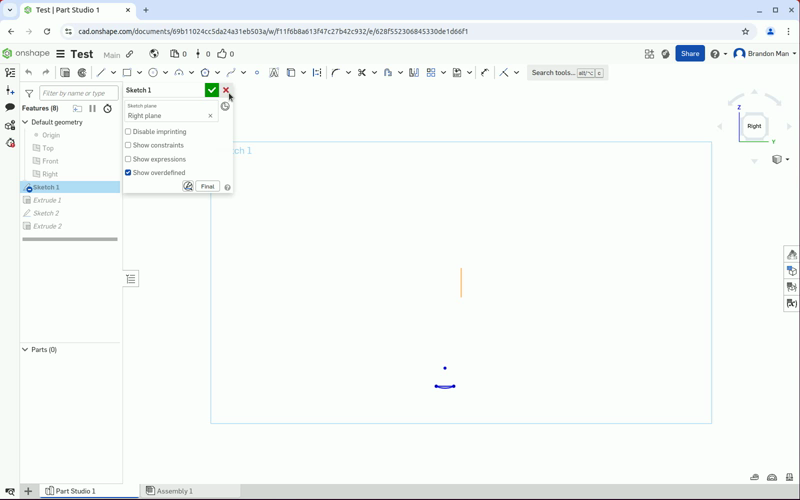
key(shift+s)
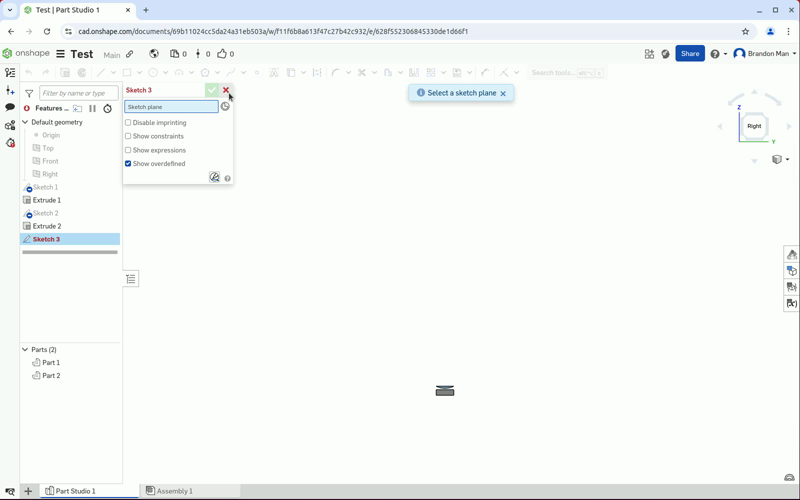
mouse_move(73, 176)
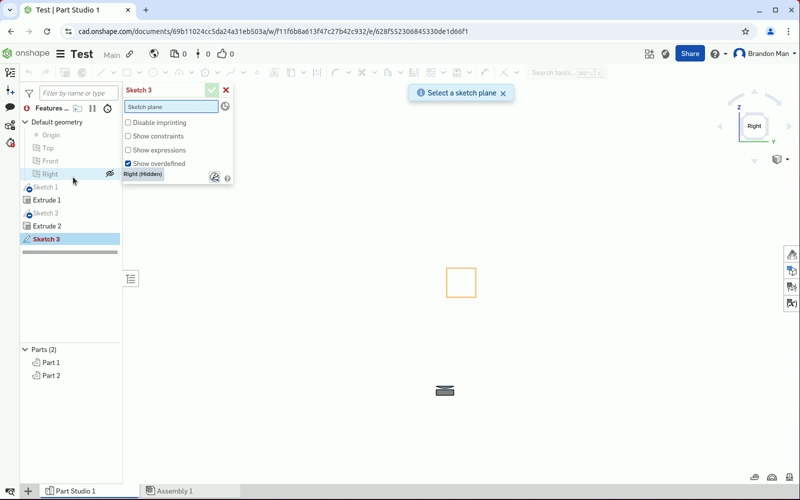
click(73, 176)
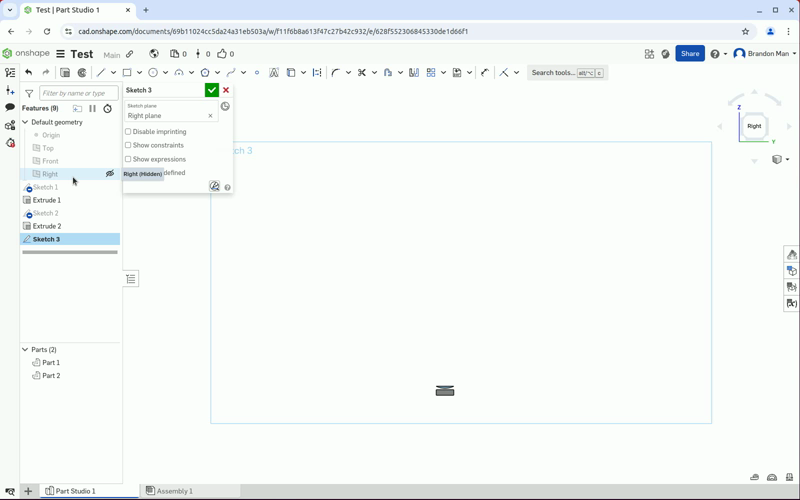
mouse_move(73, 352)
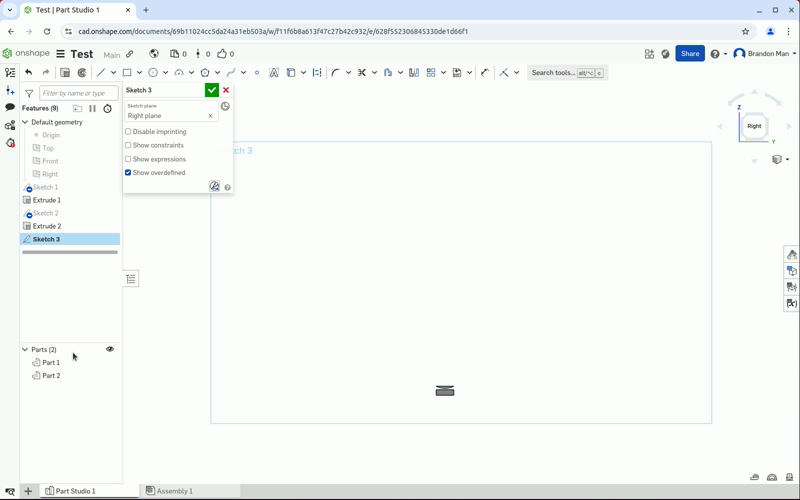
key(y)
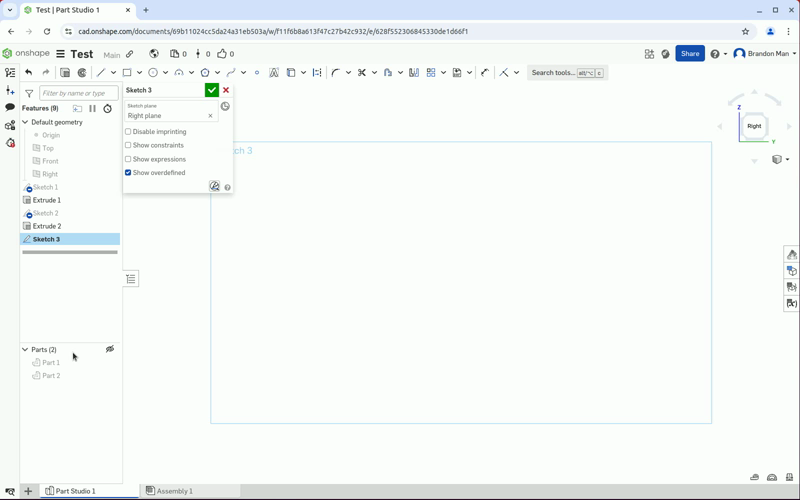
key(l)
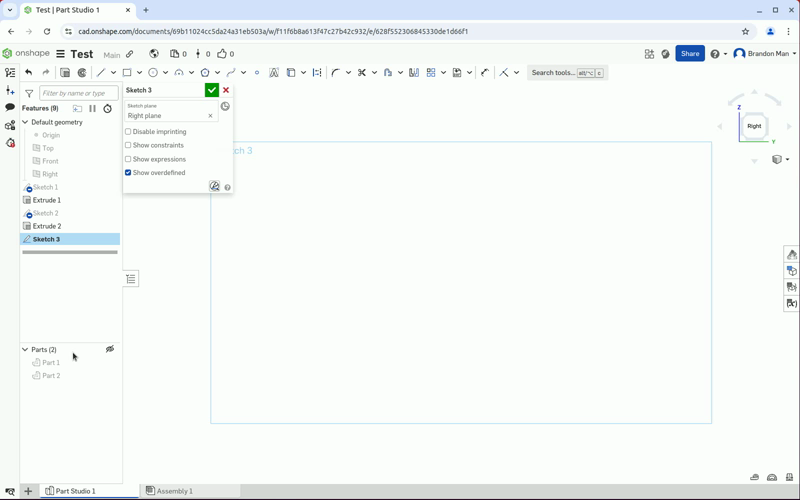
key_down(shift)
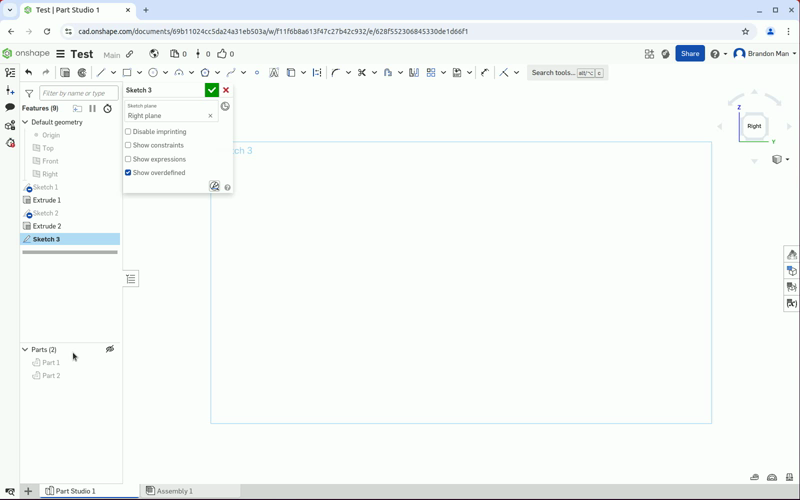
mouse_move(436, 388)
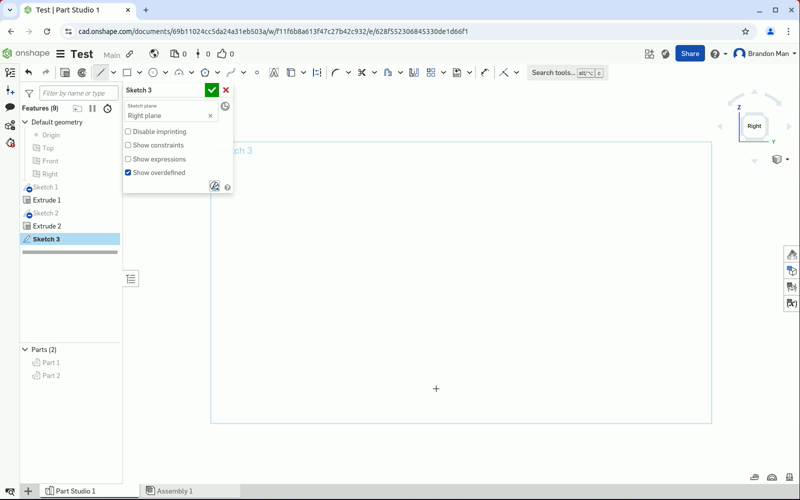
click(436, 388)
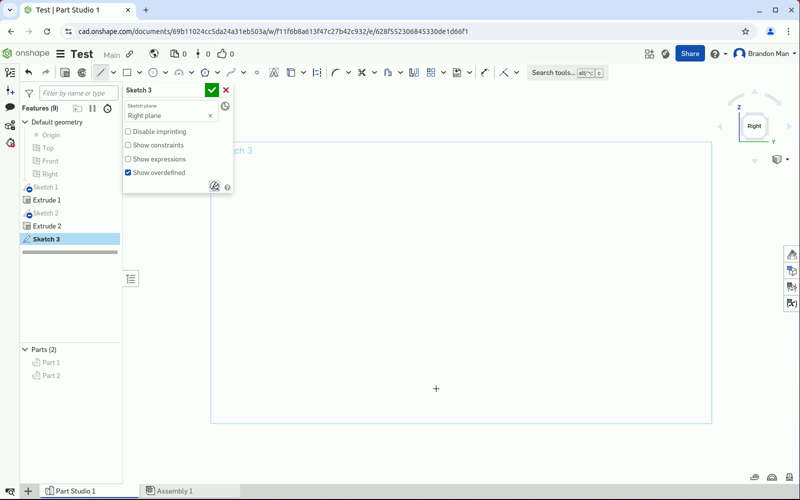
key_up(shift)
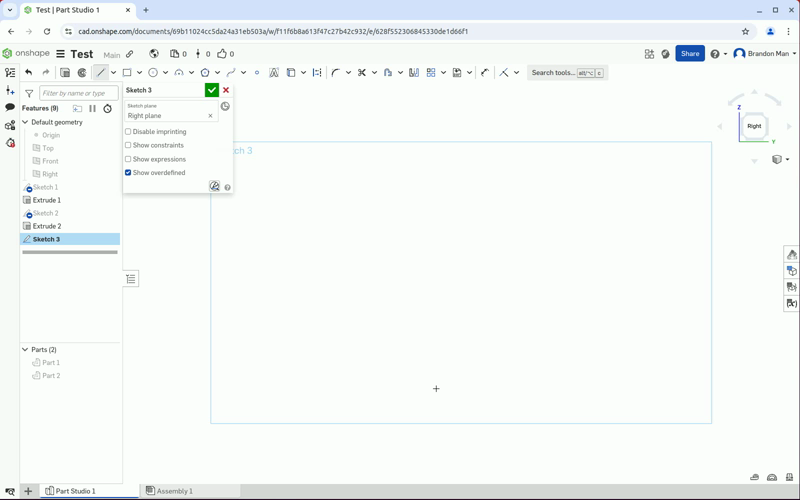
key_down(shift)
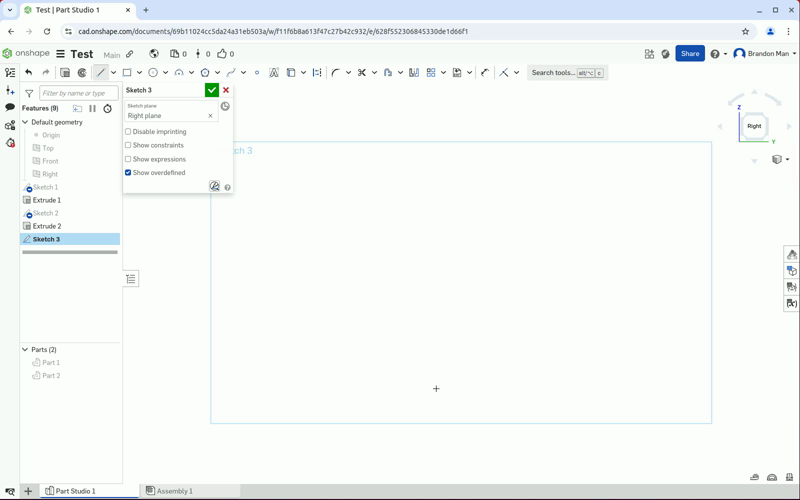
mouse_move(466, 388)
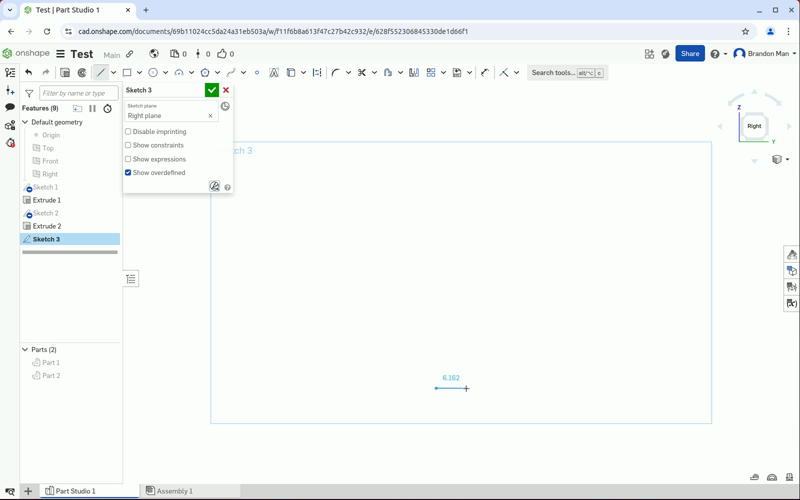
mouse_move(453, 388)
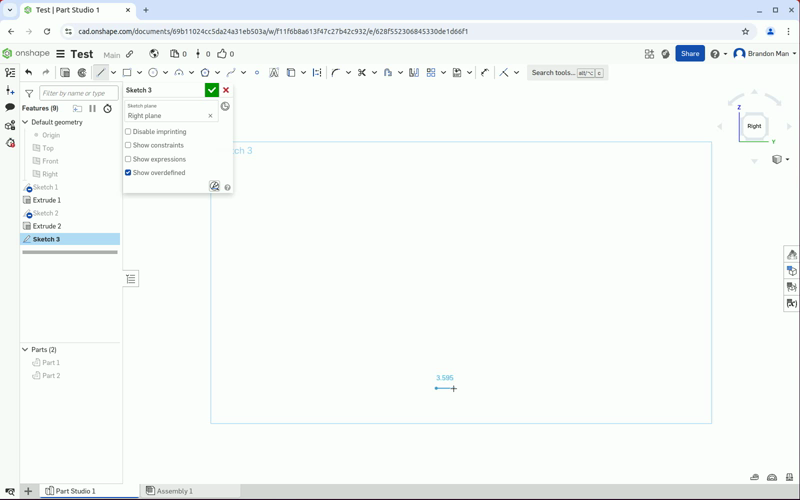
click(453, 388)
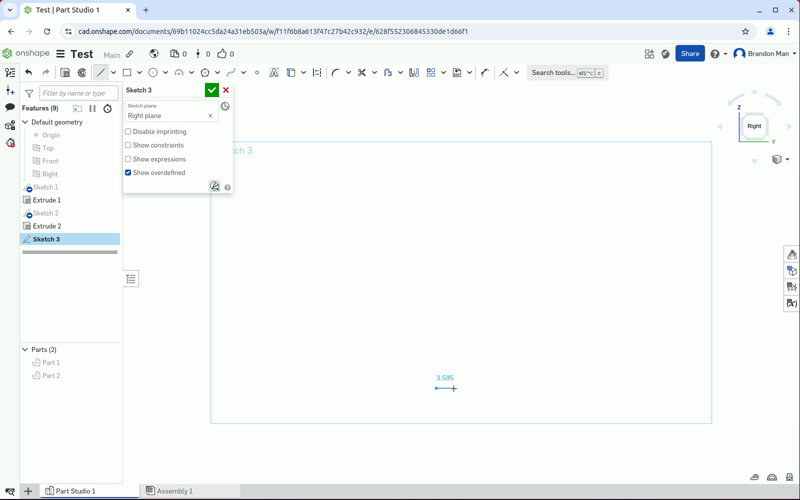
key_up(shift)
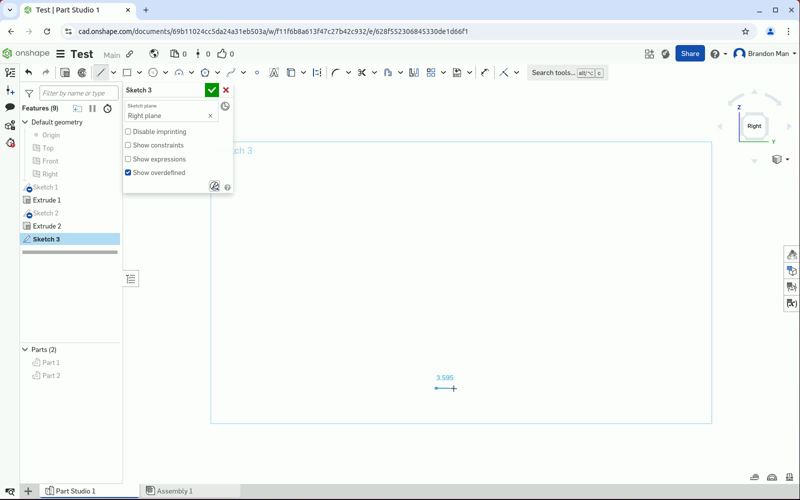
key_down(shift)
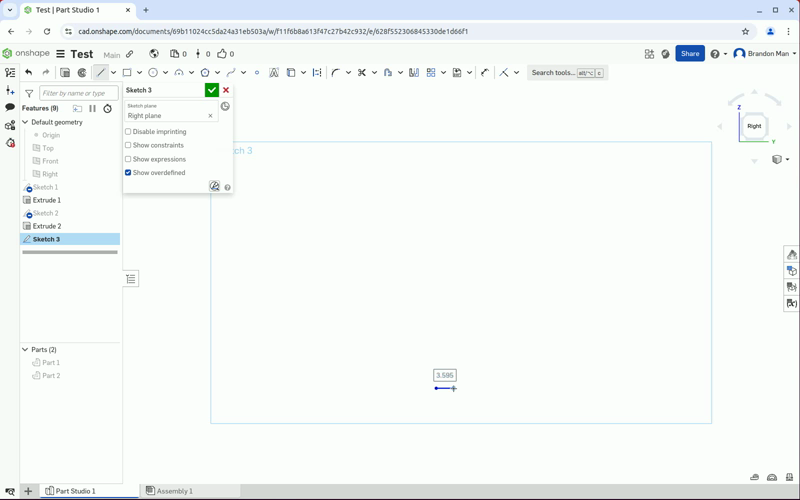
mouse_move(483, 388)
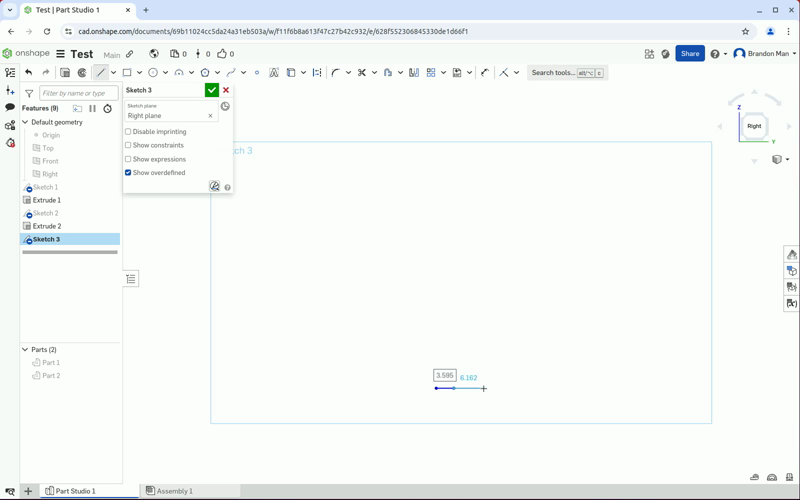
mouse_move(453, 385)
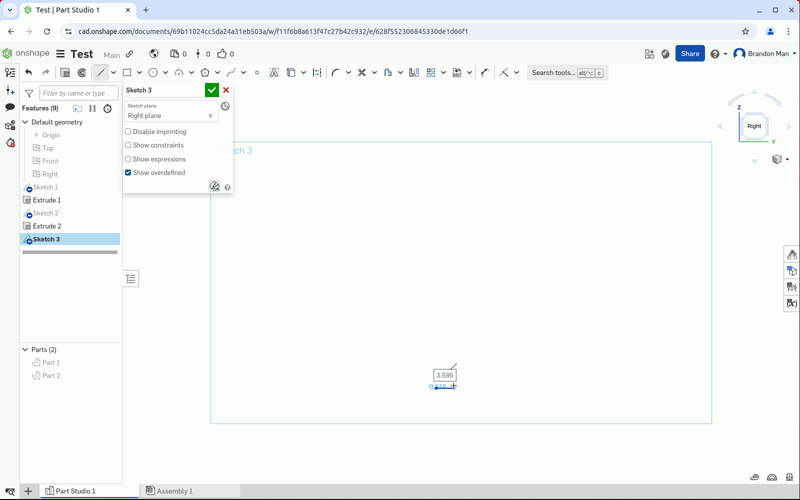
scroll(6)
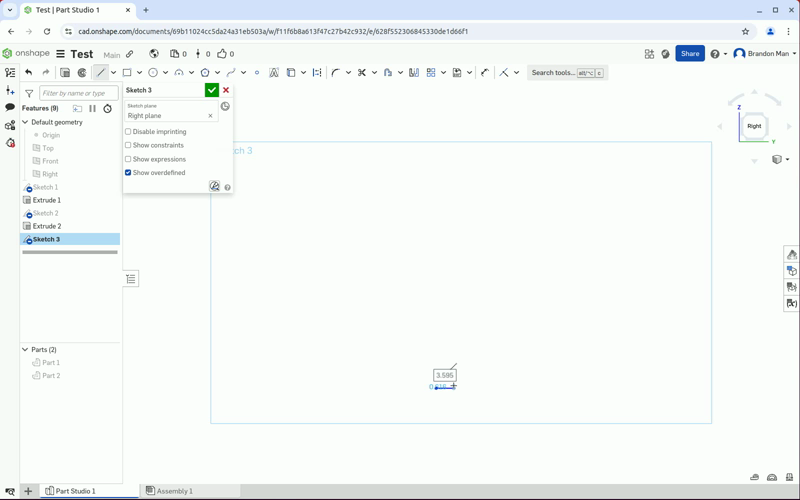
scroll(6)
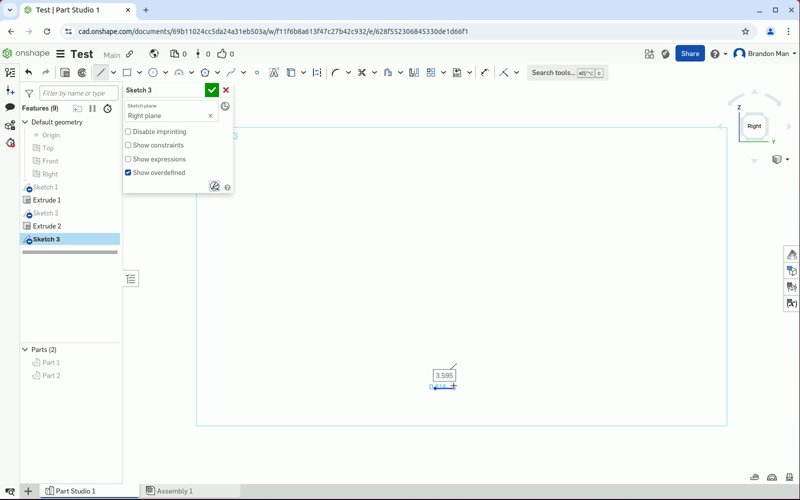
scroll(6)
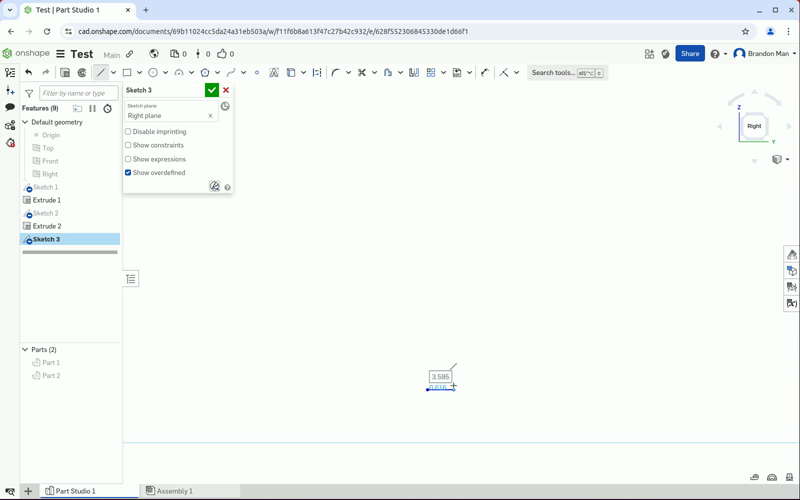
scroll(6)
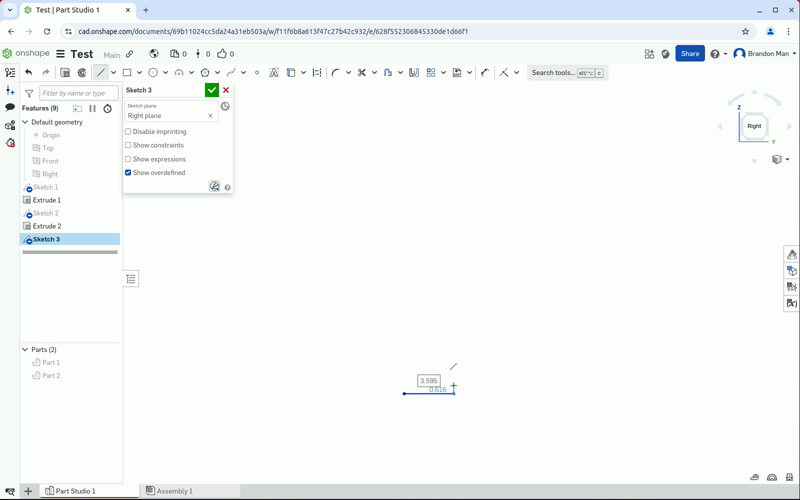
scroll(6)
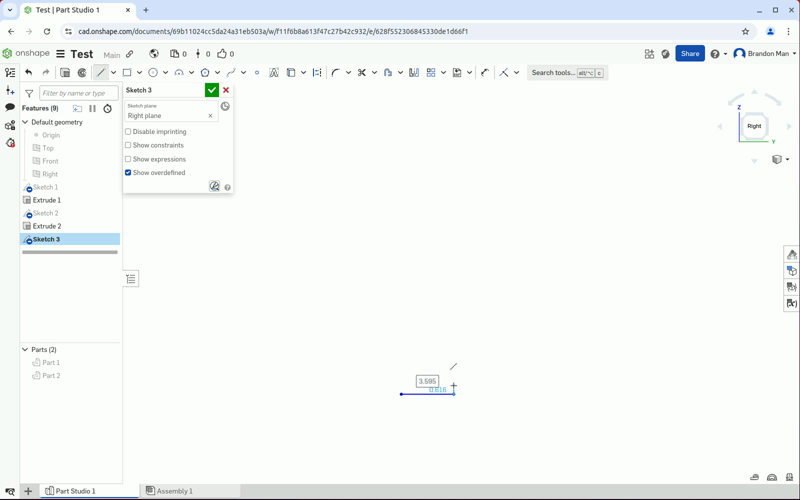
scroll(6)
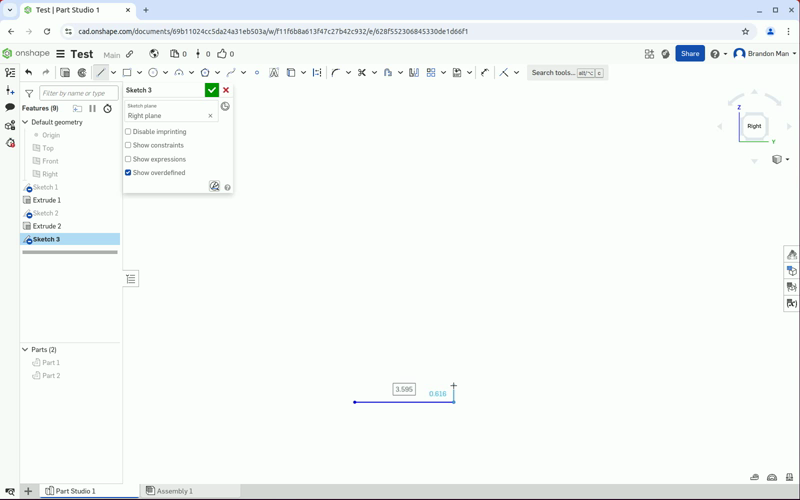
scroll(6)
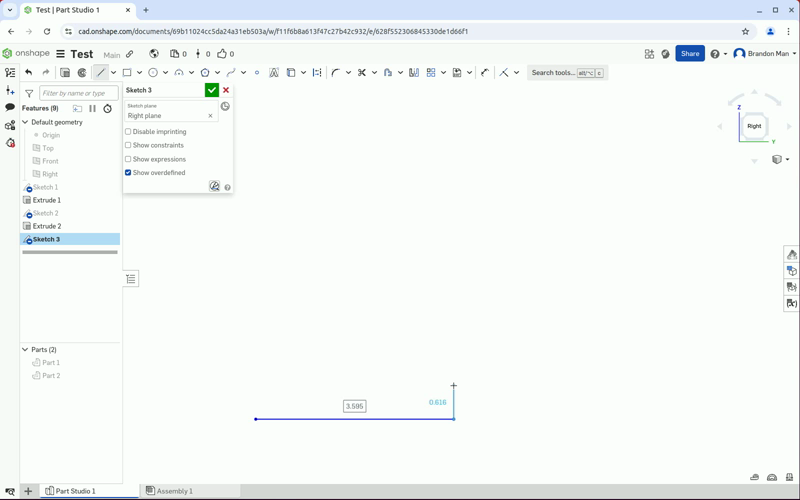
click(453, 385)
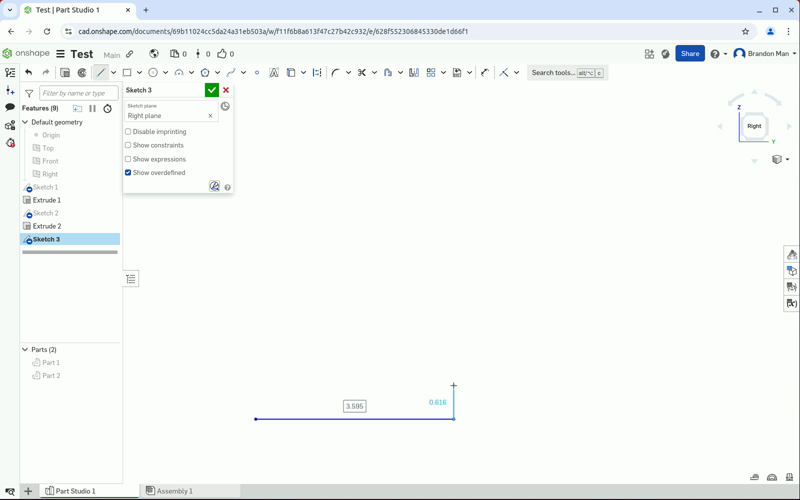
scroll(-6)
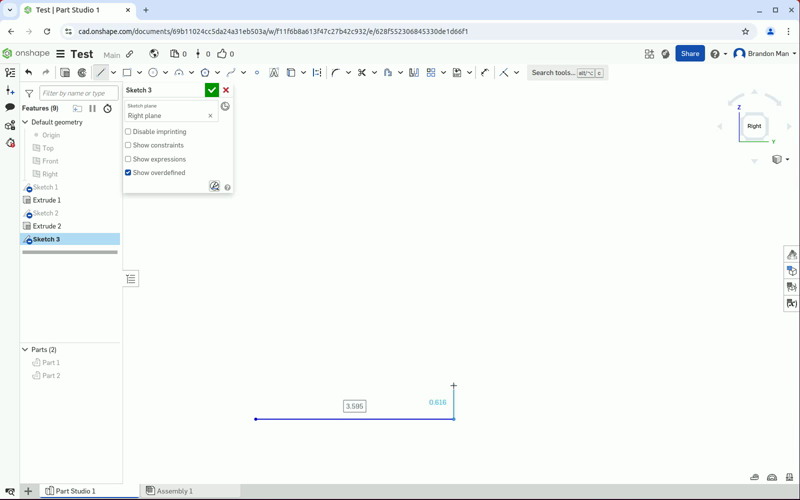
scroll(-6)
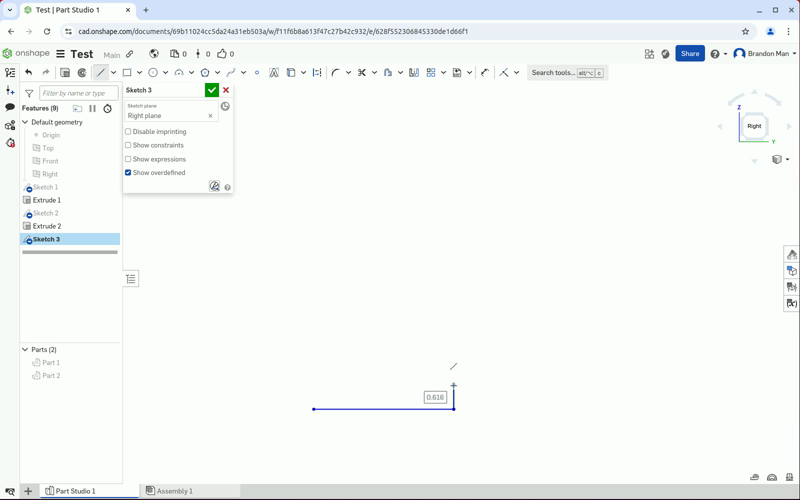
scroll(-6)
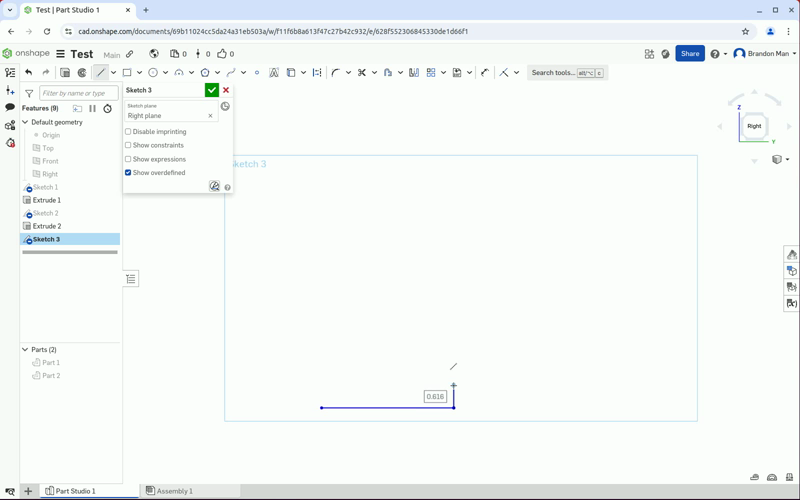
scroll(-6)
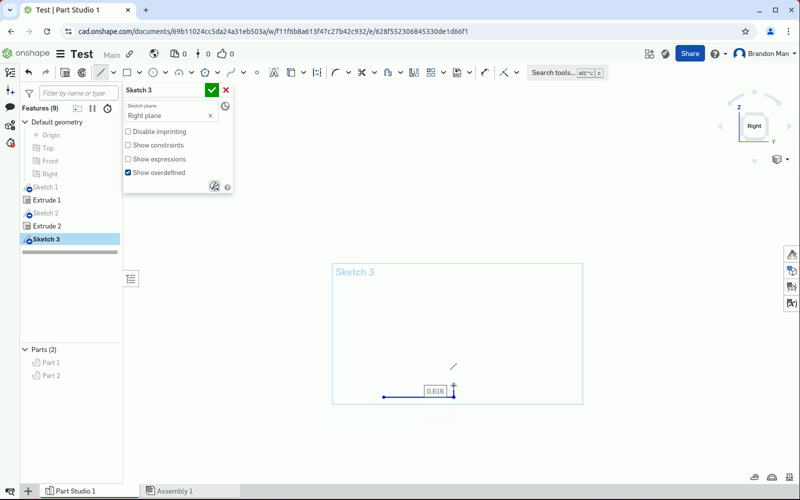
scroll(-6)
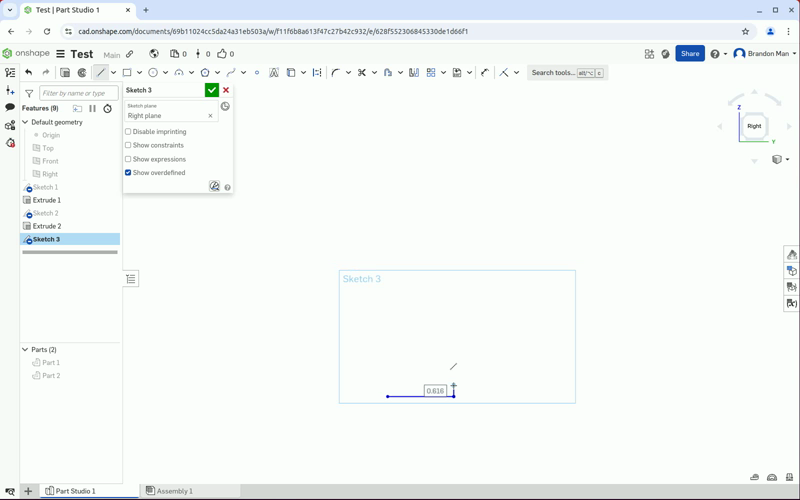
scroll(-6)
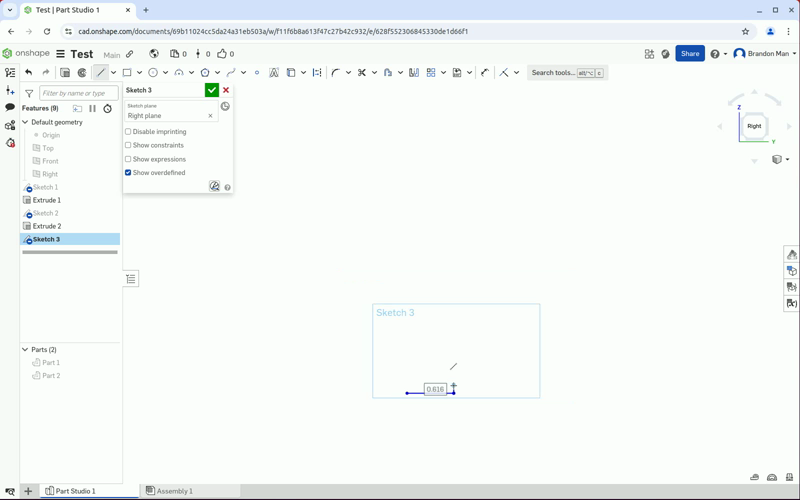
scroll(-6)
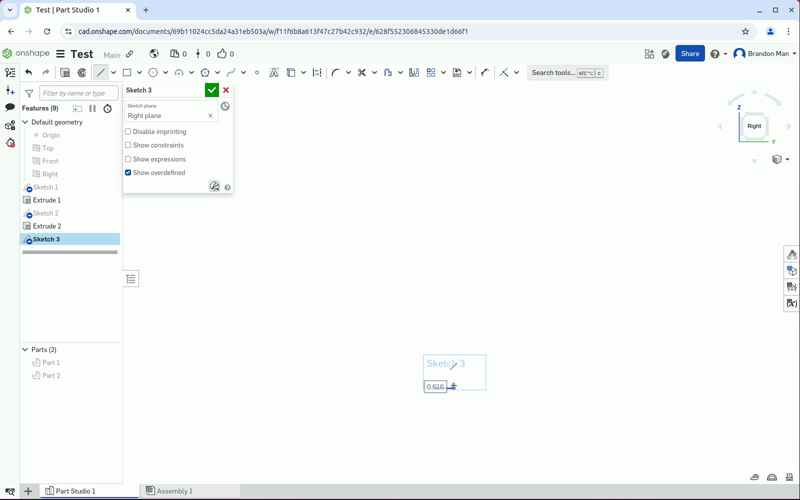
key_up(shift)
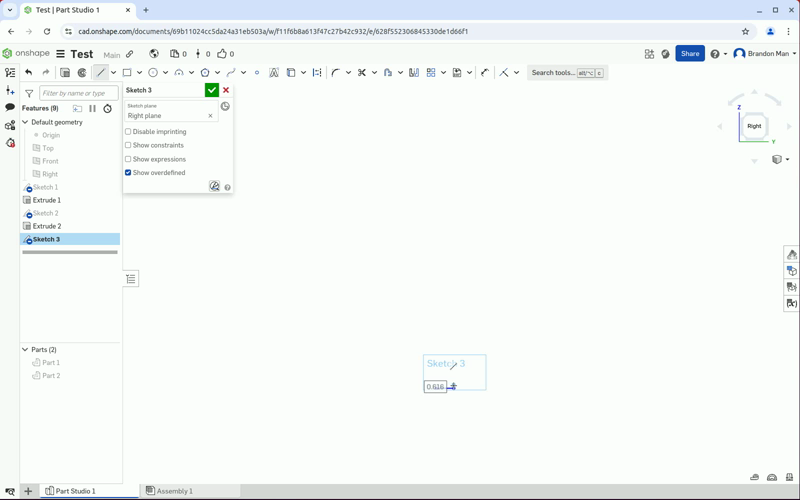
key(esc)
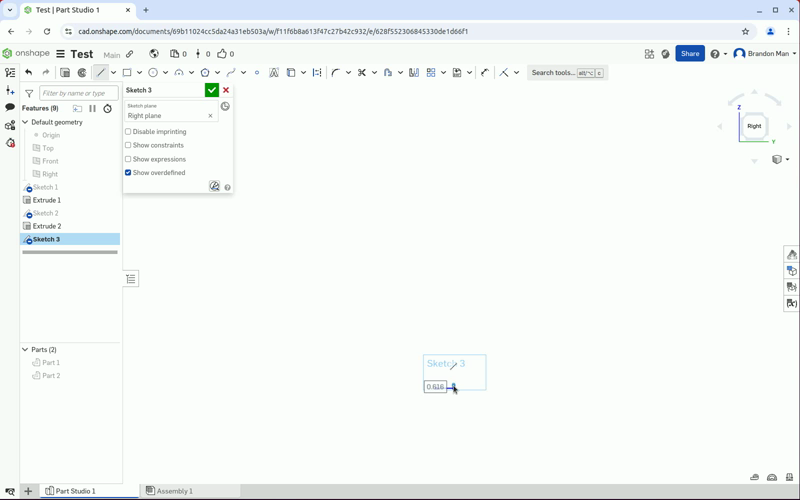
key(a)
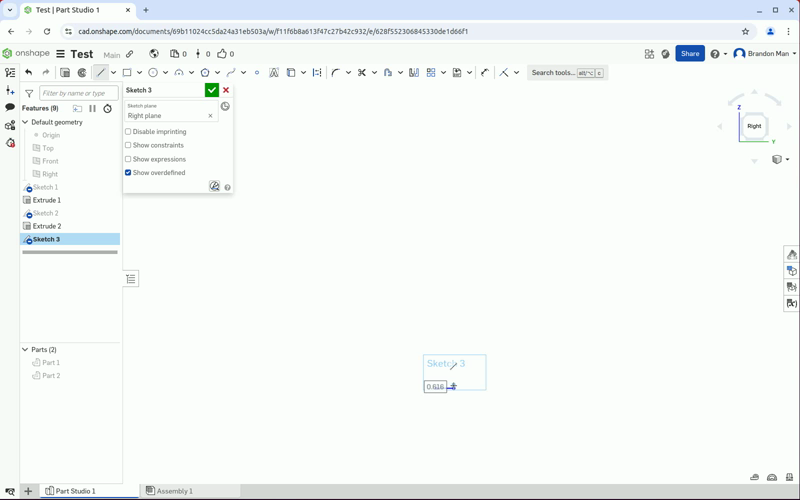
mouse_move(453, 385)
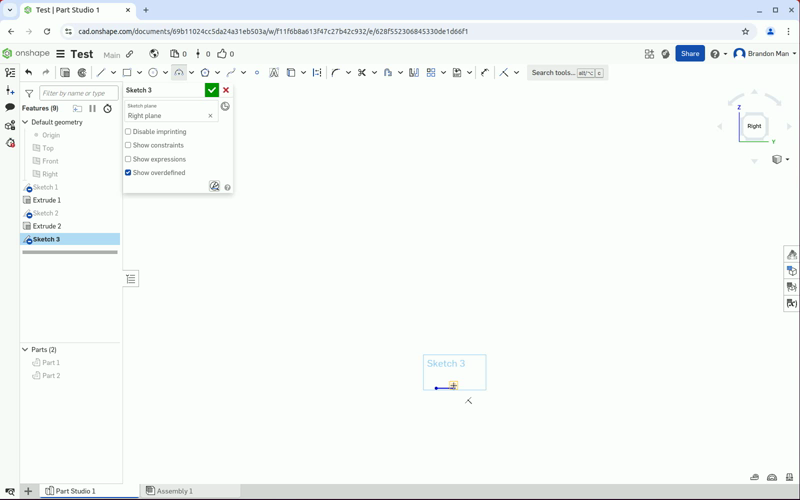
scroll(6)
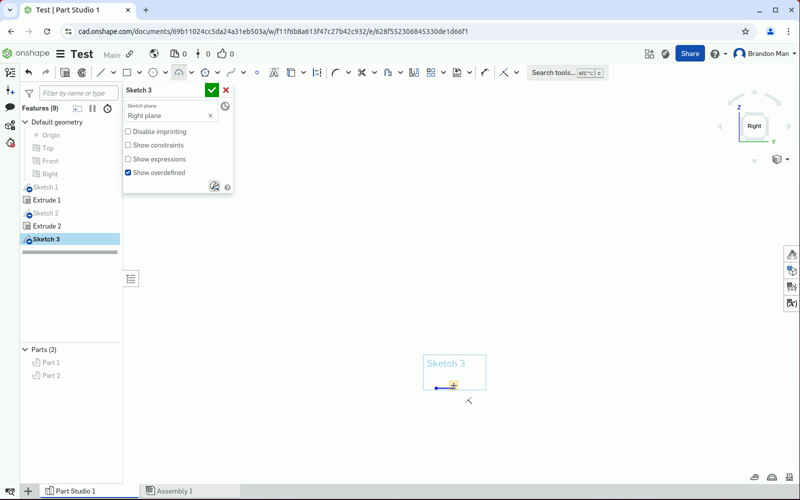
scroll(6)
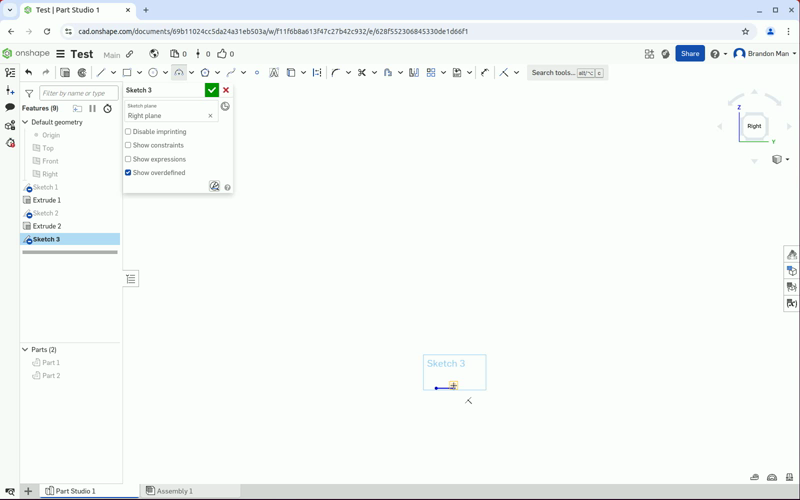
scroll(6)
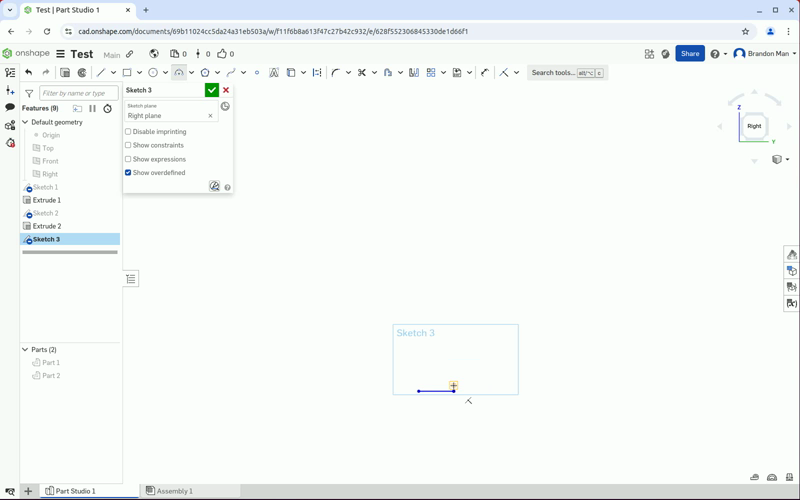
scroll(6)
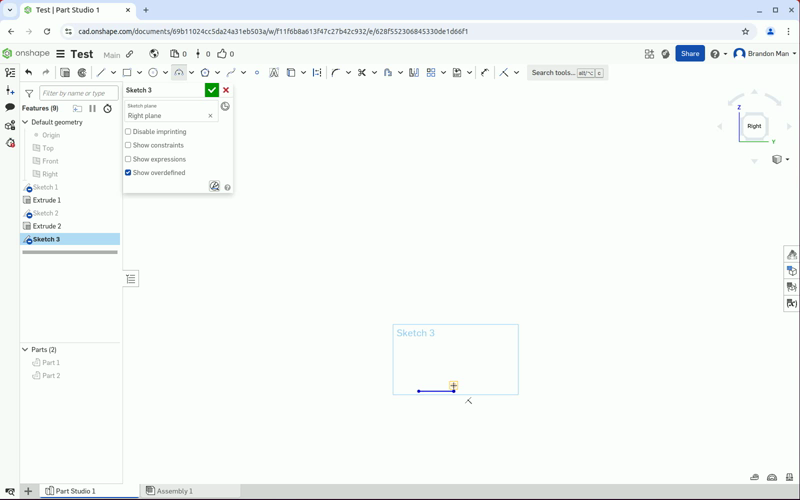
scroll(6)
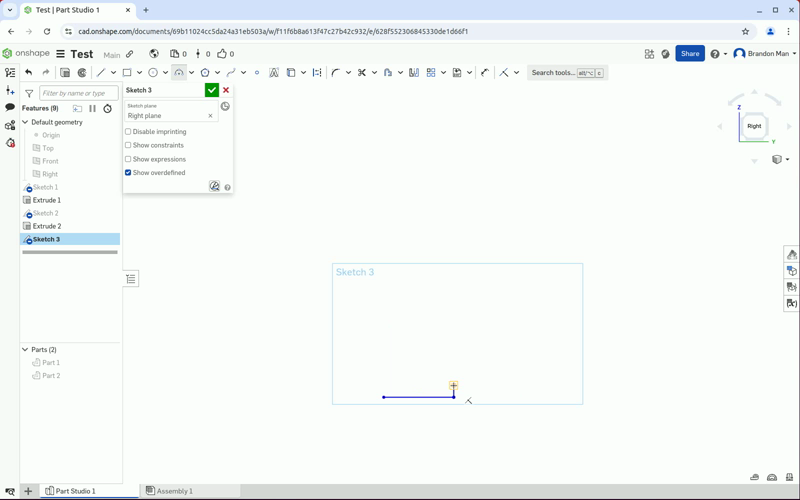
scroll(6)
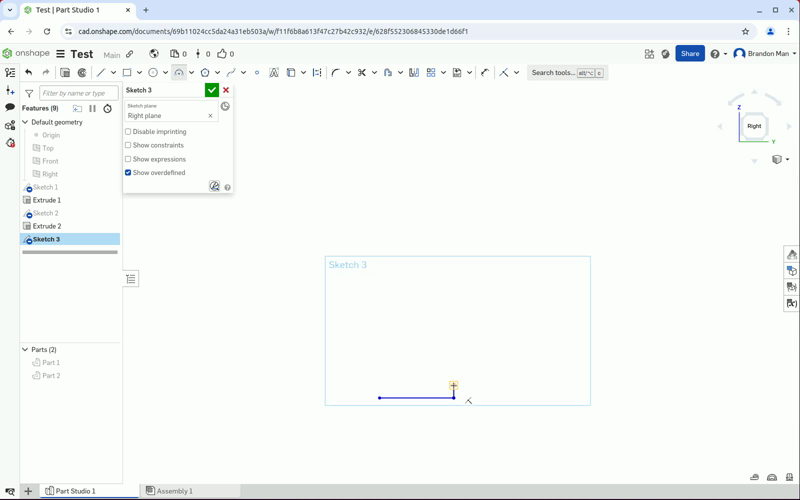
scroll(6)
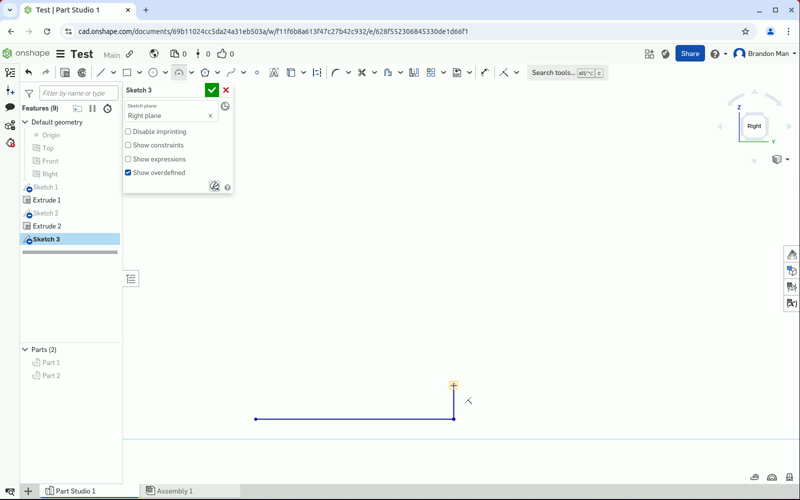
click(453, 385)
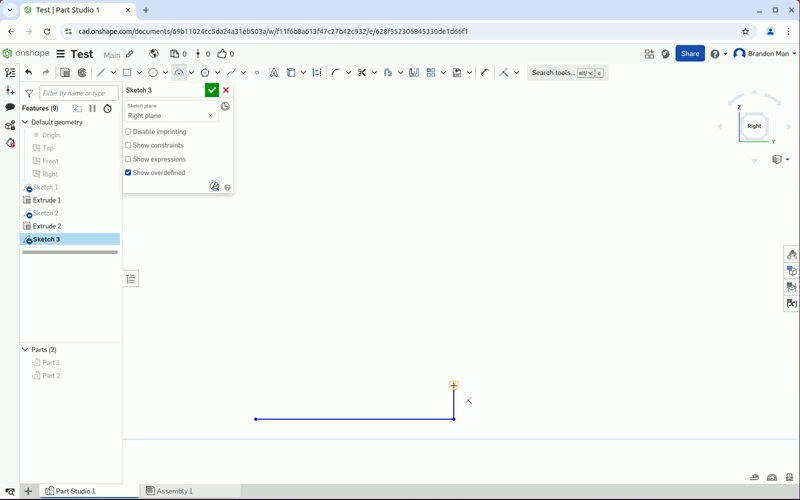
scroll(-6)
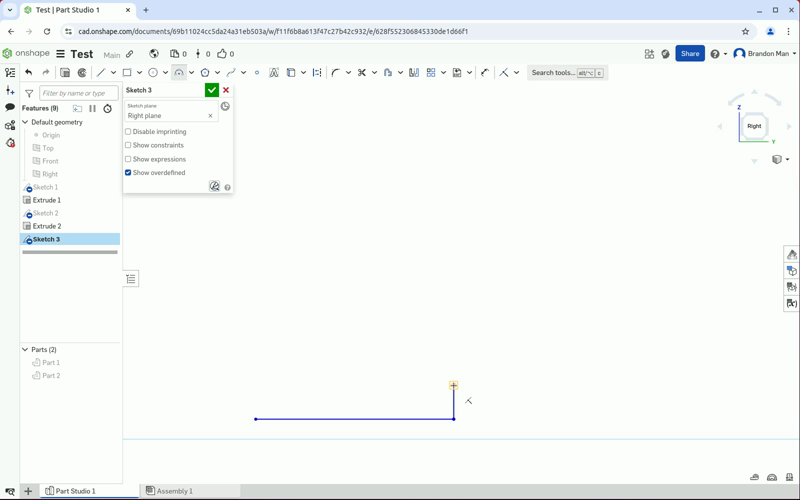
scroll(-6)
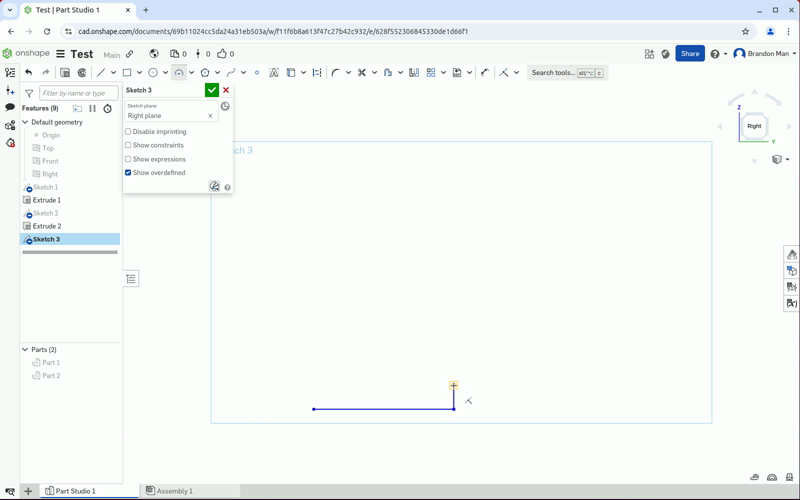
scroll(-6)
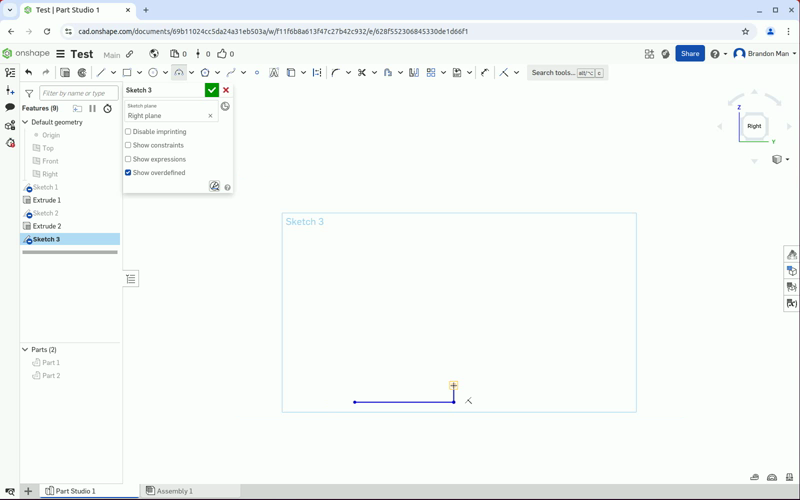
scroll(-6)
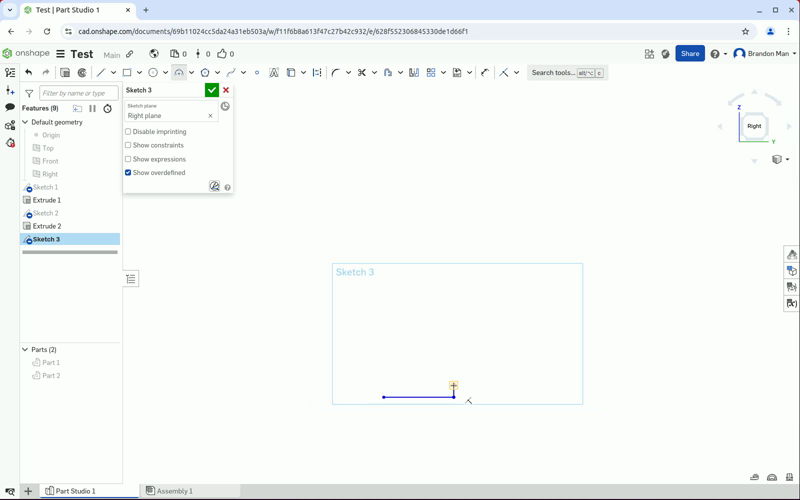
scroll(-6)
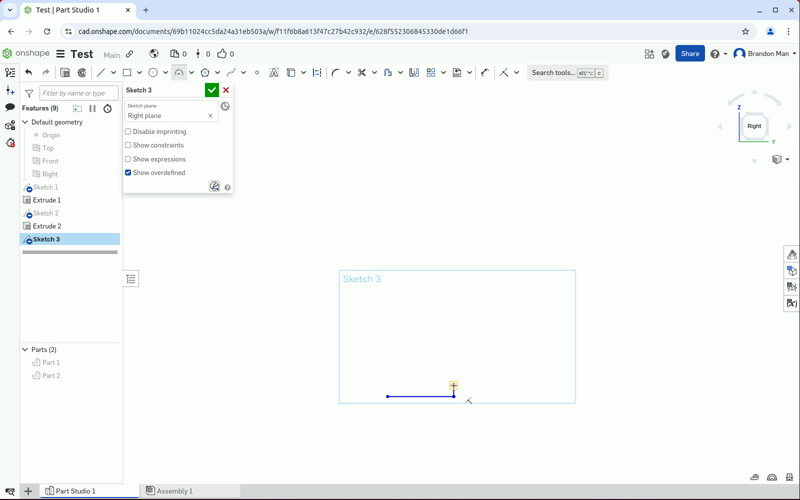
scroll(-6)
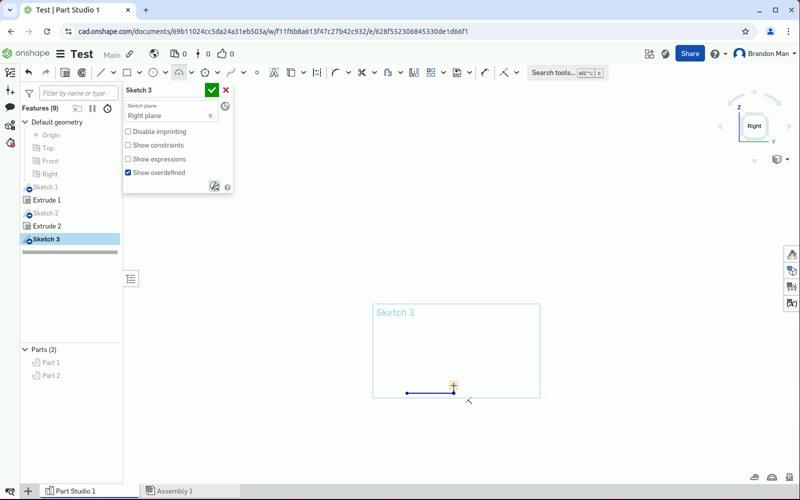
scroll(-6)
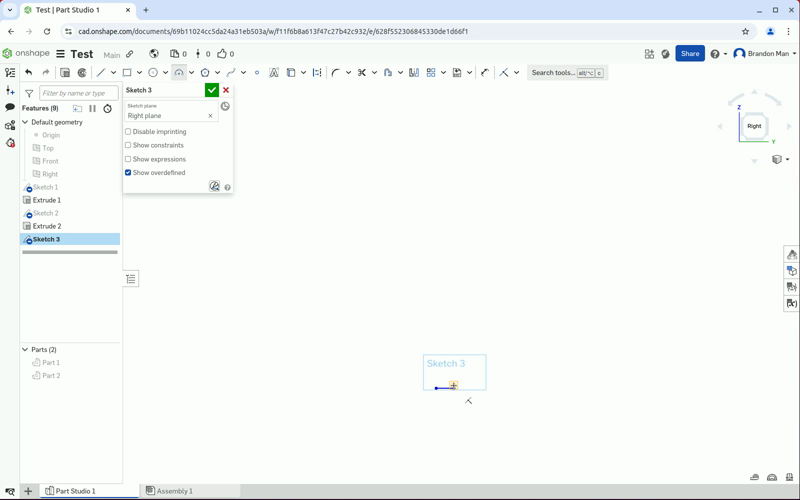
key_down(shift)
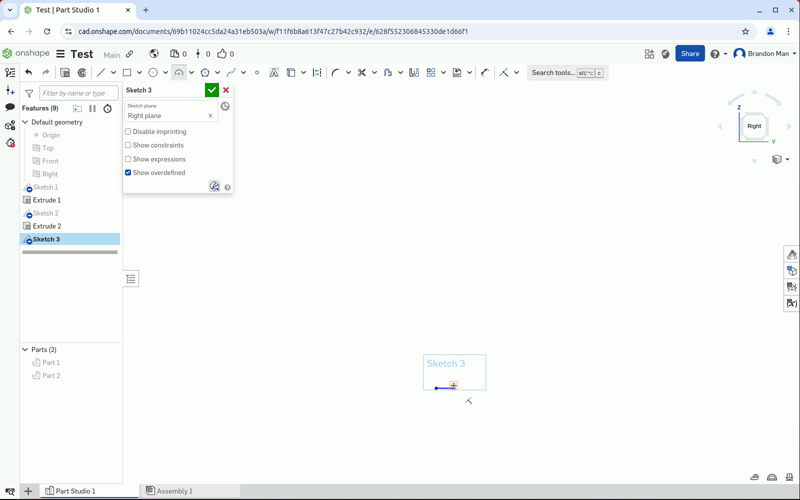
mouse_move(436, 385)
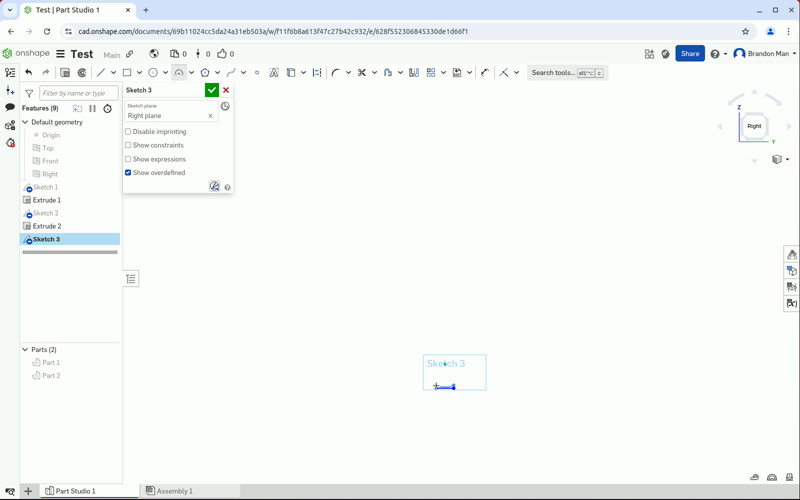
scroll(6)
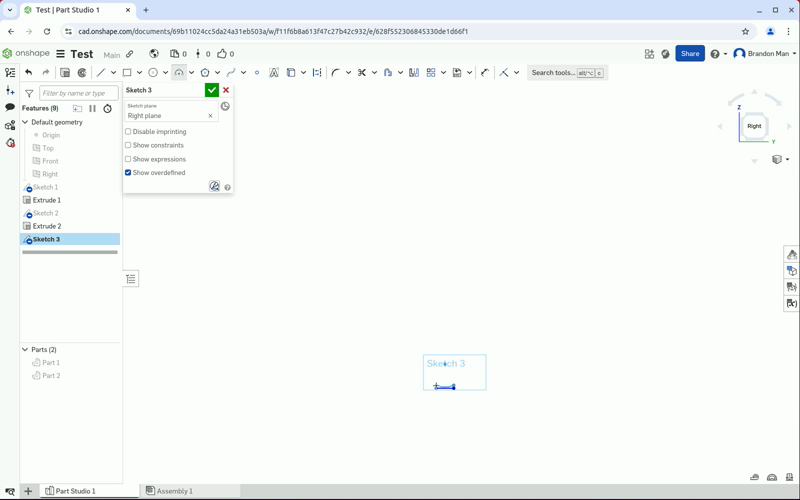
scroll(6)
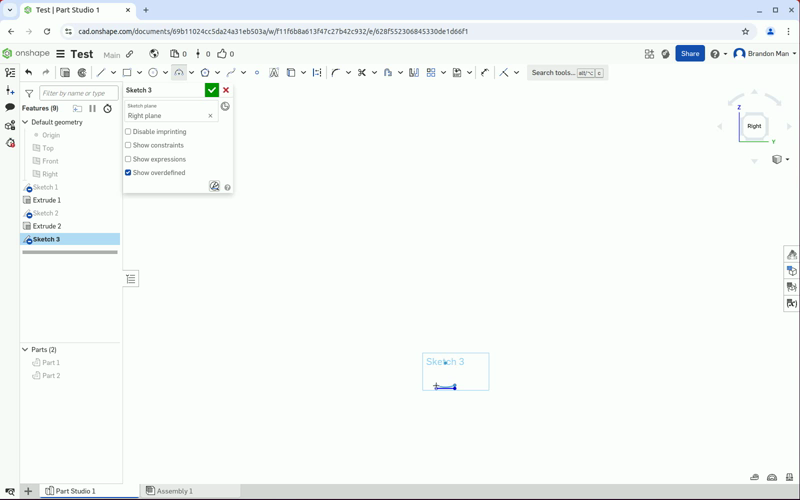
scroll(6)
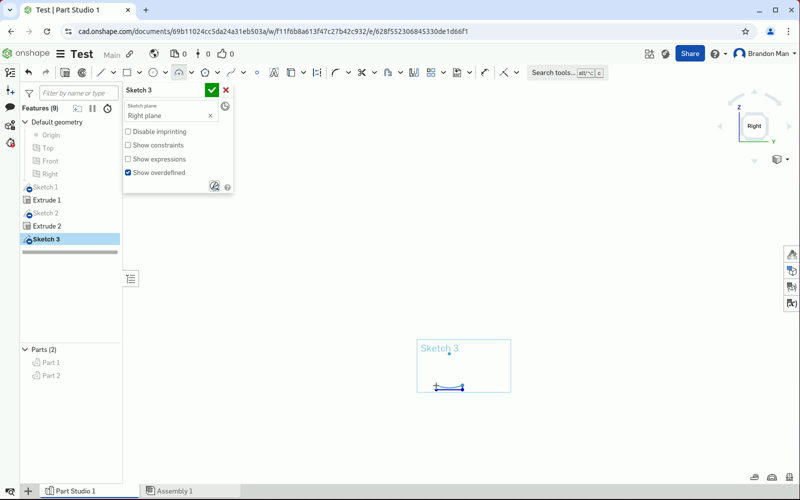
scroll(6)
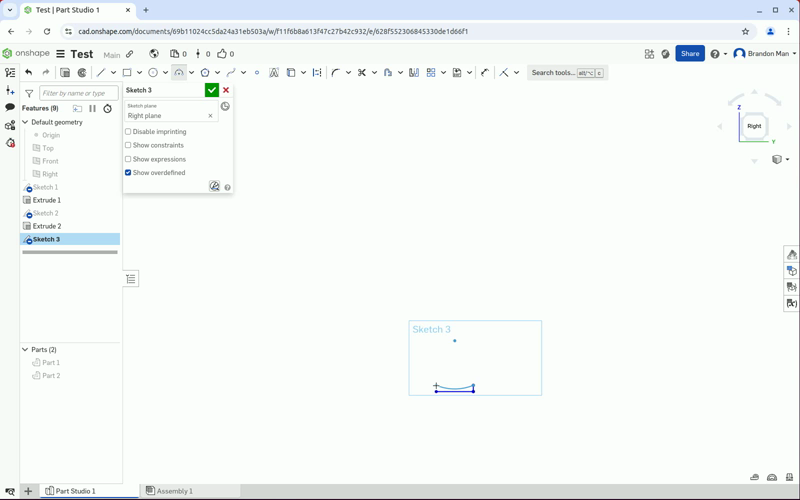
scroll(6)
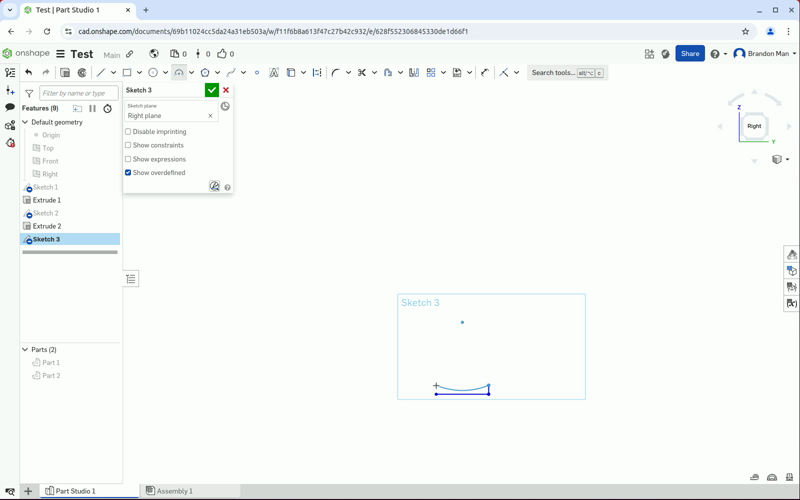
scroll(6)
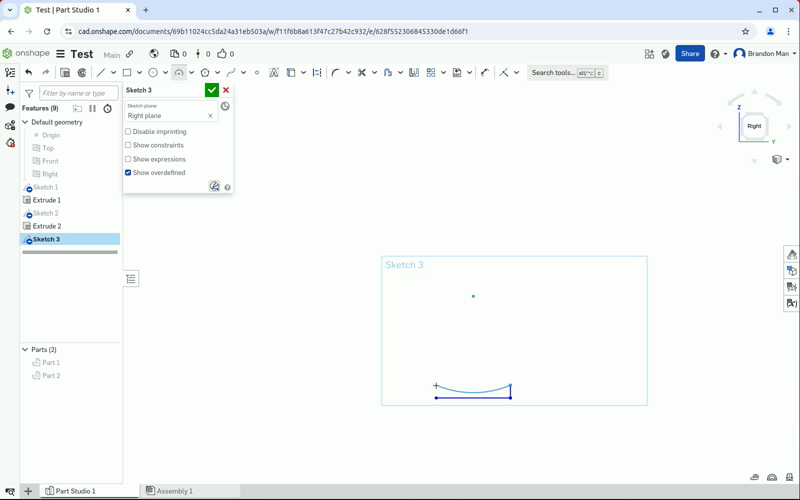
scroll(6)
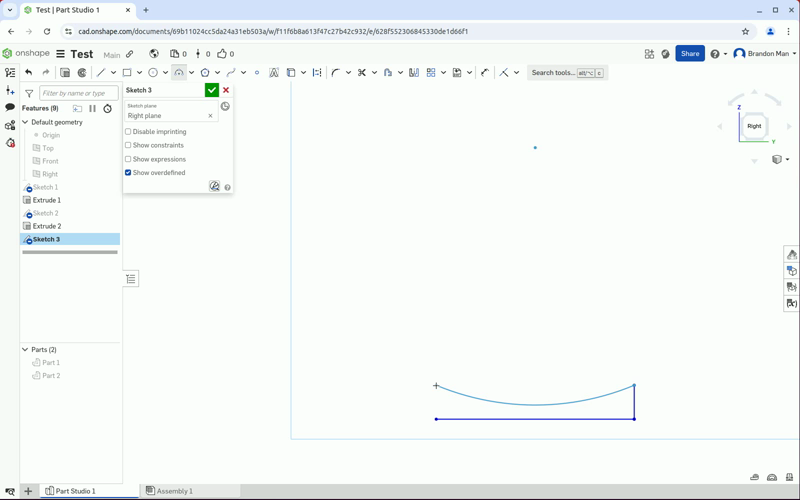
click(436, 385)
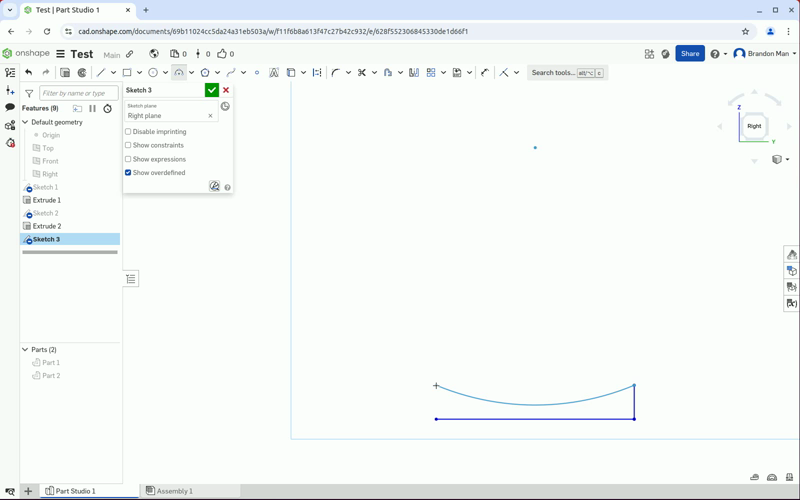
scroll(-6)
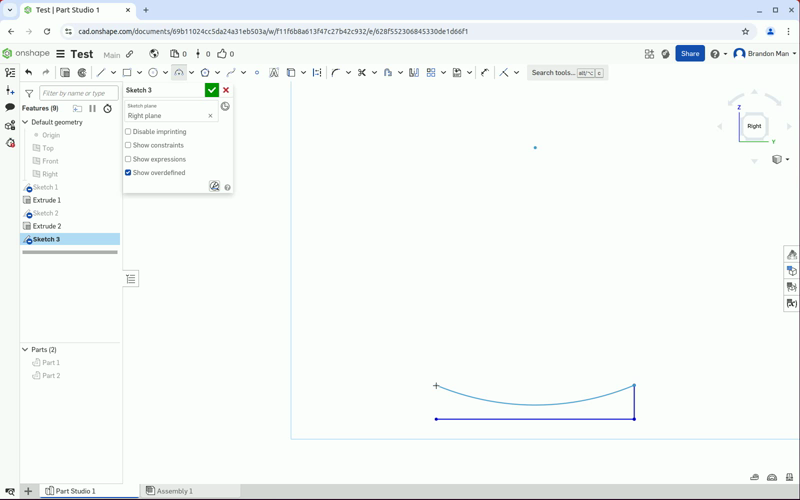
scroll(-6)
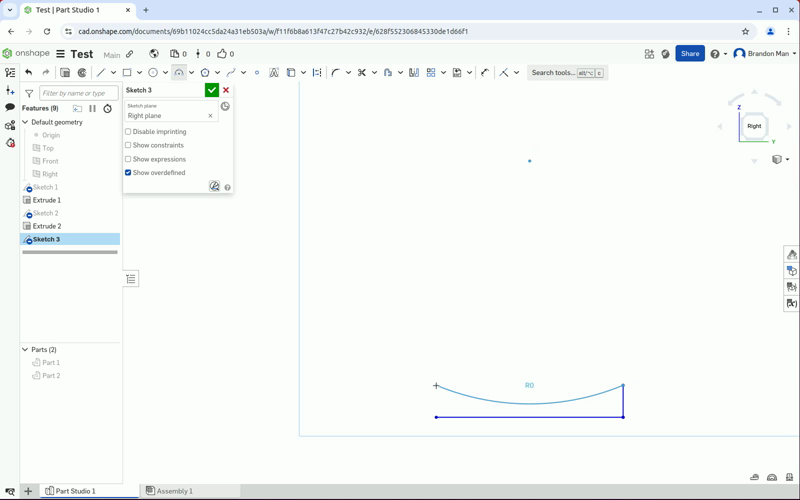
scroll(-6)
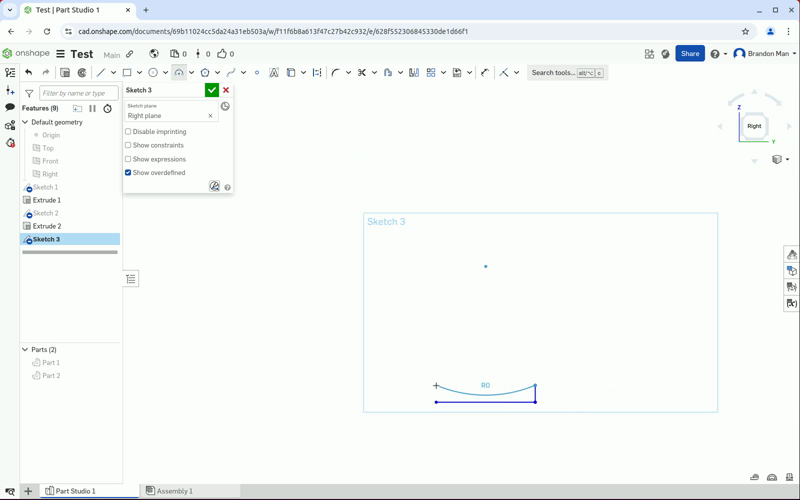
scroll(-6)
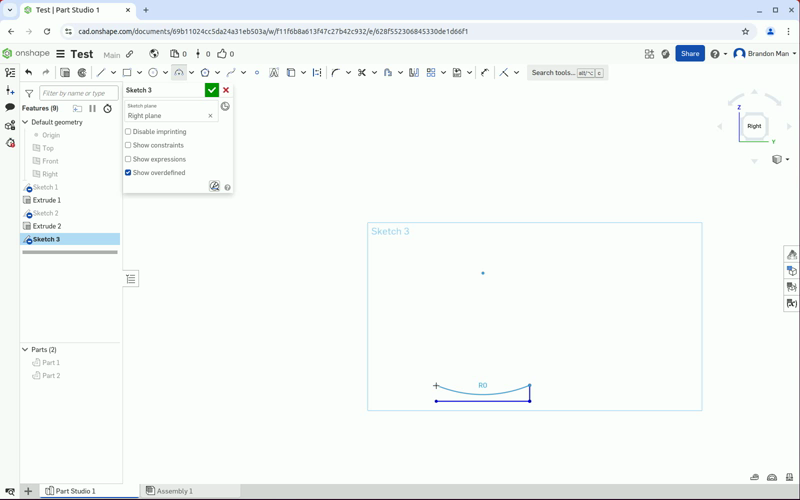
scroll(-6)
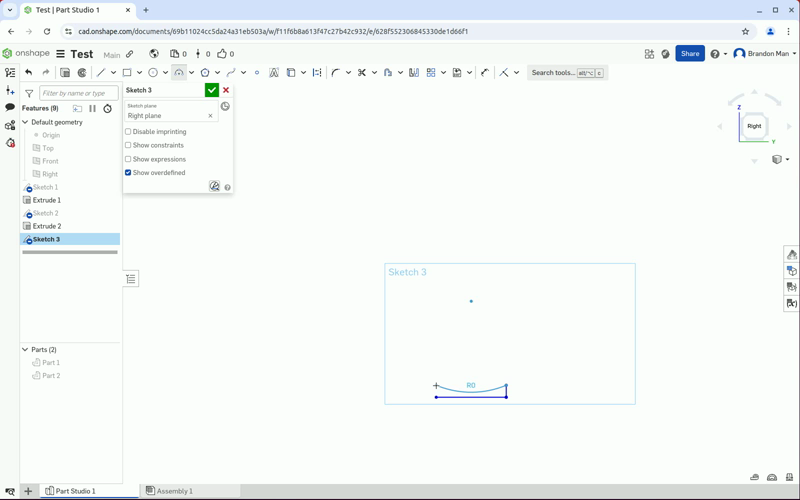
scroll(-6)
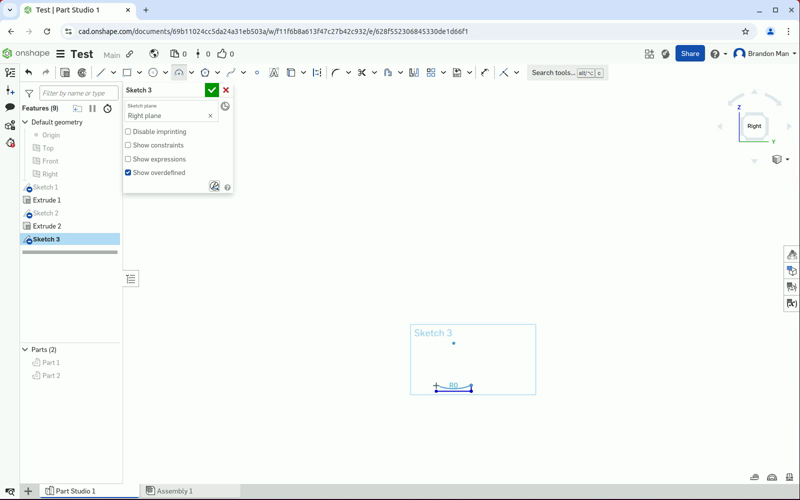
scroll(-6)
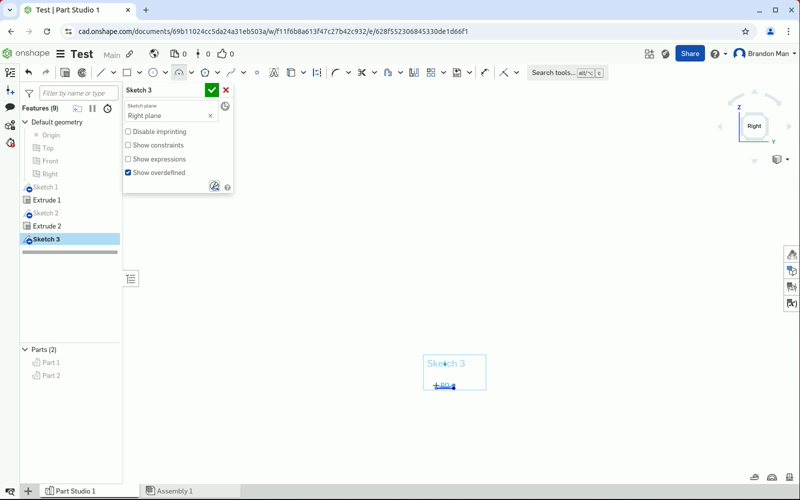
mouse_move(444, 387)
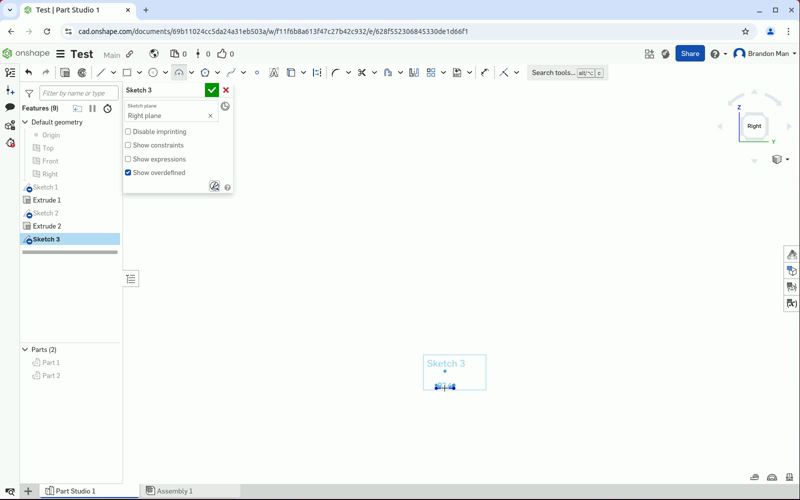
click(444, 387)
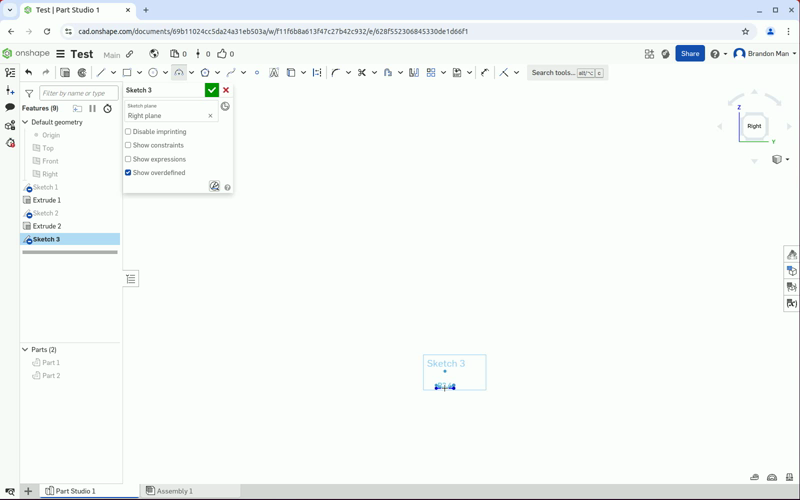
key_up(shift)
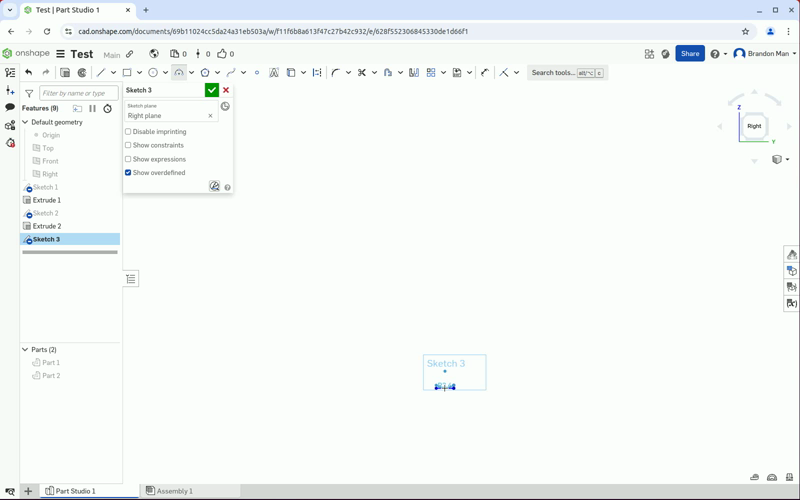
key(esc)
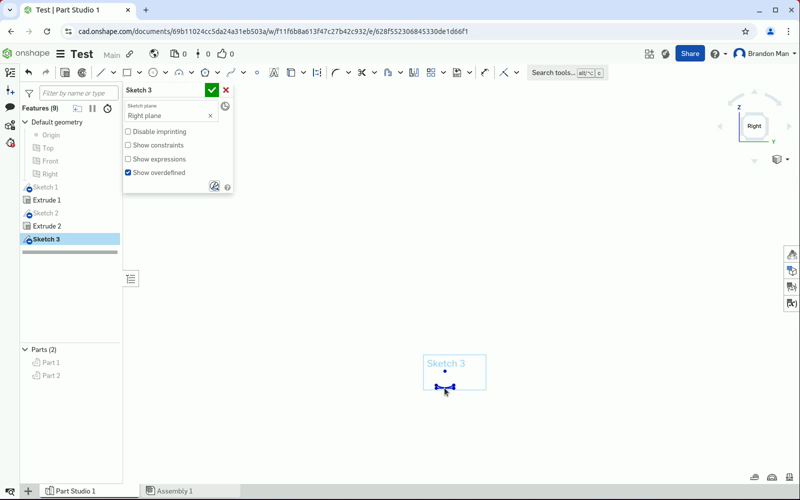
key(l)
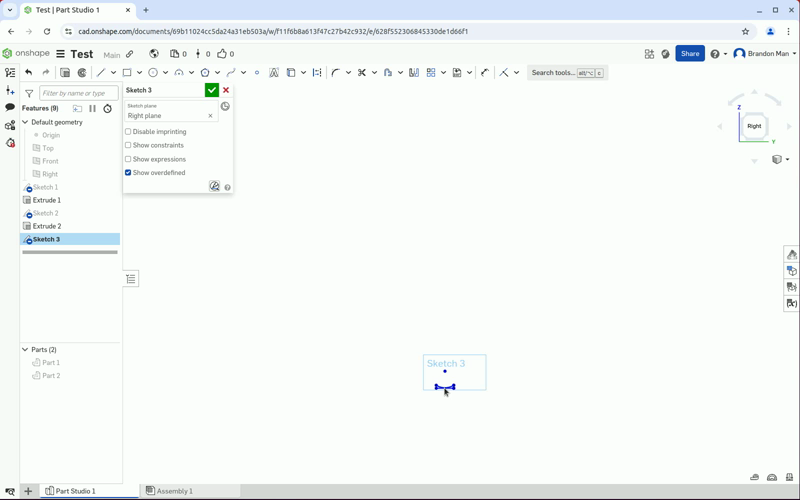
mouse_move(436, 385)
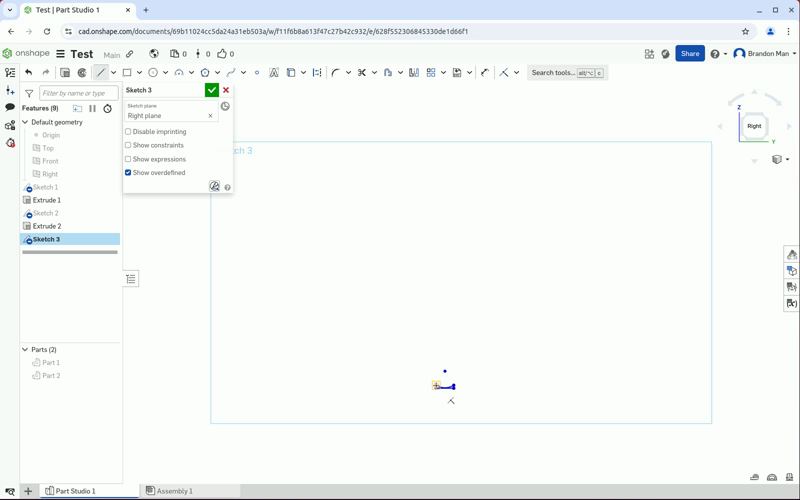
scroll(6)
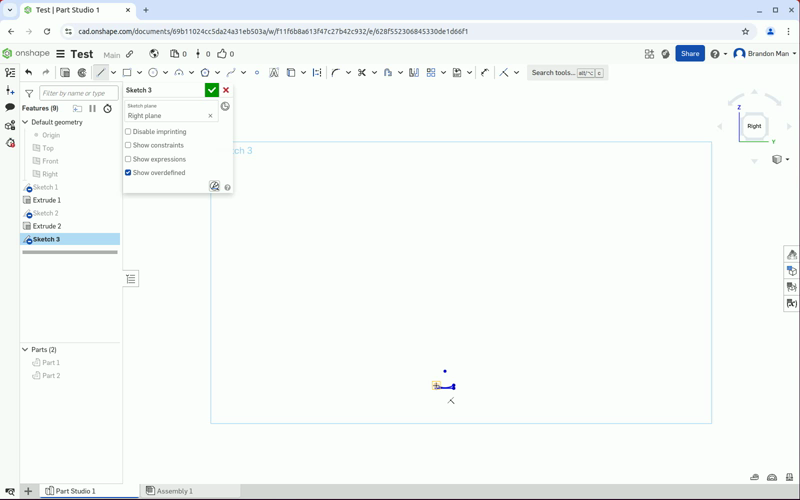
scroll(6)
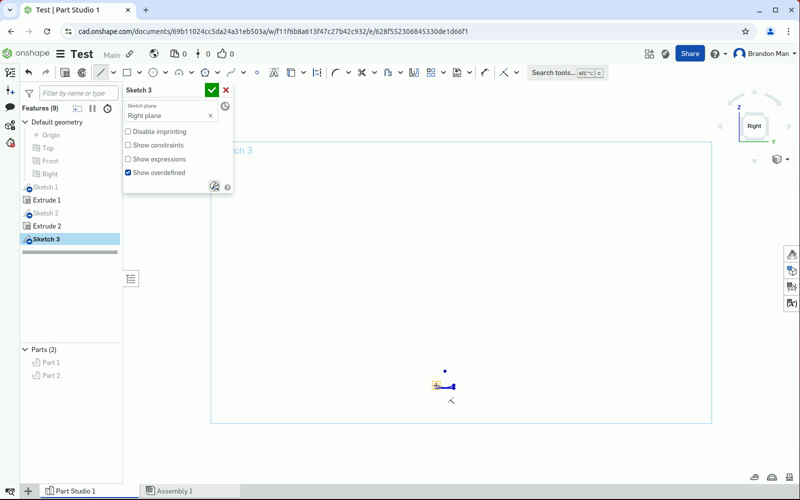
scroll(6)
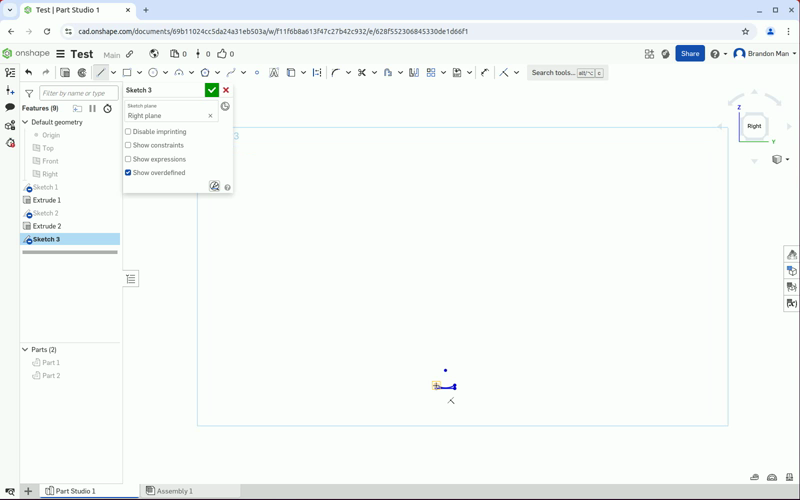
scroll(6)
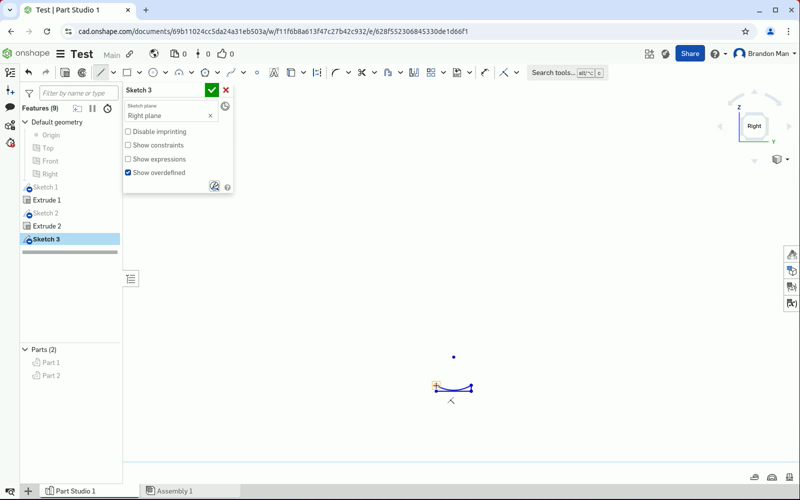
scroll(6)
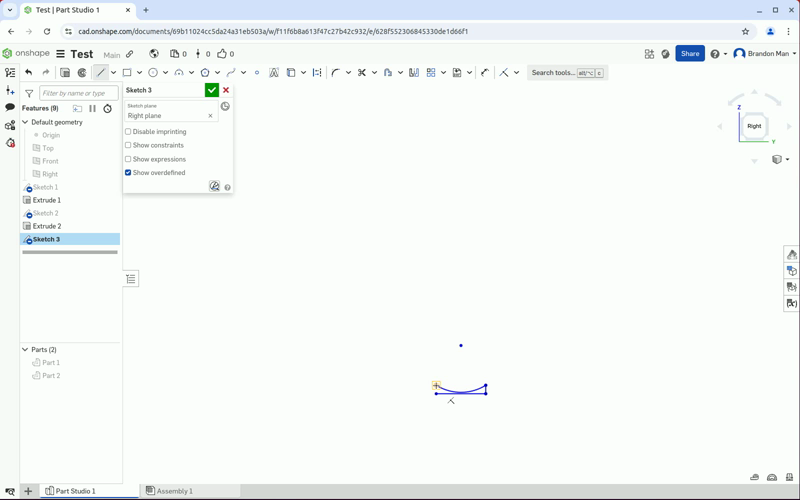
scroll(6)
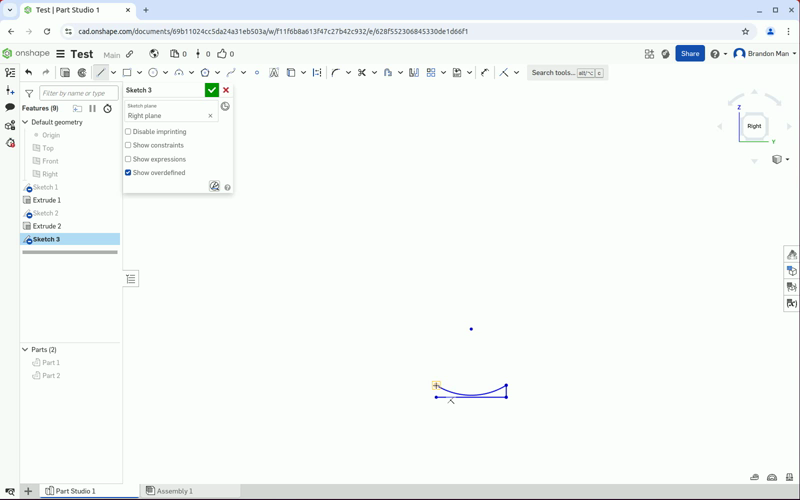
scroll(6)
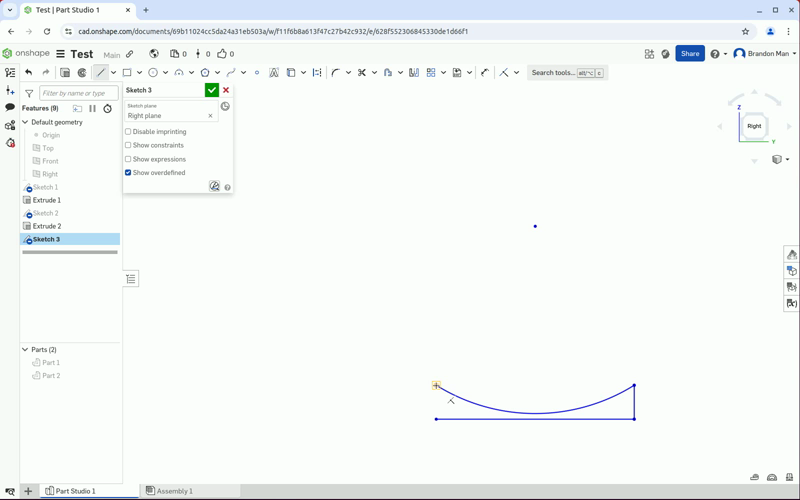
click(436, 385)
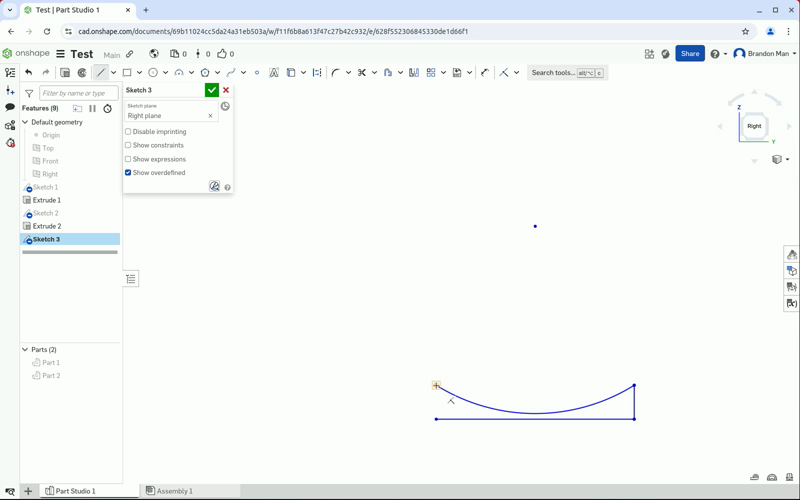
scroll(-6)
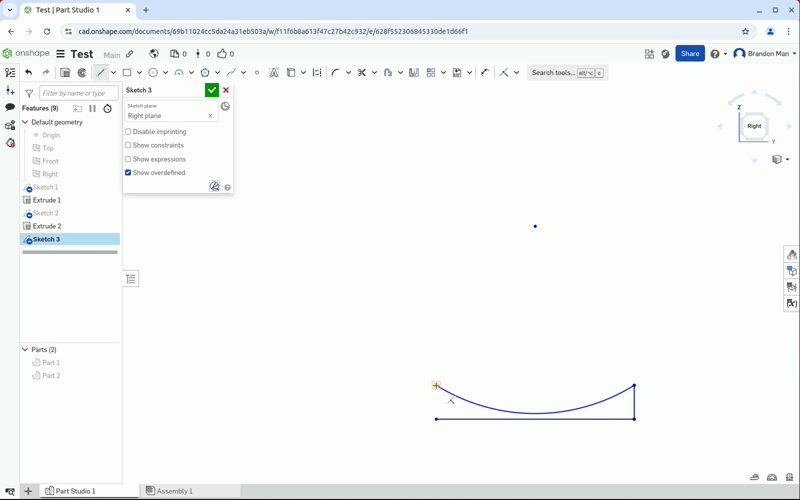
scroll(-6)
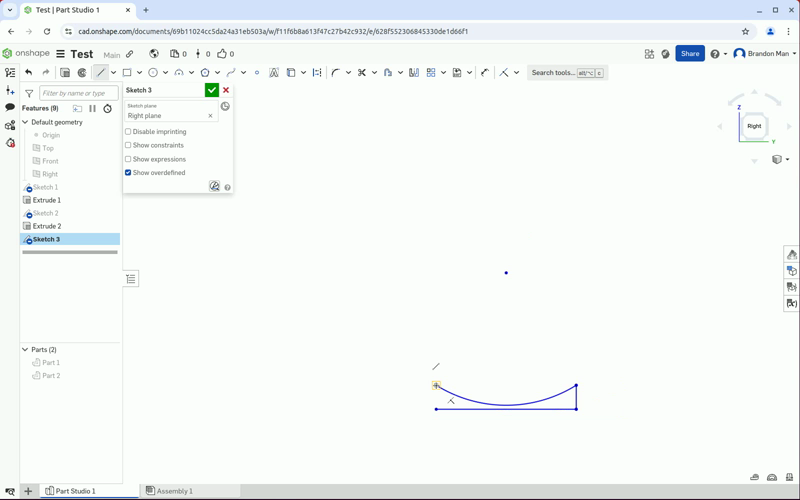
scroll(-6)
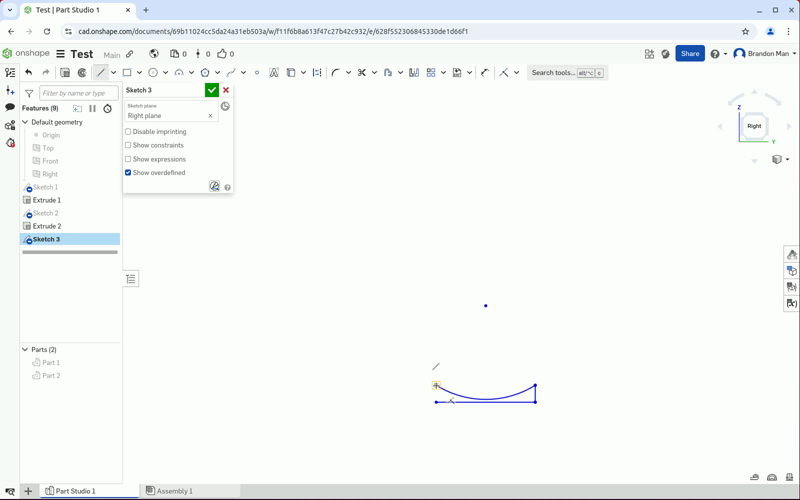
scroll(-6)
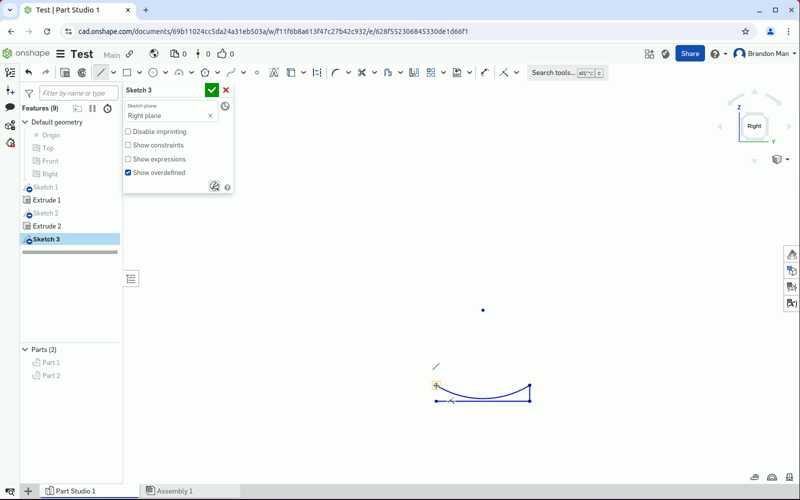
scroll(-6)
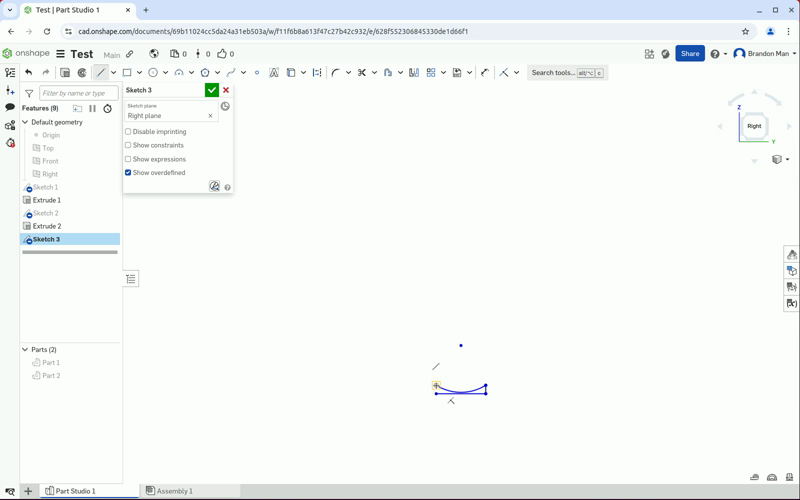
scroll(-6)
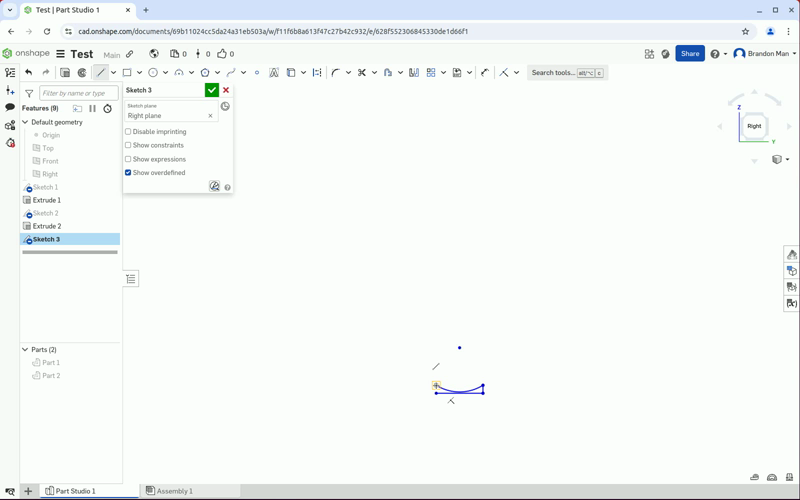
scroll(-6)
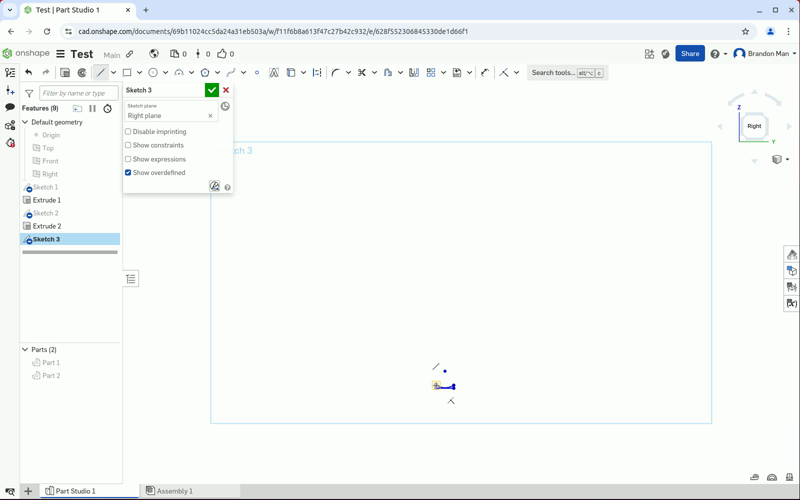
mouse_move(466, 385)
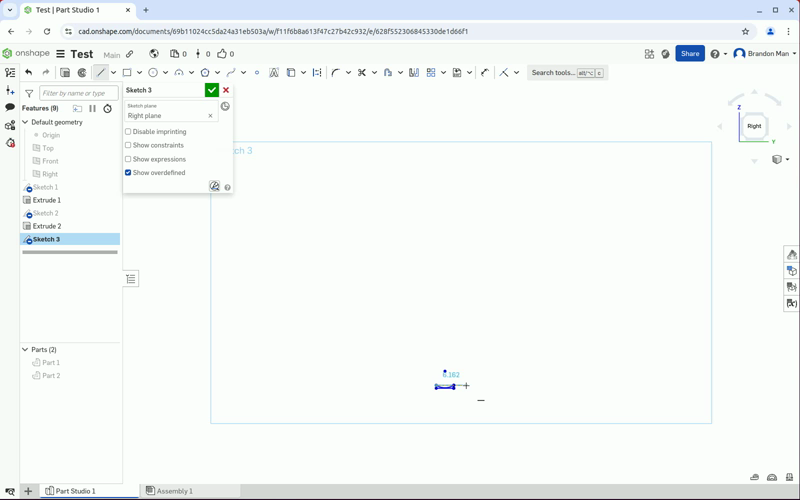
key_down(shift)
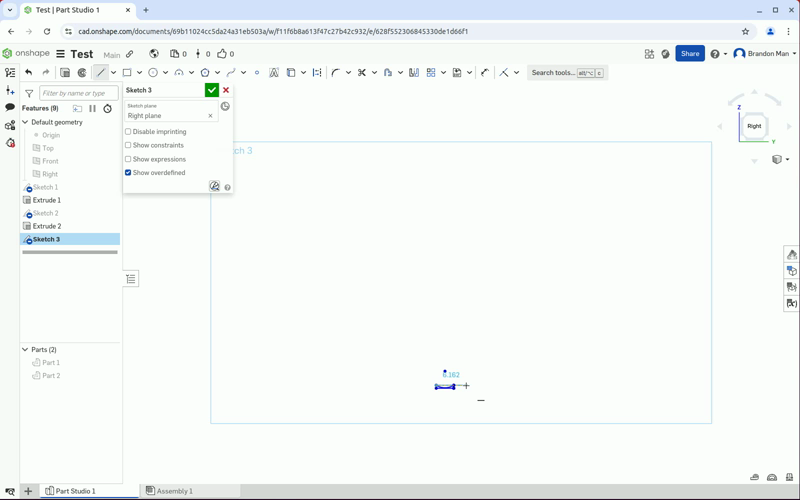
mouse_move(436, 388)
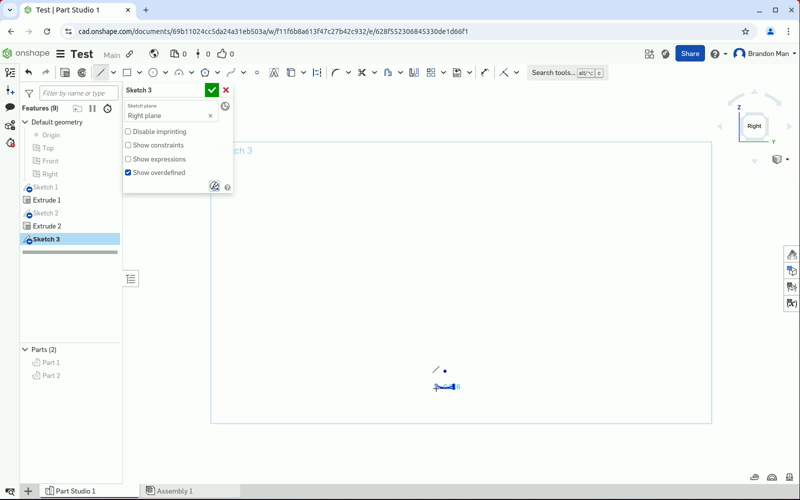
scroll(6)
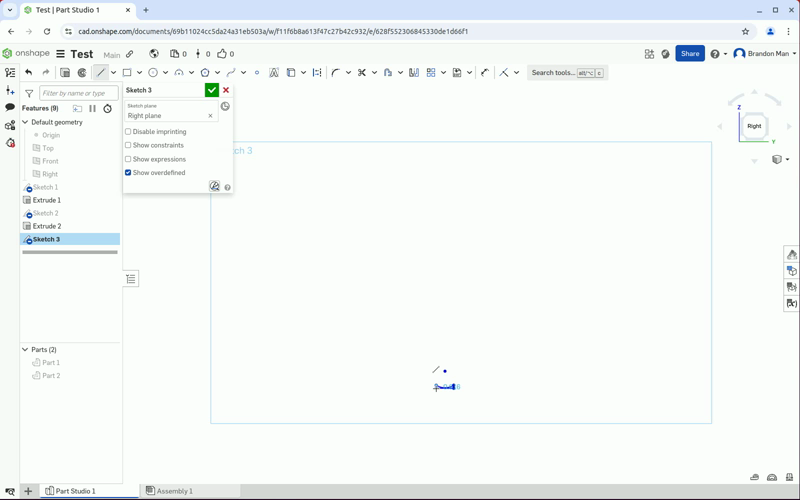
scroll(6)
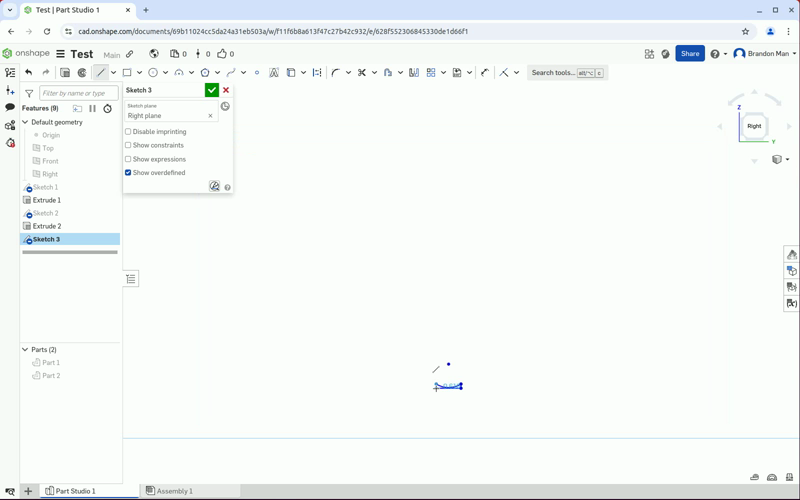
scroll(6)
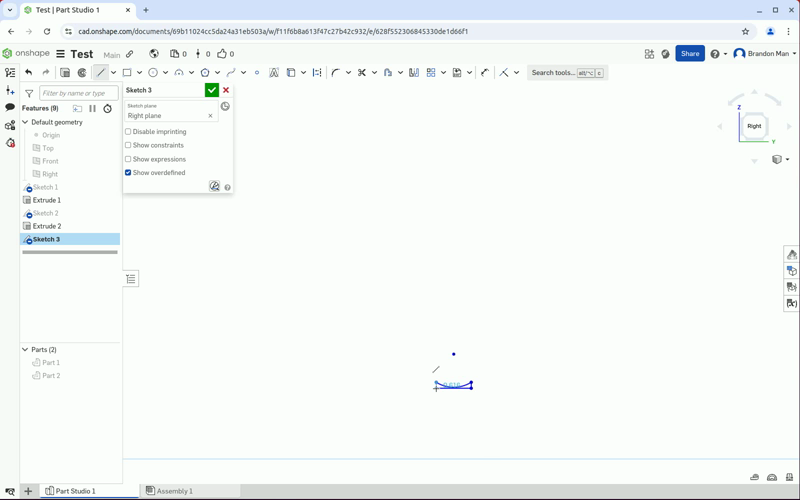
scroll(6)
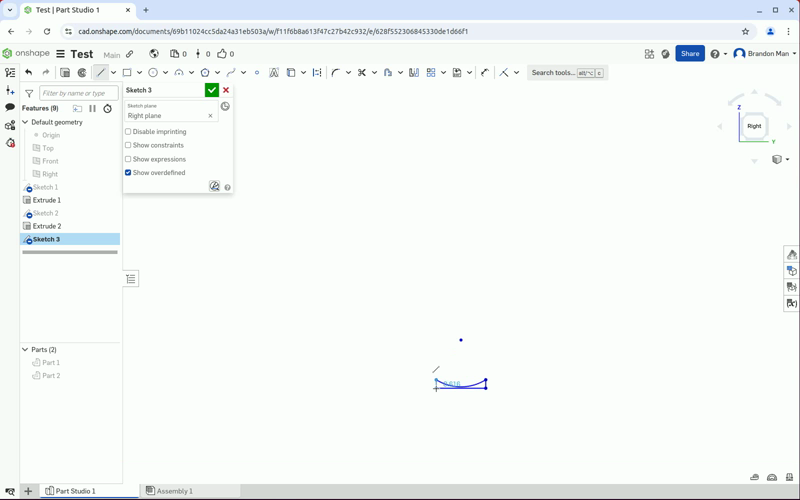
scroll(6)
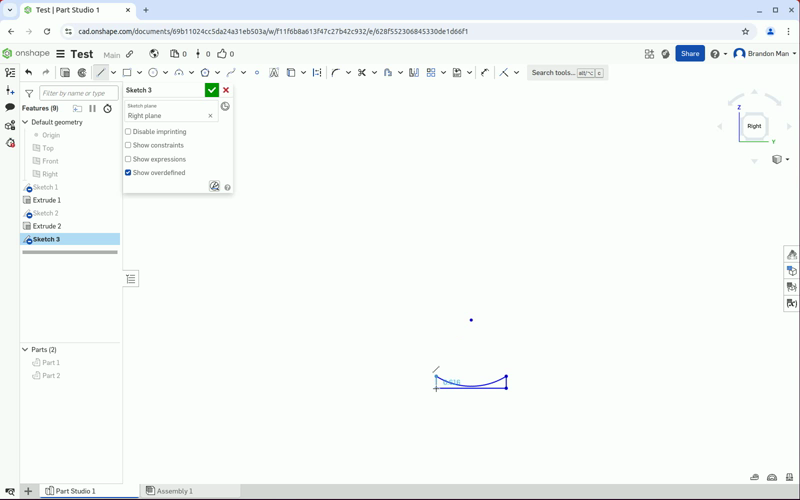
scroll(6)
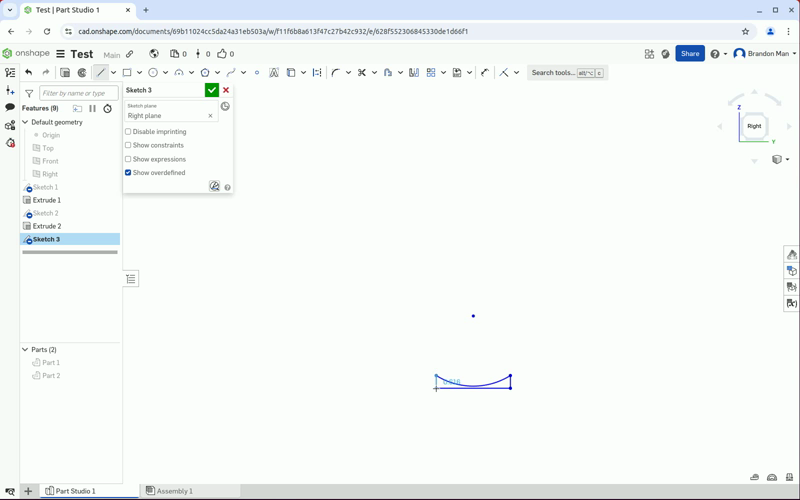
scroll(6)
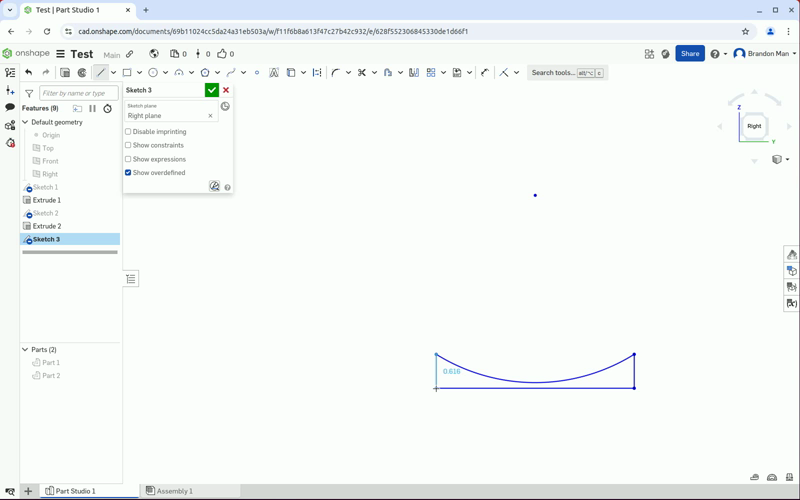
key_up(shift)
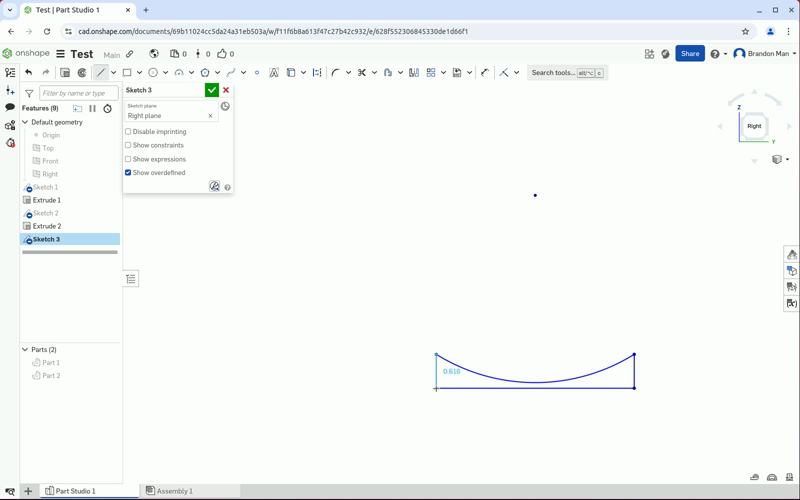
click(436, 388)
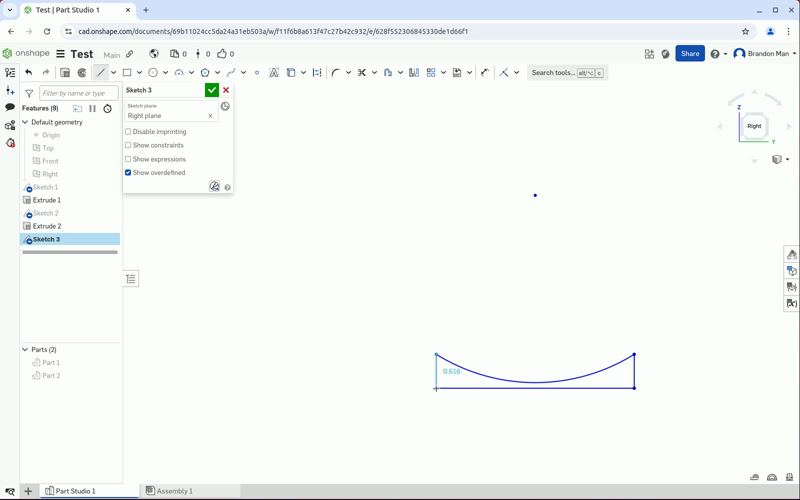
scroll(-6)
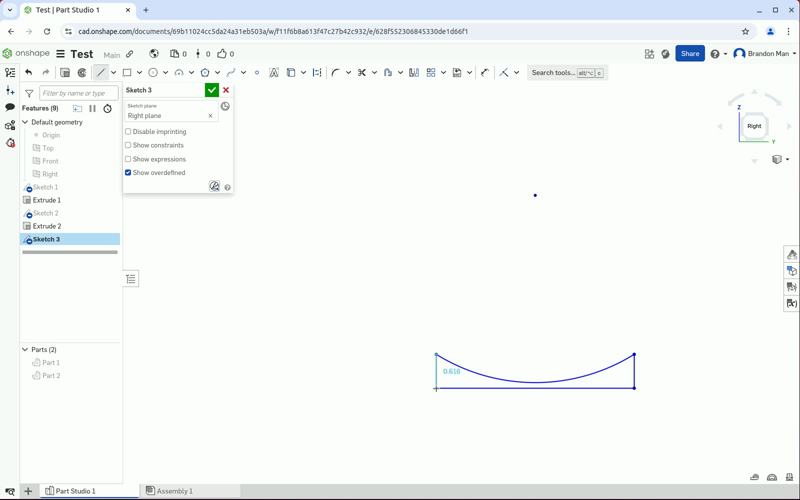
scroll(-6)
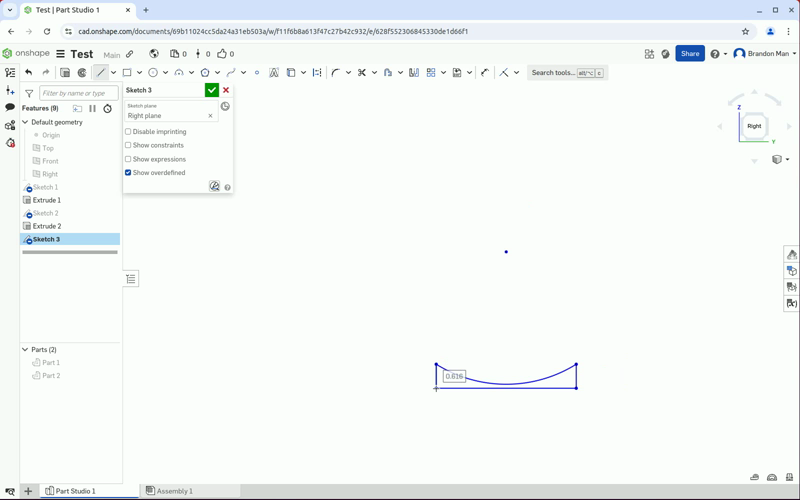
scroll(-6)
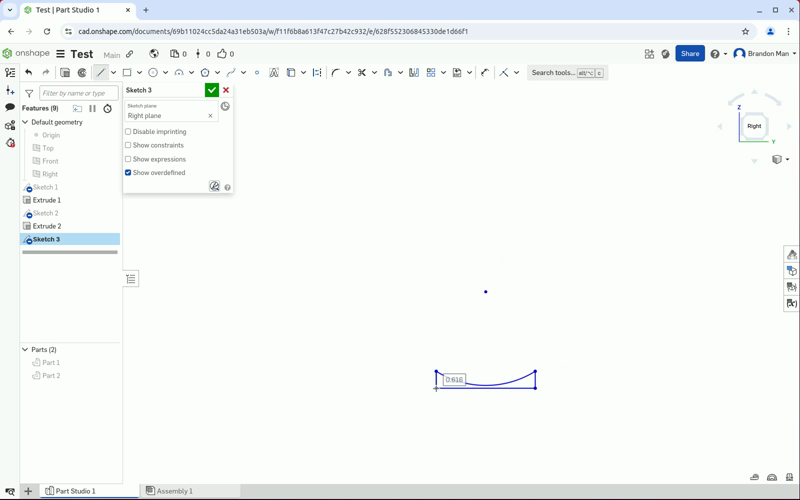
scroll(-6)
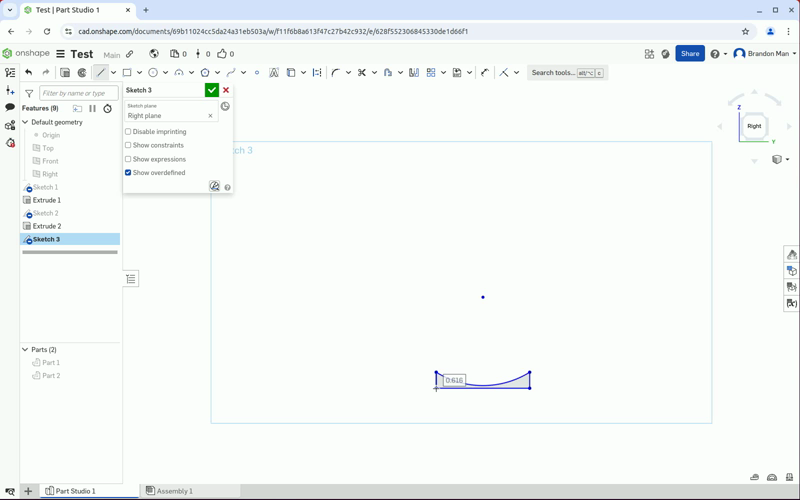
scroll(-6)
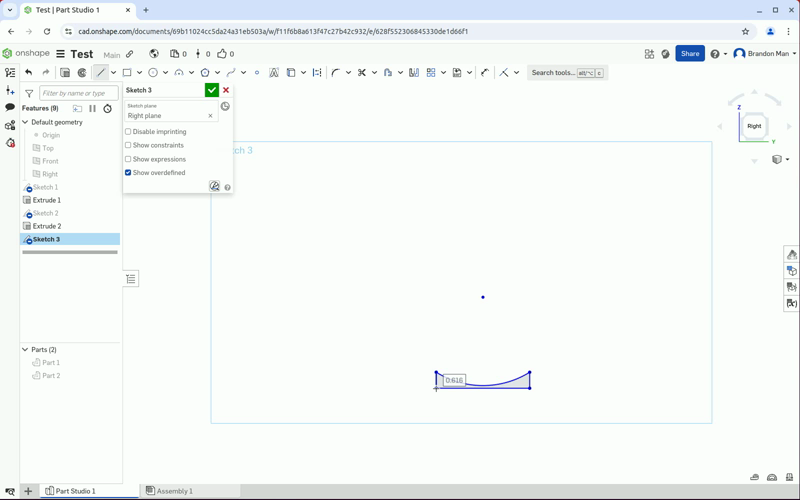
scroll(-6)
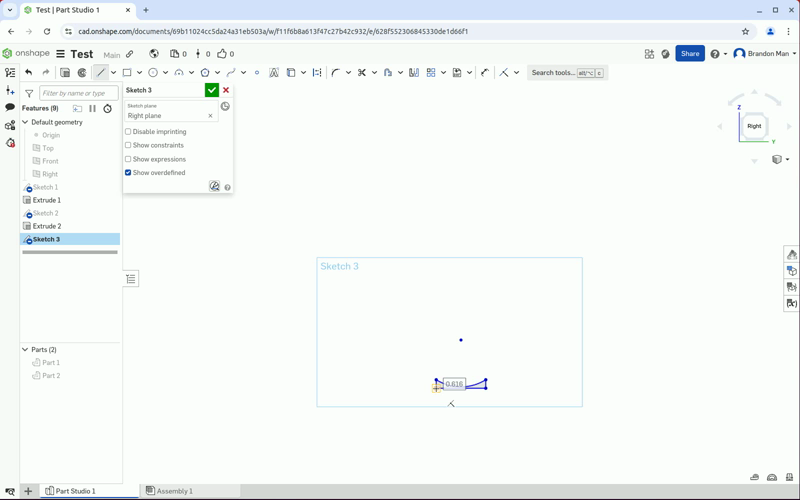
scroll(-6)
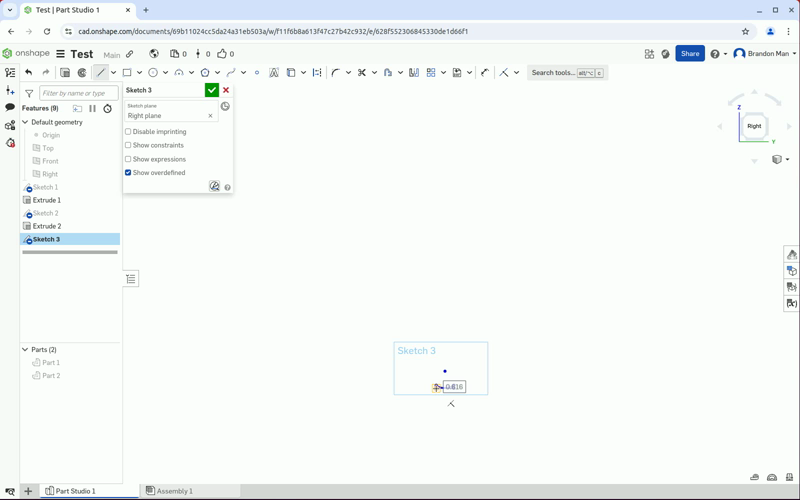
key(esc)
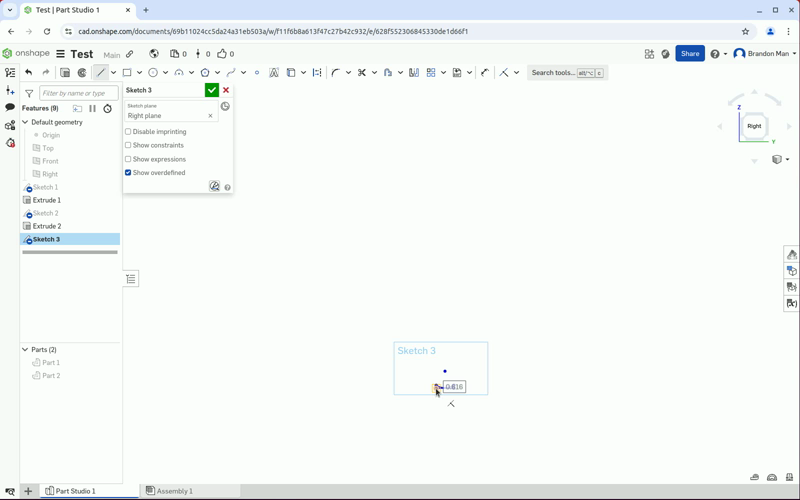
mouse_move(448, 387)
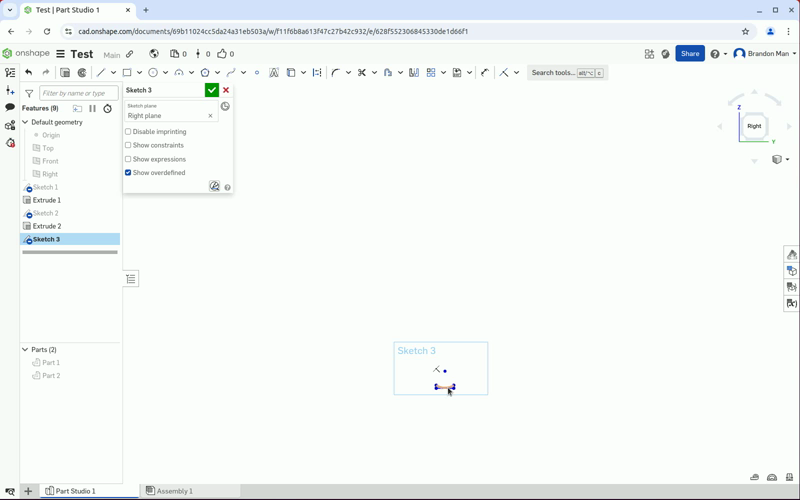
scroll(6)
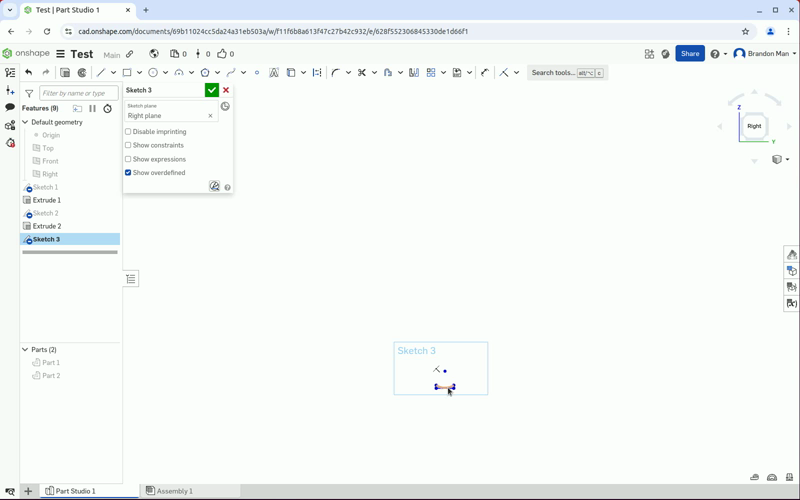
scroll(6)
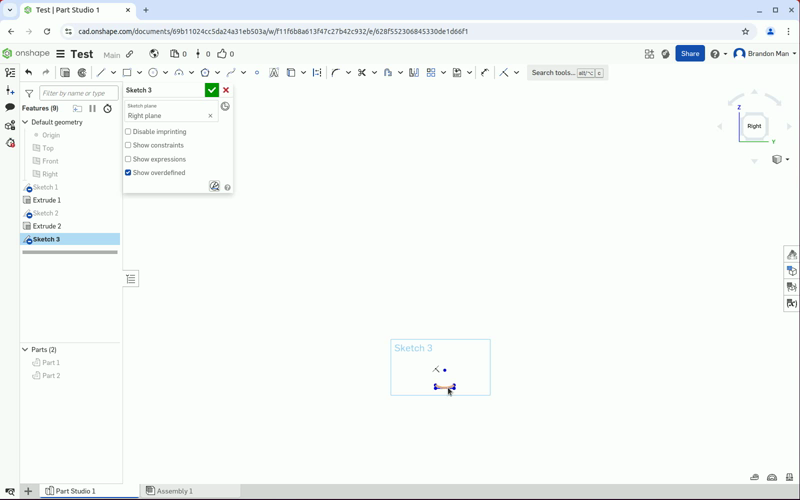
scroll(6)
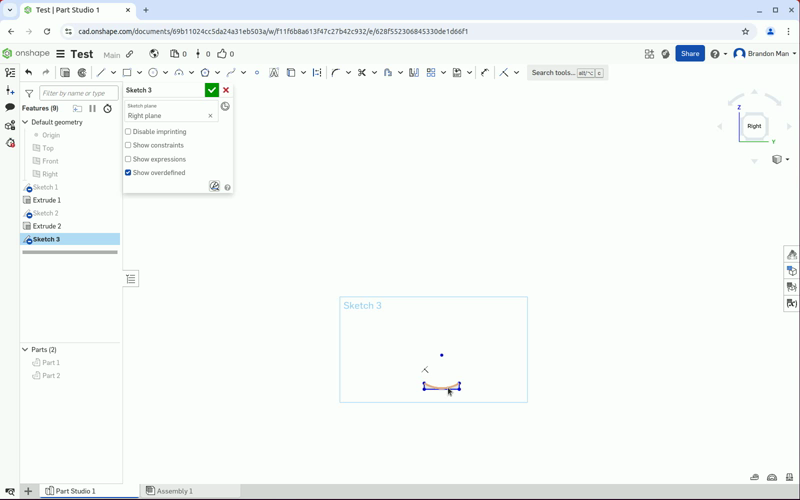
scroll(6)
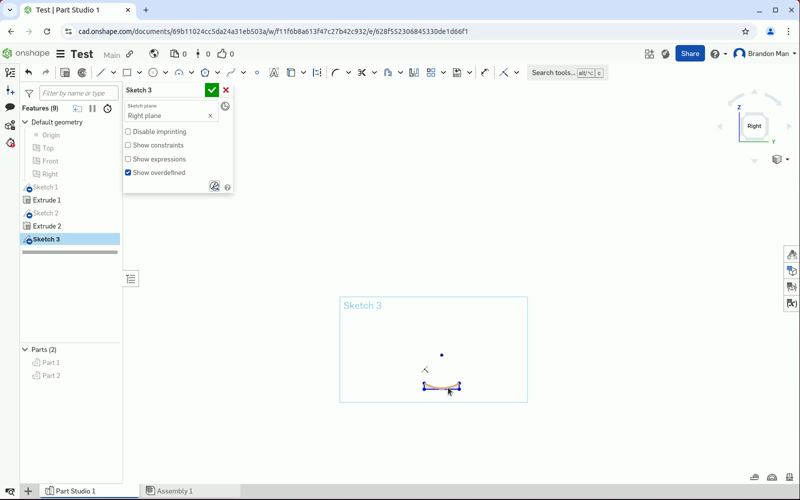
scroll(6)
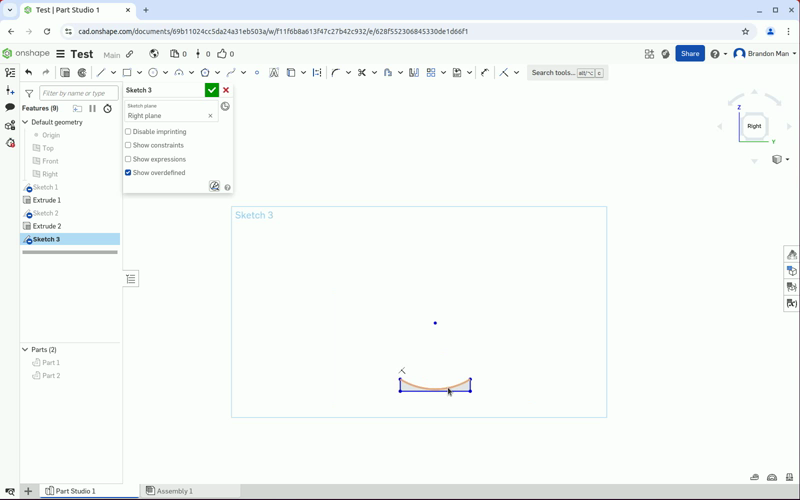
scroll(6)
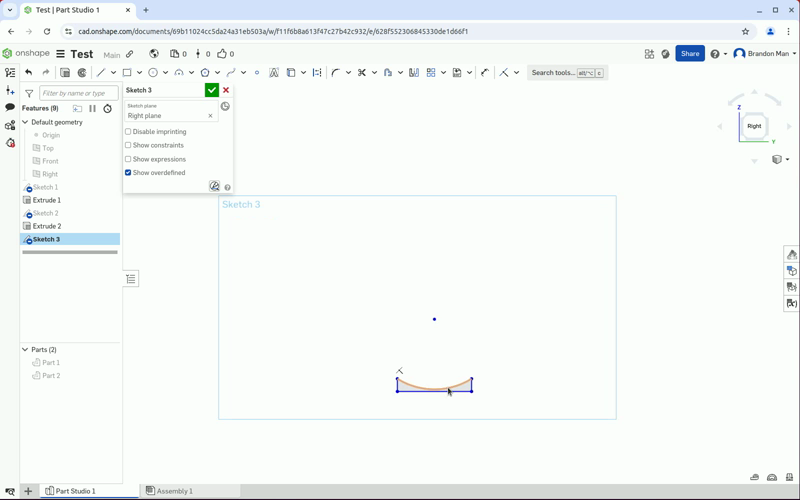
scroll(6)
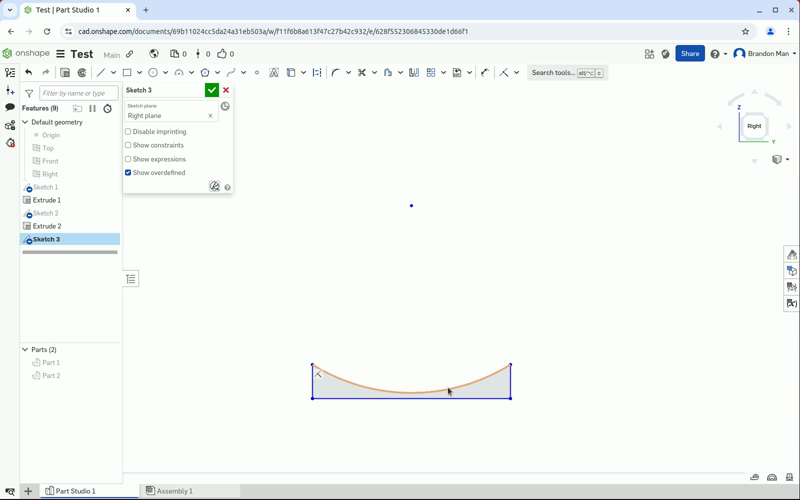
click(448, 387)
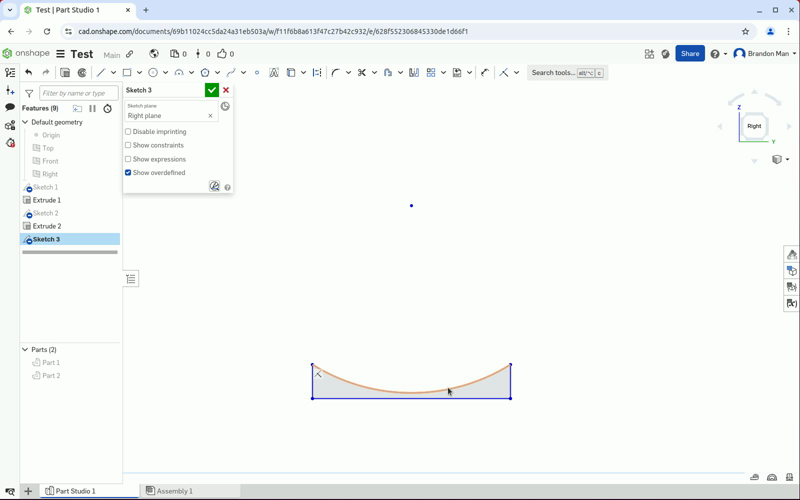
scroll(-6)
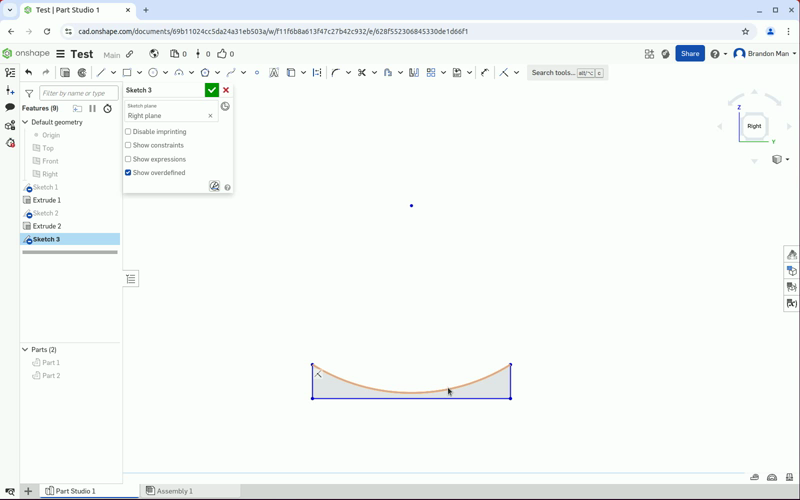
scroll(-6)
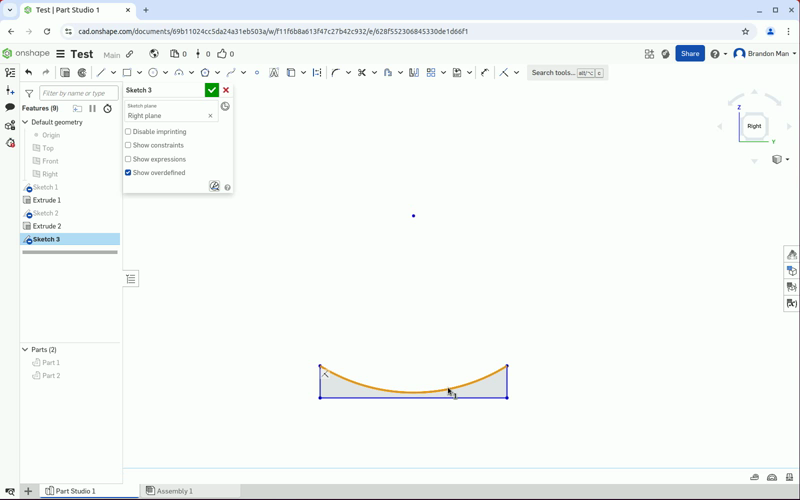
scroll(-6)
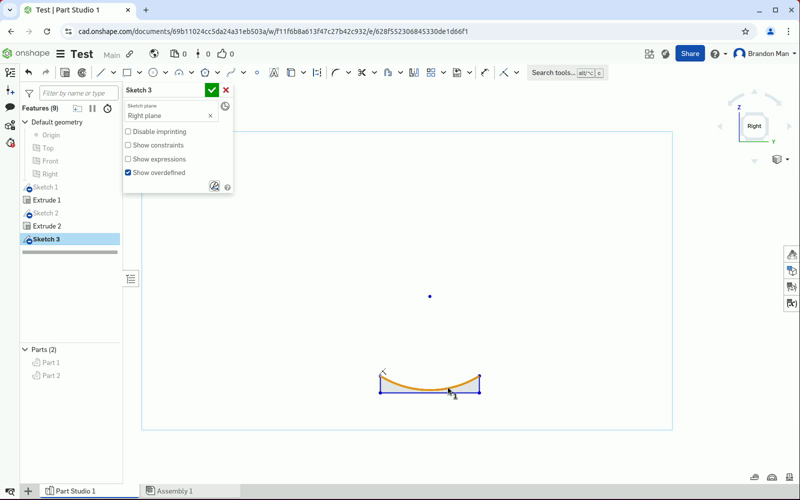
scroll(-6)
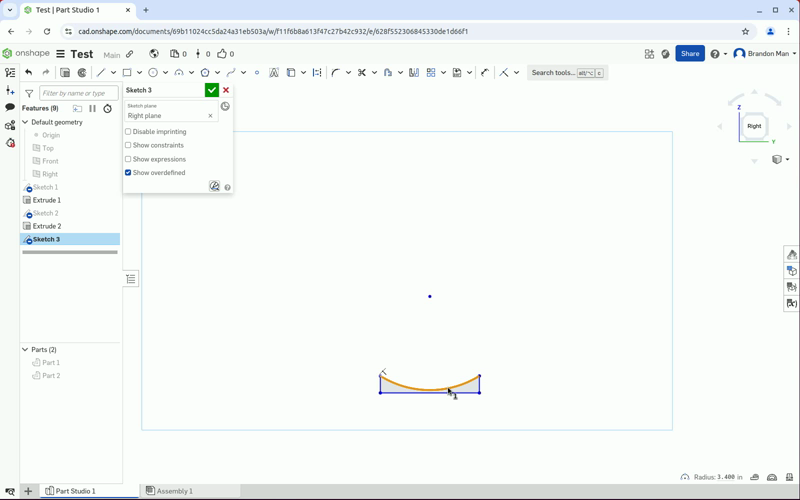
scroll(-6)
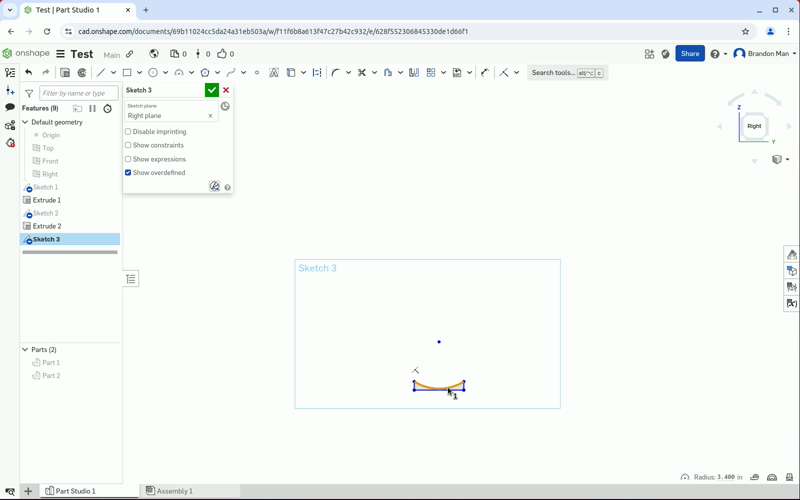
scroll(-6)
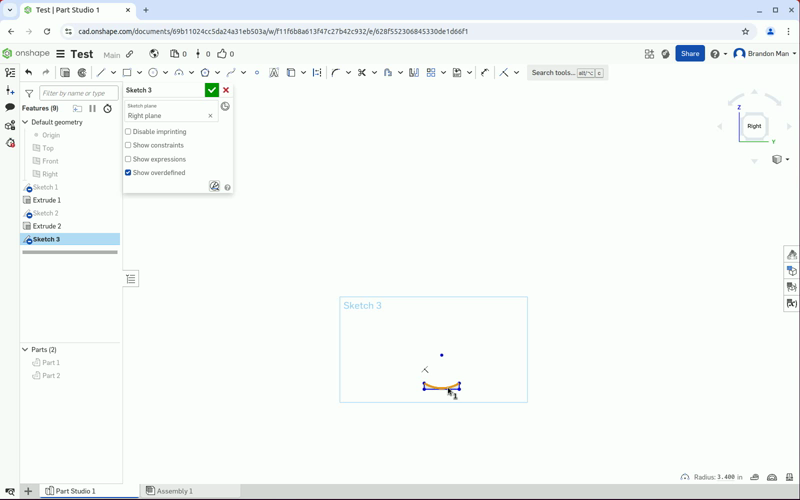
scroll(-6)
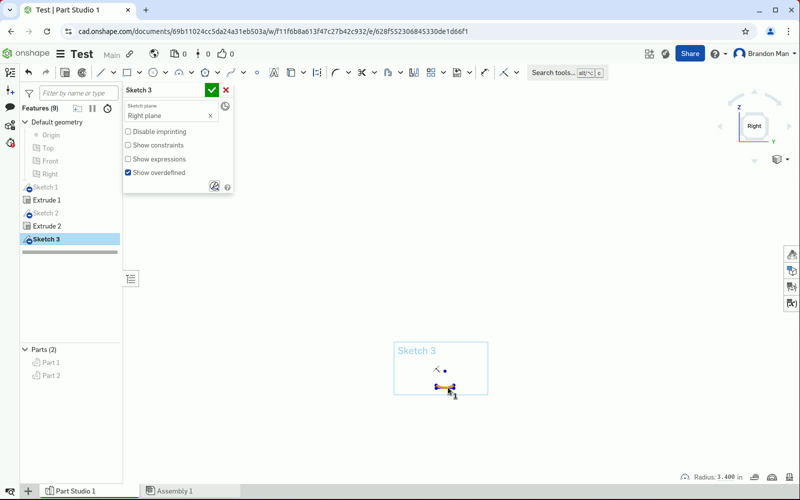
mouse_move(73, 352)
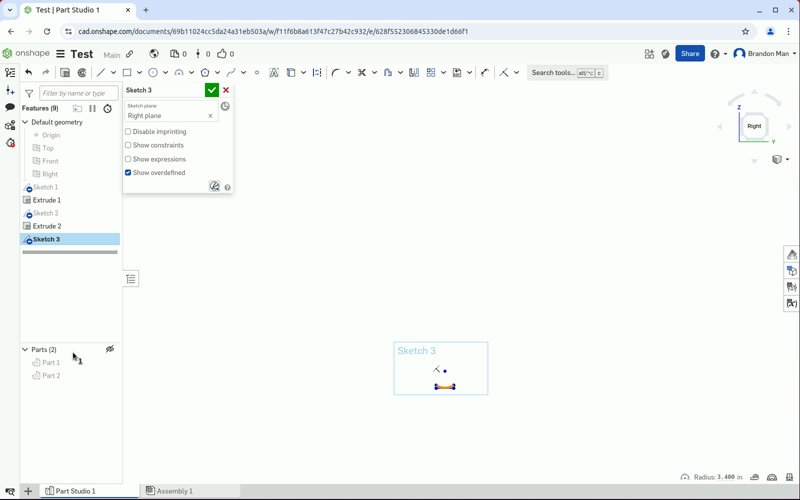
key(shift+y)
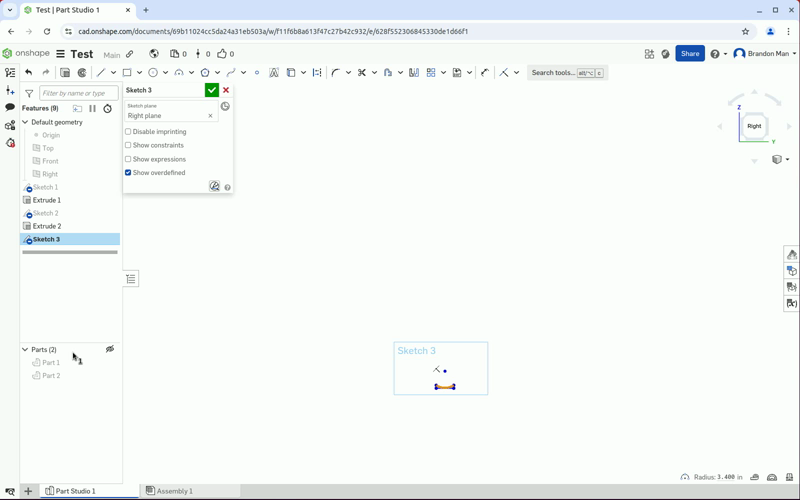
key(shift+e)
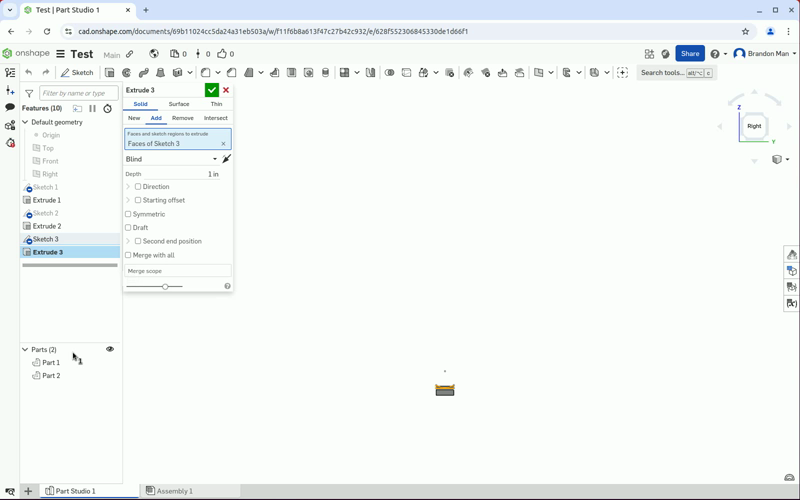
mouse_move(143, 106)
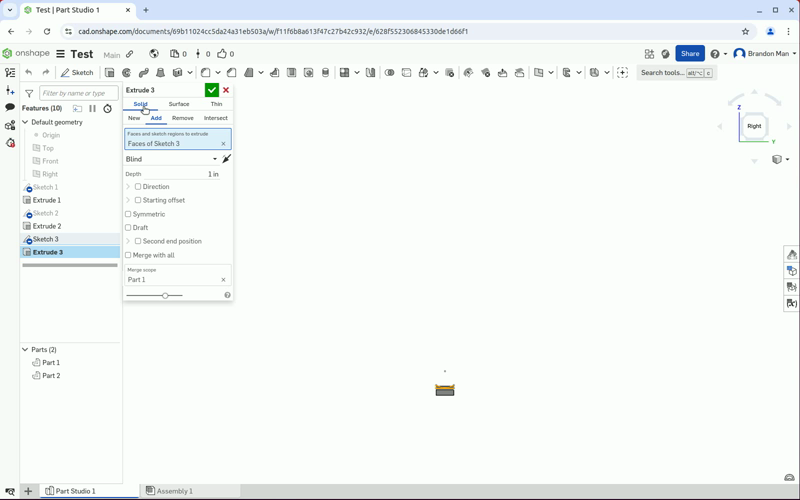
click(143, 106)
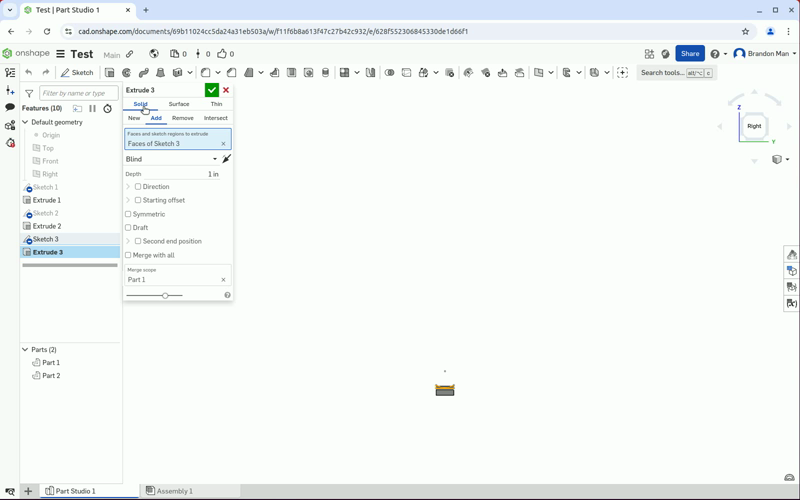
mouse_move(137, 120)
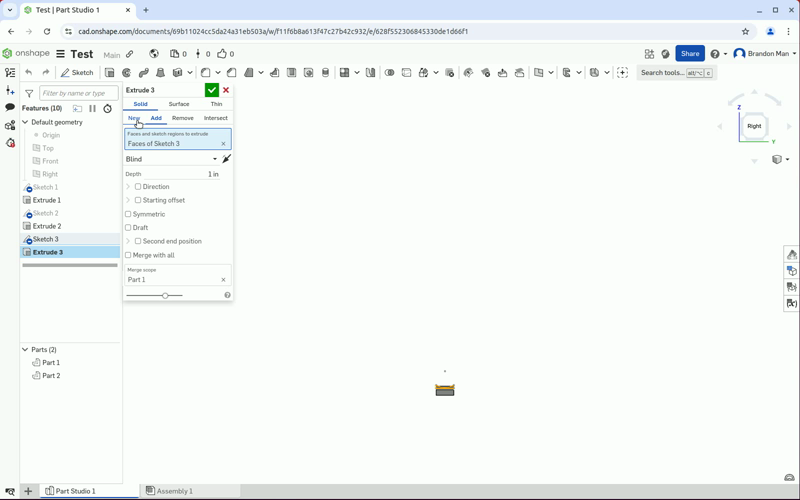
click(137, 120)
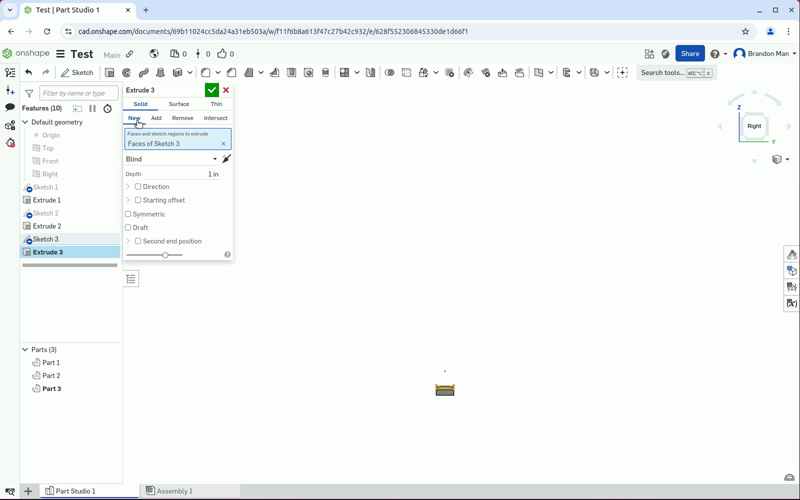
key(tab, 4)
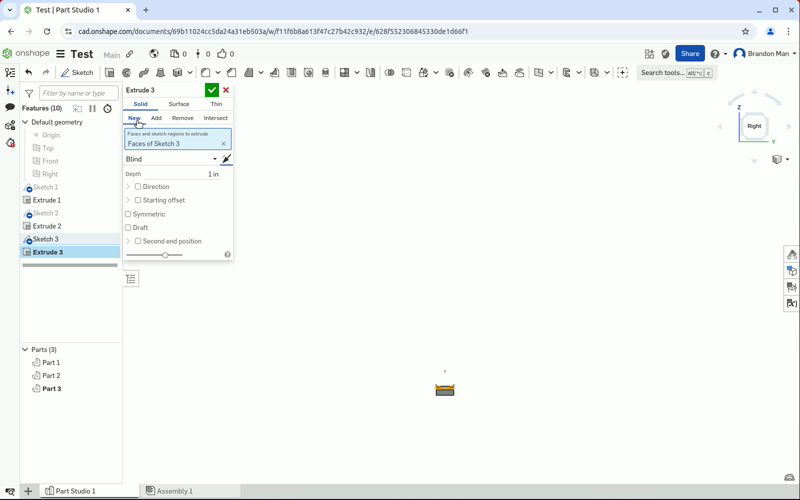
text(0.481)
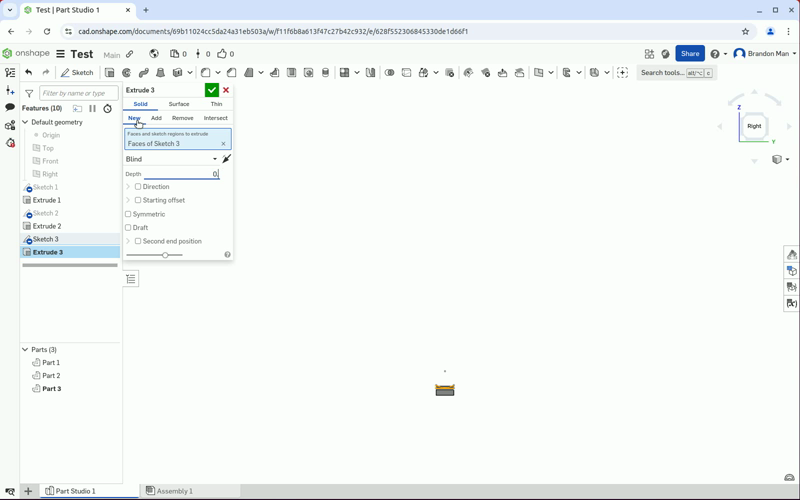
key(enter)
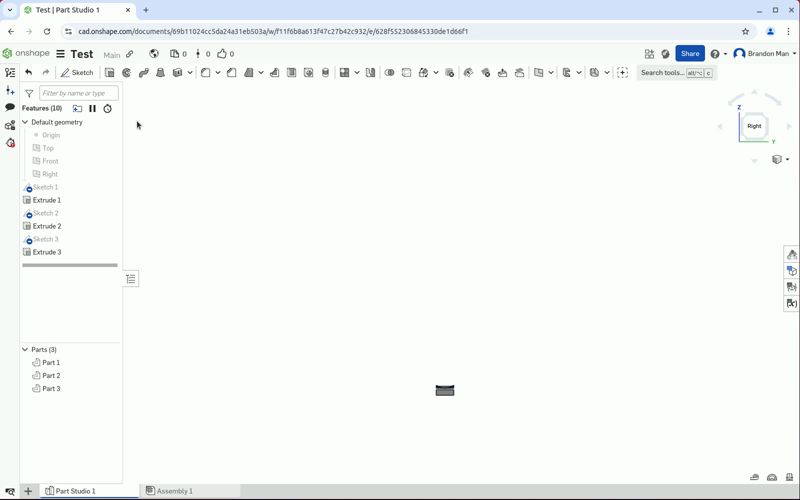
key(shift+h)
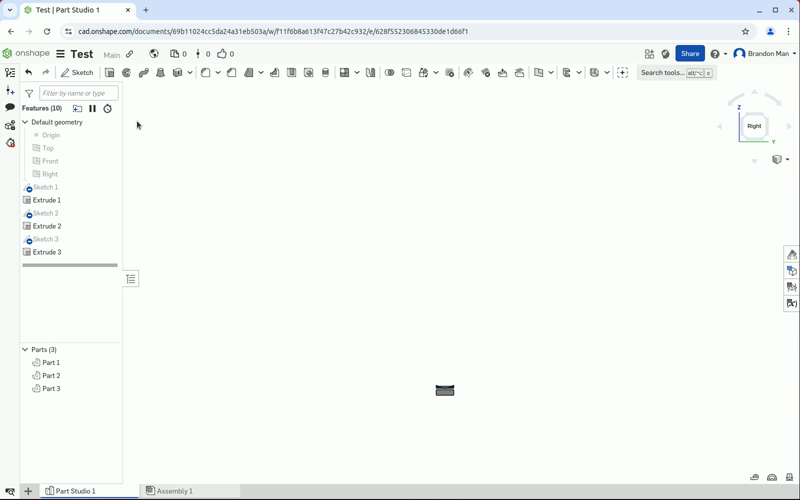
key(shift+h)
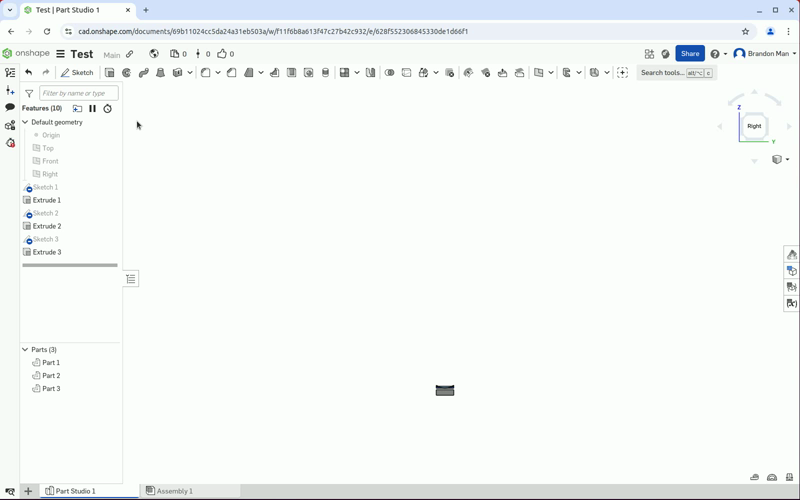
mouse_move(73, 189)
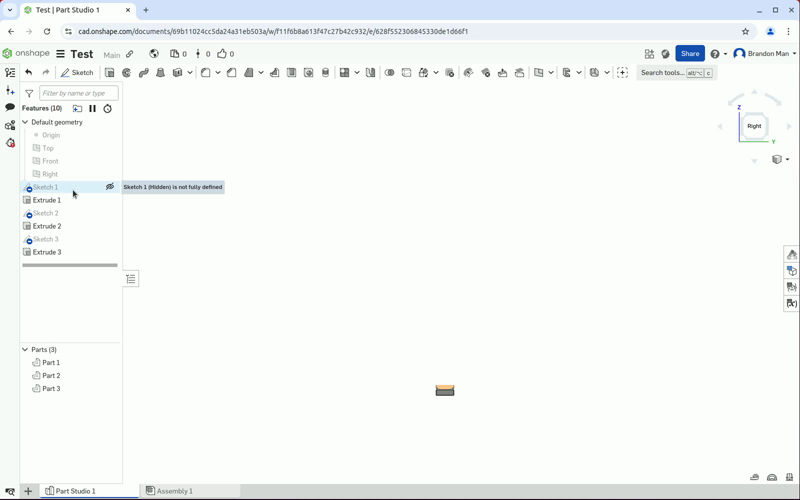
click(73, 189)
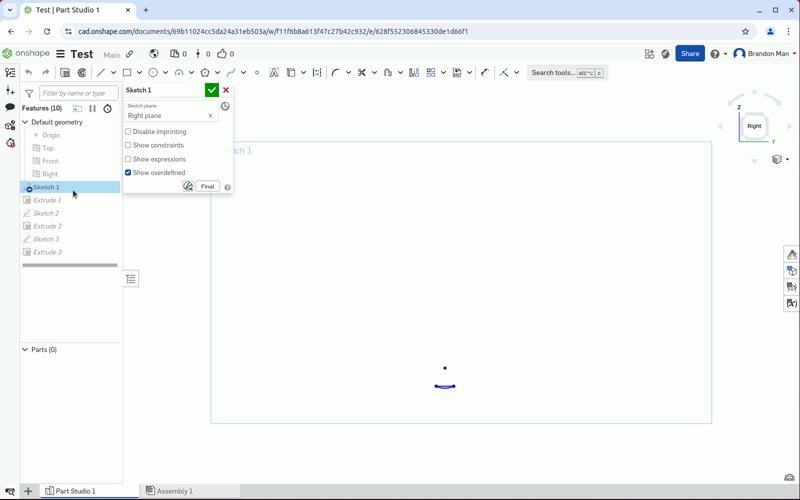
mouse_move(229, 92)
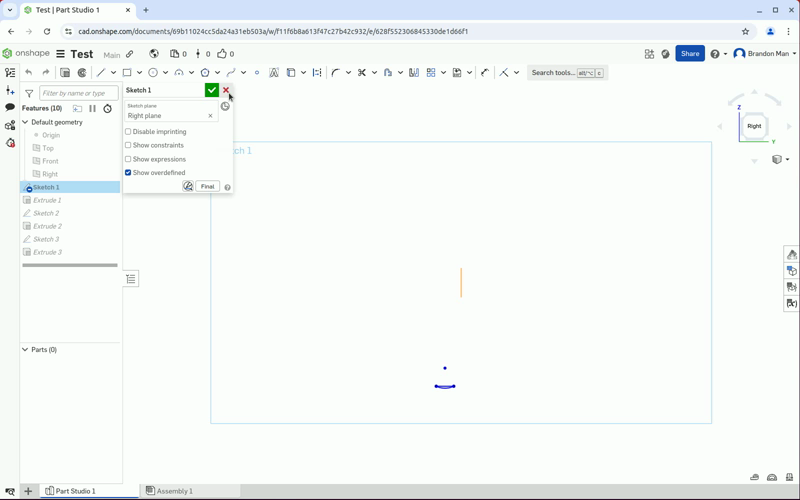
click(229, 92)
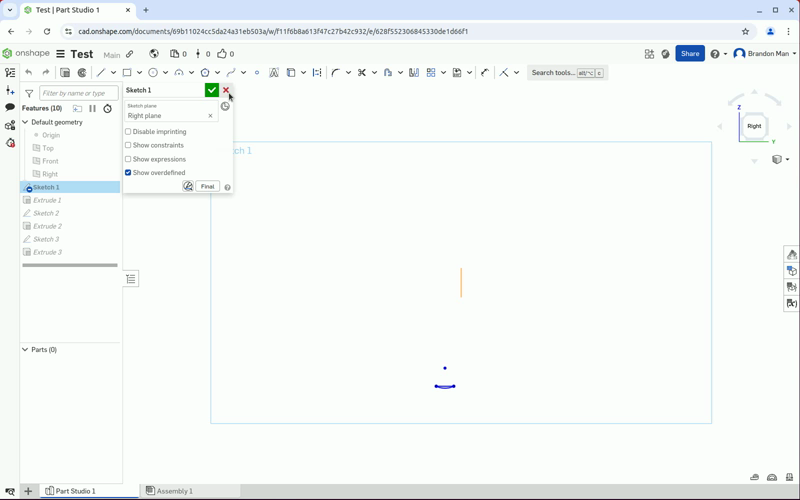
key(shift+s)
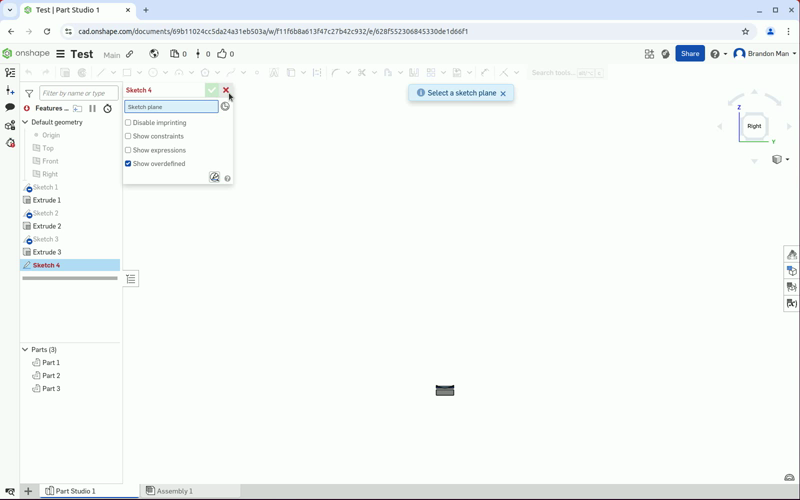
mouse_move(73, 176)
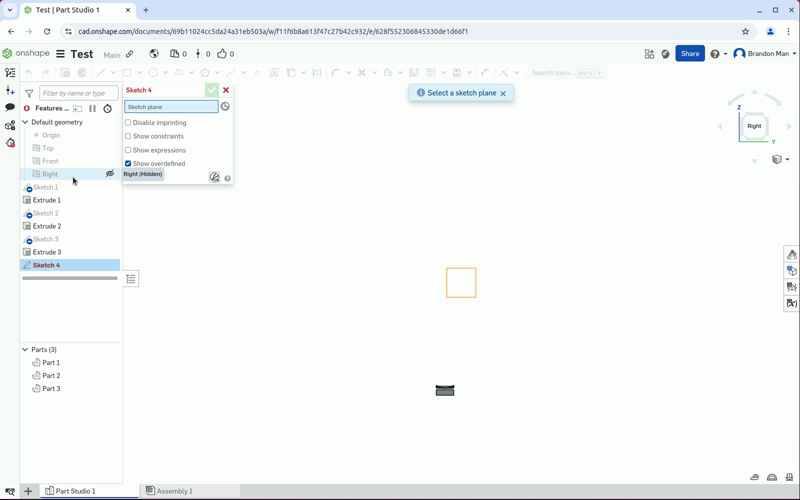
click(73, 176)
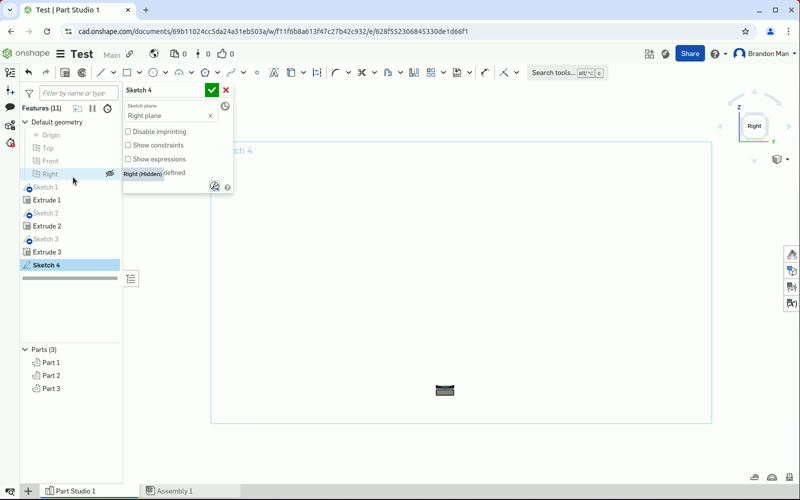
mouse_move(73, 352)
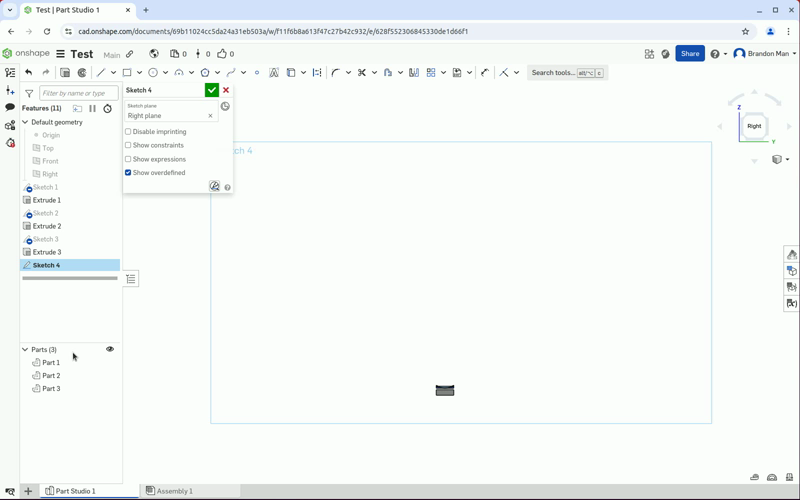
key(y)
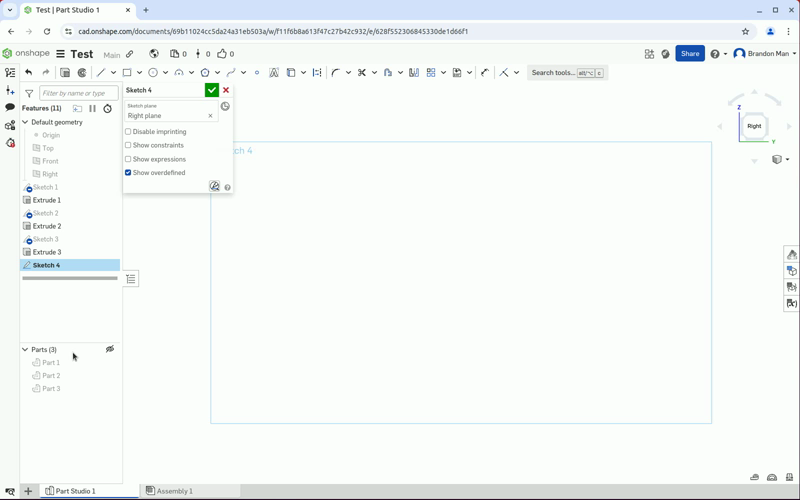
key(l)
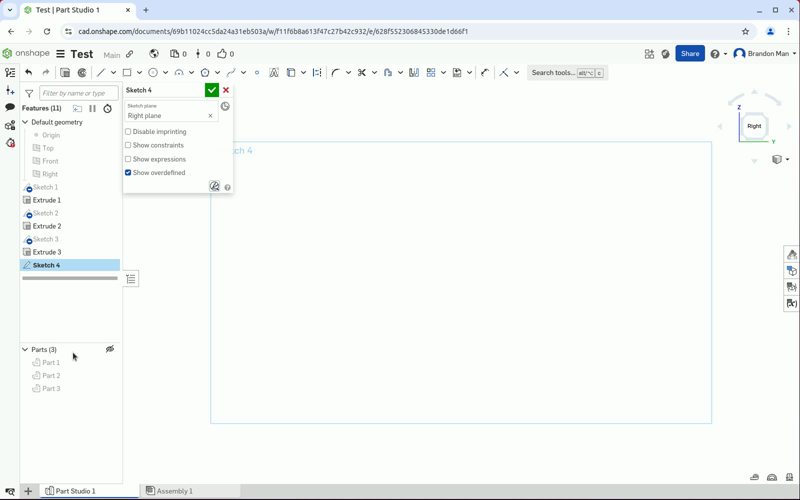
key_down(shift)
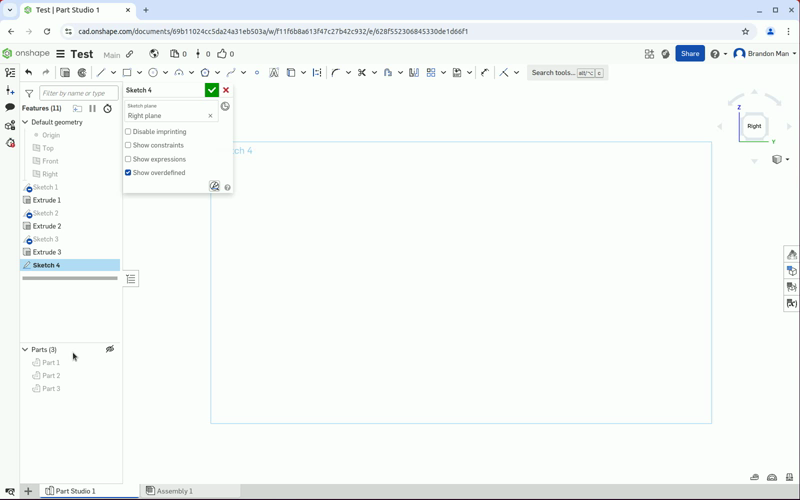
mouse_move(436, 390)
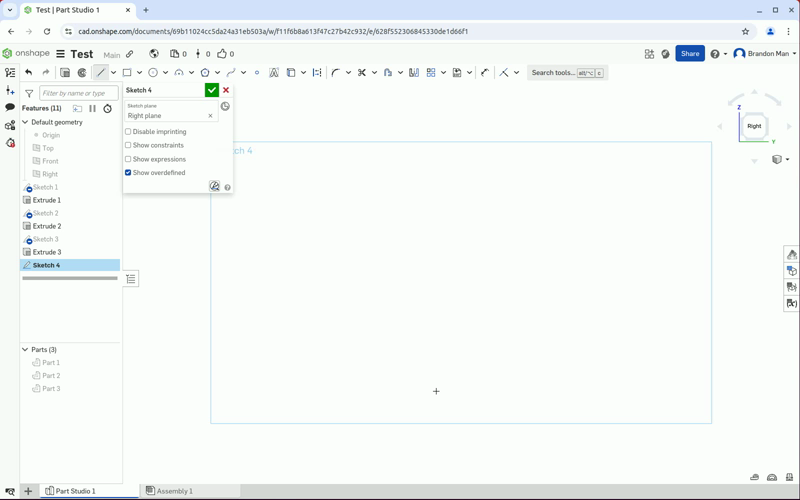
click(436, 390)
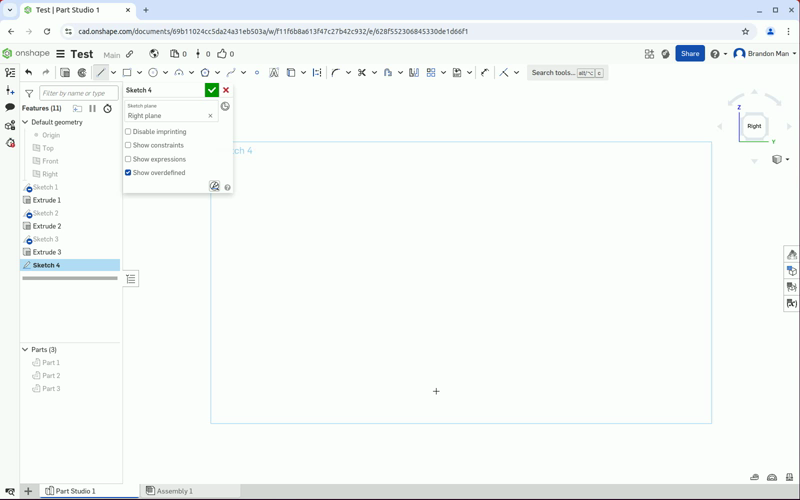
key_up(shift)
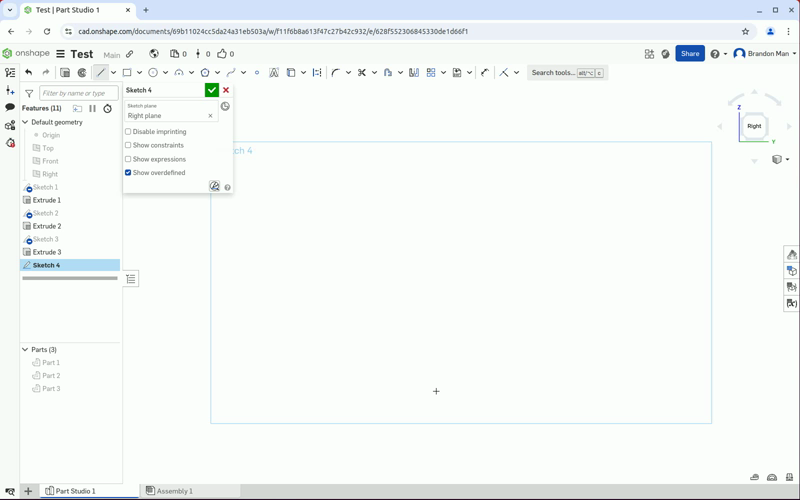
key_down(shift)
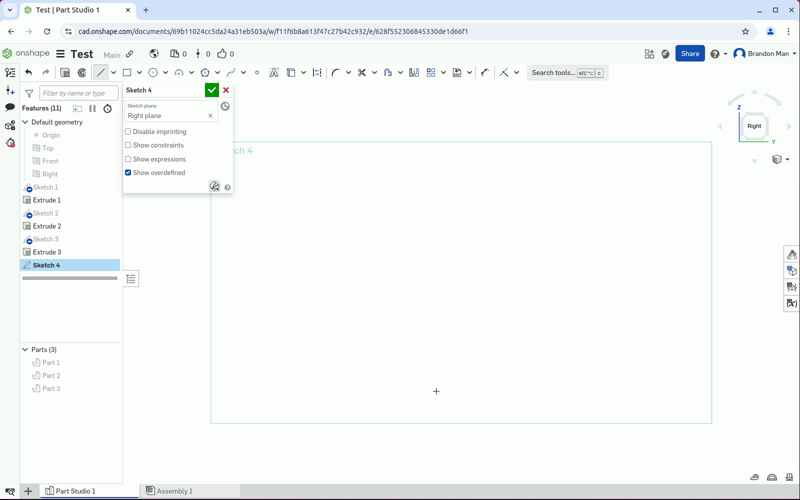
mouse_move(466, 390)
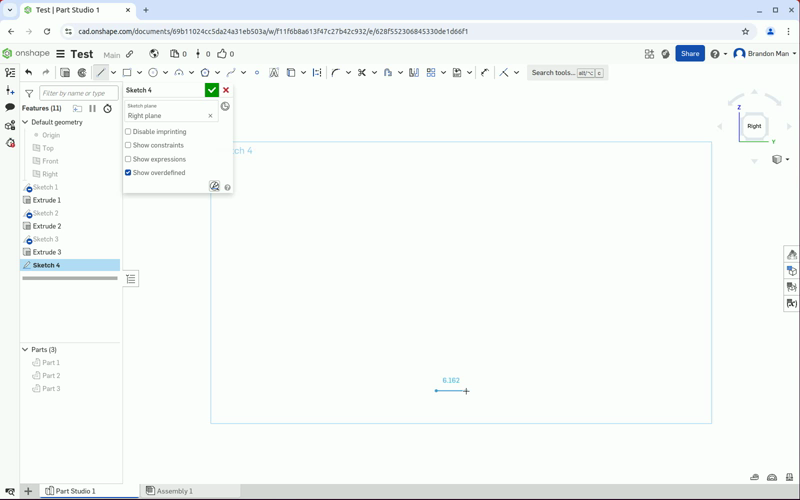
mouse_move(453, 390)
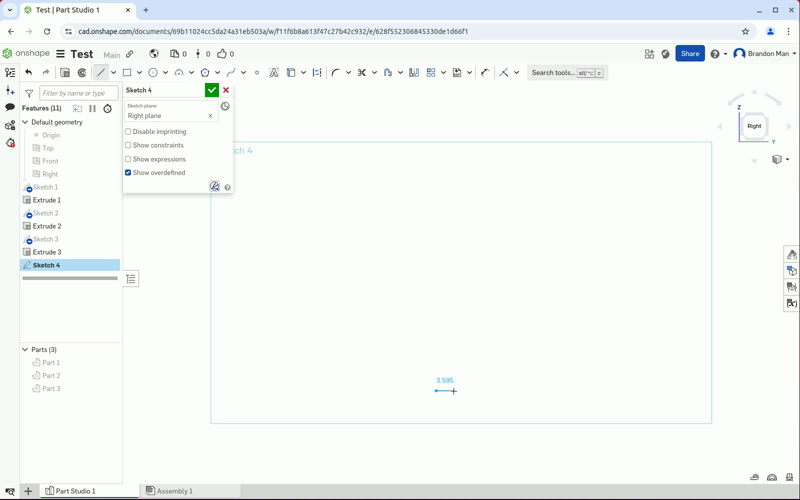
click(453, 390)
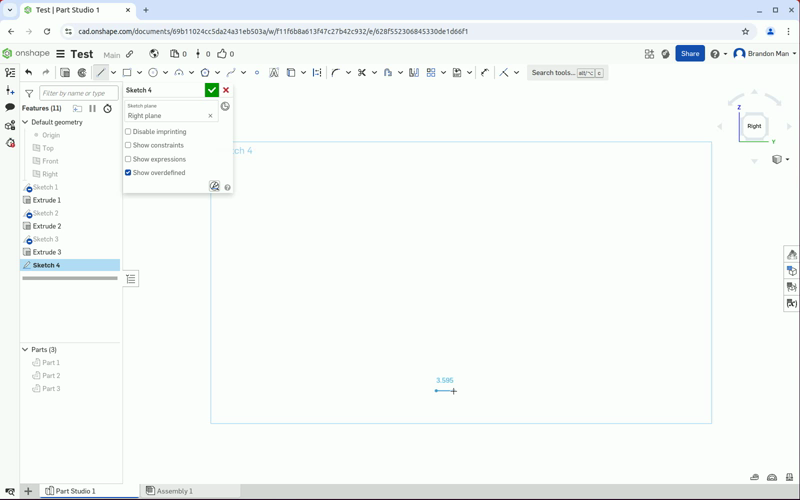
key_up(shift)
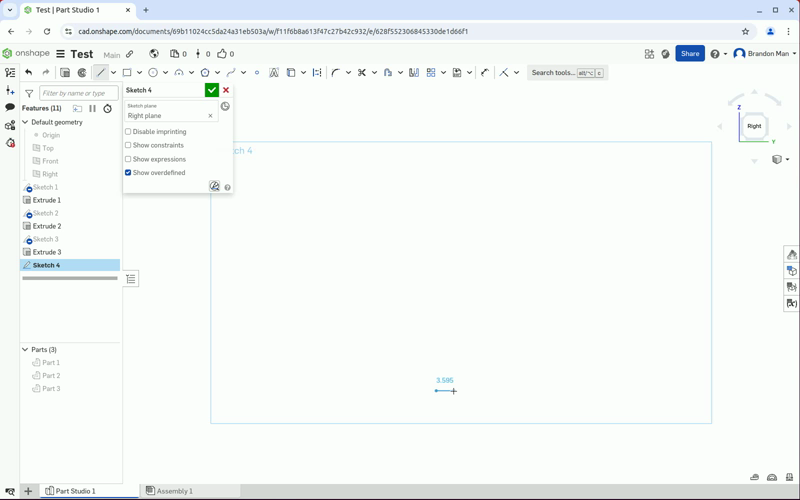
key_down(shift)
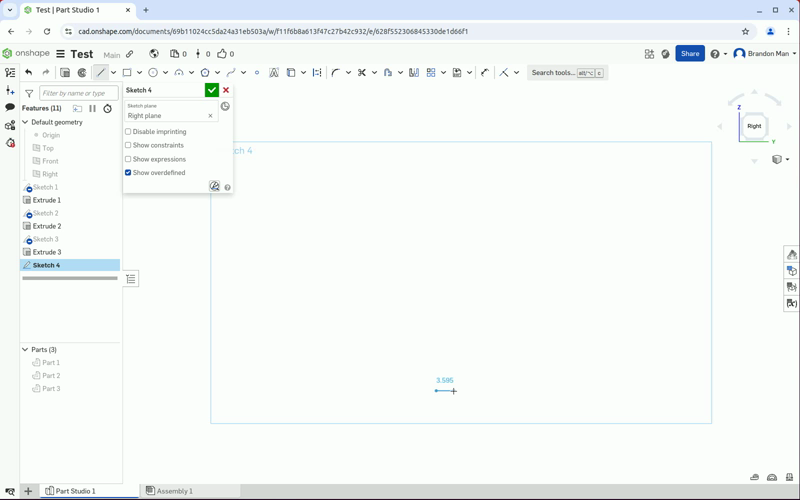
mouse_move(483, 390)
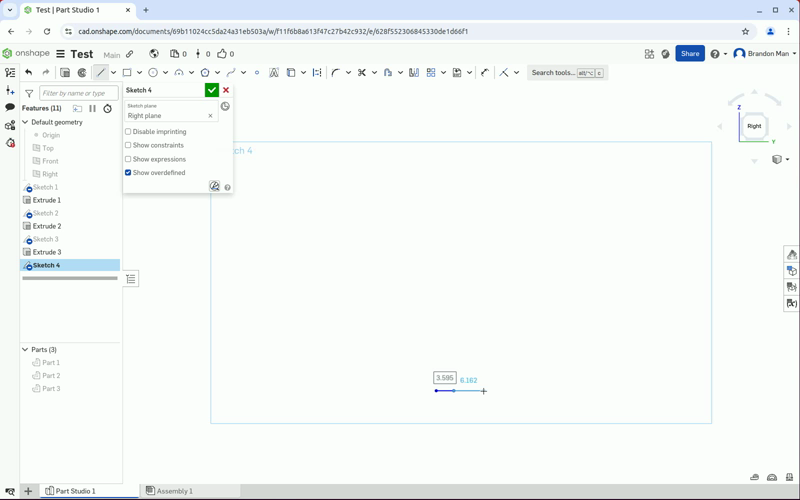
mouse_move(453, 389)
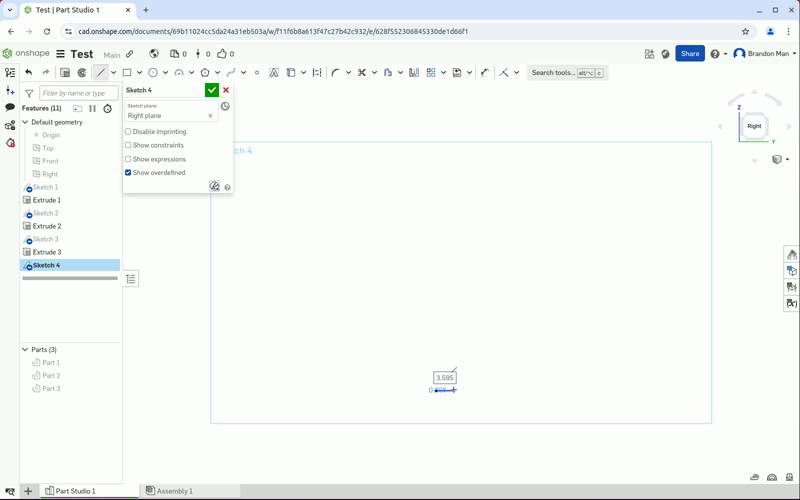
scroll(6)
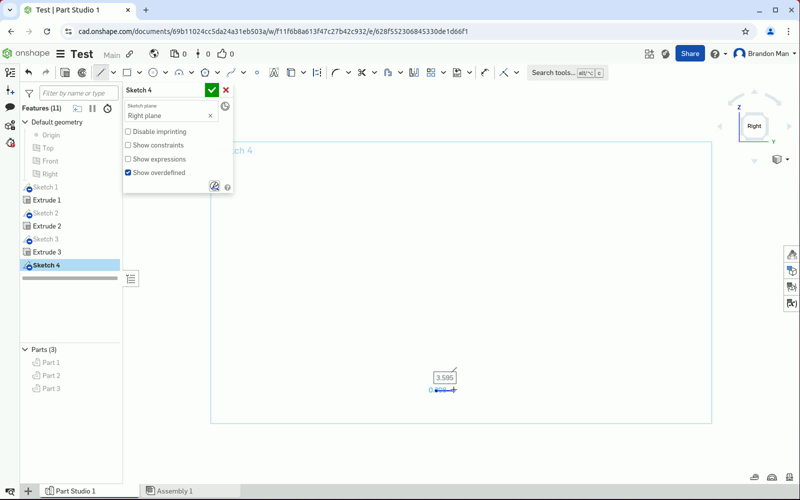
scroll(6)
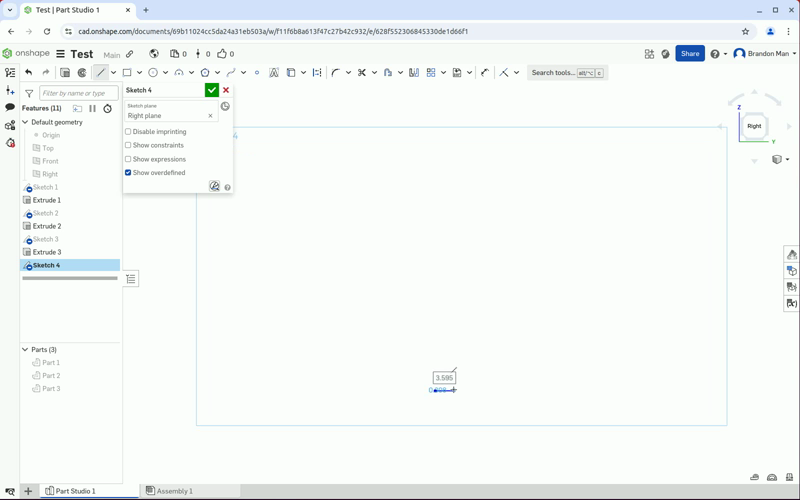
scroll(6)
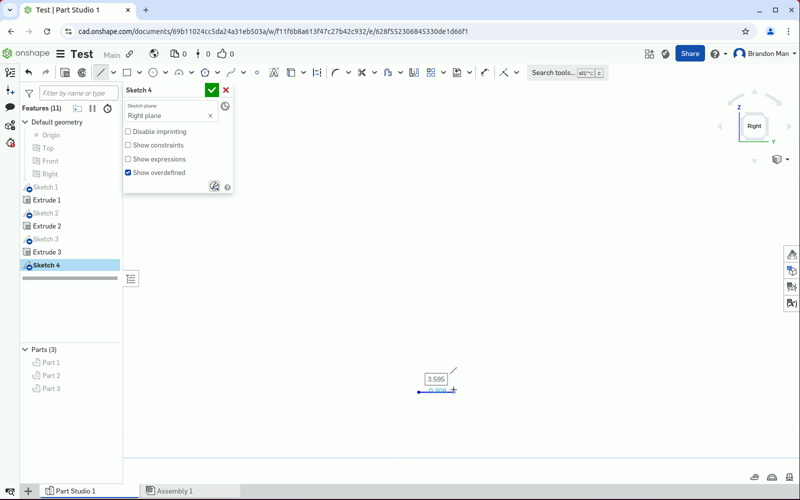
scroll(6)
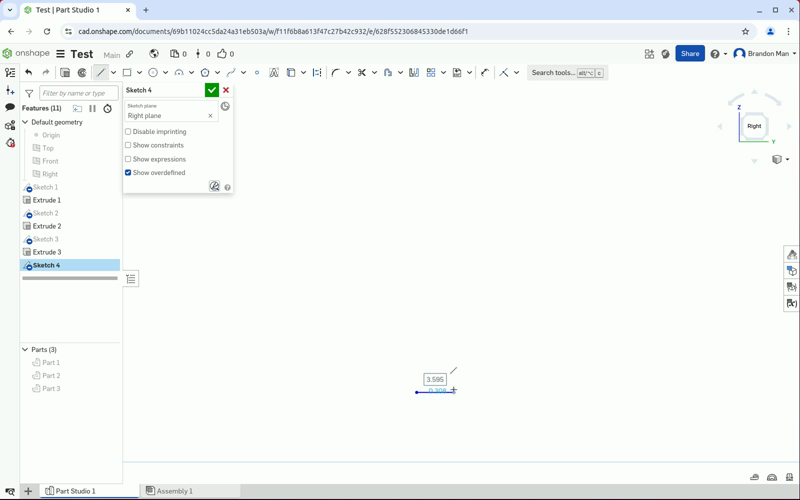
scroll(6)
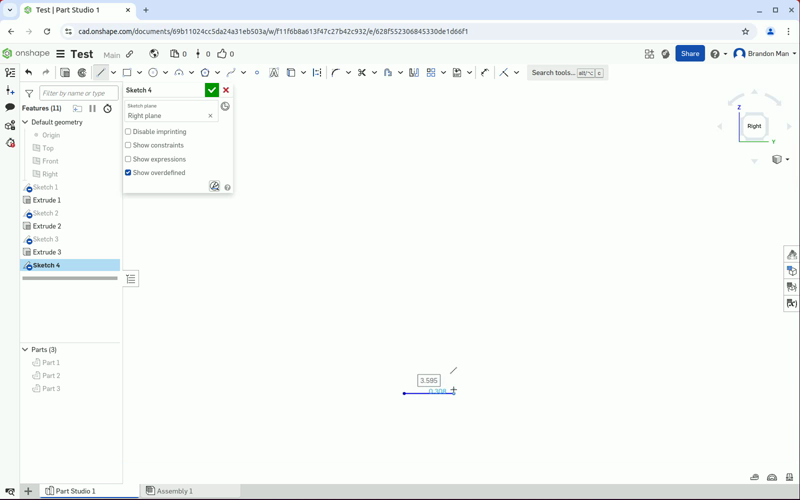
scroll(6)
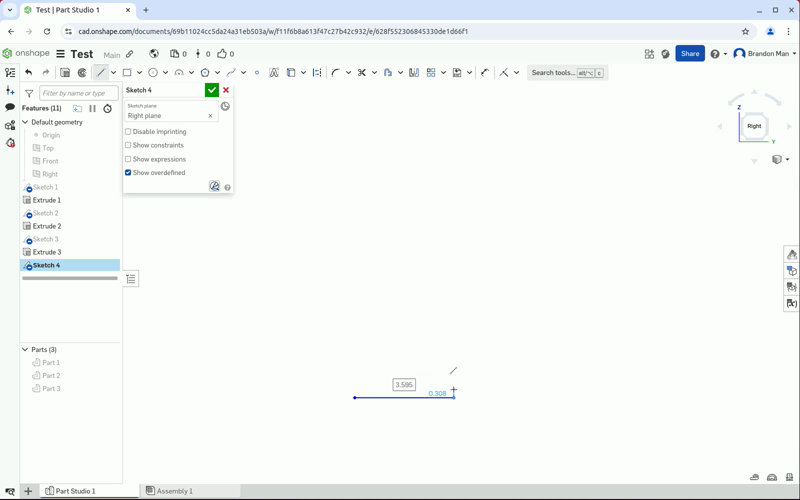
scroll(6)
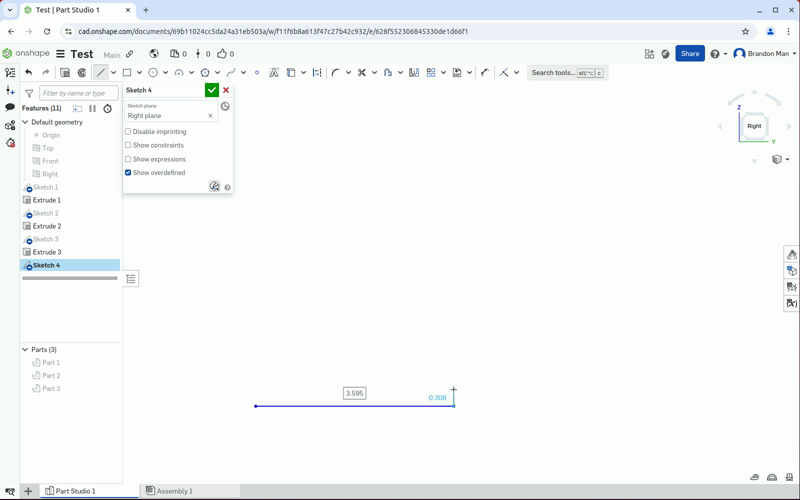
click(453, 389)
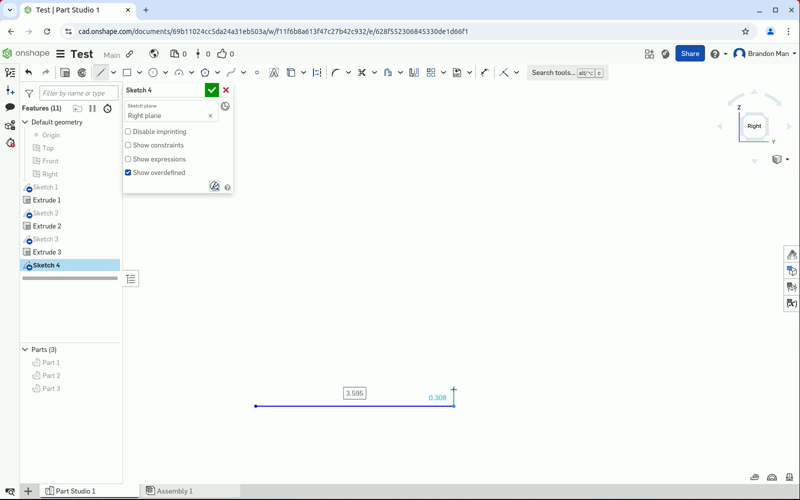
scroll(-6)
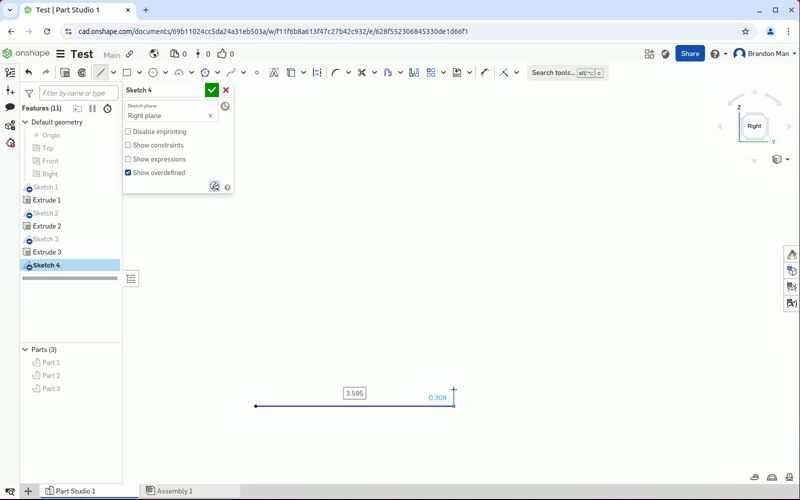
scroll(-6)
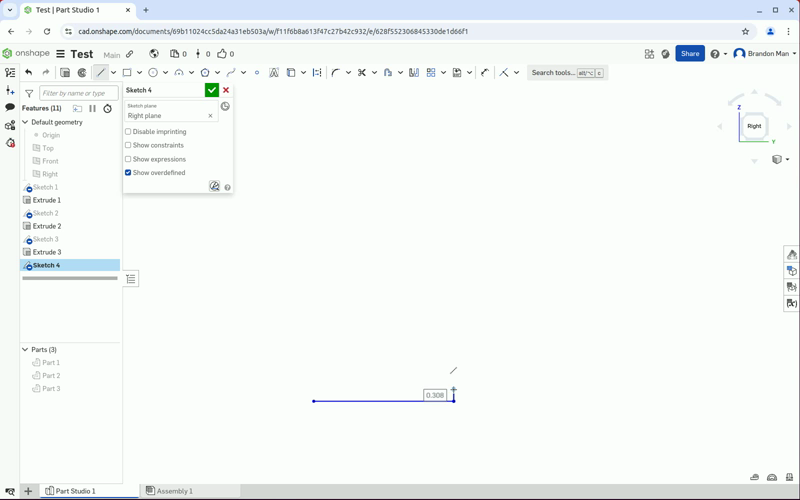
scroll(-6)
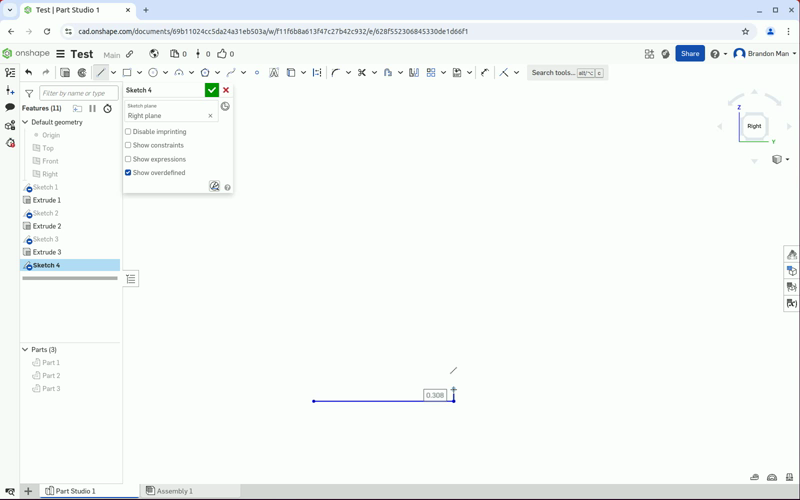
scroll(-6)
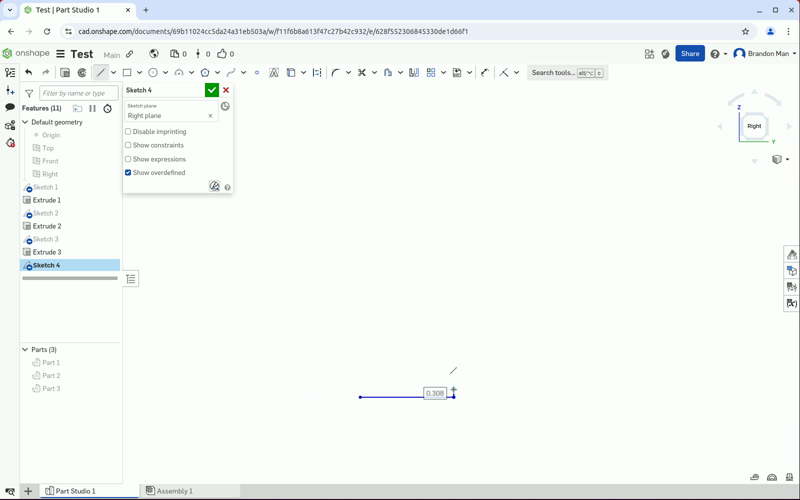
scroll(-6)
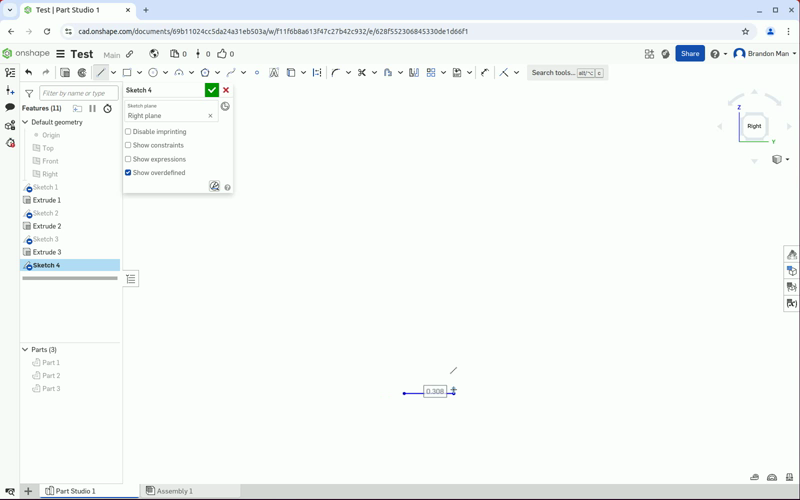
scroll(-6)
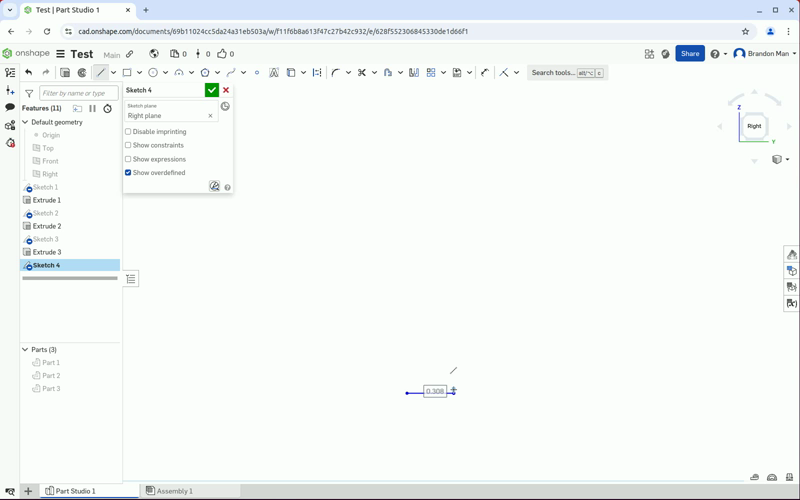
scroll(-6)
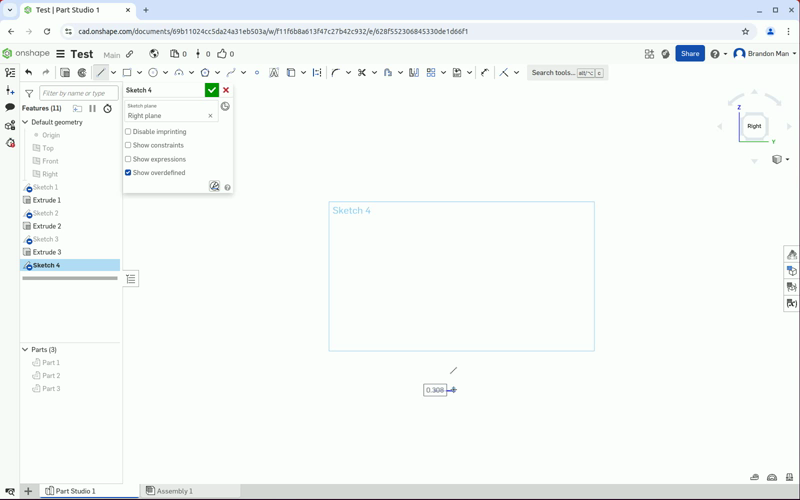
key_up(shift)
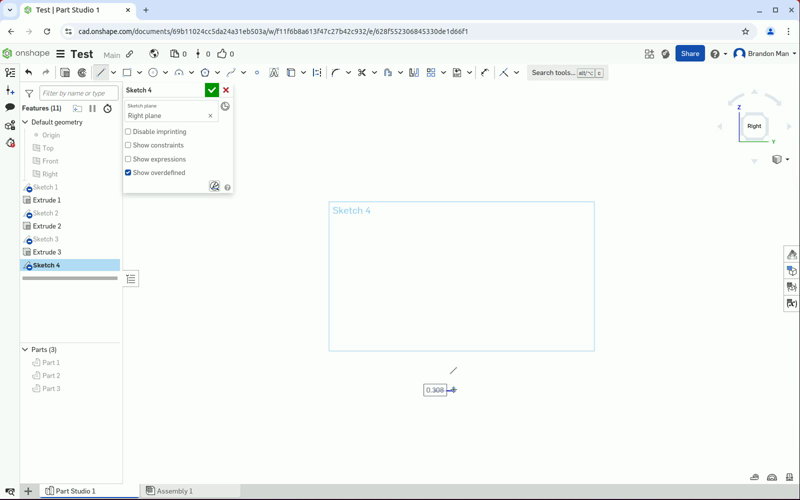
key_down(shift)
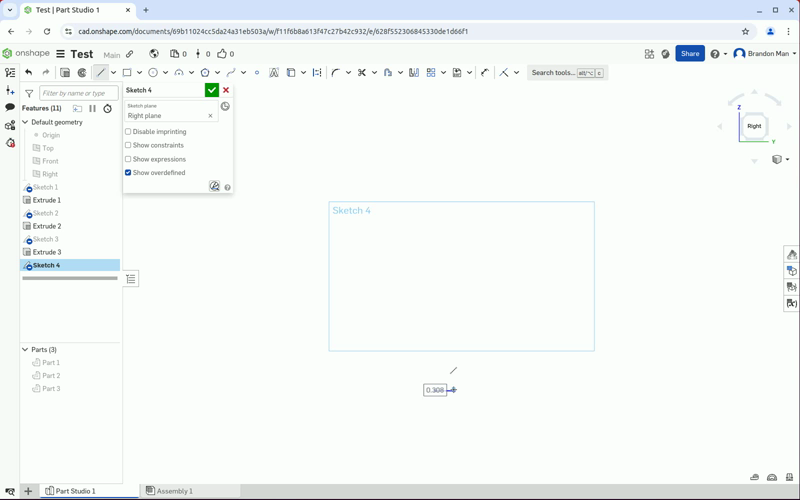
mouse_move(483, 389)
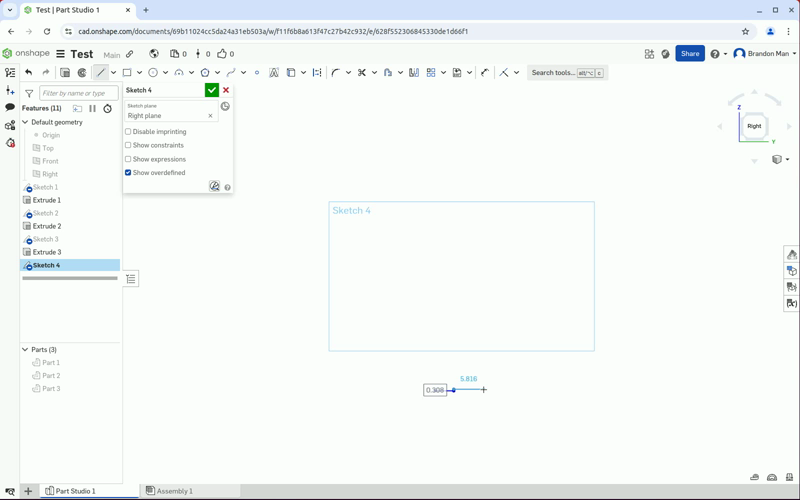
mouse_move(436, 389)
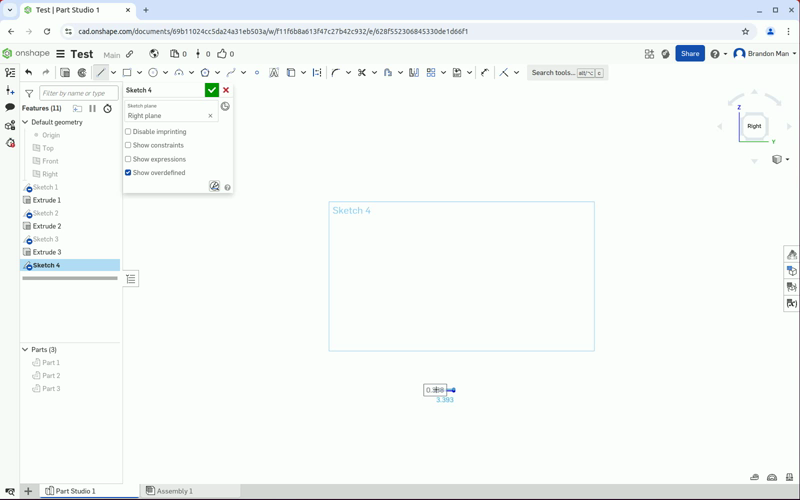
scroll(6)
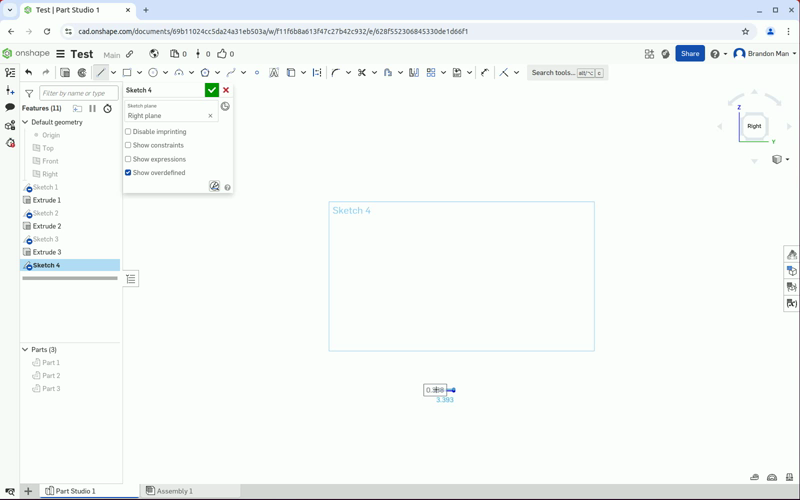
scroll(6)
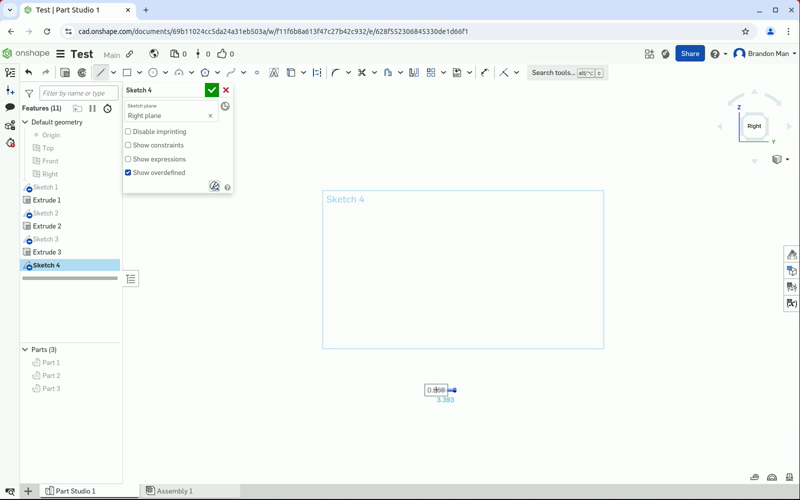
scroll(6)
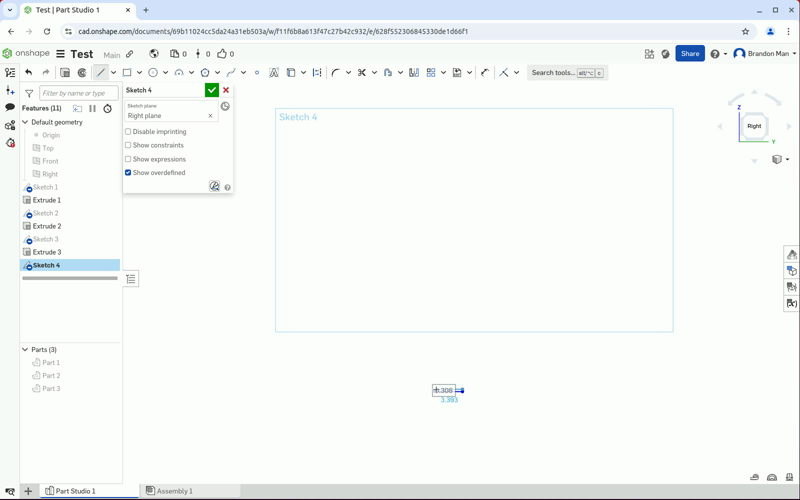
scroll(6)
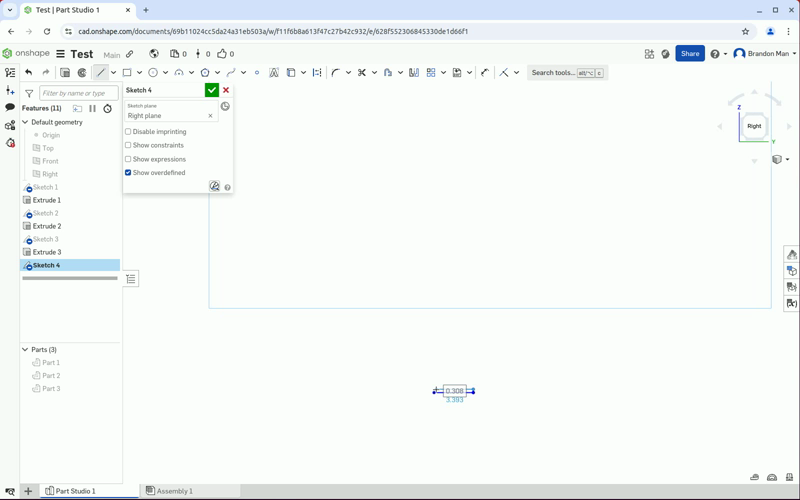
scroll(6)
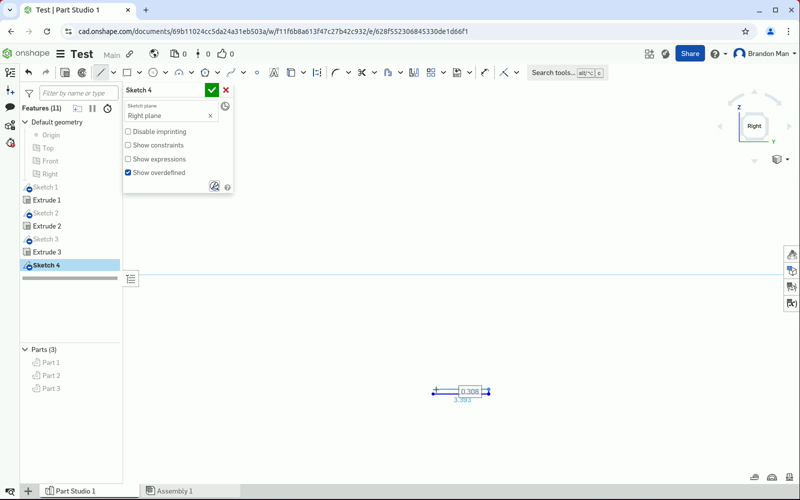
scroll(6)
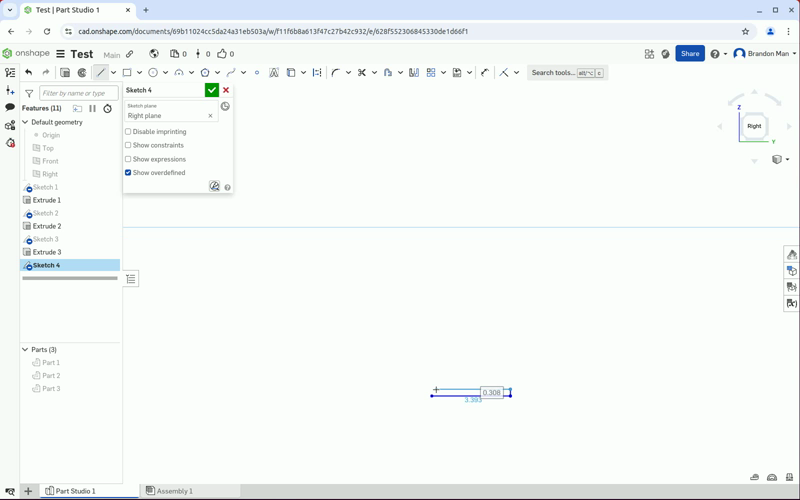
scroll(6)
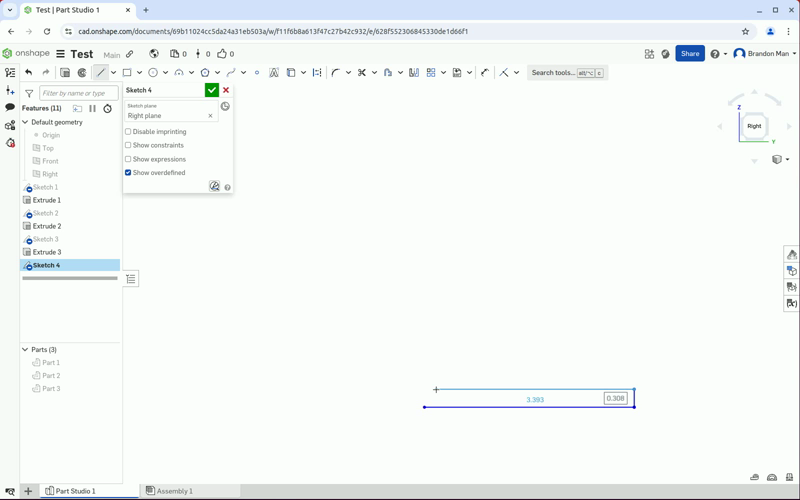
click(436, 389)
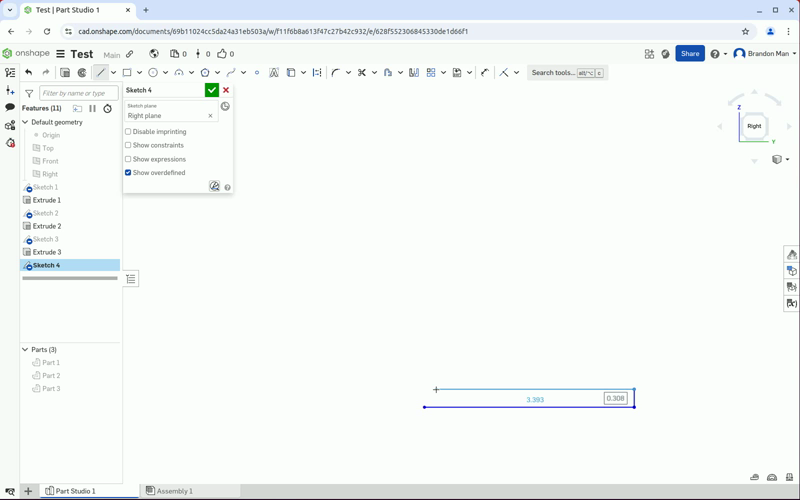
scroll(-6)
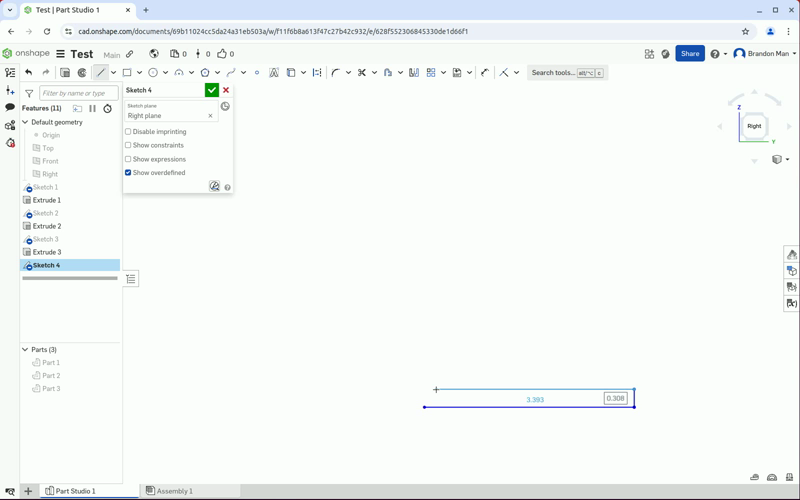
scroll(-6)
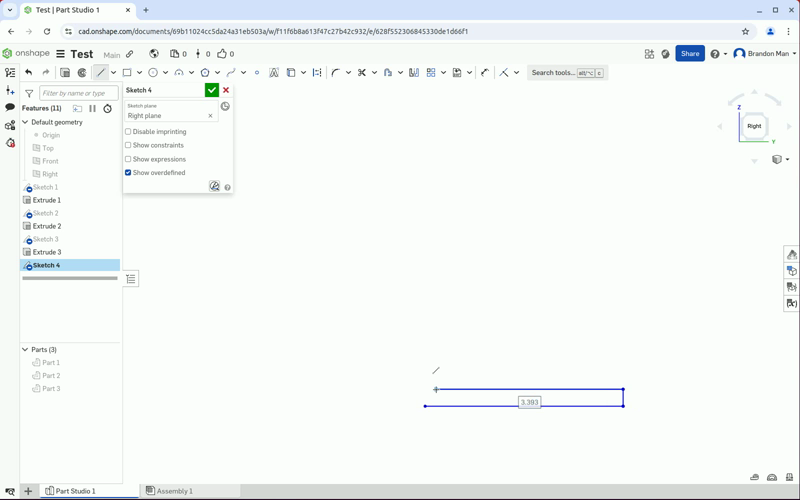
scroll(-6)
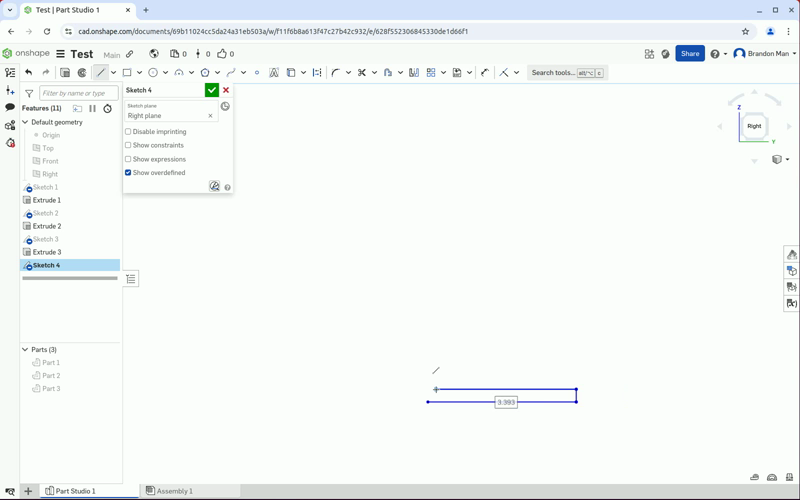
scroll(-6)
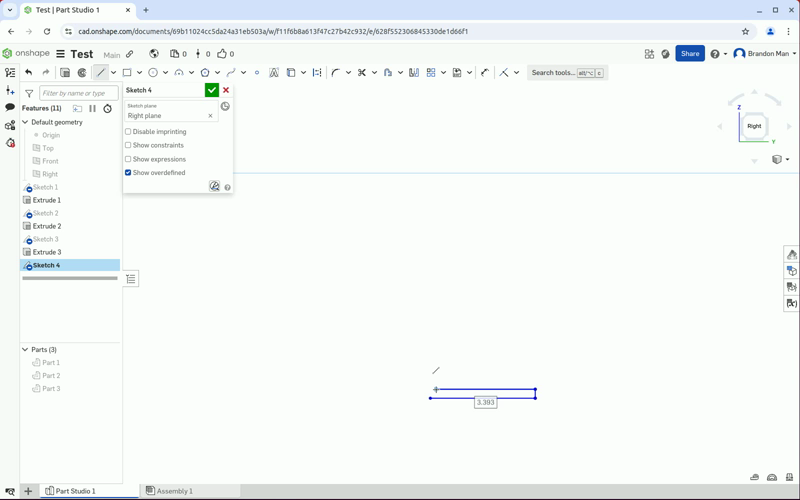
scroll(-6)
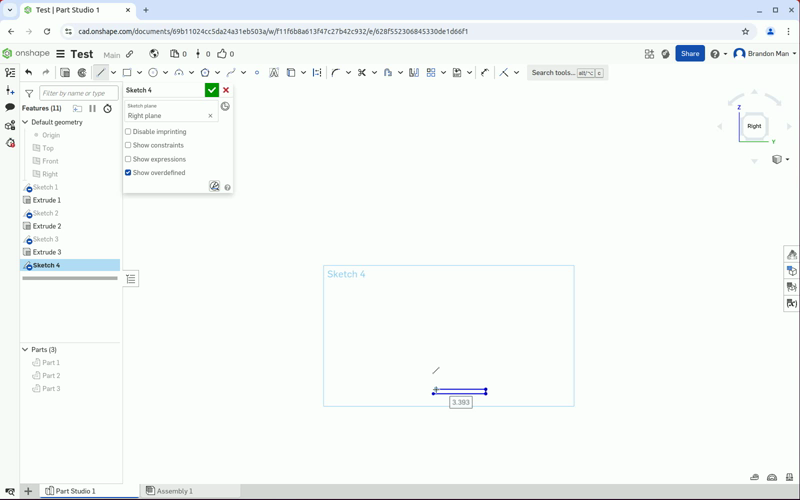
scroll(-6)
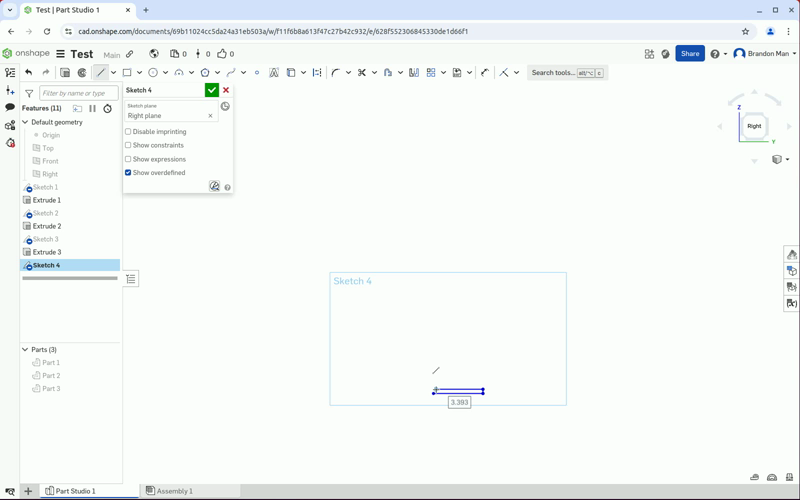
scroll(-6)
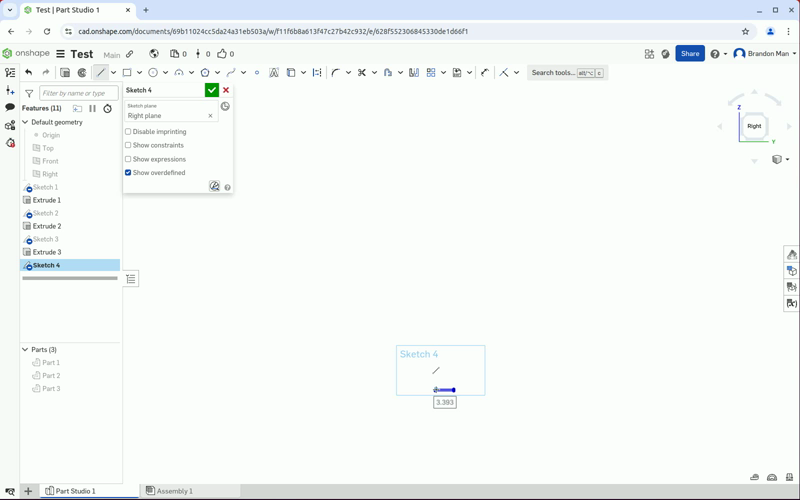
key_up(shift)
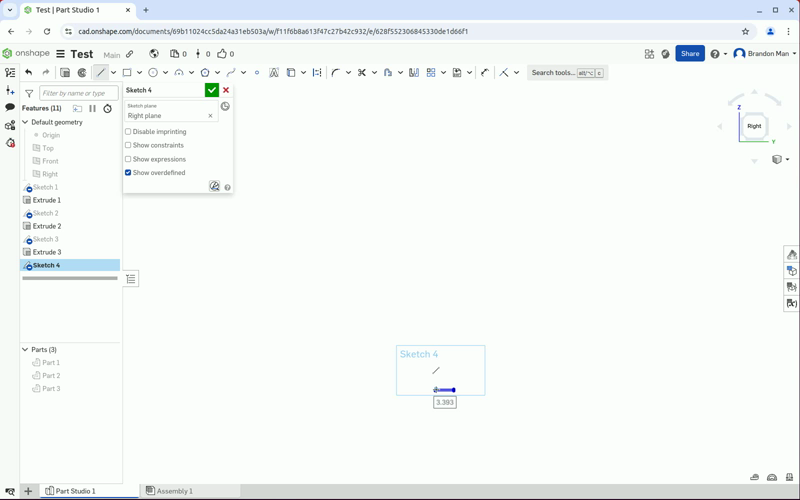
mouse_move(466, 389)
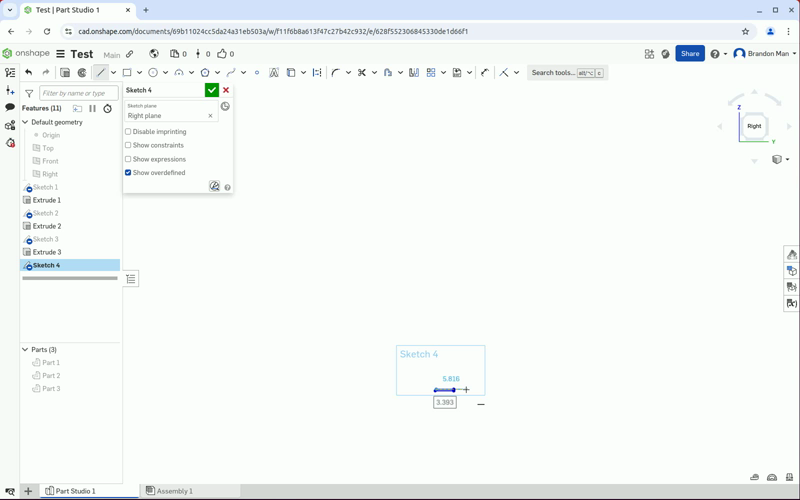
key_down(shift)
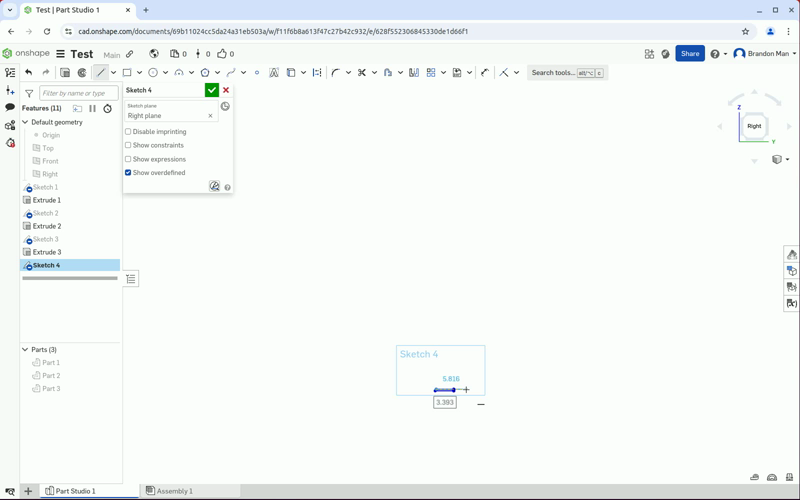
mouse_move(436, 390)
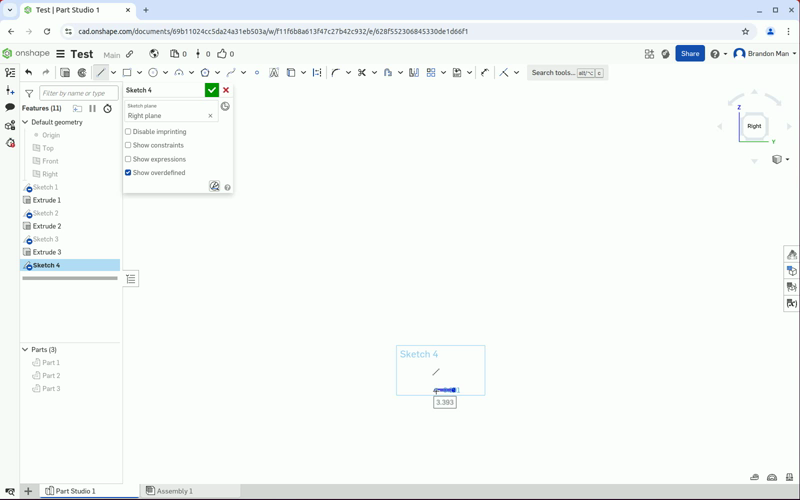
scroll(6)
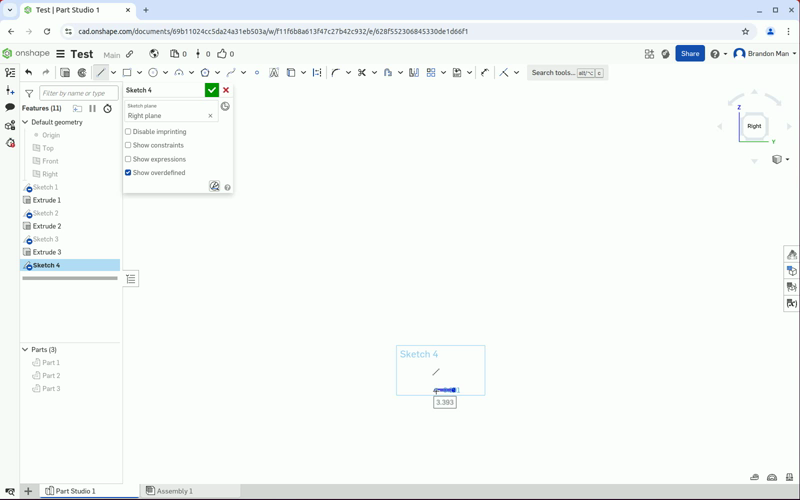
scroll(6)
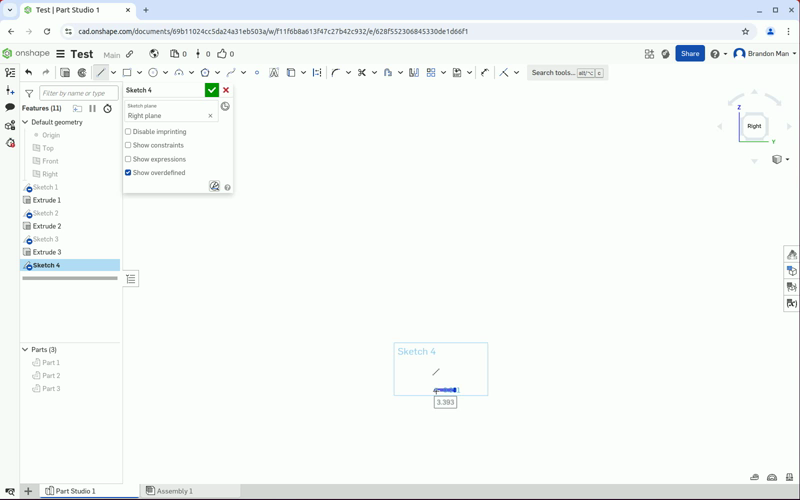
scroll(6)
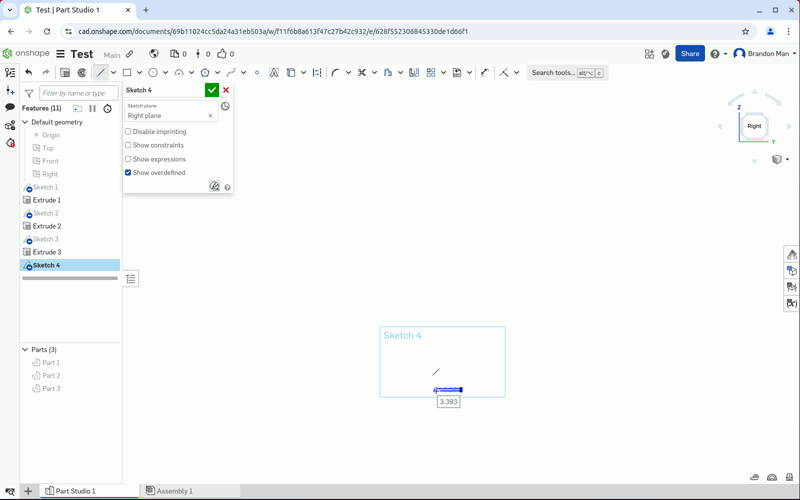
scroll(6)
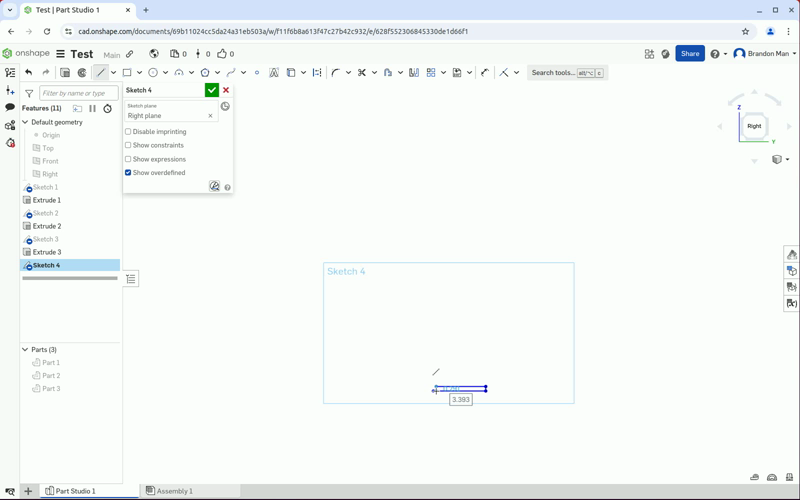
scroll(6)
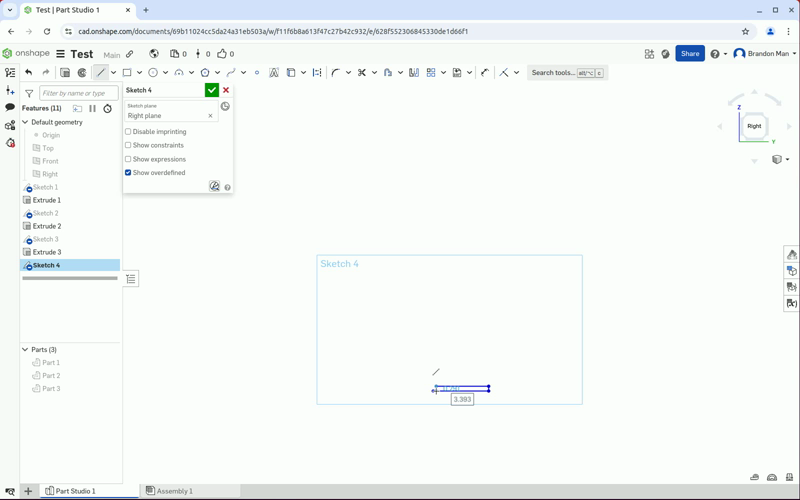
scroll(6)
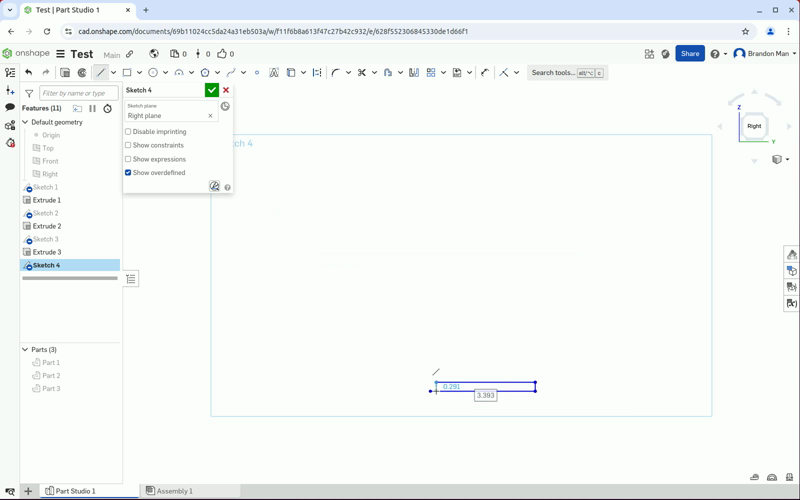
scroll(6)
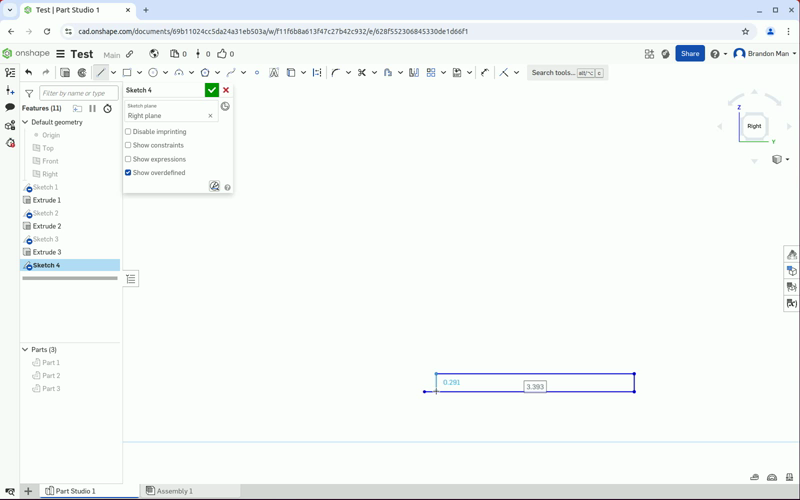
key_up(shift)
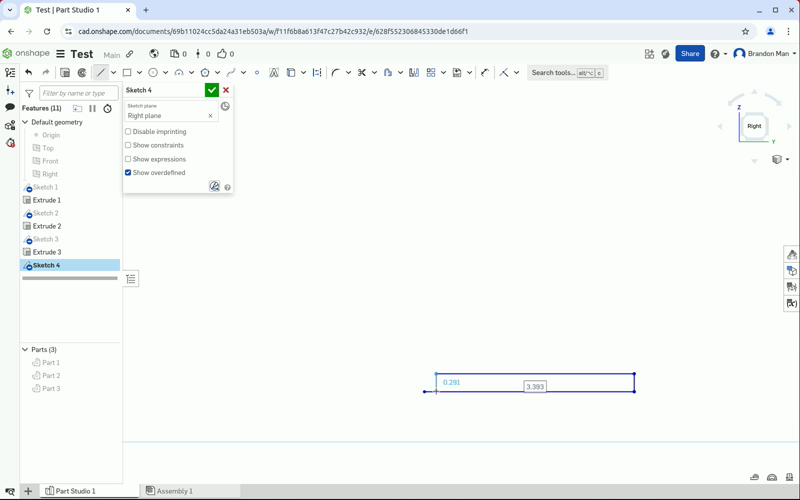
click(436, 390)
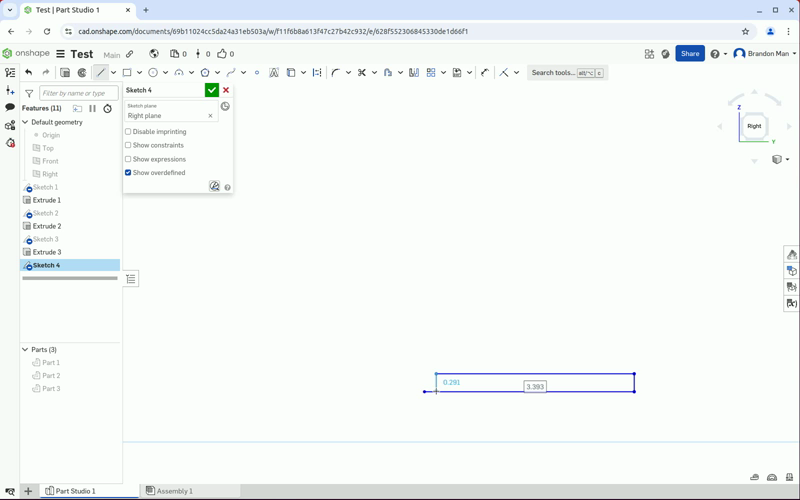
scroll(-6)
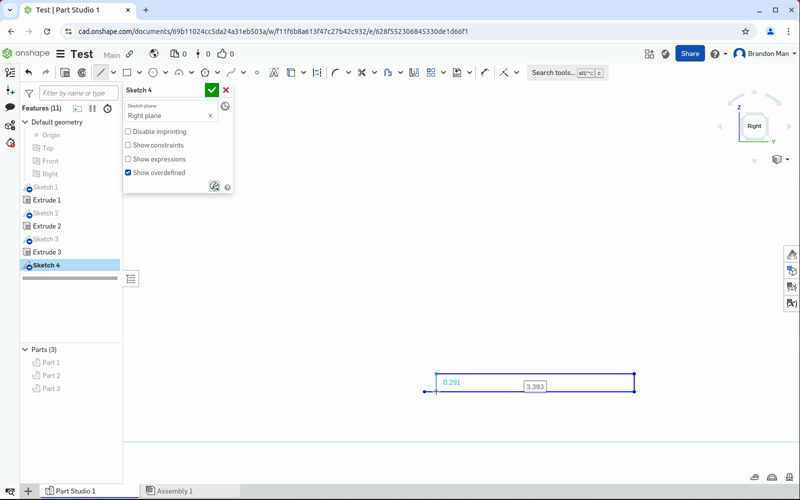
scroll(-6)
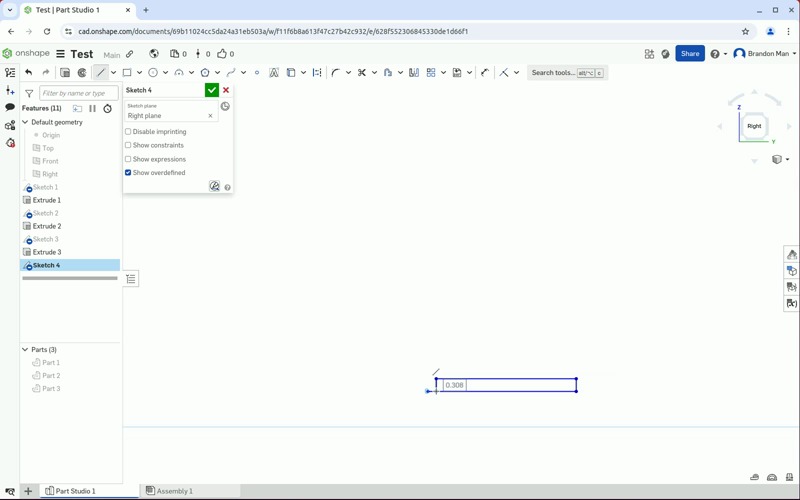
scroll(-6)
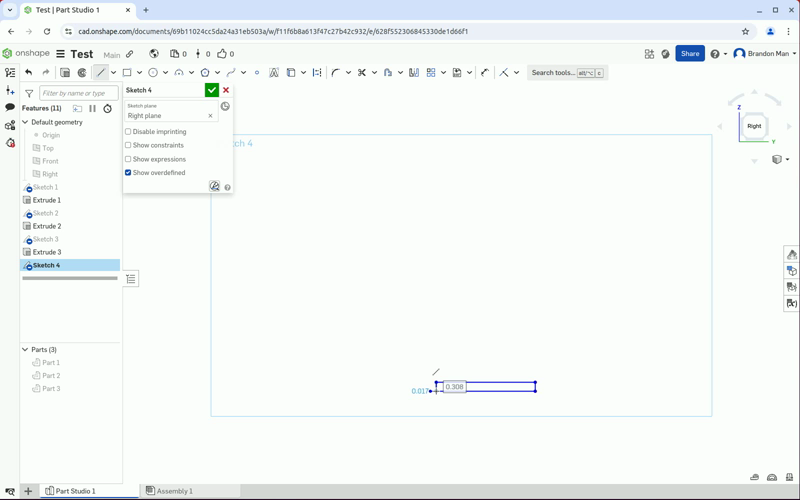
scroll(-6)
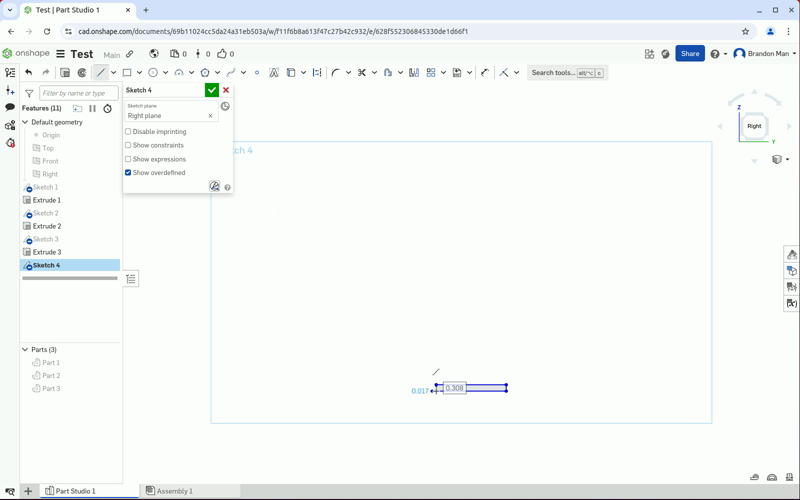
scroll(-6)
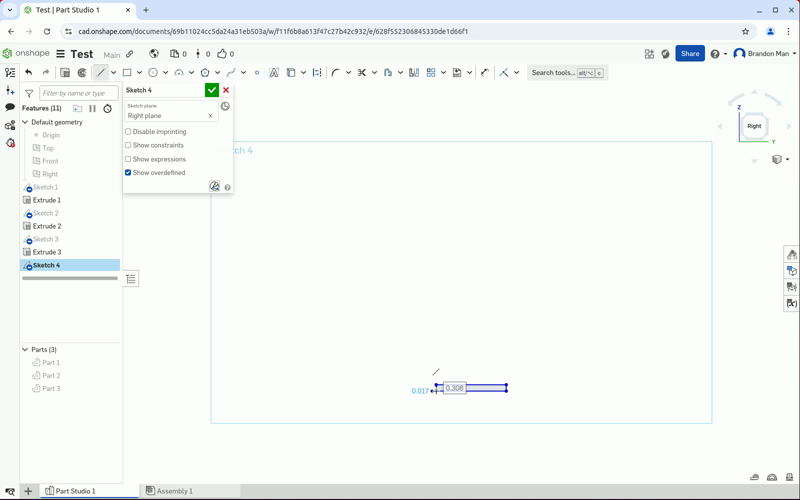
scroll(-6)
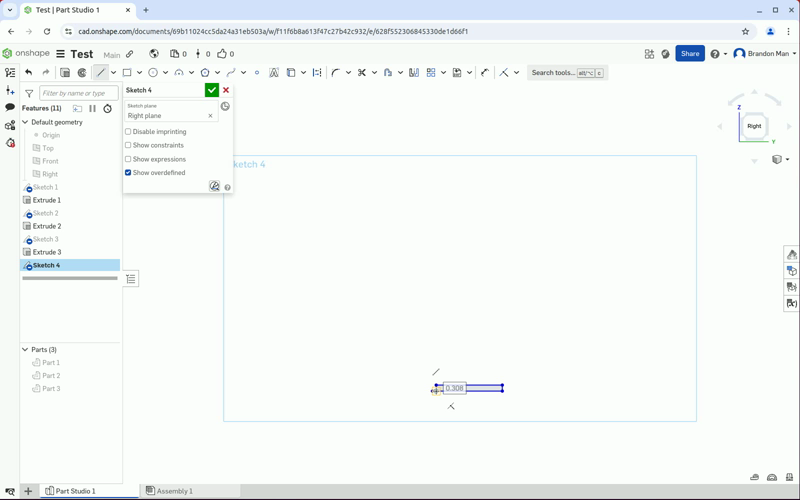
scroll(-6)
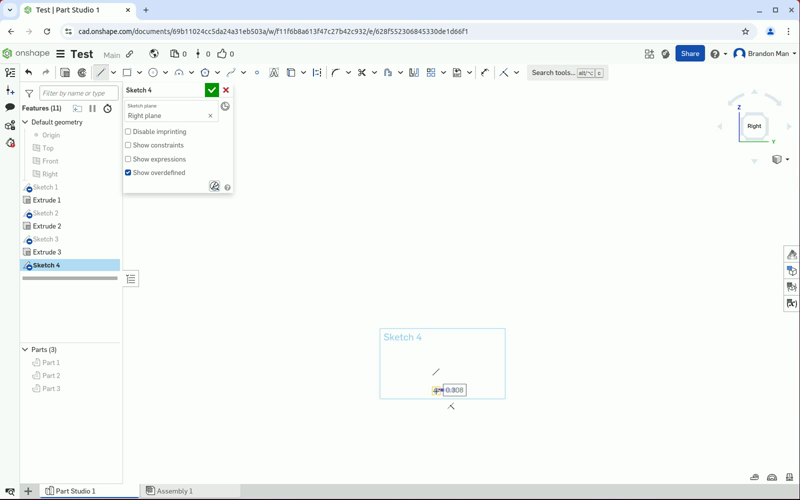
key(esc)
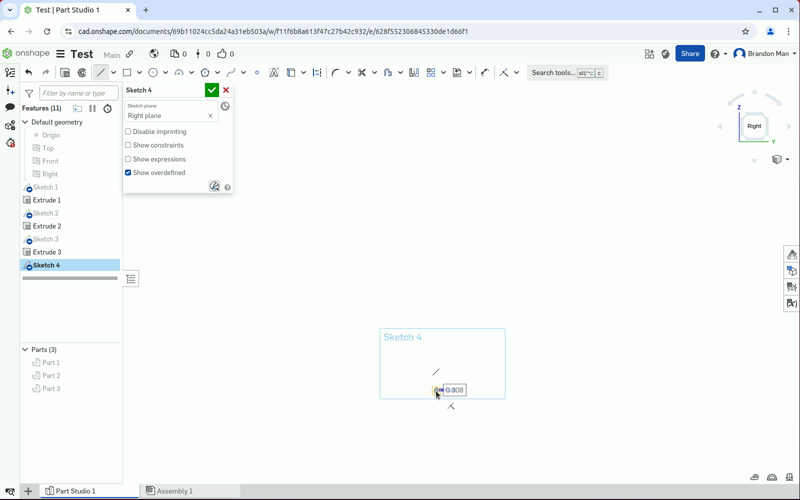
mouse_move(448, 390)
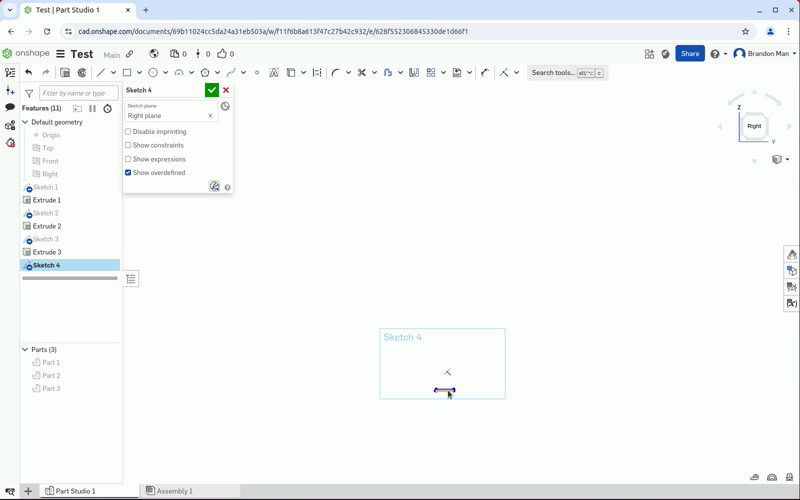
scroll(6)
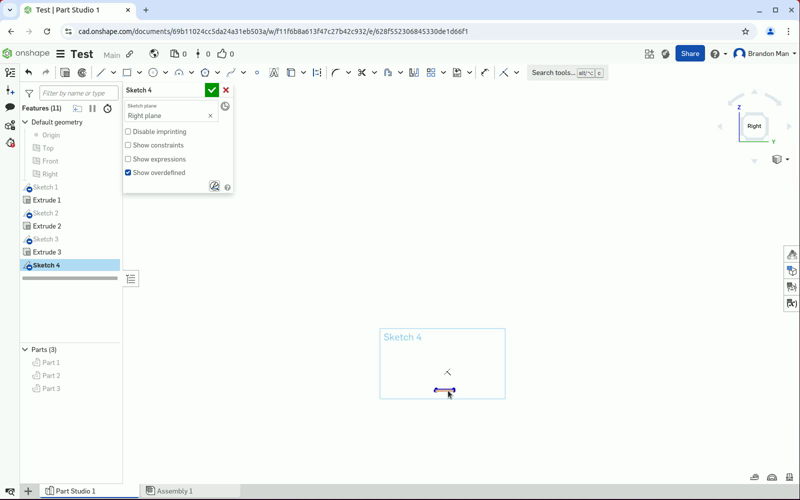
scroll(6)
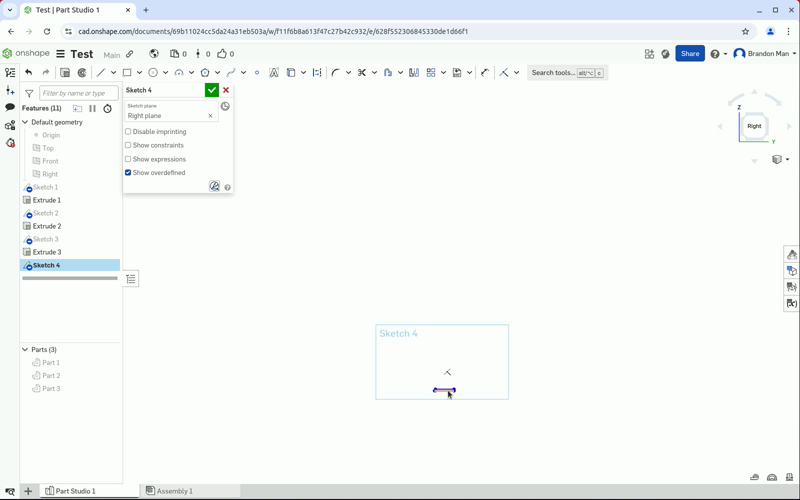
scroll(6)
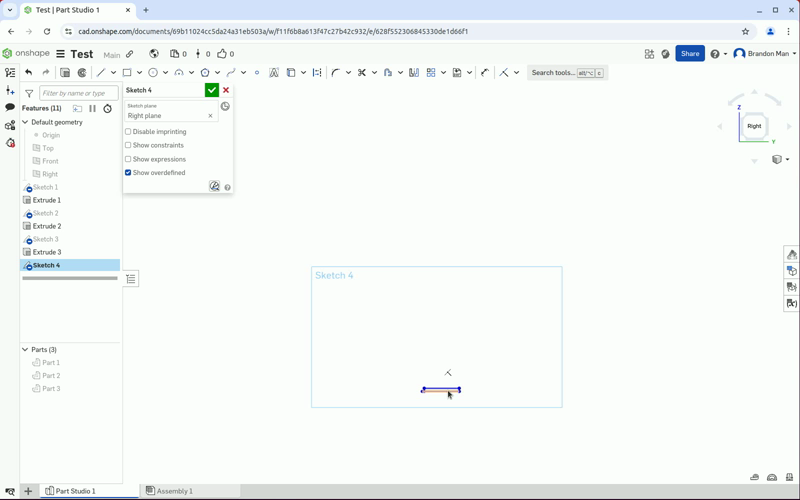
scroll(6)
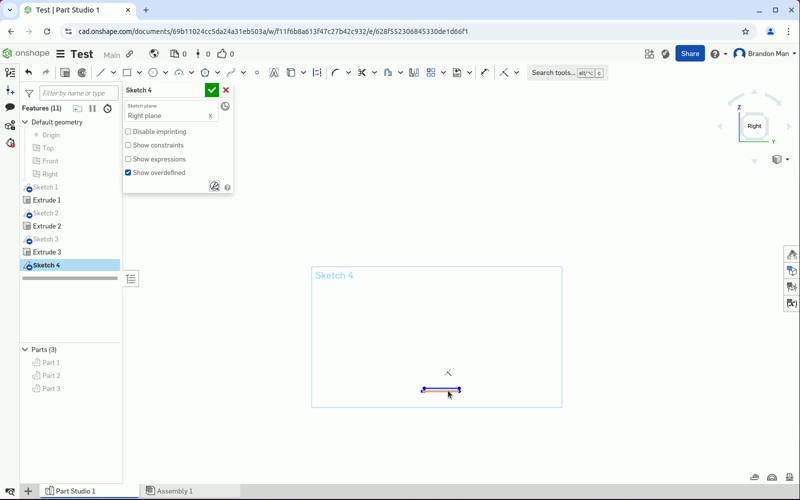
scroll(6)
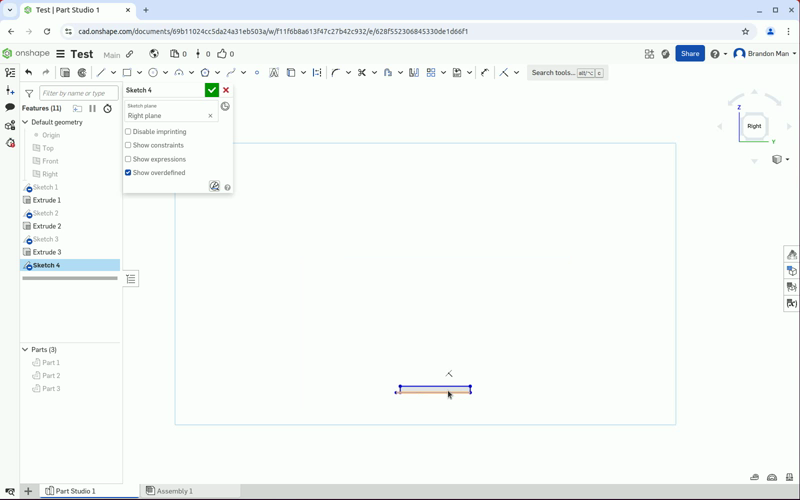
scroll(6)
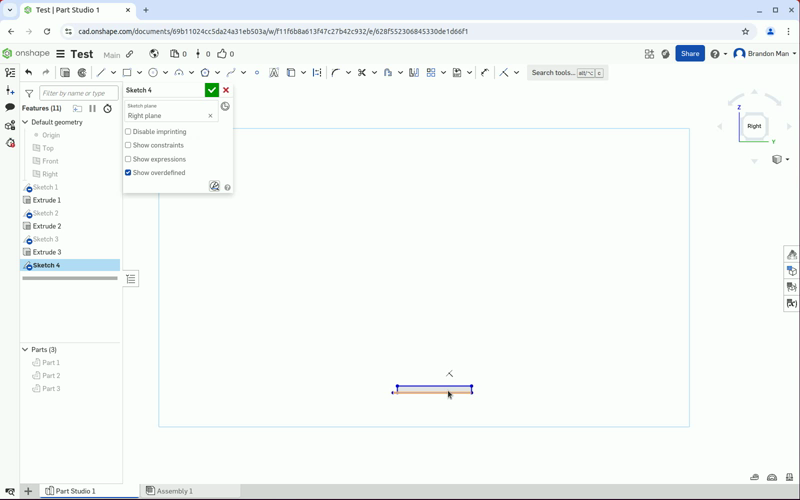
scroll(6)
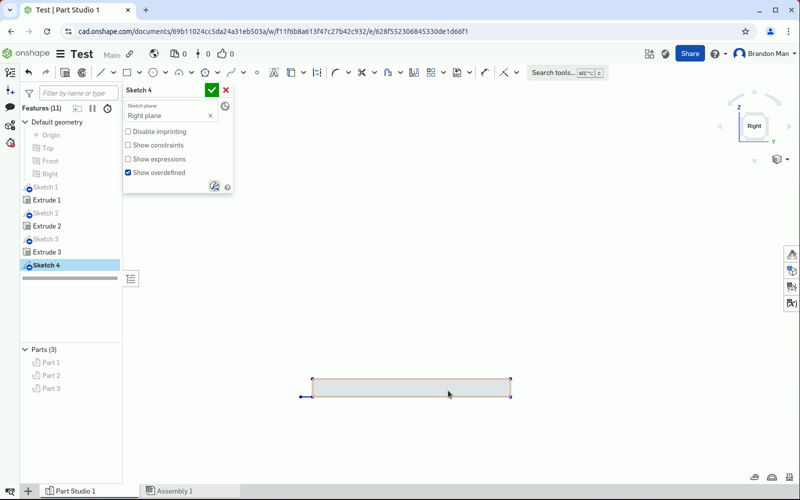
click(448, 390)
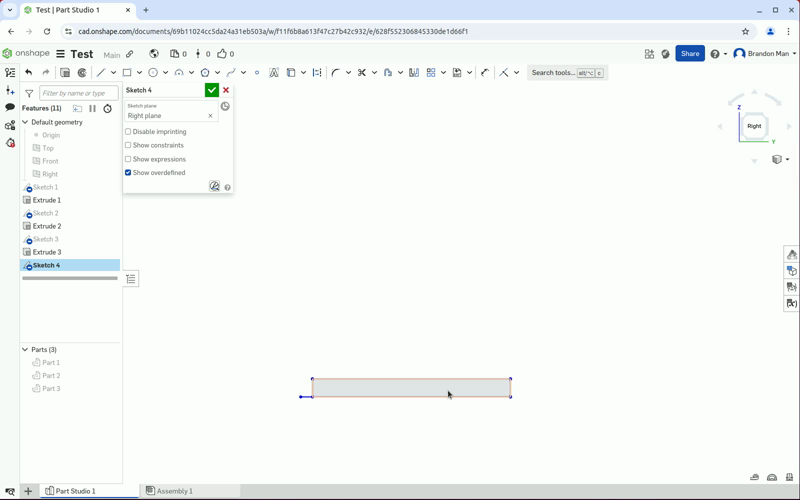
scroll(-6)
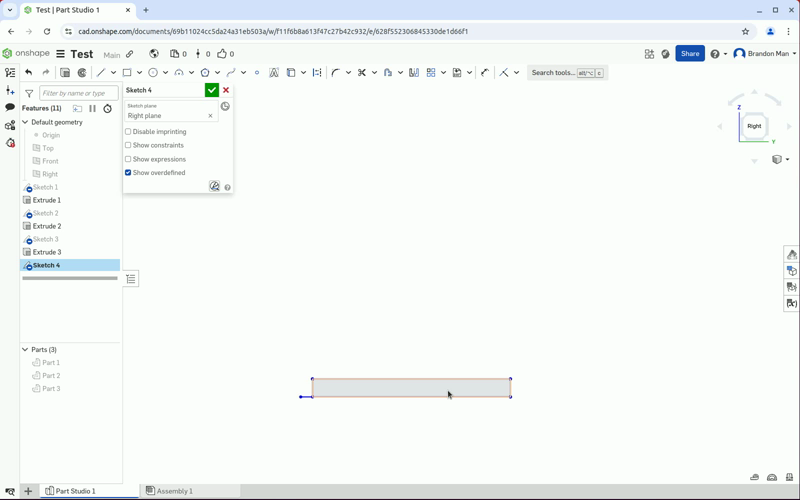
scroll(-6)
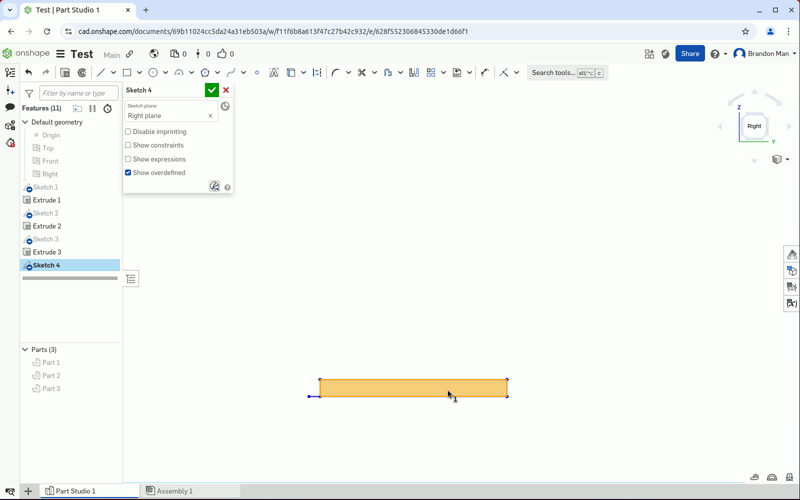
scroll(-6)
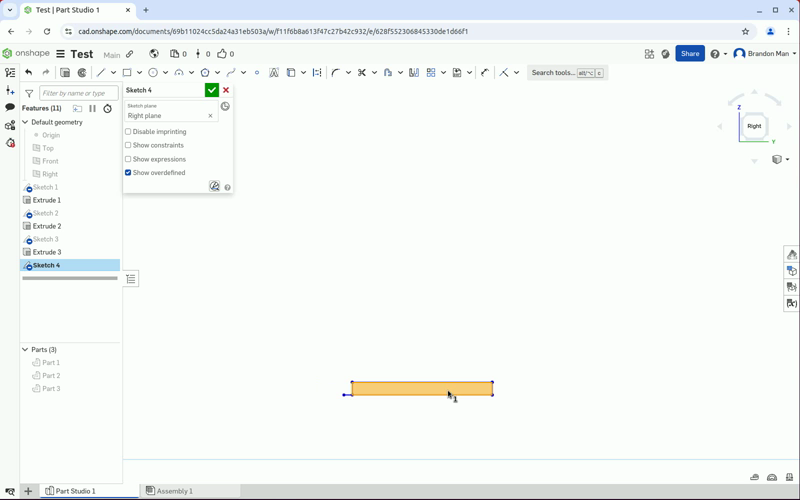
scroll(-6)
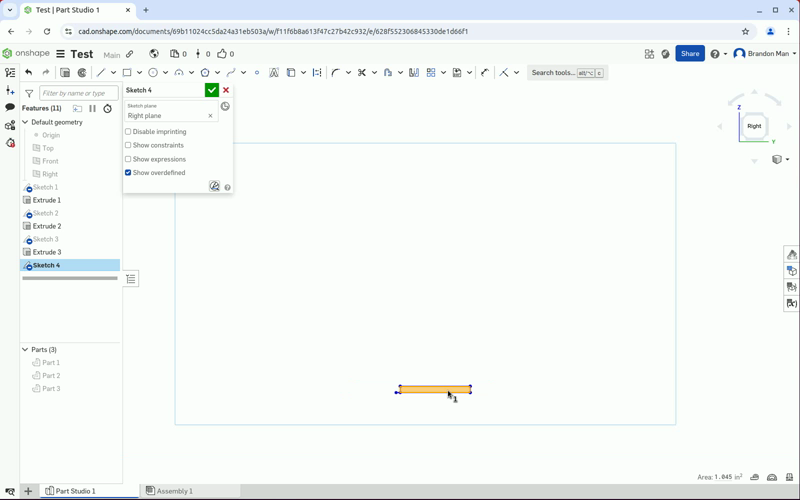
scroll(-6)
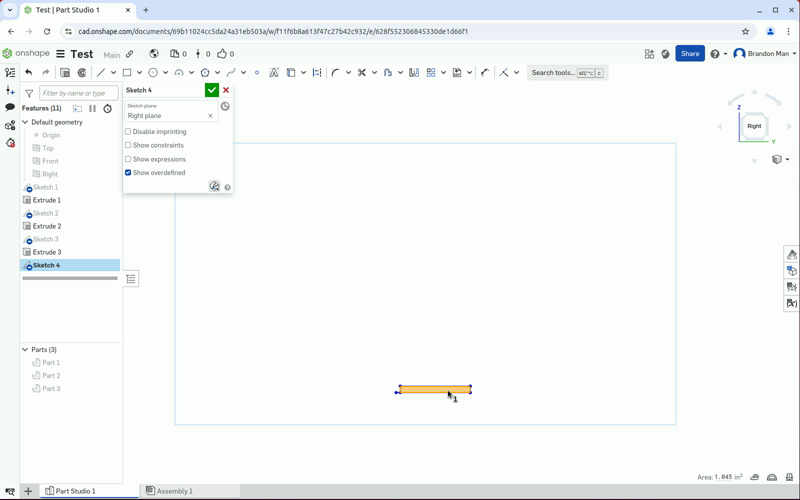
scroll(-6)
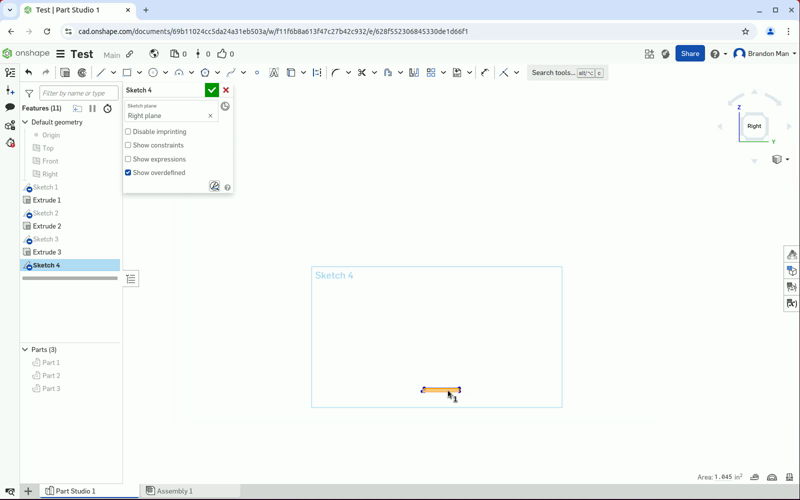
scroll(-6)
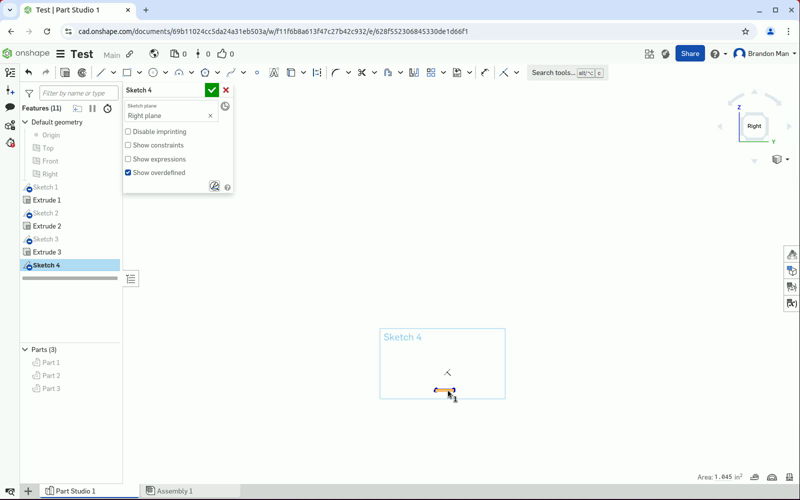
mouse_move(73, 352)
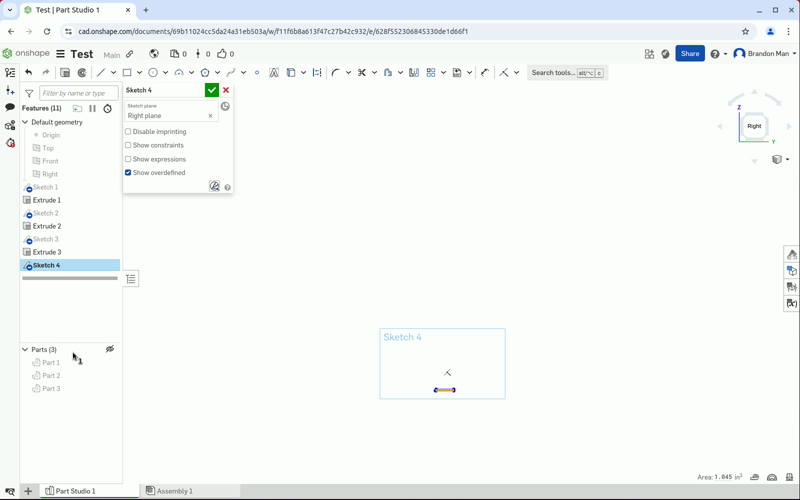
key(shift+y)
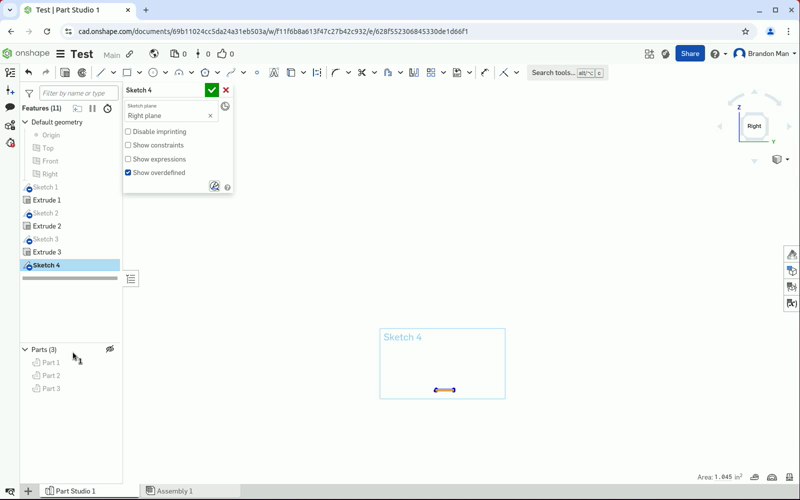
key(shift+e)
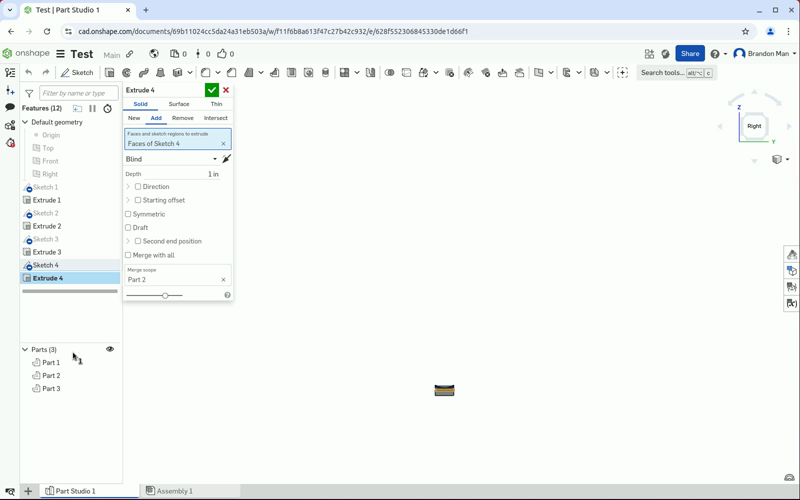
mouse_move(143, 106)
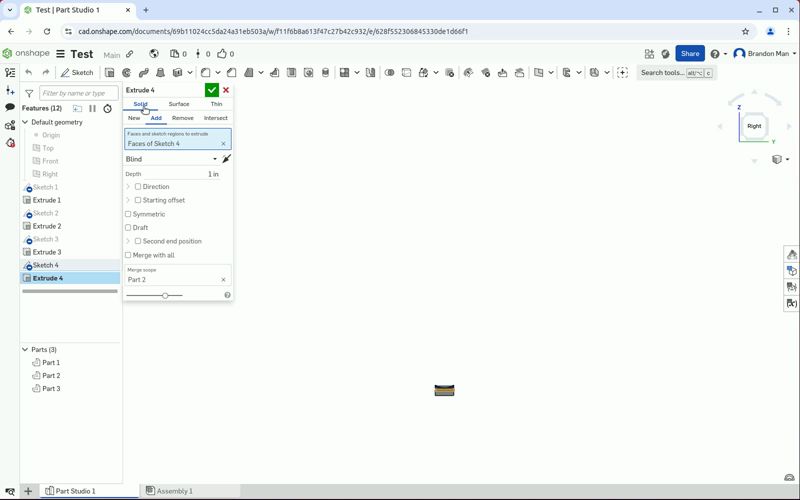
click(143, 106)
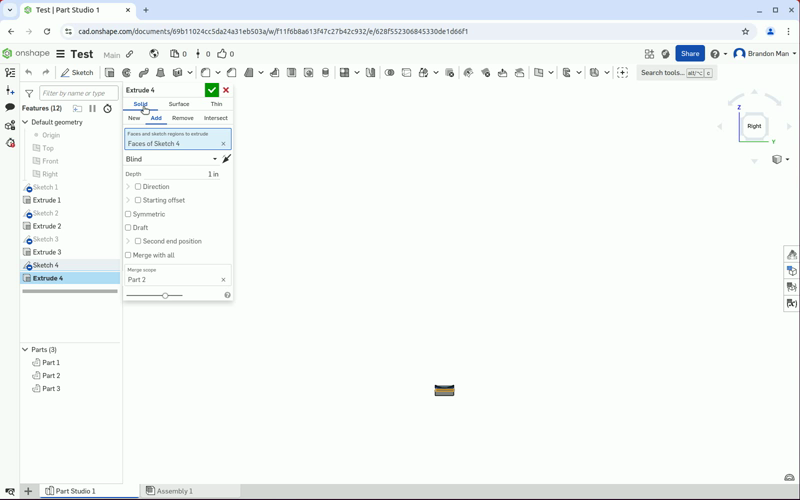
mouse_move(137, 120)
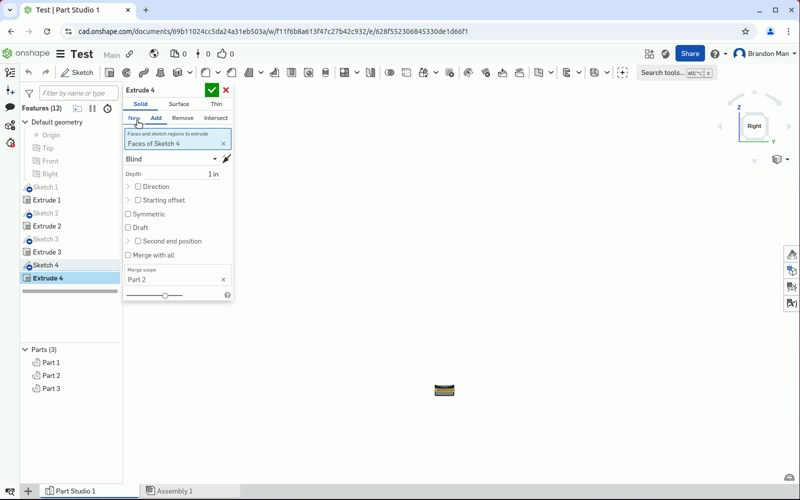
click(137, 120)
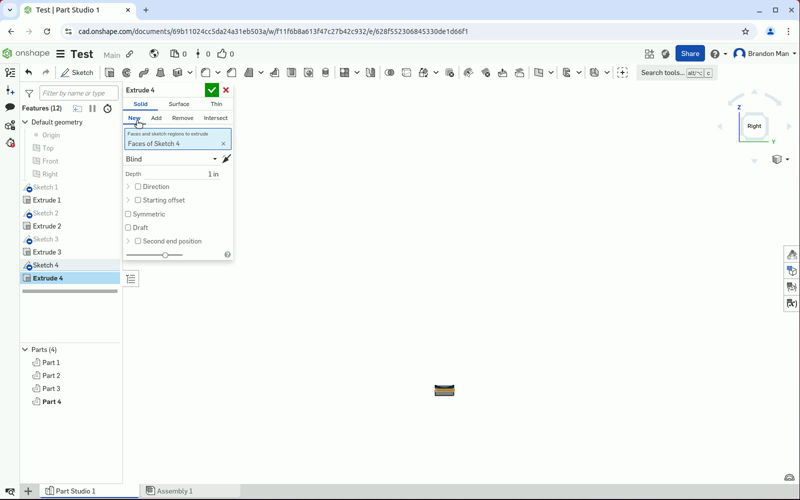
key(tab, 4)
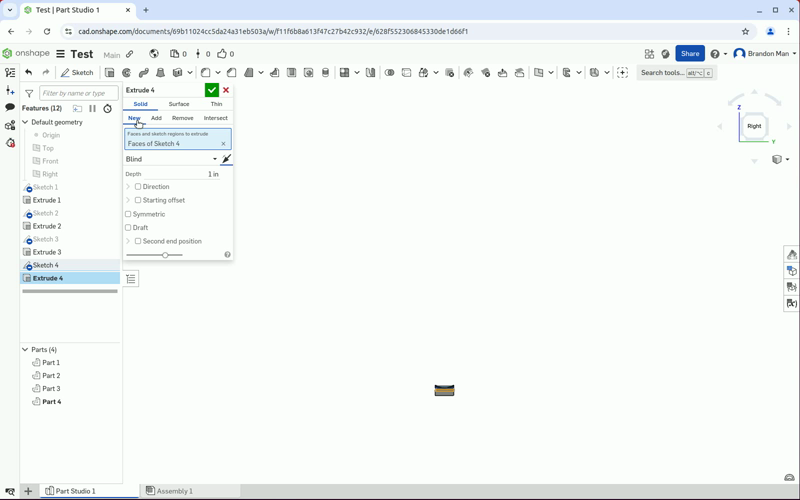
text(0.481)
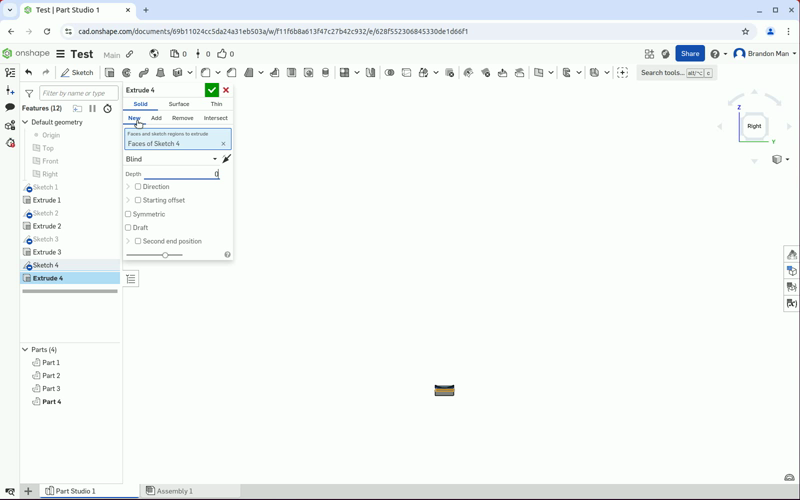
key(enter)
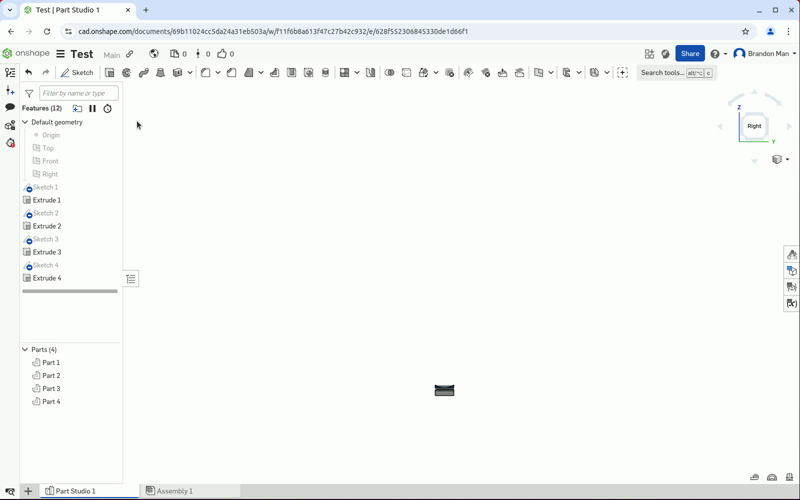
key(shift+h)
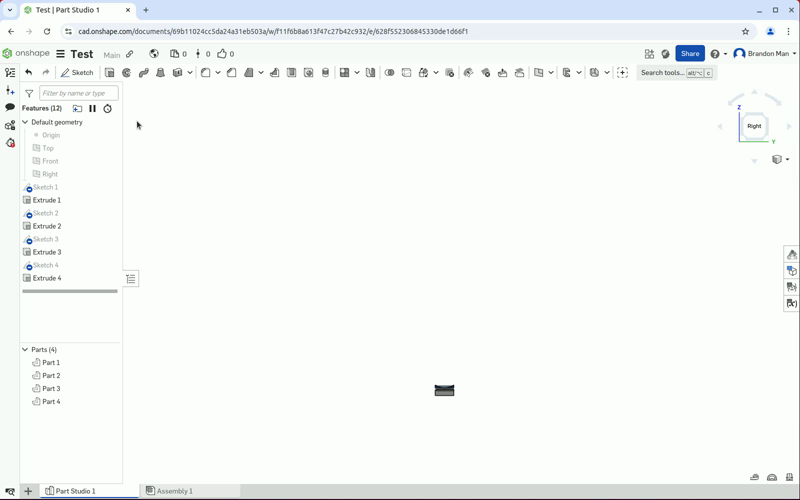
key(shift+h)
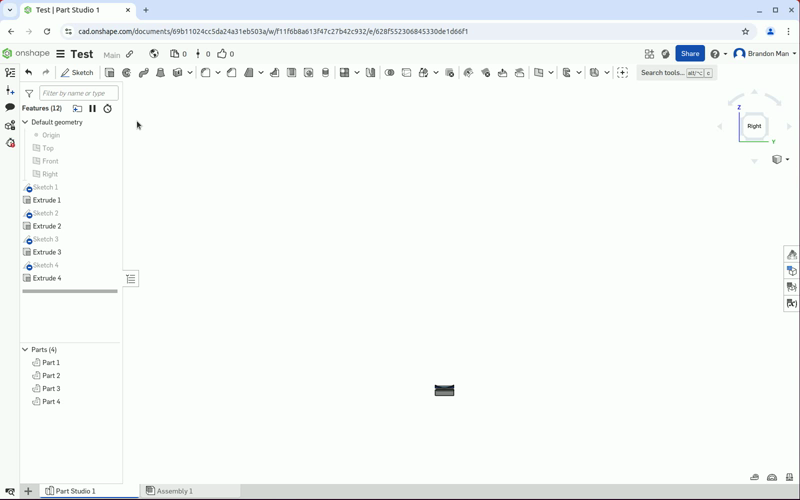
mouse_move(73, 189)
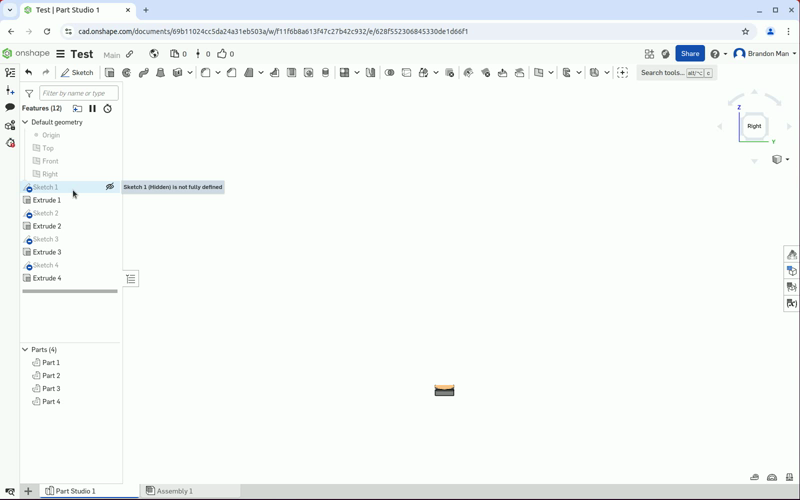
click(73, 189)
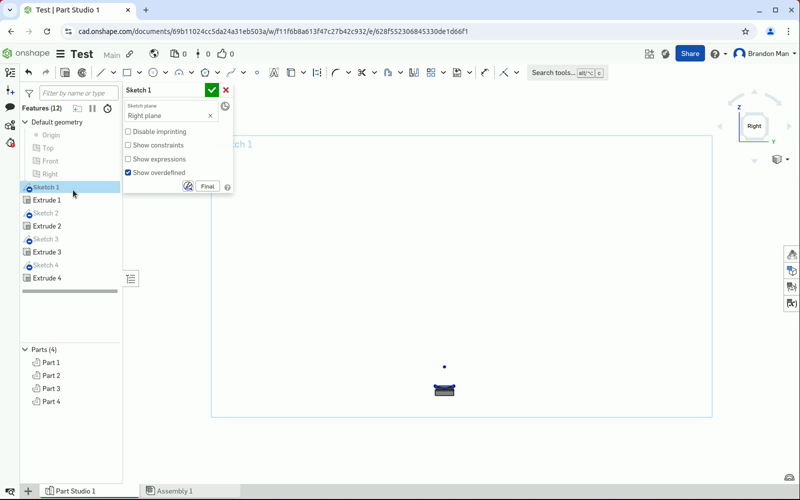
mouse_move(229, 92)
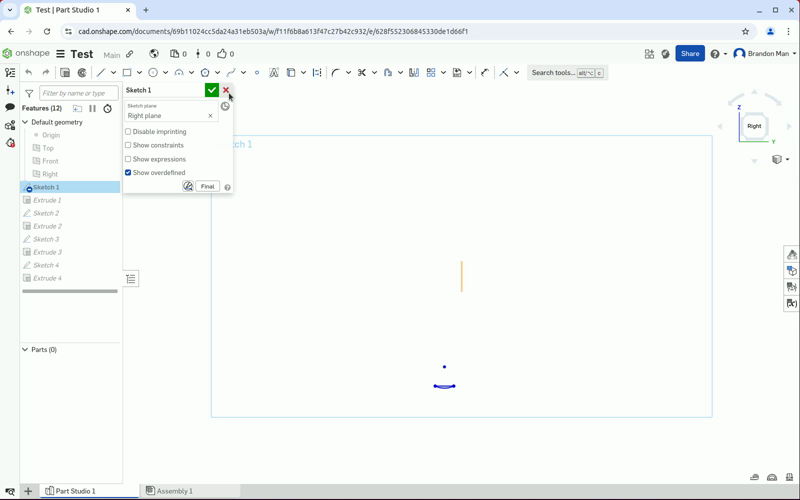
click(229, 92)
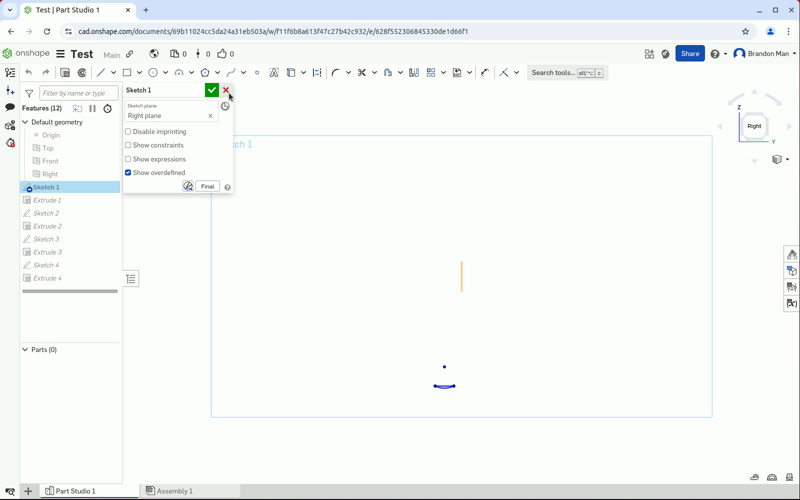
key(shift+s)
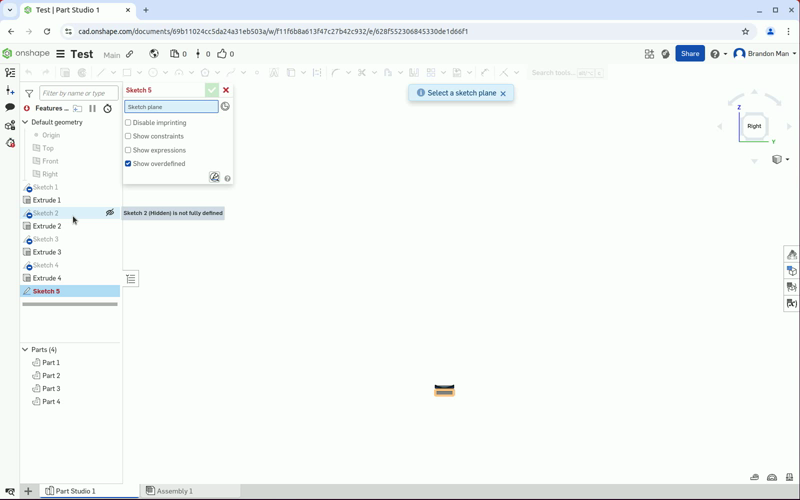
scroll(3)
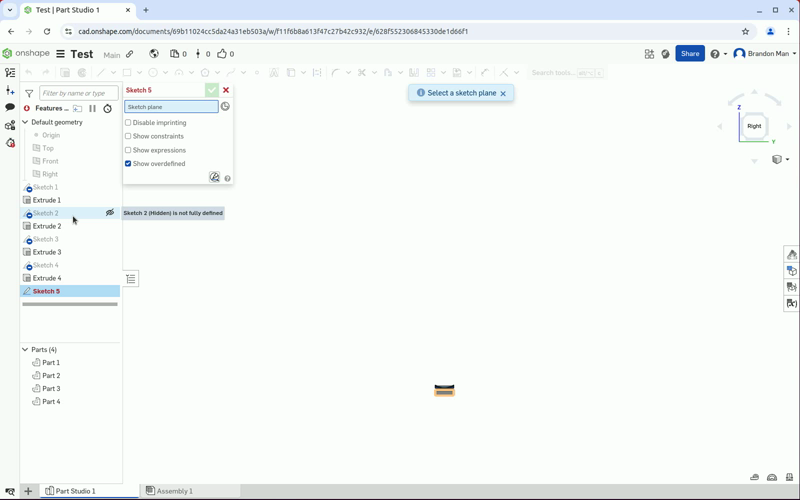
mouse_move(73, 176)
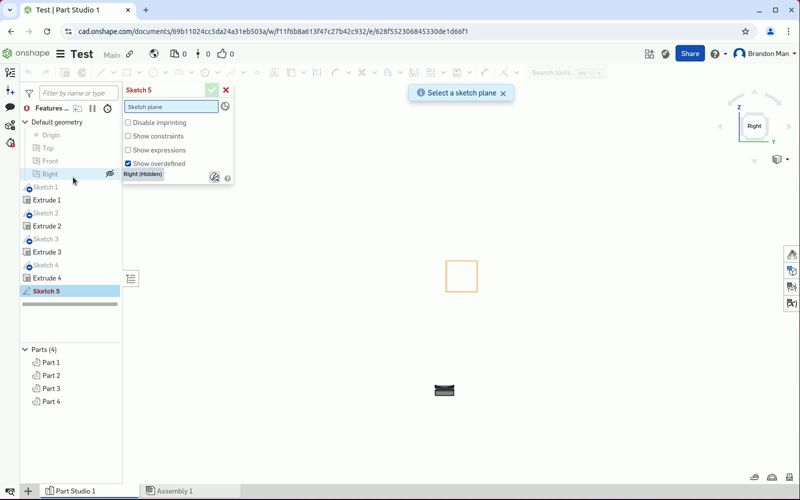
click(73, 176)
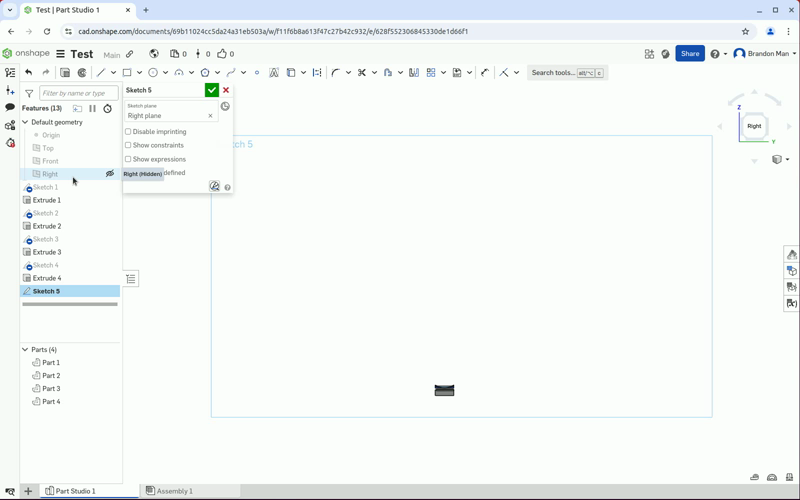
mouse_move(73, 352)
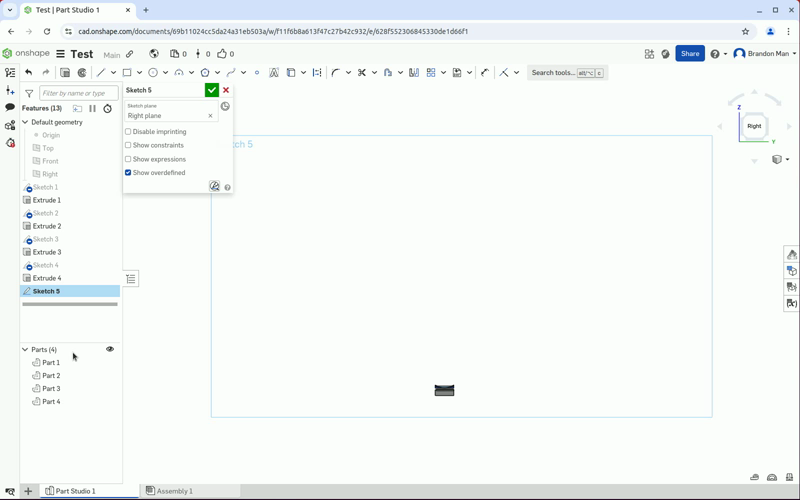
key(y)
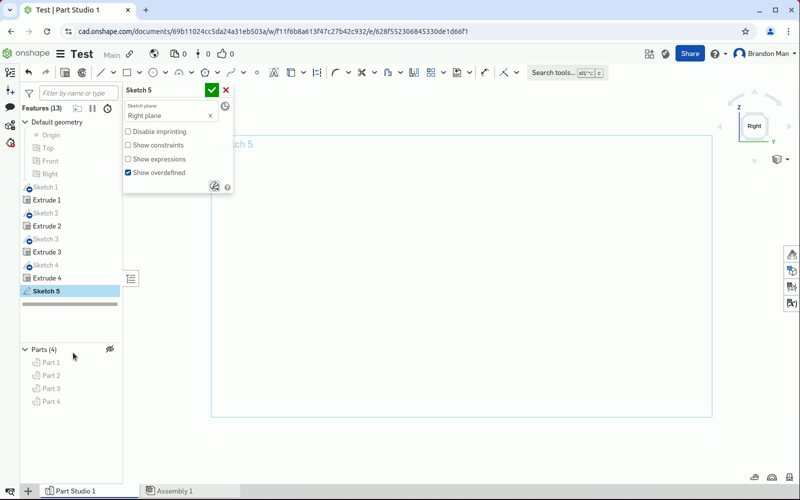
key(c)
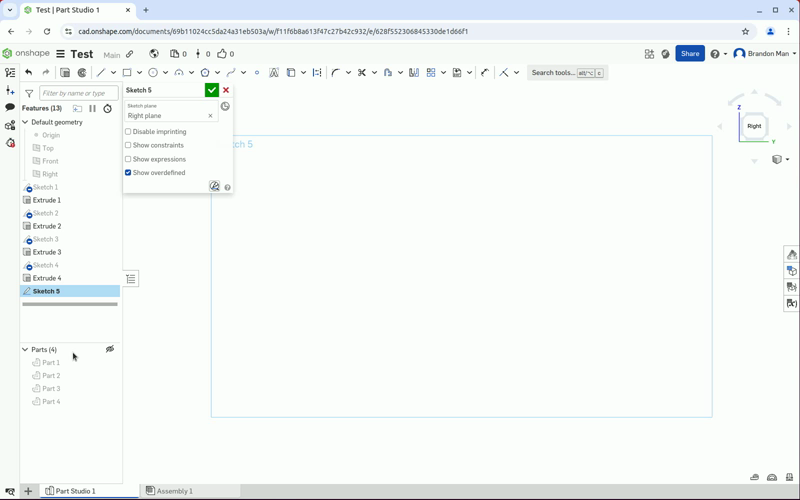
key_down(shift)
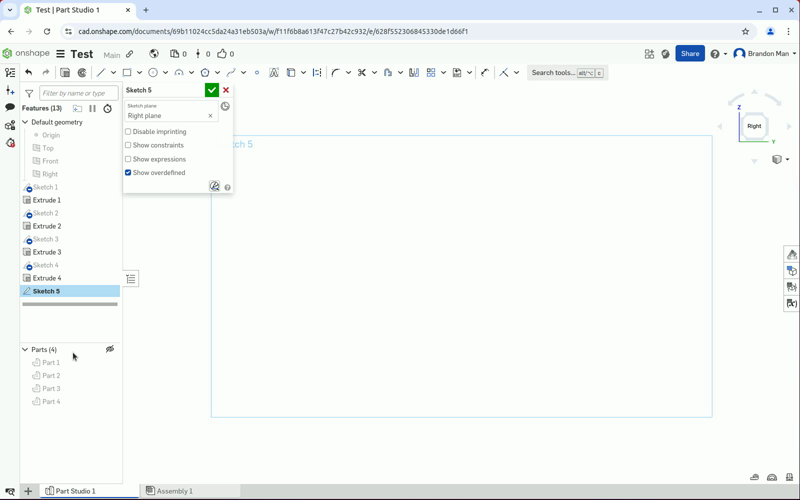
mouse_move(444, 370)
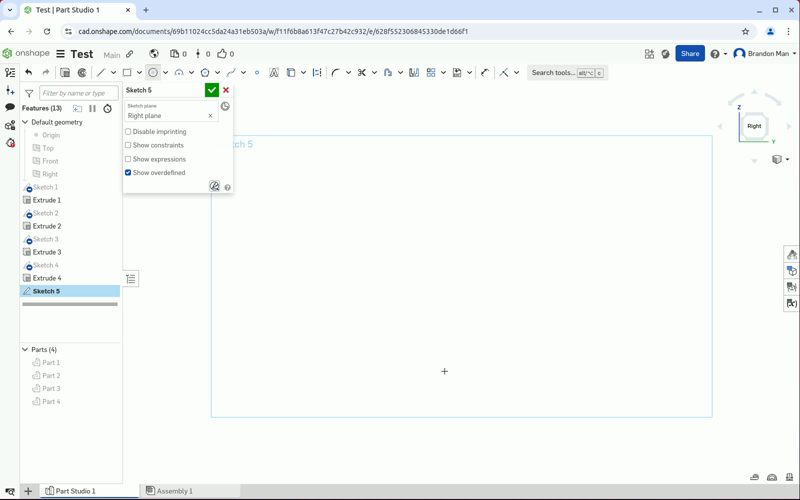
click(444, 370)
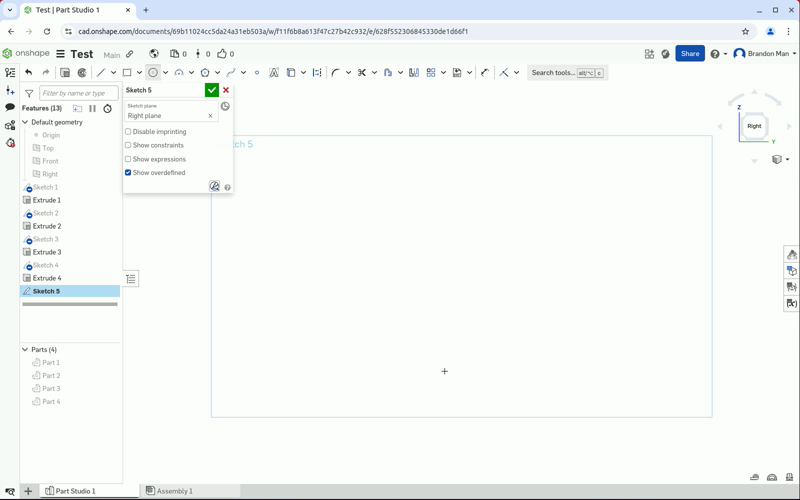
key_up(shift)
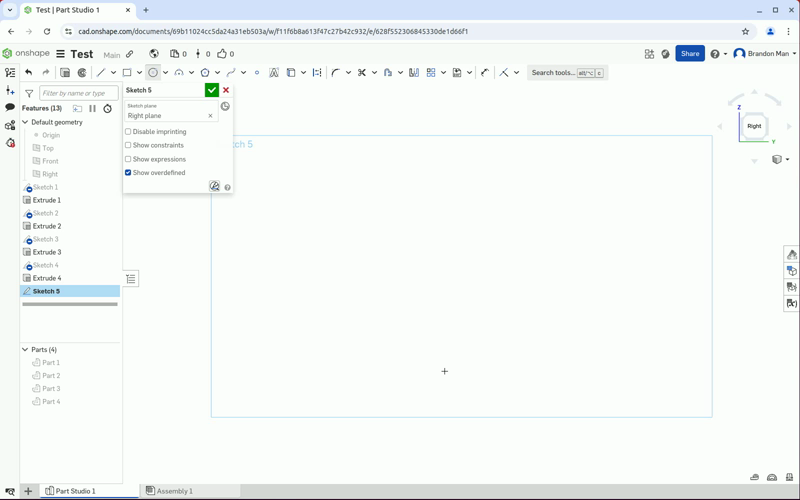
mouse_move(457, 370)
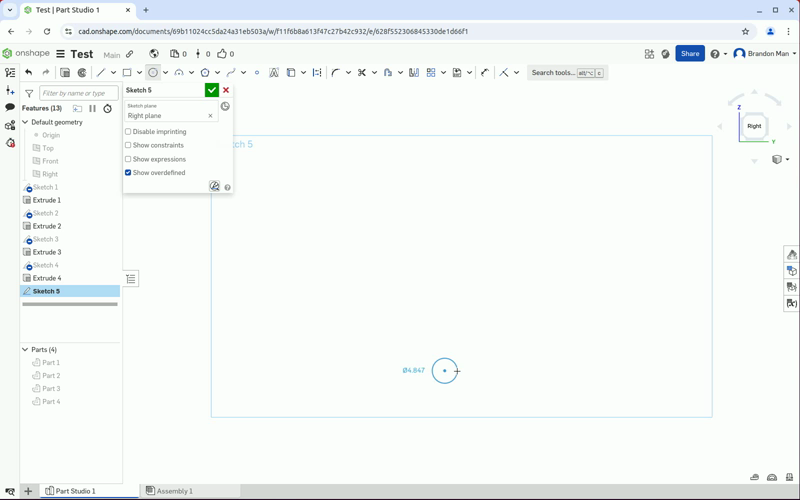
click(457, 370)
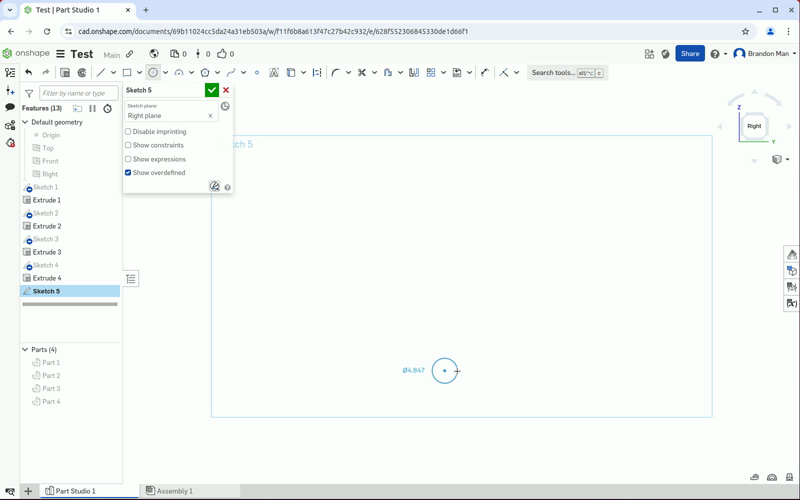
key(esc)
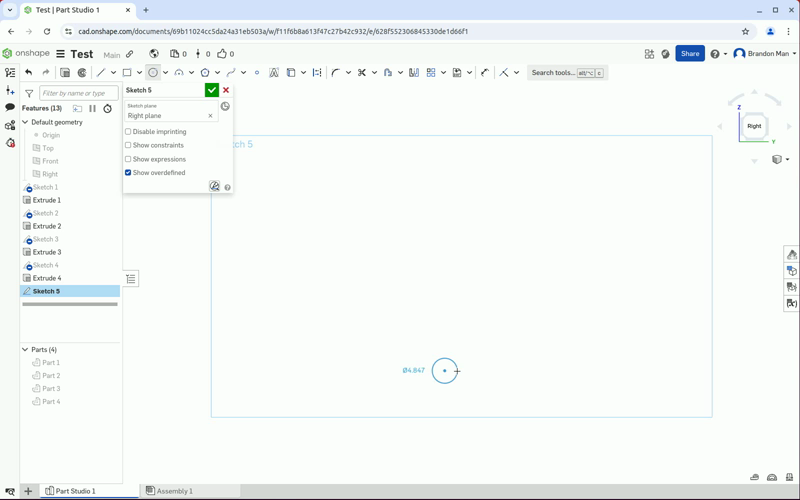
mouse_move(434, 364)
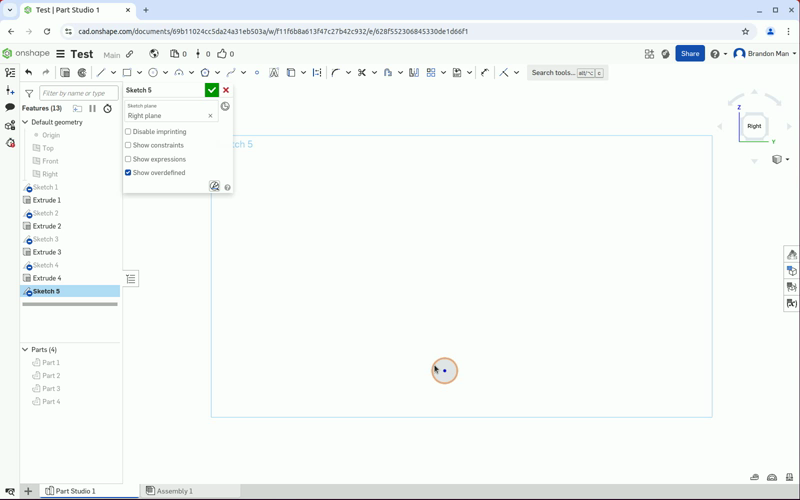
scroll(6)
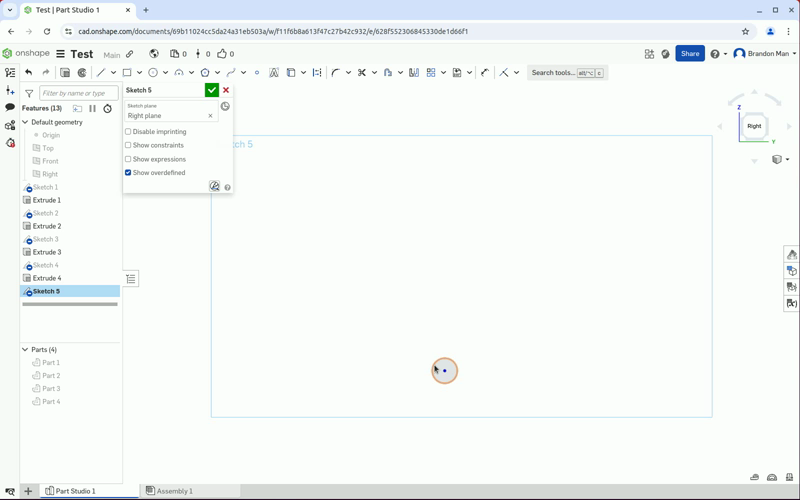
scroll(6)
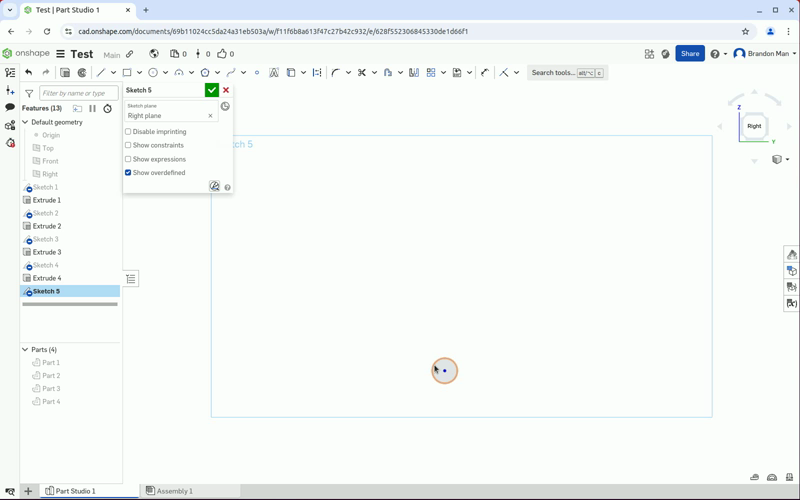
scroll(6)
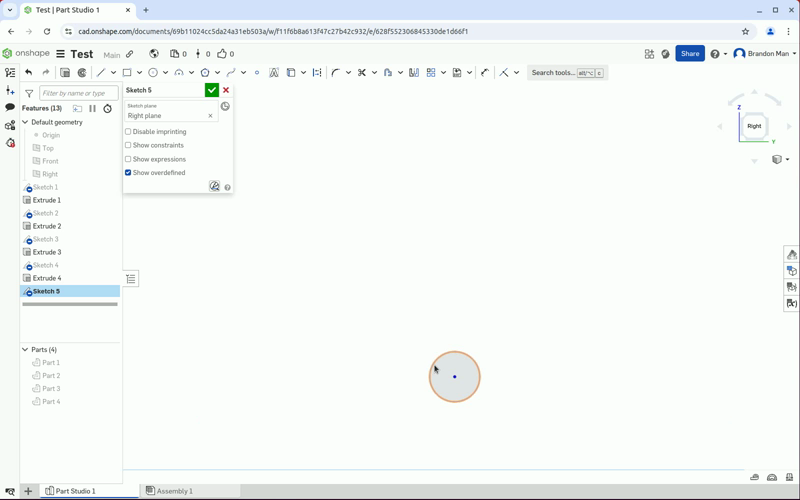
scroll(6)
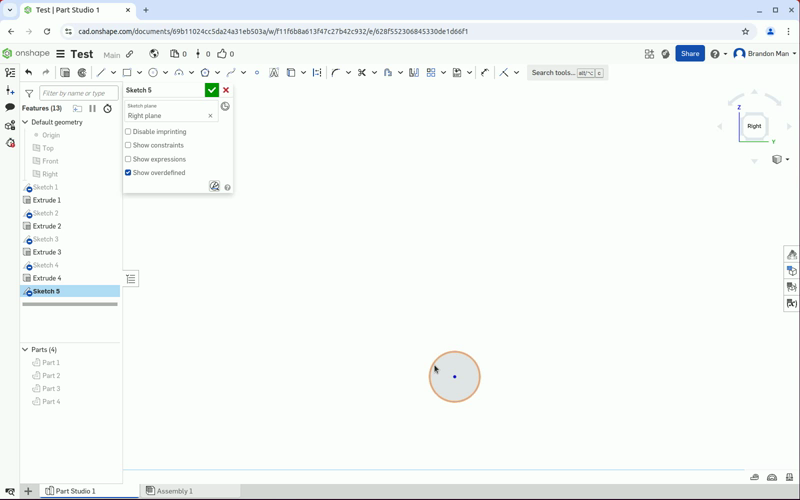
scroll(6)
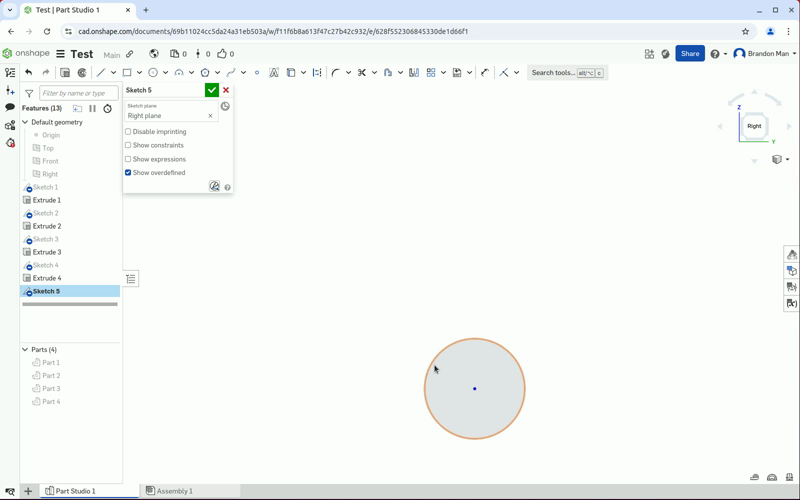
scroll(6)
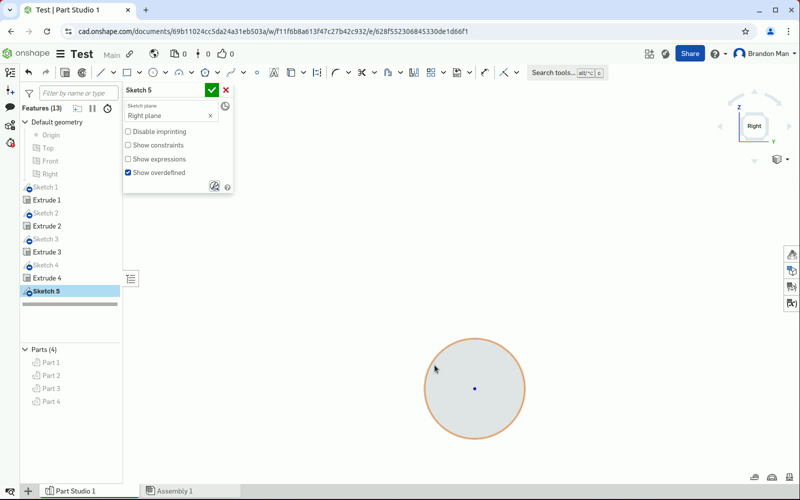
scroll(6)
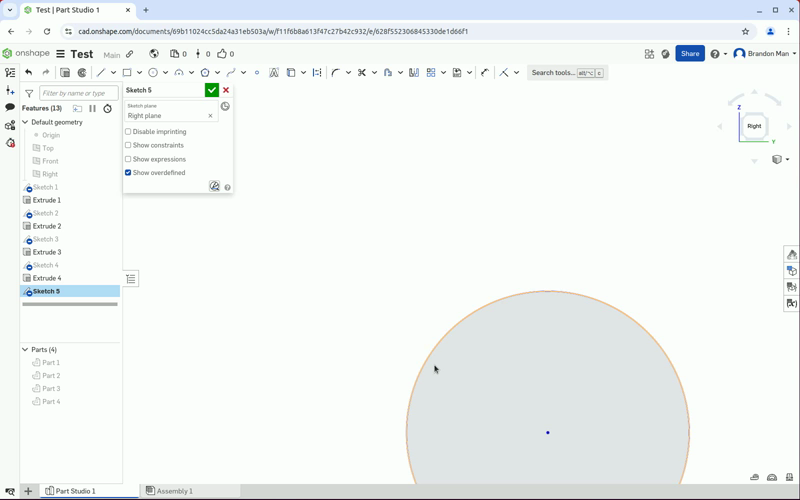
click(434, 364)
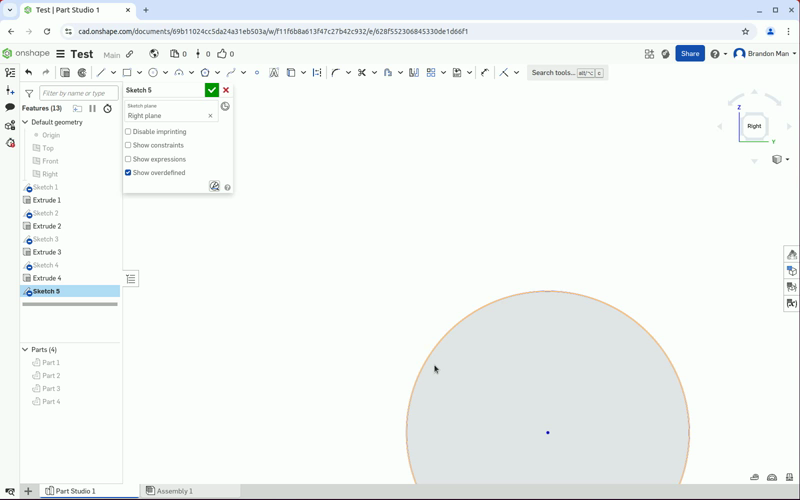
scroll(-6)
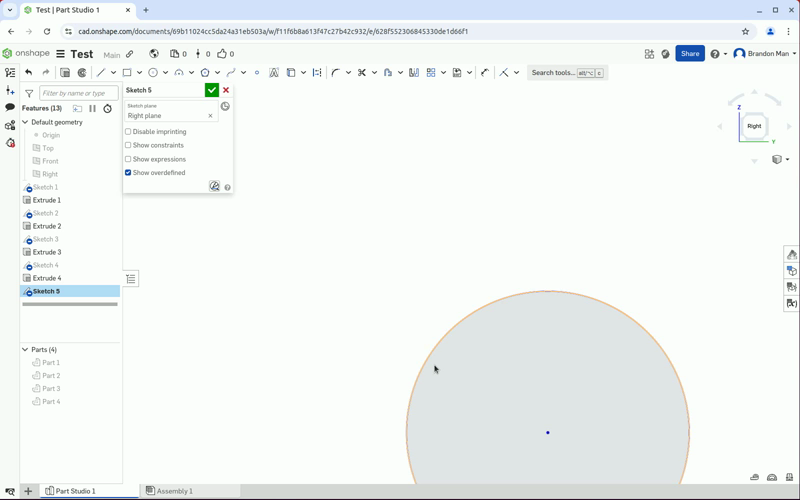
scroll(-6)
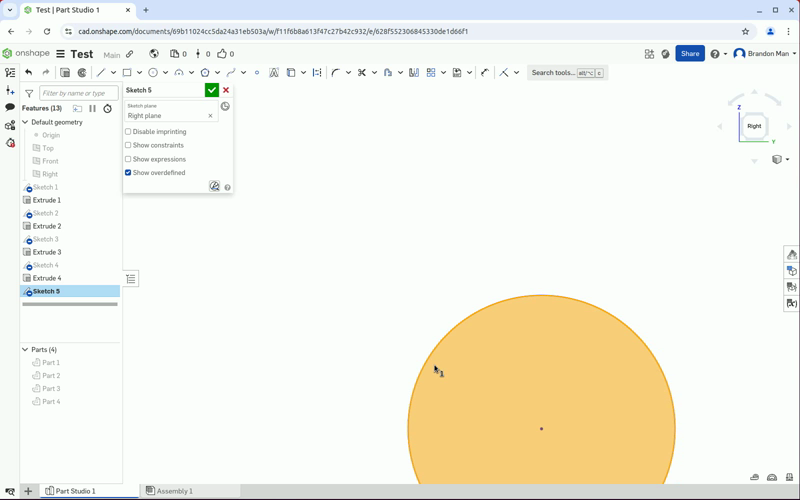
scroll(-6)
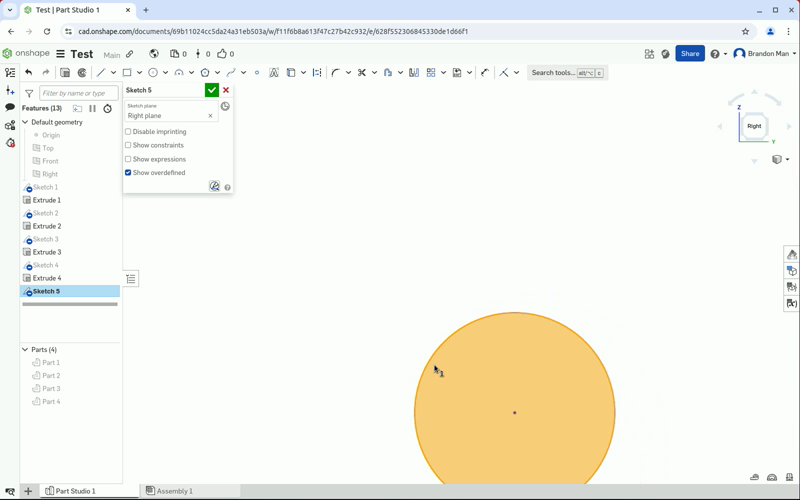
scroll(-6)
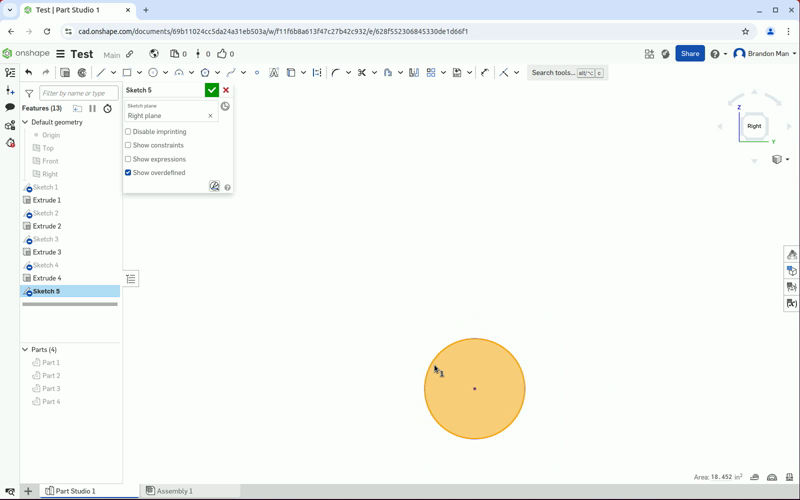
scroll(-6)
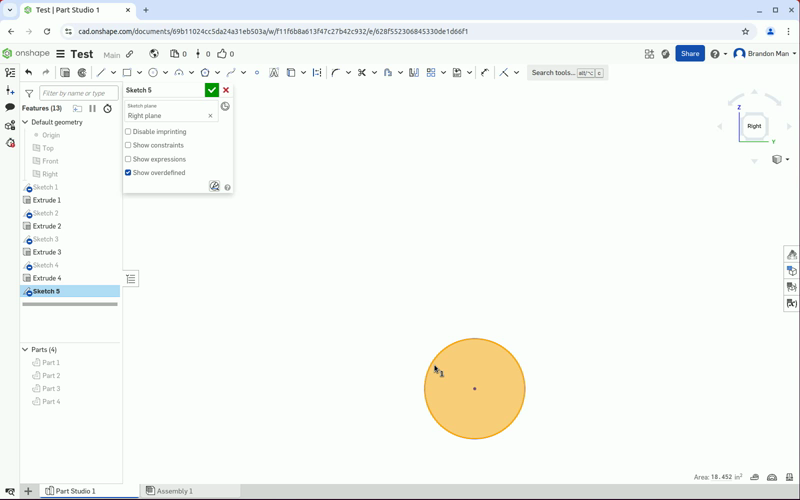
scroll(-6)
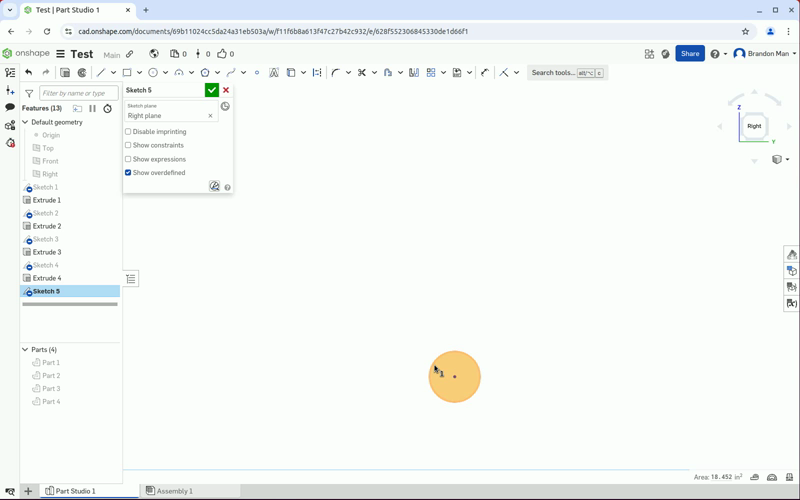
scroll(-6)
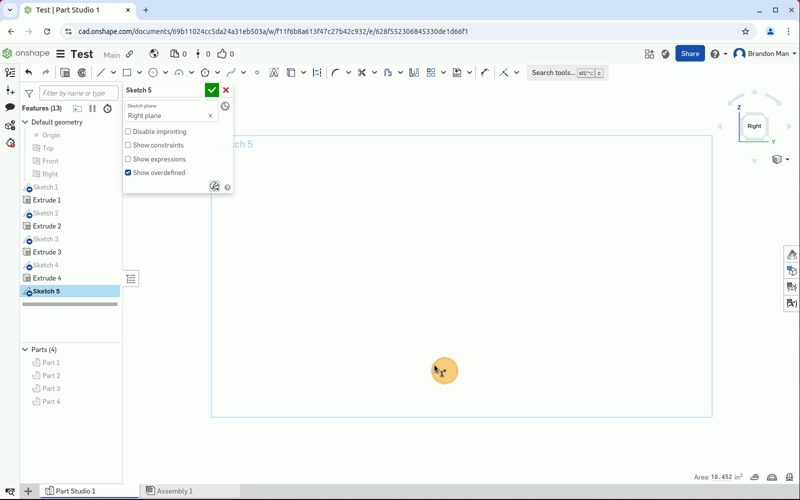
mouse_move(73, 352)
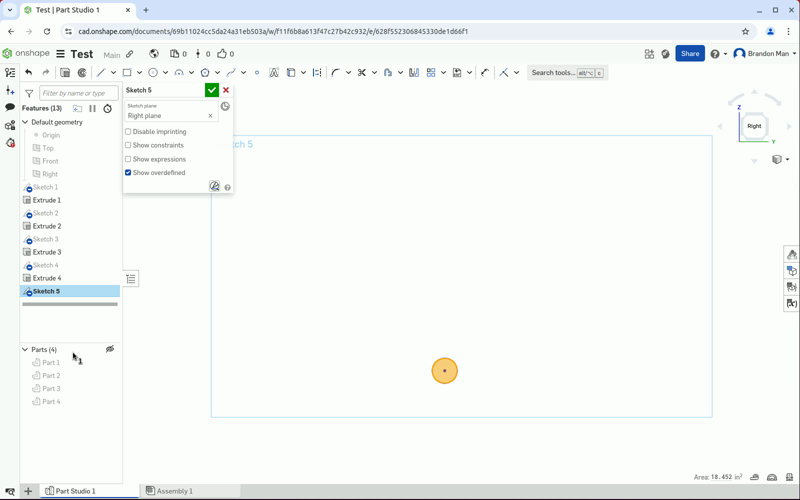
key(shift+y)
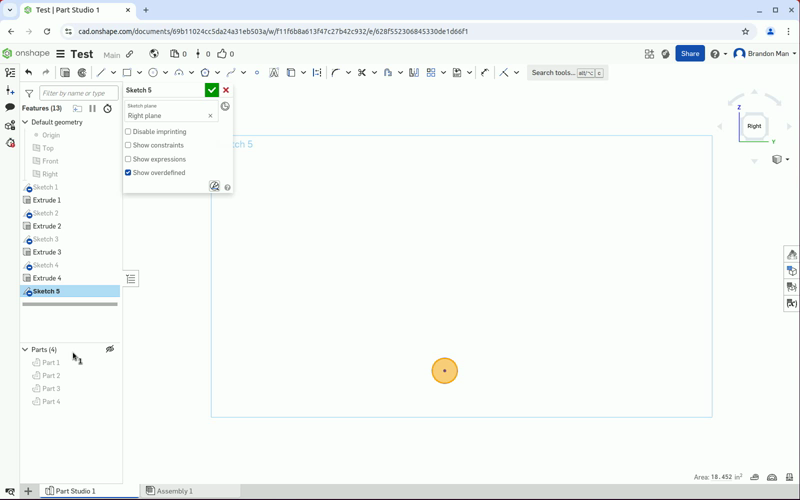
key(shift+e)
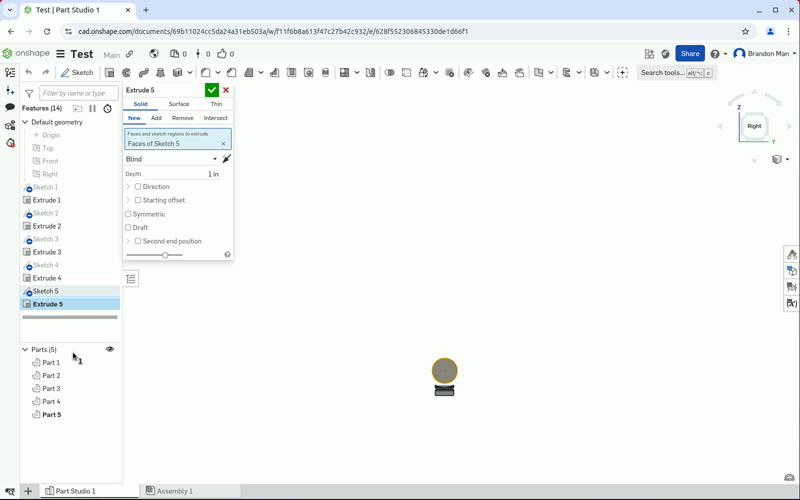
mouse_move(143, 106)
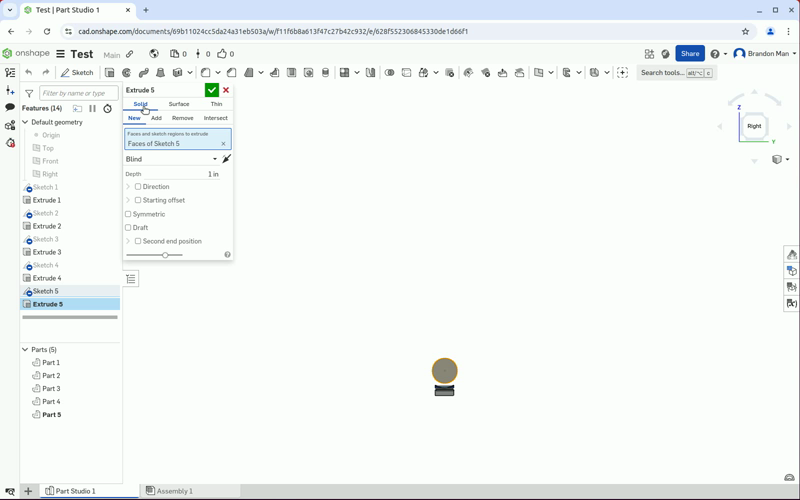
click(143, 106)
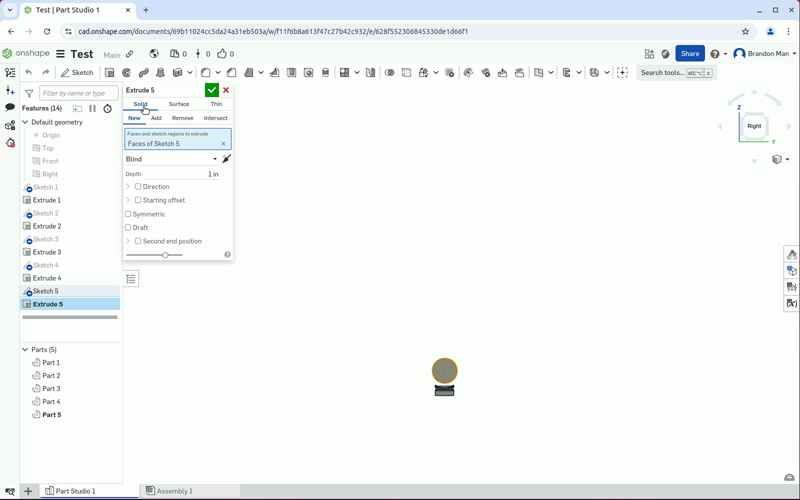
mouse_move(137, 120)
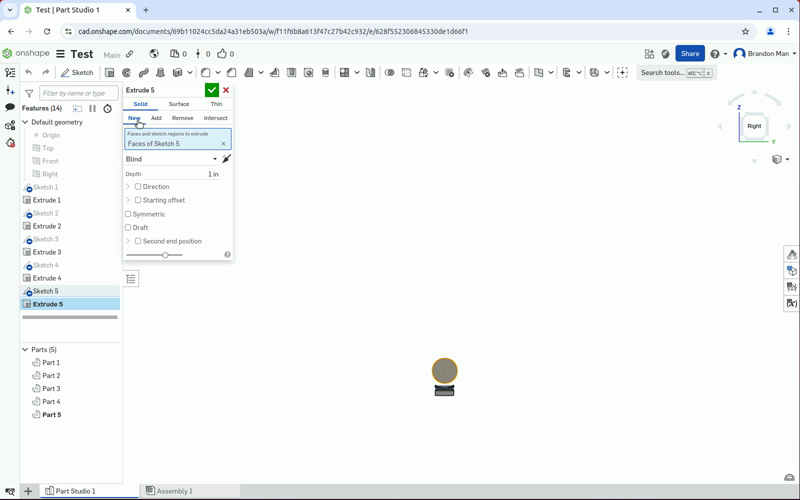
click(137, 120)
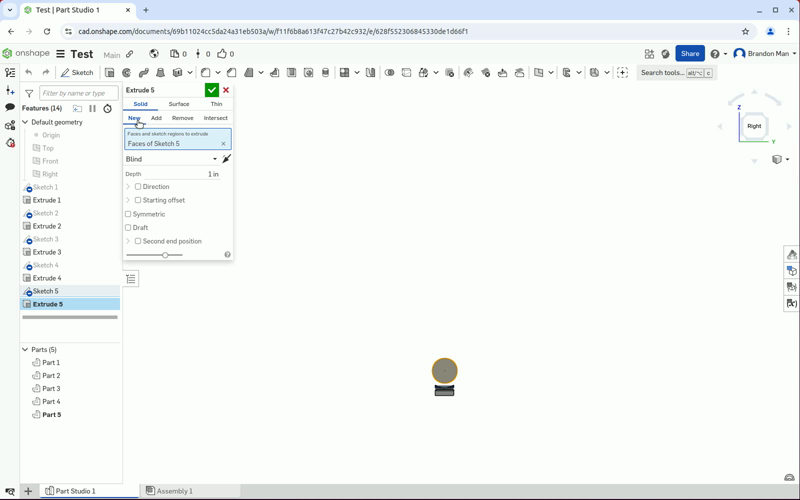
key(tab, 4)
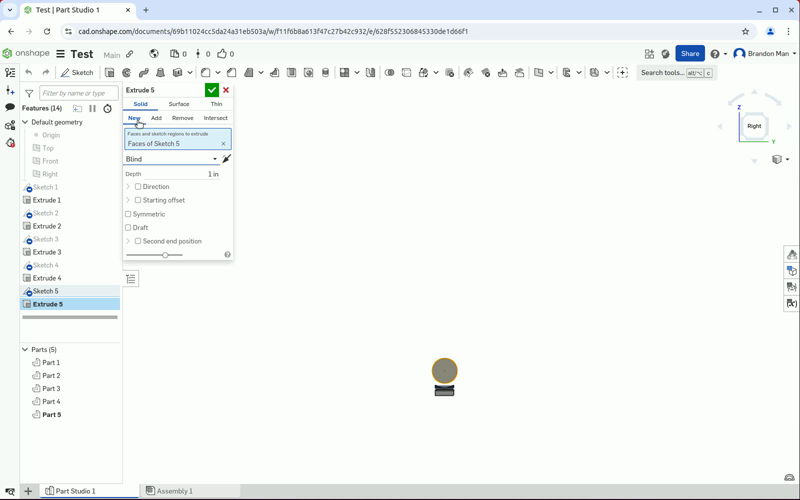
text(0.481)
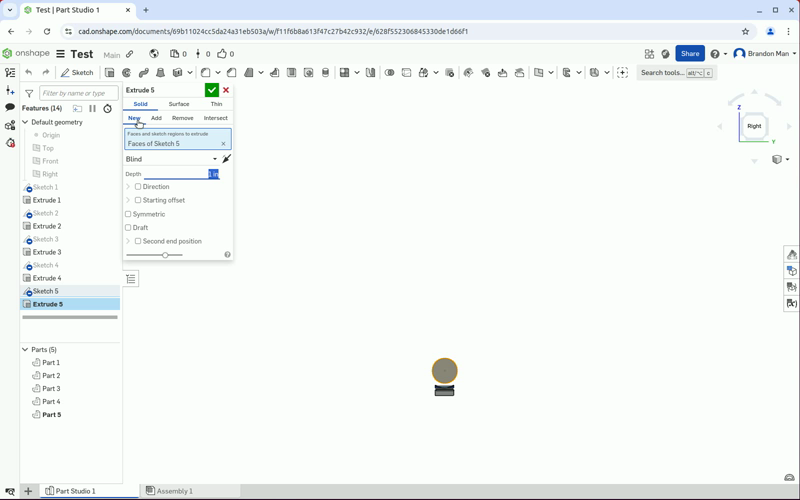
key(enter)
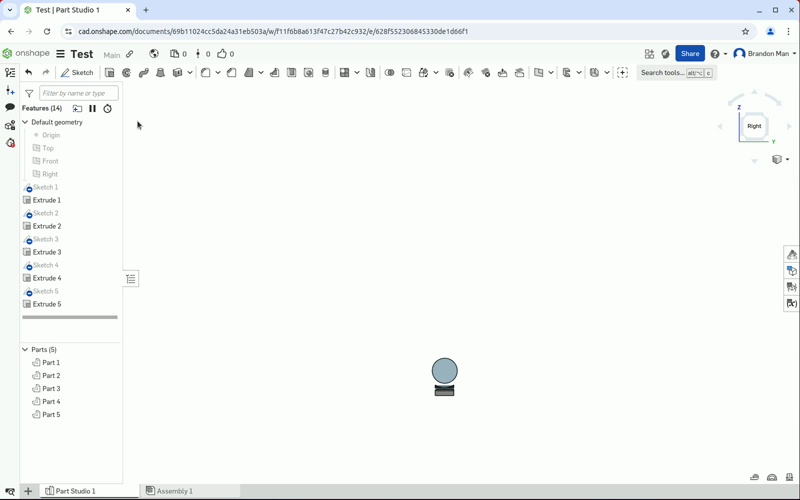
key(shift+h)
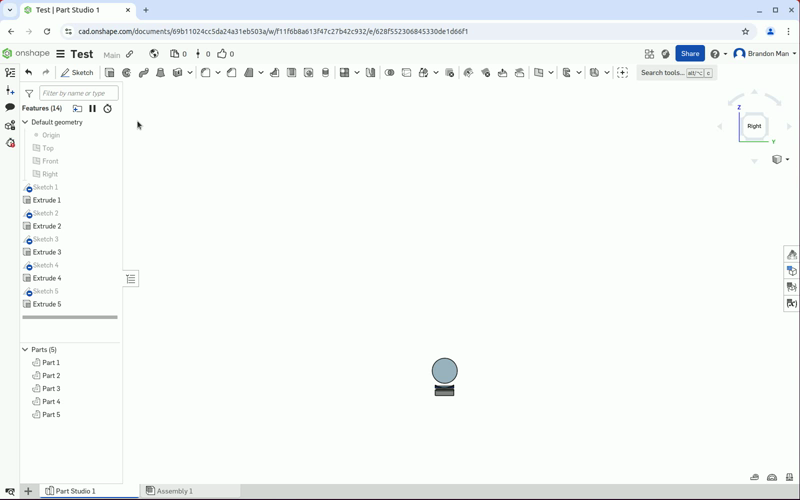
key(shift+h)
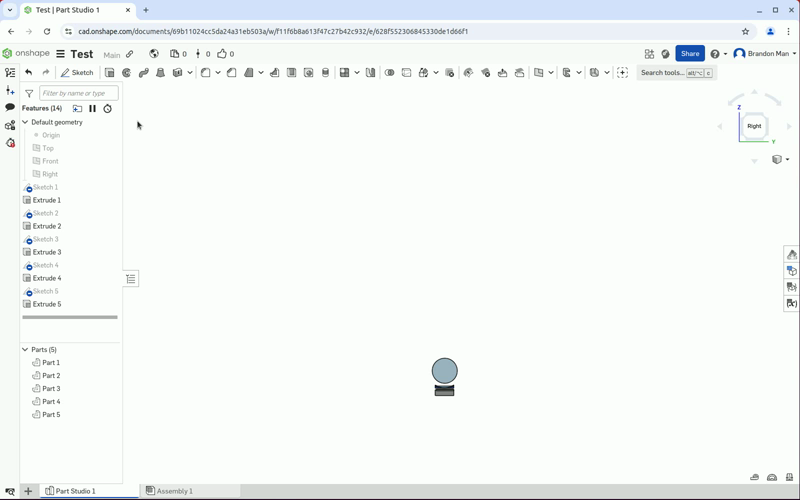
mouse_move(73, 189)
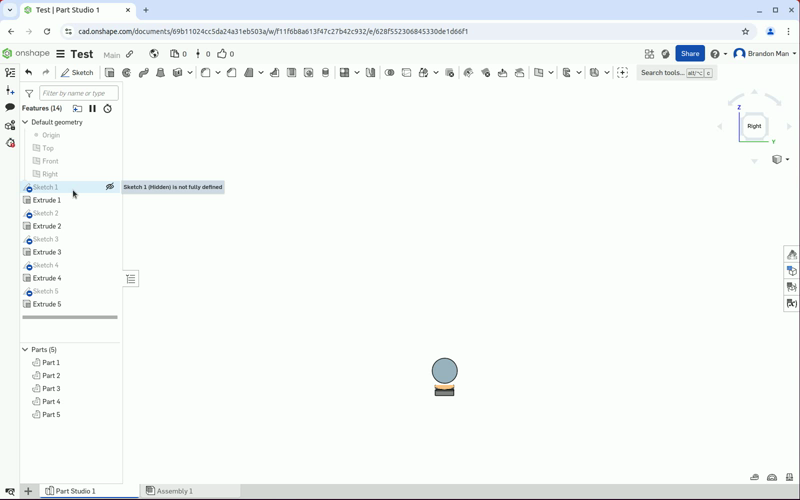
click(73, 189)
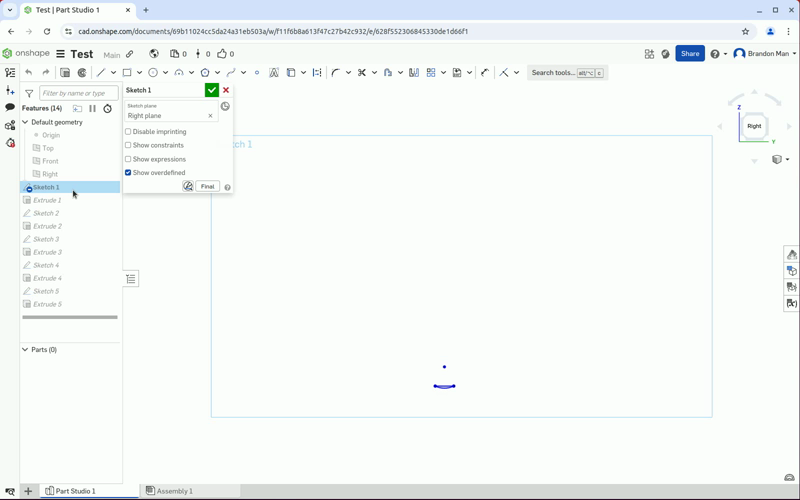
mouse_move(229, 92)
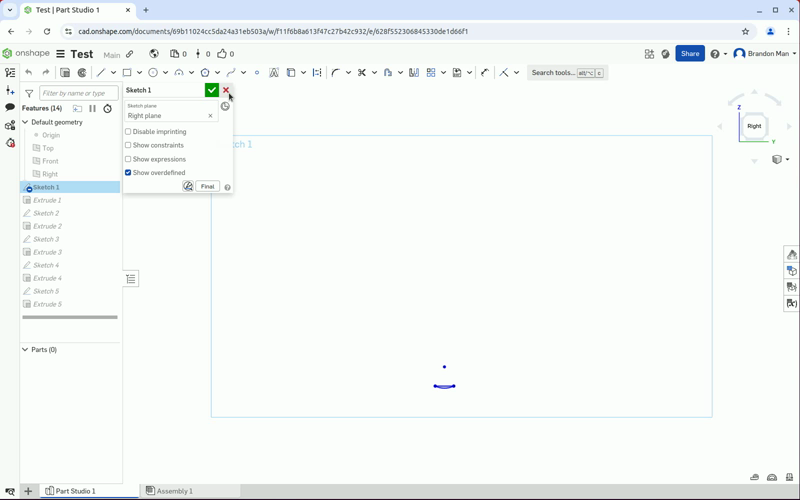
click(229, 92)
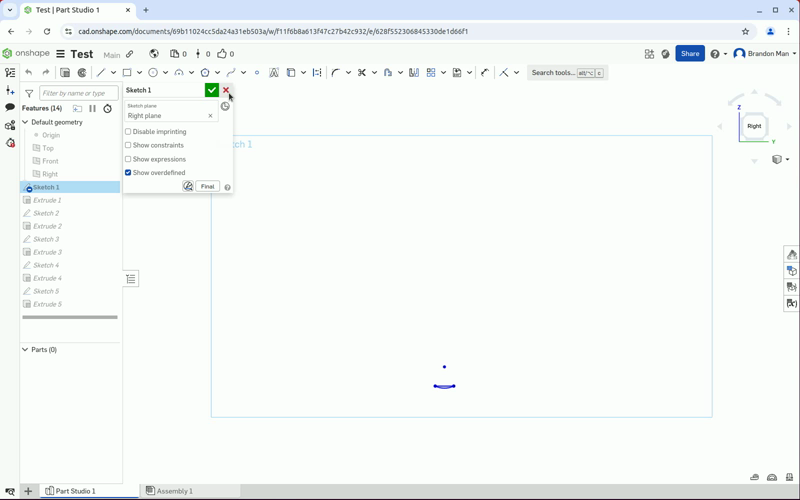
key(shift+s)
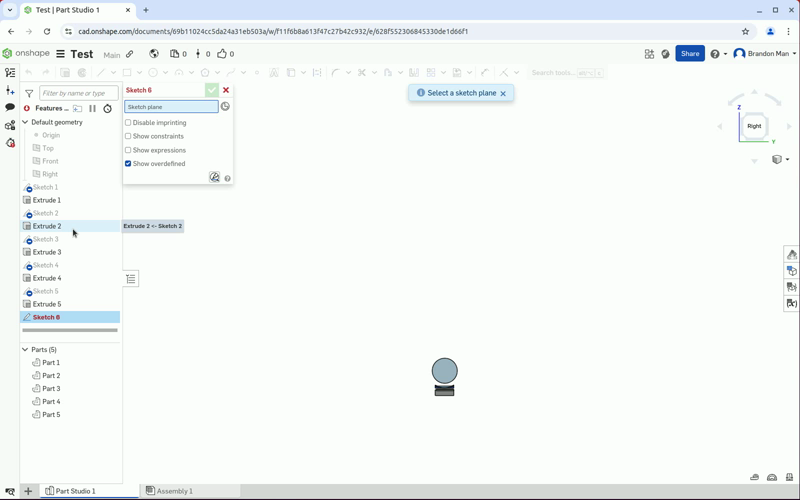
scroll(3)
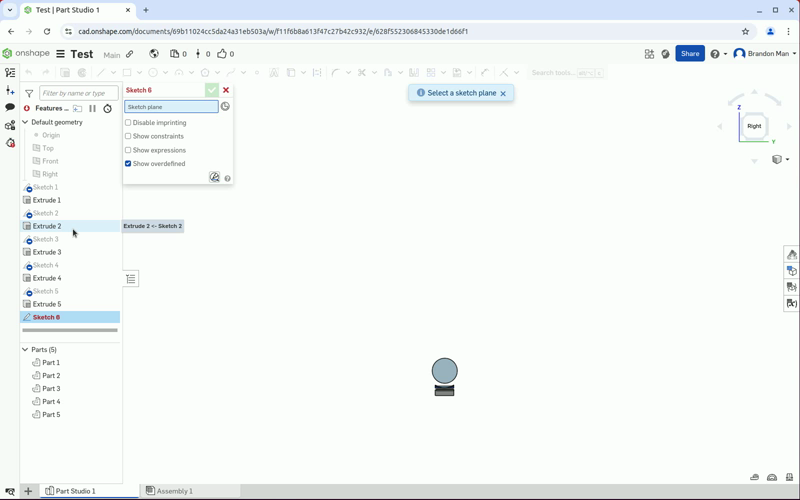
mouse_move(73, 176)
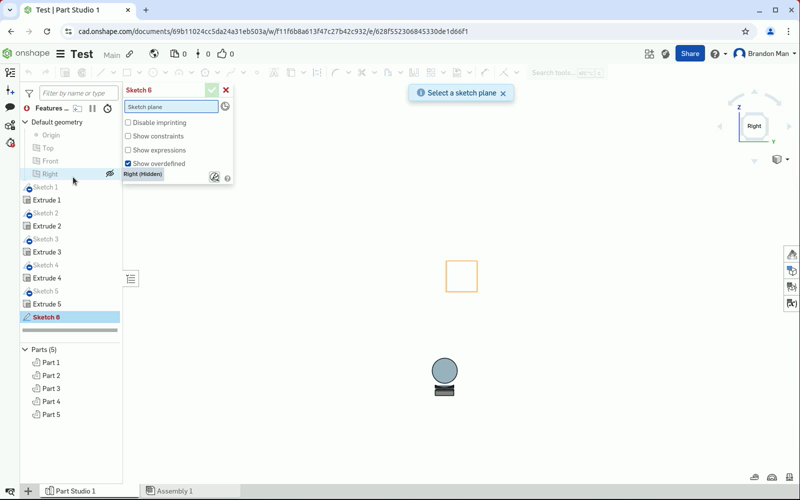
click(73, 176)
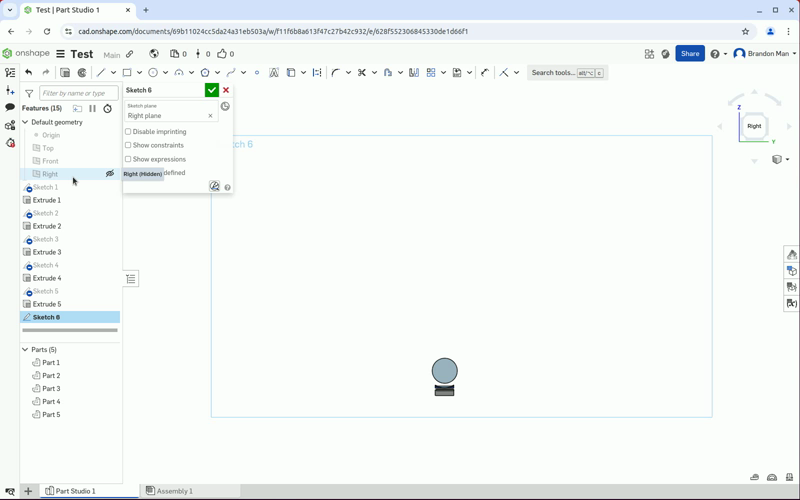
mouse_move(73, 352)
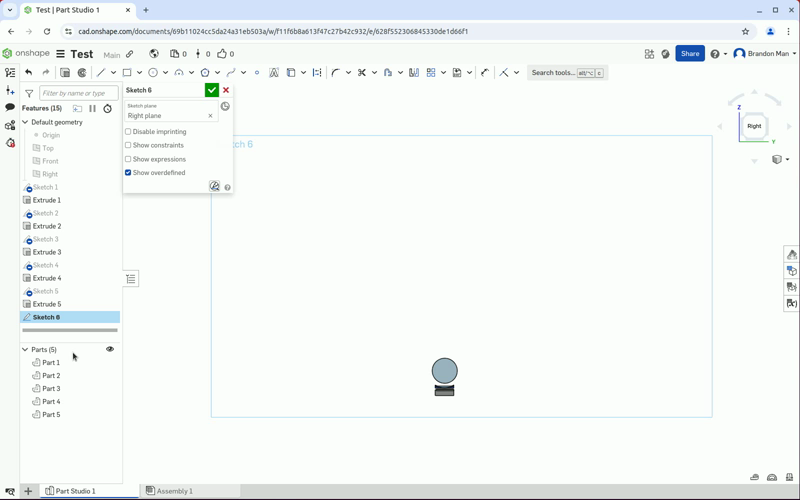
key(y)
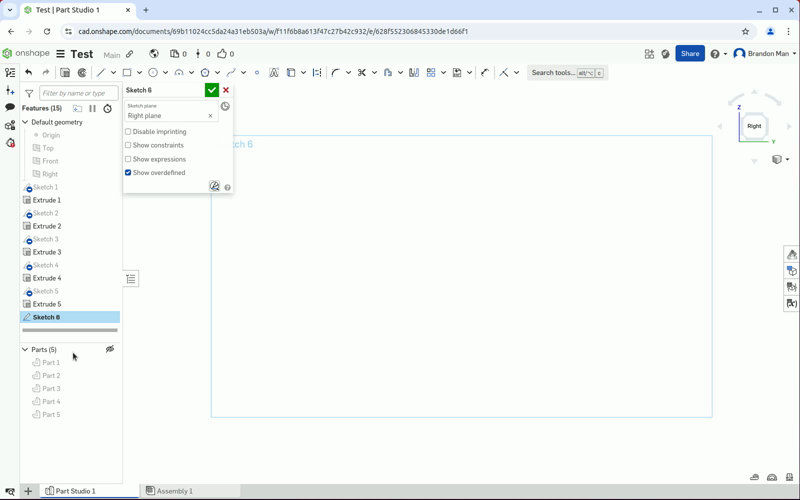
key(l)
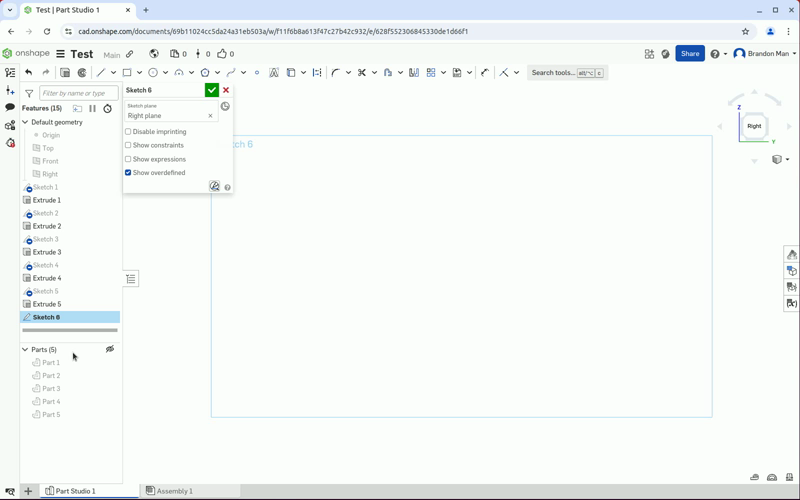
key_down(shift)
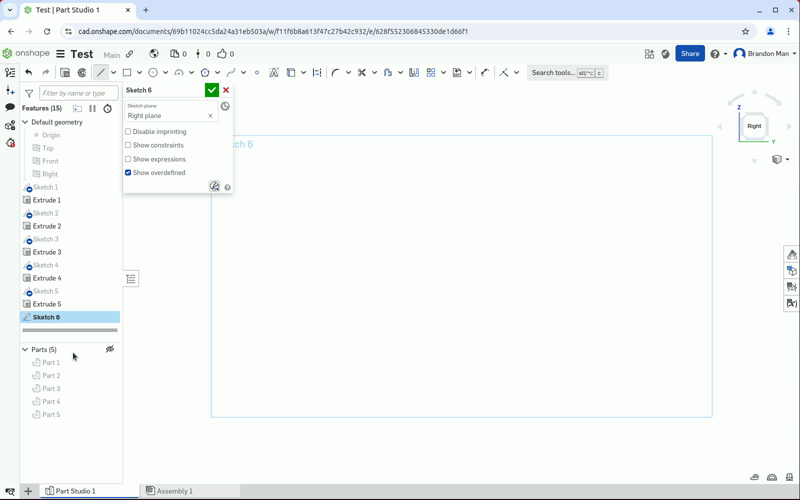
mouse_move(436, 386)
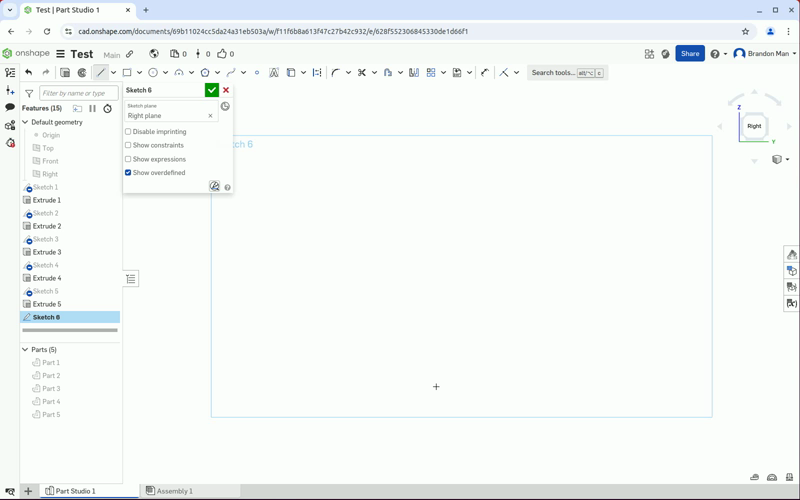
click(436, 386)
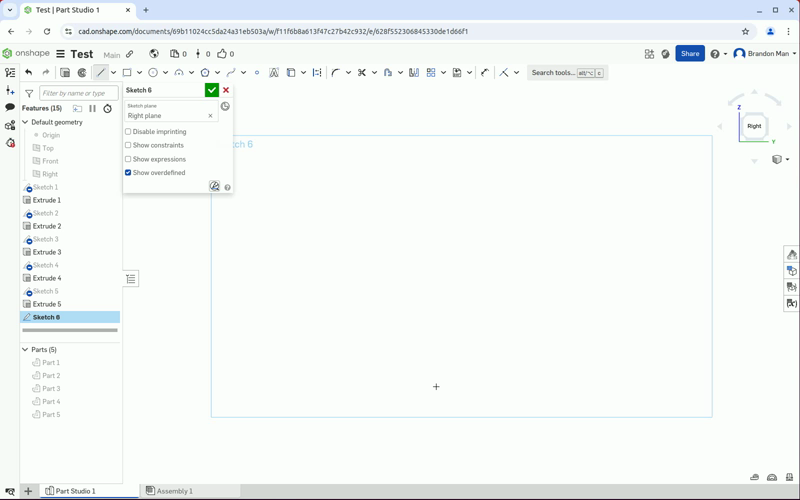
key_up(shift)
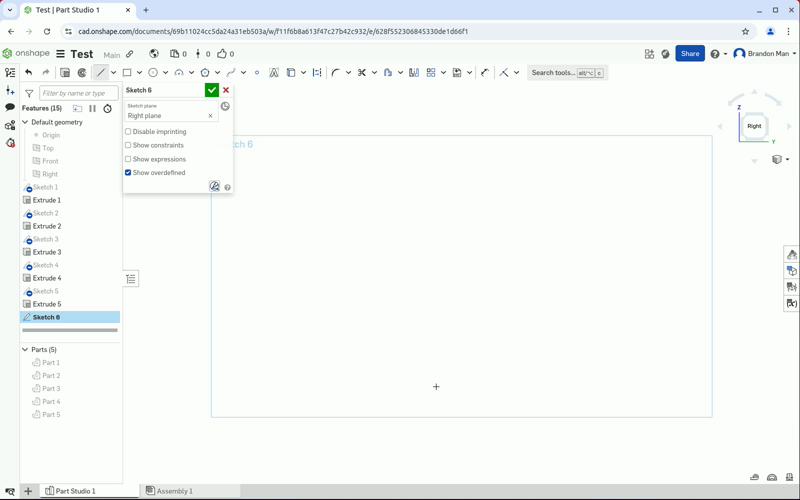
key_down(shift)
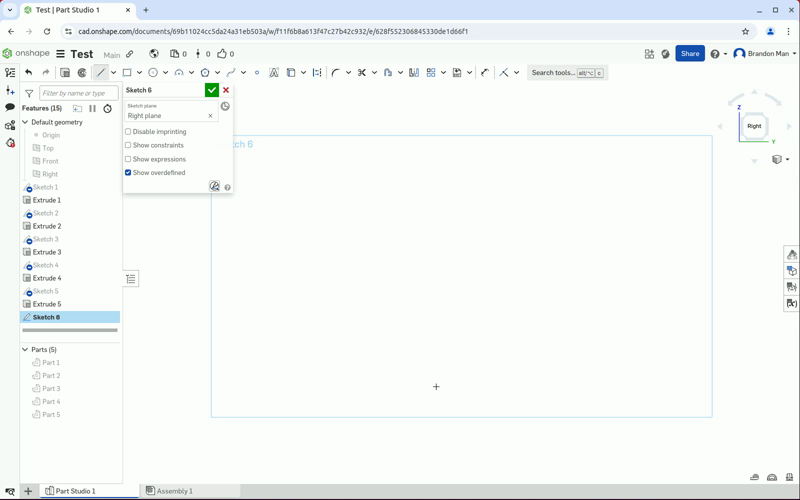
mouse_move(466, 386)
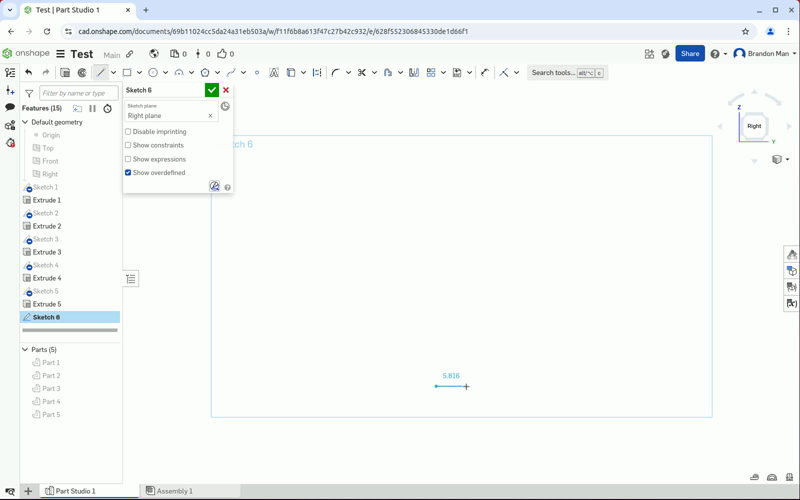
mouse_move(453, 386)
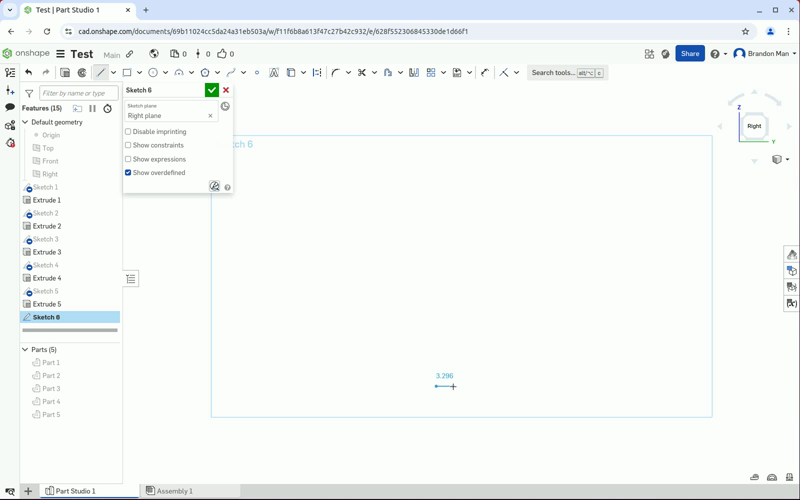
click(453, 386)
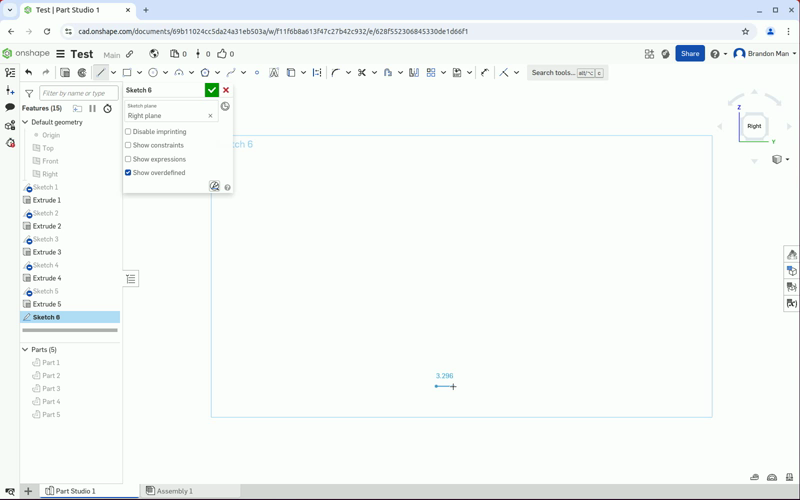
key_up(shift)
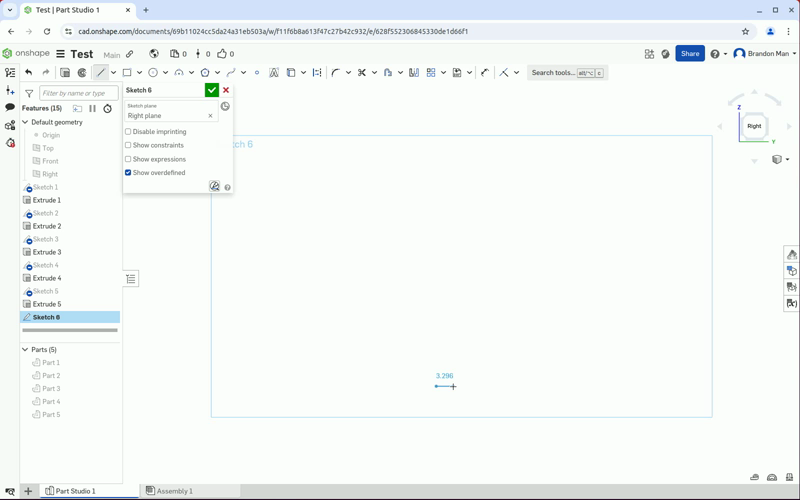
key(esc)
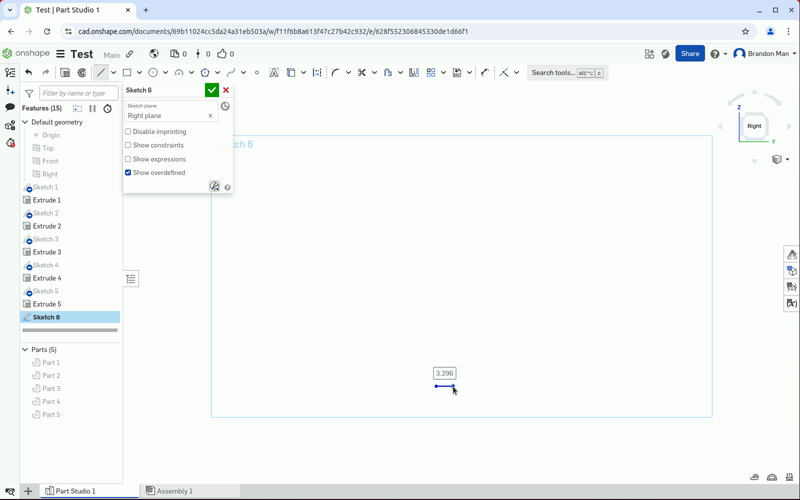
key(a)
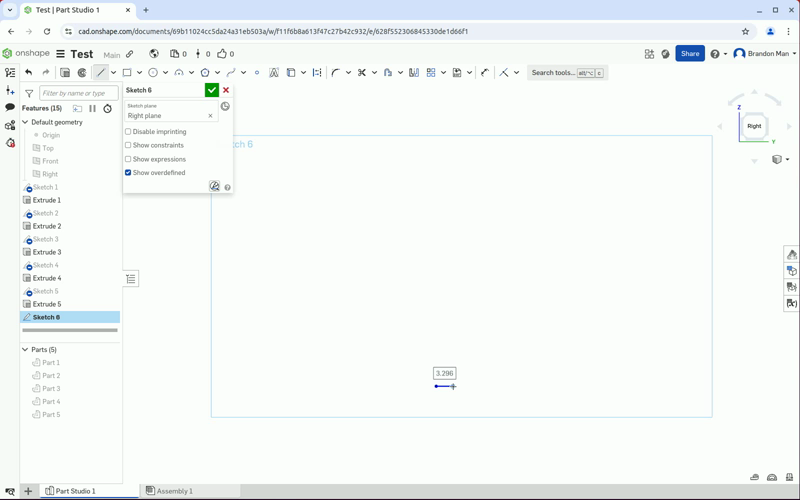
mouse_move(453, 386)
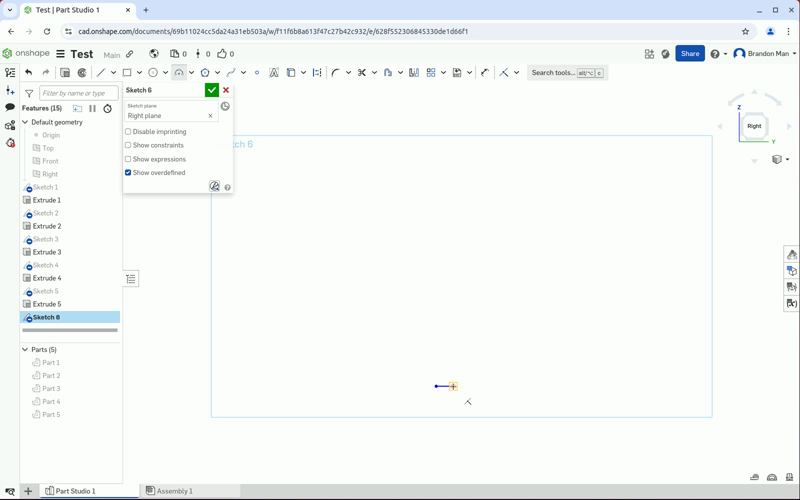
click(453, 386)
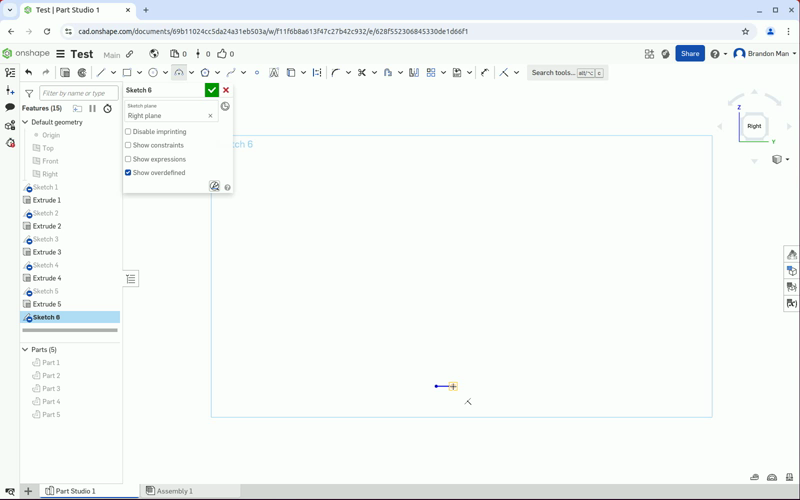
mouse_move(436, 386)
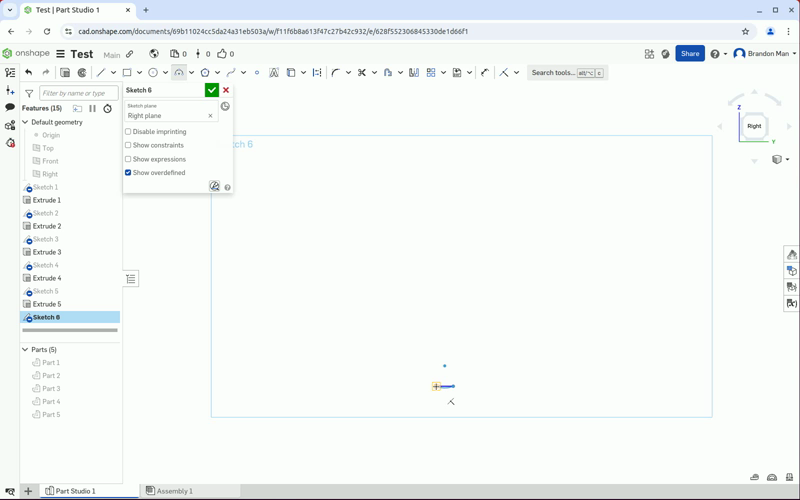
click(436, 386)
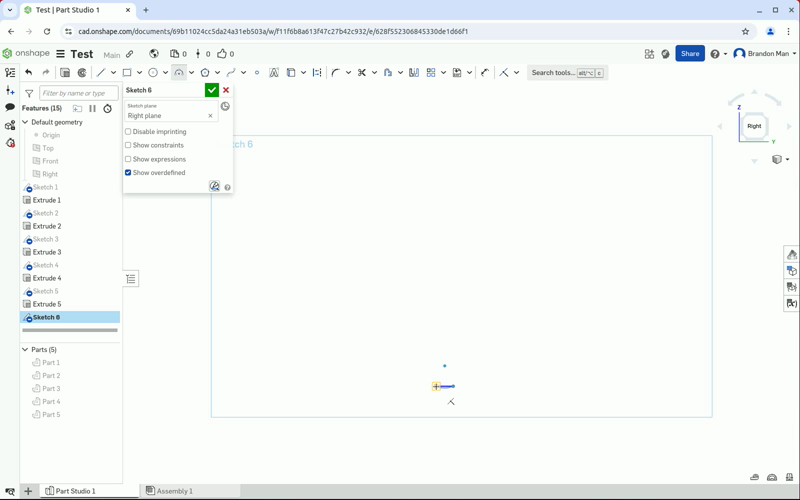
key_down(shift)
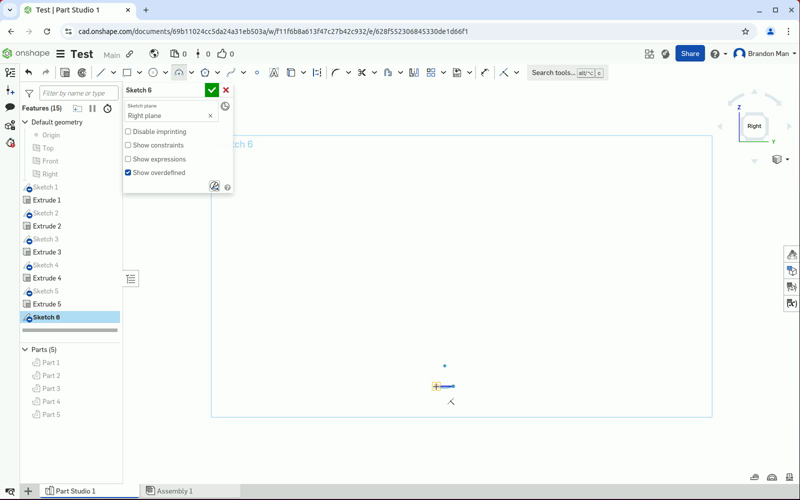
mouse_move(444, 353)
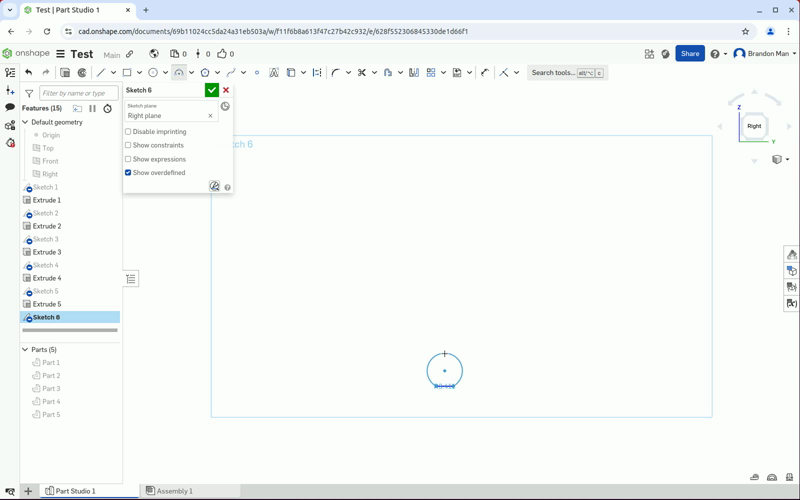
click(444, 353)
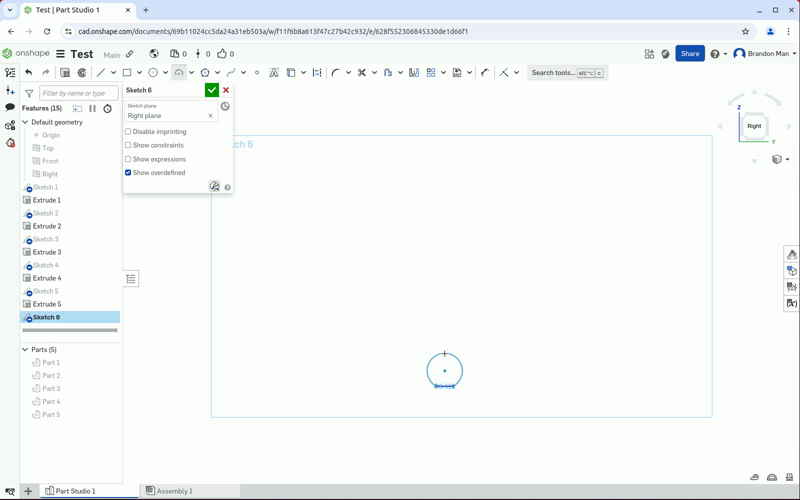
key_up(shift)
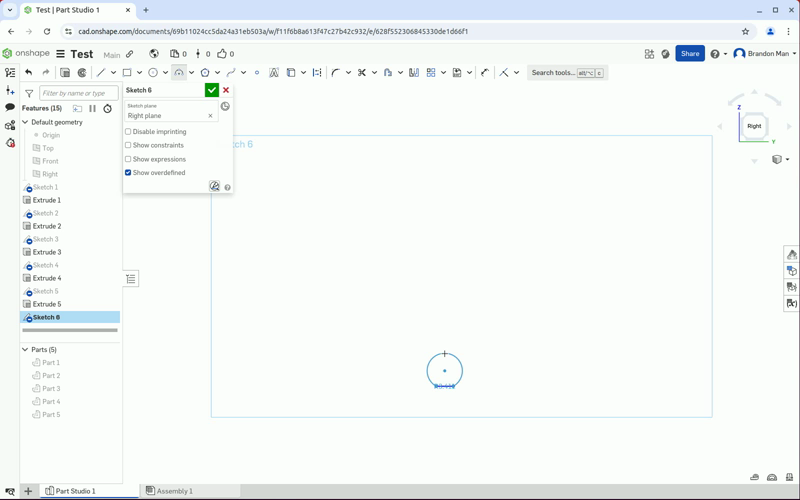
key(esc)
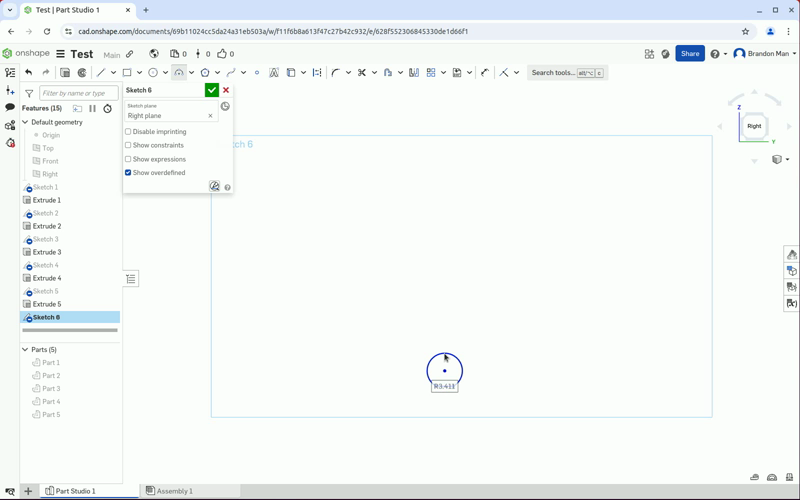
key(c)
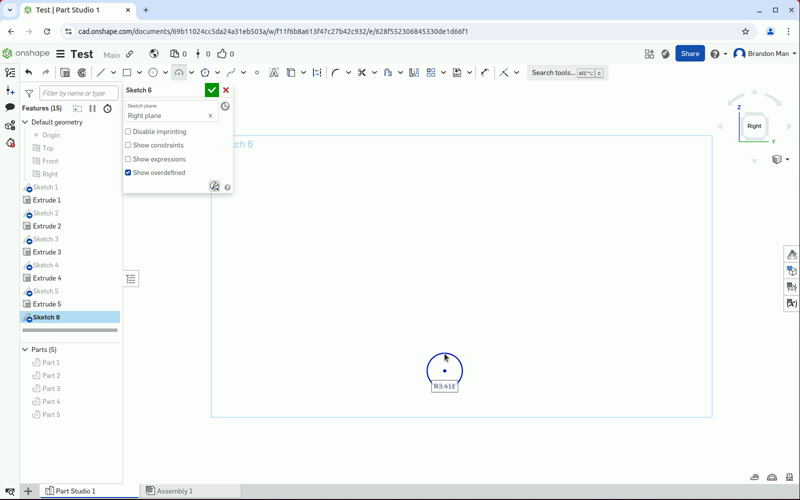
key_down(shift)
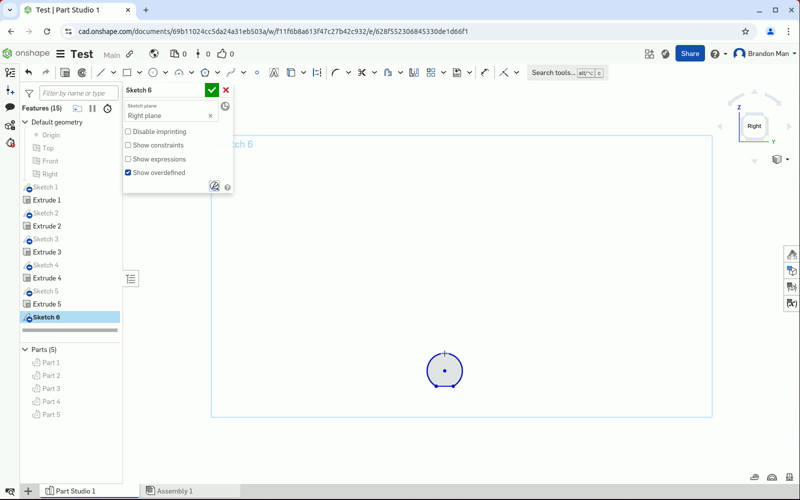
mouse_move(444, 371)
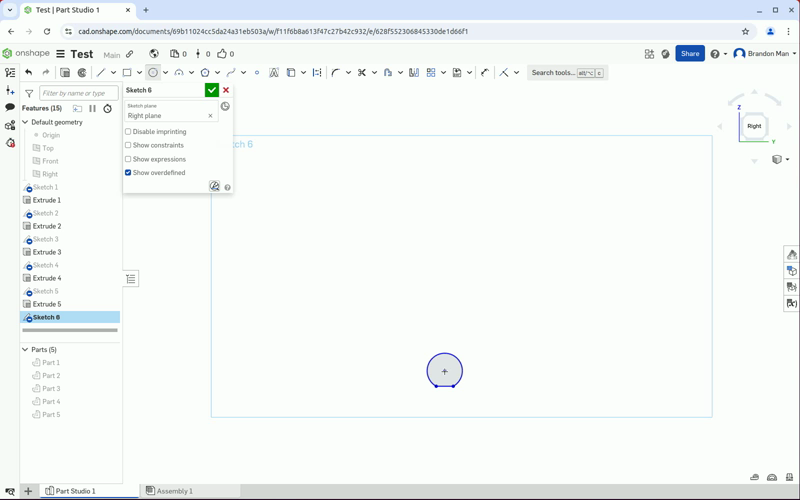
click(444, 371)
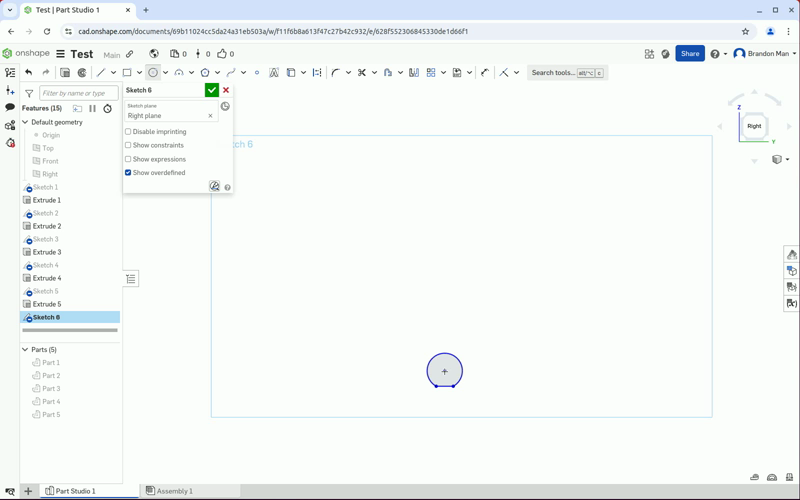
key_up(shift)
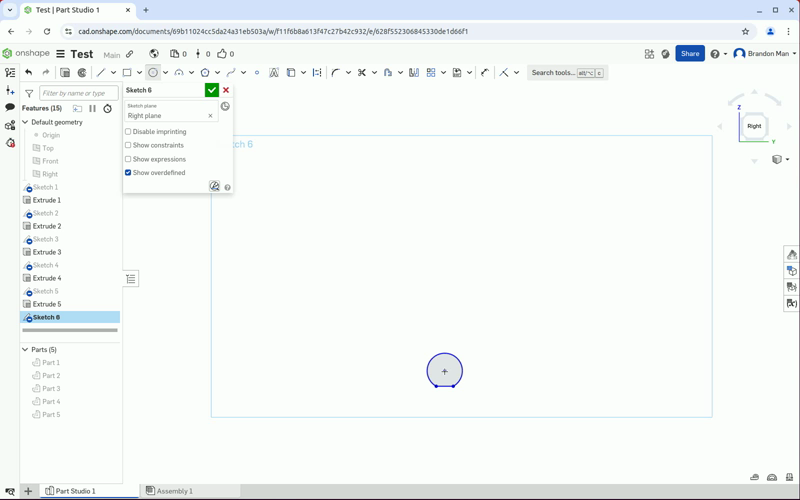
mouse_move(456, 371)
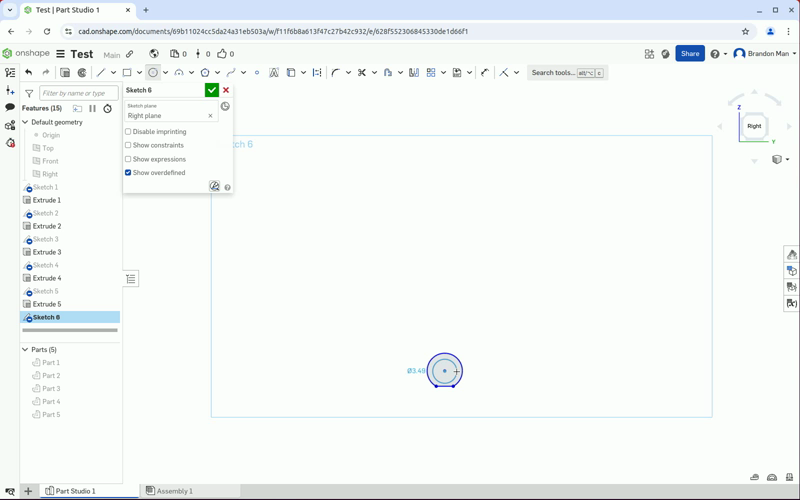
click(456, 371)
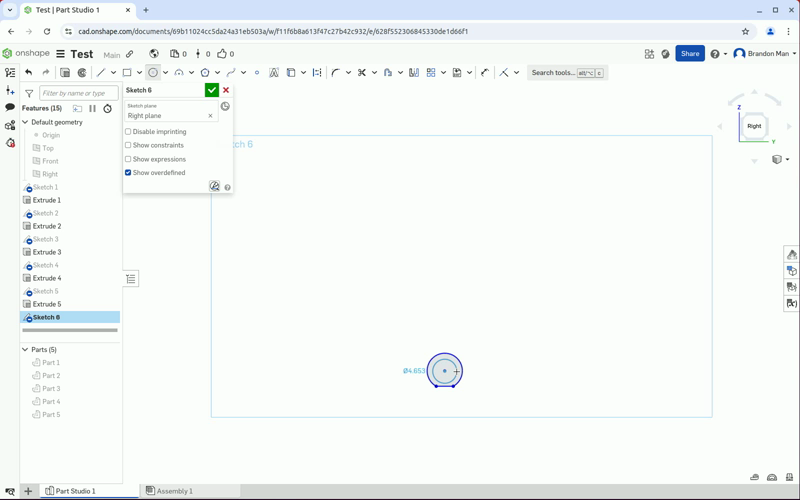
key(esc)
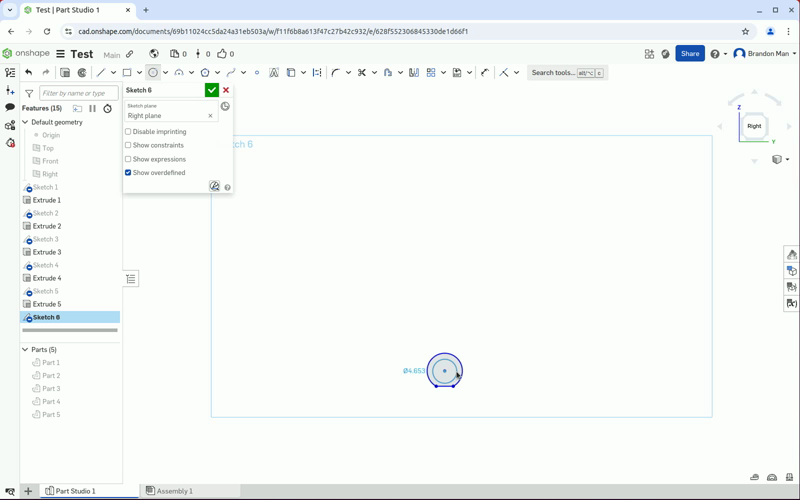
mouse_move(457, 378)
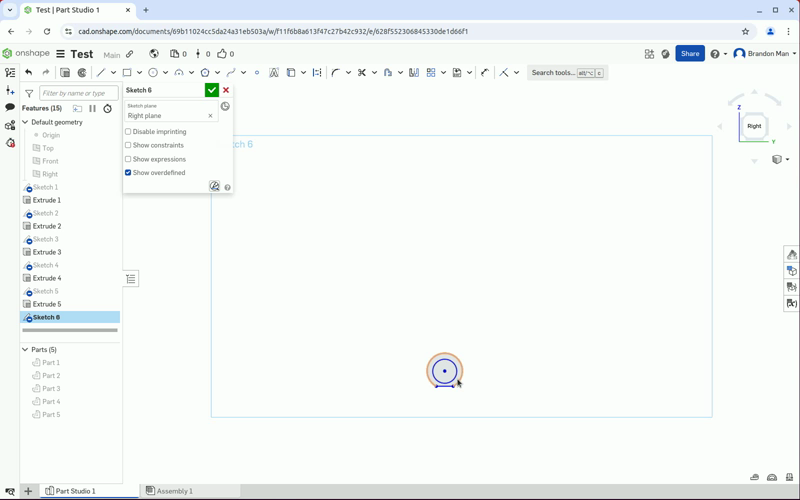
scroll(6)
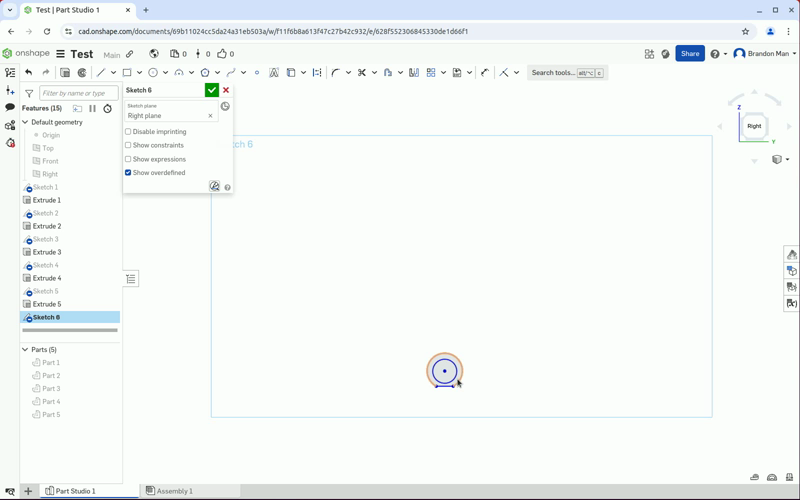
scroll(6)
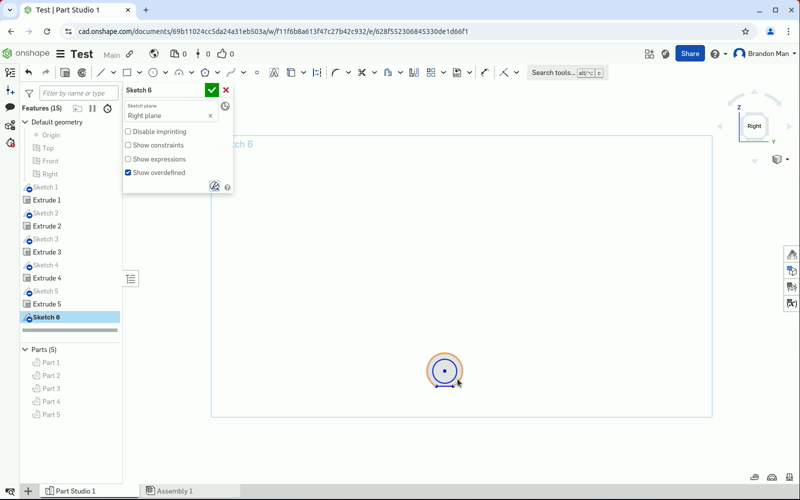
scroll(6)
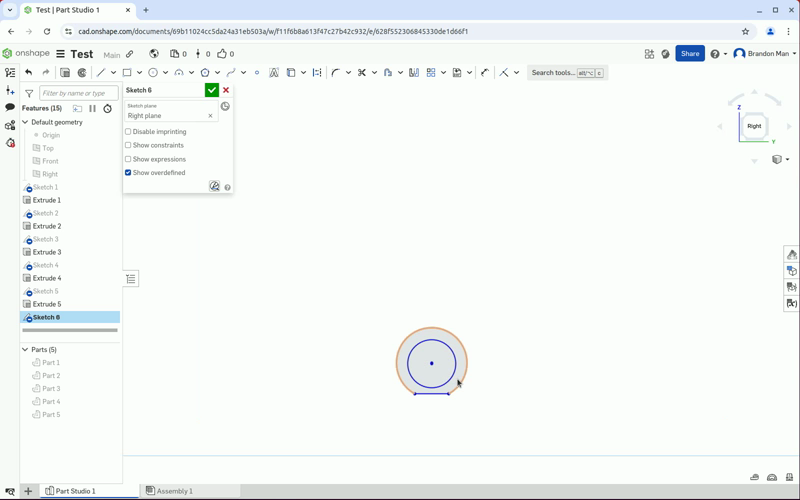
scroll(6)
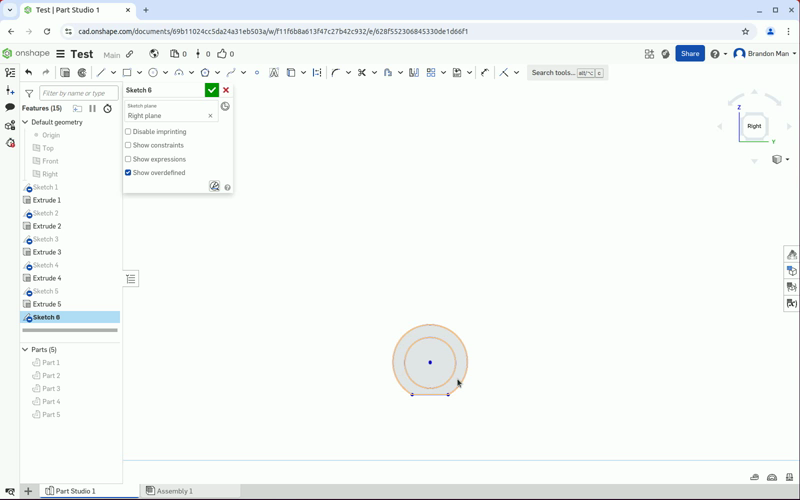
scroll(6)
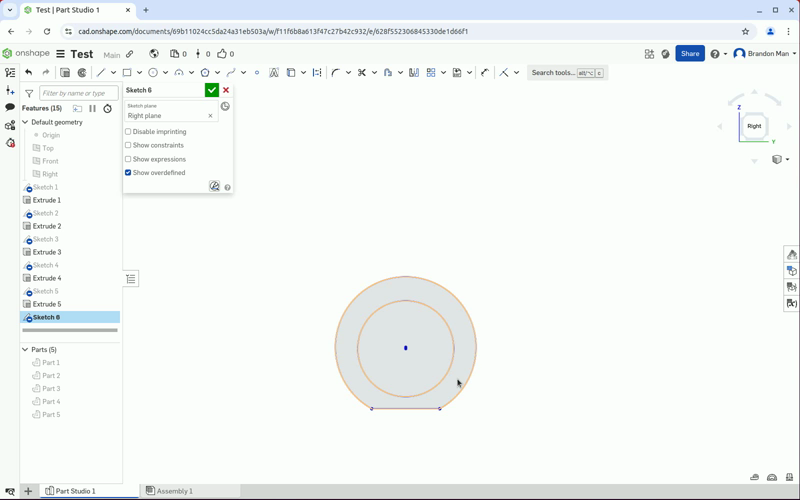
scroll(6)
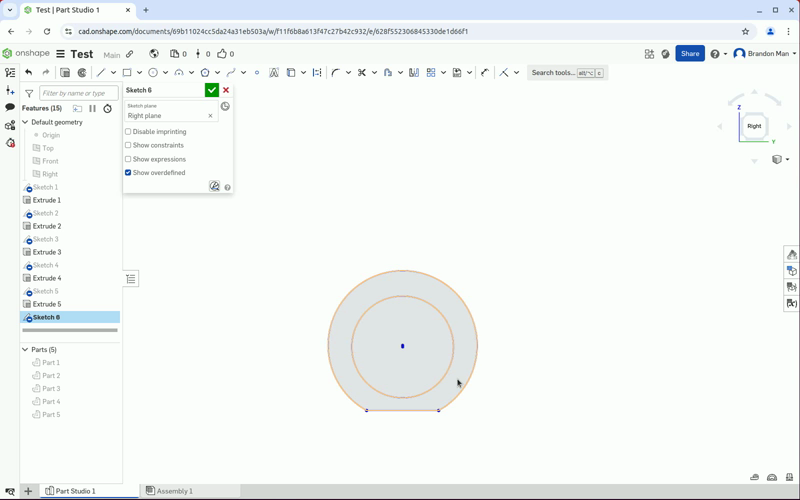
scroll(6)
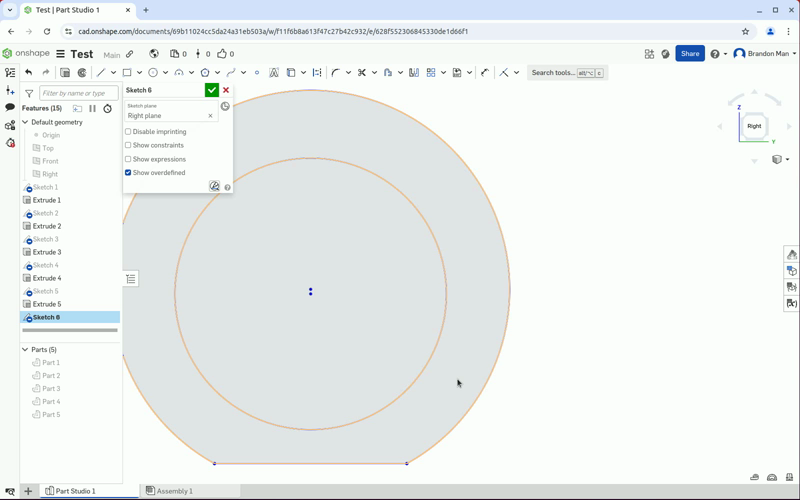
click(457, 378)
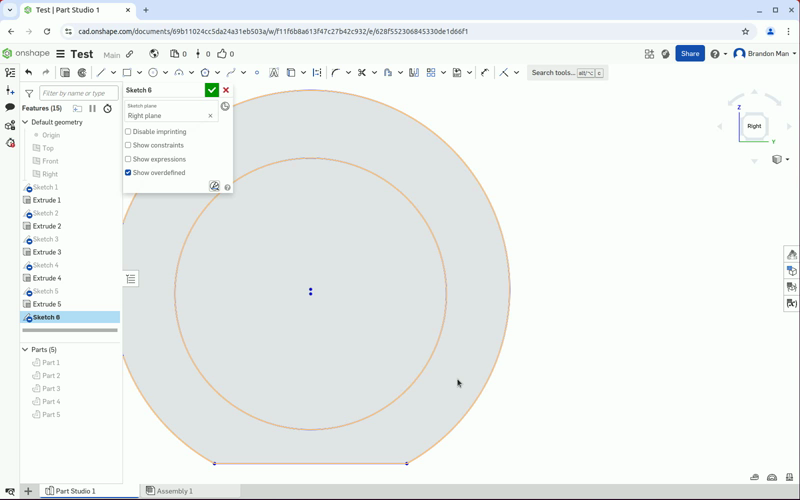
scroll(-6)
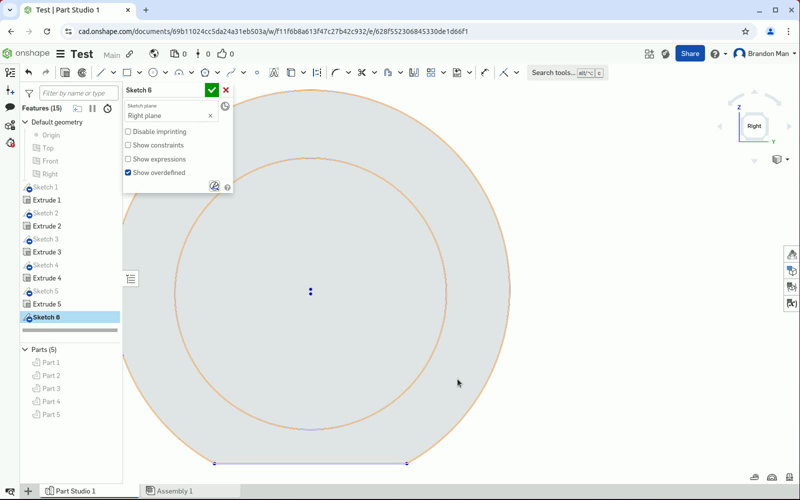
scroll(-6)
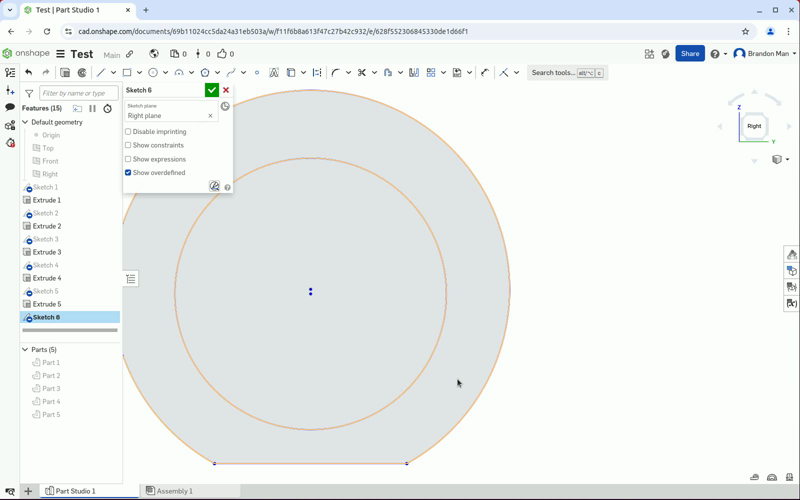
scroll(-6)
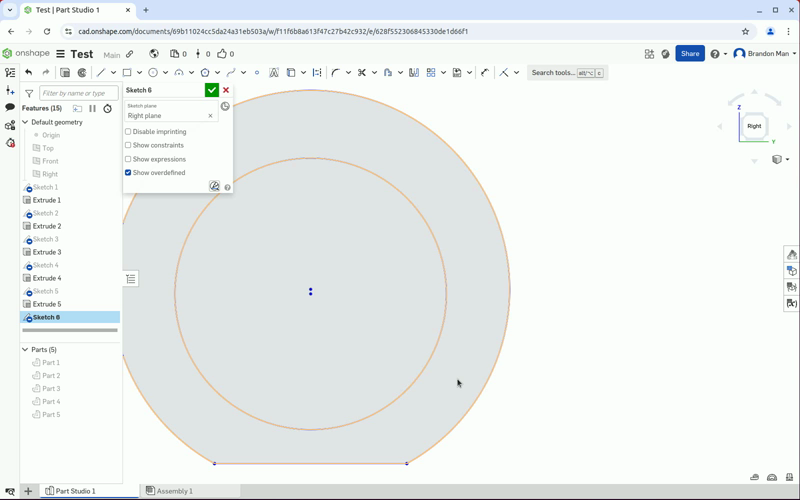
scroll(-6)
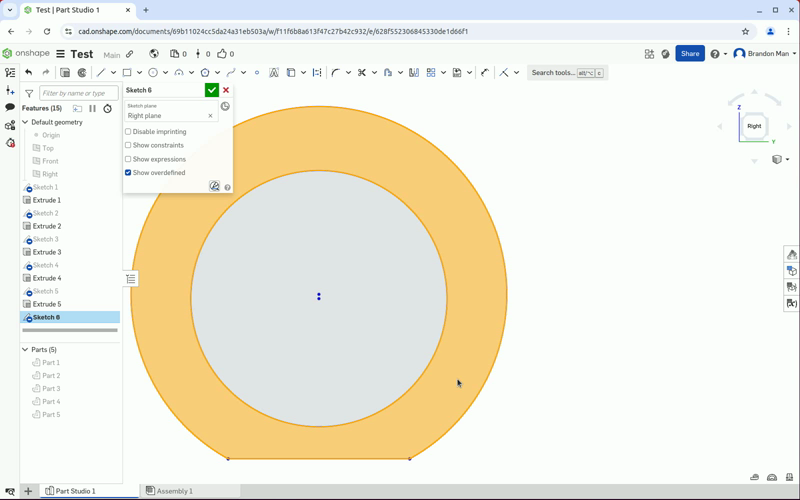
scroll(-6)
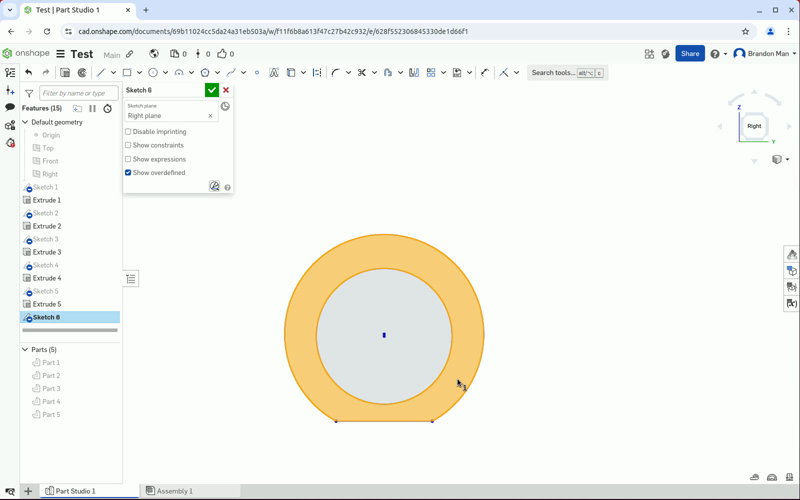
scroll(-6)
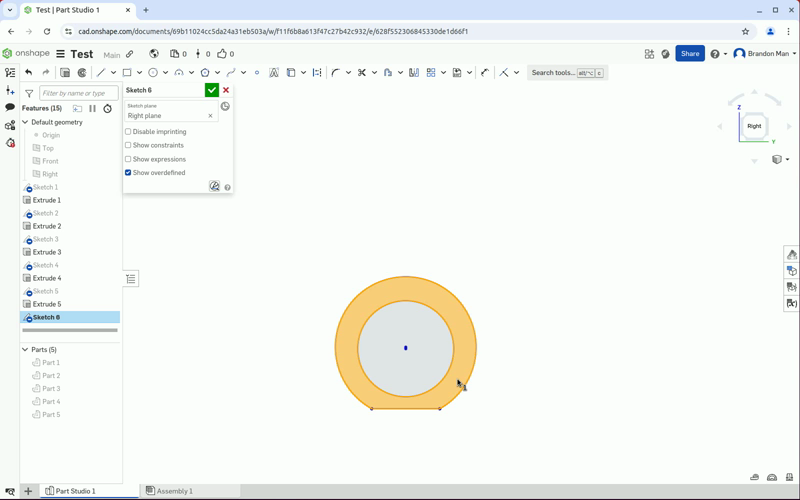
scroll(-6)
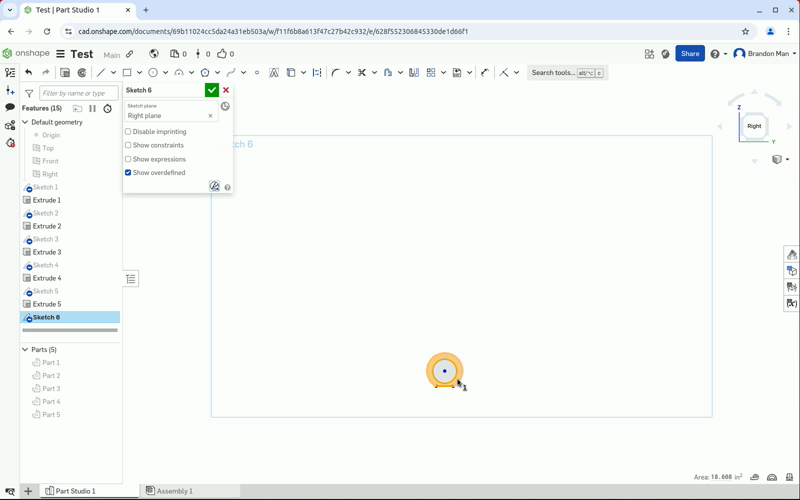
mouse_move(73, 352)
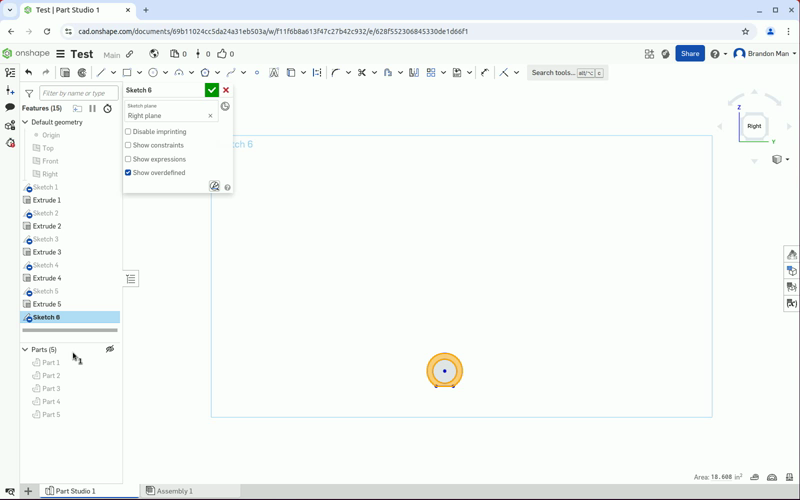
key(shift+y)
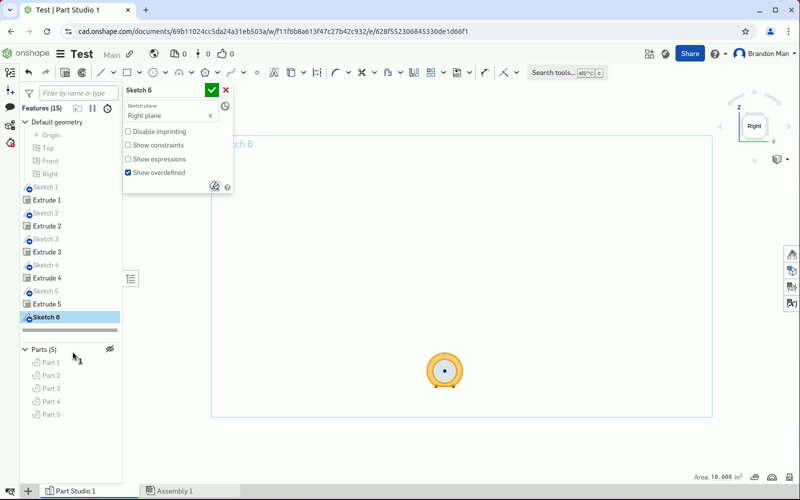
key(shift+e)
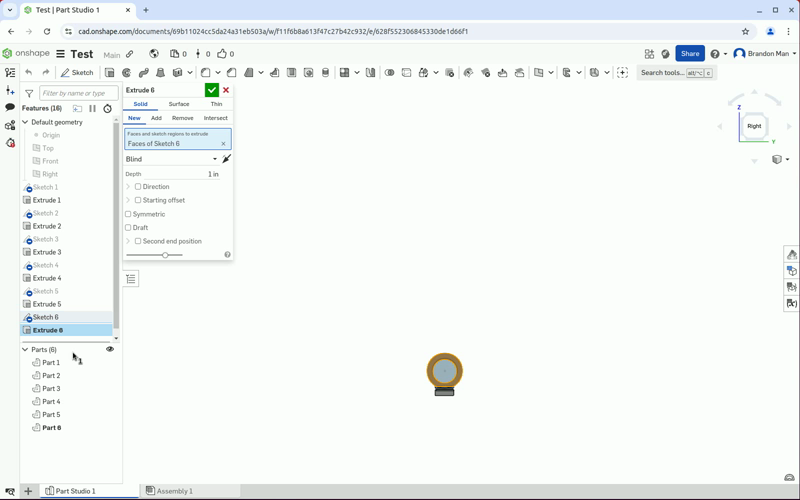
mouse_move(143, 106)
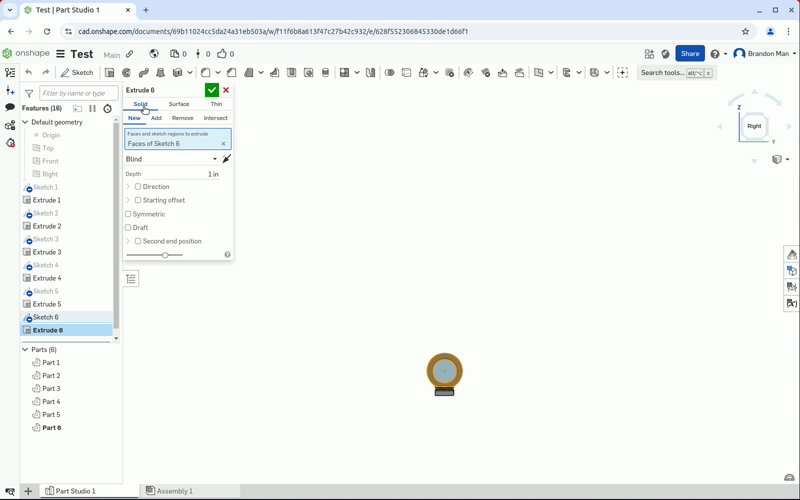
click(143, 106)
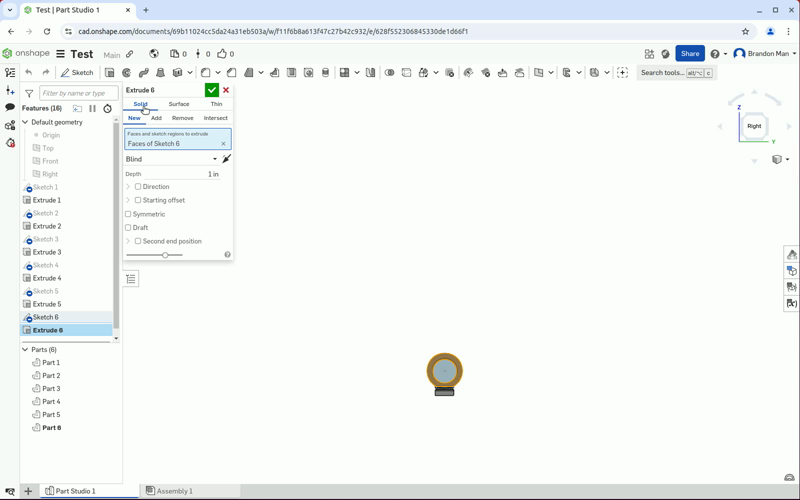
mouse_move(137, 120)
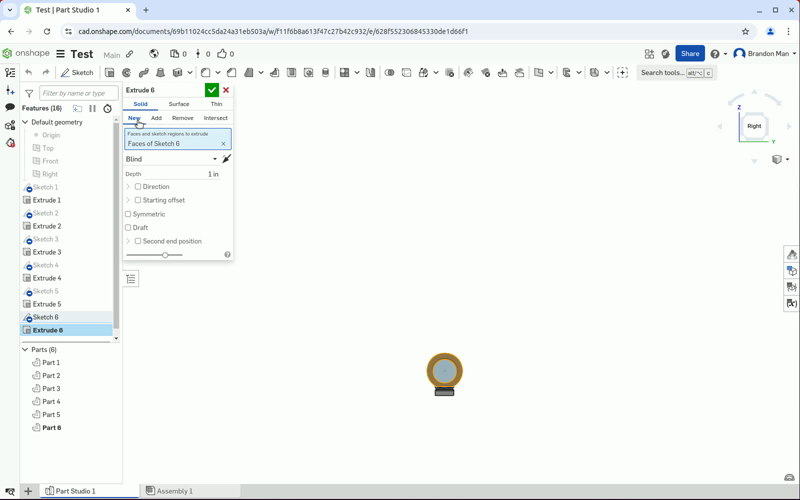
click(137, 120)
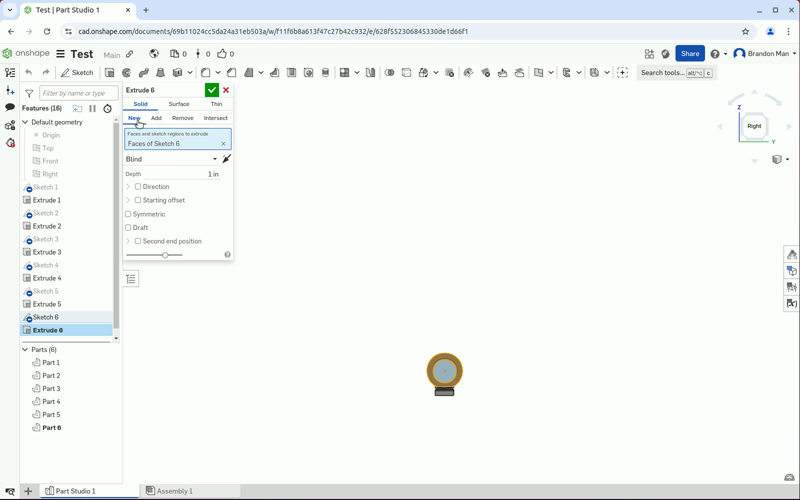
key(tab, 4)
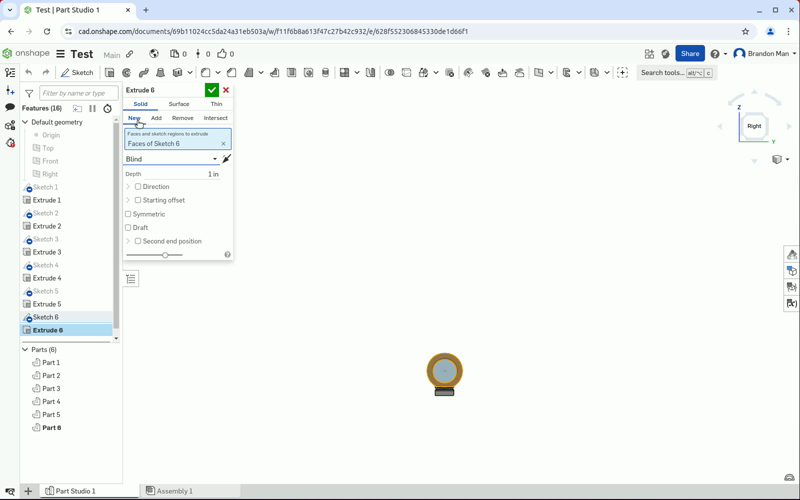
text(0.481)
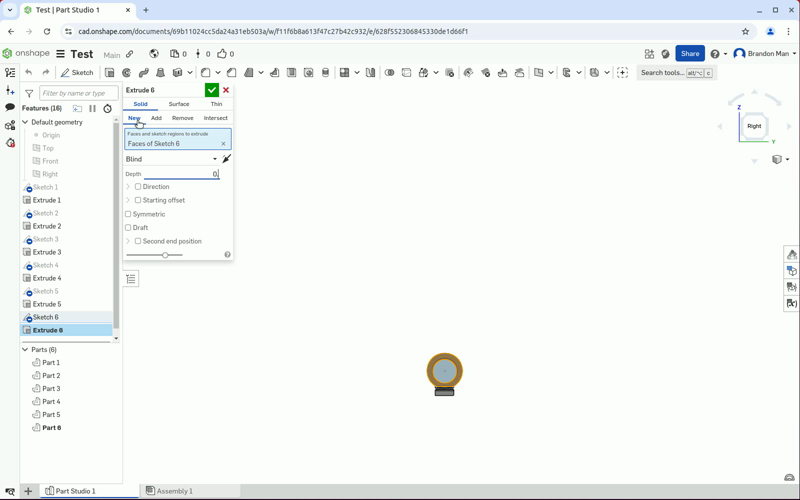
key(enter)
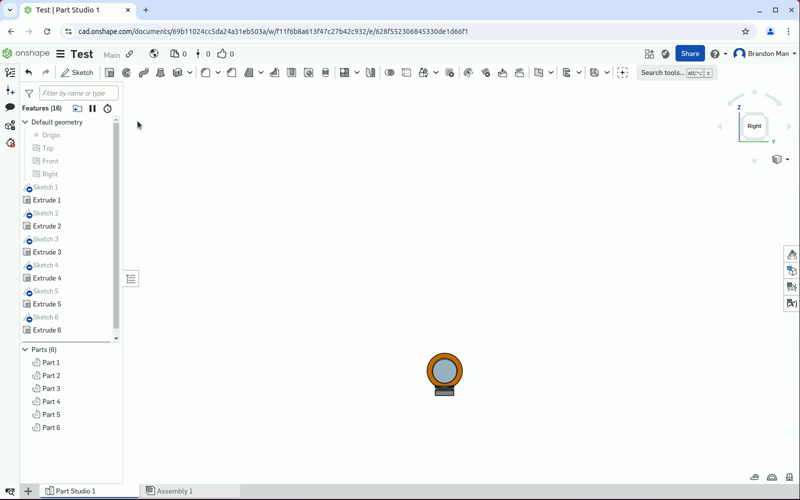
key(shift+h)
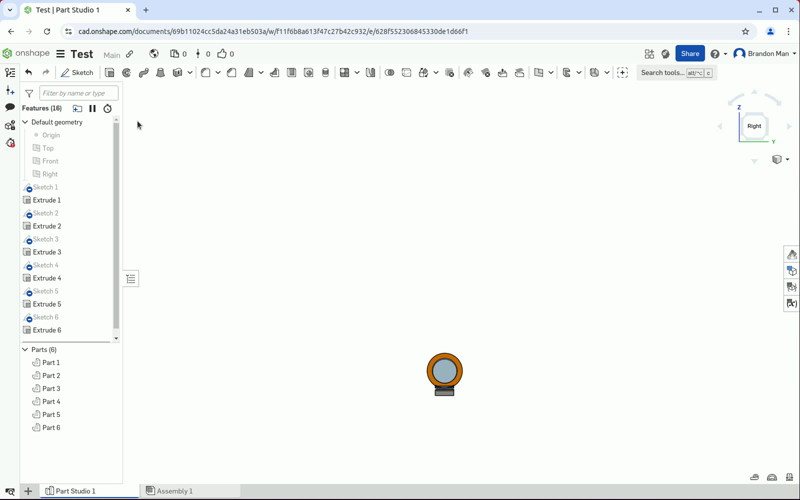
key(shift+h)
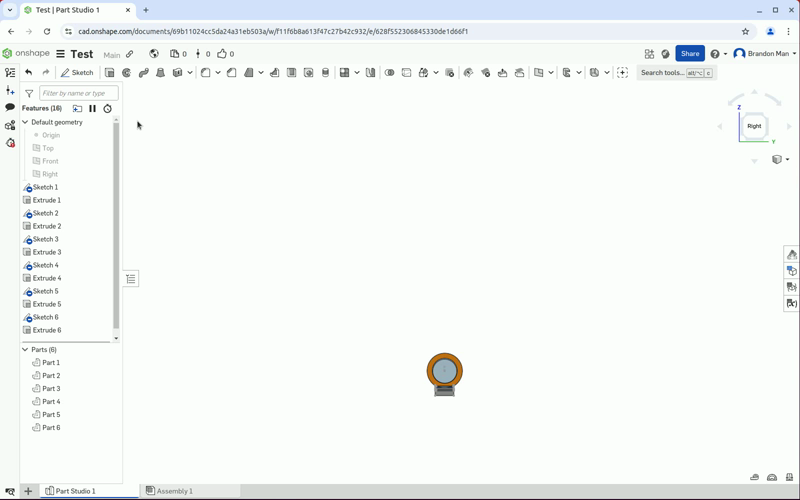
mouse_move(69, 189)
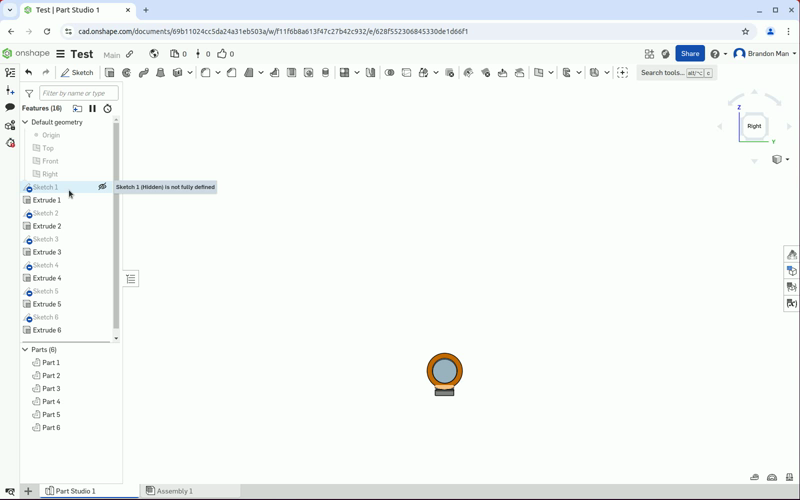
click(69, 189)
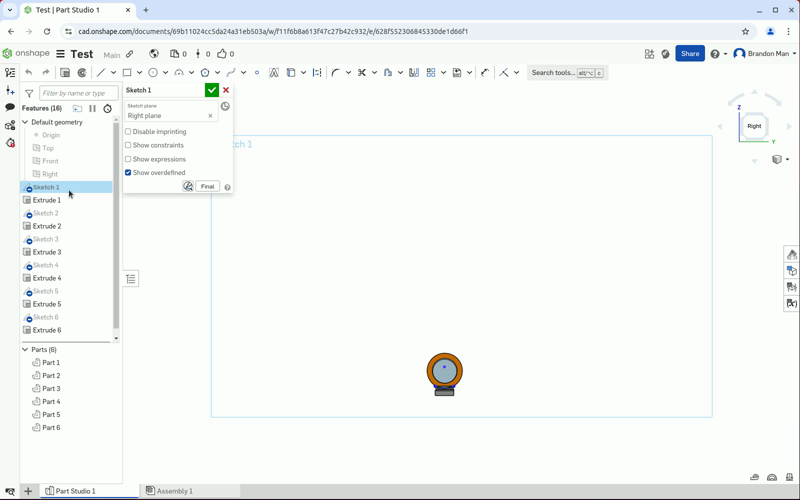
mouse_move(229, 92)
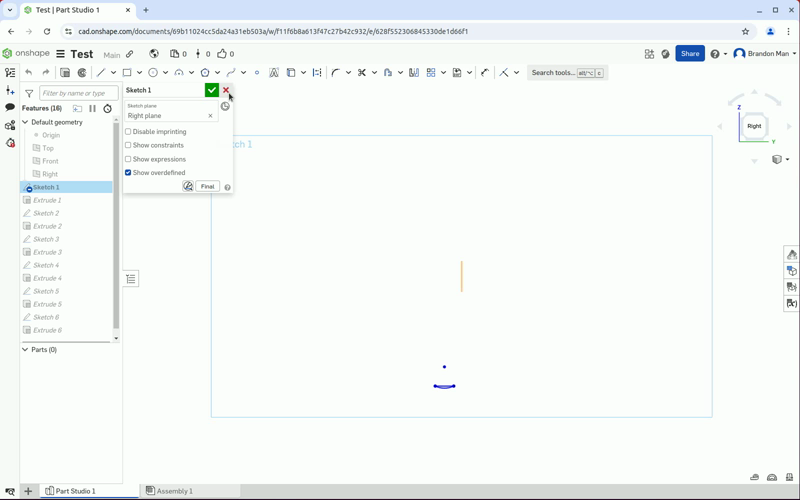
click(229, 92)
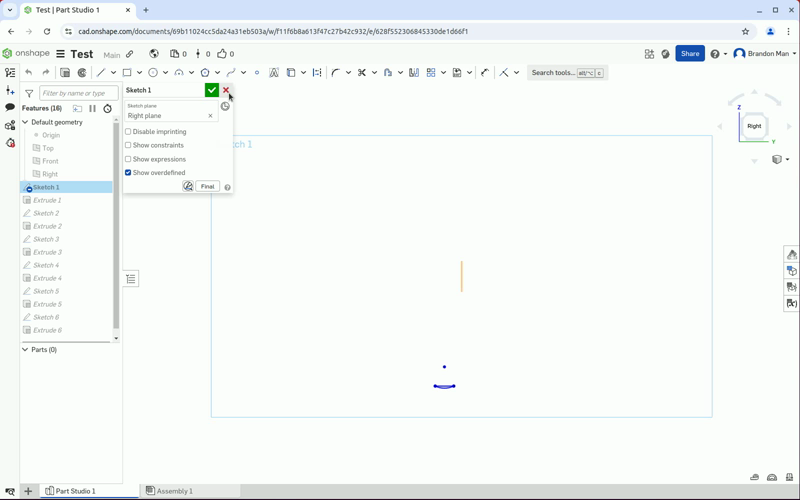
key(shift+s)
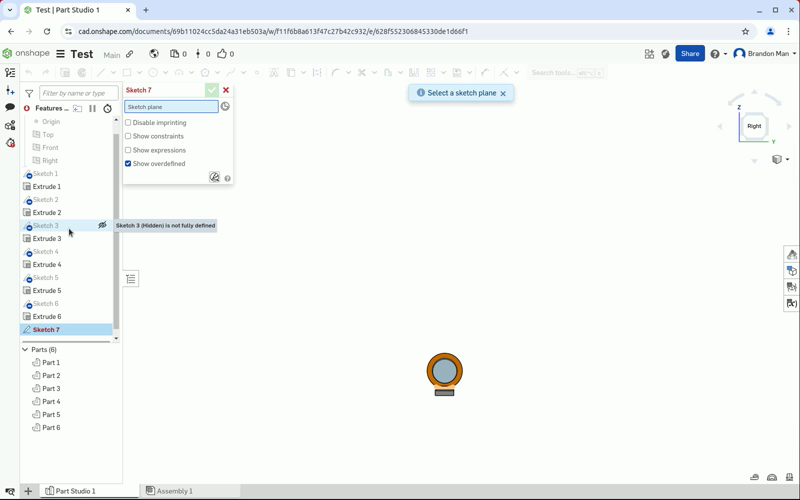
scroll(3)
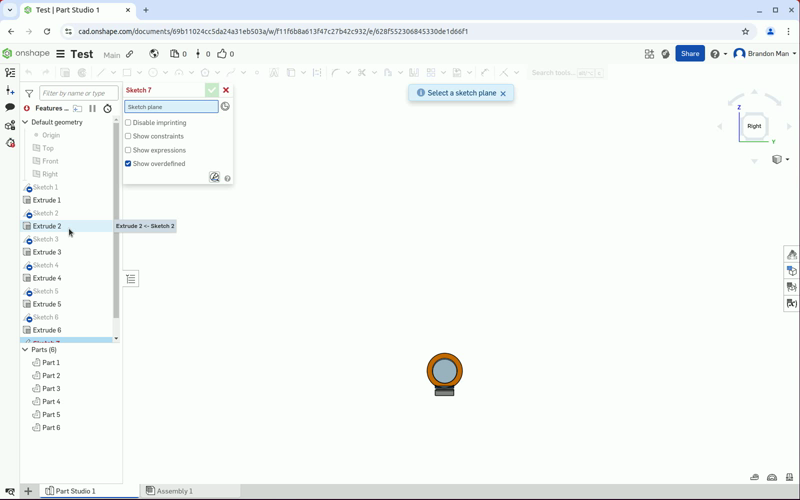
mouse_move(69, 176)
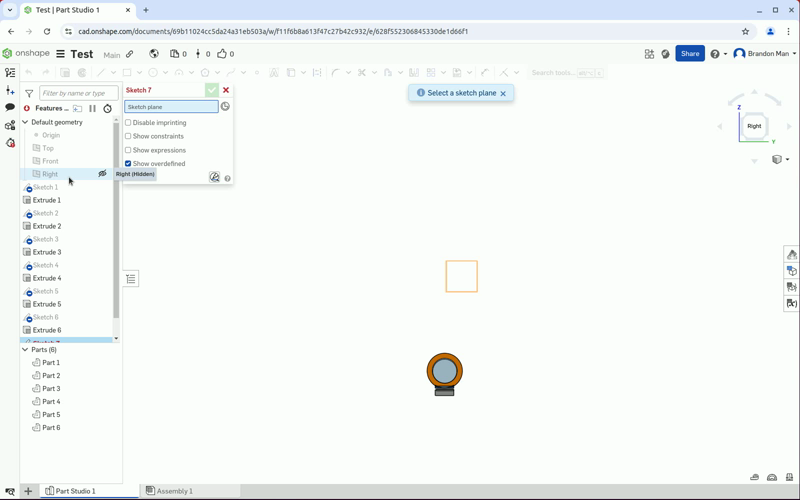
click(69, 176)
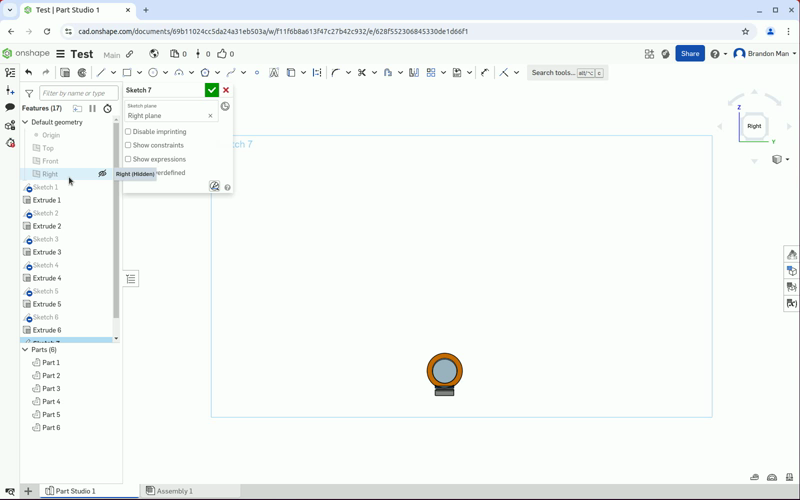
mouse_move(73, 352)
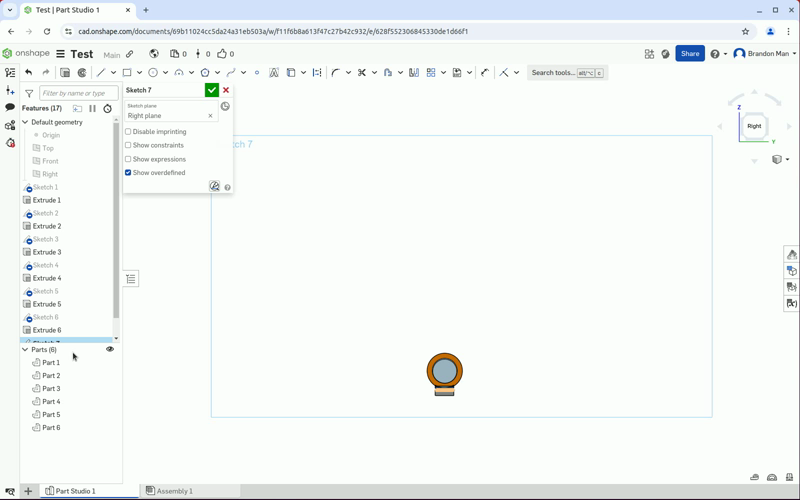
key(y)
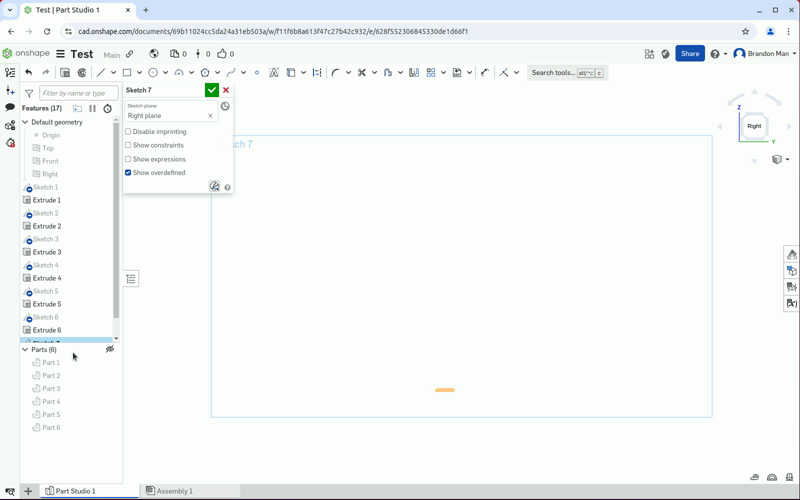
key(l)
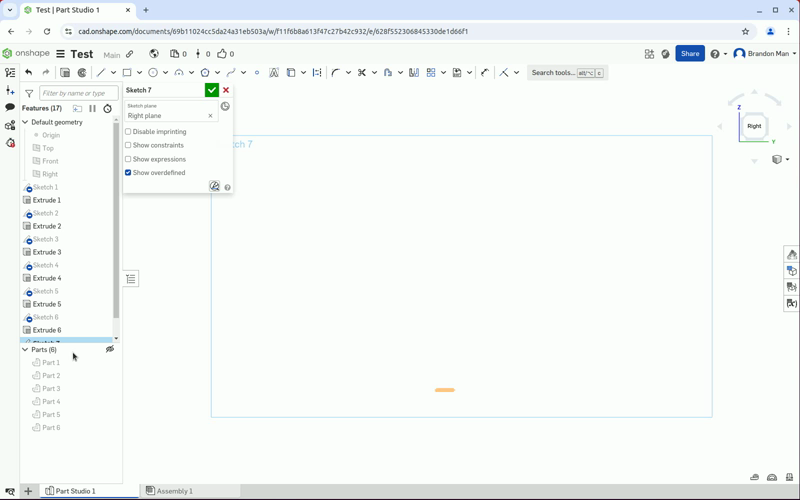
key_down(shift)
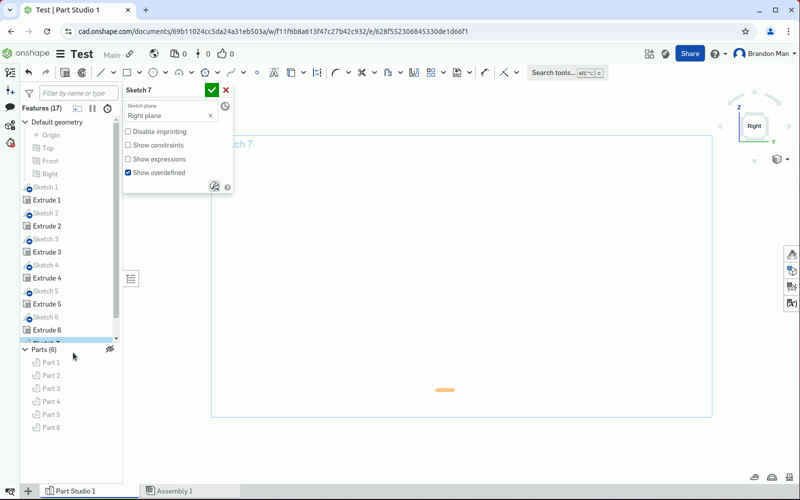
mouse_move(436, 386)
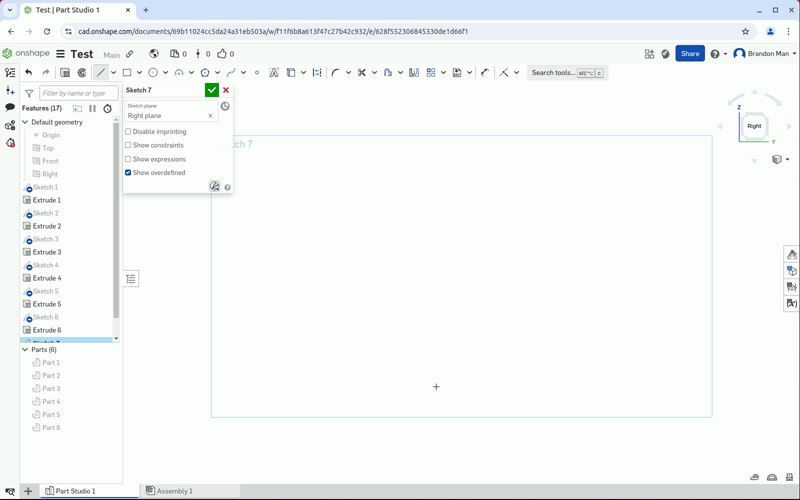
click(436, 386)
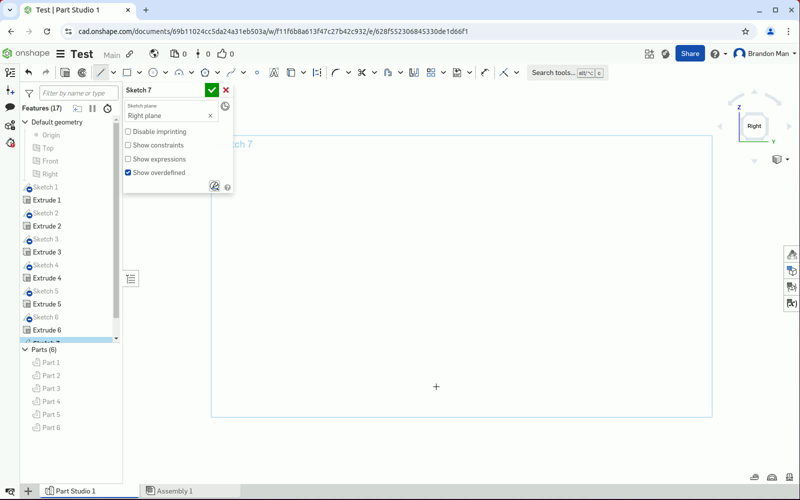
key_up(shift)
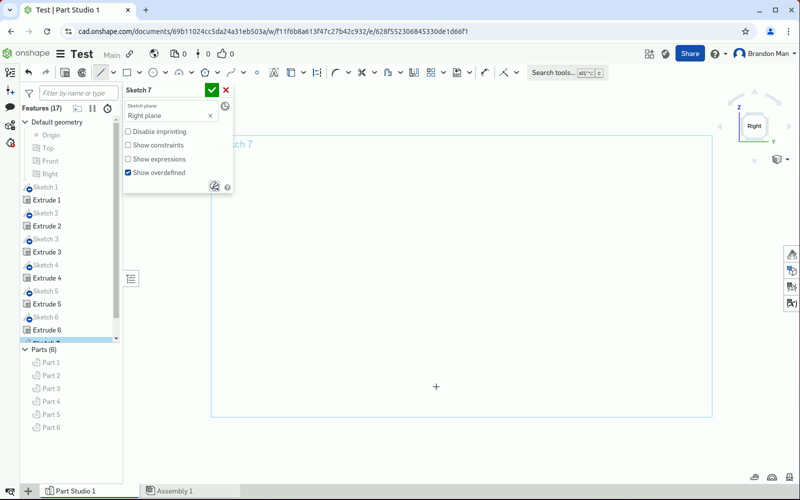
key_down(shift)
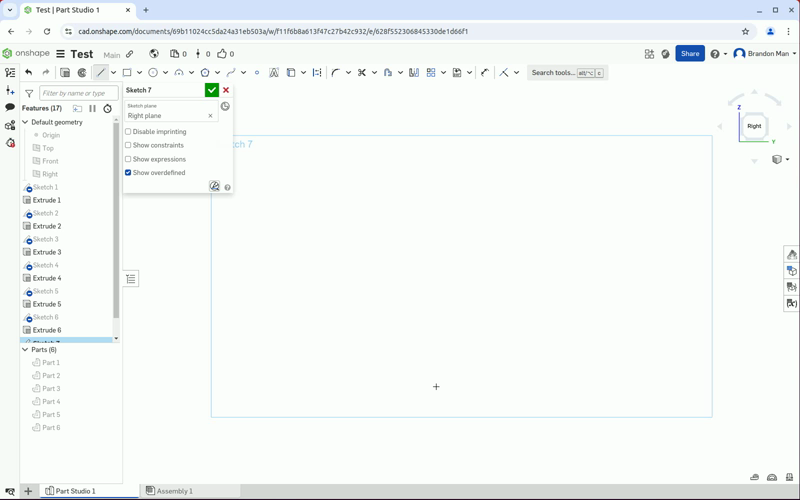
mouse_move(466, 386)
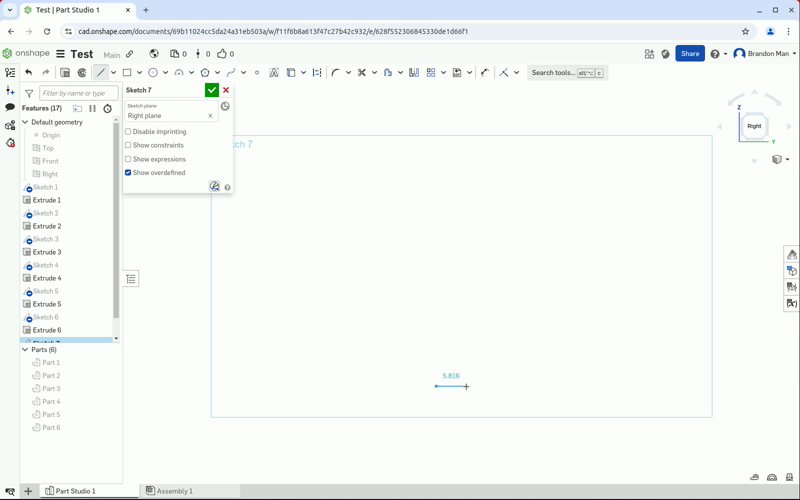
mouse_move(453, 386)
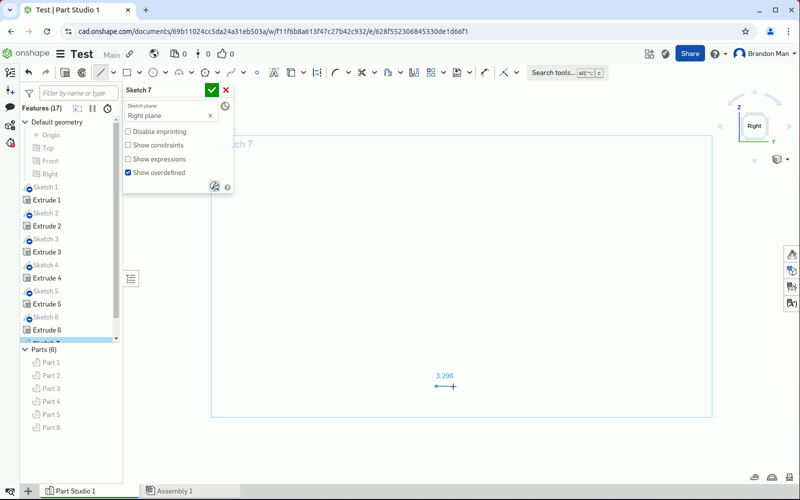
click(453, 386)
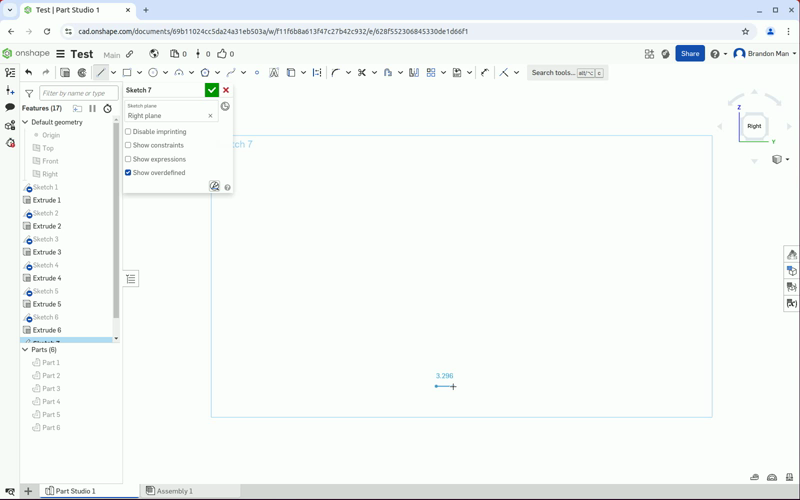
key_up(shift)
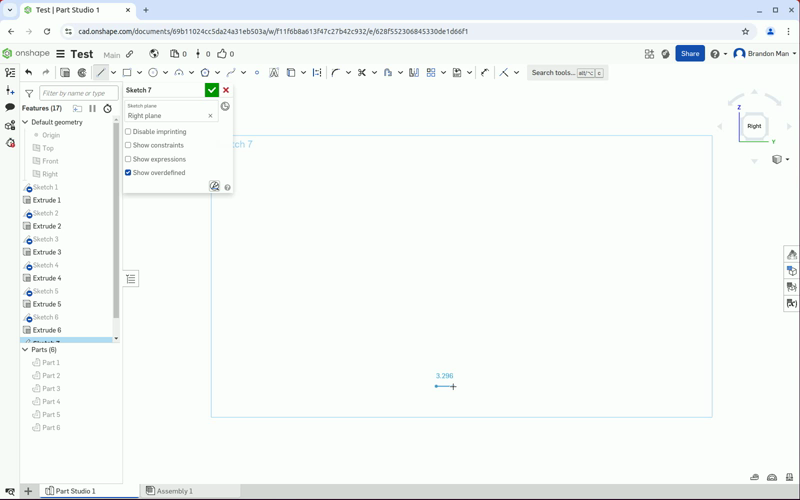
key(esc)
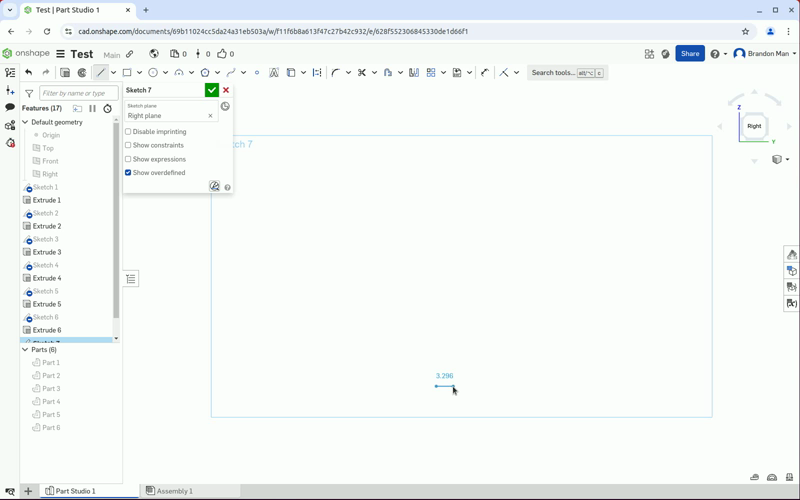
key(a)
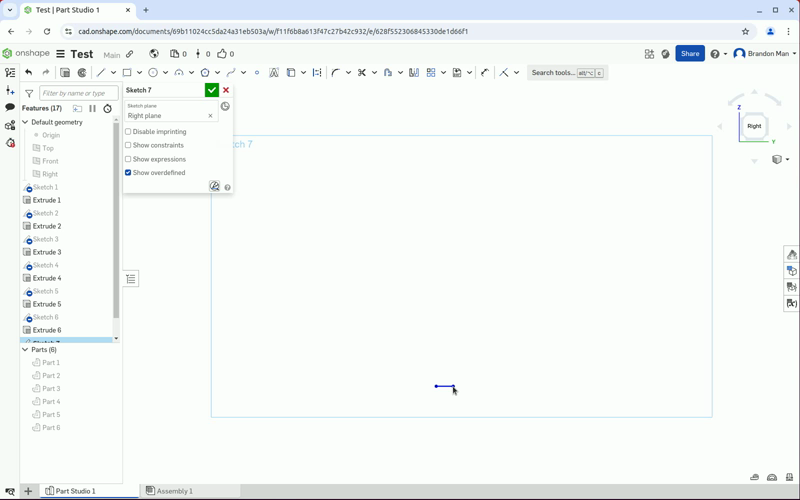
mouse_move(453, 386)
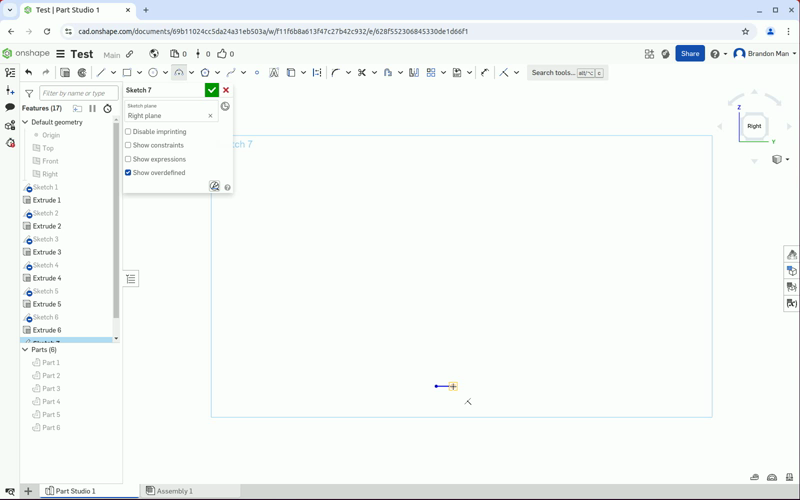
click(453, 386)
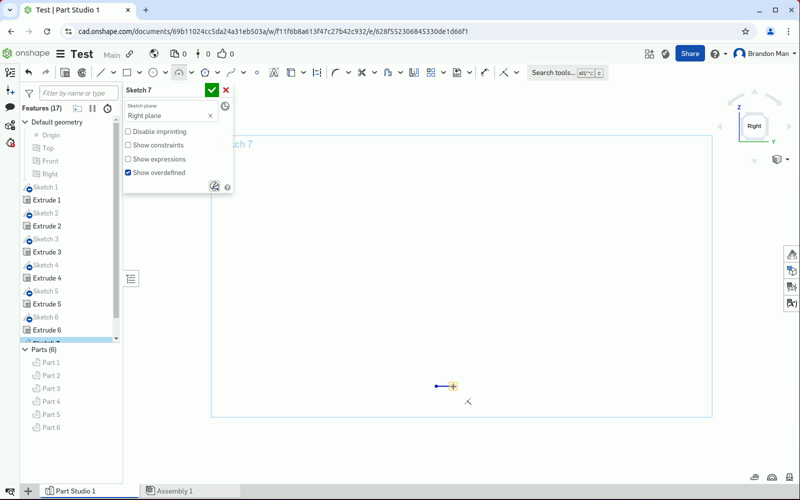
mouse_move(436, 386)
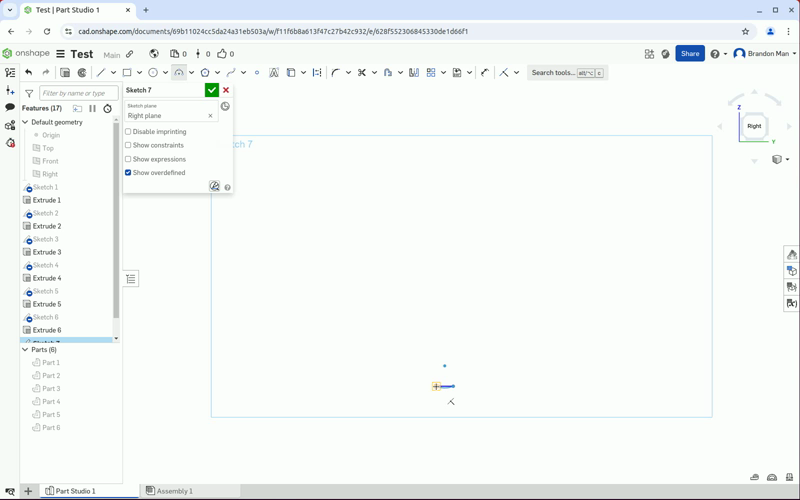
click(436, 386)
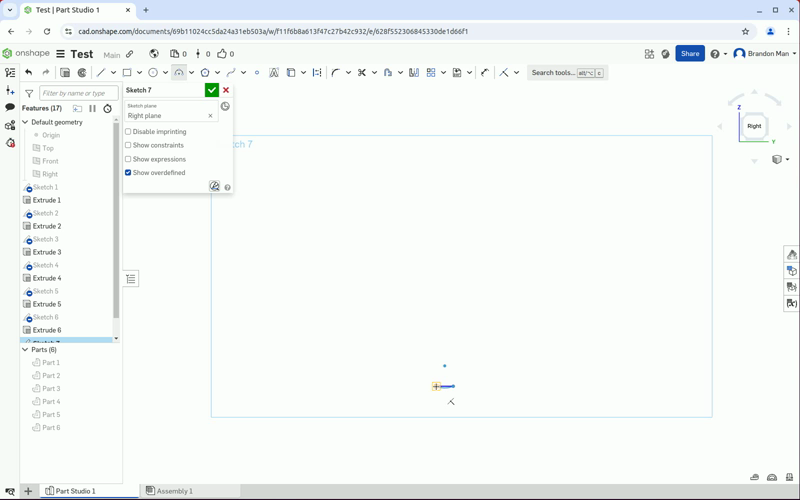
key_down(shift)
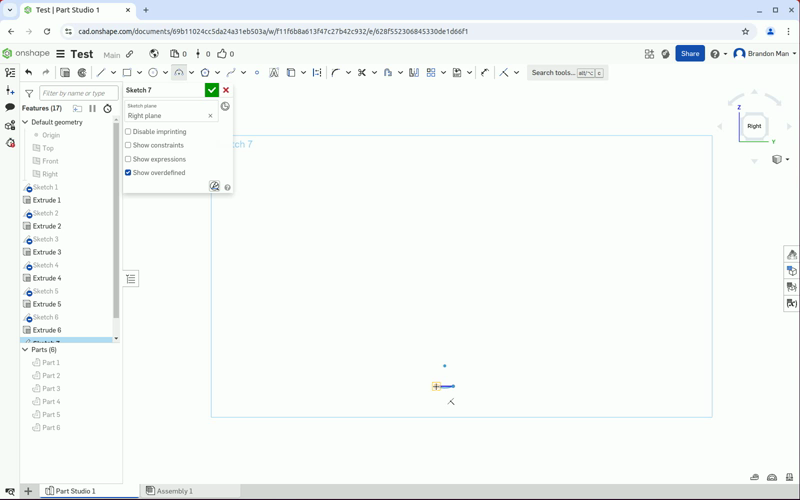
mouse_move(444, 353)
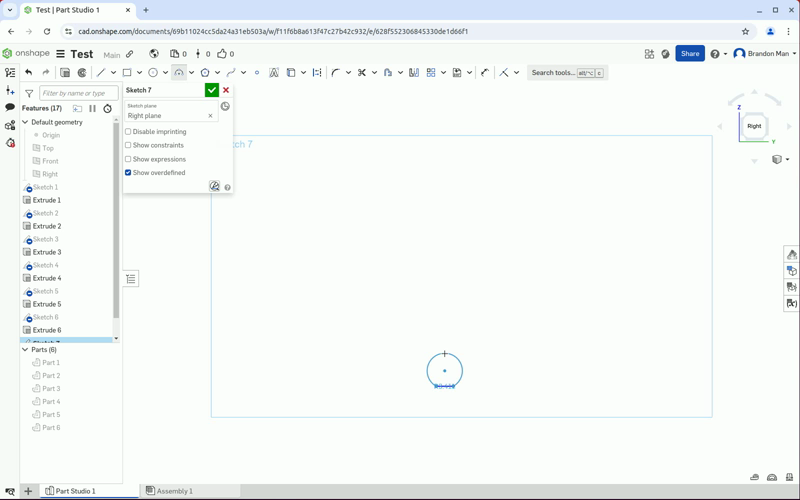
click(444, 353)
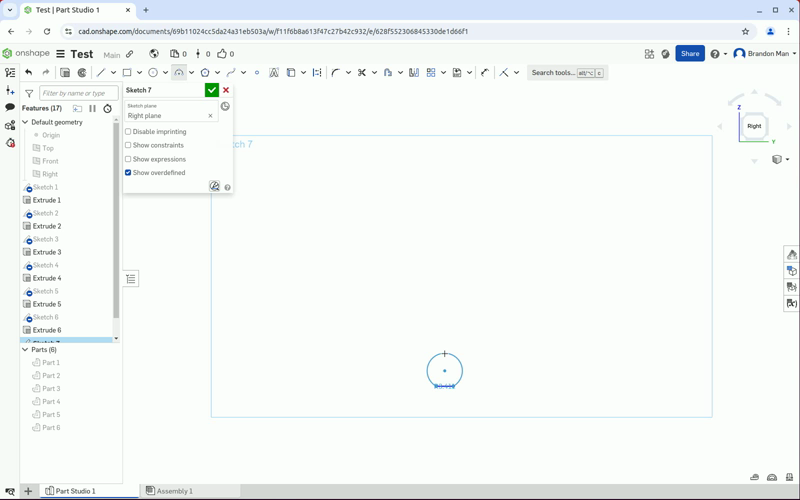
key_up(shift)
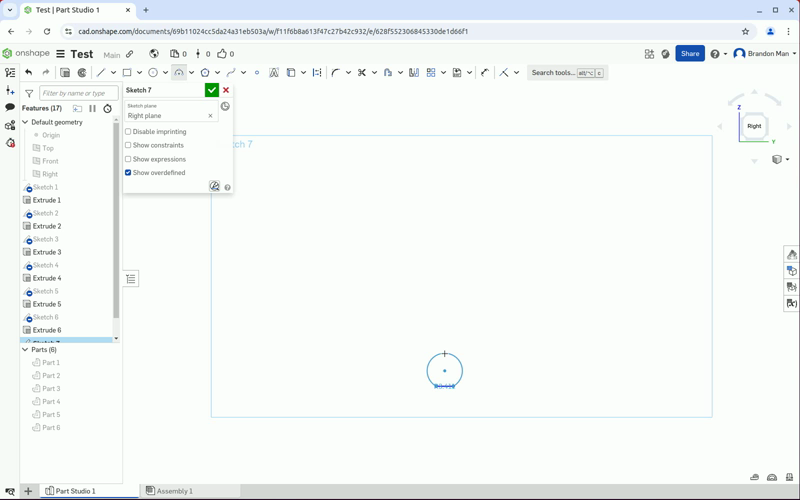
key(esc)
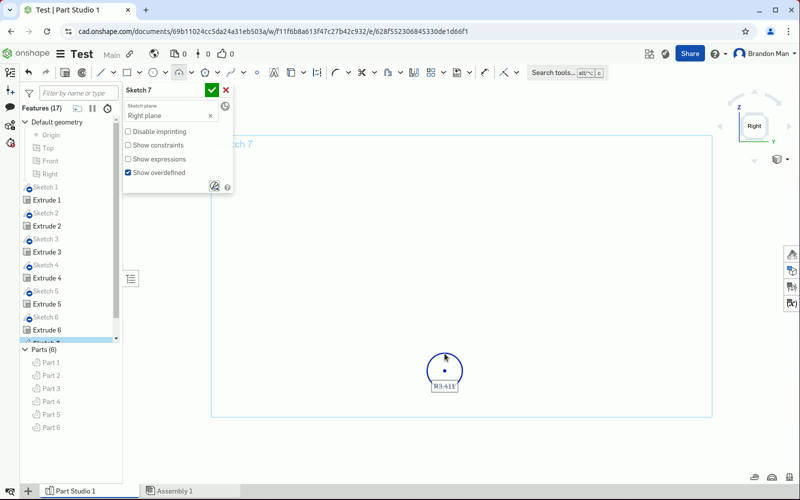
key(c)
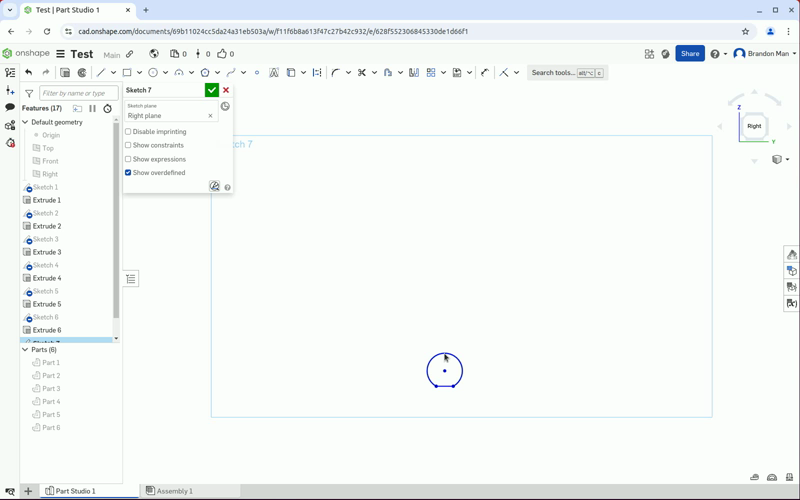
key_down(shift)
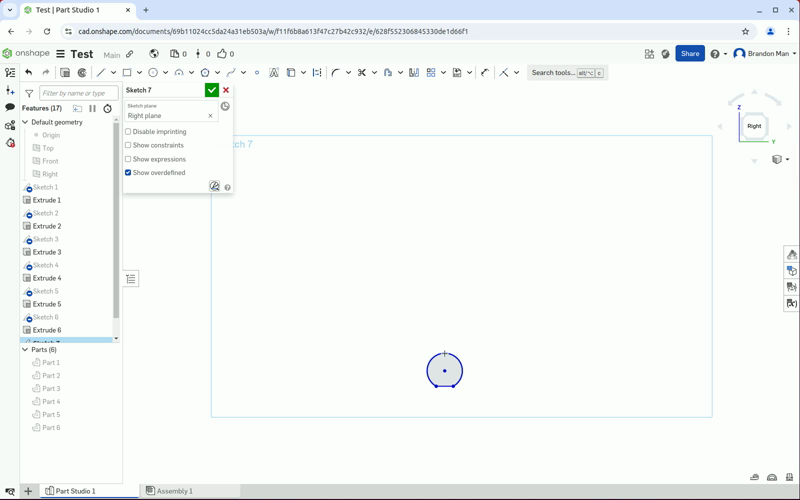
mouse_move(444, 371)
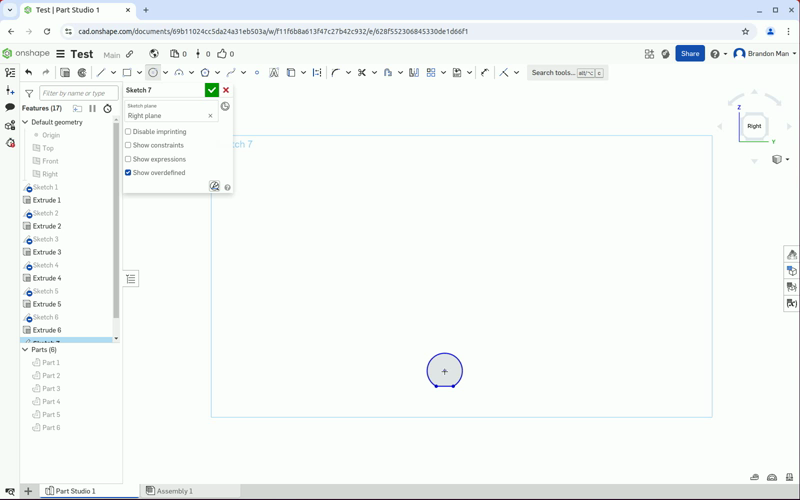
click(444, 371)
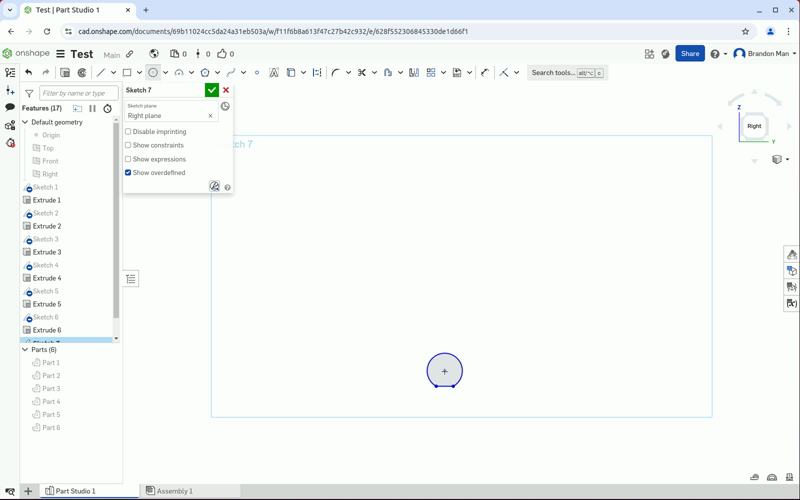
key_up(shift)
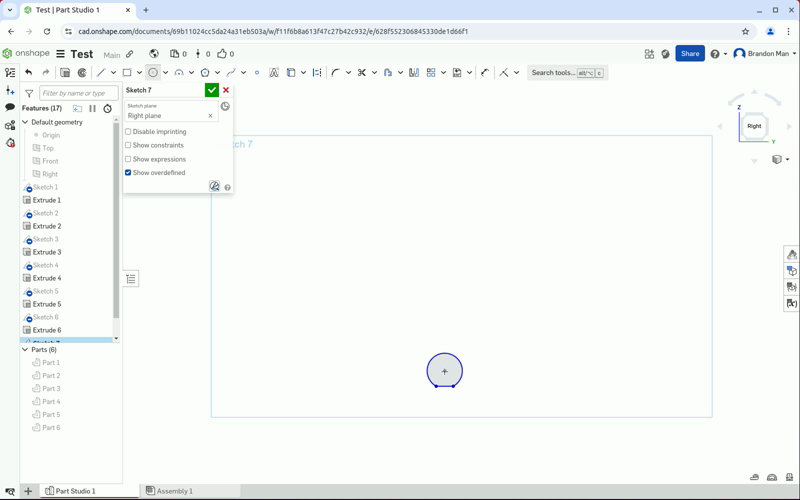
mouse_move(456, 371)
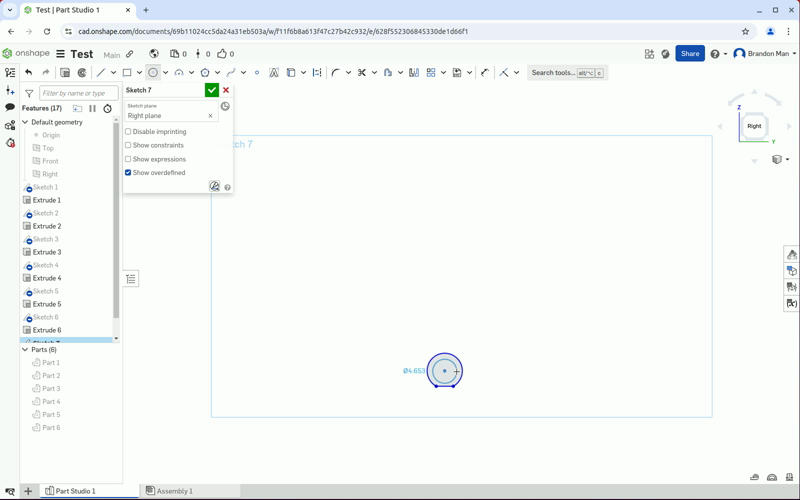
click(456, 371)
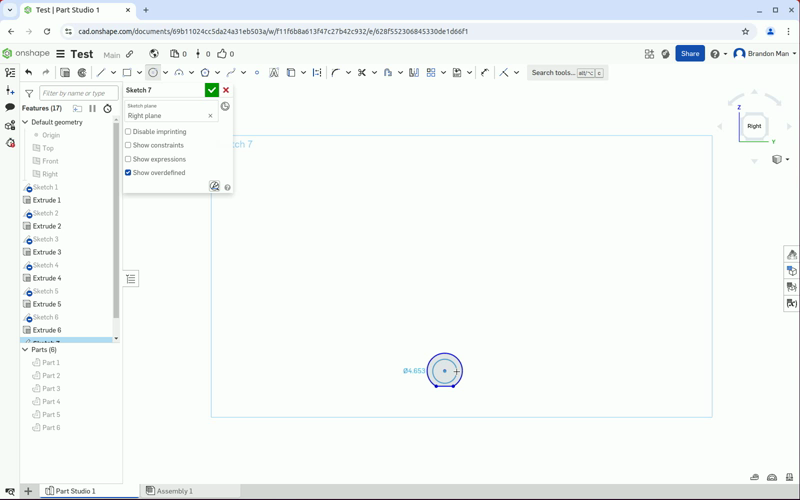
key(esc)
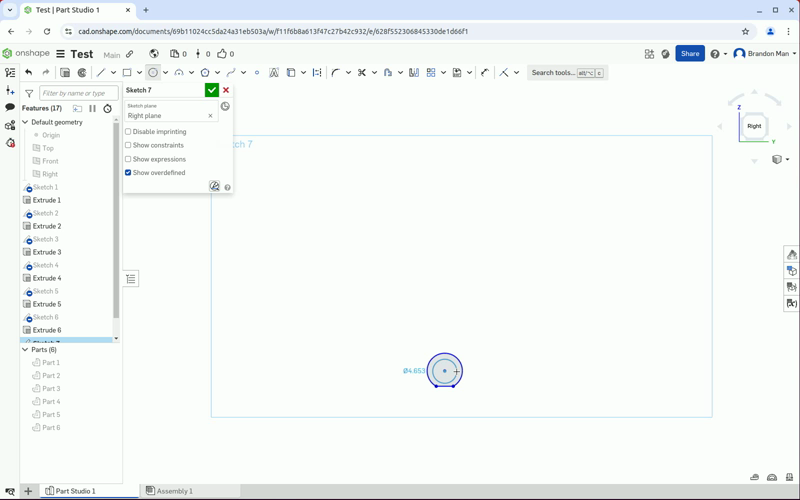
mouse_move(431, 373)
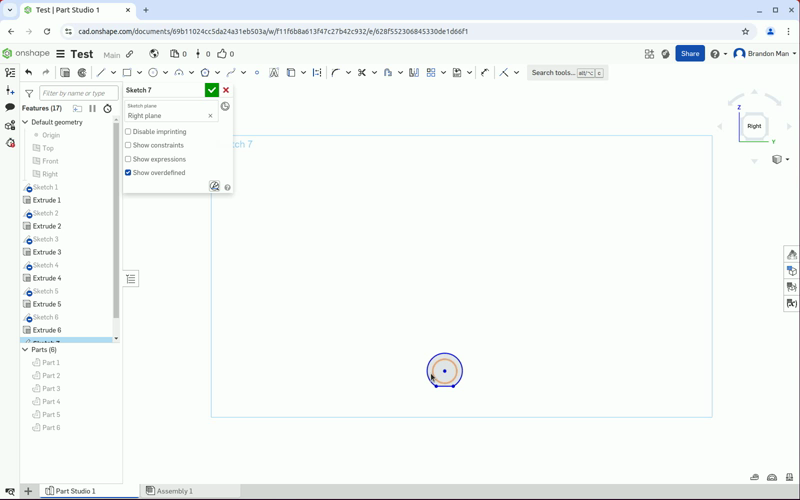
scroll(6)
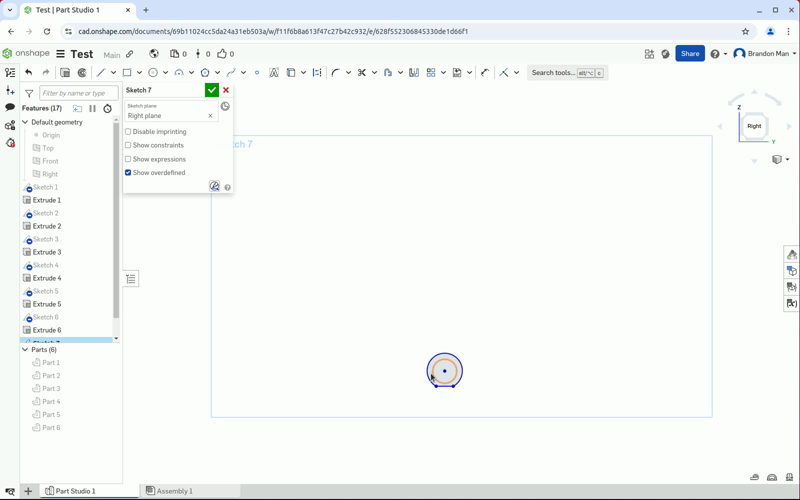
scroll(6)
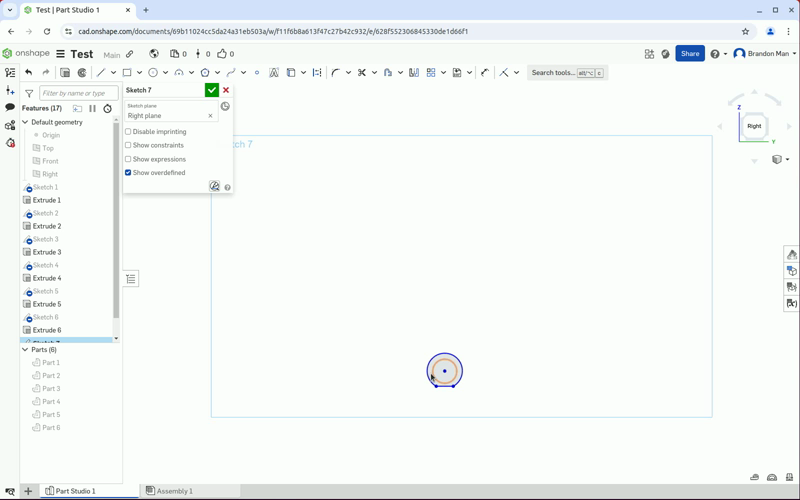
scroll(6)
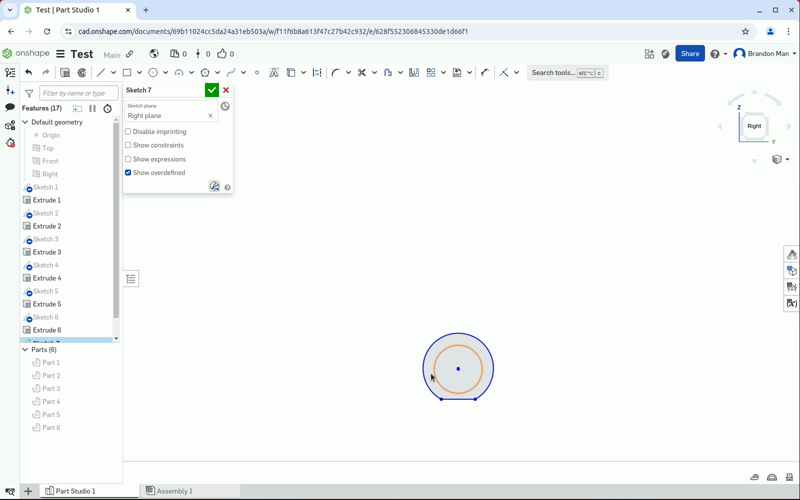
scroll(6)
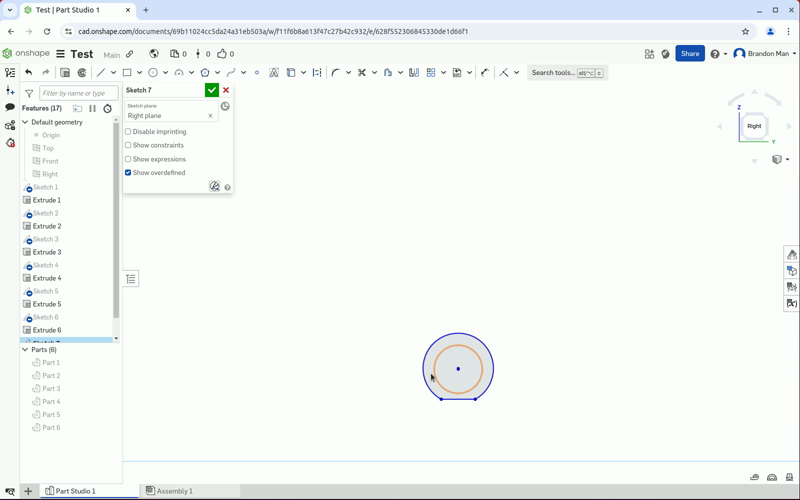
scroll(6)
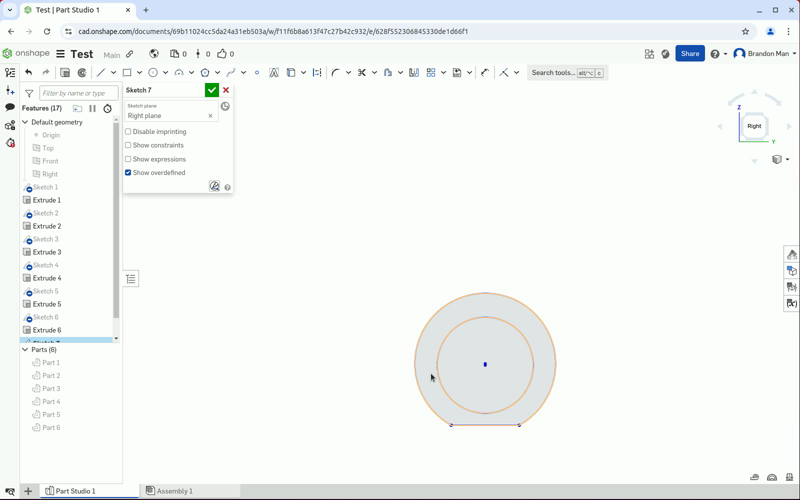
scroll(6)
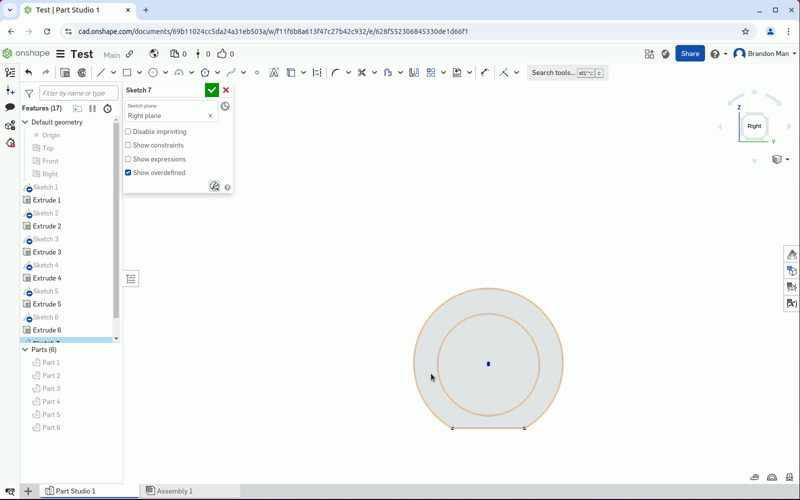
scroll(6)
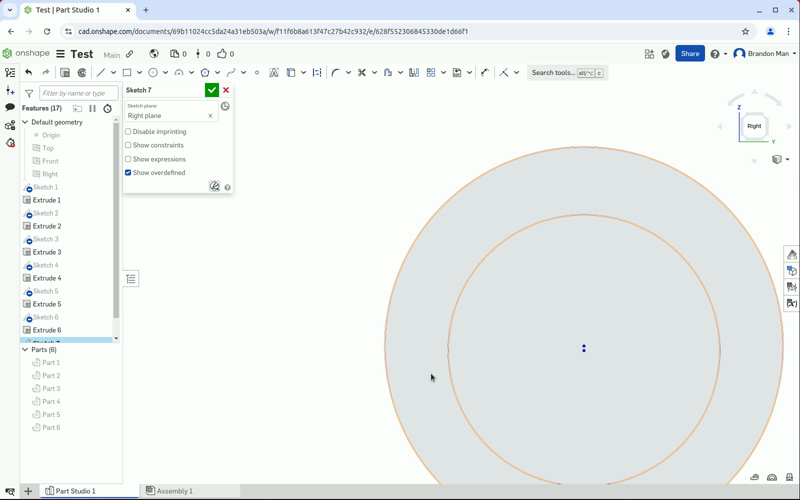
click(431, 373)
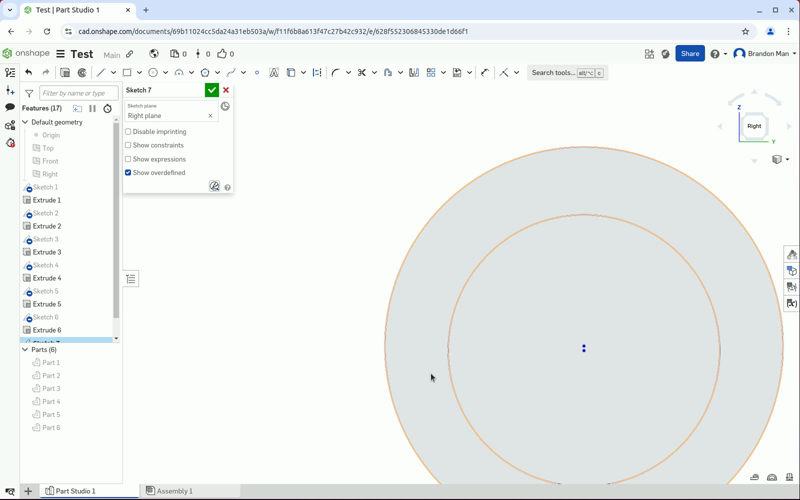
scroll(-6)
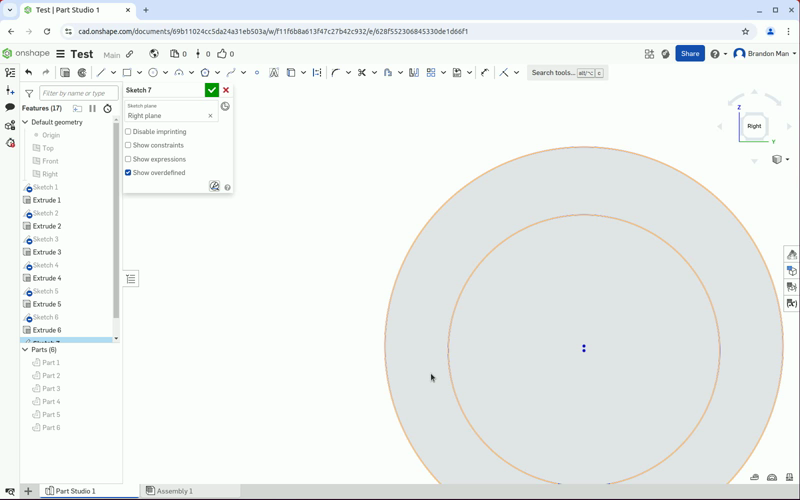
scroll(-6)
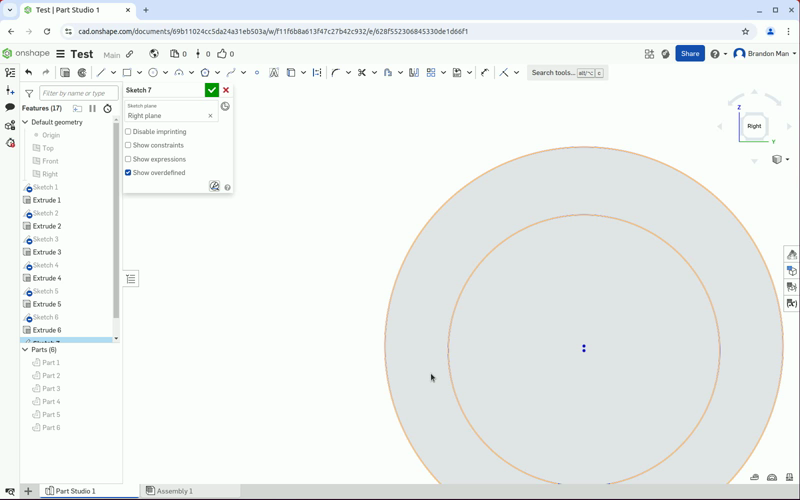
scroll(-6)
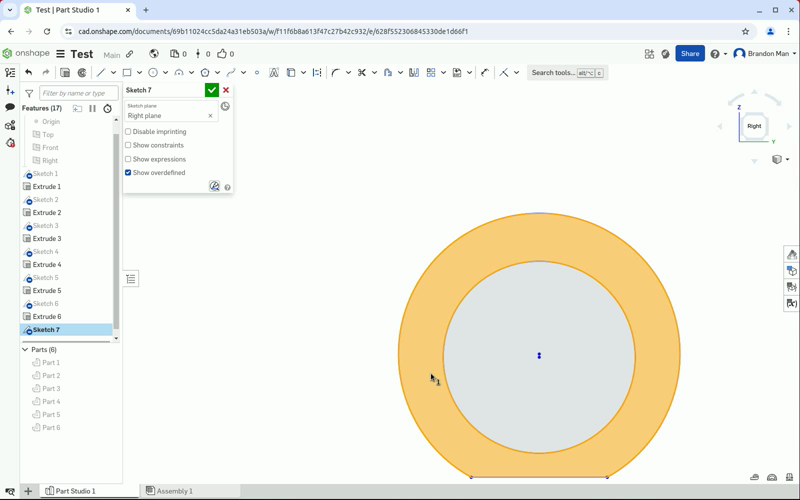
scroll(-6)
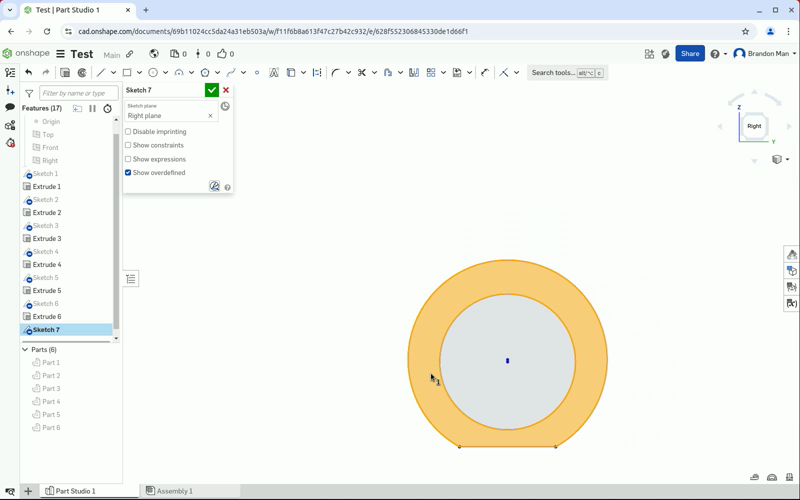
scroll(-6)
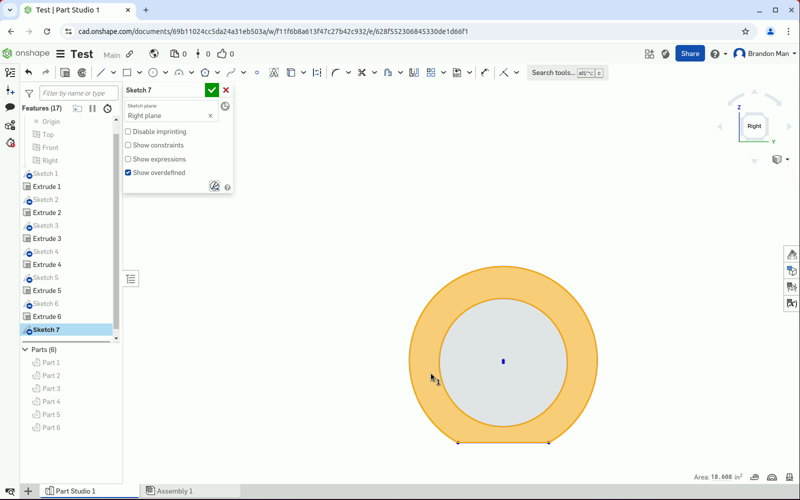
scroll(-6)
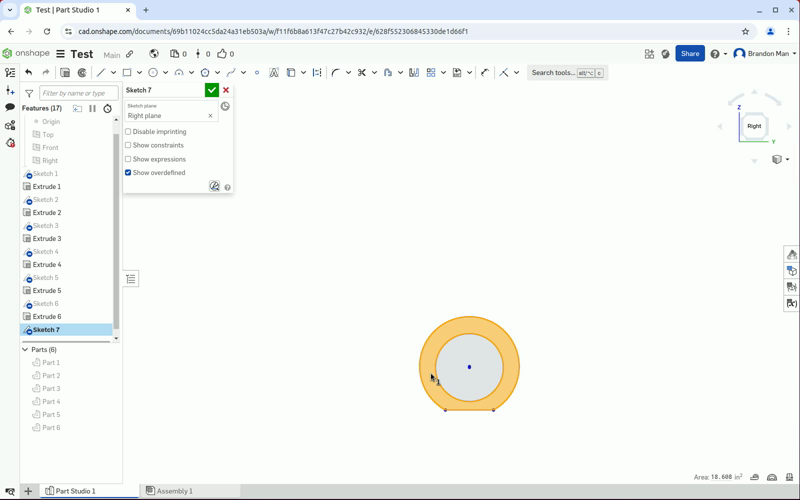
scroll(-6)
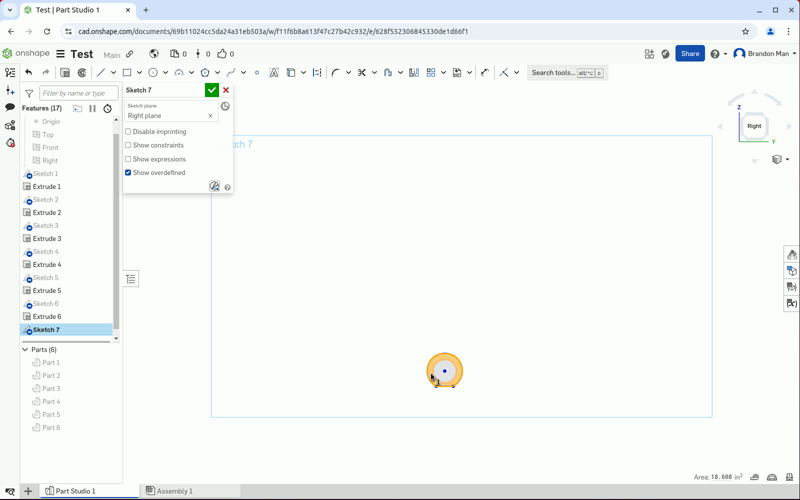
mouse_move(73, 352)
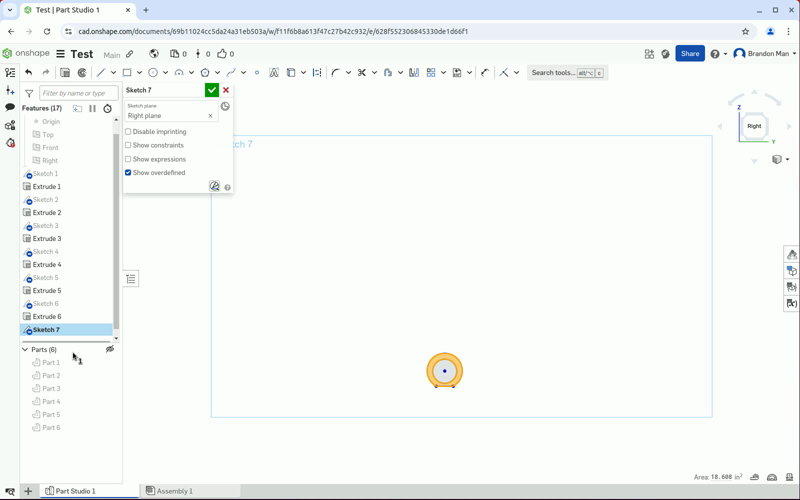
key(shift+y)
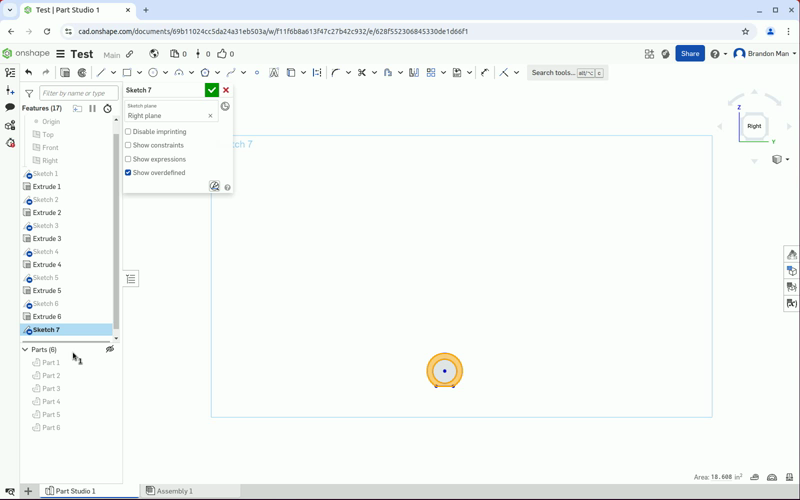
key(shift+e)
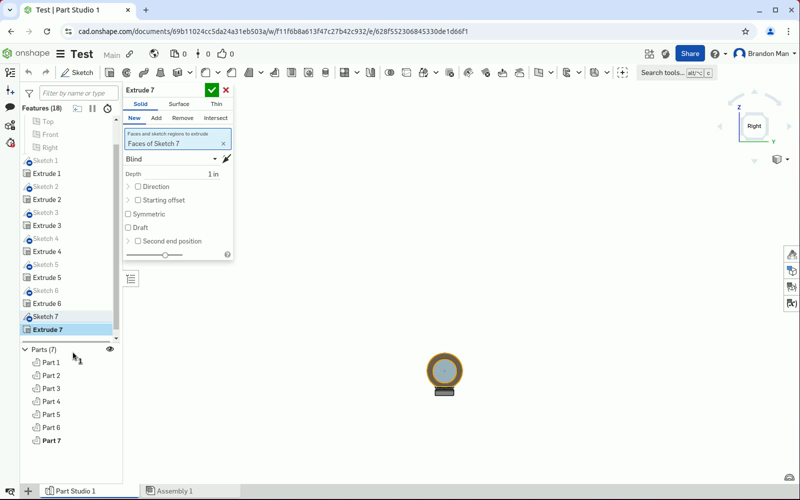
mouse_move(143, 106)
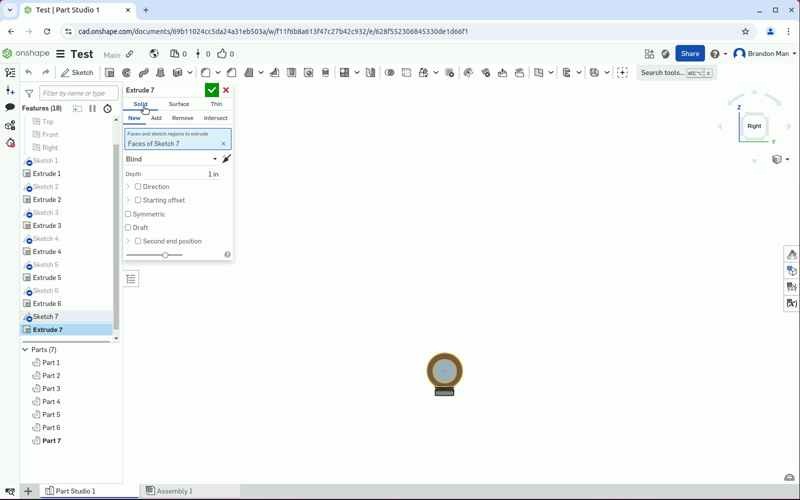
click(143, 106)
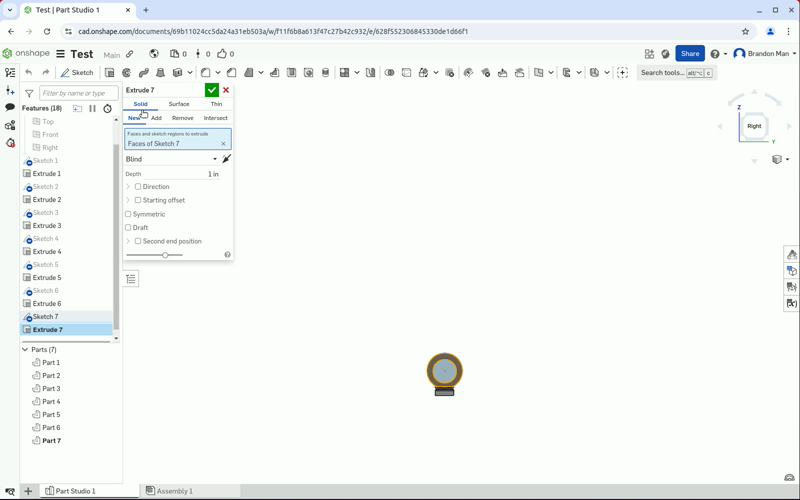
mouse_move(137, 120)
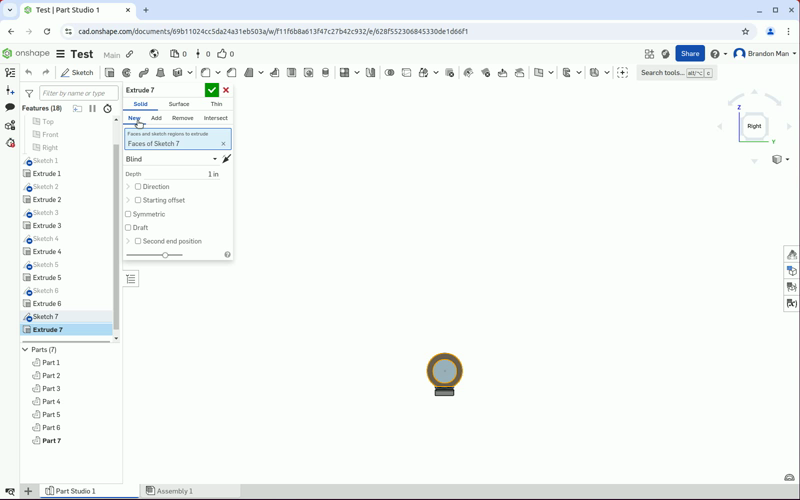
click(137, 120)
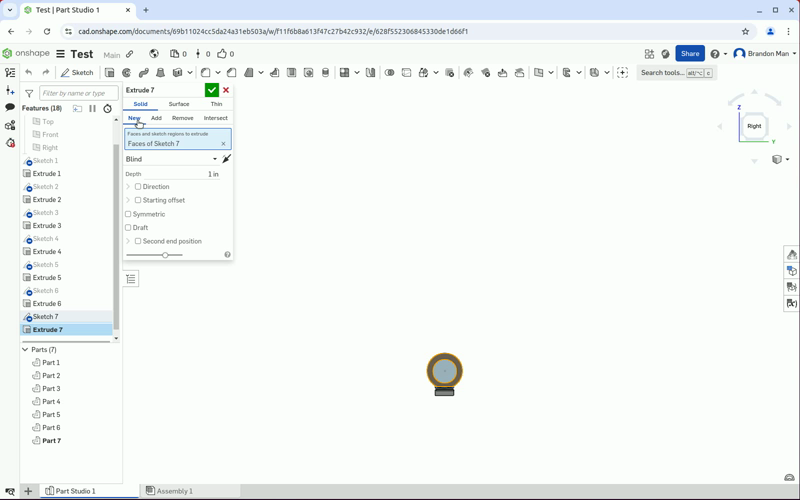
key(tab, 4)
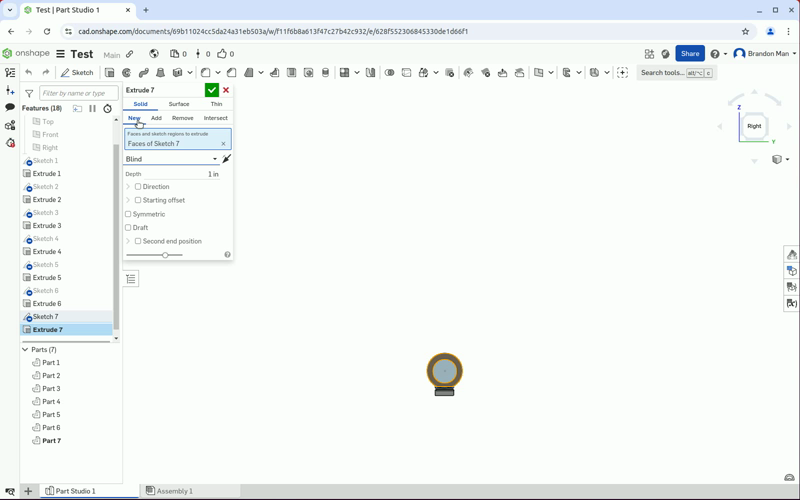
text(0.481)
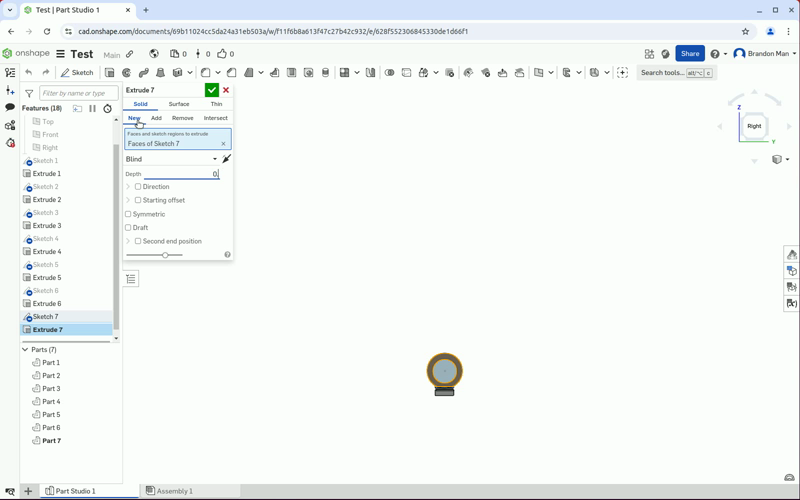
key(enter)
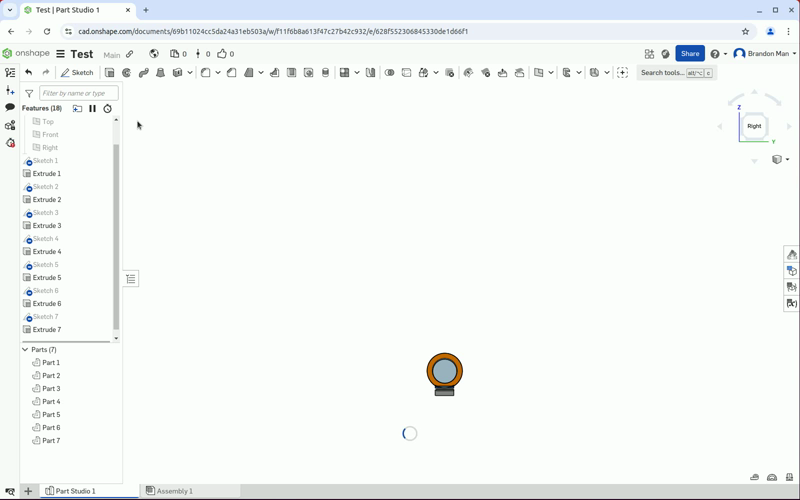
key(shift+h)
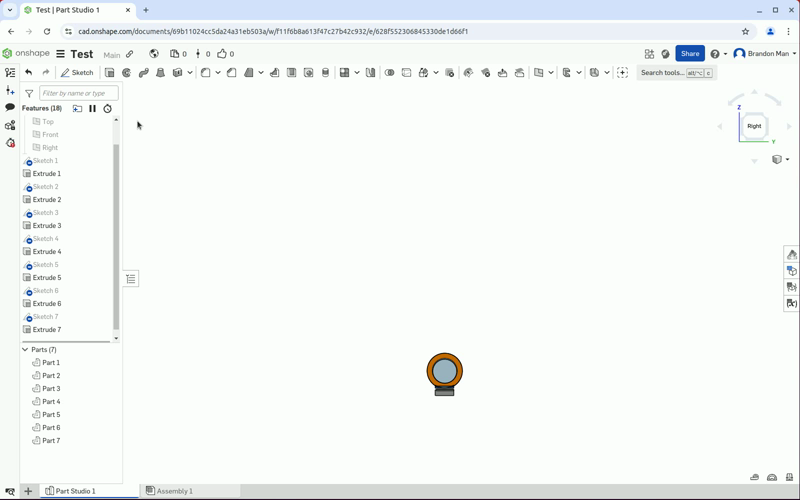
key(shift+h)
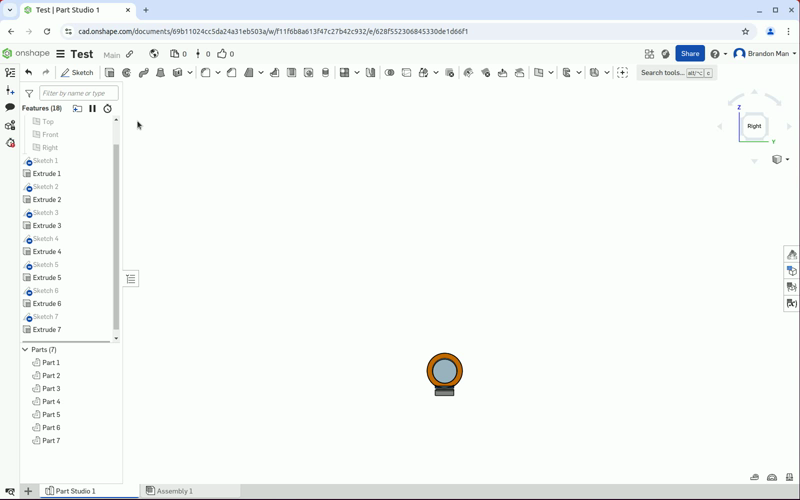
mouse_move(69, 163)
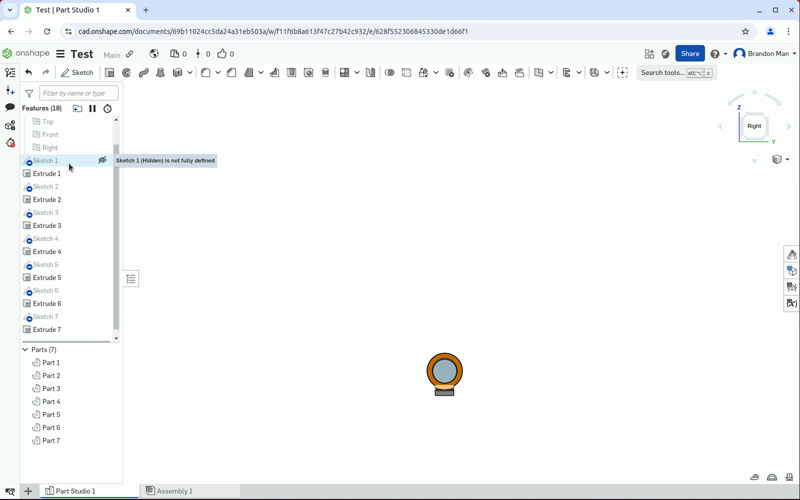
click(69, 163)
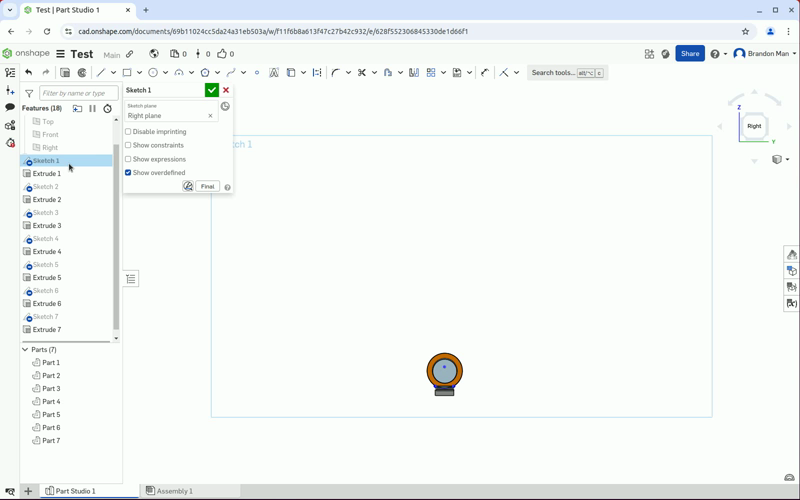
mouse_move(229, 92)
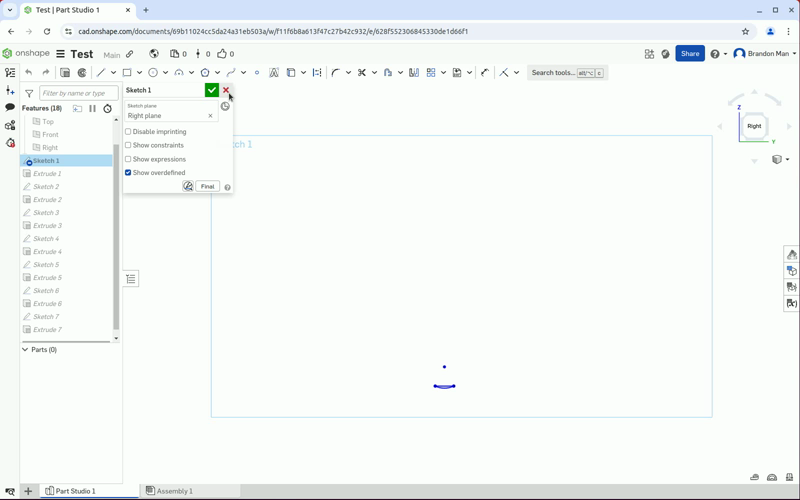
click(229, 92)
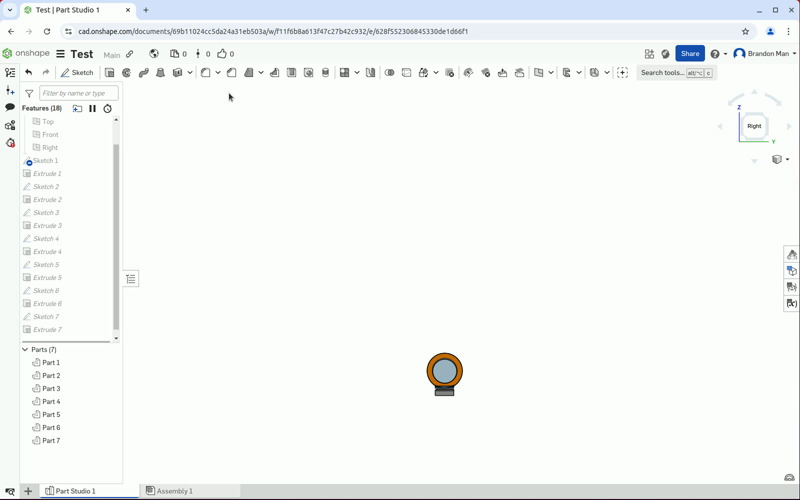
mouse_move(541, 75)
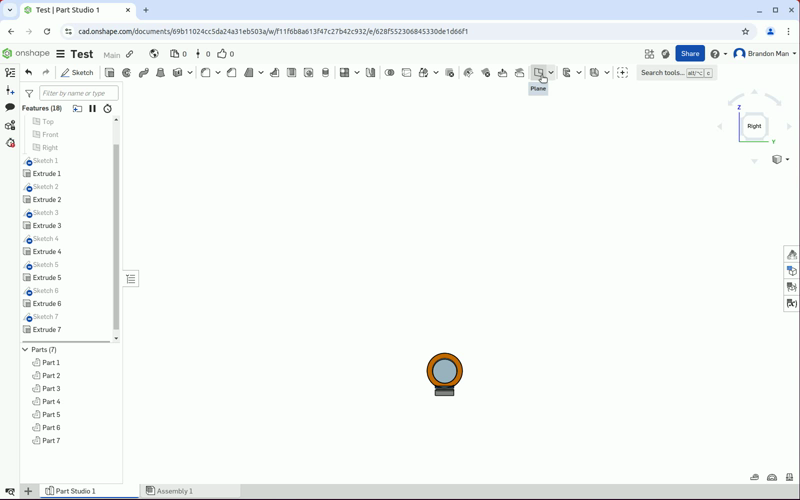
click(541, 75)
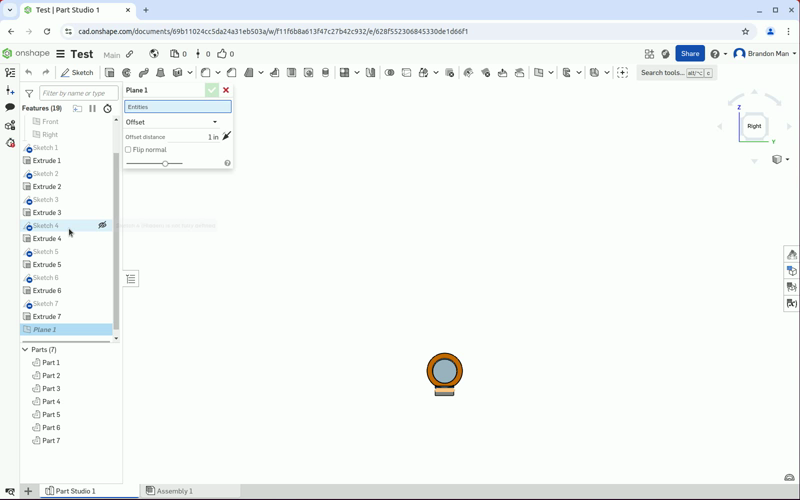
scroll(3)
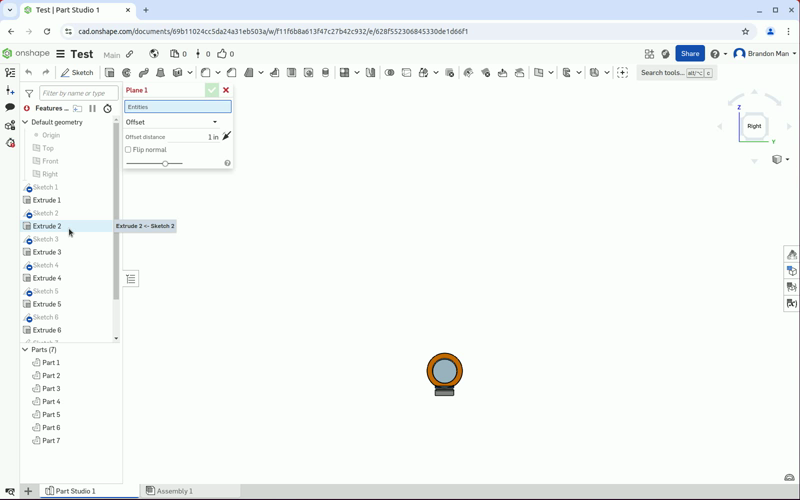
mouse_move(69, 176)
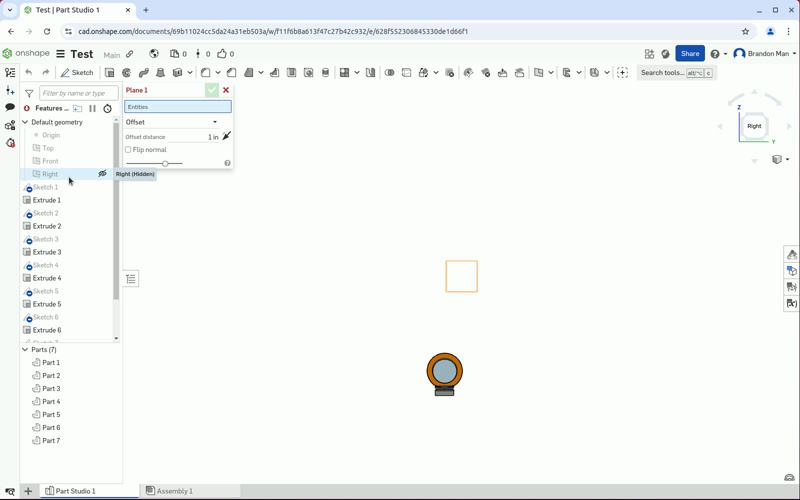
click(69, 176)
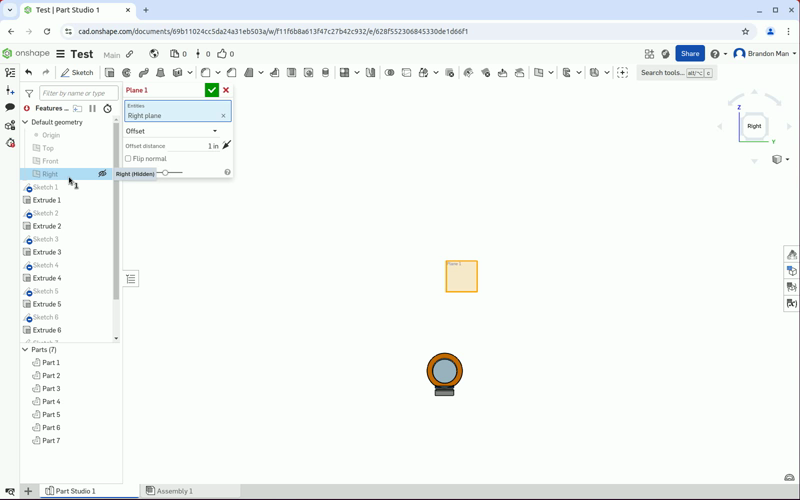
key(tab, 2)
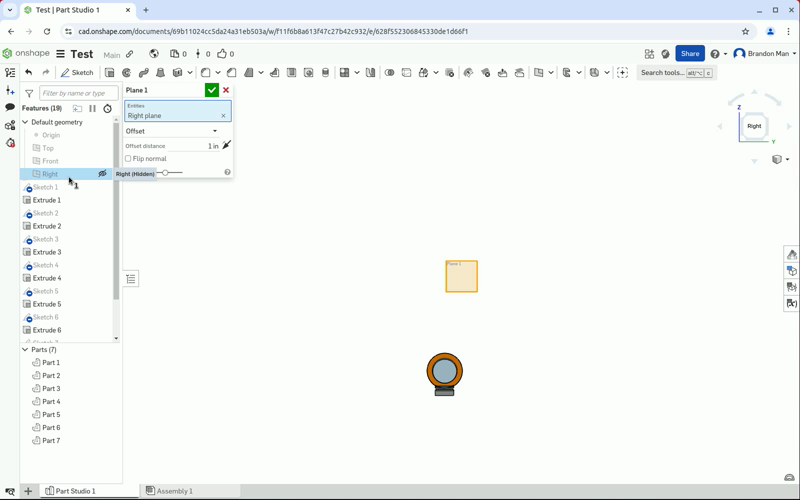
text(0.493)
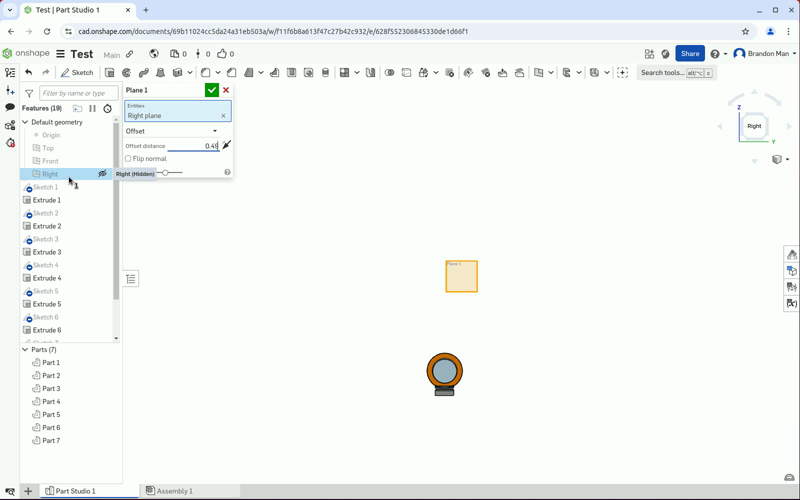
key(enter, 2)
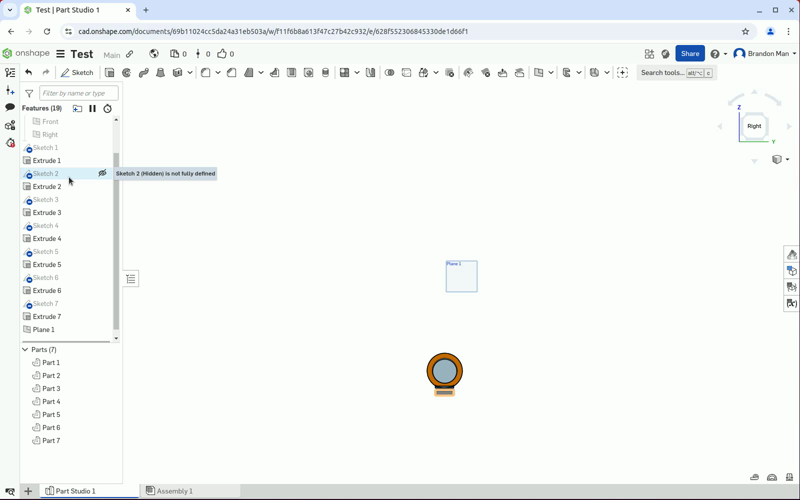
key(shift+s)
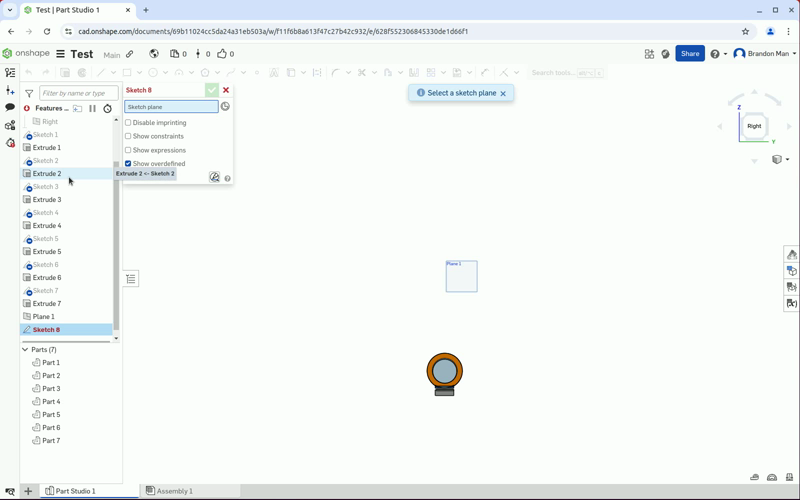
mouse_move(69, 319)
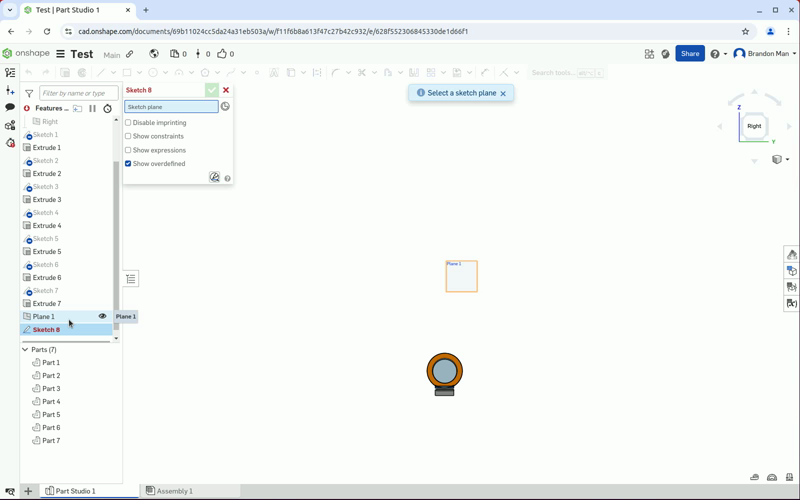
click(69, 319)
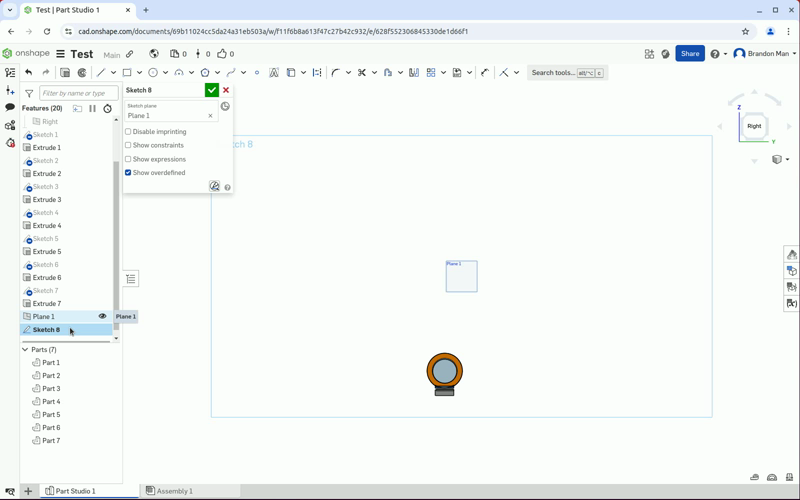
mouse_move(73, 352)
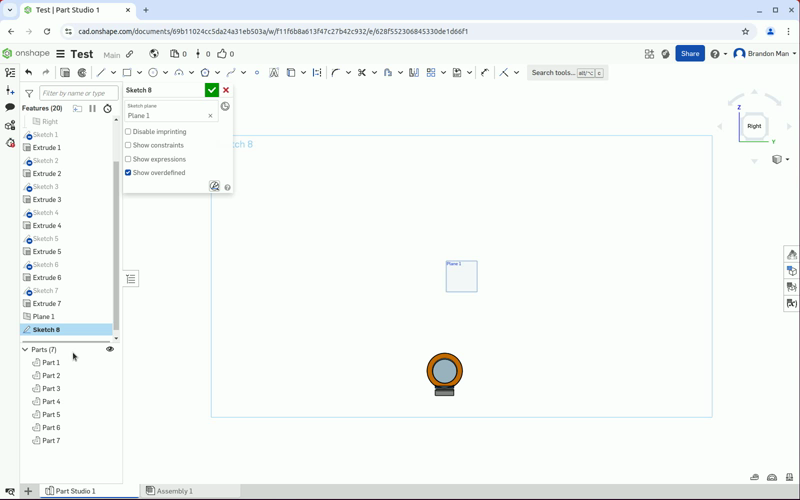
key(y)
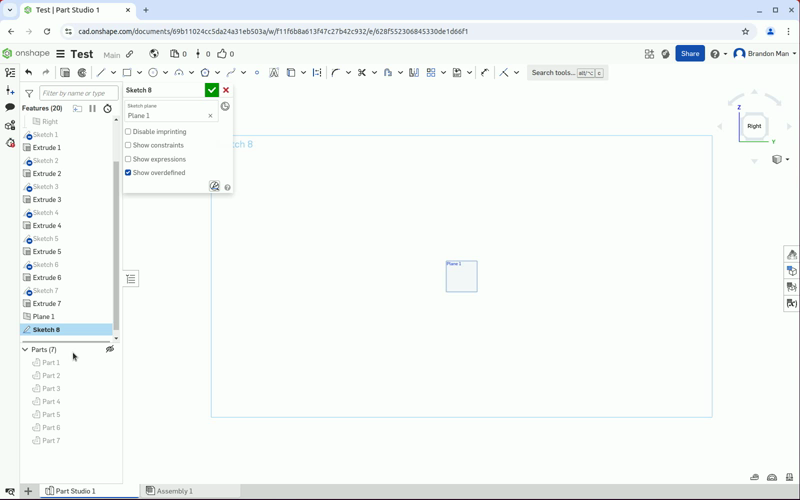
key(l)
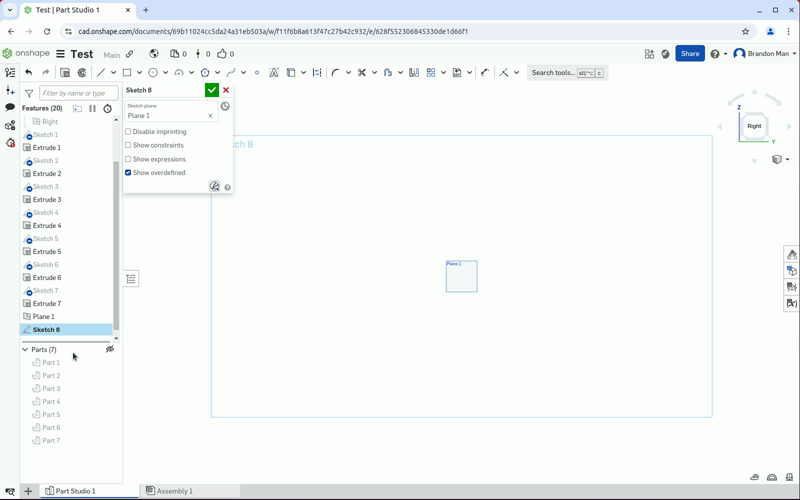
key_down(shift)
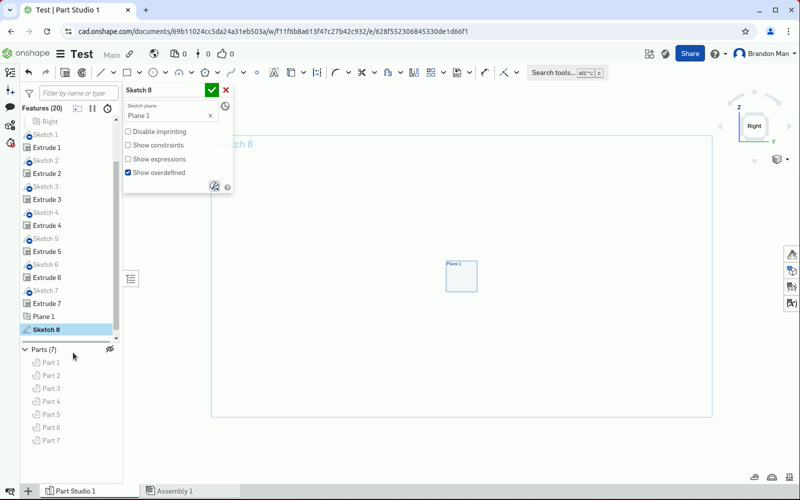
mouse_move(438, 394)
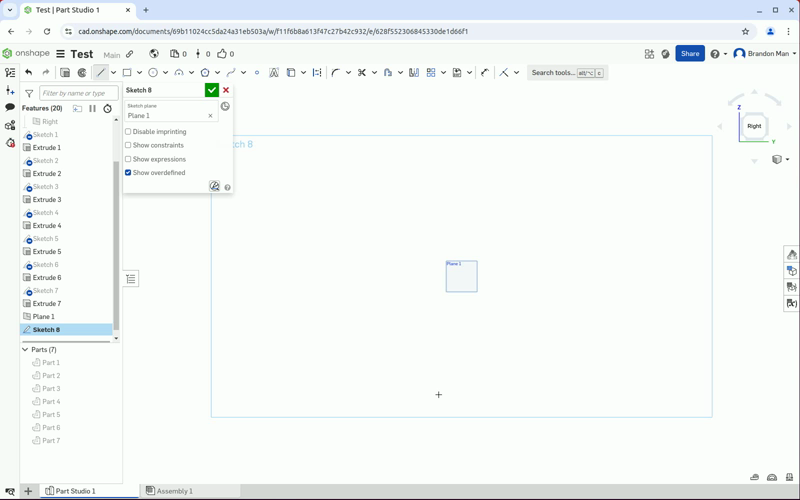
click(438, 394)
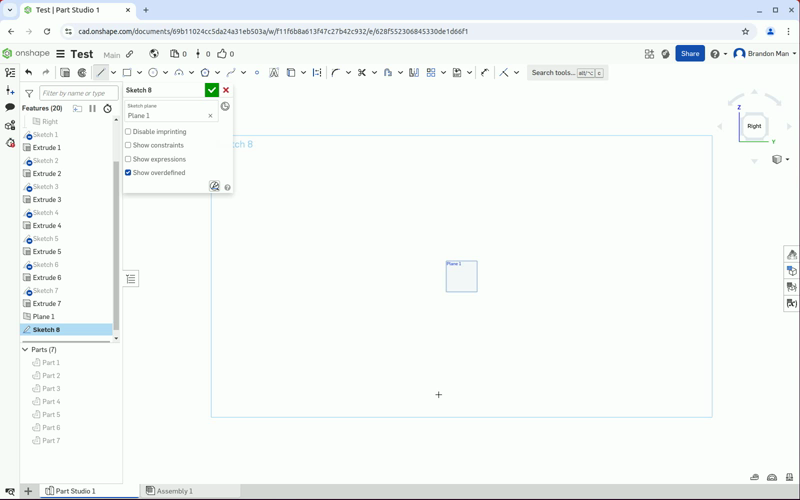
key_up(shift)
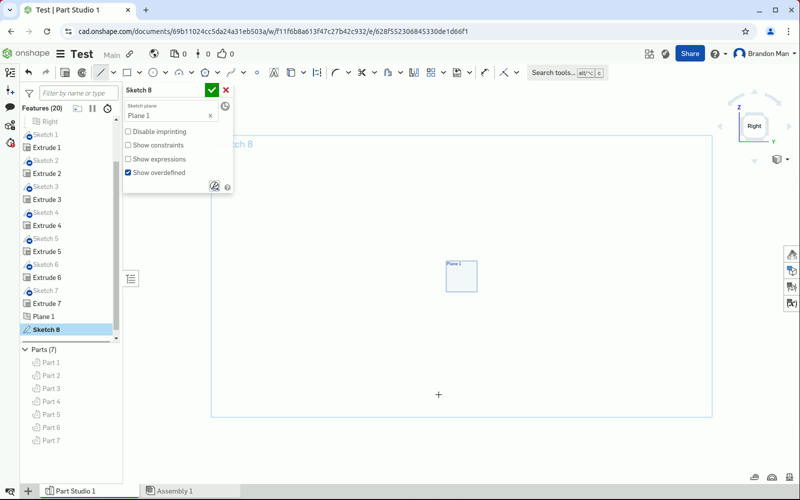
key_down(shift)
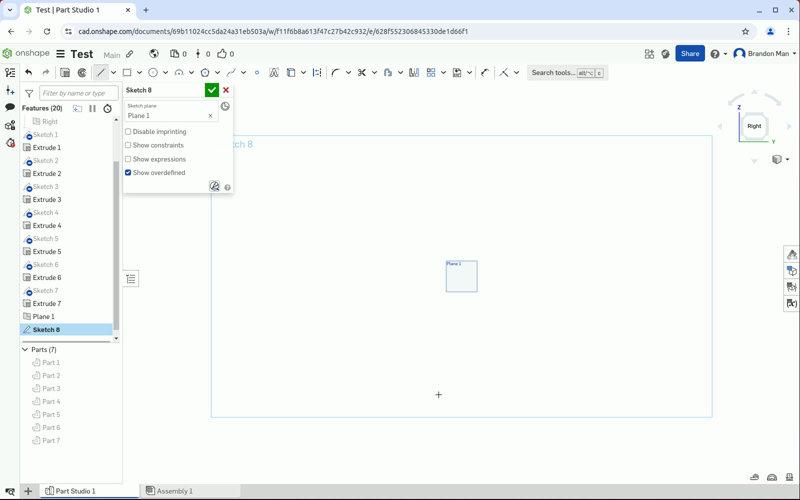
mouse_move(468, 394)
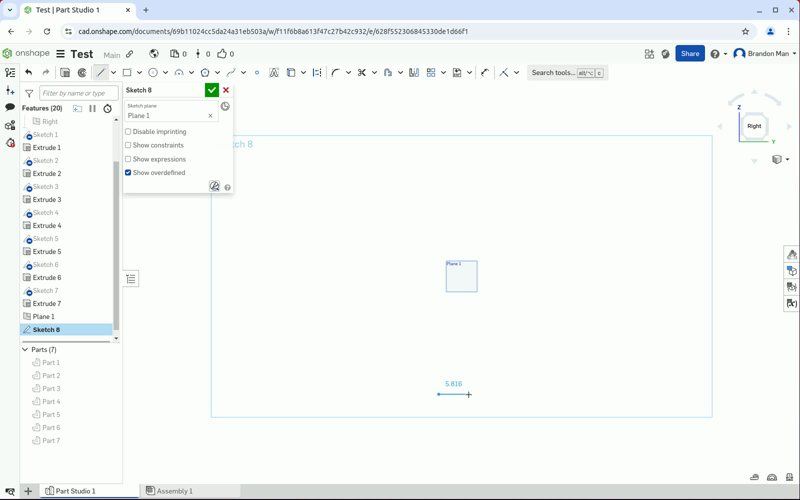
mouse_move(452, 394)
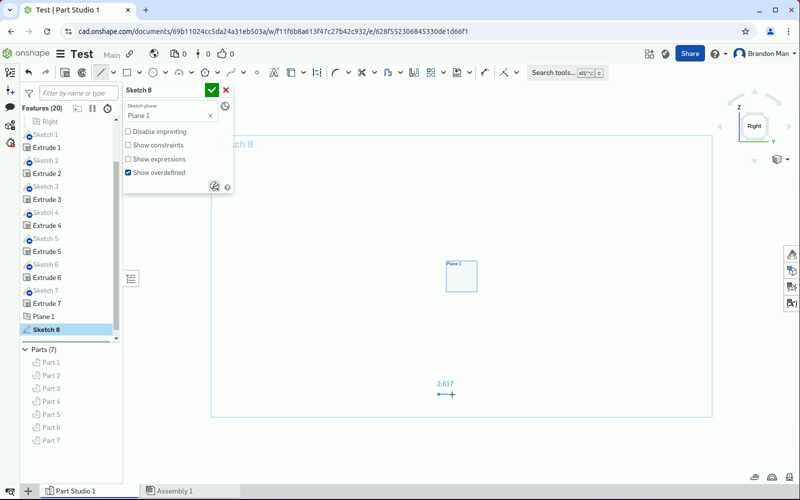
click(452, 394)
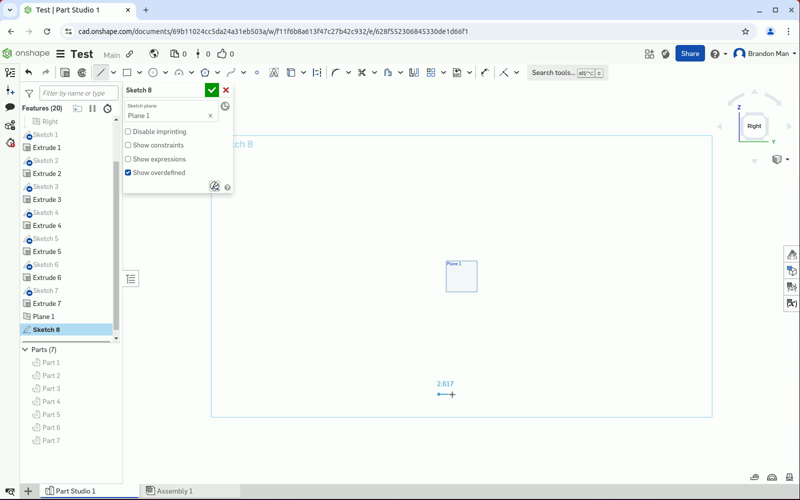
key_up(shift)
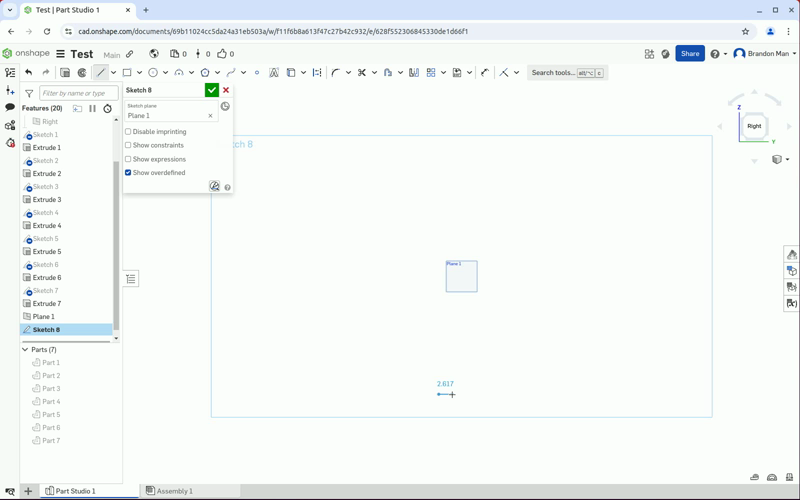
key_down(shift)
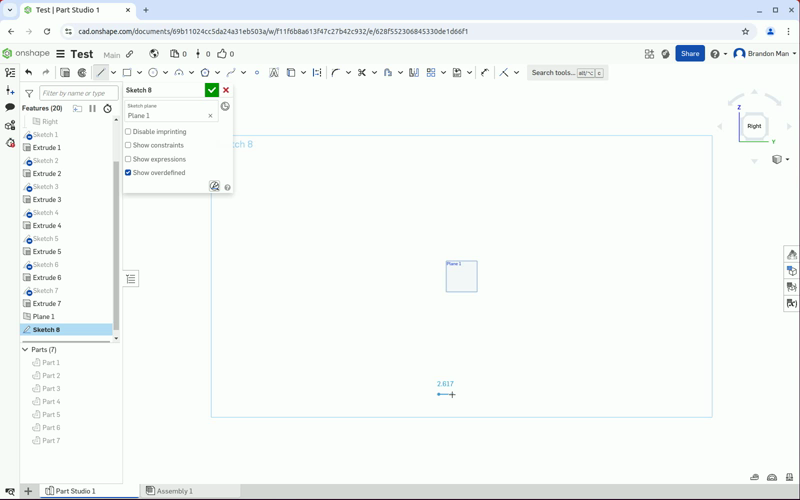
mouse_move(482, 394)
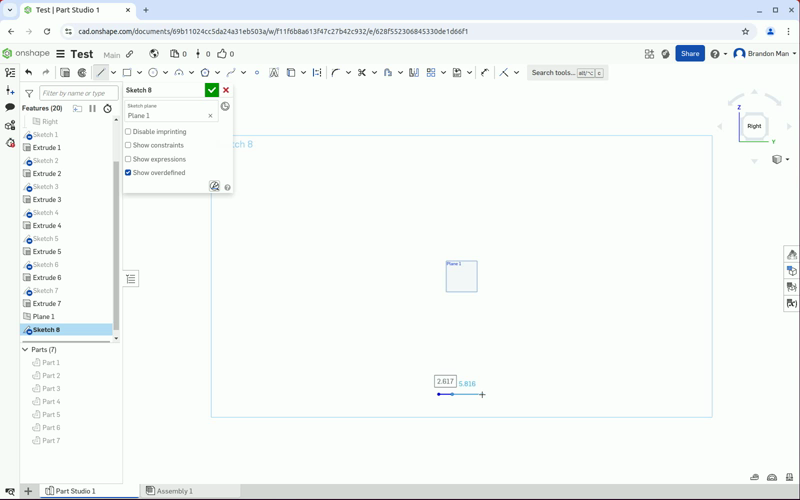
mouse_move(452, 386)
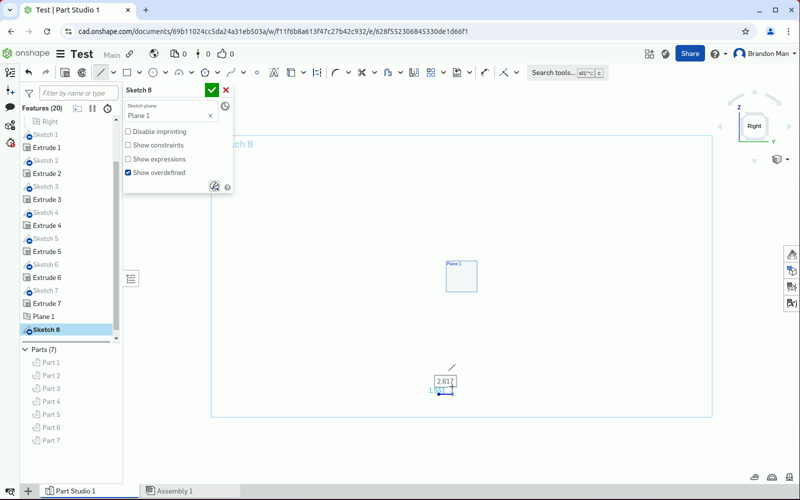
click(452, 386)
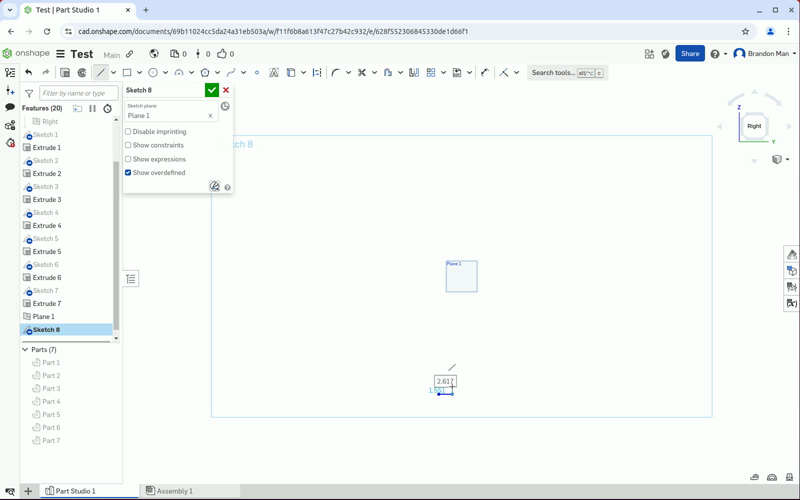
key_up(shift)
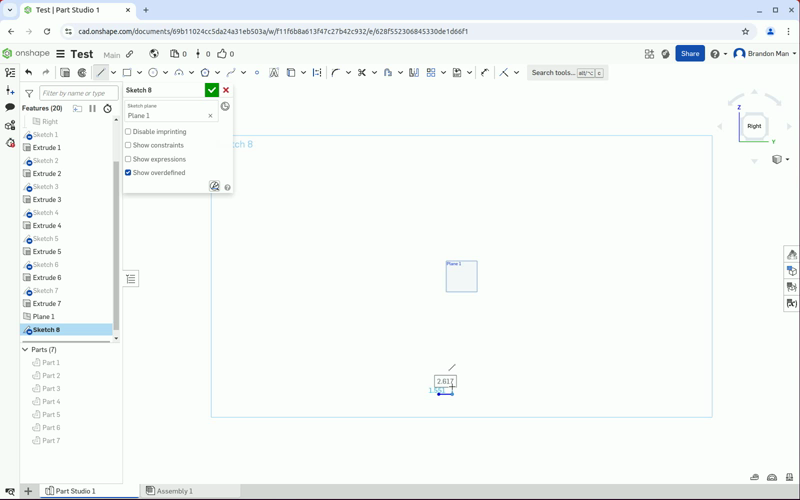
key(esc)
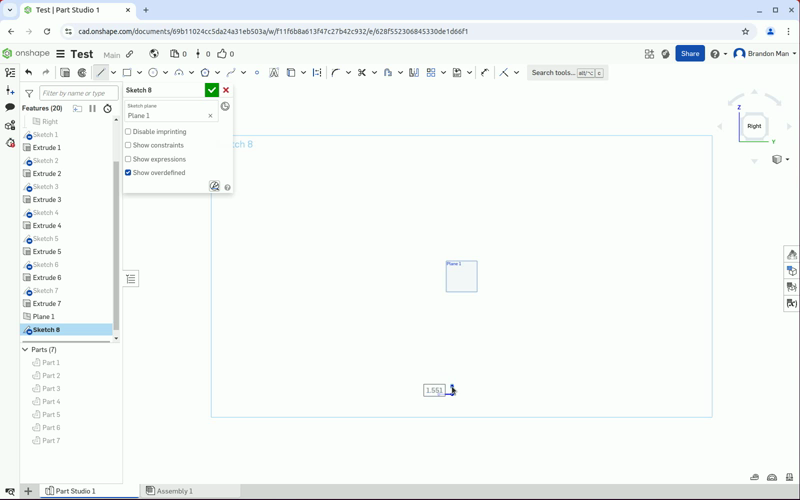
key(a)
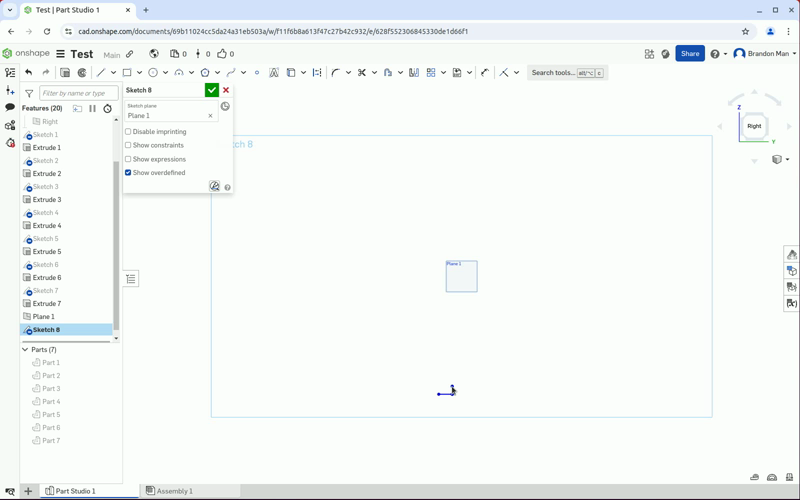
mouse_move(452, 386)
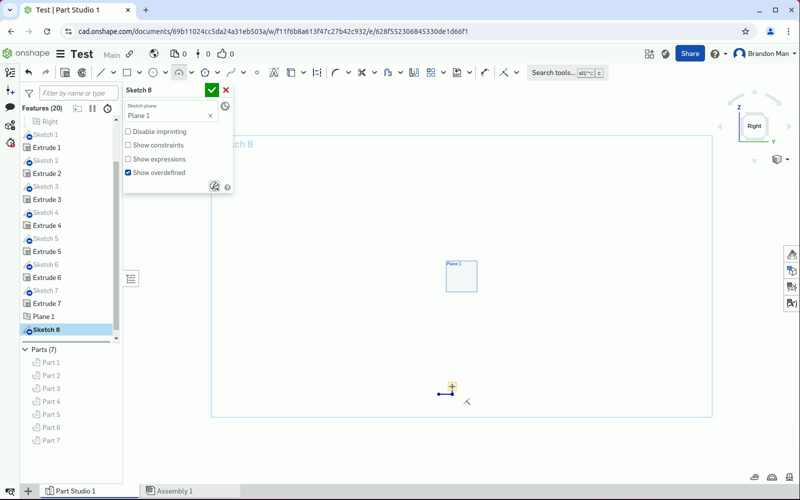
click(452, 386)
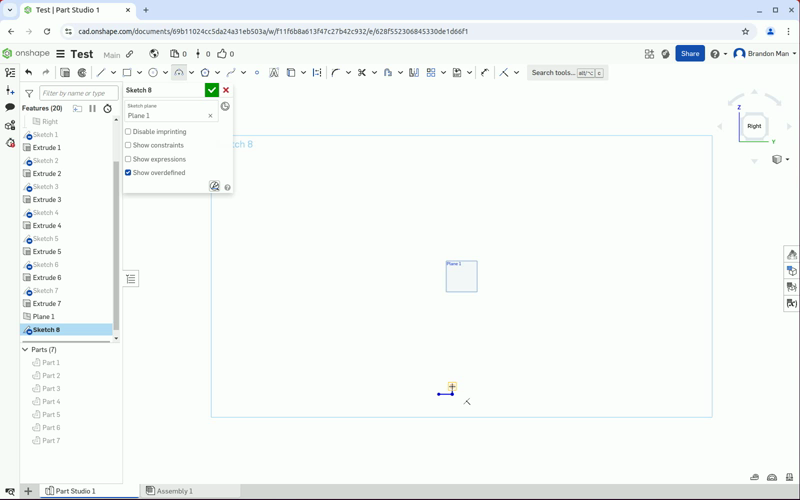
key_down(shift)
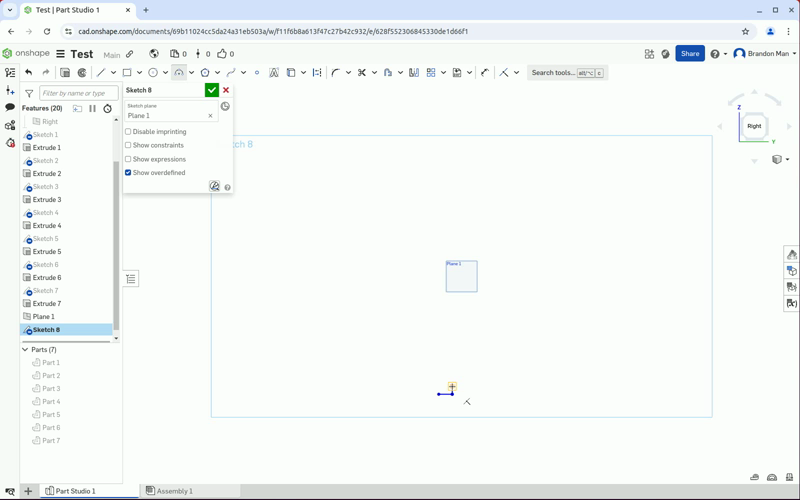
mouse_move(438, 386)
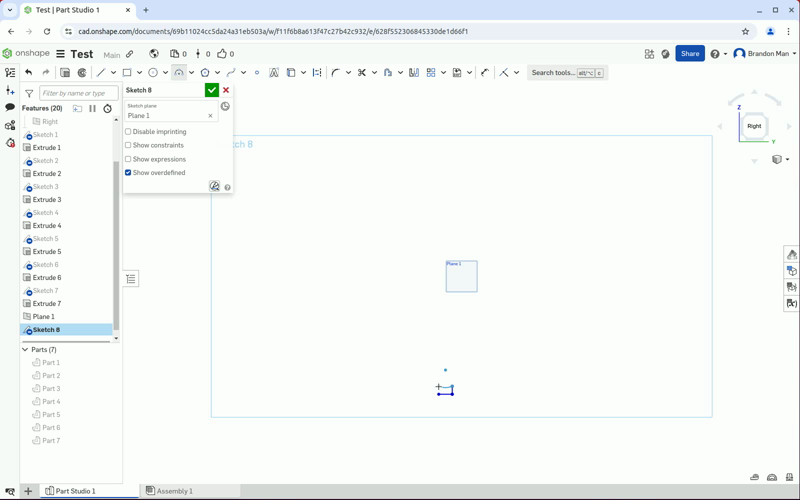
click(438, 386)
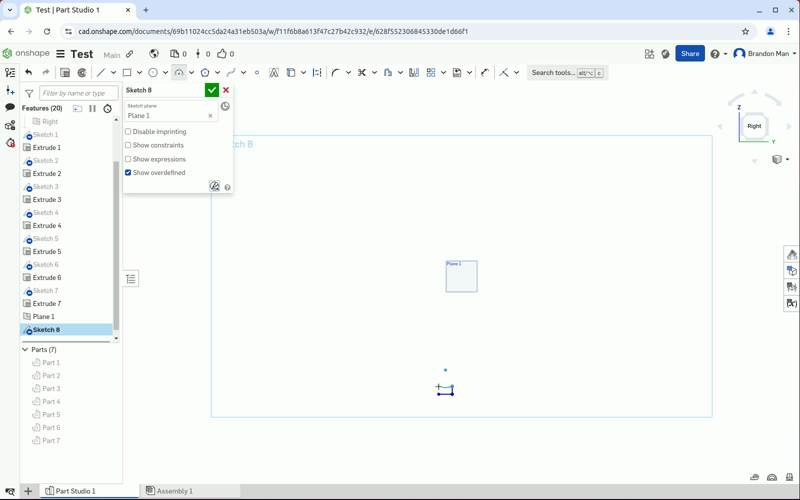
mouse_move(445, 387)
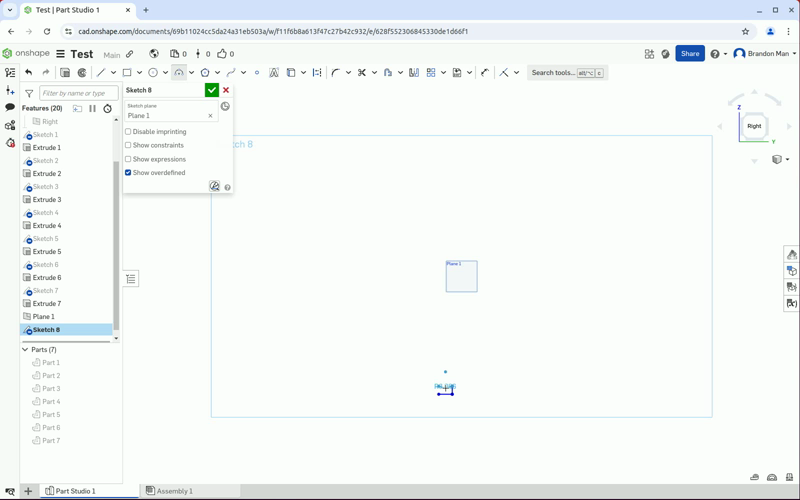
click(445, 387)
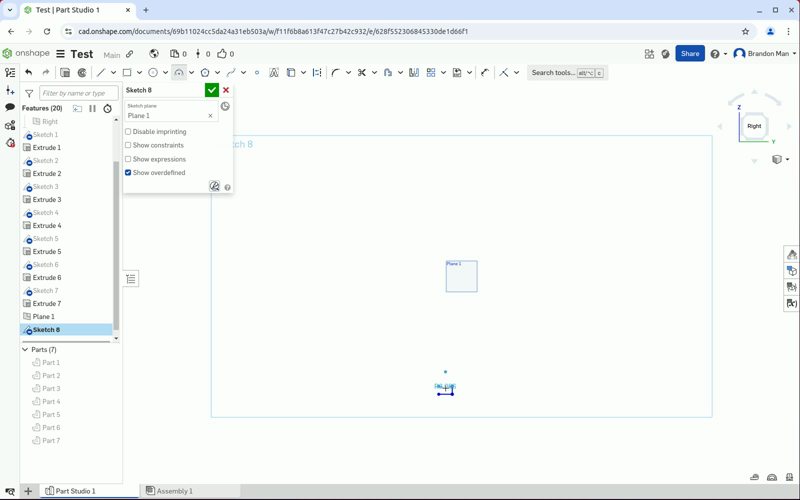
key_up(shift)
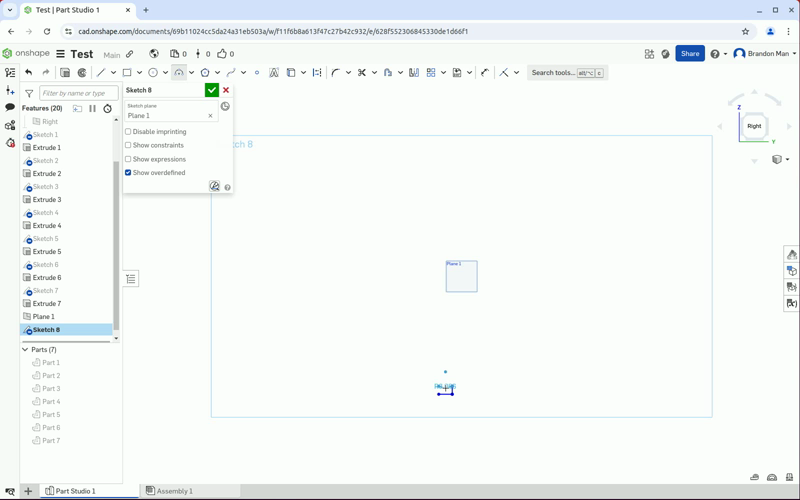
key(esc)
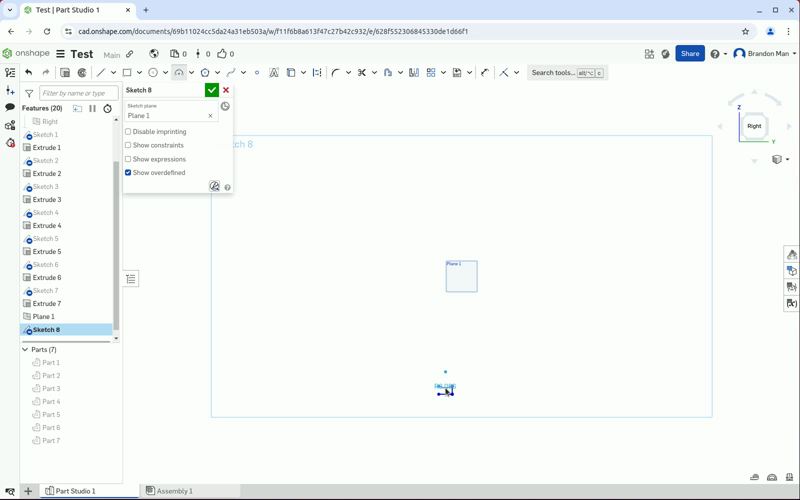
key(l)
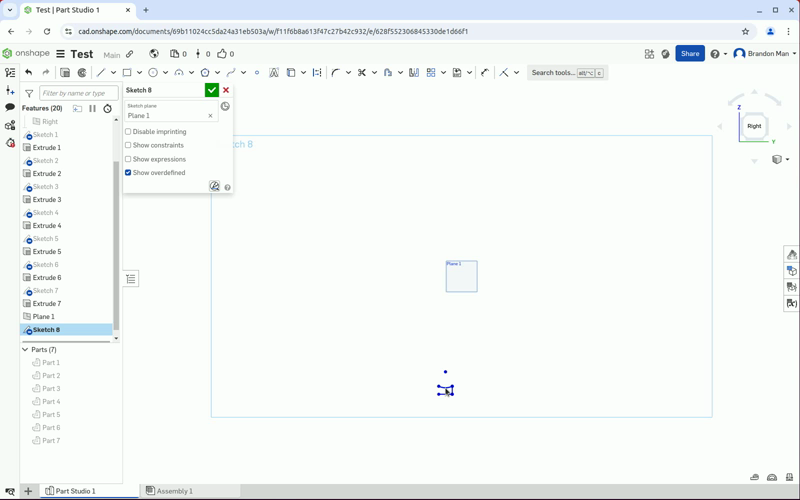
mouse_move(438, 386)
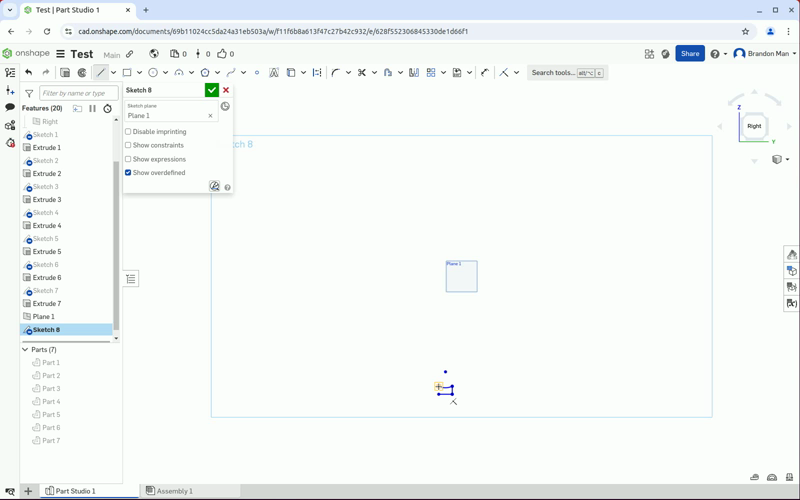
click(438, 386)
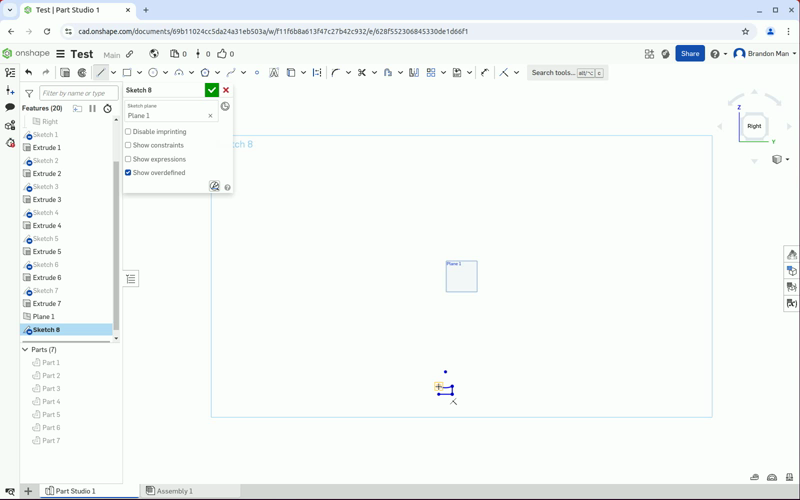
mouse_move(468, 386)
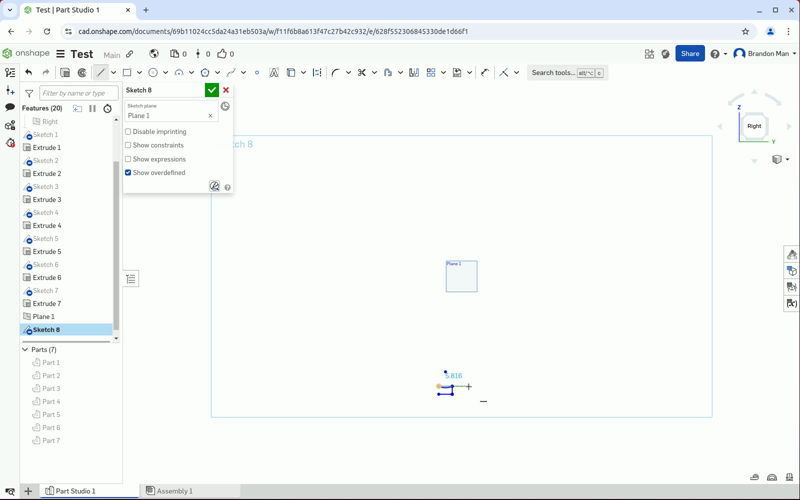
key_down(shift)
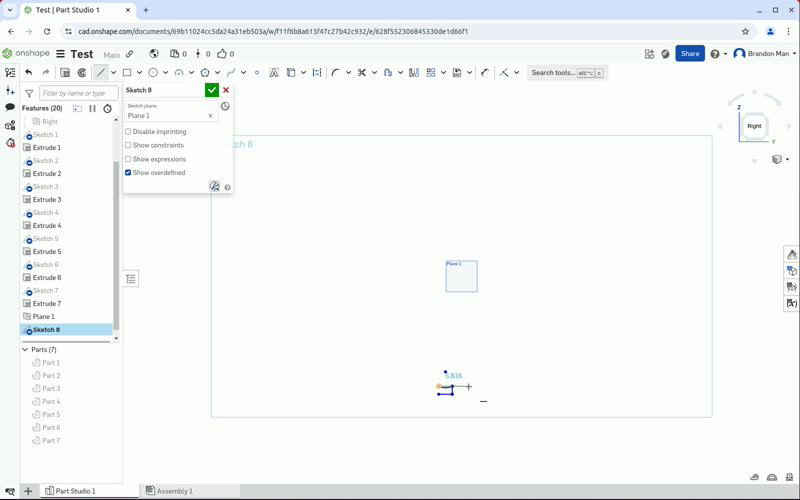
mouse_move(438, 394)
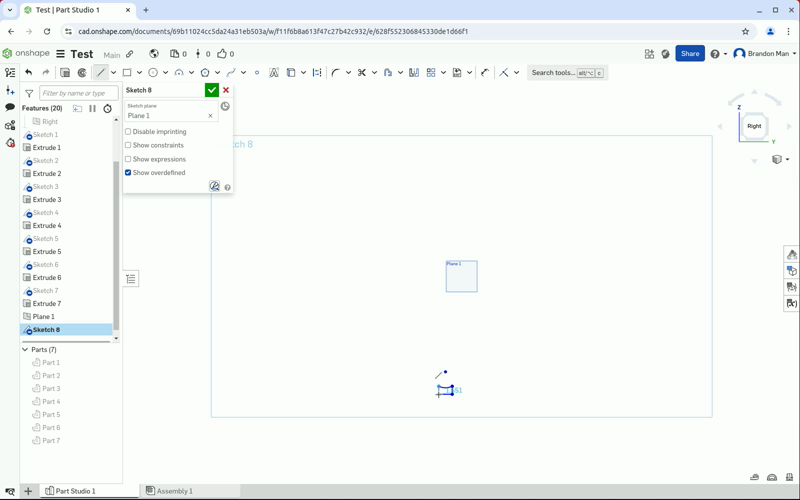
key_up(shift)
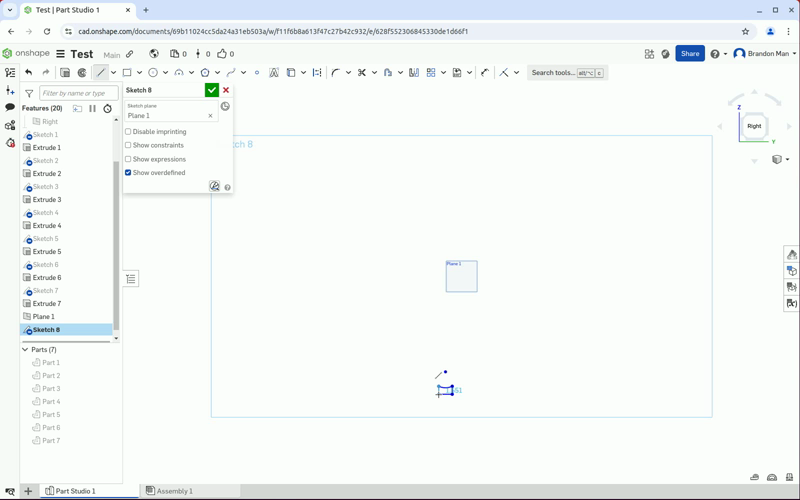
click(438, 394)
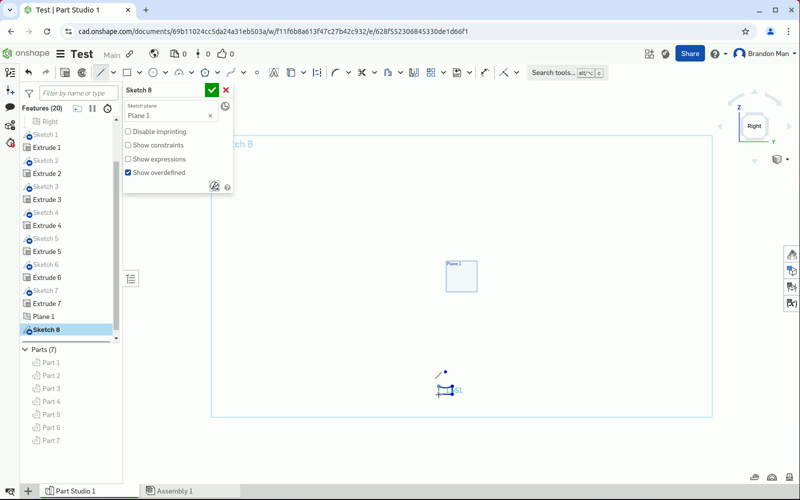
key(esc)
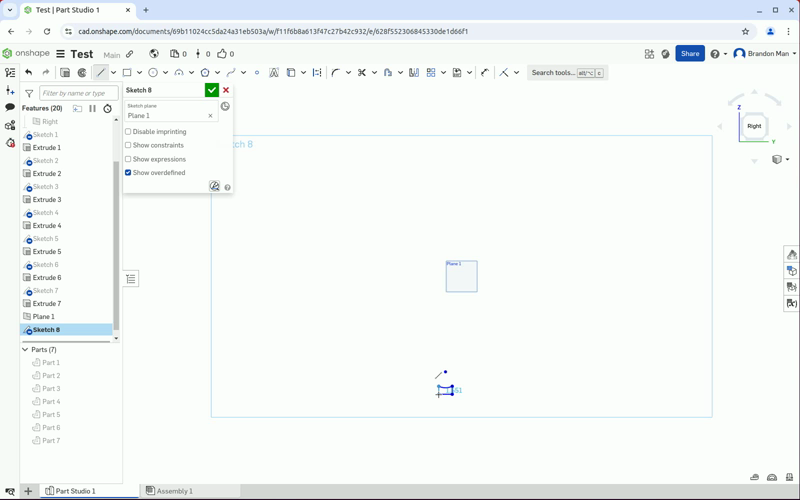
mouse_move(445, 389)
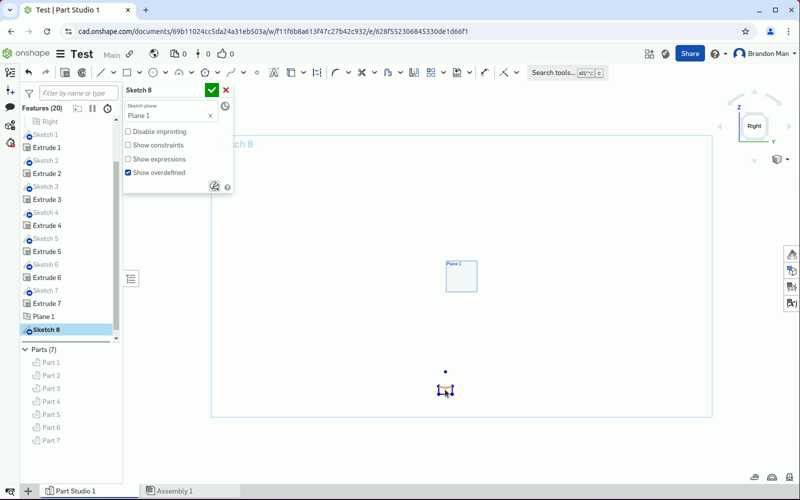
scroll(6)
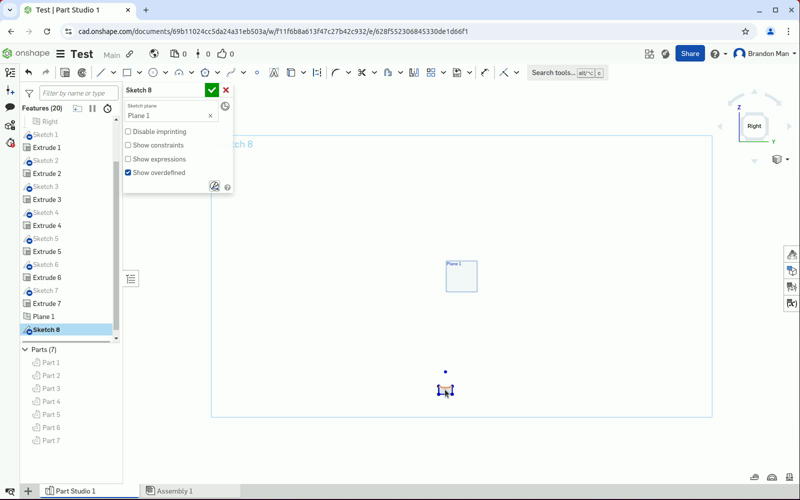
scroll(6)
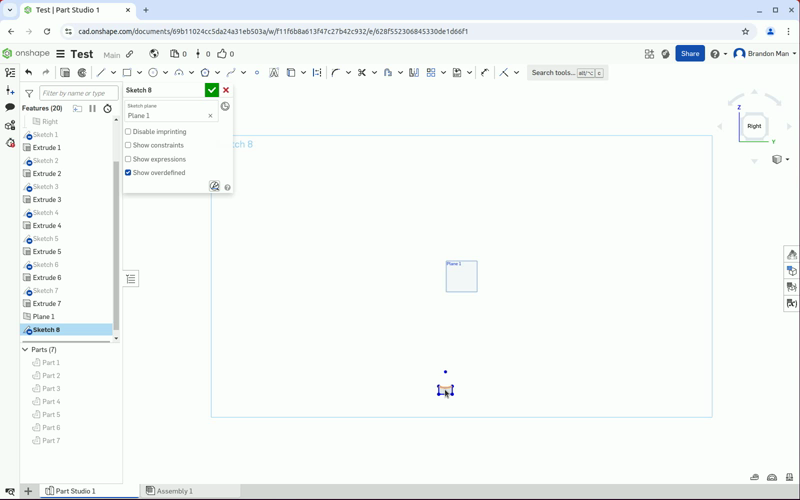
scroll(6)
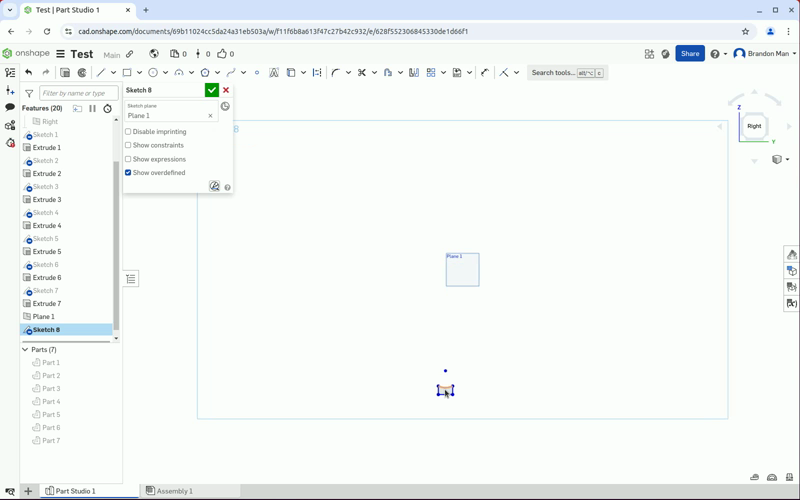
scroll(6)
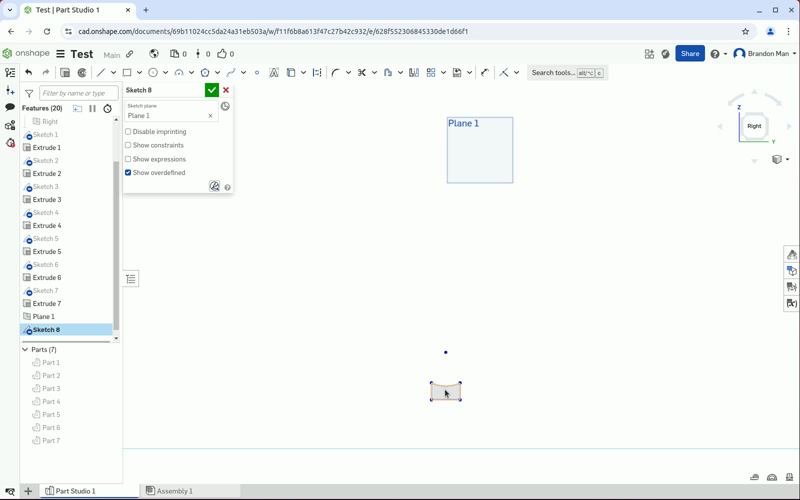
scroll(6)
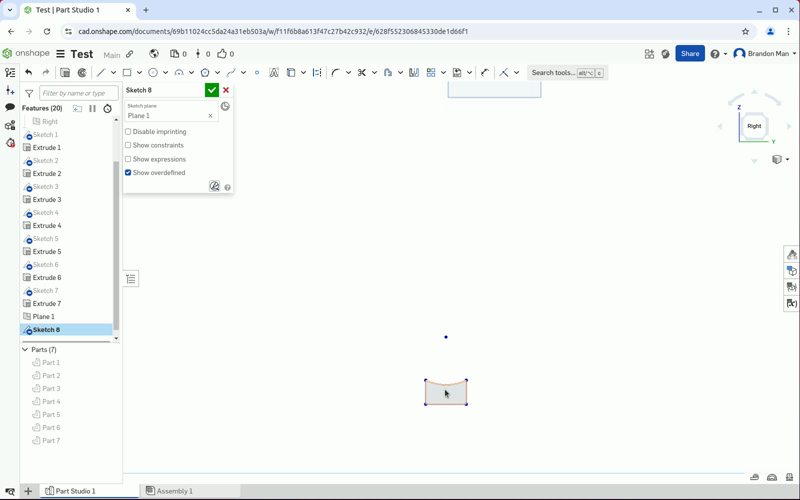
scroll(6)
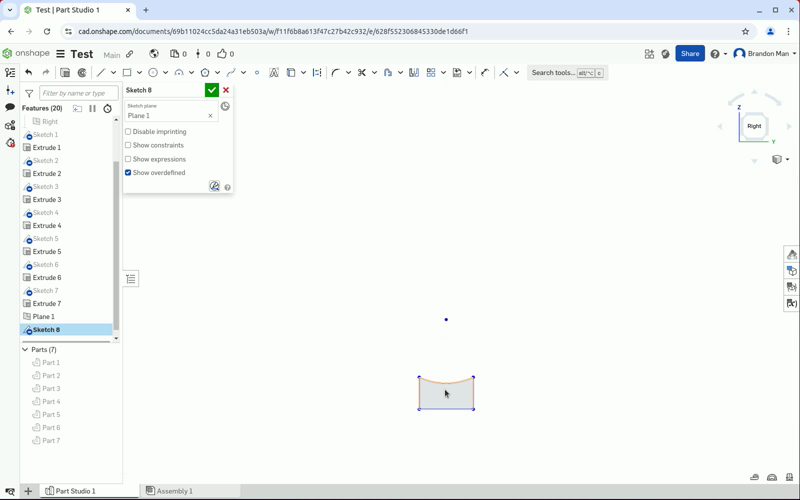
scroll(6)
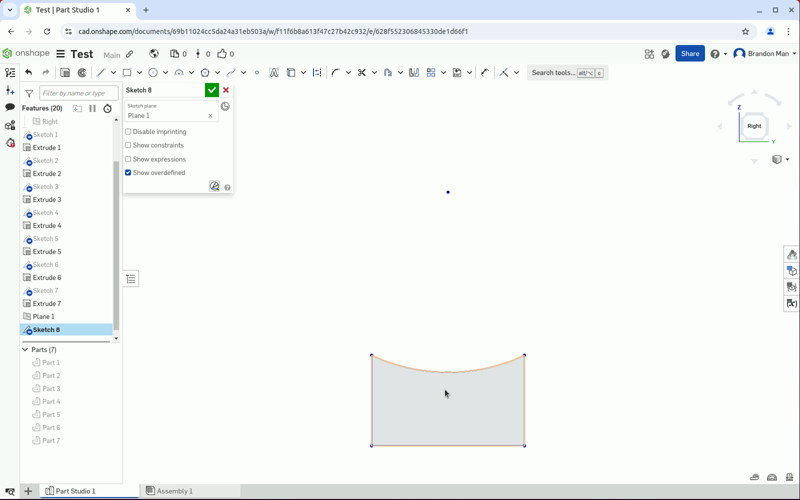
click(445, 389)
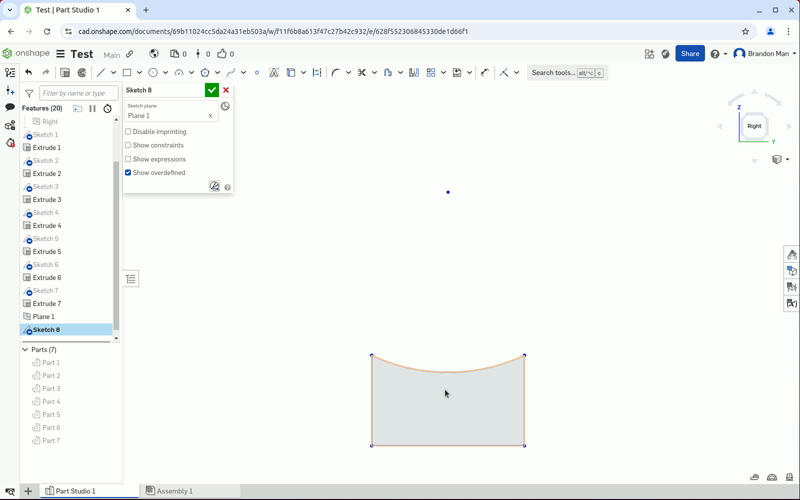
scroll(-6)
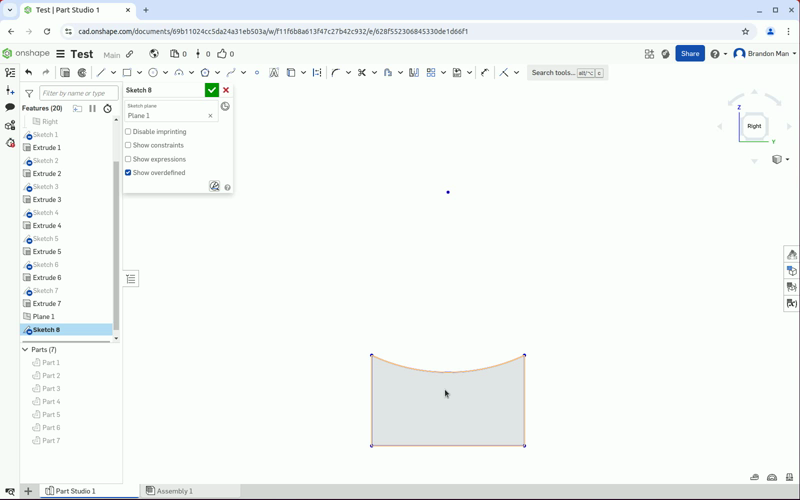
scroll(-6)
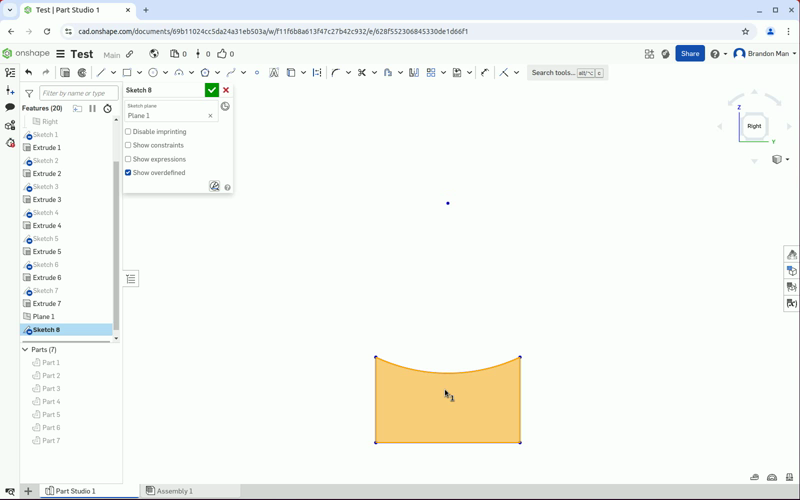
scroll(-6)
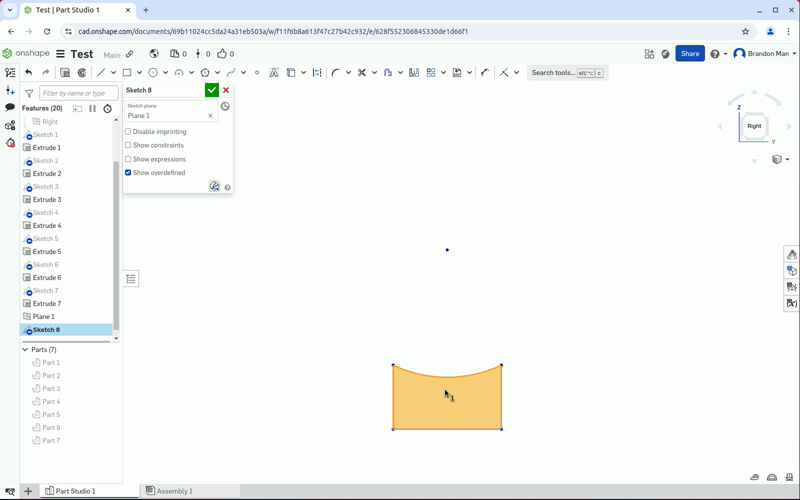
scroll(-6)
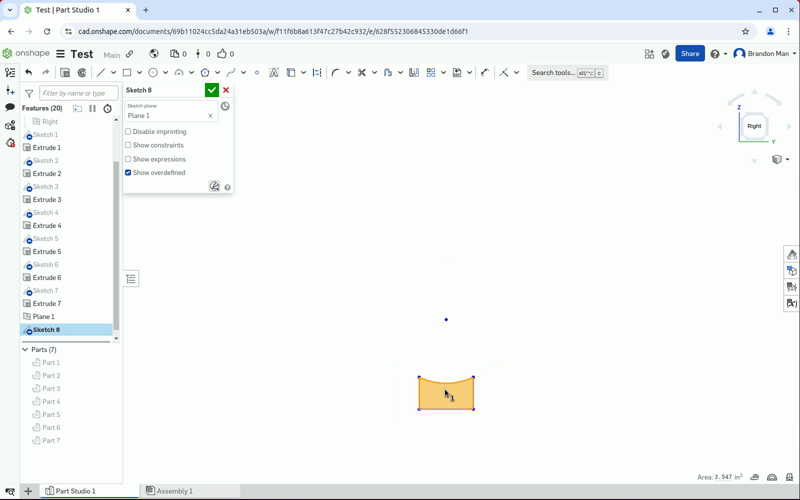
scroll(-6)
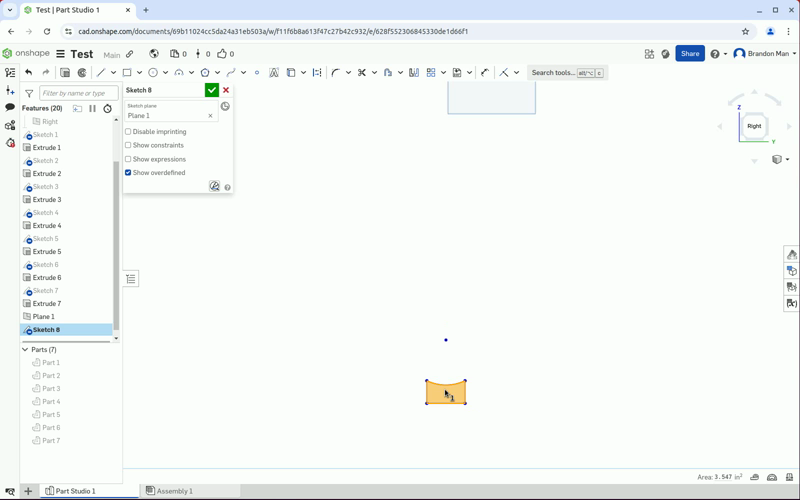
scroll(-6)
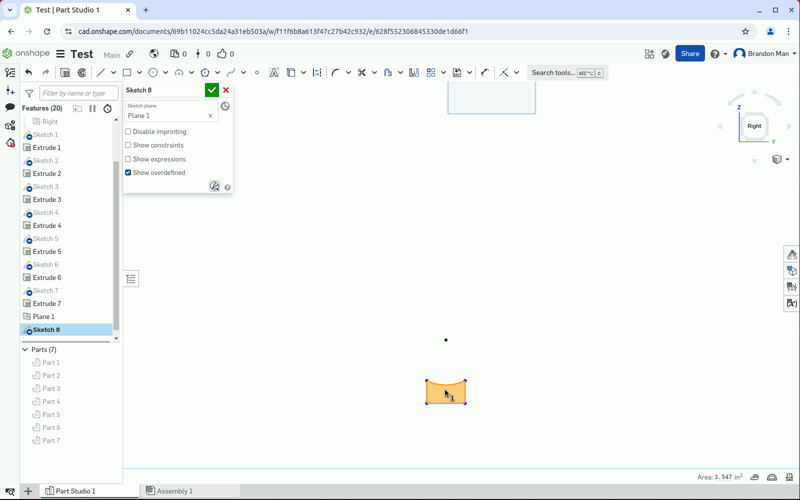
scroll(-6)
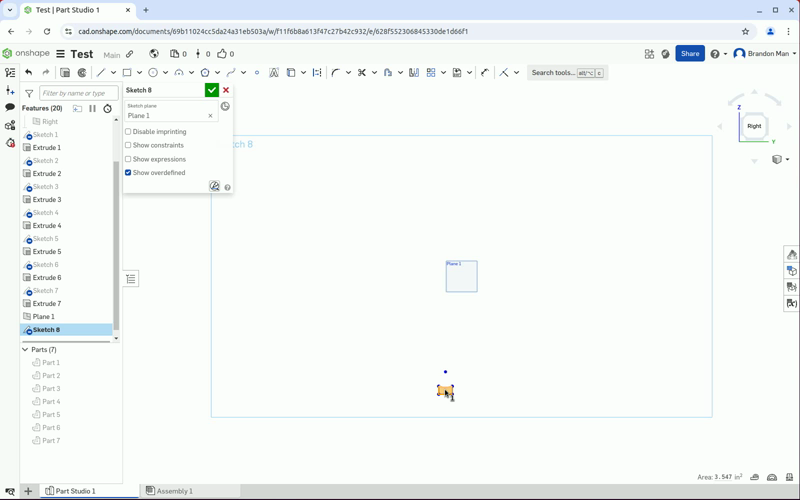
mouse_move(73, 352)
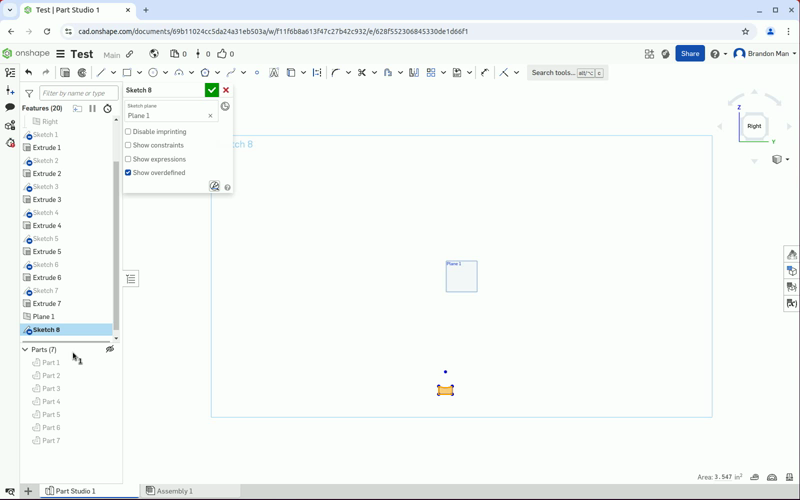
key(shift+y)
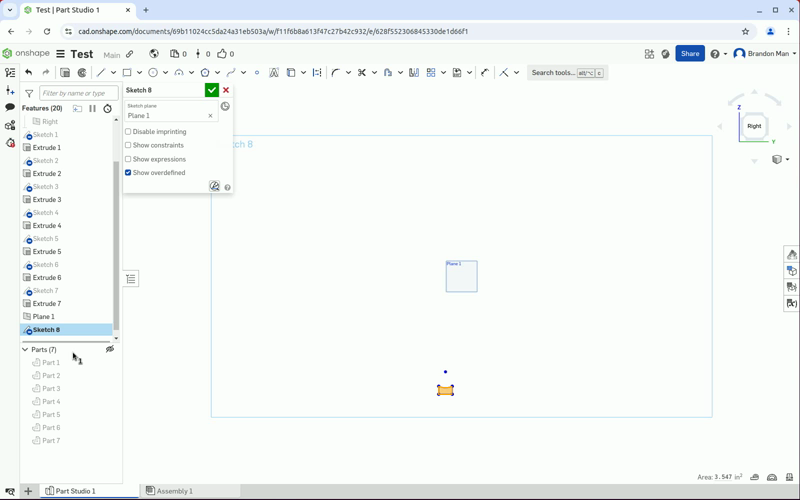
key(shift+e)
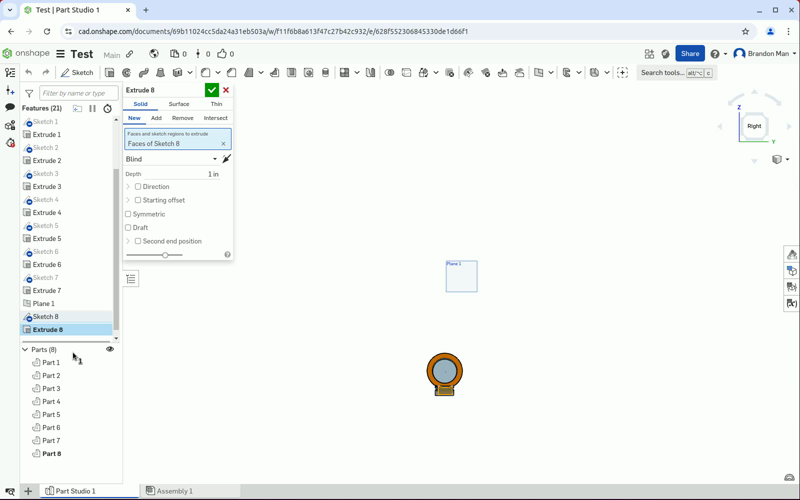
mouse_move(143, 106)
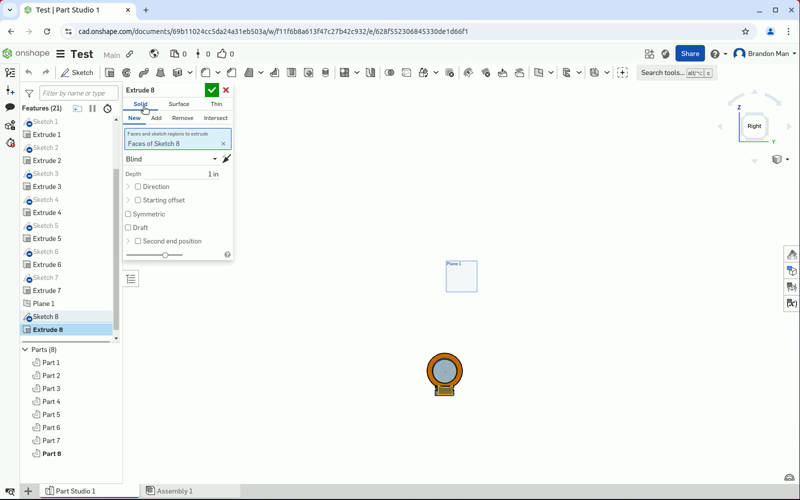
click(143, 106)
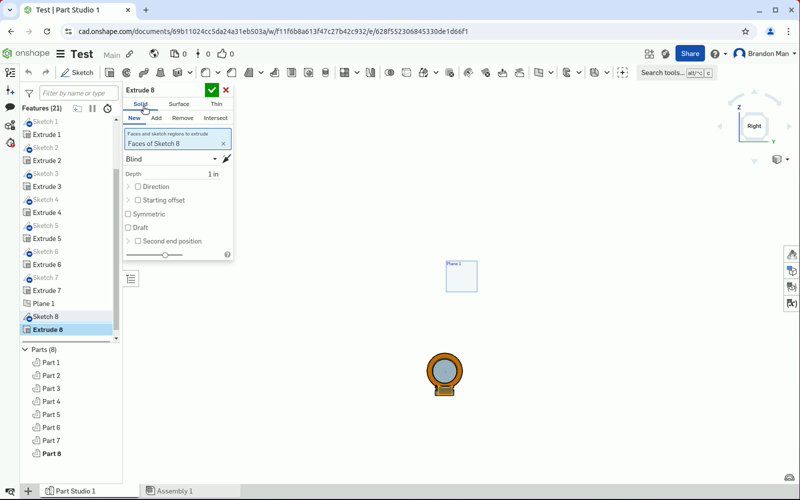
mouse_move(186, 120)
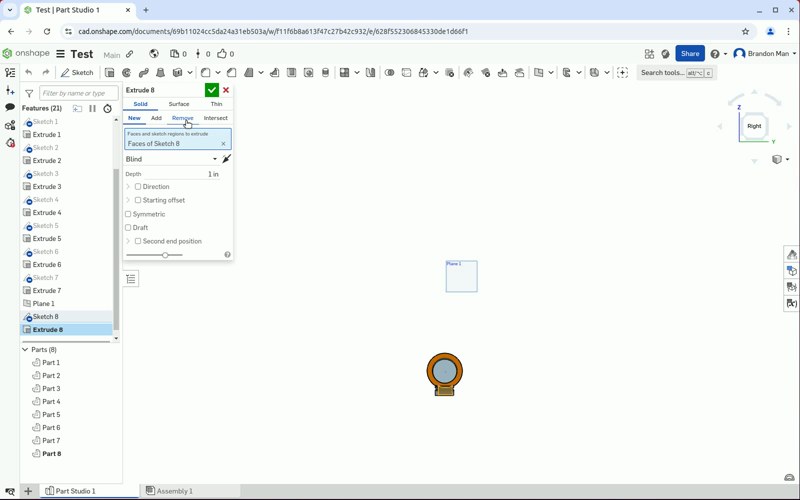
click(186, 120)
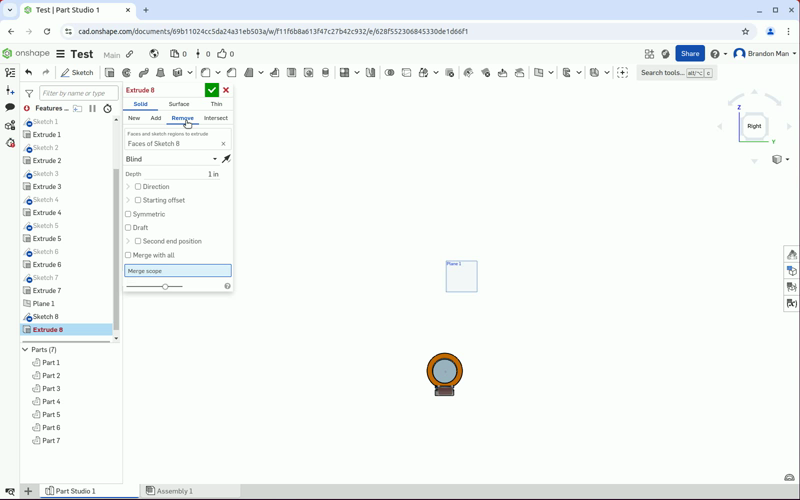
key(tab, 4)
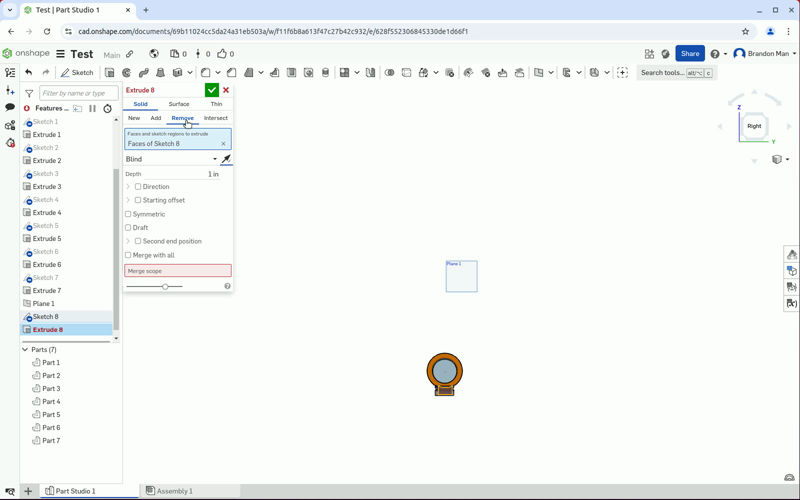
text(5.777)
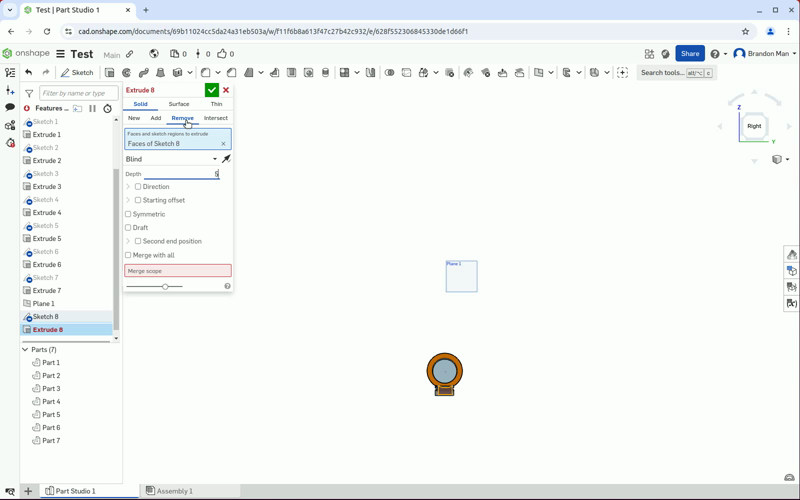
key(tab, 6)
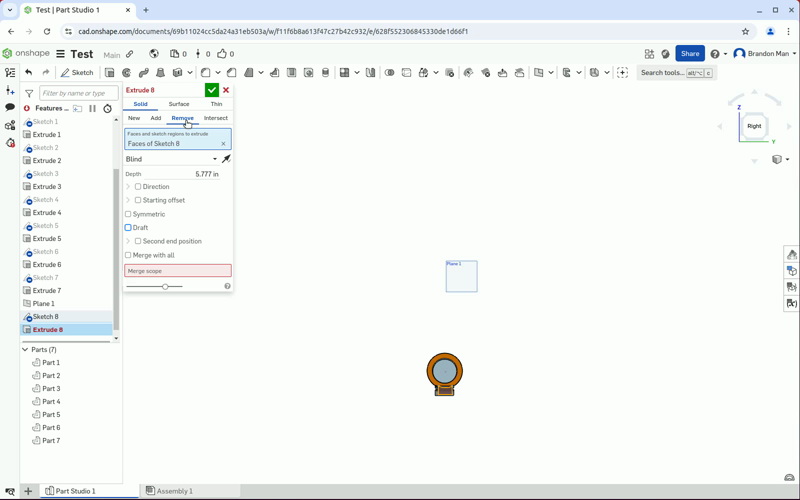
key(space)
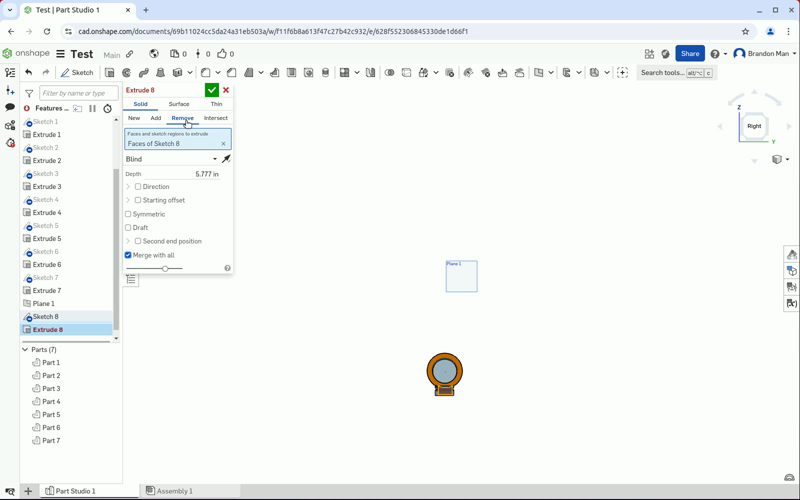
key(enter)
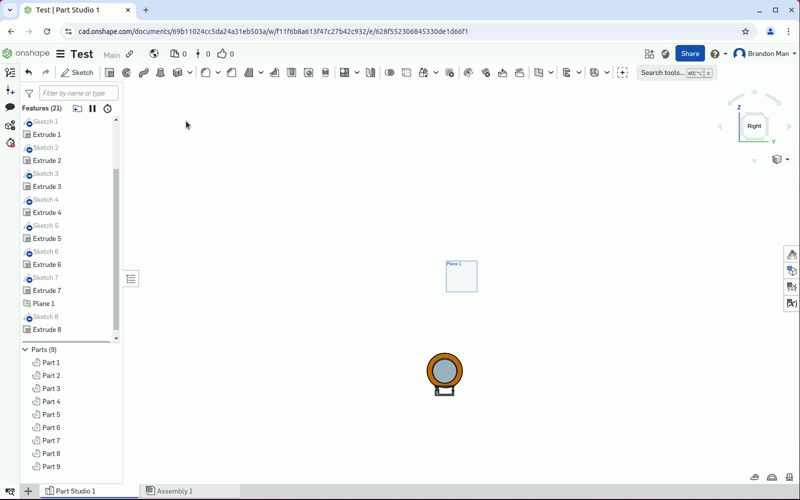
key(shift+h)
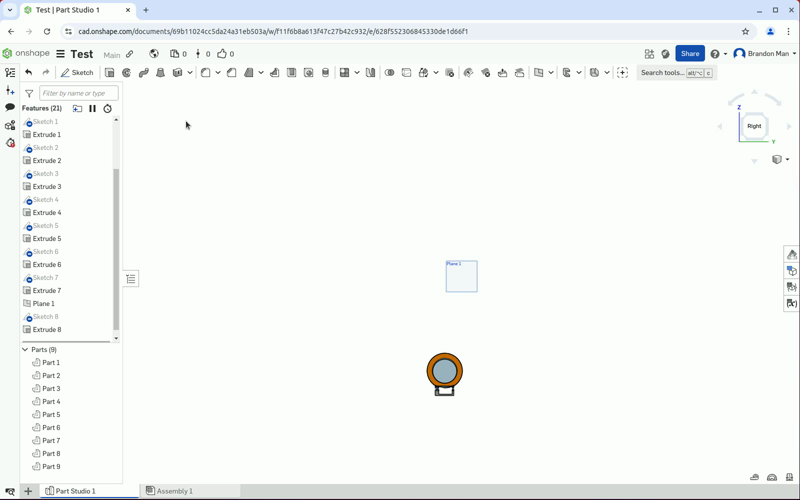
key(shift+h)
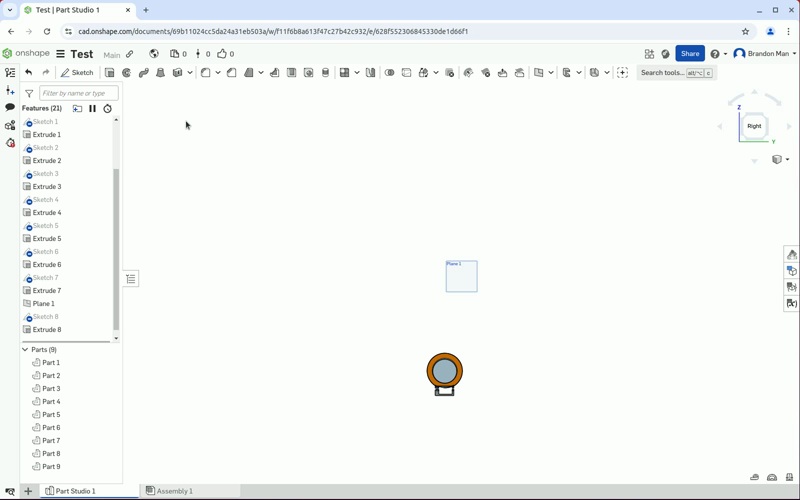
mouse_move(69, 124)
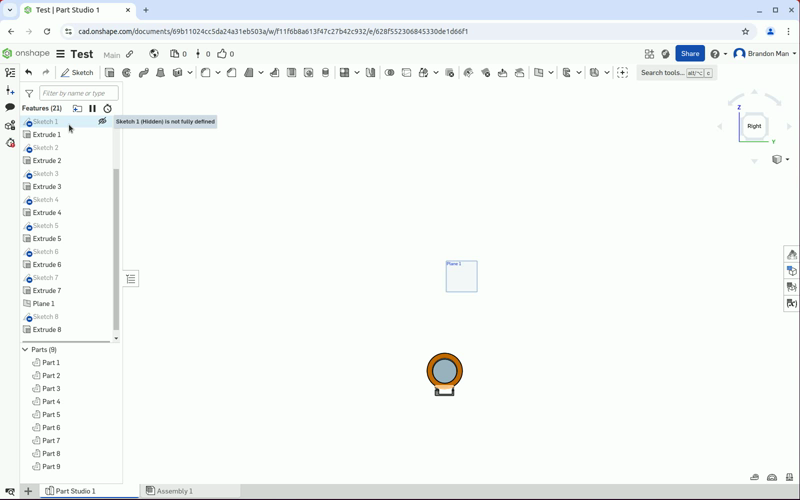
click(69, 124)
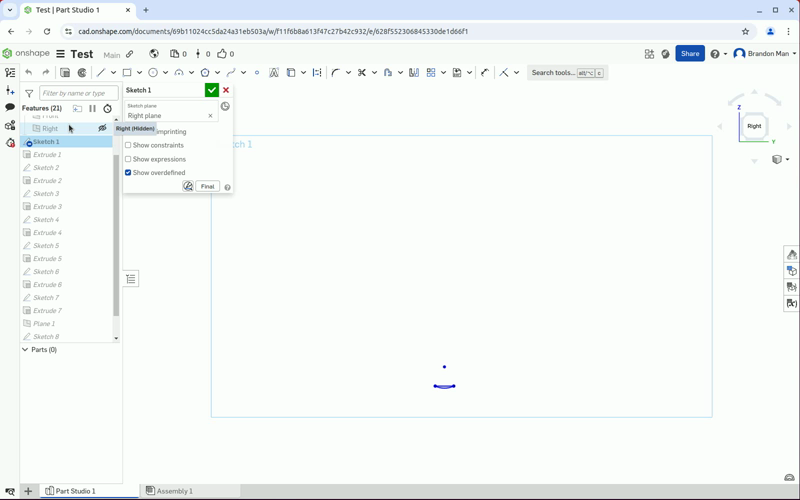
mouse_move(229, 92)
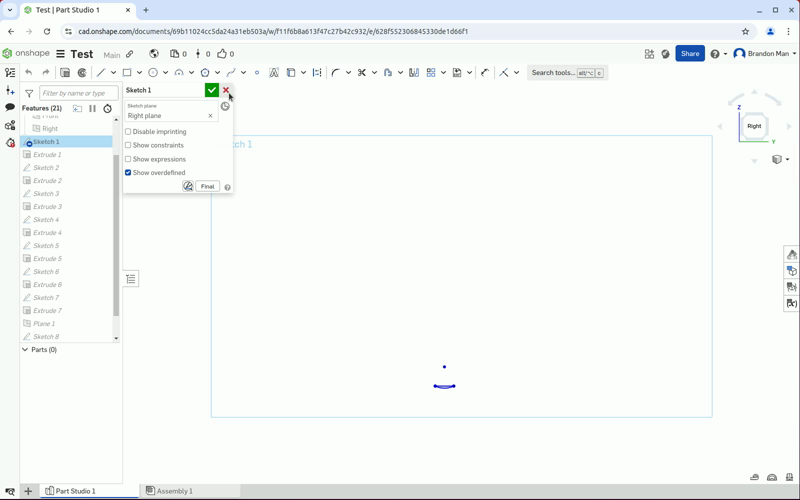
click(229, 92)
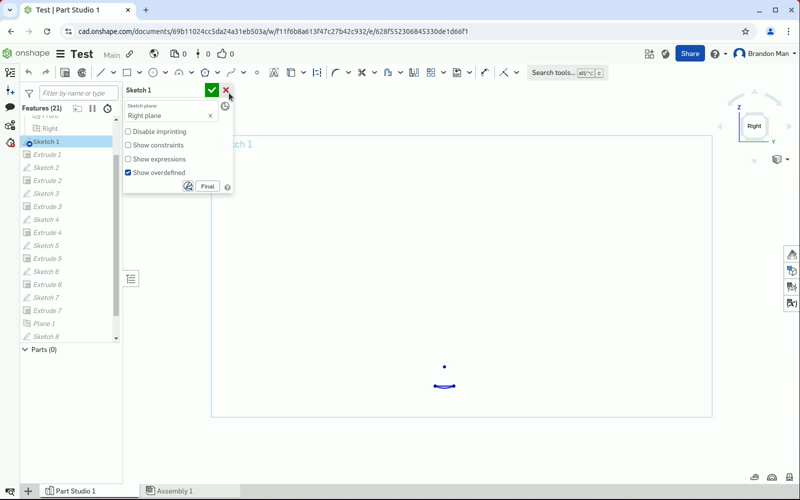
key(shift+s)
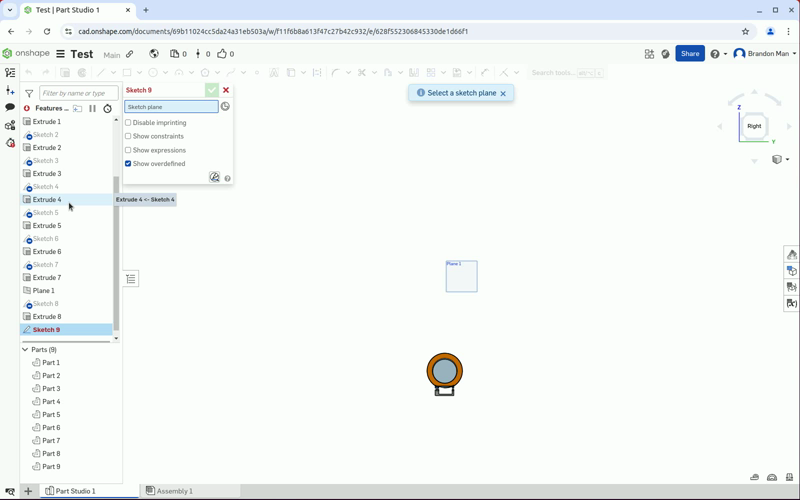
scroll(3)
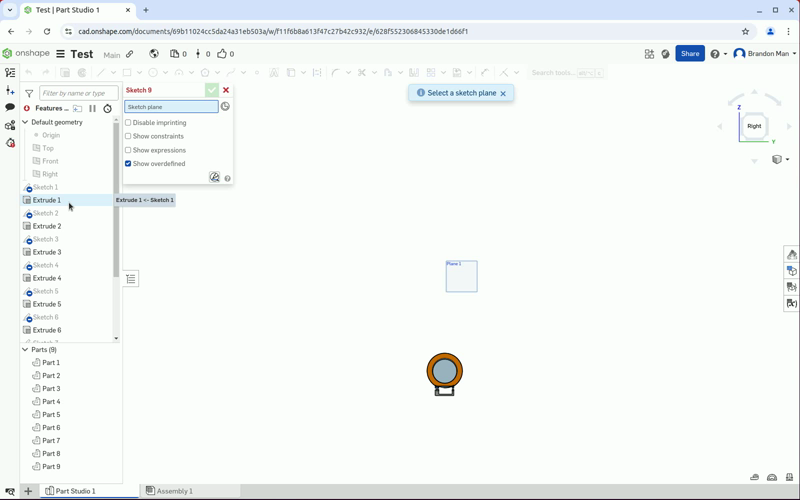
mouse_move(69, 176)
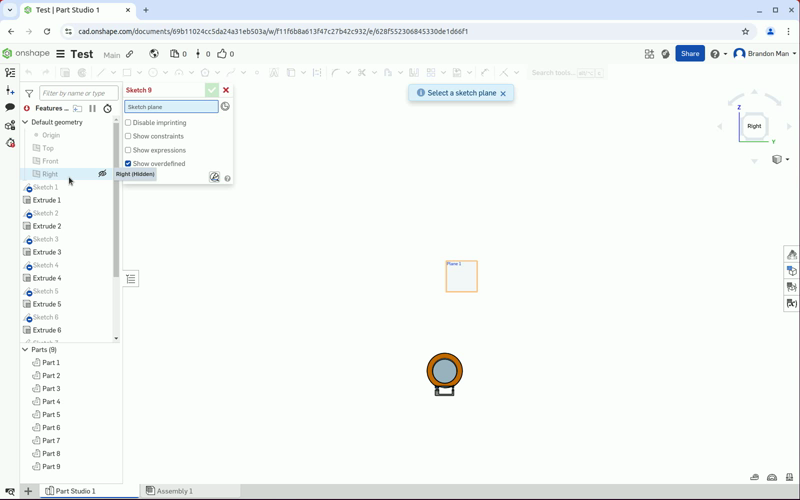
click(69, 176)
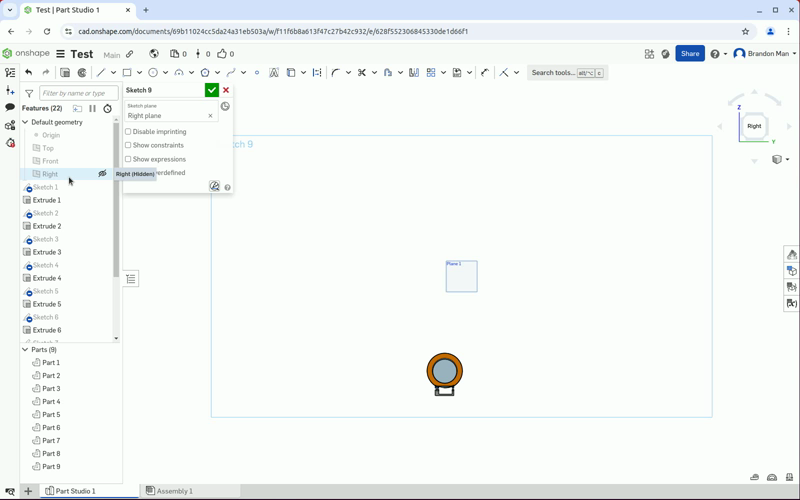
mouse_move(73, 352)
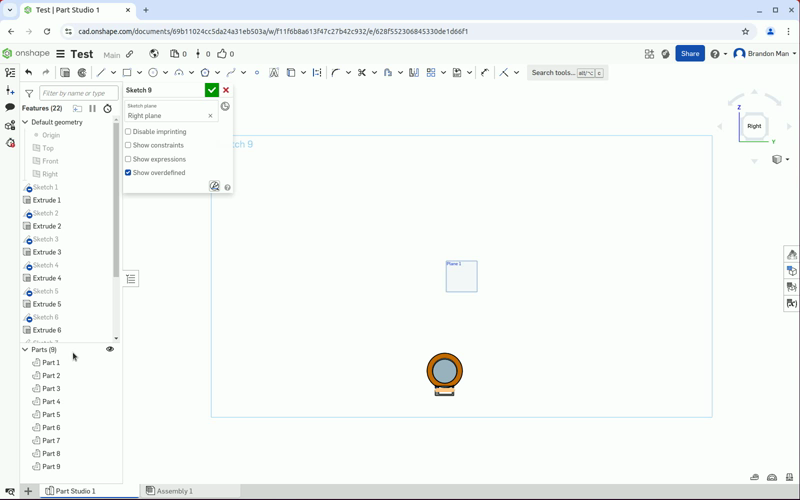
key(y)
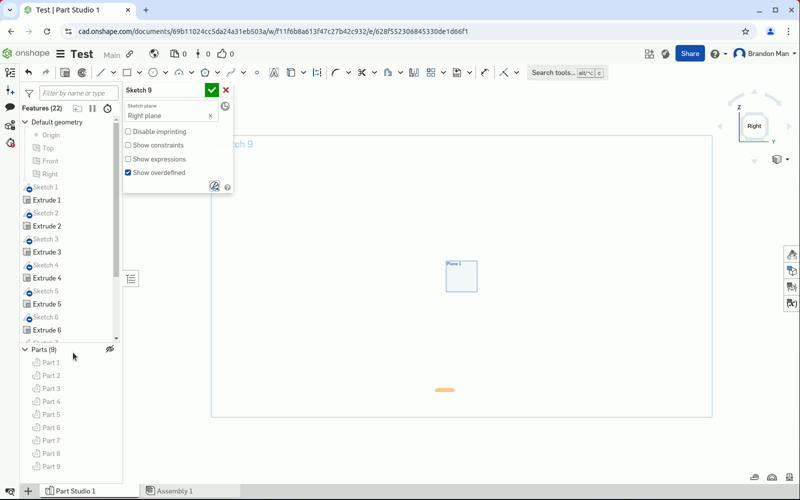
key(l)
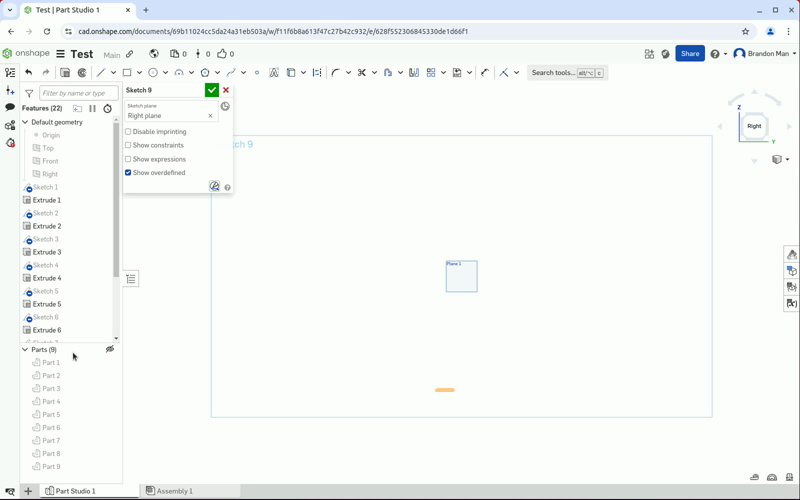
key_down(shift)
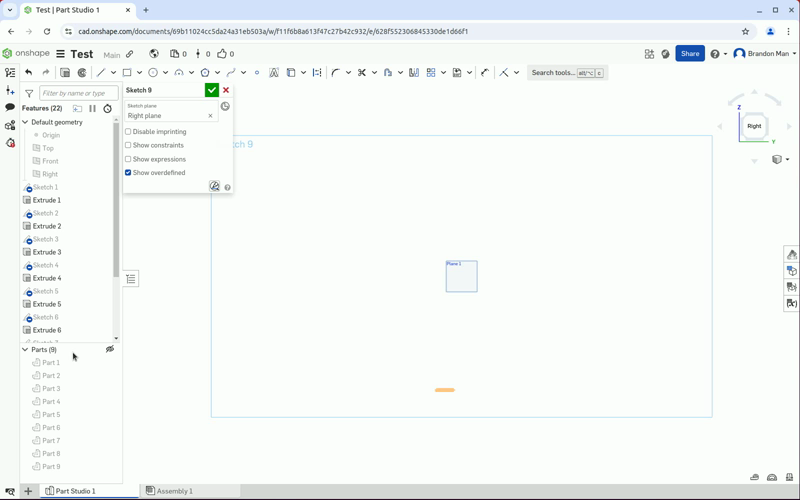
mouse_move(436, 390)
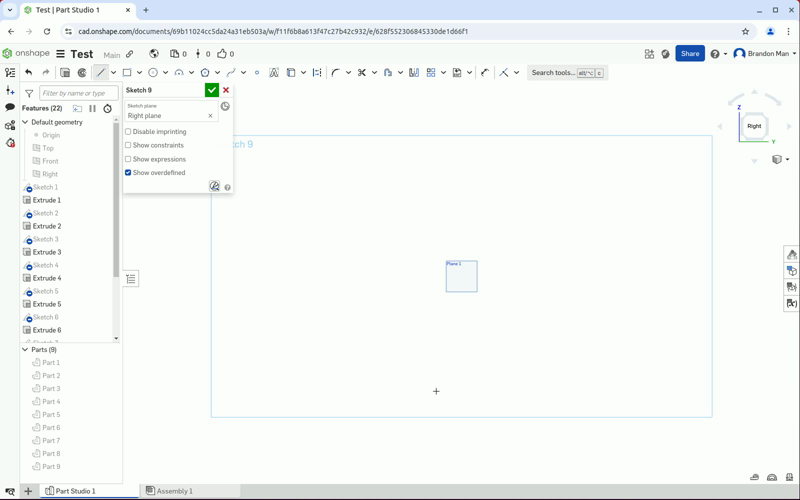
click(436, 390)
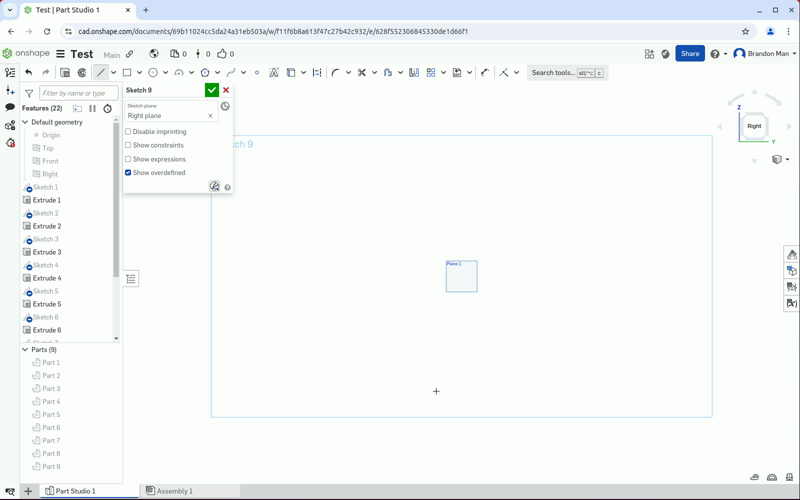
key_up(shift)
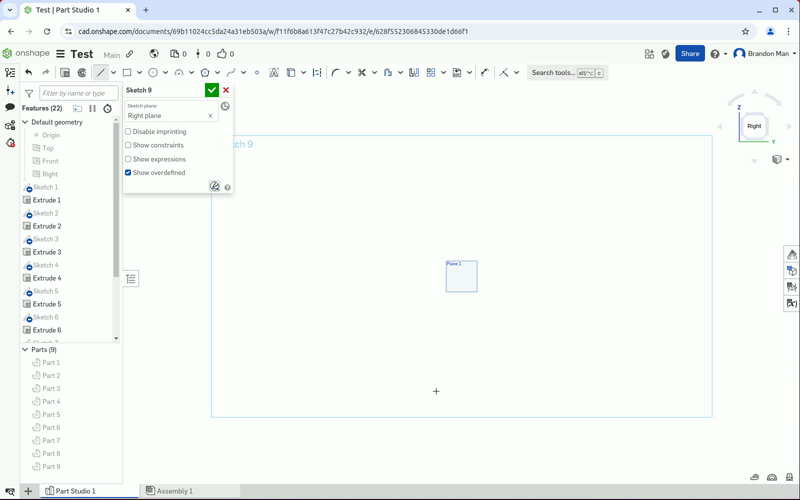
key_down(shift)
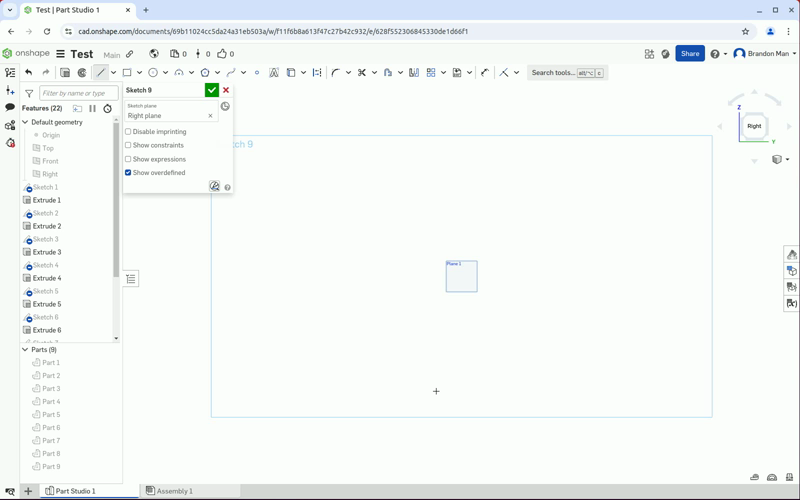
mouse_move(466, 390)
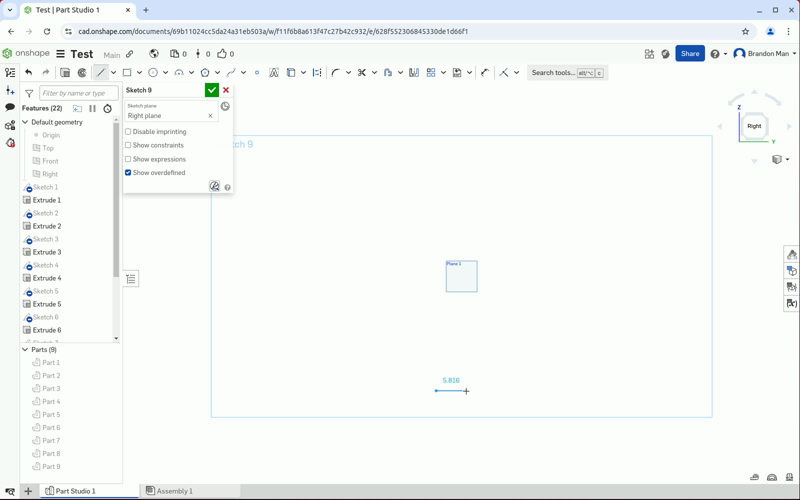
mouse_move(453, 390)
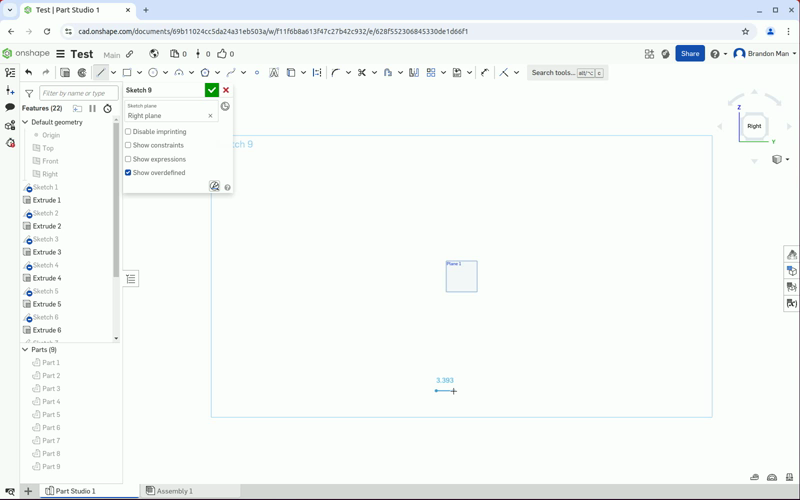
click(453, 390)
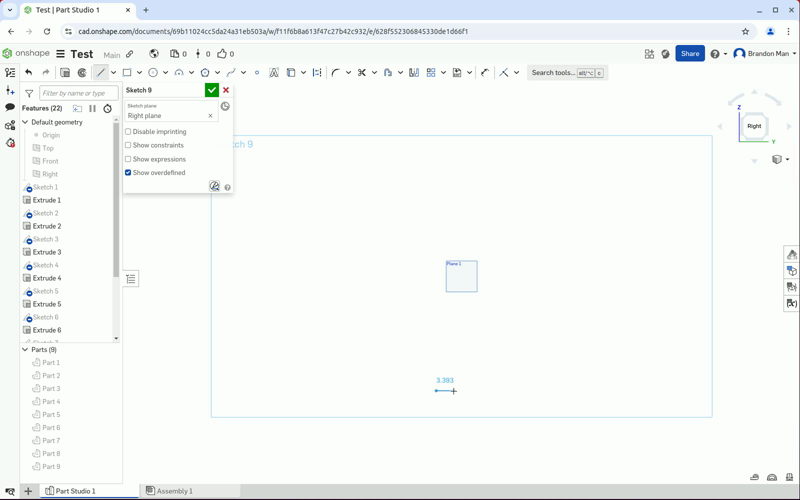
key_up(shift)
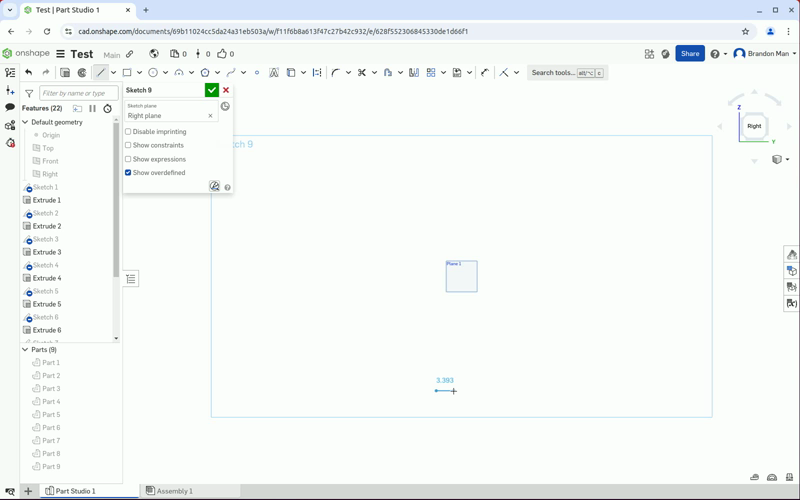
key_down(shift)
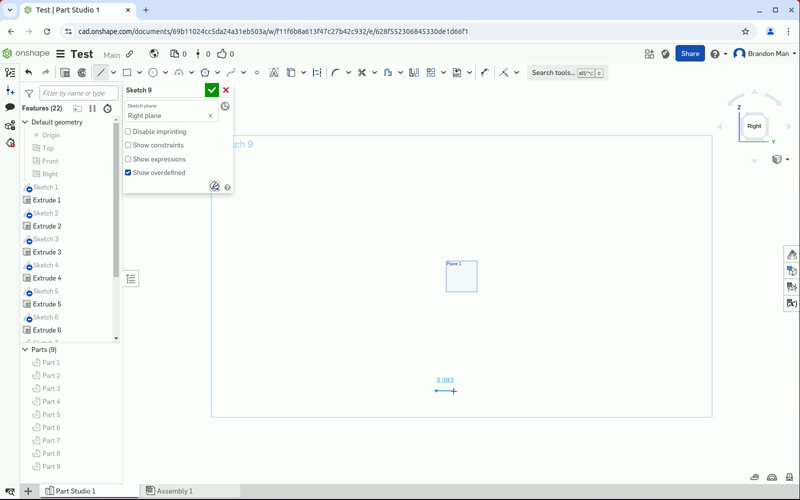
mouse_move(483, 390)
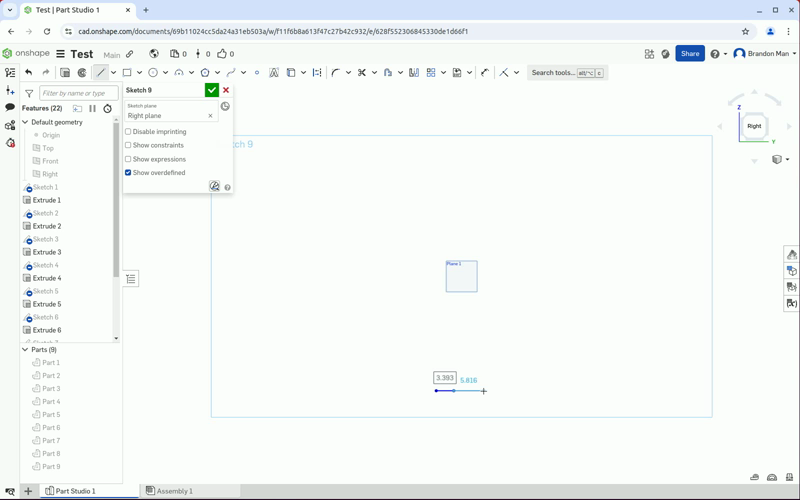
mouse_move(453, 389)
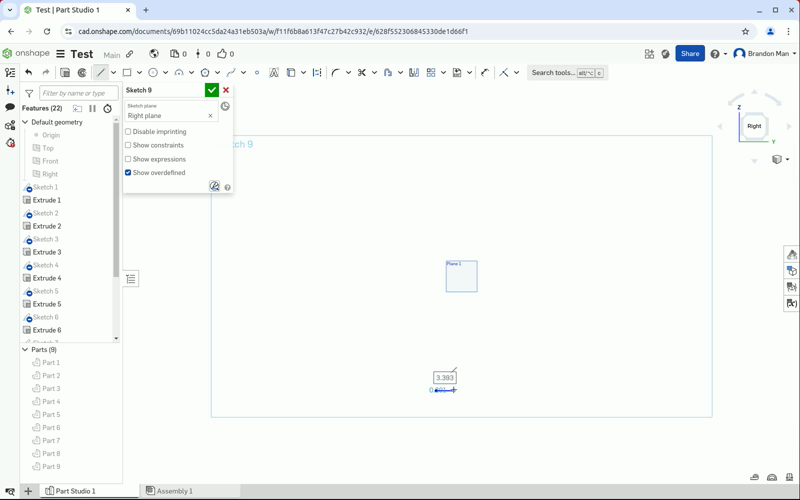
scroll(6)
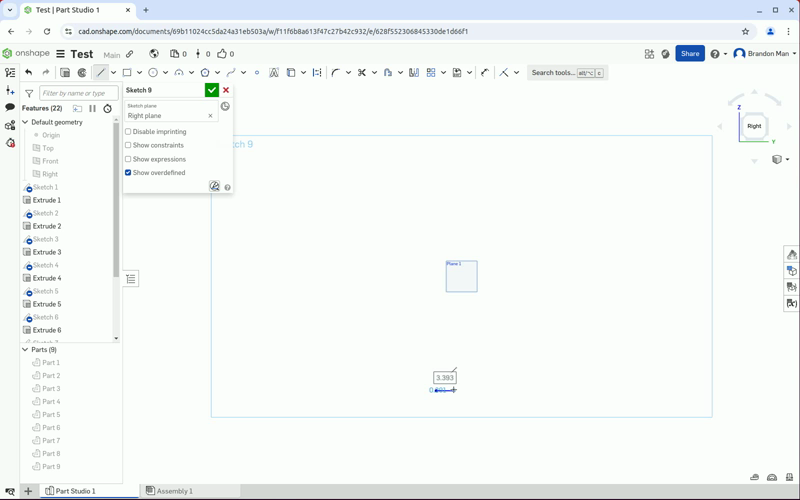
scroll(6)
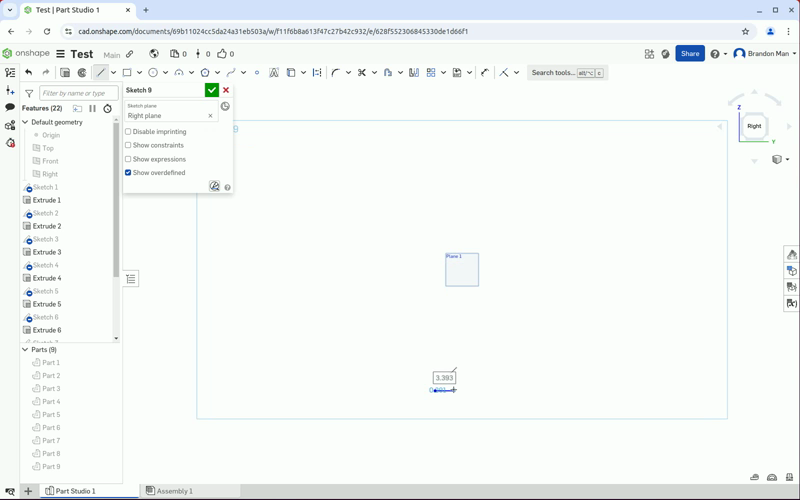
scroll(6)
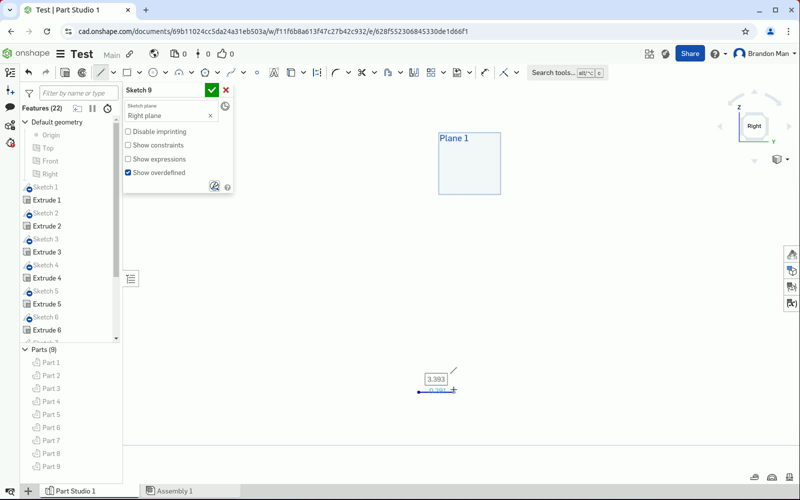
scroll(6)
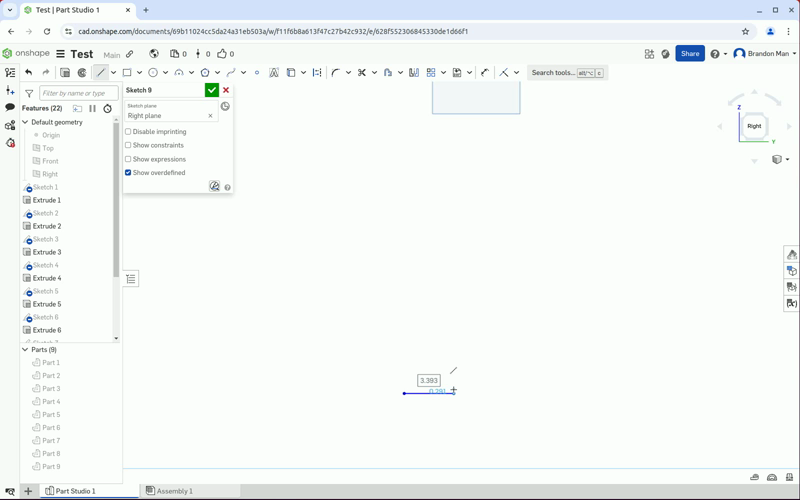
scroll(6)
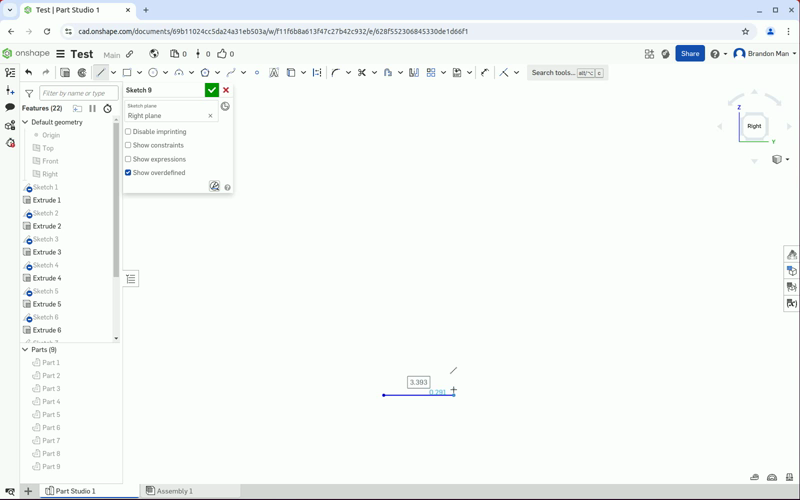
scroll(6)
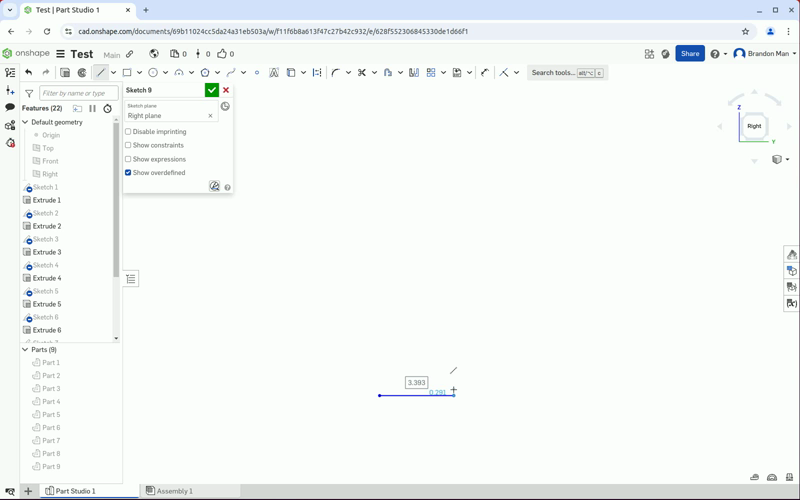
scroll(6)
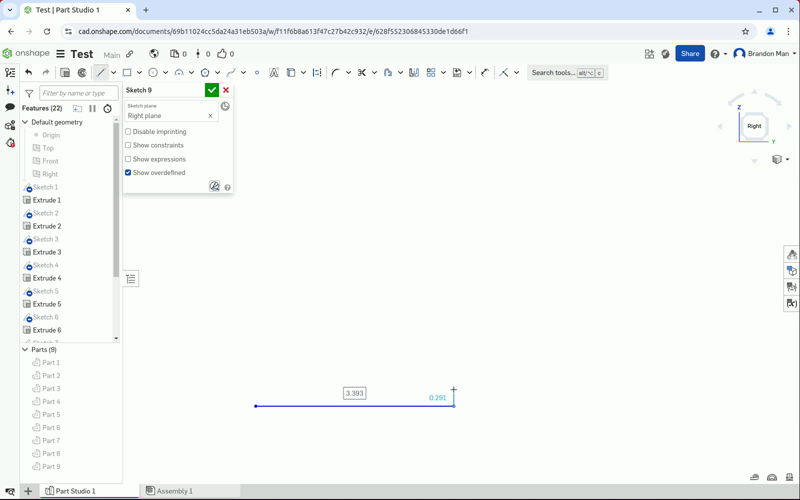
click(453, 389)
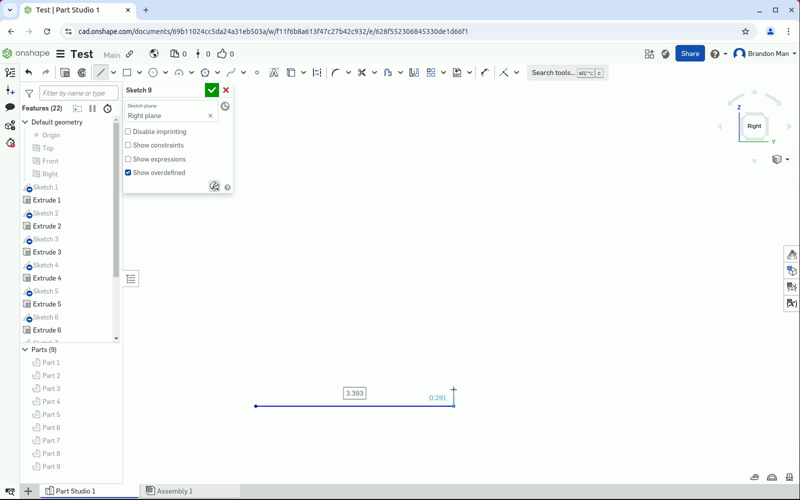
scroll(-6)
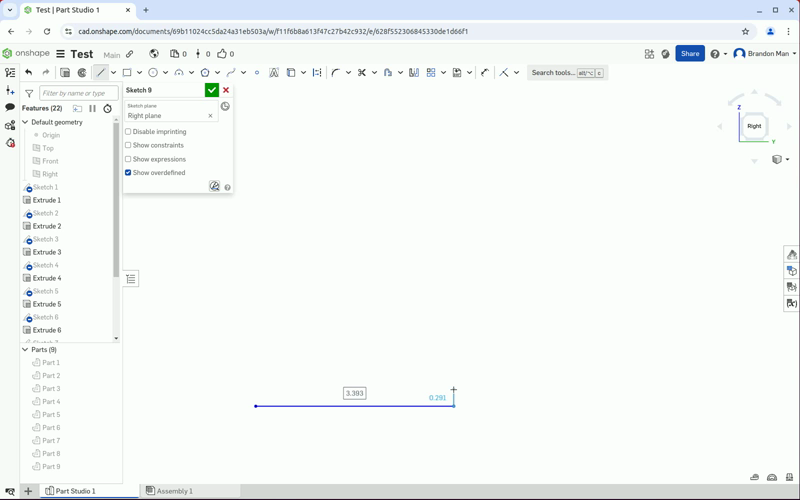
scroll(-6)
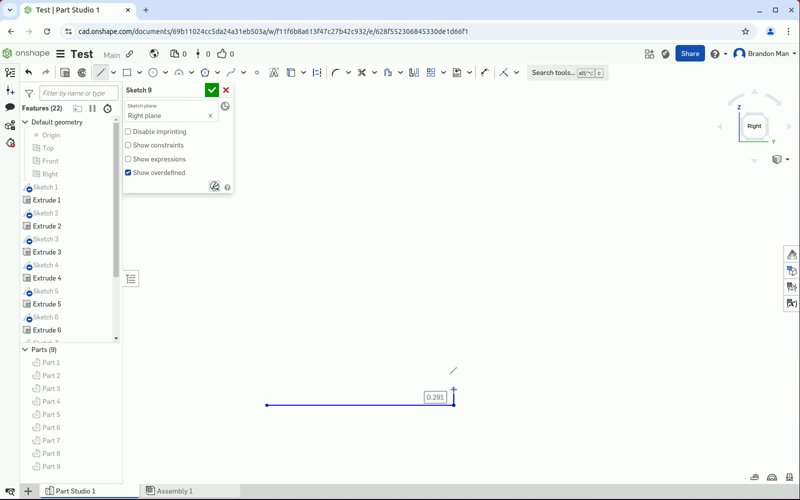
scroll(-6)
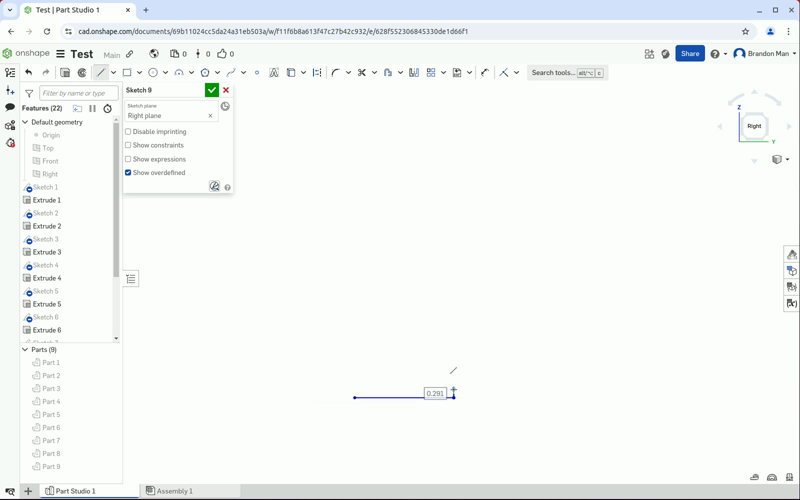
scroll(-6)
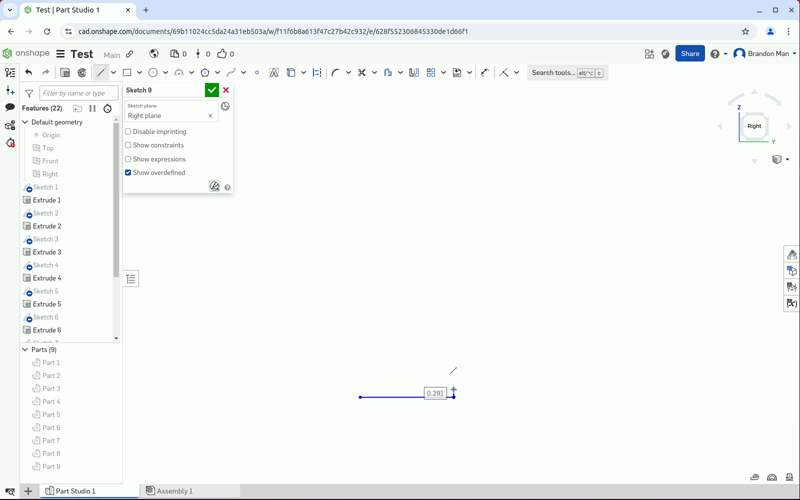
scroll(-6)
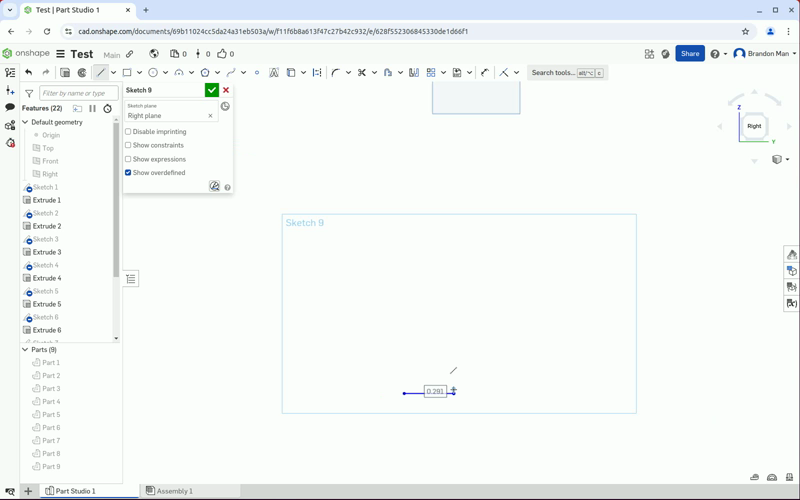
scroll(-6)
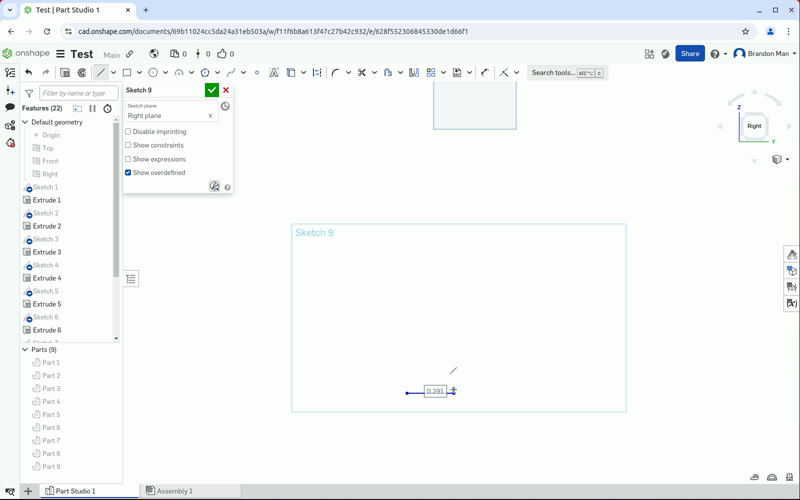
scroll(-6)
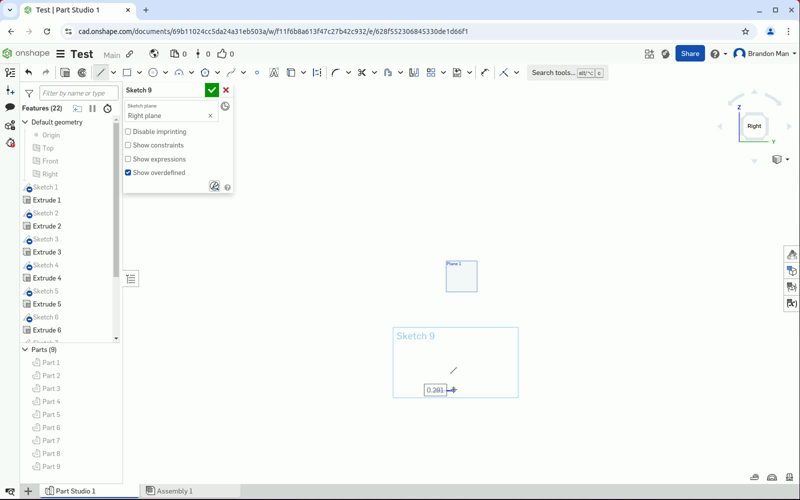
key_up(shift)
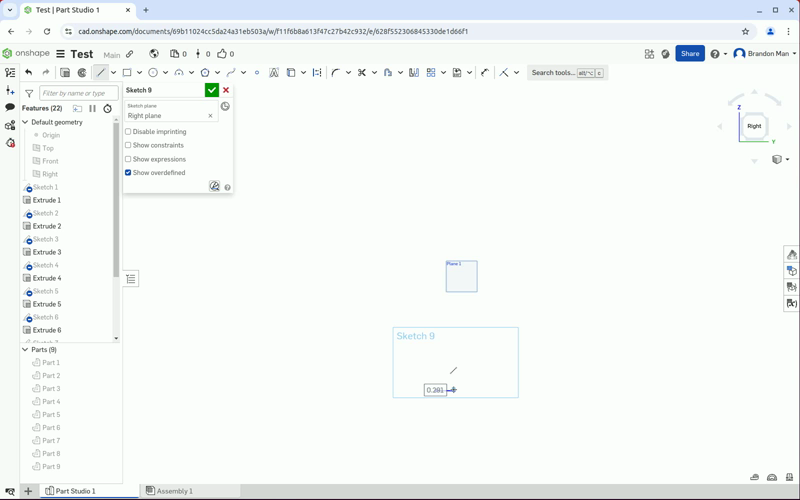
key_down(shift)
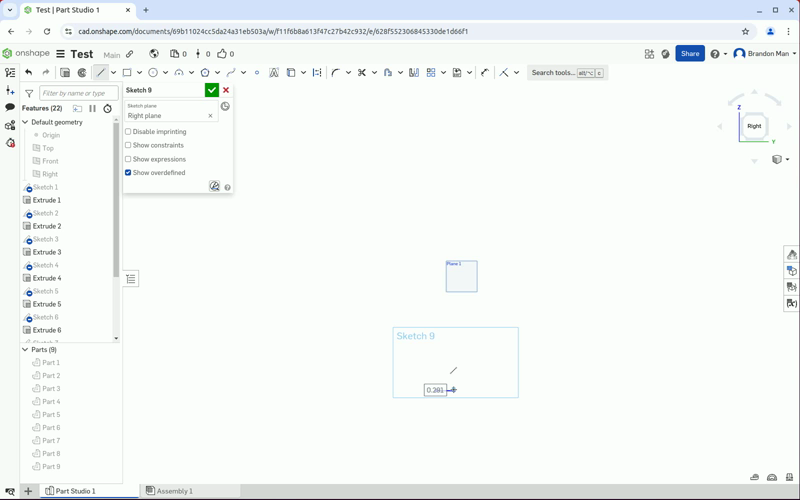
mouse_move(483, 389)
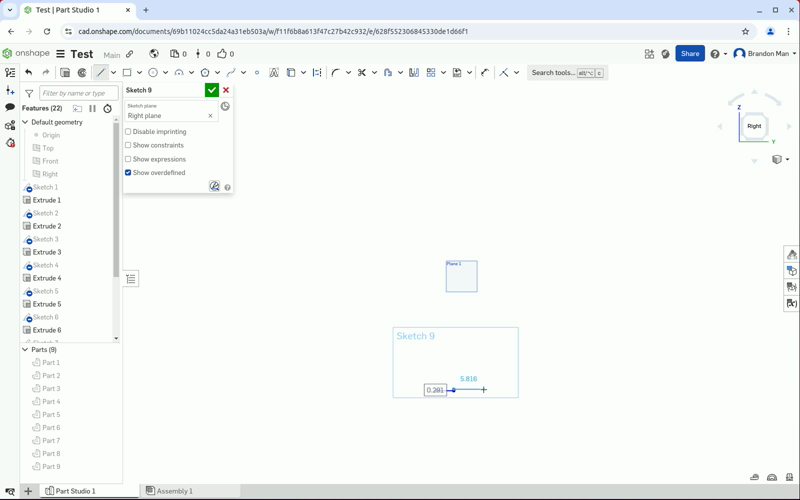
mouse_move(436, 389)
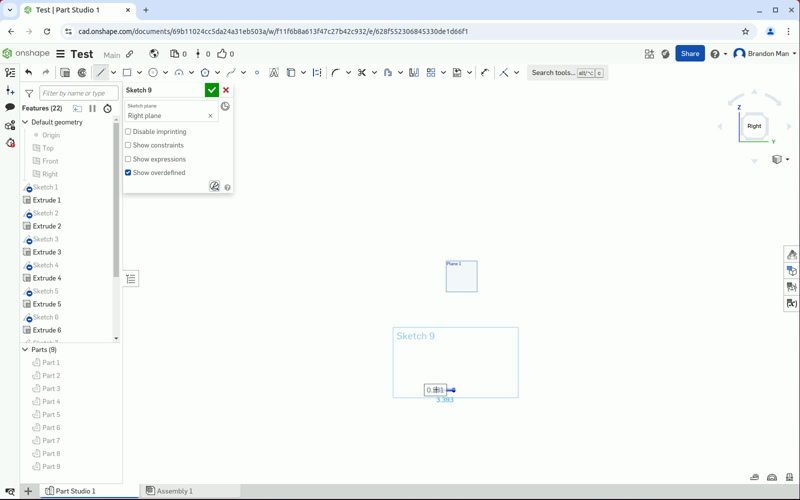
scroll(6)
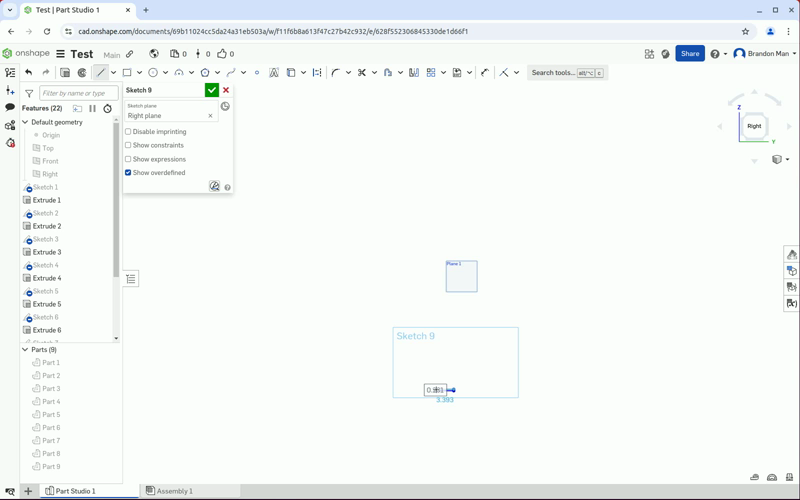
scroll(6)
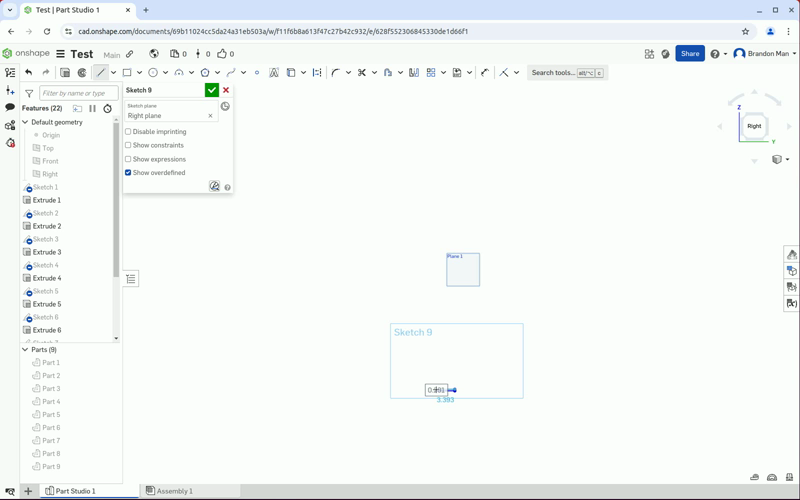
scroll(6)
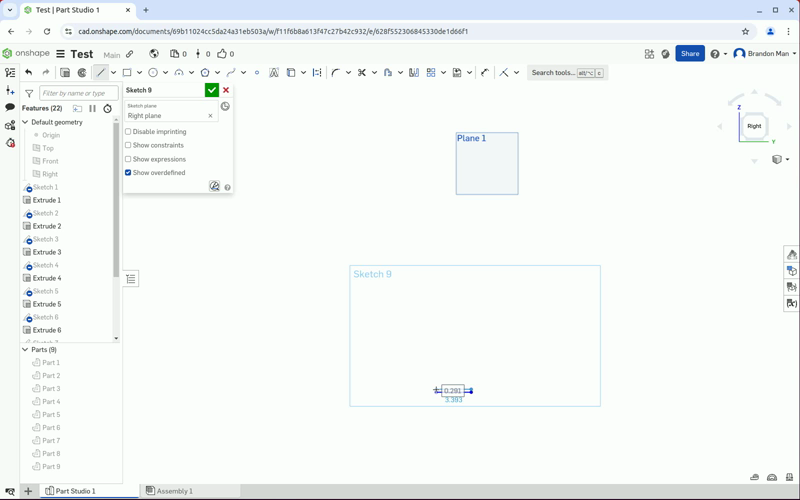
scroll(6)
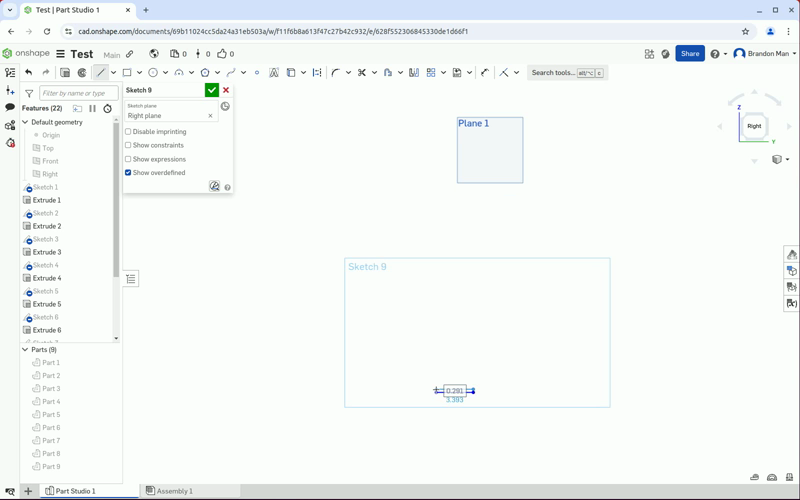
scroll(6)
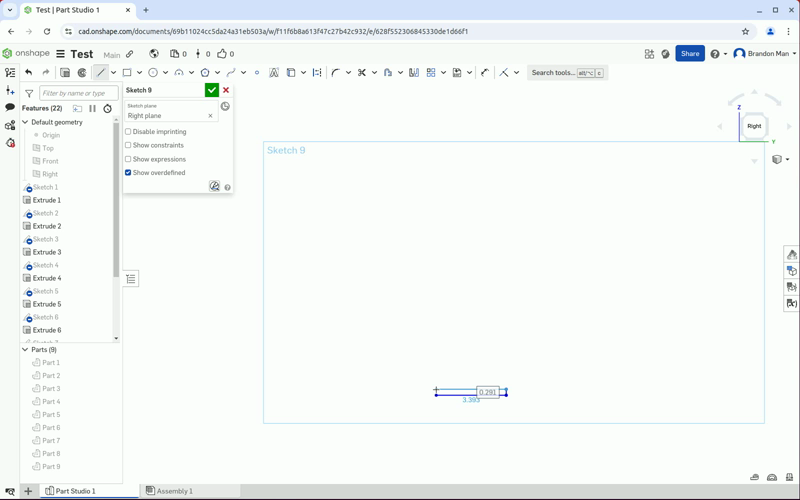
scroll(6)
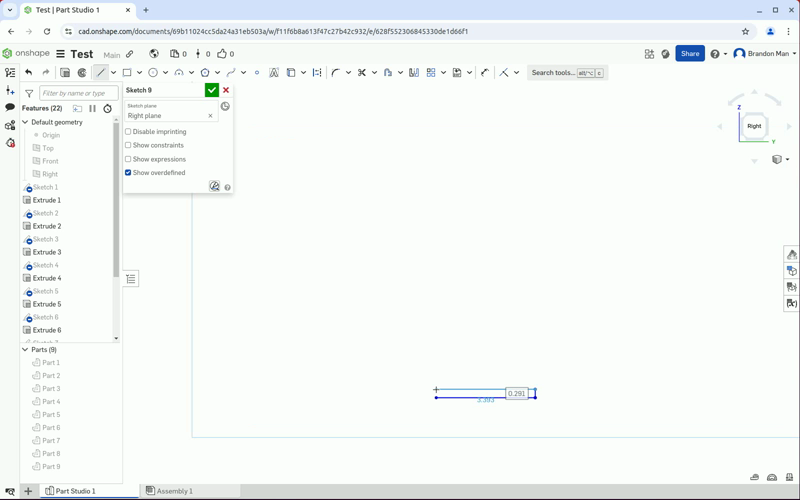
scroll(6)
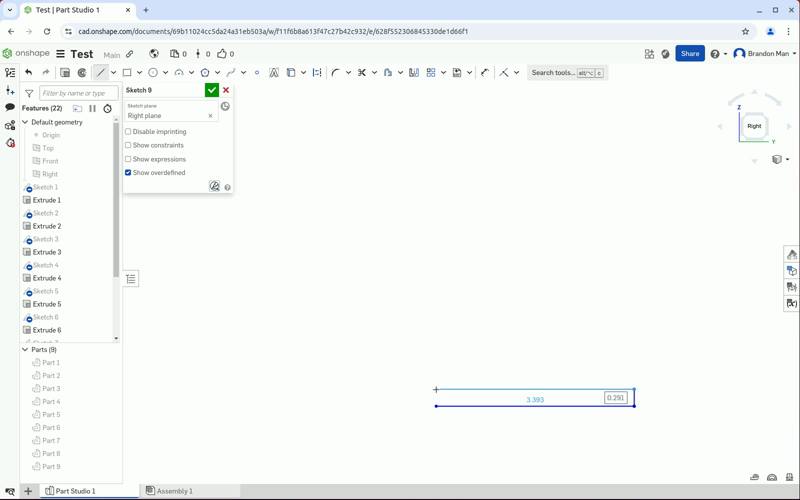
click(436, 389)
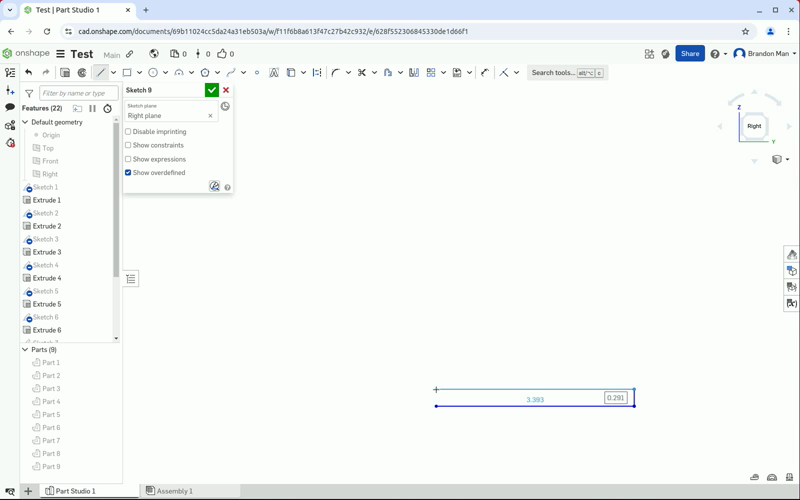
scroll(-6)
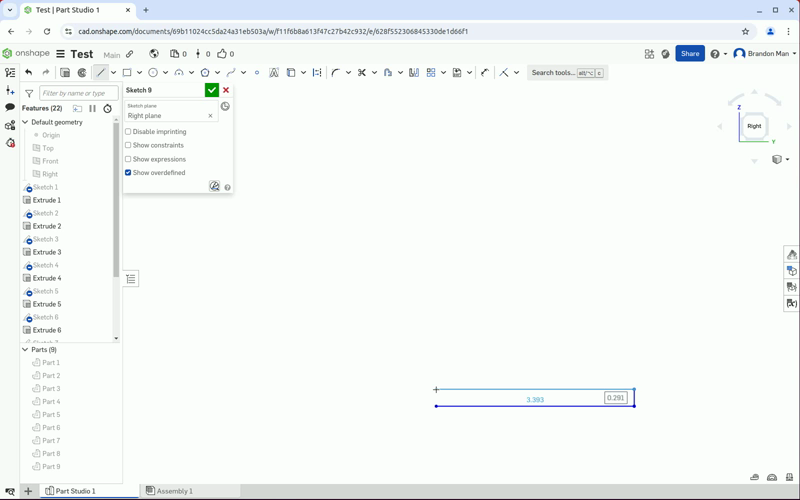
scroll(-6)
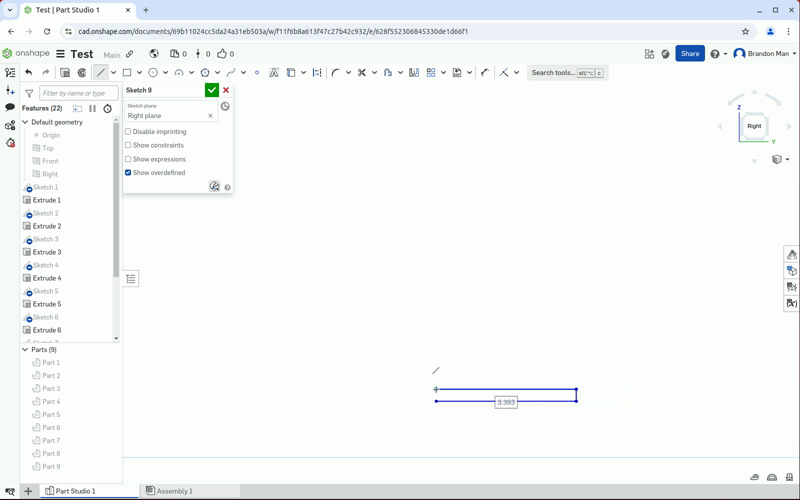
scroll(-6)
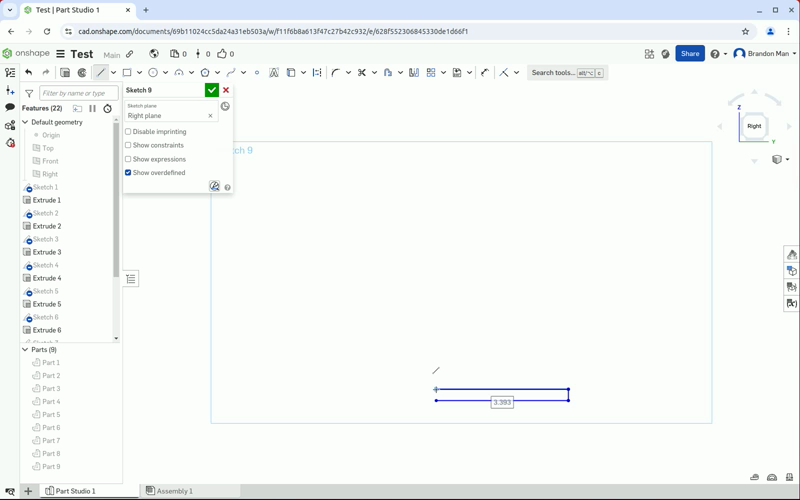
scroll(-6)
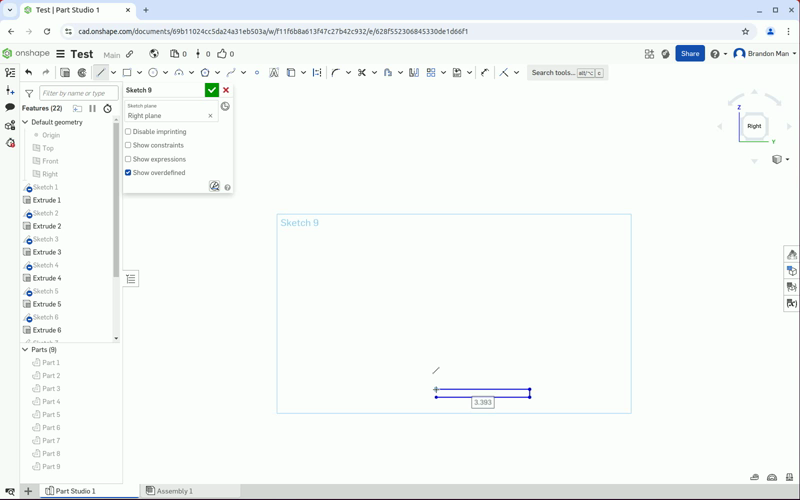
scroll(-6)
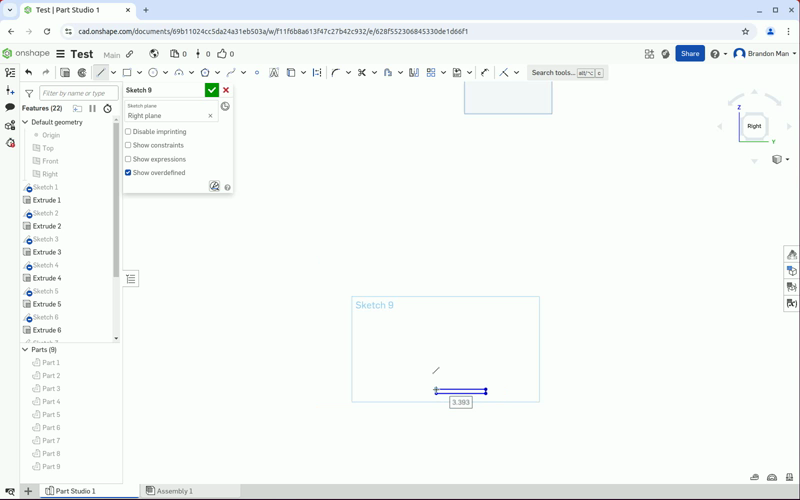
scroll(-6)
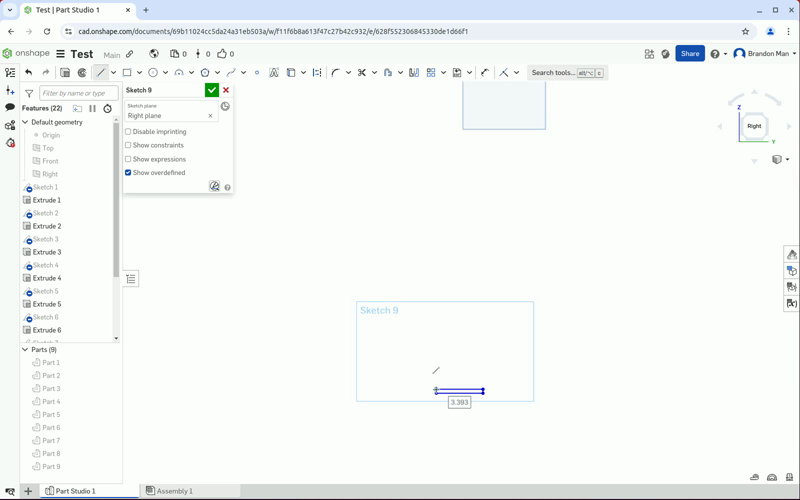
scroll(-6)
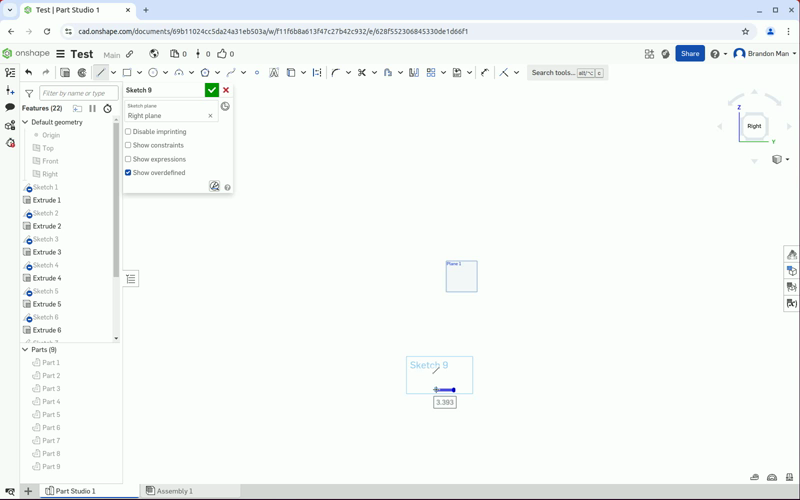
key_up(shift)
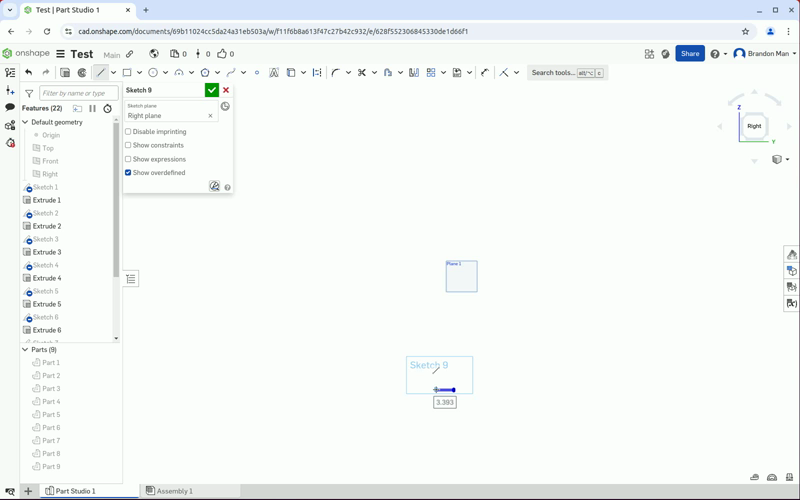
mouse_move(466, 389)
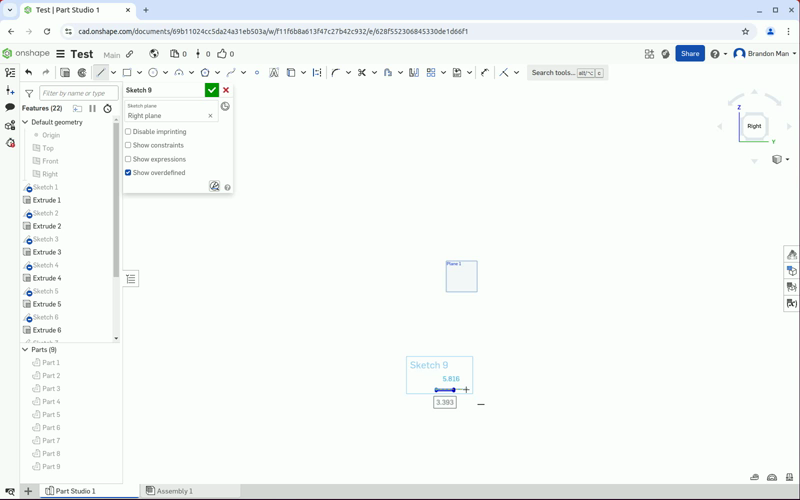
key_down(shift)
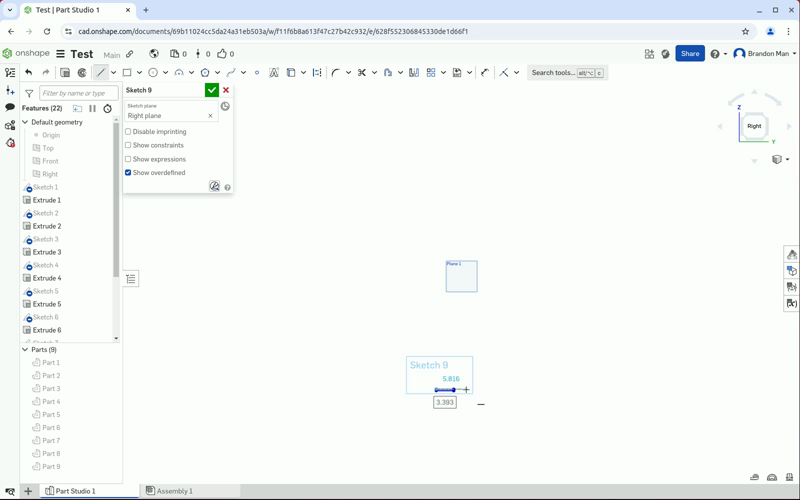
mouse_move(436, 390)
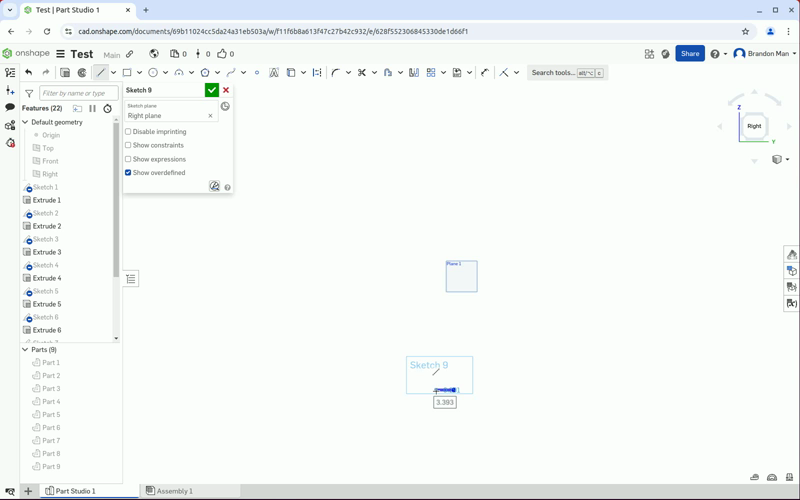
scroll(6)
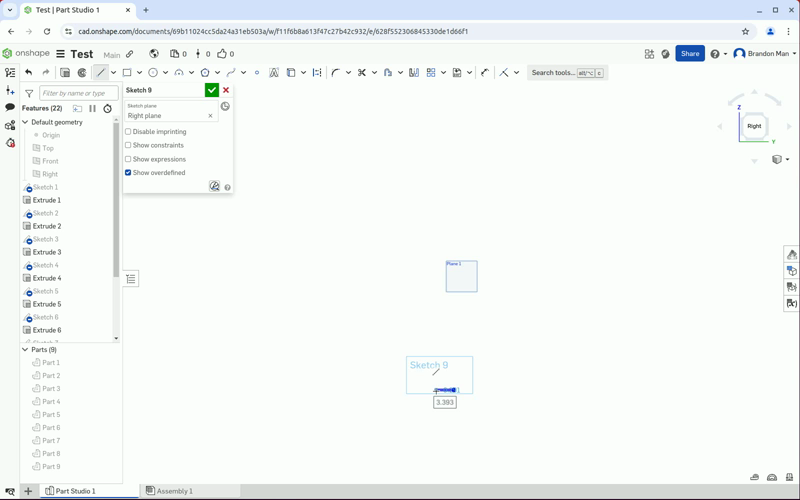
scroll(6)
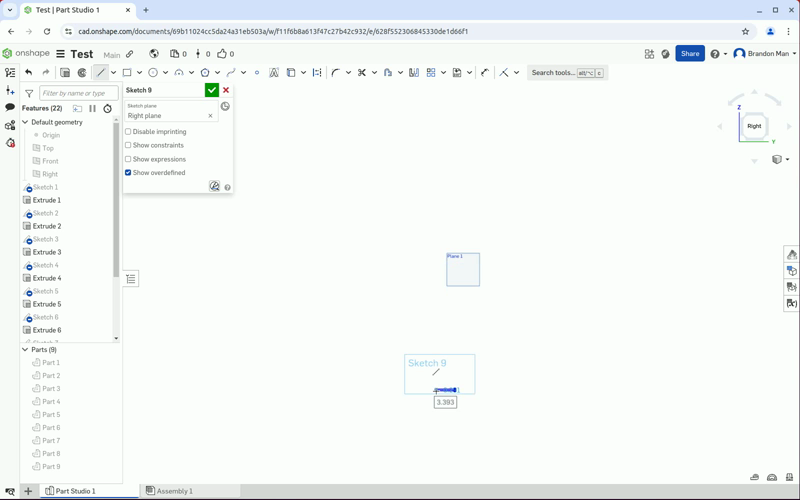
scroll(6)
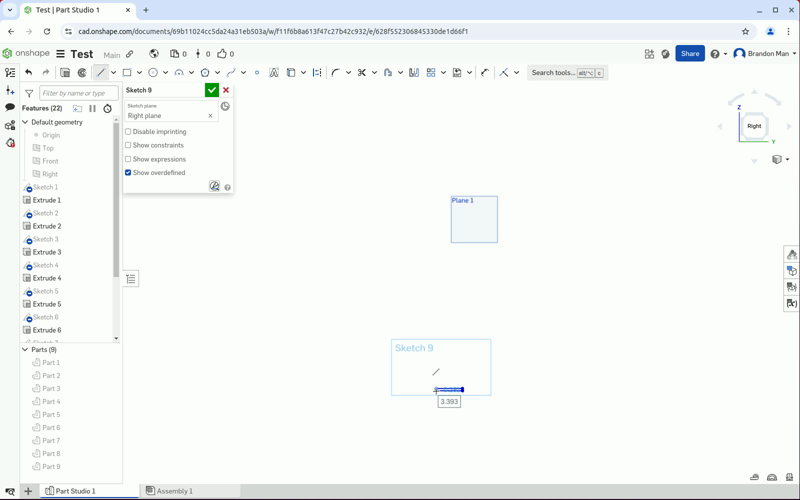
scroll(6)
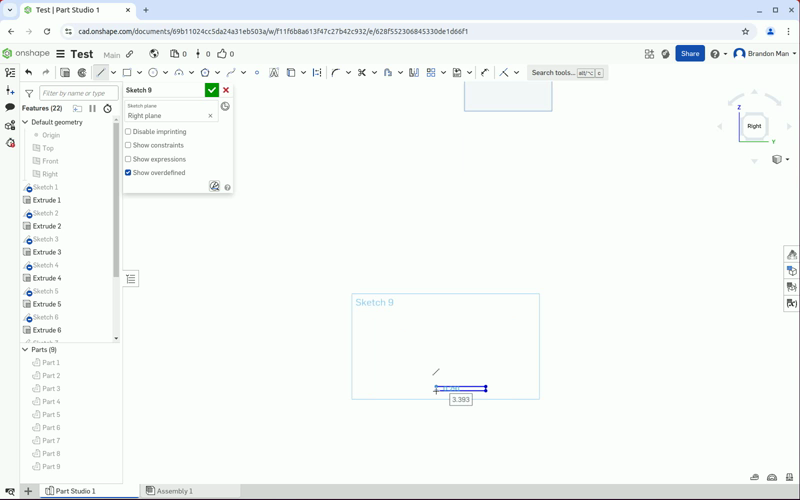
scroll(6)
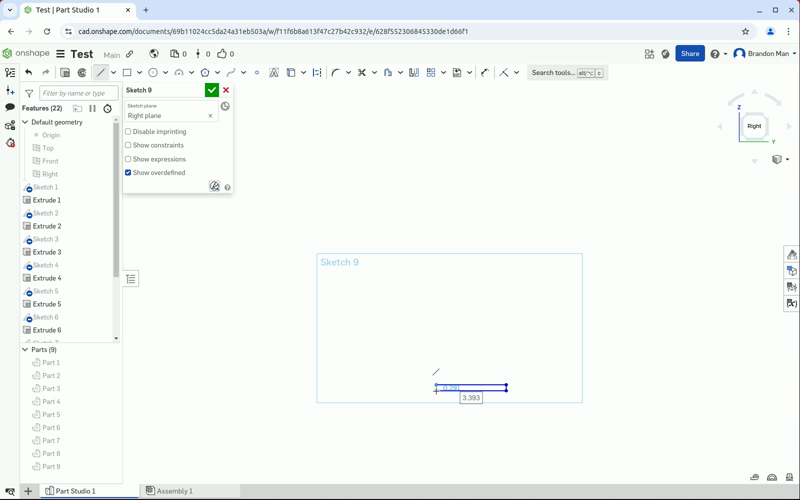
scroll(6)
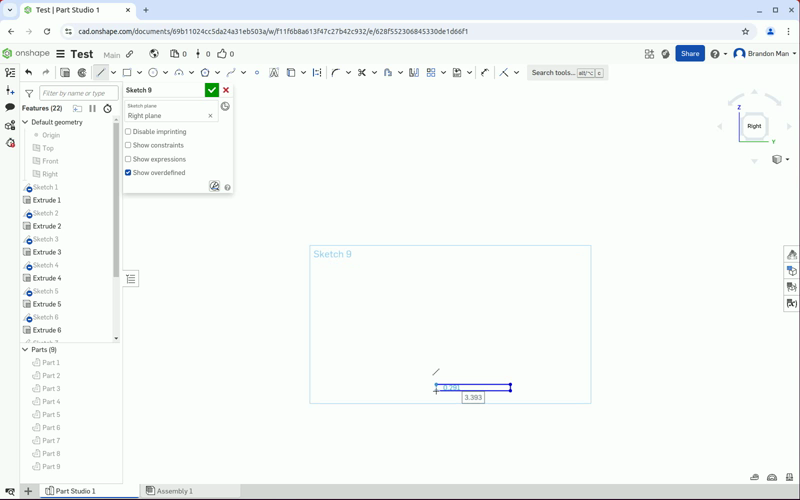
scroll(6)
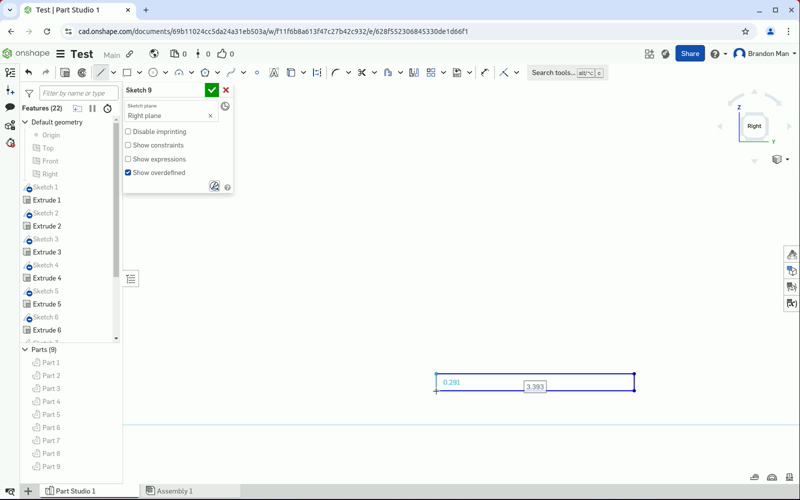
key_up(shift)
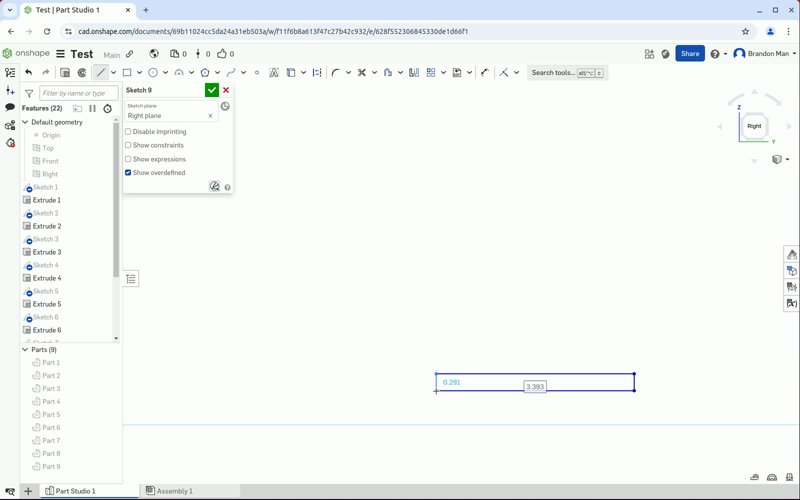
click(436, 390)
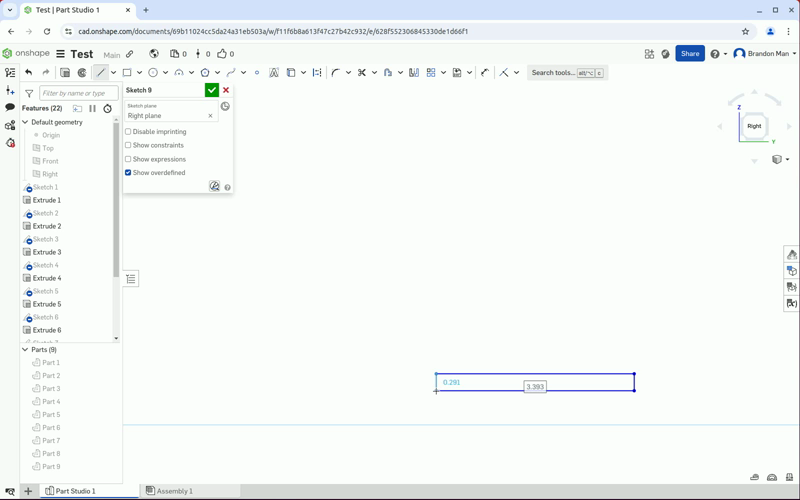
scroll(-6)
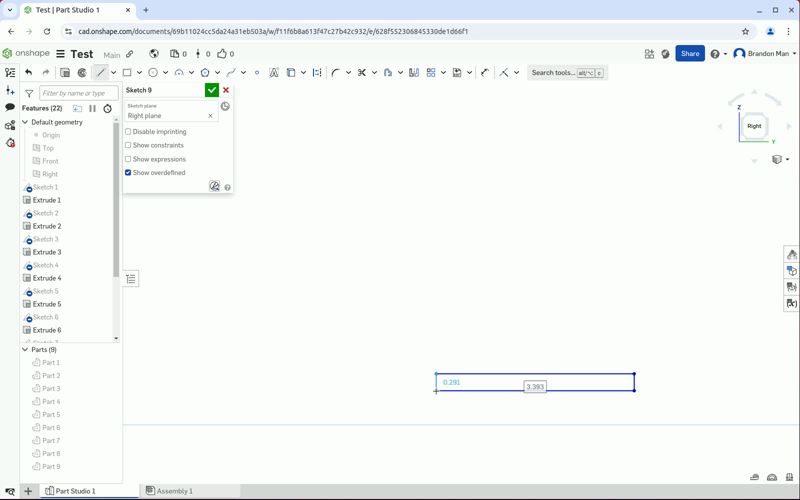
scroll(-6)
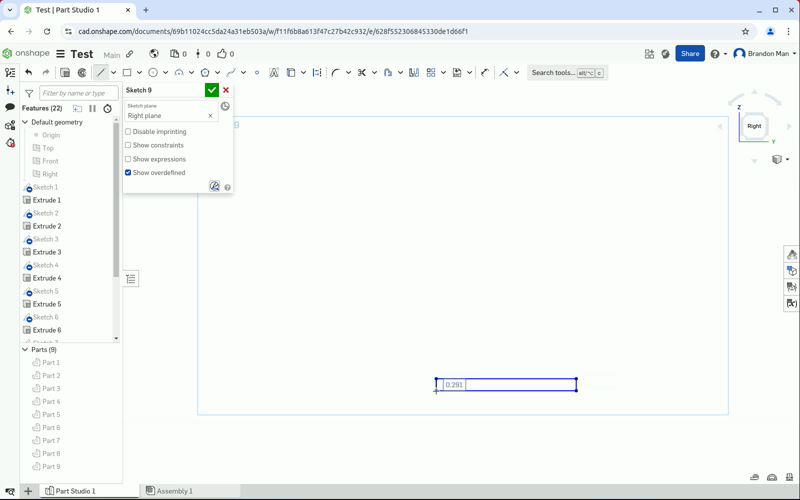
scroll(-6)
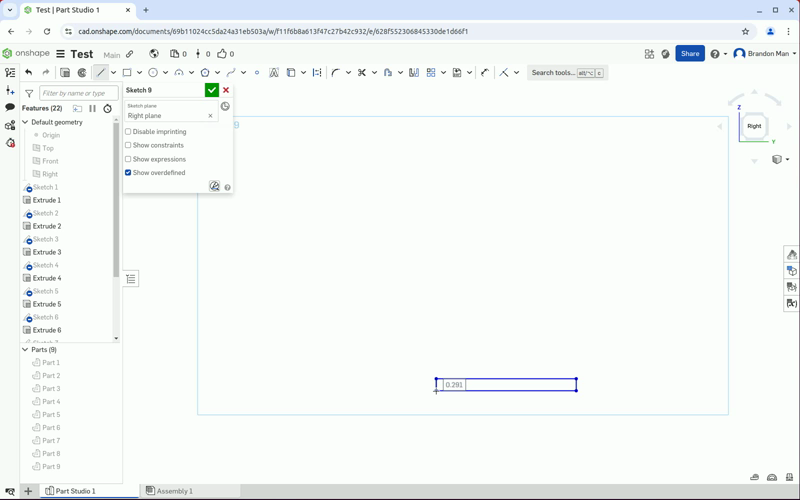
scroll(-6)
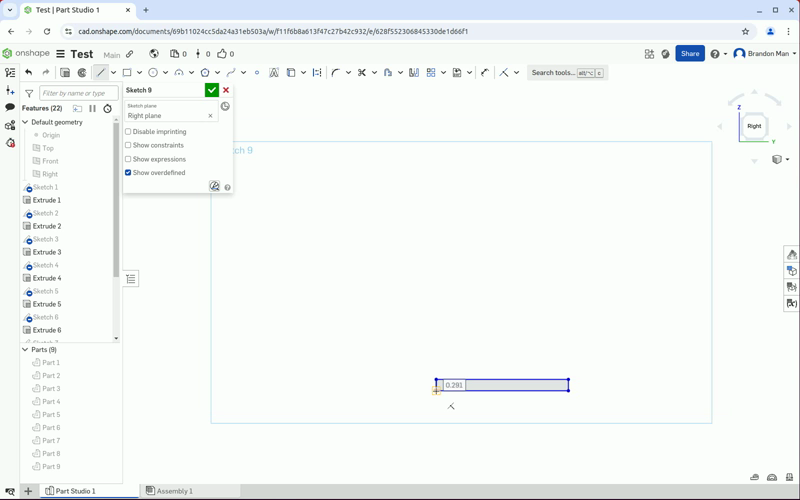
scroll(-6)
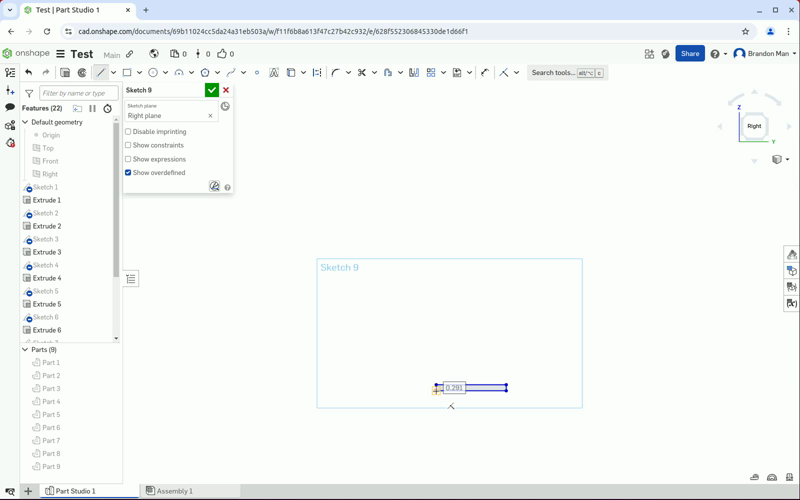
scroll(-6)
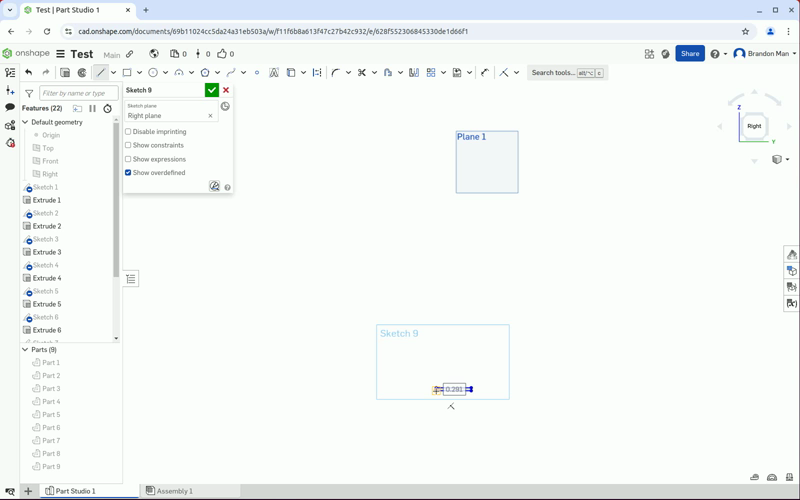
scroll(-6)
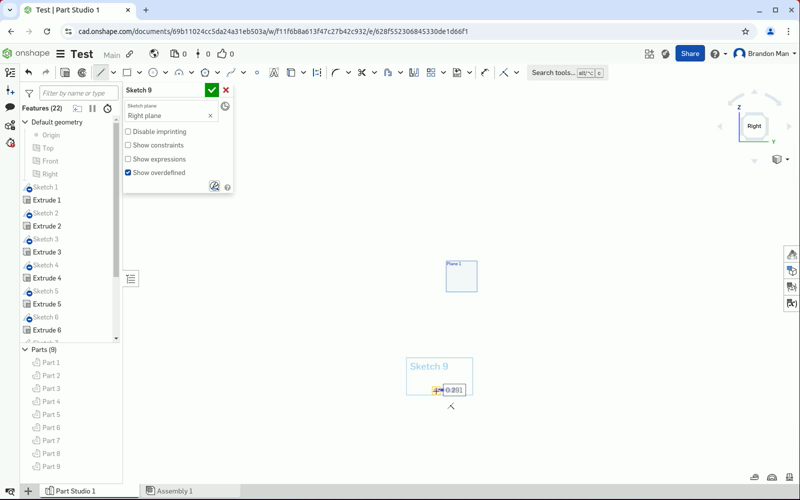
key(esc)
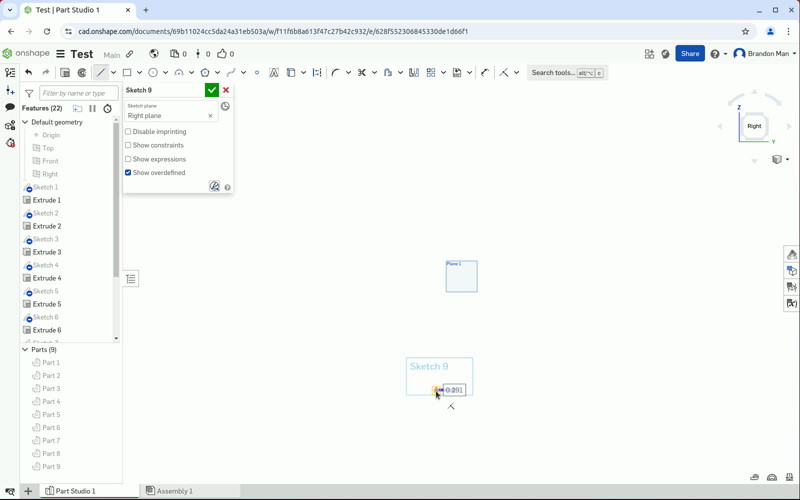
mouse_move(443, 390)
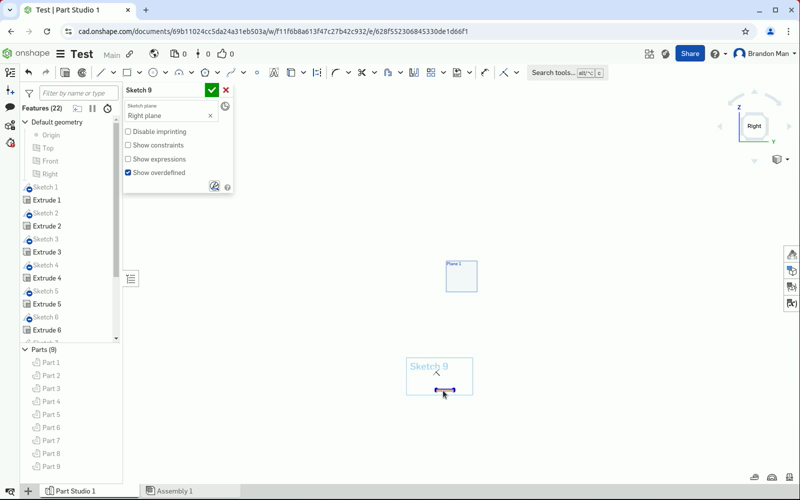
scroll(6)
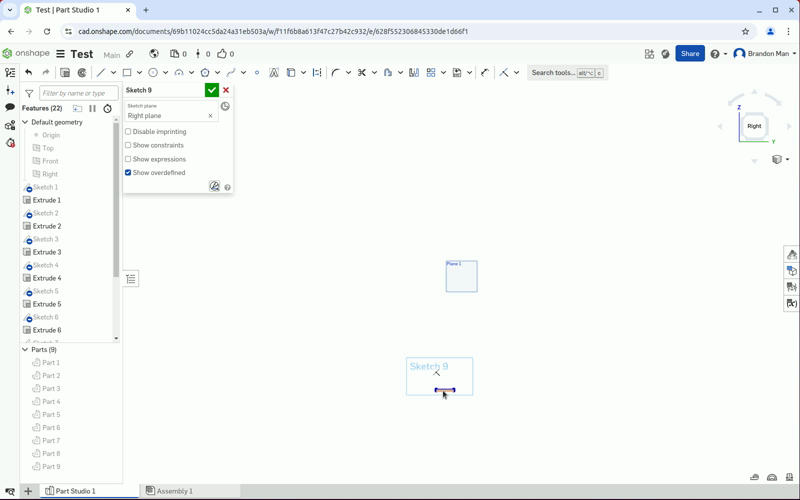
scroll(6)
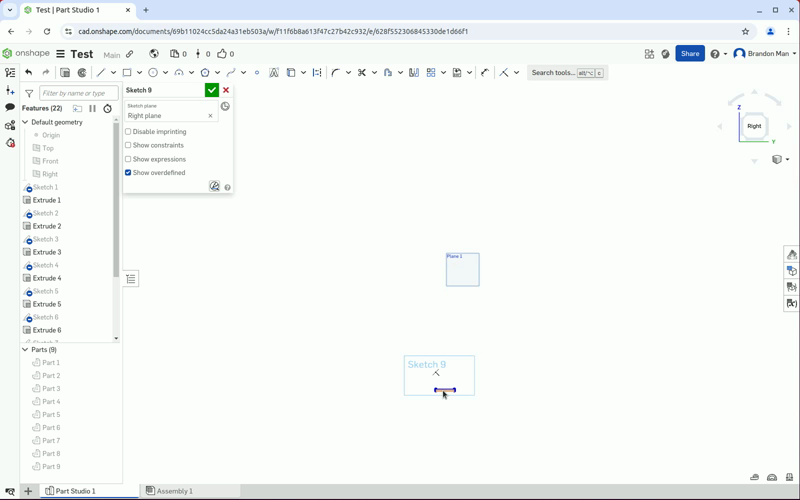
scroll(6)
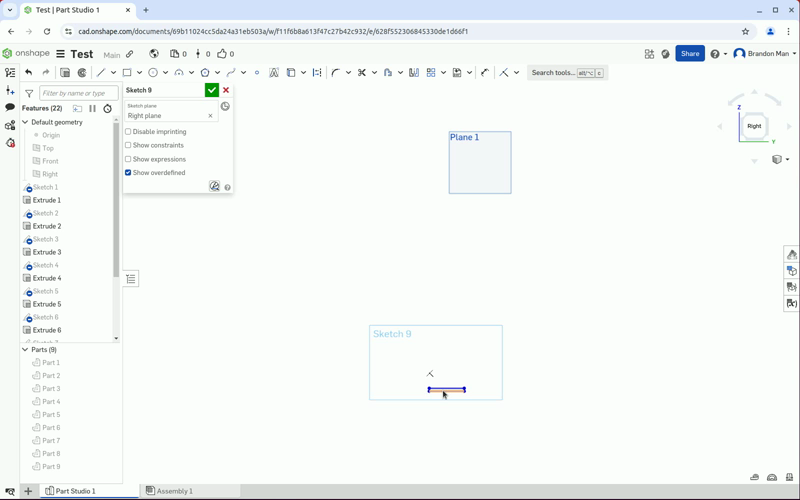
scroll(6)
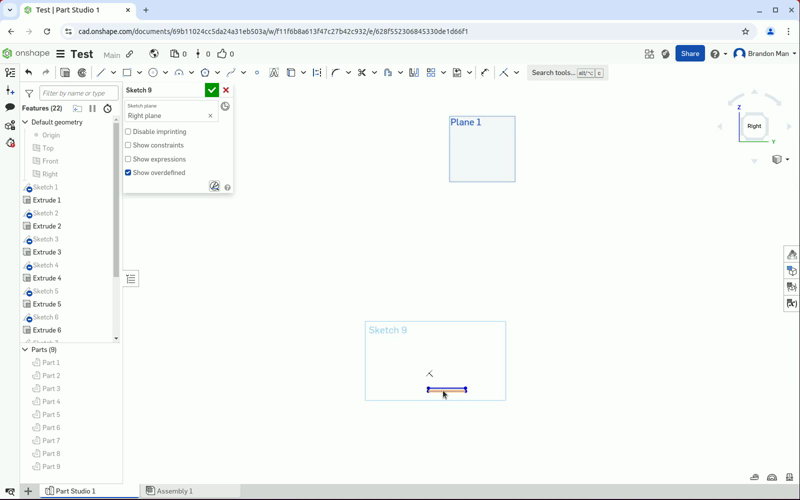
scroll(6)
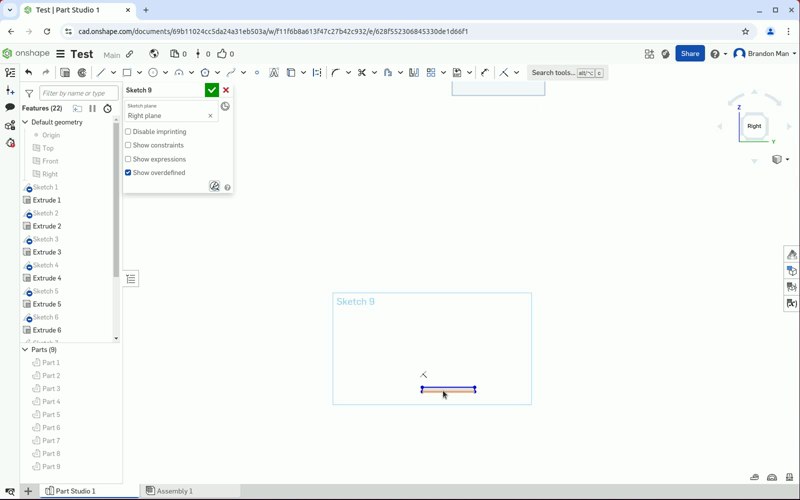
scroll(6)
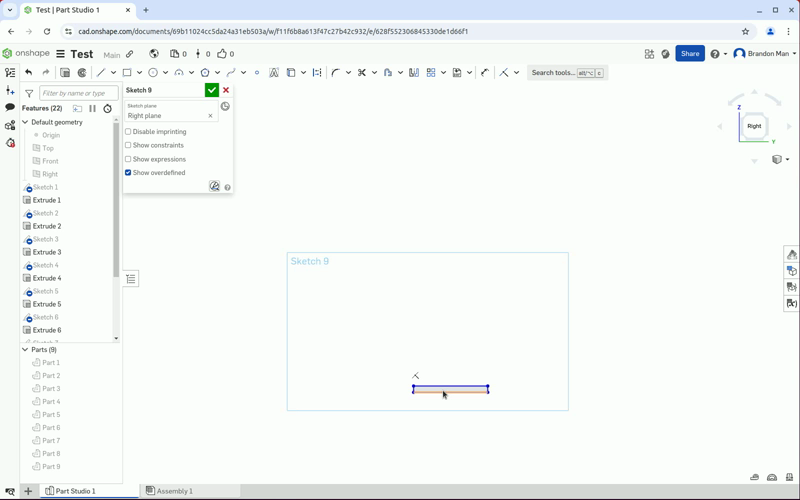
scroll(6)
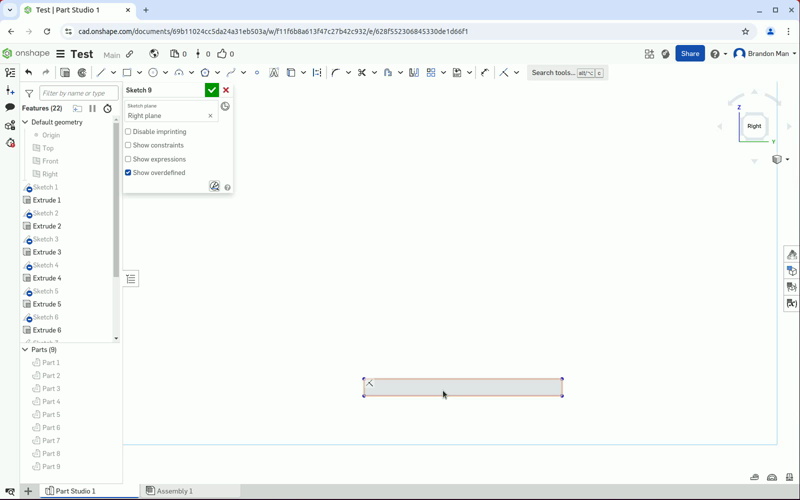
click(443, 390)
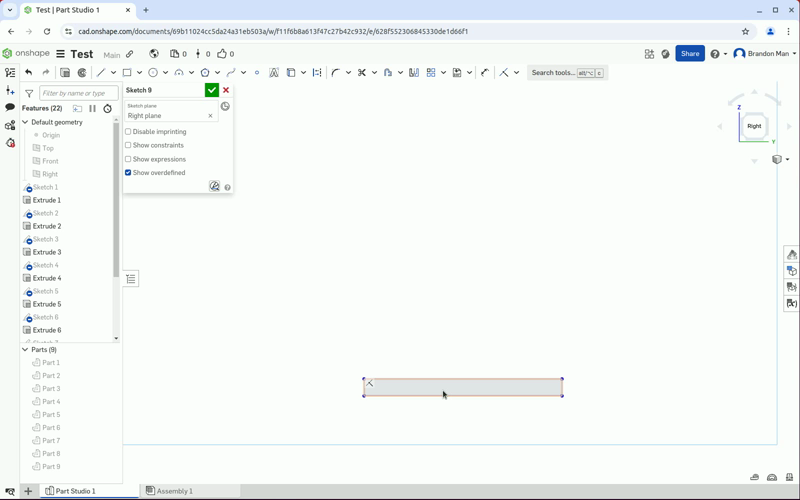
scroll(-6)
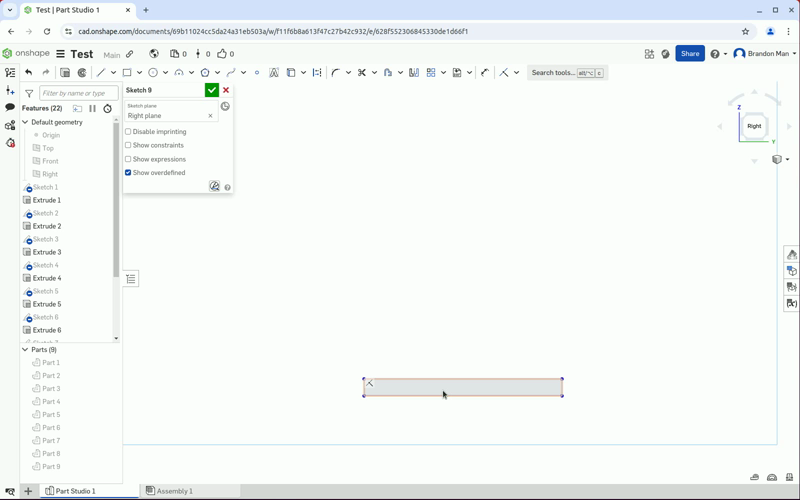
scroll(-6)
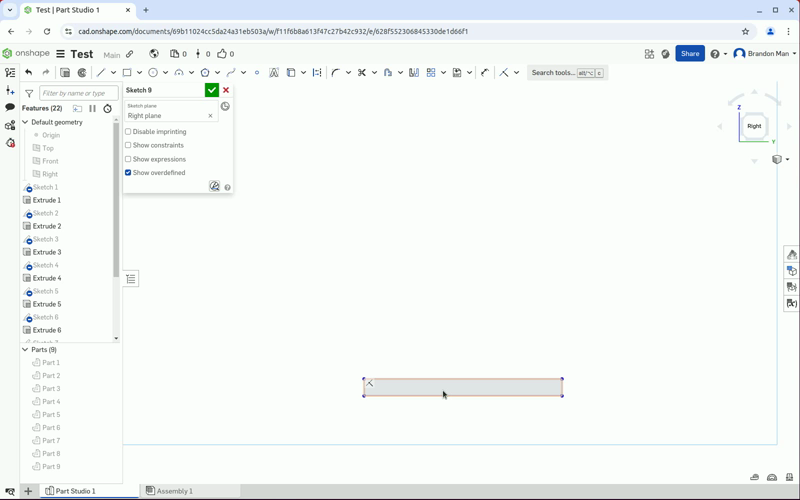
scroll(-6)
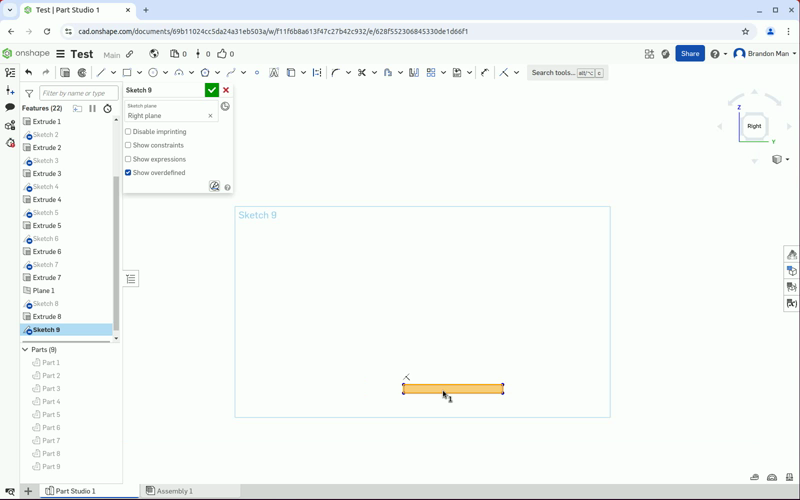
scroll(-6)
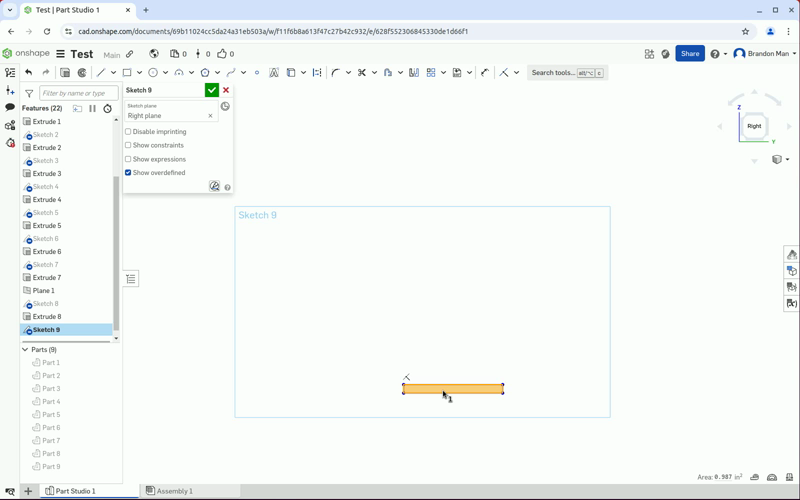
scroll(-6)
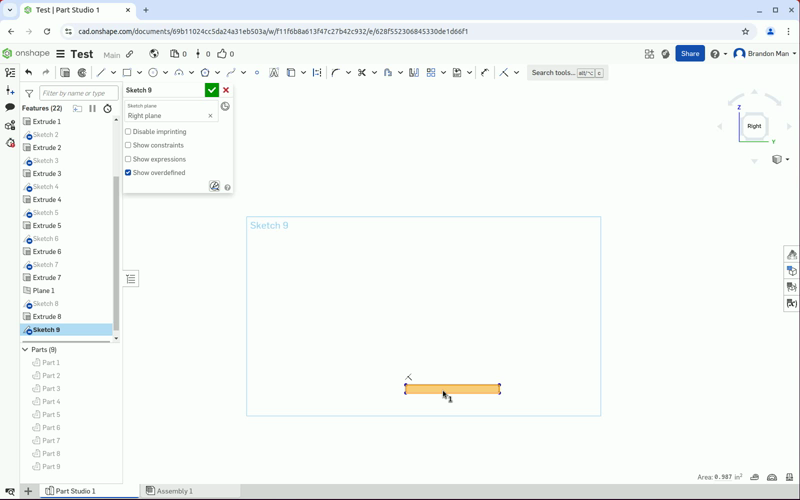
scroll(-6)
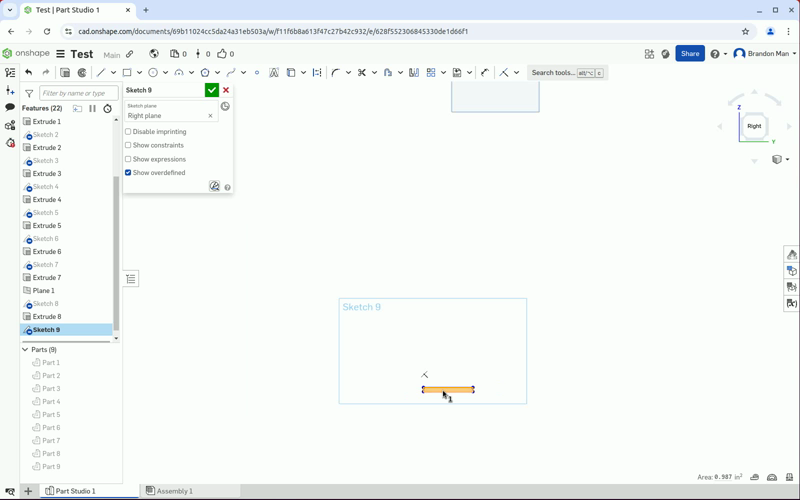
scroll(-6)
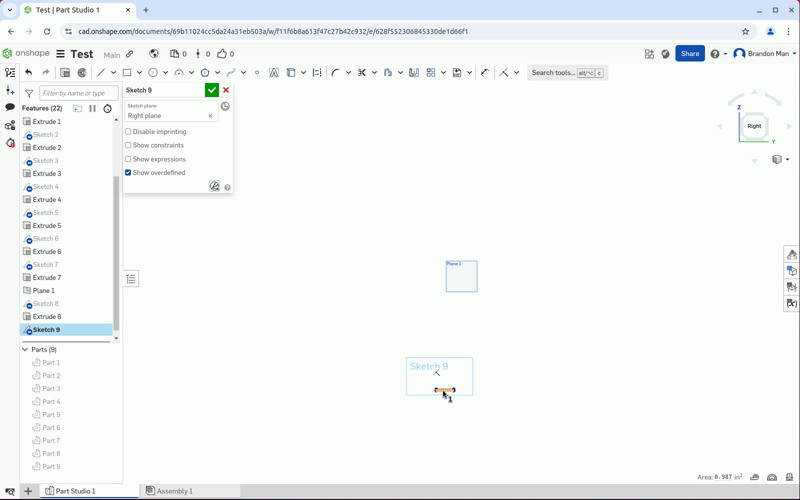
mouse_move(73, 352)
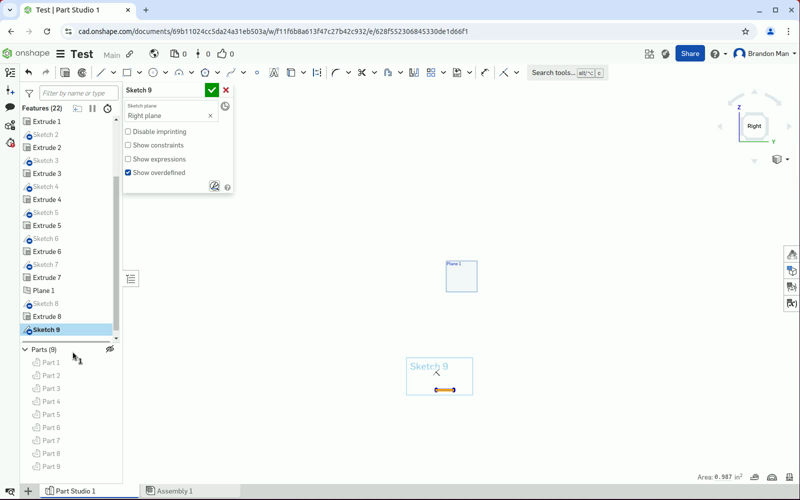
key(shift+y)
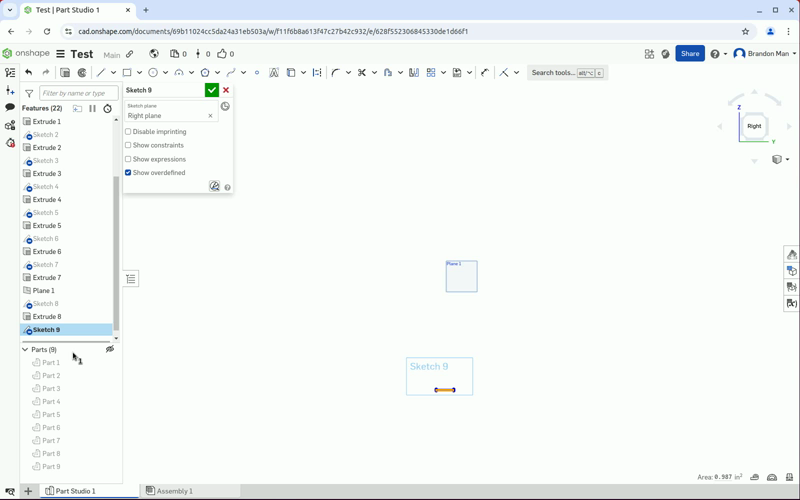
key(shift+e)
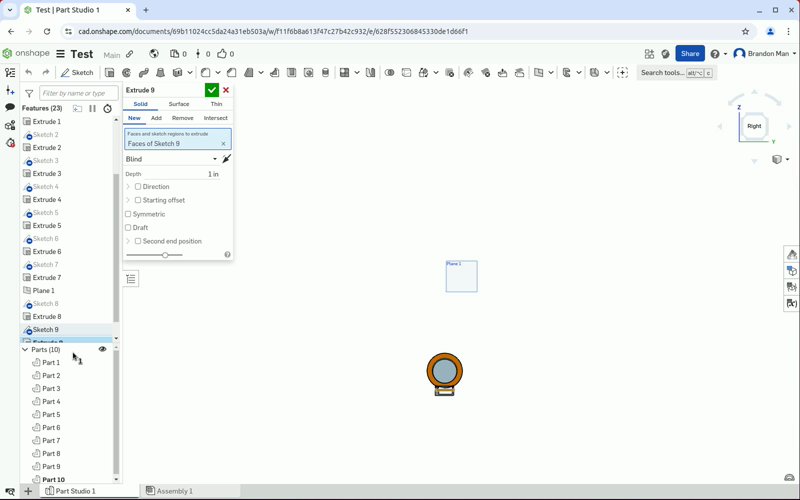
mouse_move(143, 106)
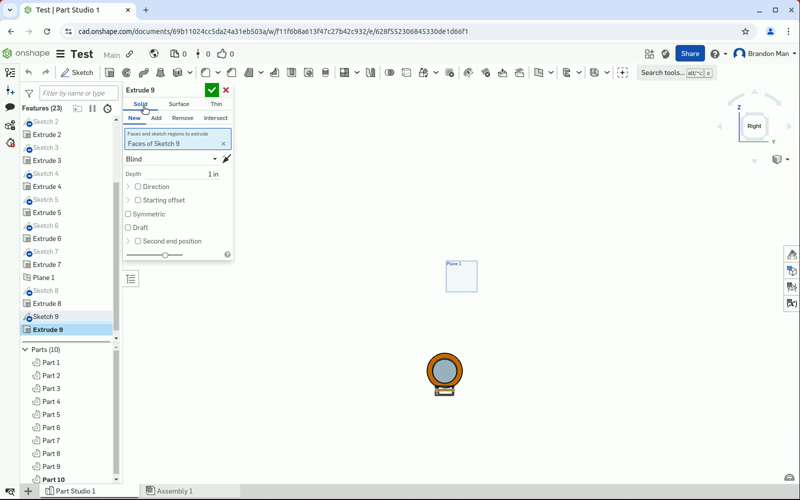
click(143, 106)
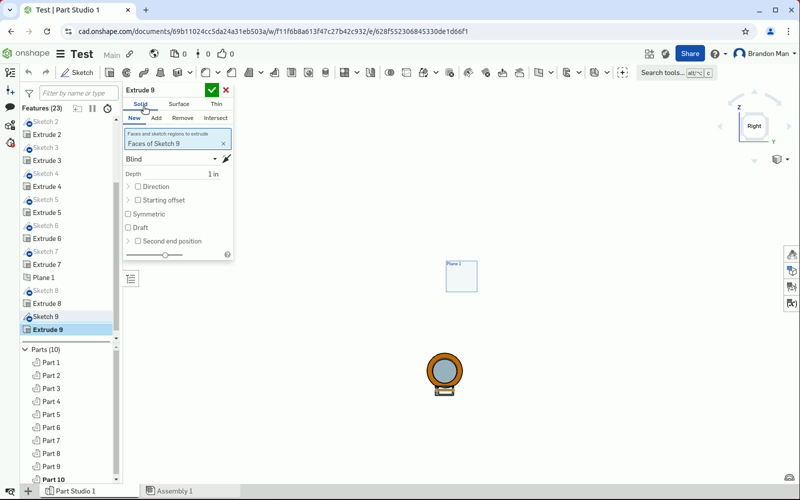
mouse_move(137, 120)
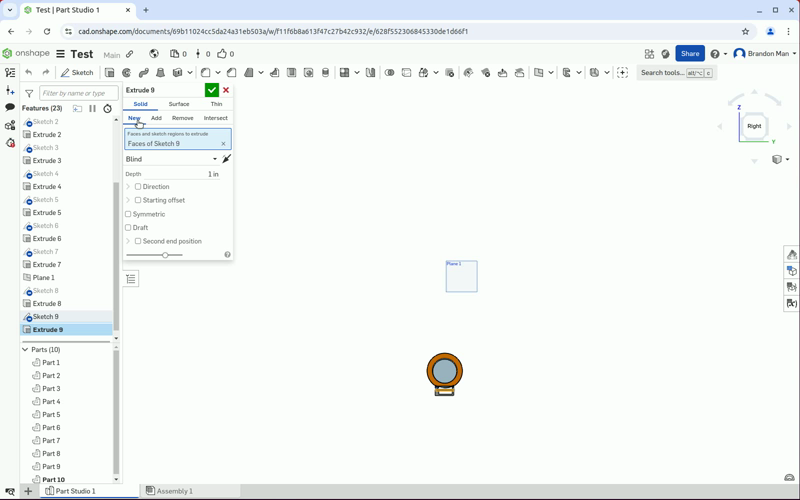
click(137, 120)
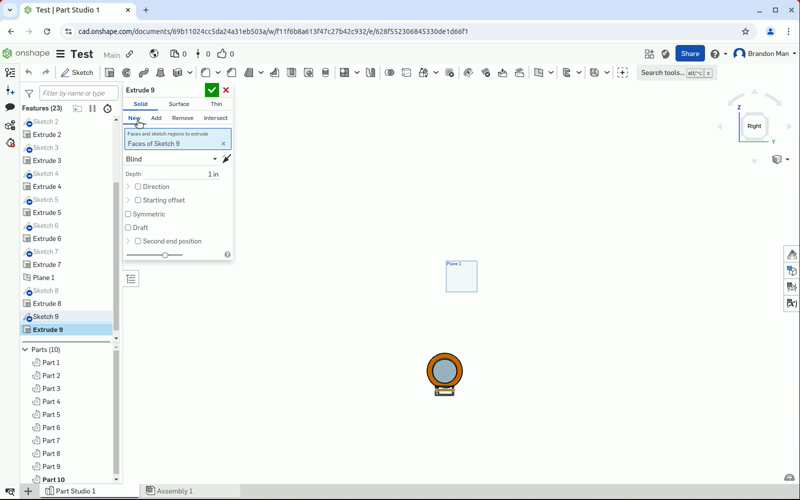
key(tab, 4)
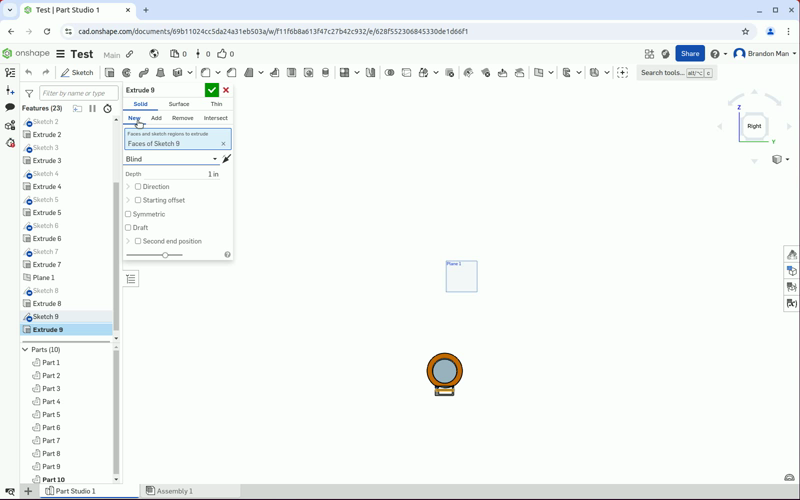
text(-0.481)
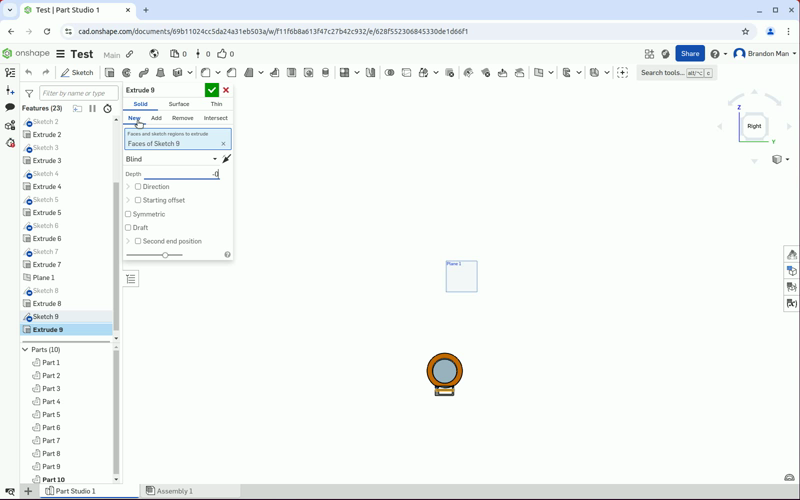
key(enter)
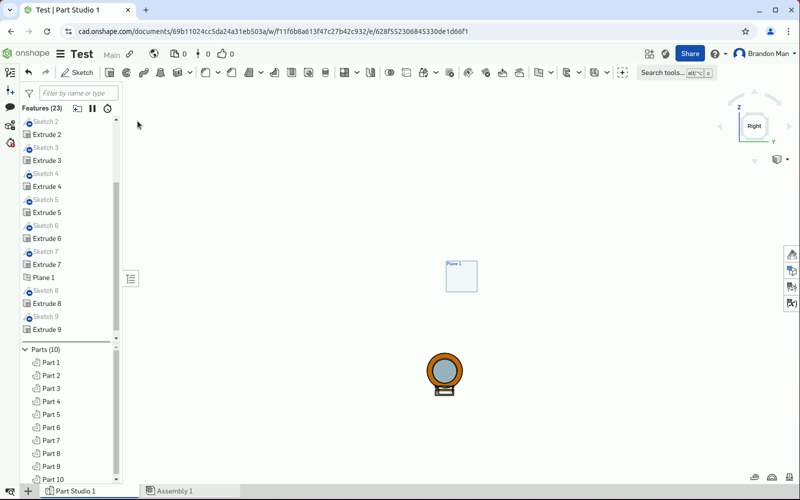
key(shift+h)
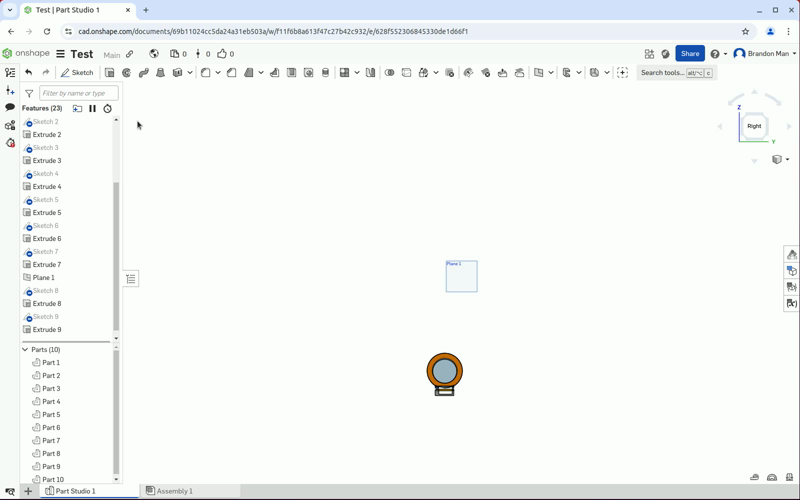
key(shift+h)
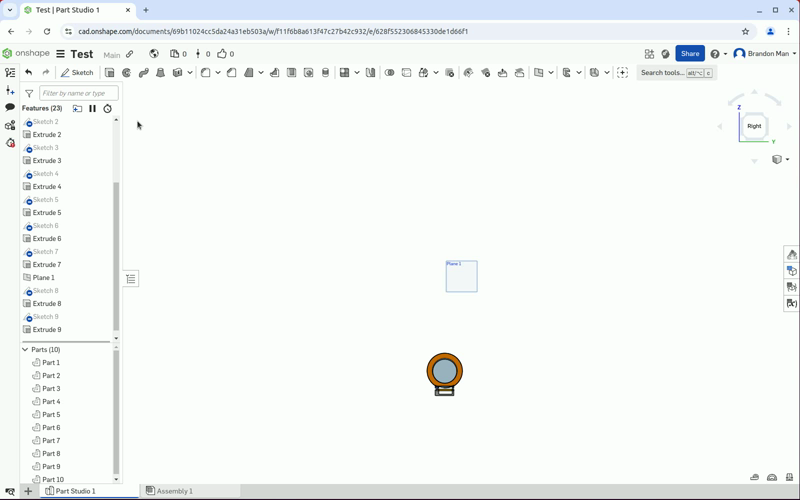
key(shift+7)
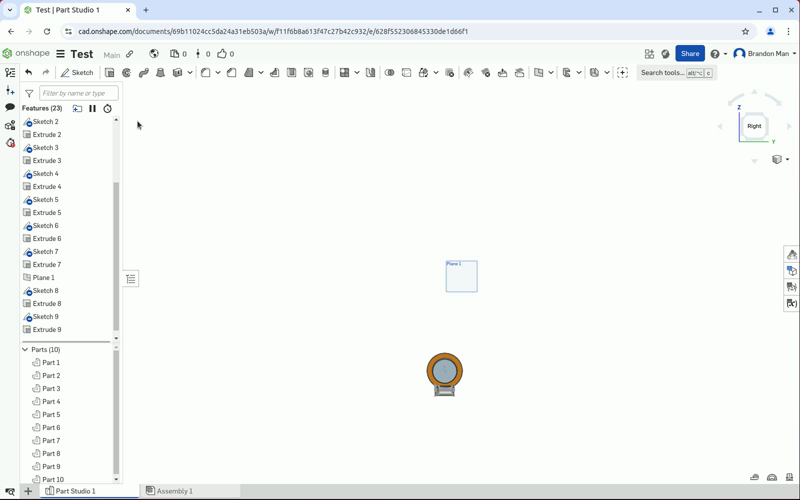
key(right, 2)
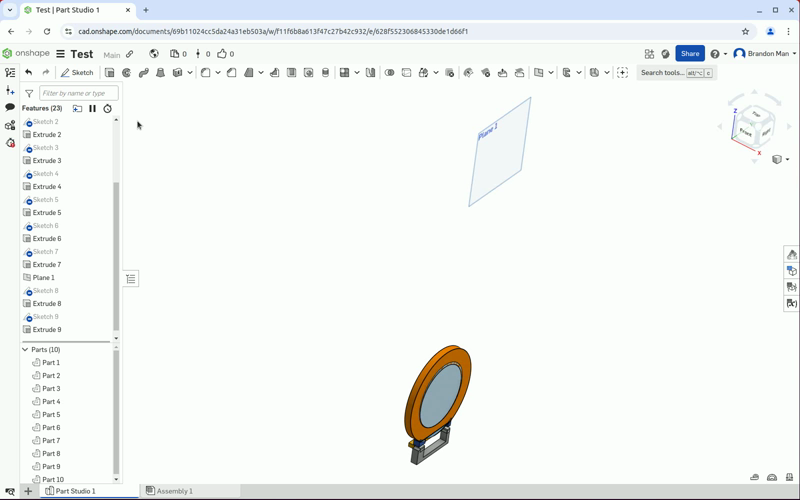
key(down, 2)
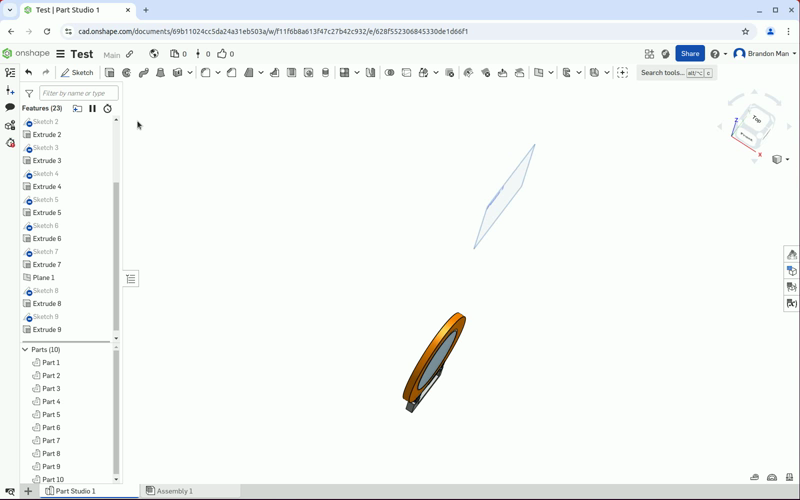
key(up, 2)
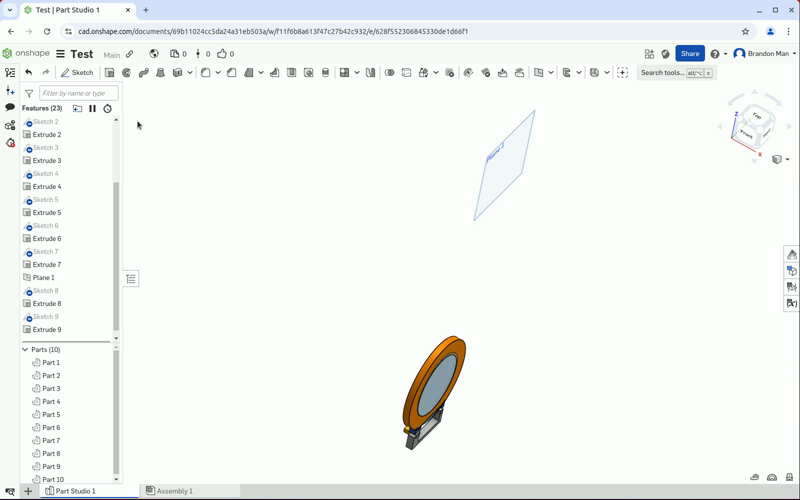
key(left, 2)
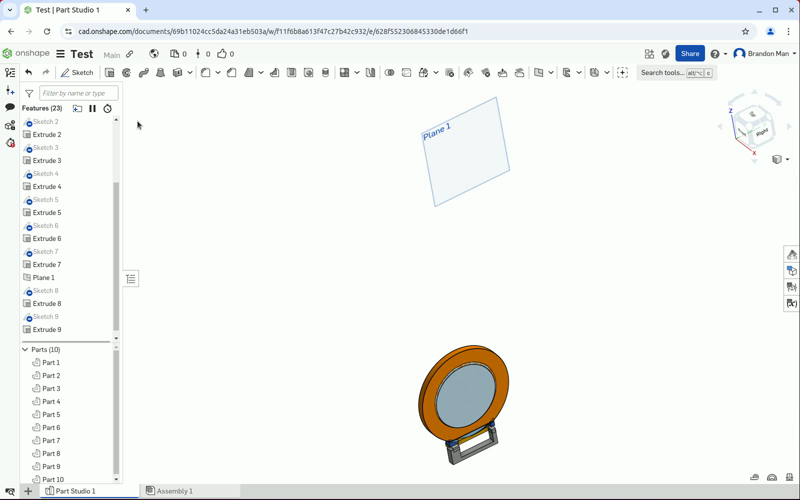
mouse_move(69, 98)
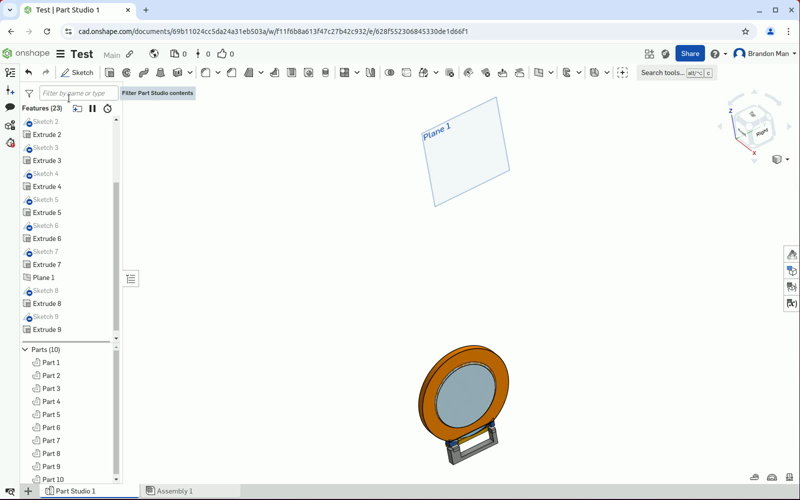
click(69, 98)